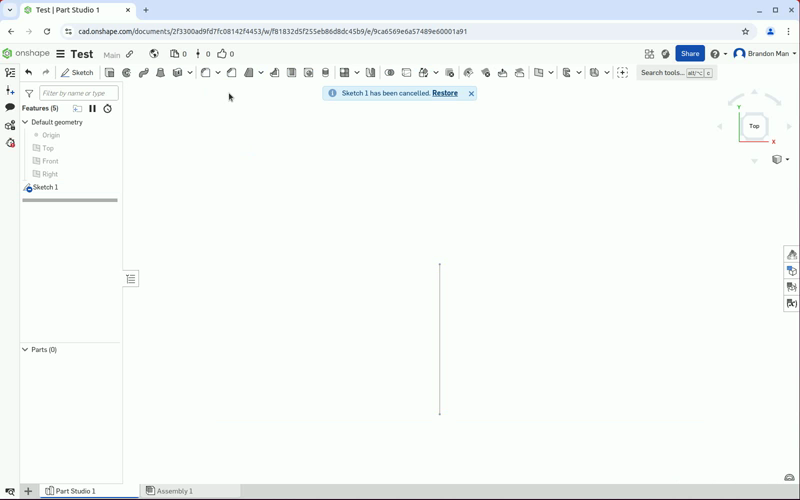
key(shift+h)
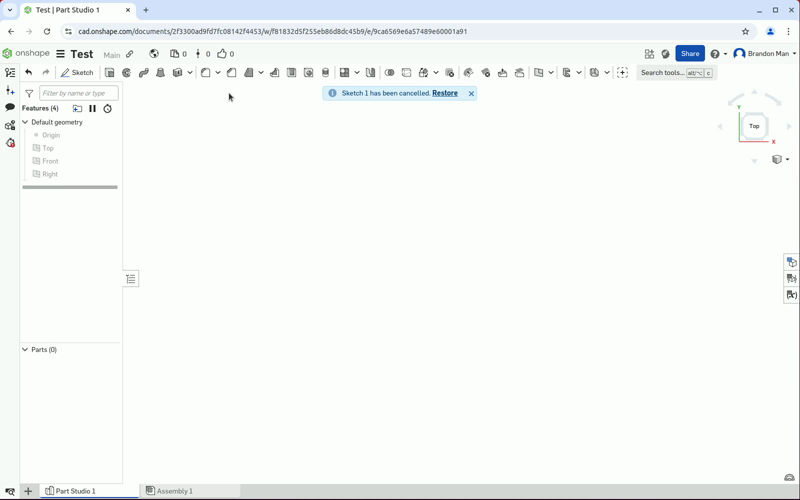
mouse_move(73, 352)
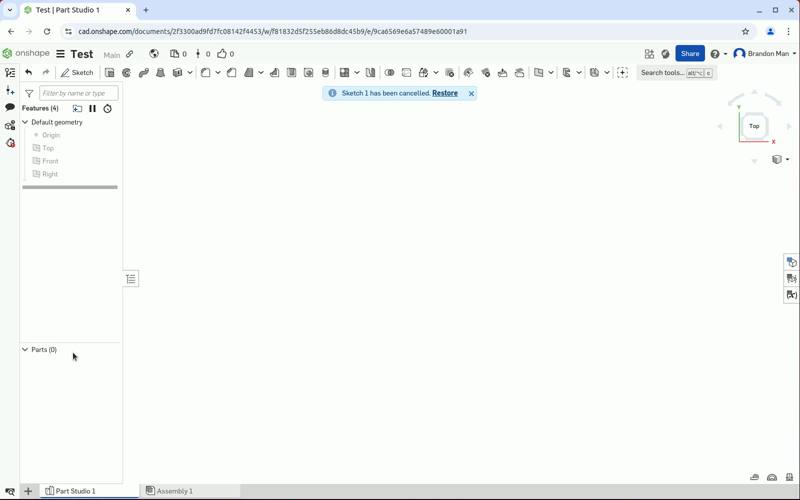
key(y)
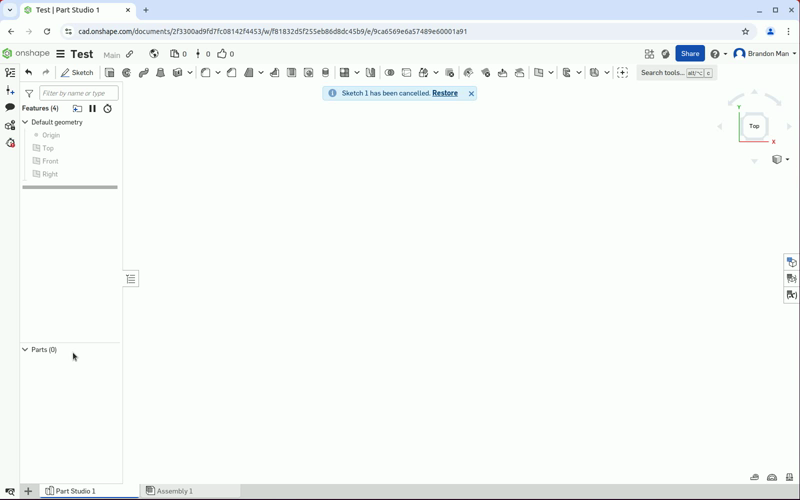
key(shift+p)
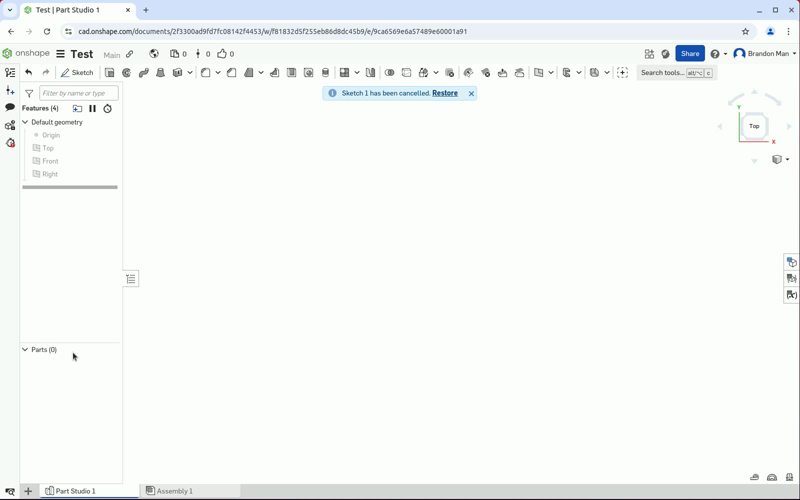
key(space)
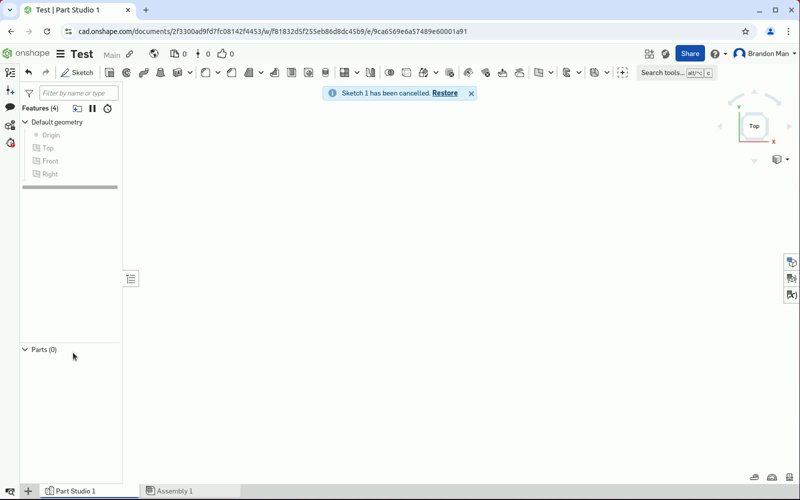
key_down(shift)
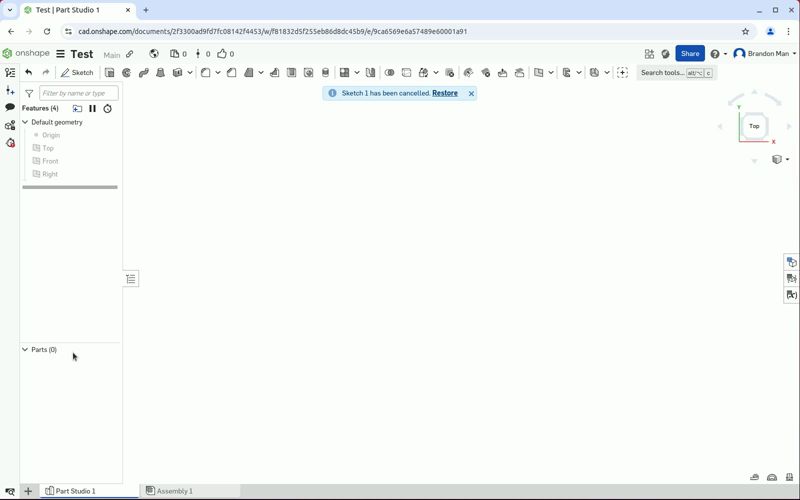
key(up)
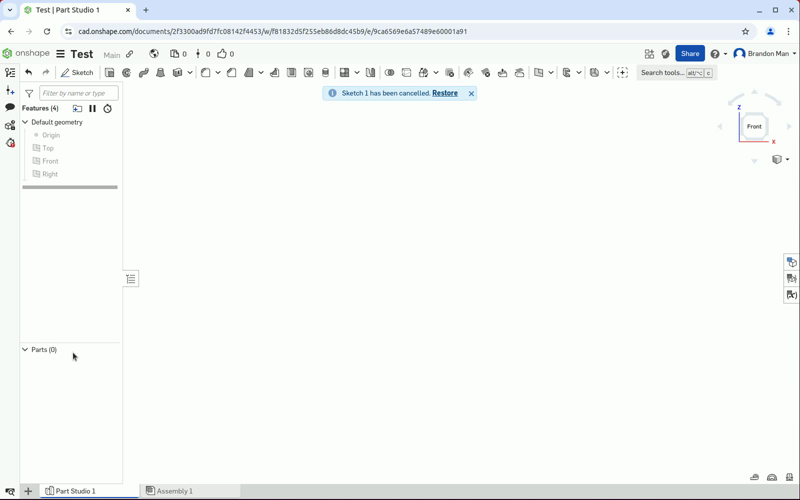
key_up(shift)
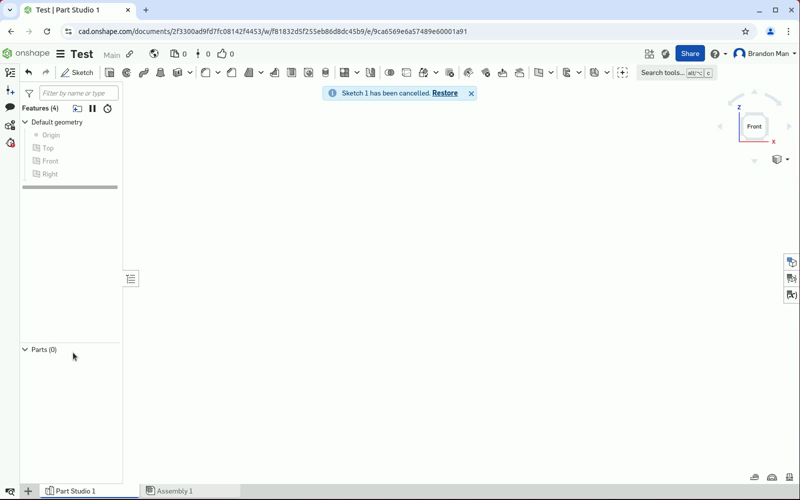
mouse_move(73, 352)
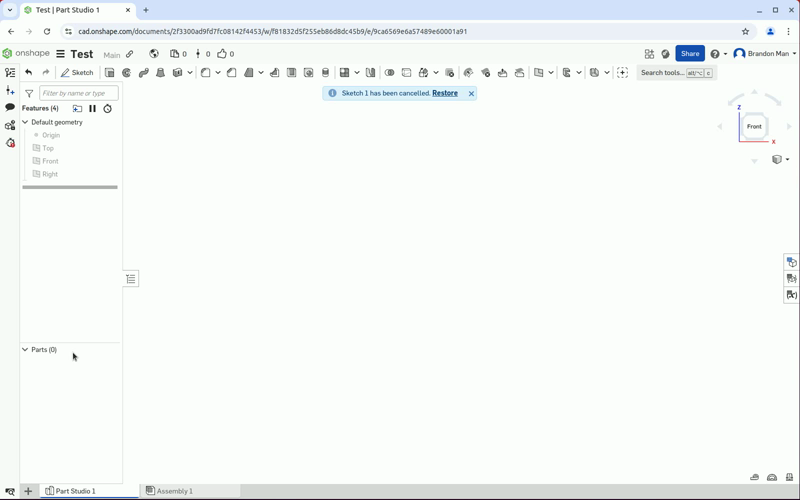
key(shift+y)
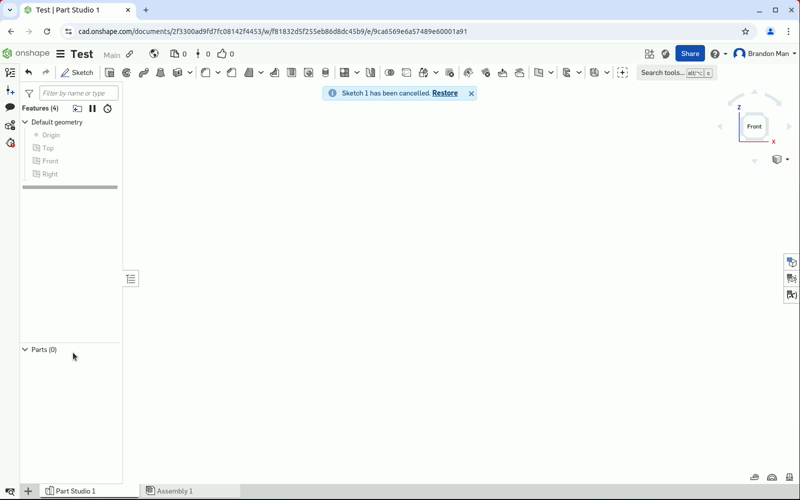
key(shift+s)
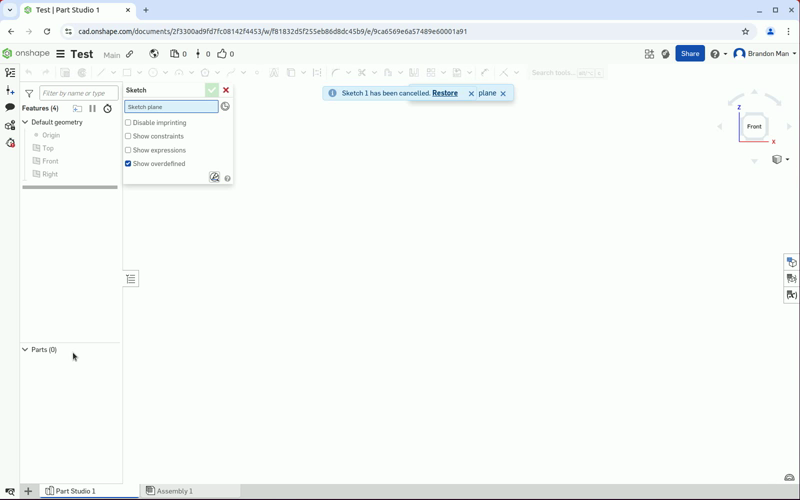
mouse_move(73, 163)
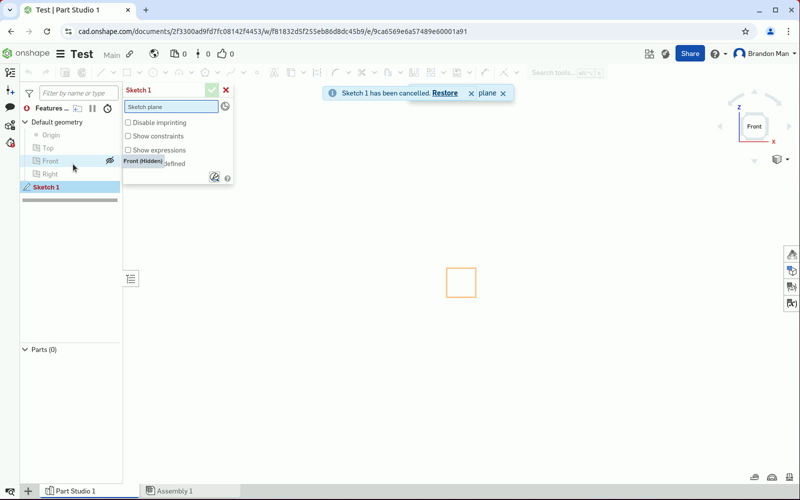
click(73, 163)
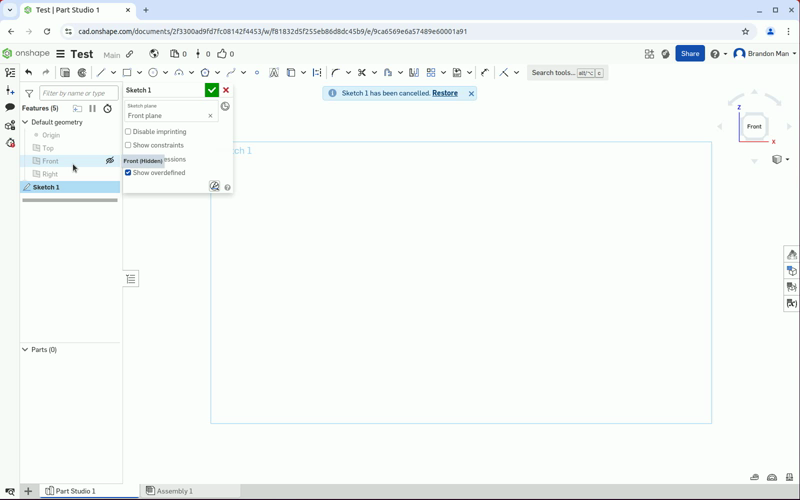
mouse_move(73, 352)
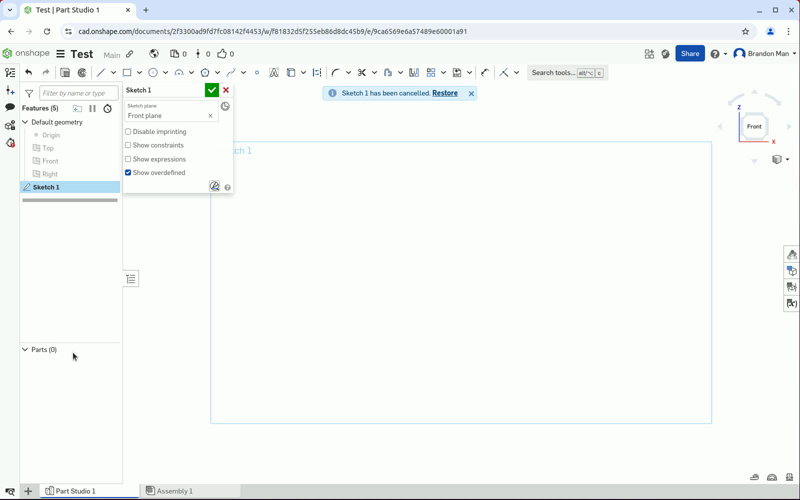
key(y)
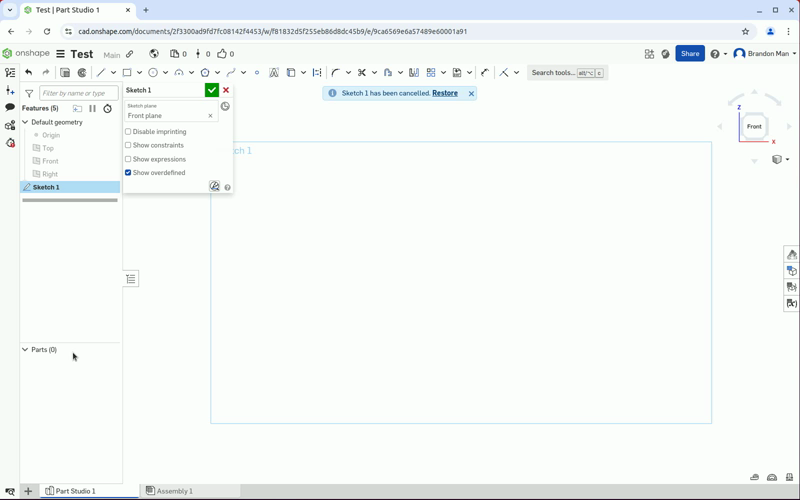
key(l)
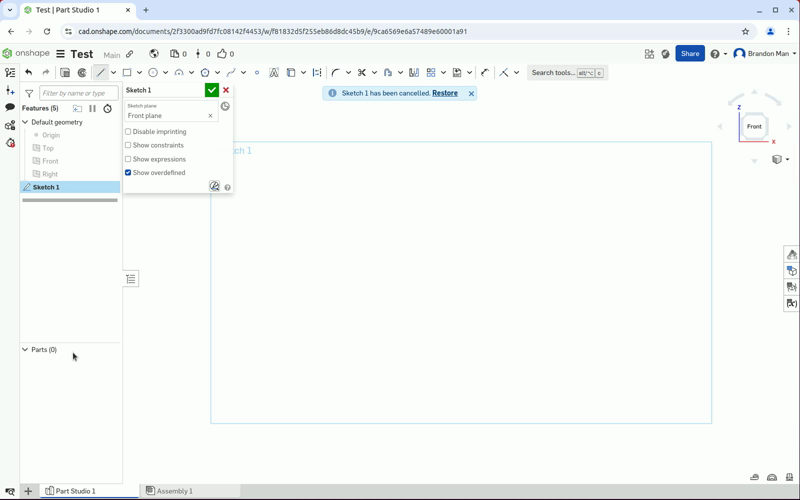
key_down(shift)
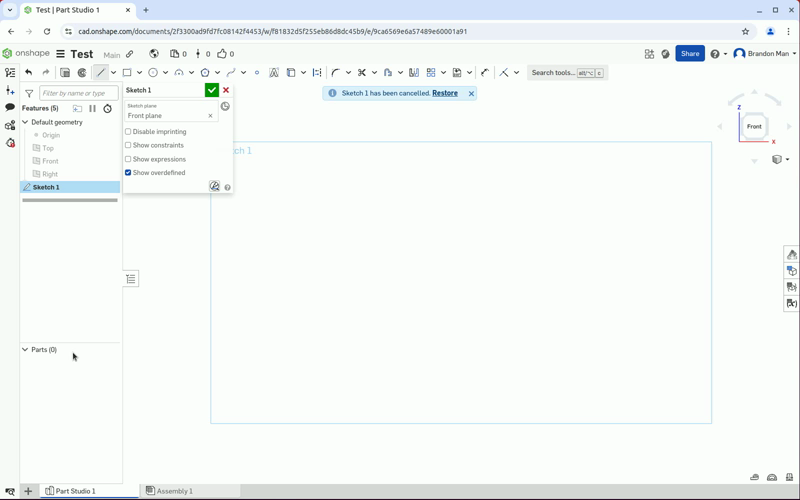
mouse_move(460, 281)
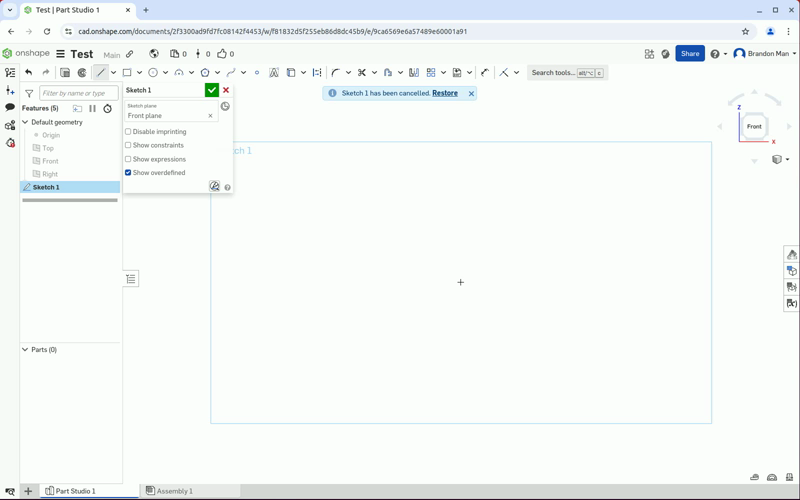
click(460, 281)
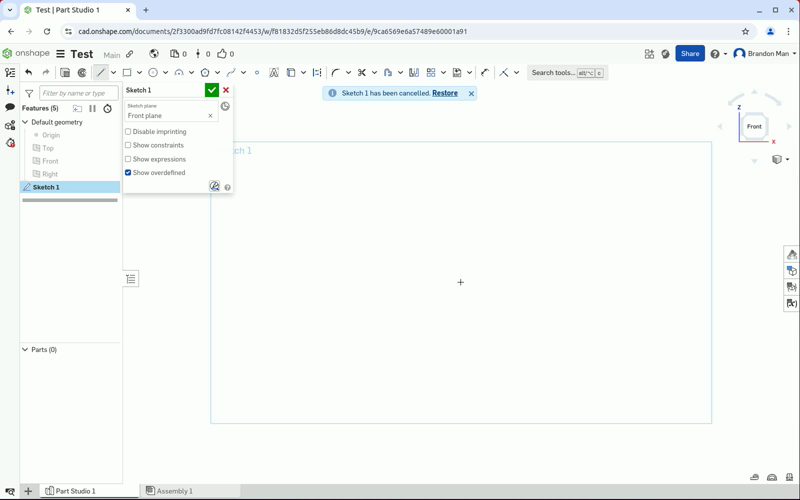
key_up(shift)
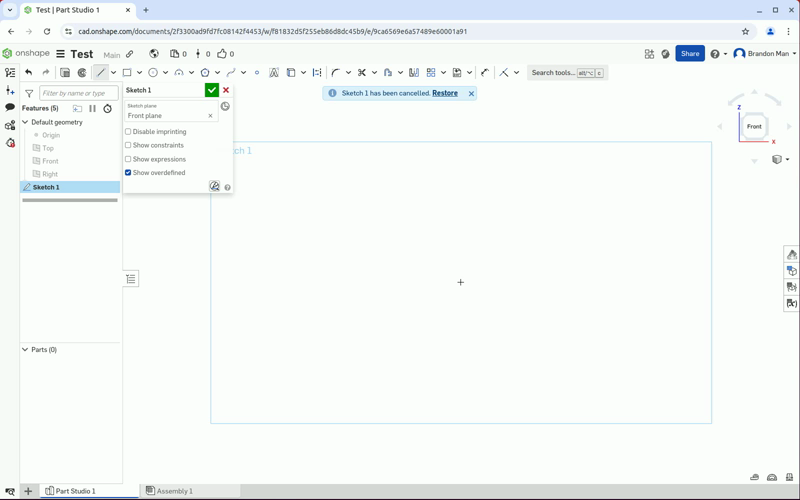
key_down(shift)
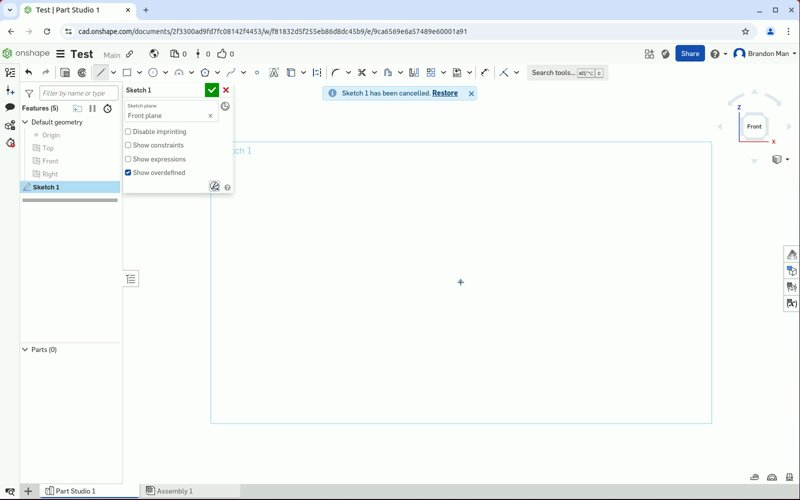
mouse_move(490, 281)
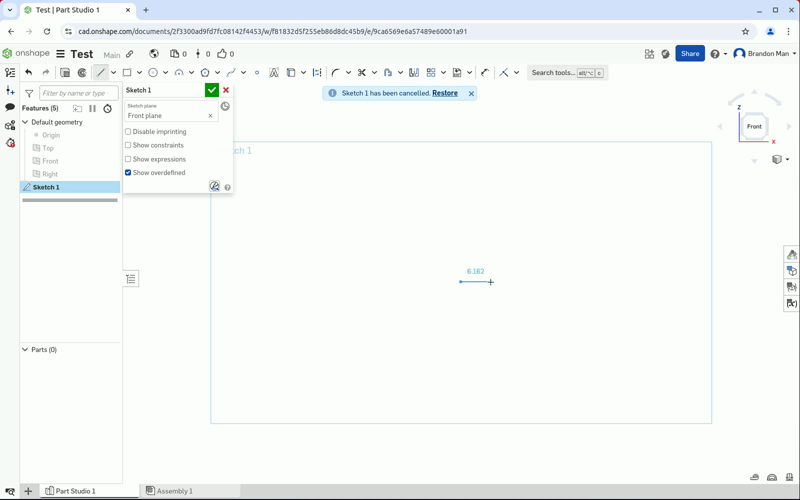
mouse_move(464, 281)
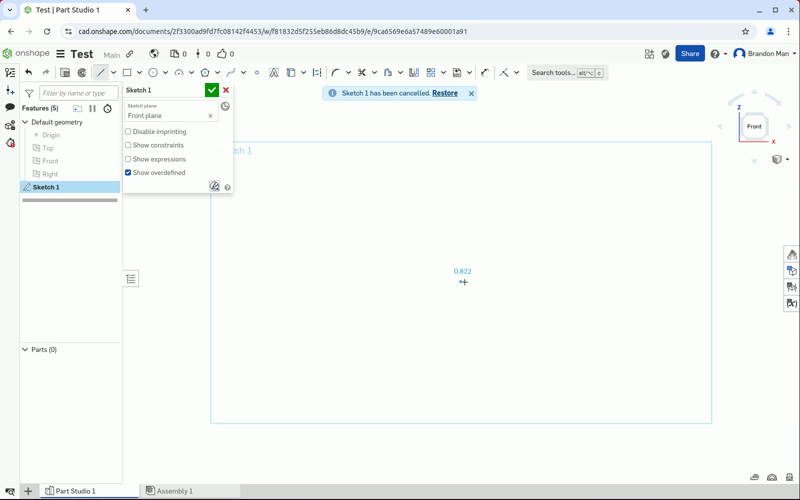
scroll(6)
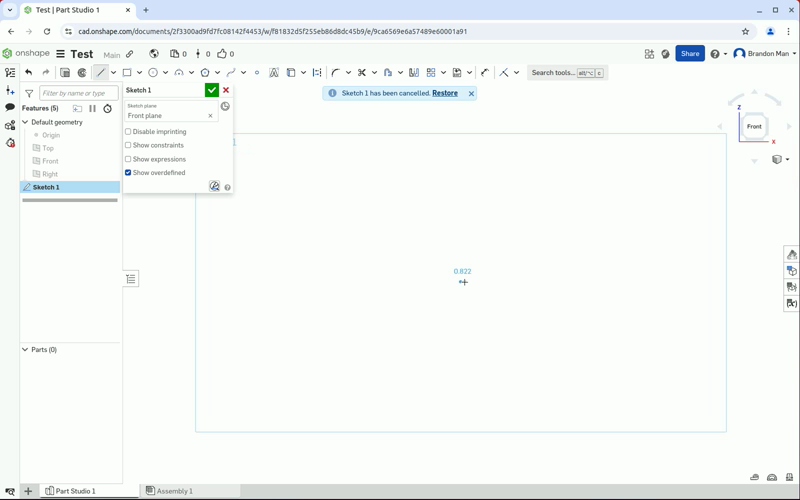
scroll(6)
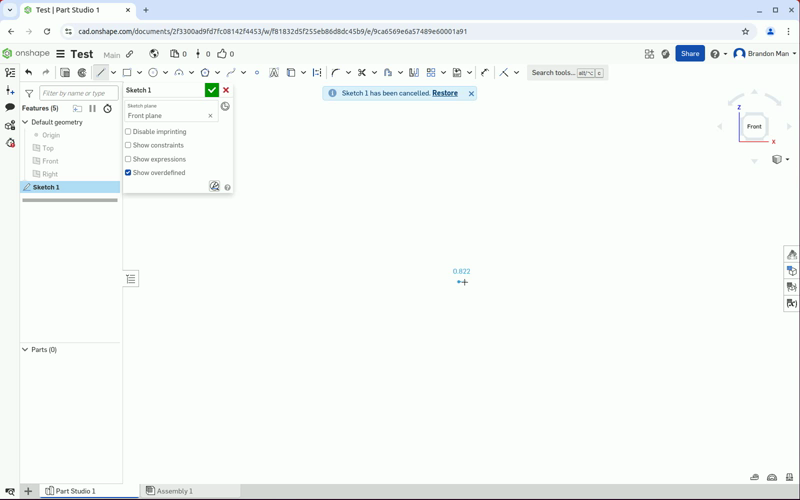
scroll(6)
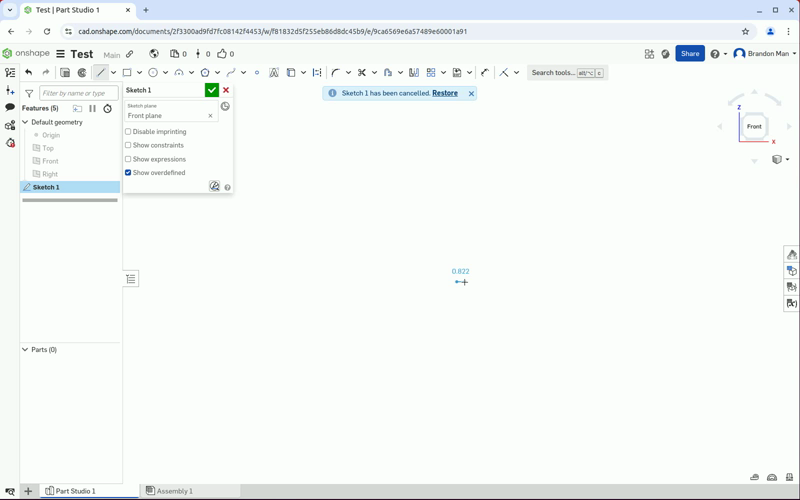
scroll(6)
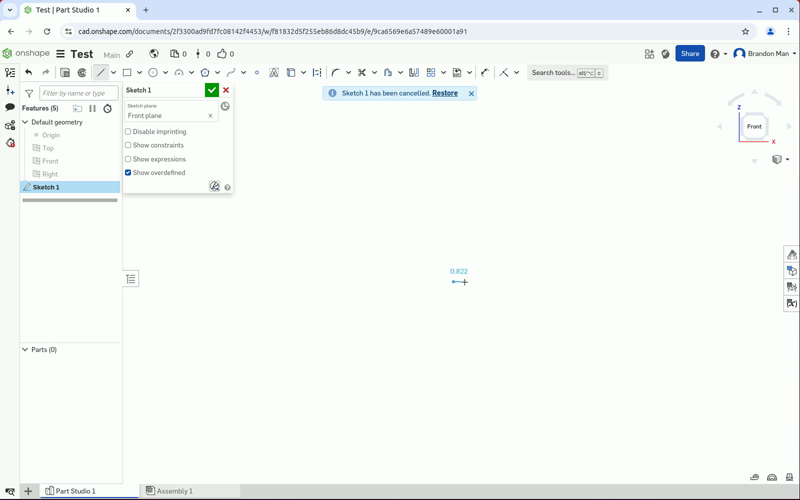
scroll(6)
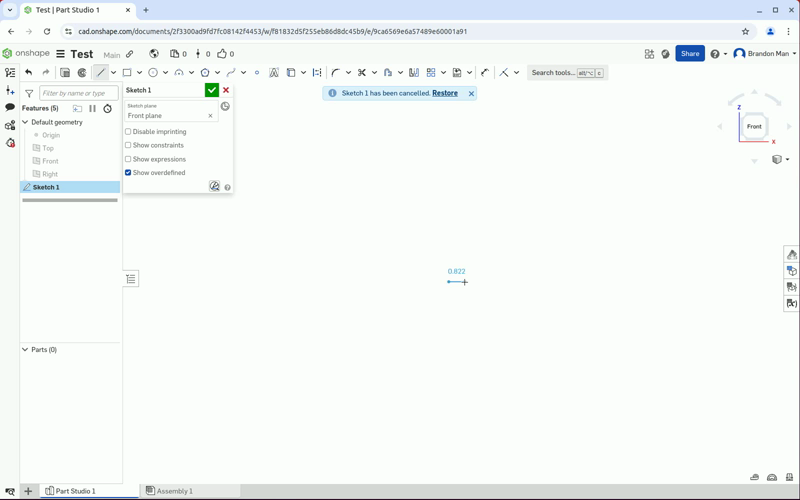
scroll(6)
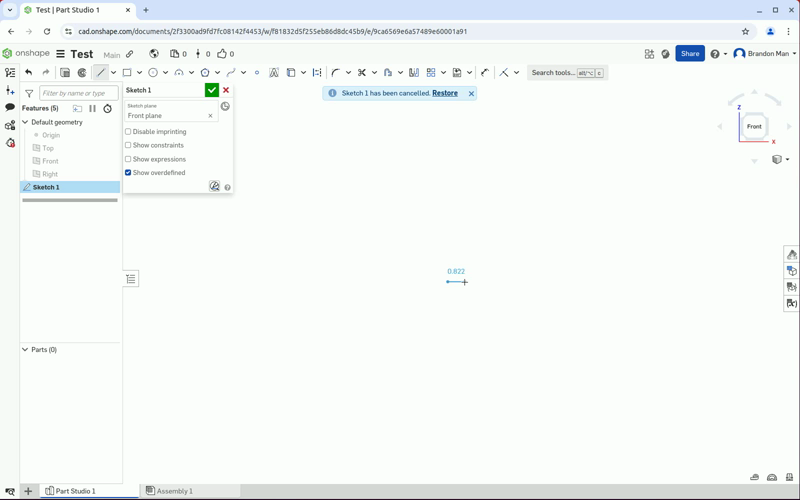
scroll(6)
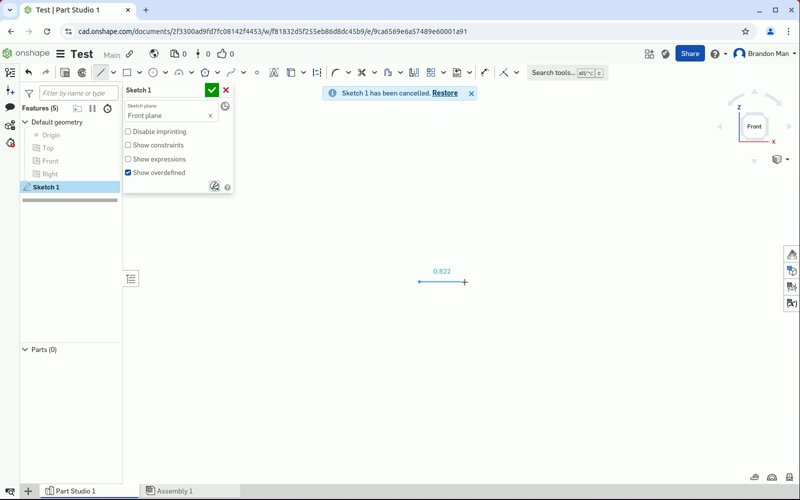
click(464, 281)
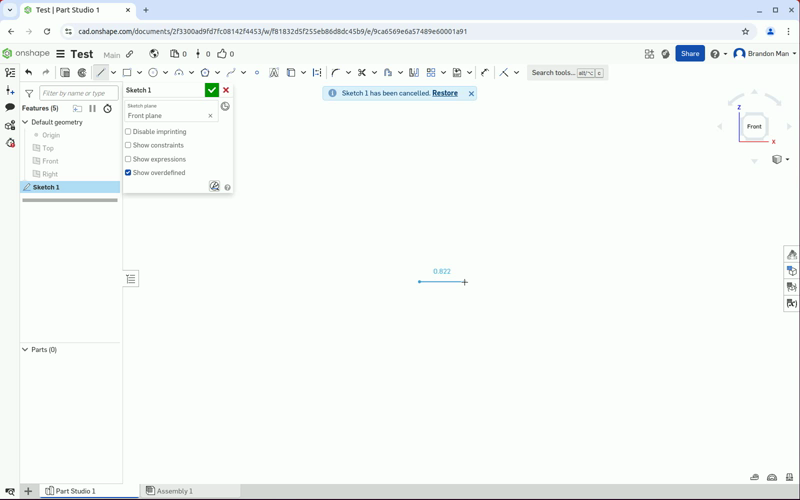
scroll(-6)
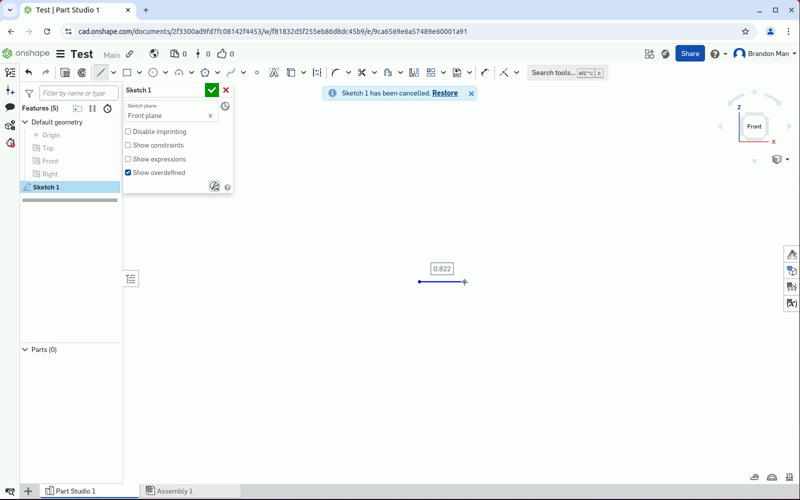
scroll(-6)
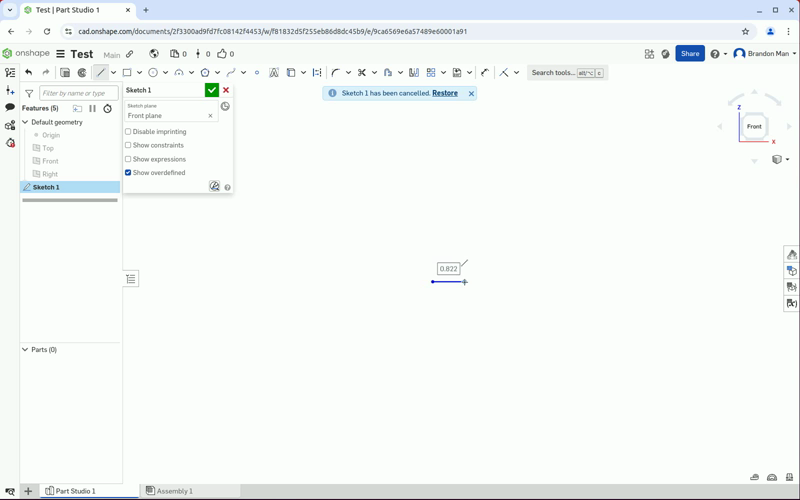
scroll(-6)
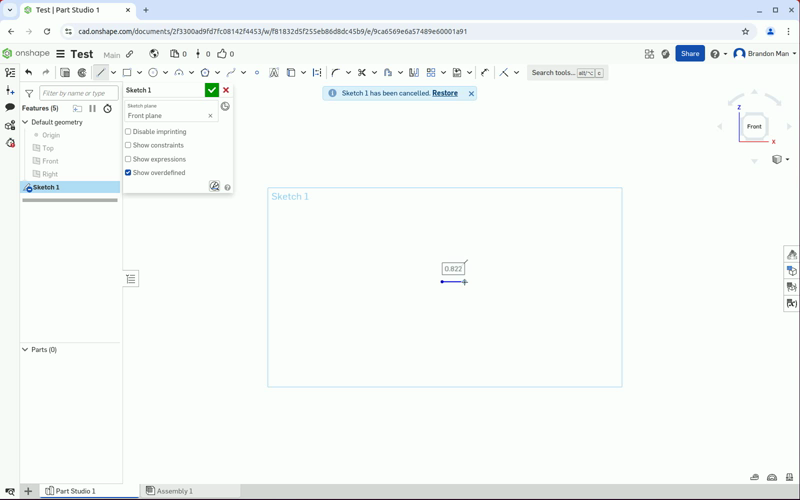
scroll(-6)
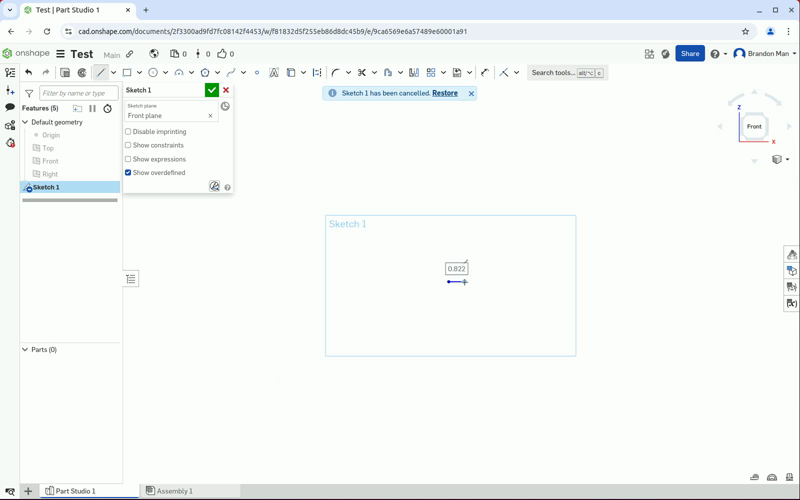
scroll(-6)
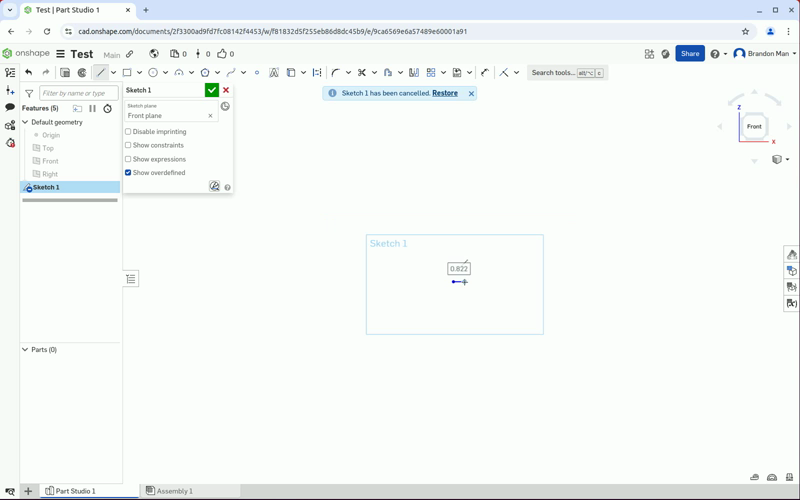
scroll(-6)
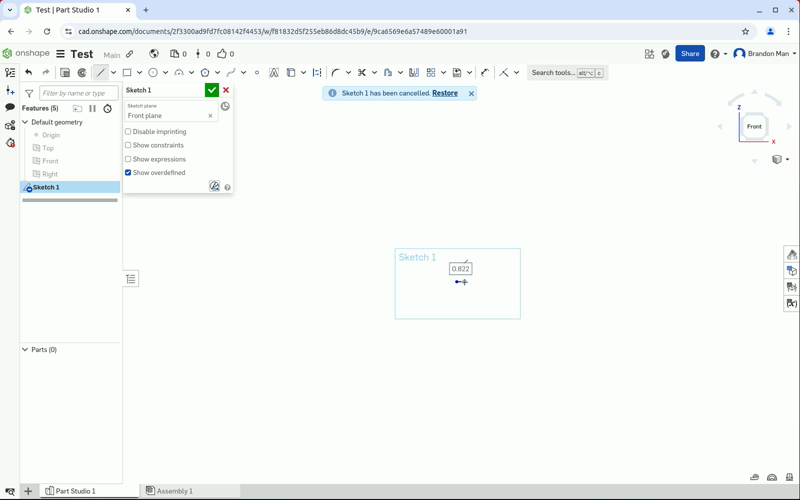
scroll(-6)
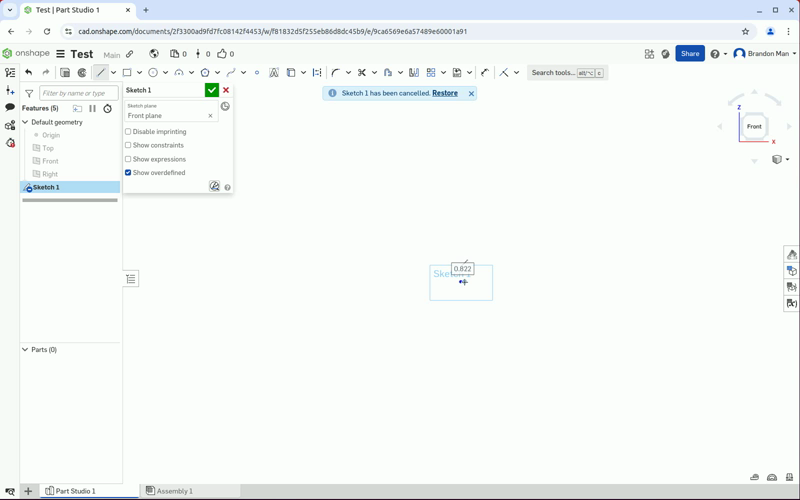
key_up(shift)
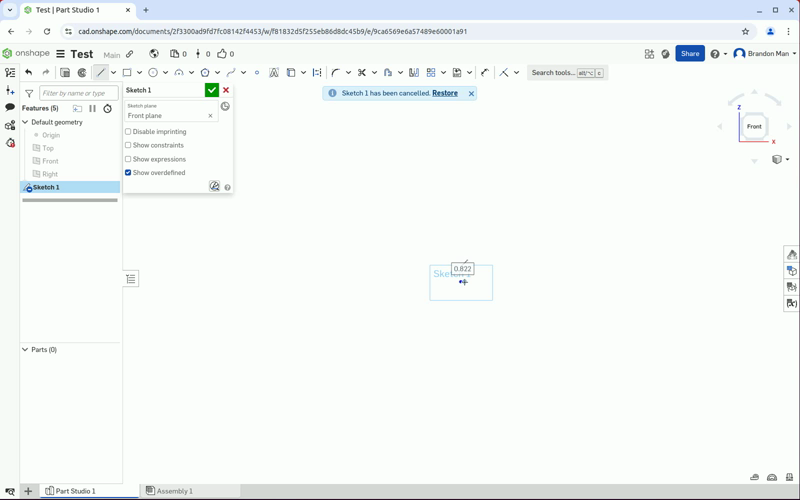
key_down(shift)
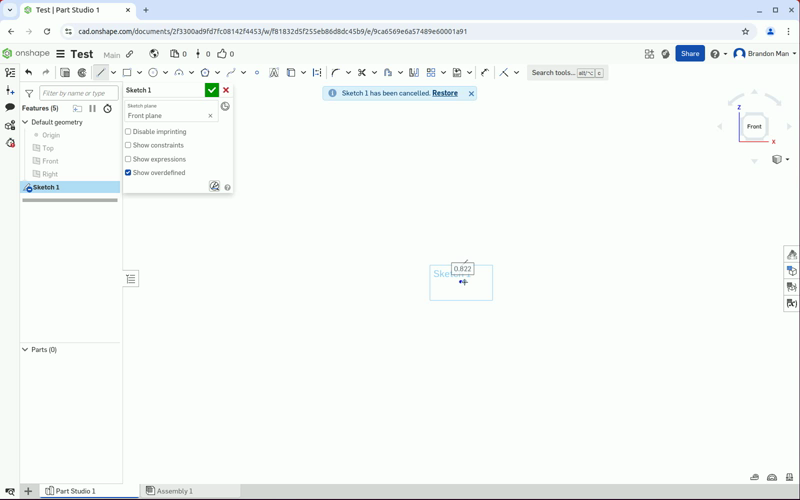
mouse_move(495, 281)
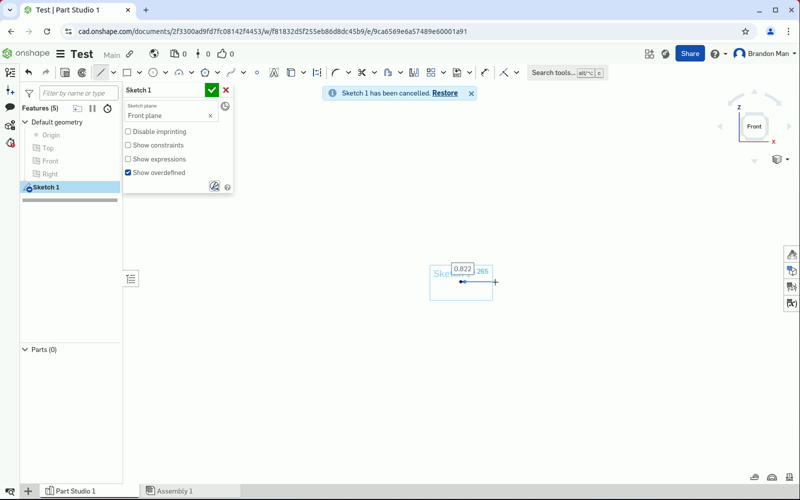
mouse_move(464, 282)
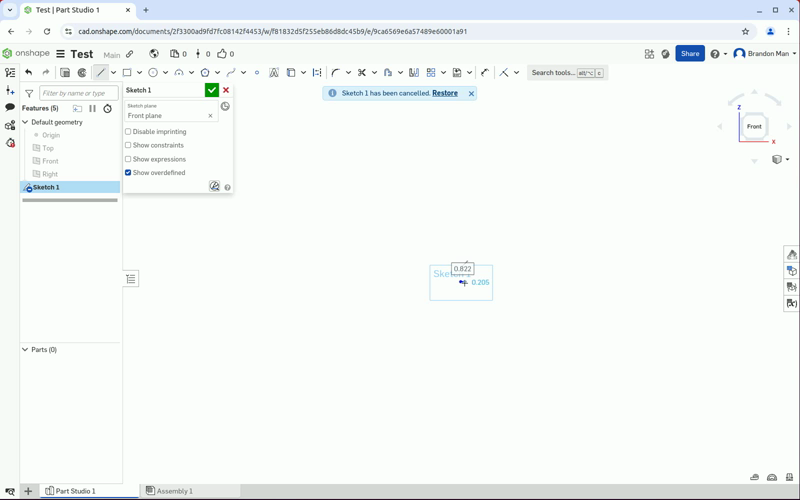
scroll(6)
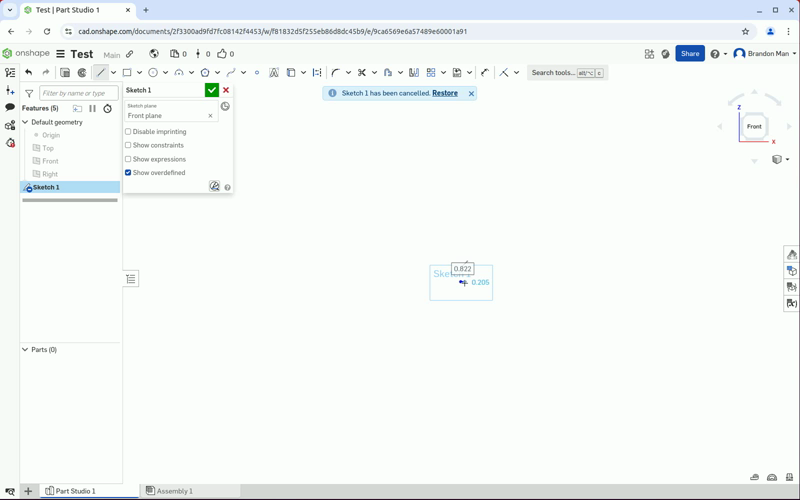
scroll(6)
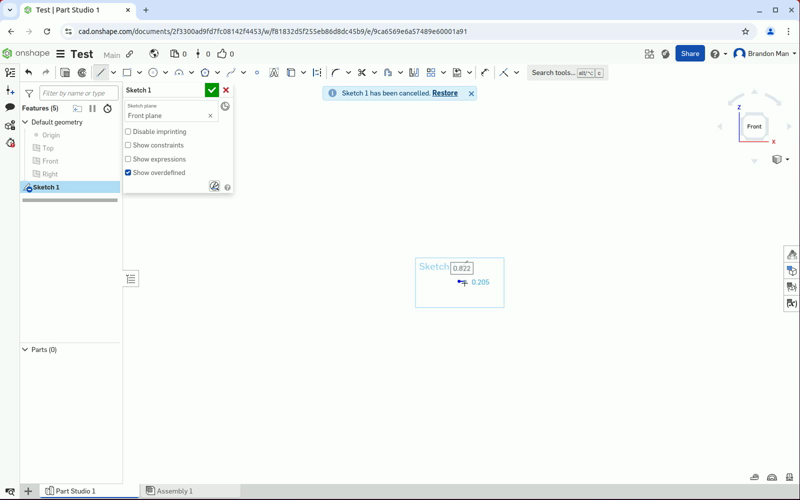
scroll(6)
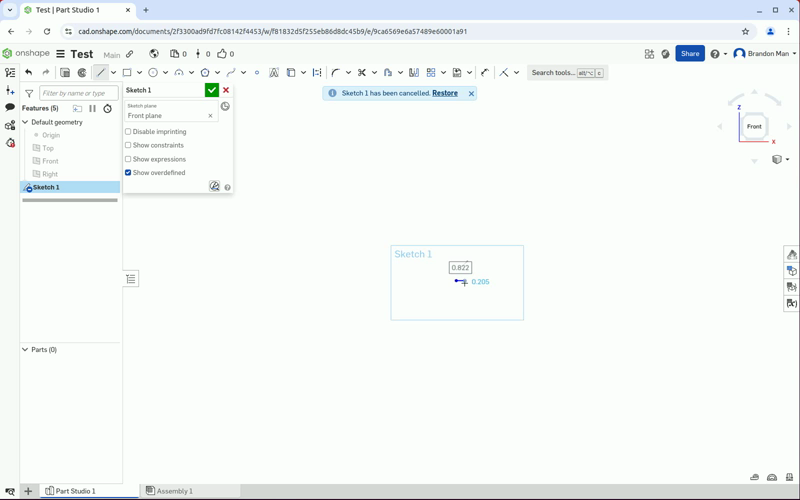
scroll(6)
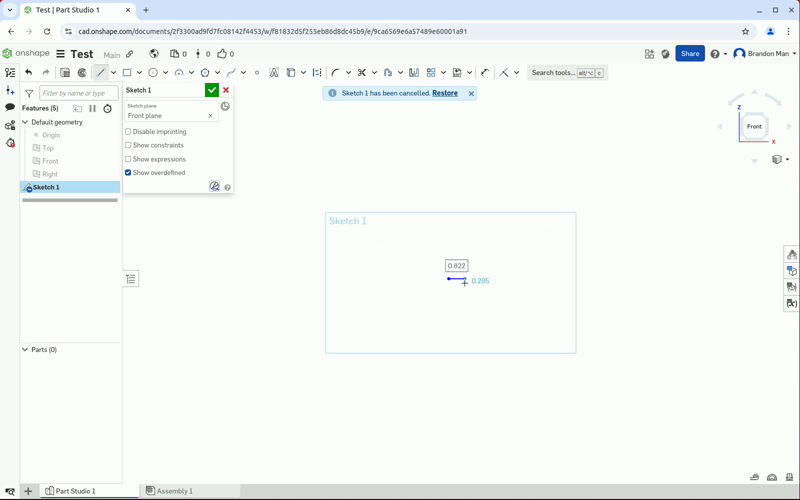
scroll(6)
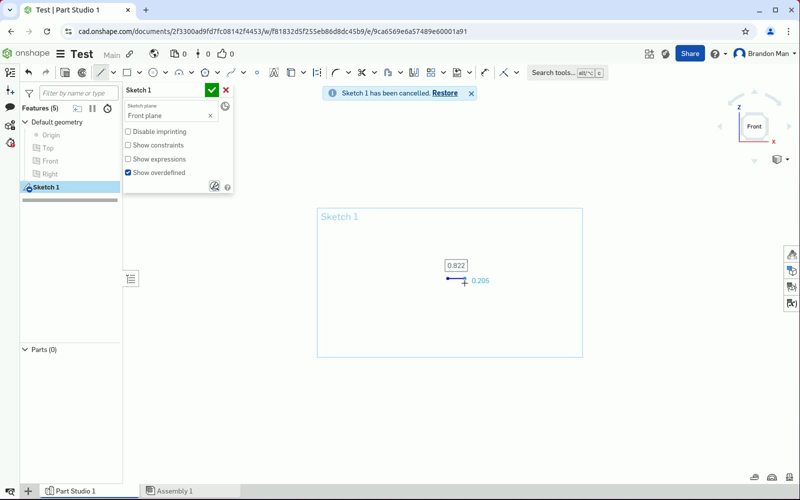
scroll(6)
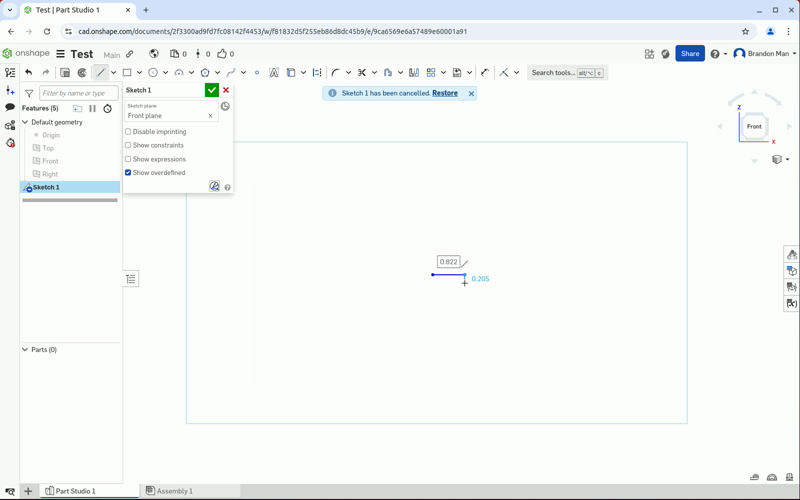
scroll(6)
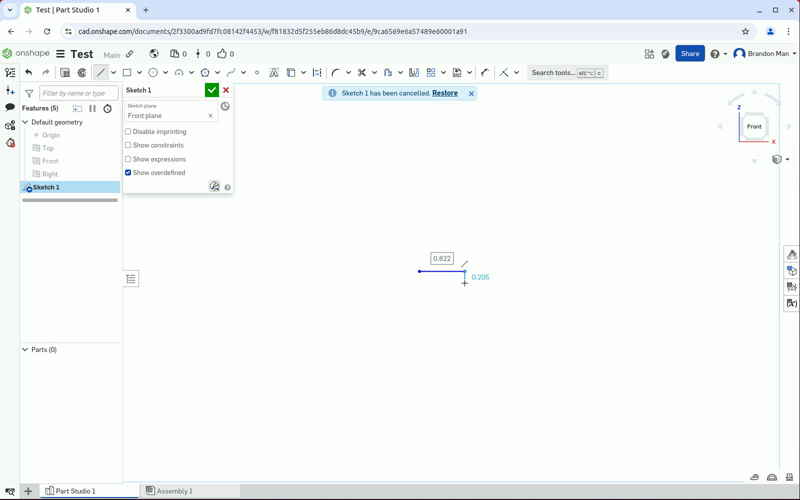
click(464, 282)
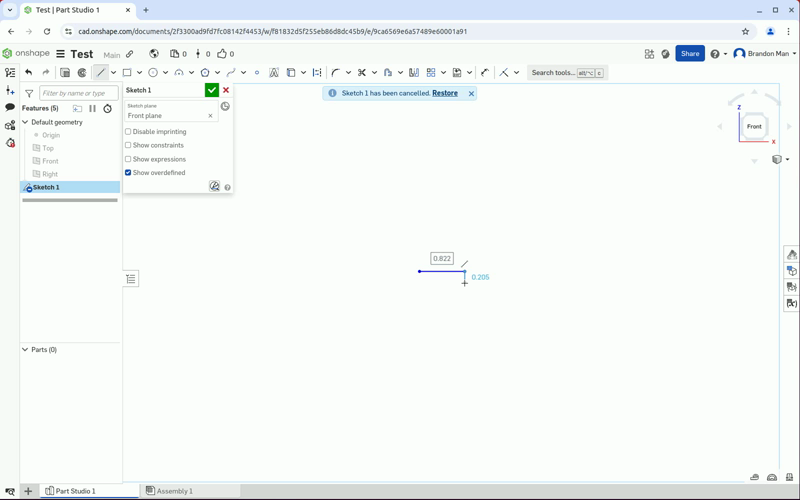
scroll(-6)
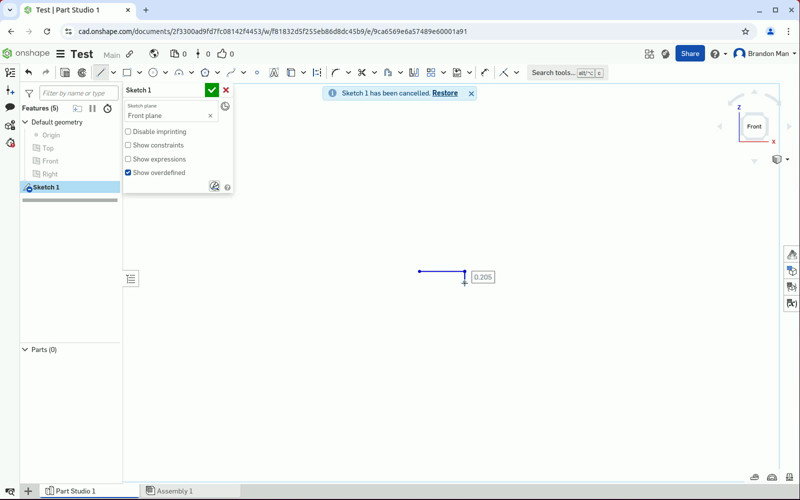
scroll(-6)
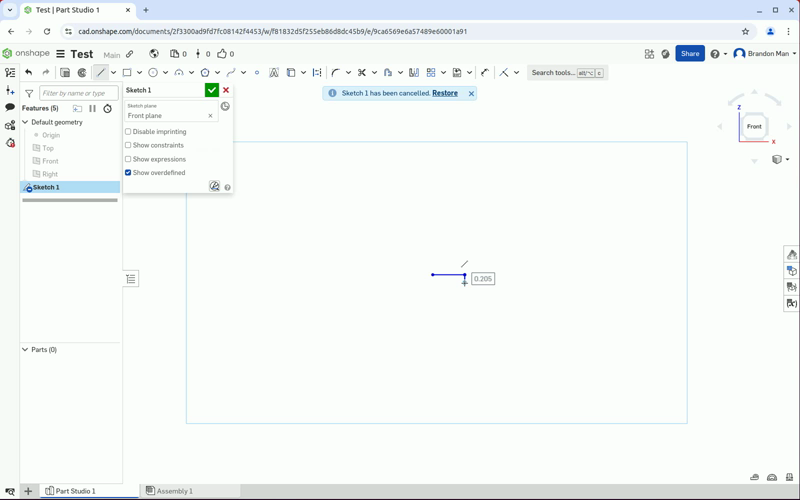
scroll(-6)
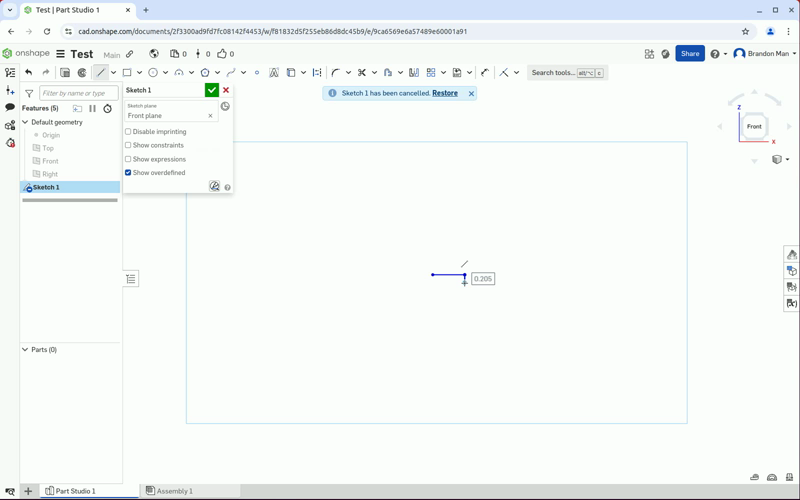
scroll(-6)
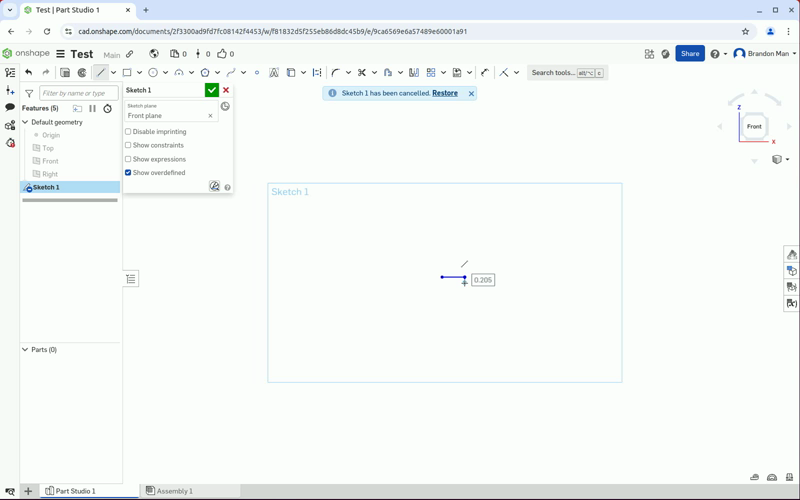
scroll(-6)
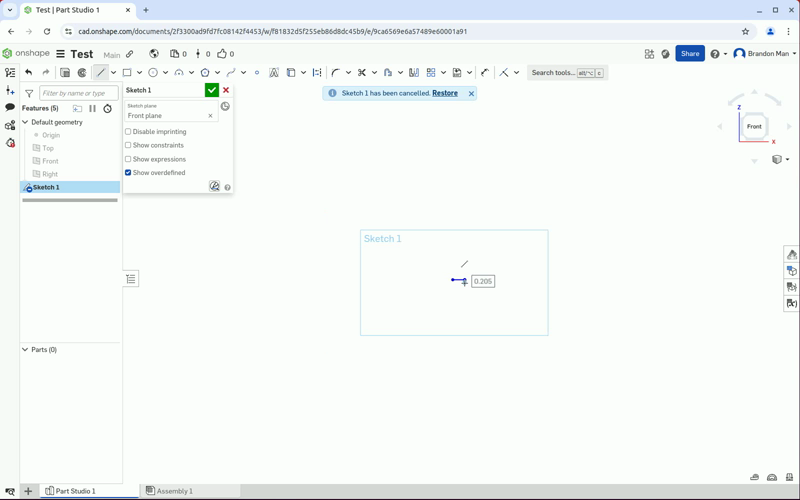
scroll(-6)
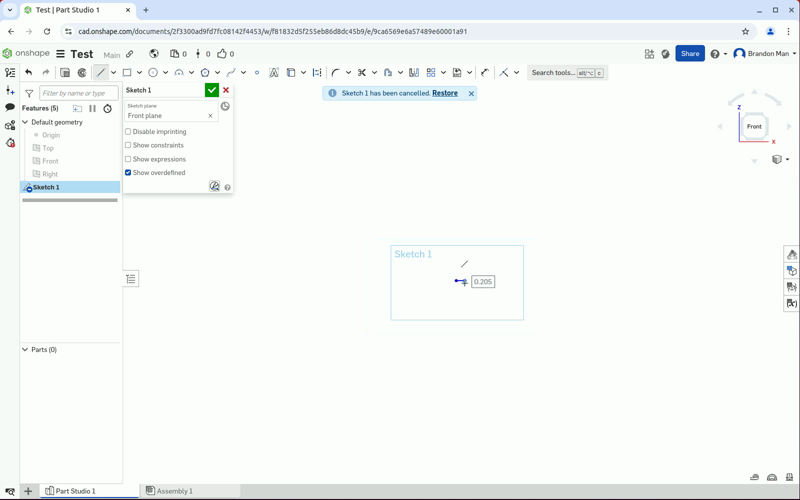
scroll(-6)
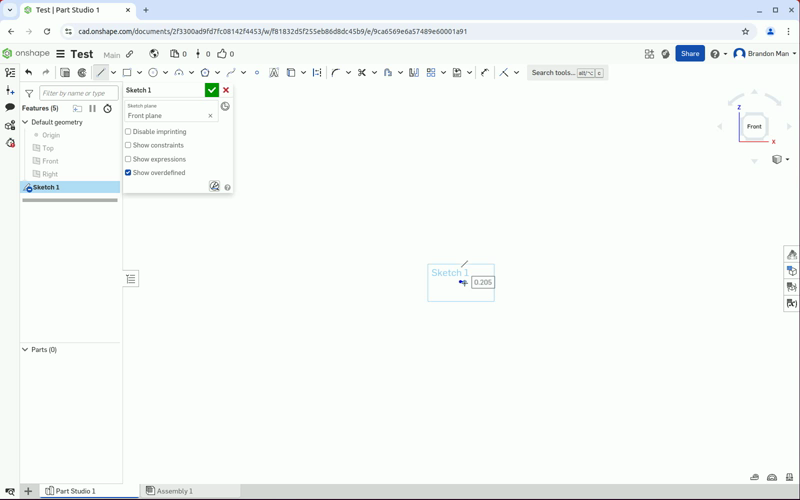
key_up(shift)
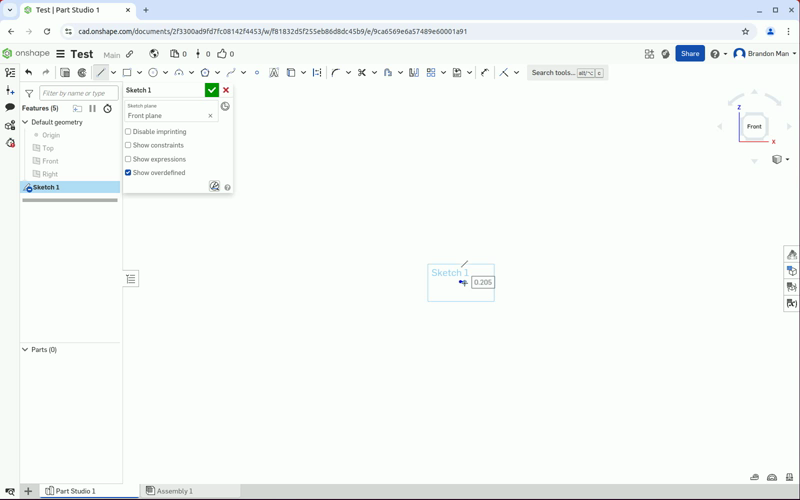
key_down(shift)
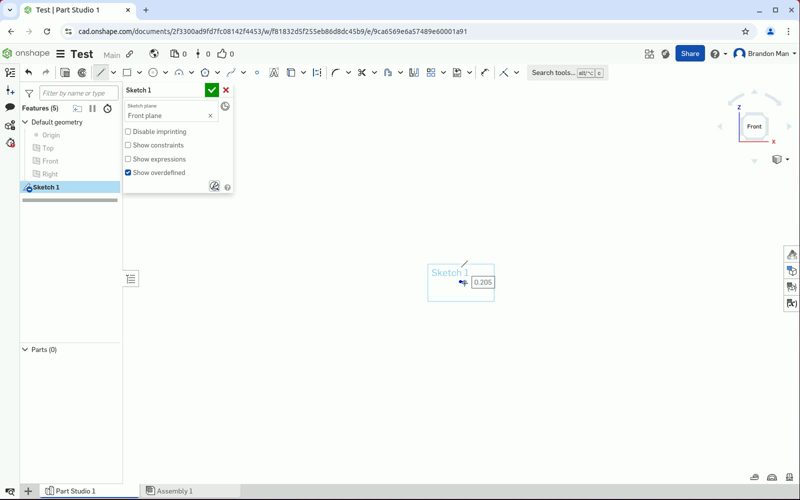
mouse_move(495, 282)
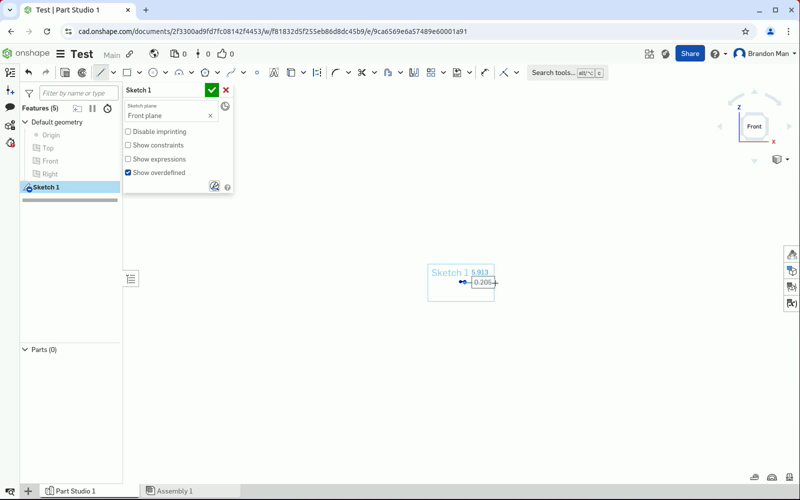
mouse_move(479, 282)
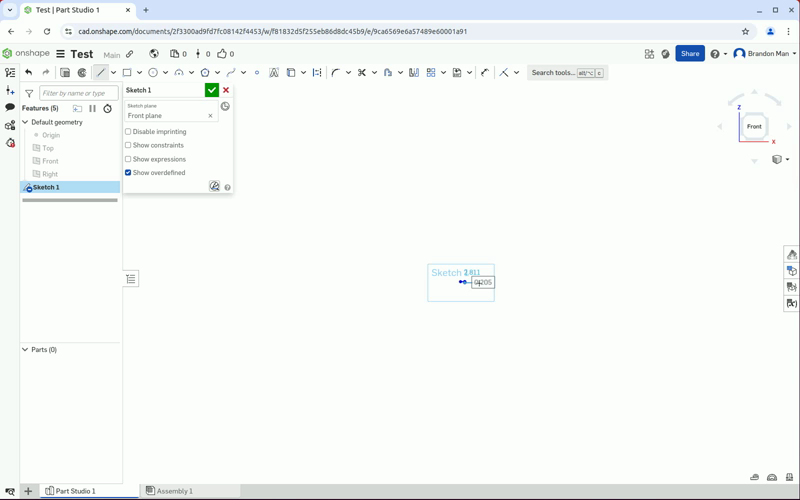
click(479, 282)
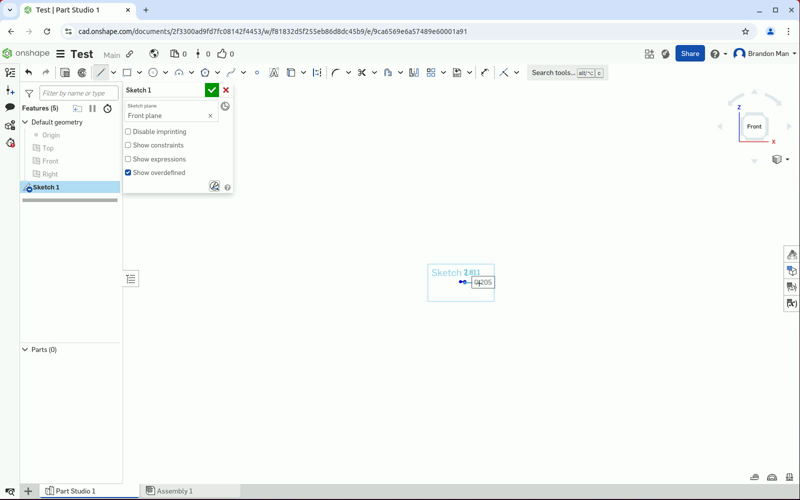
key_up(shift)
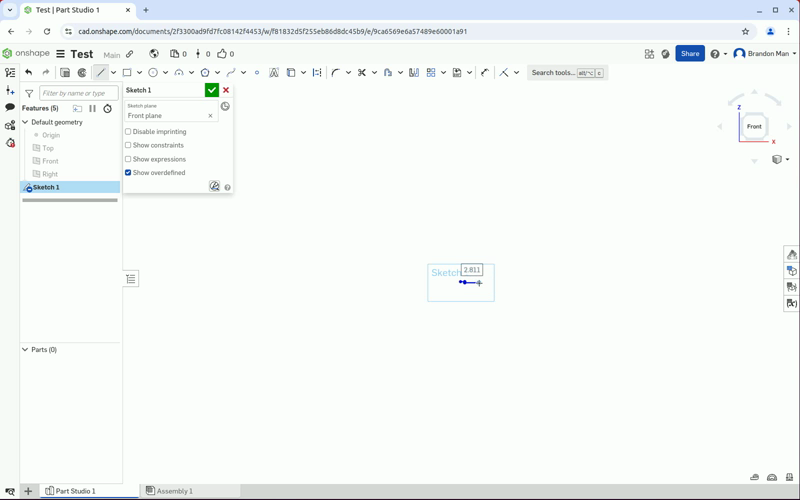
key_down(shift)
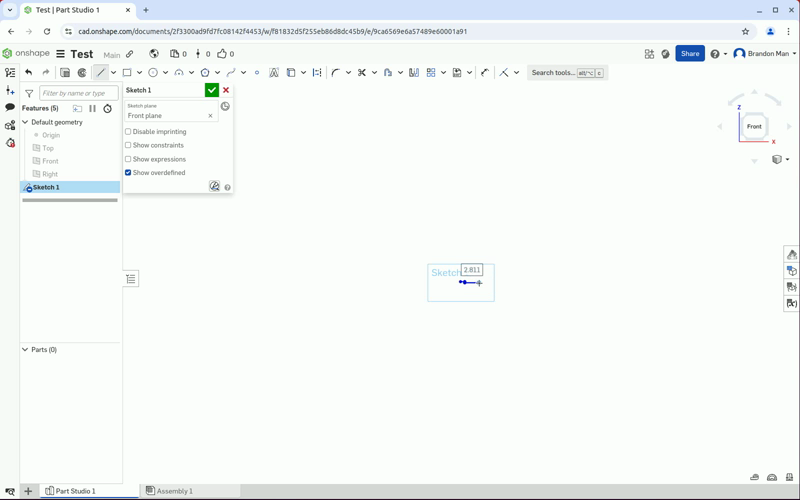
mouse_move(509, 282)
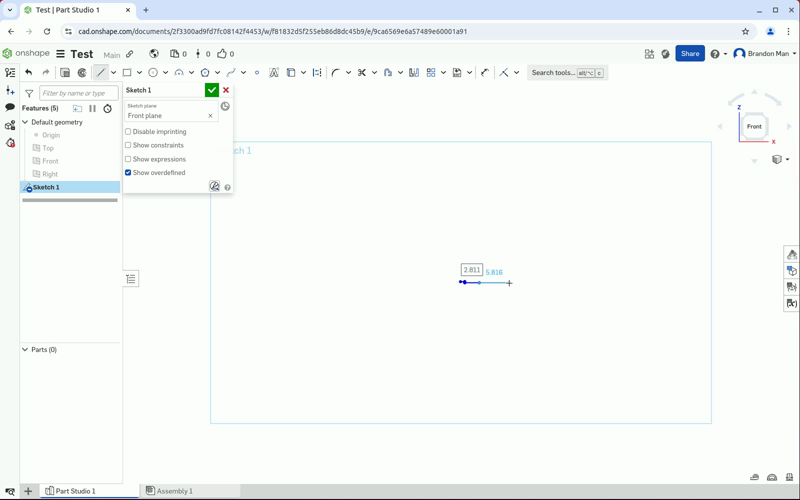
mouse_move(479, 281)
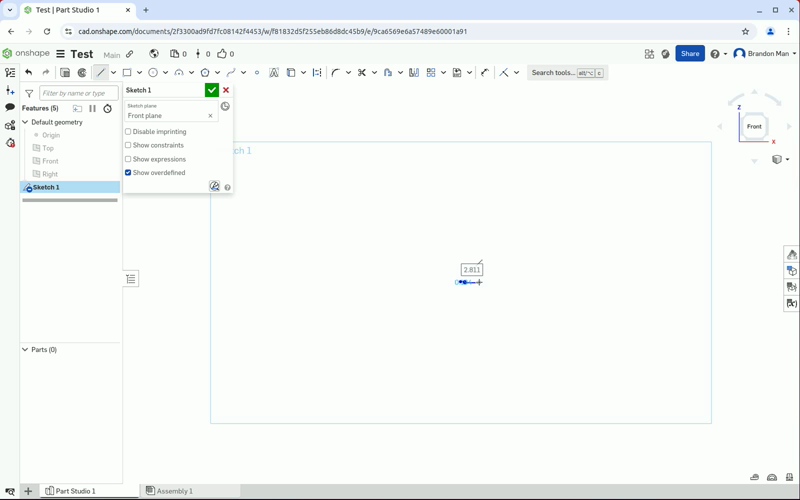
scroll(6)
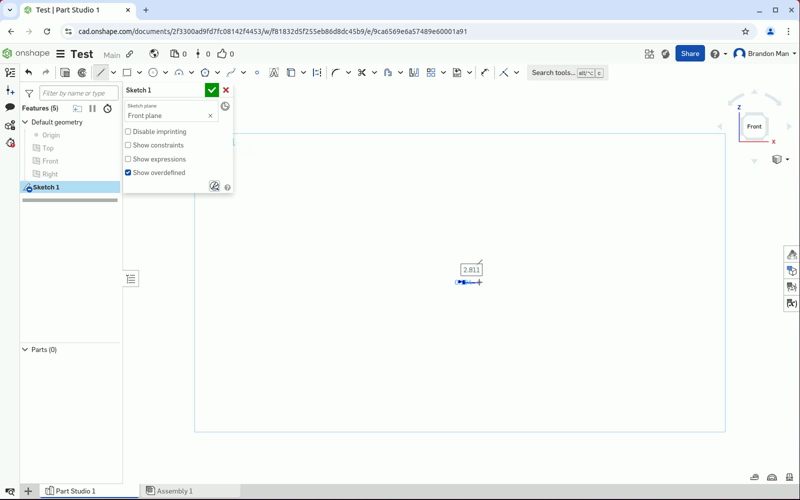
scroll(6)
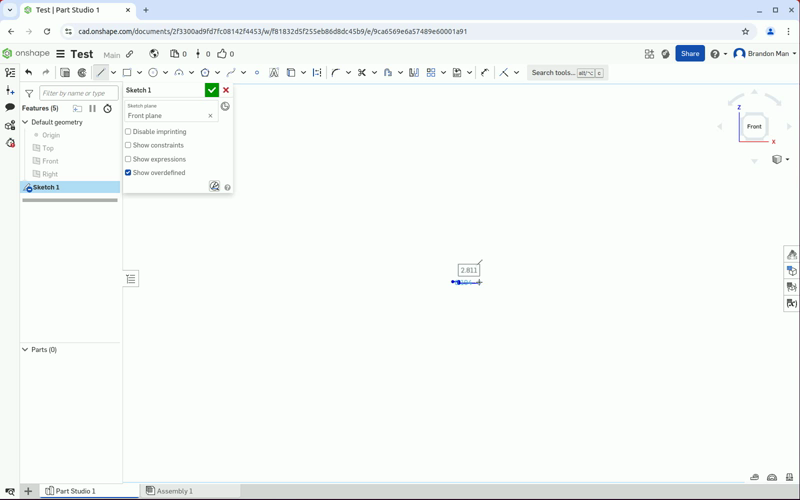
scroll(6)
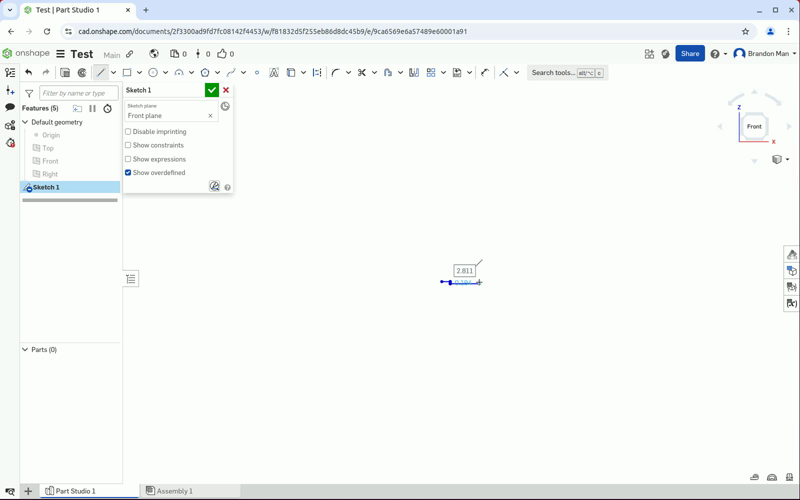
scroll(6)
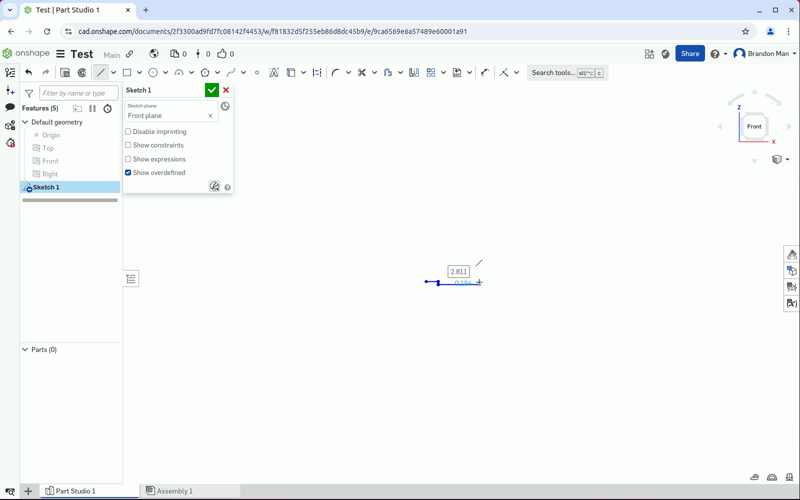
scroll(6)
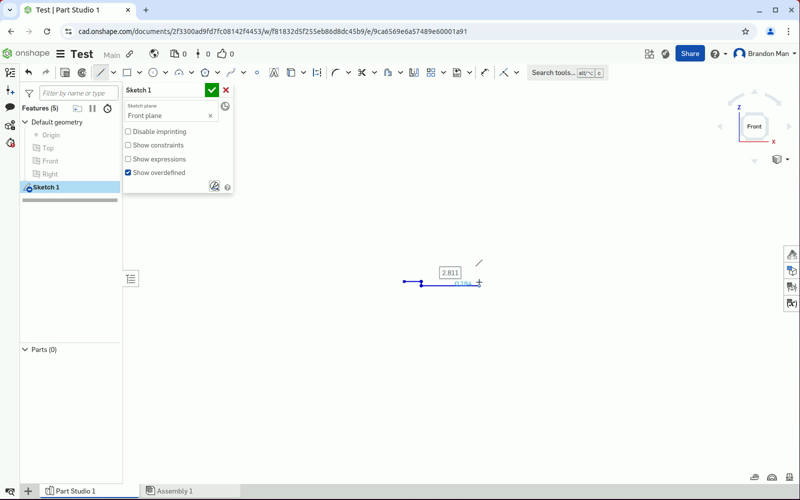
scroll(6)
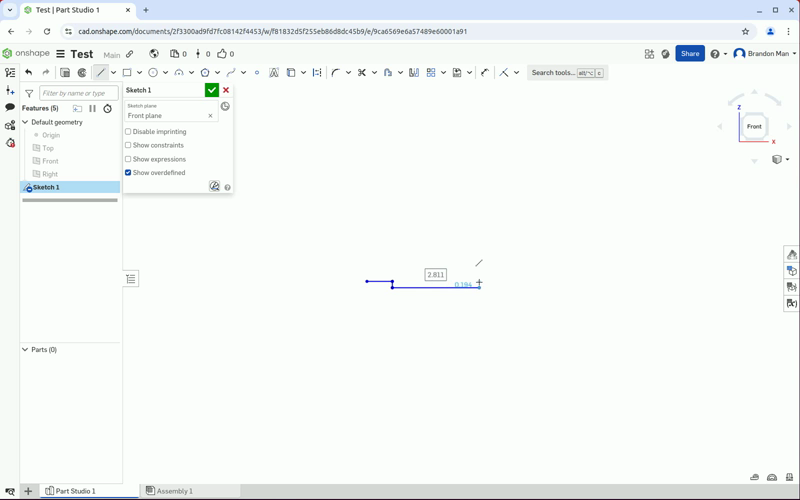
scroll(6)
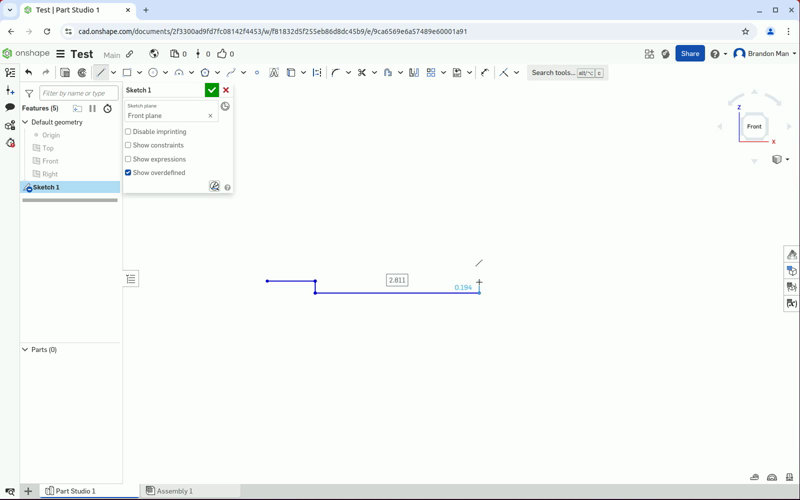
click(479, 281)
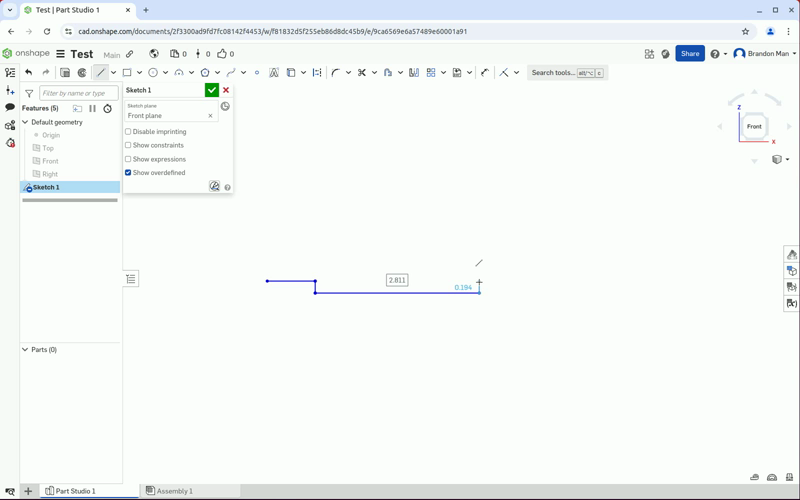
scroll(-6)
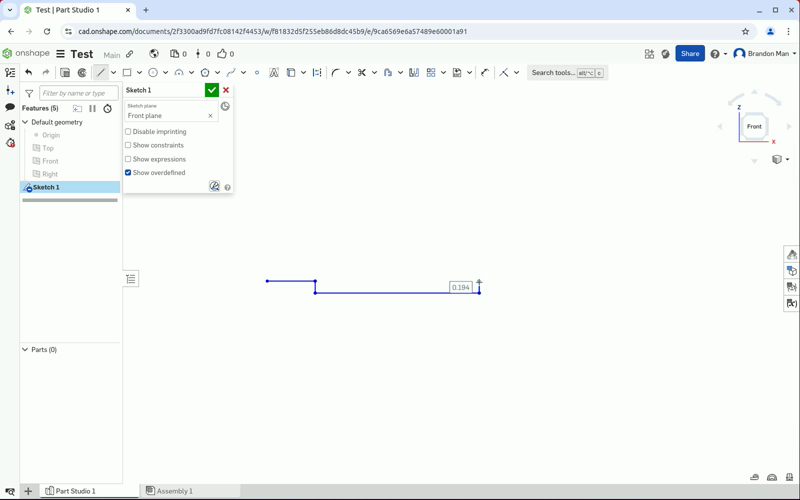
scroll(-6)
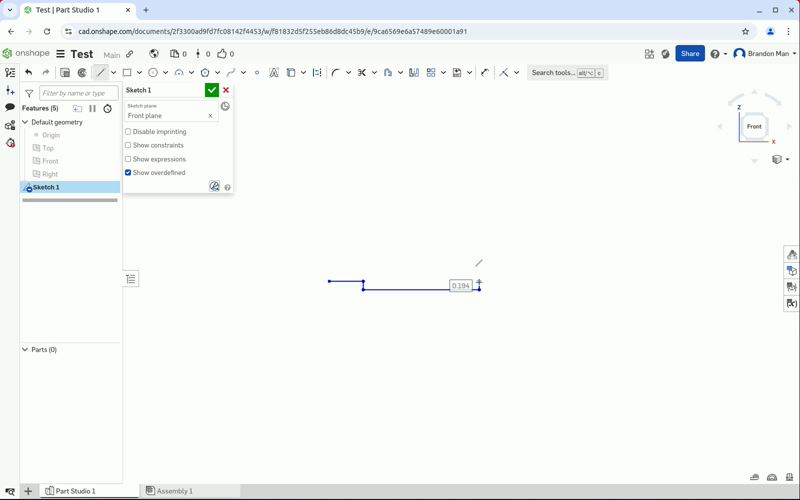
scroll(-6)
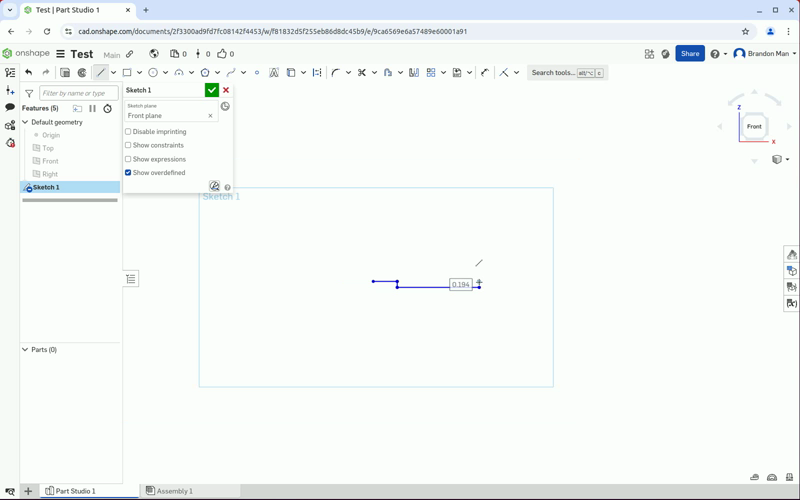
scroll(-6)
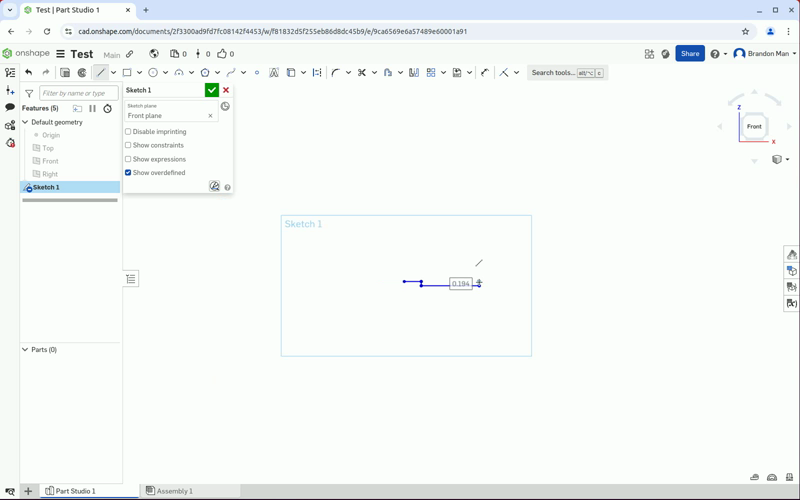
scroll(-6)
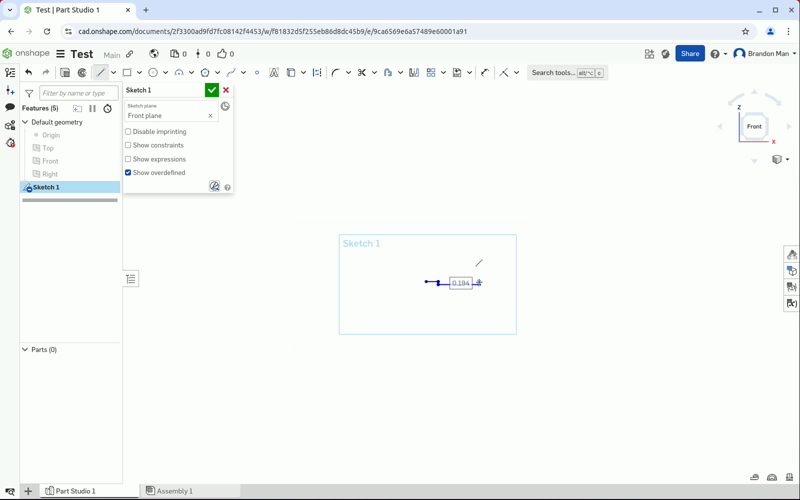
scroll(-6)
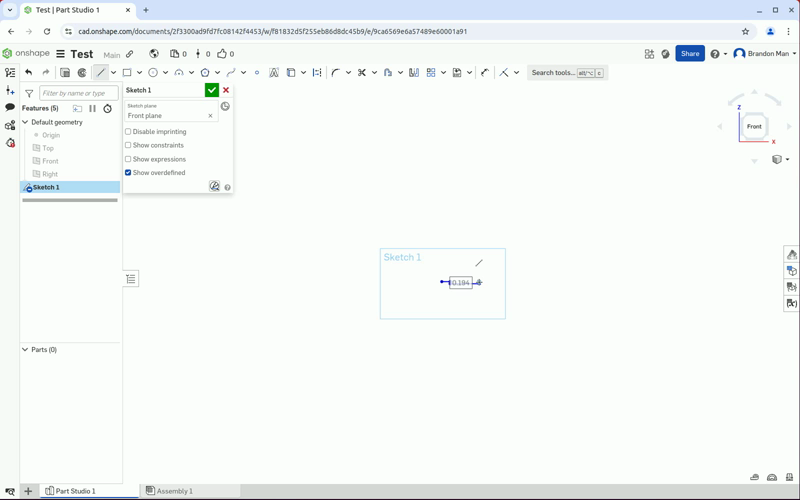
scroll(-6)
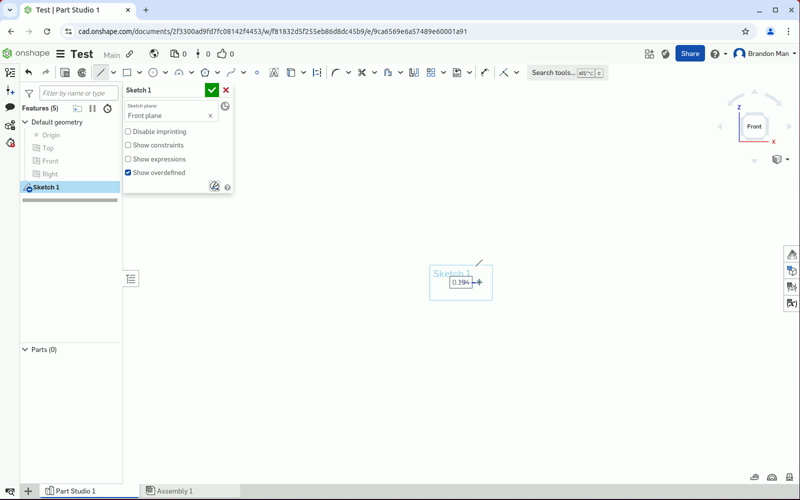
key_up(shift)
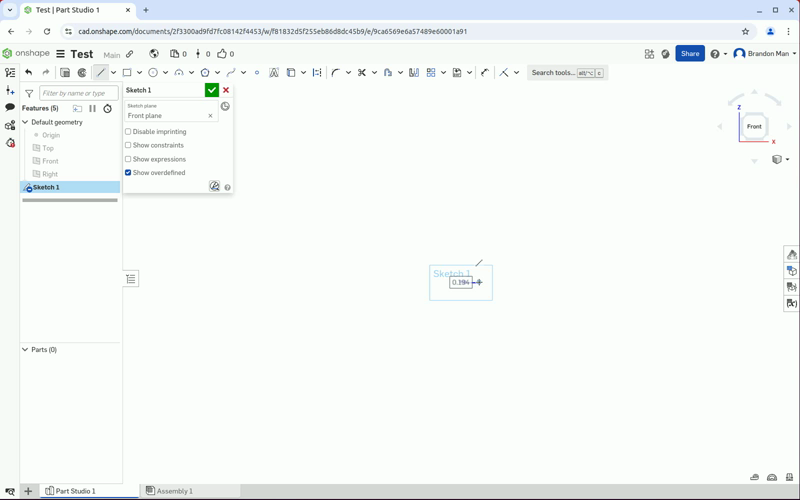
key_down(shift)
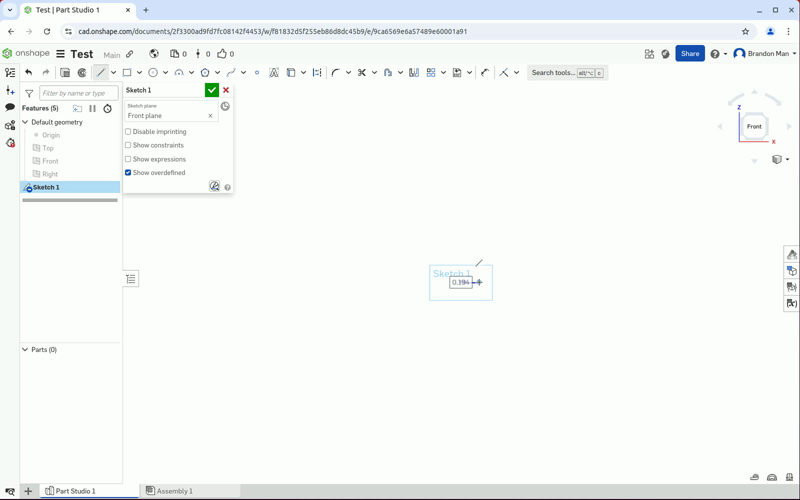
mouse_move(509, 281)
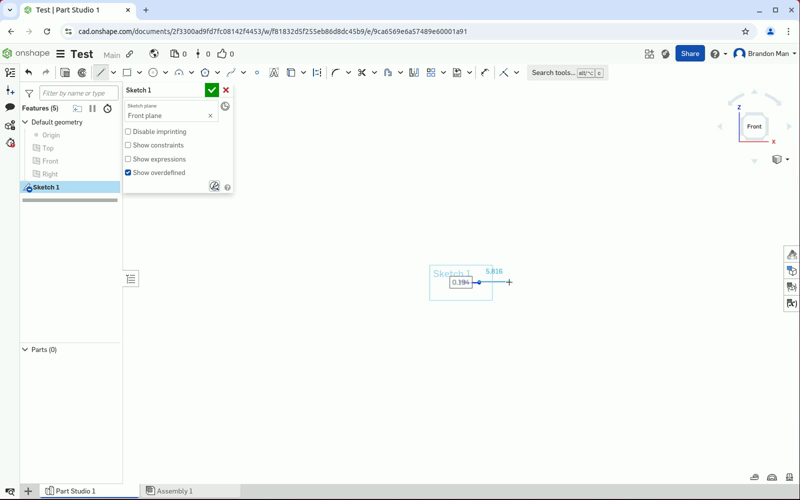
mouse_move(495, 281)
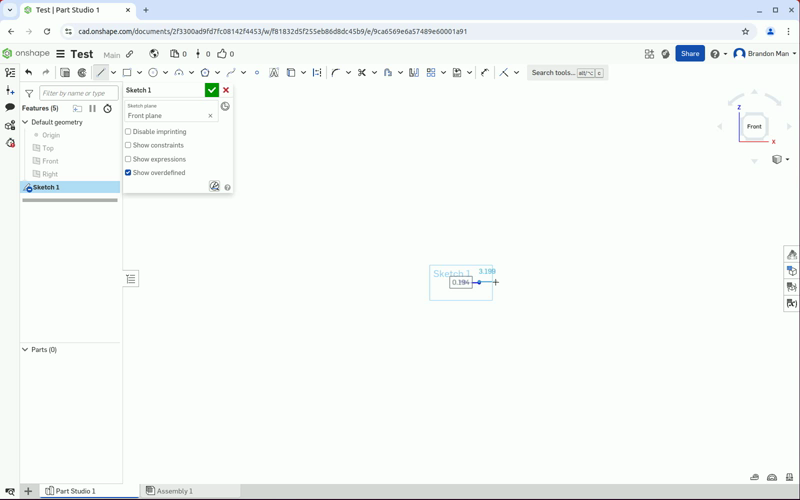
click(495, 281)
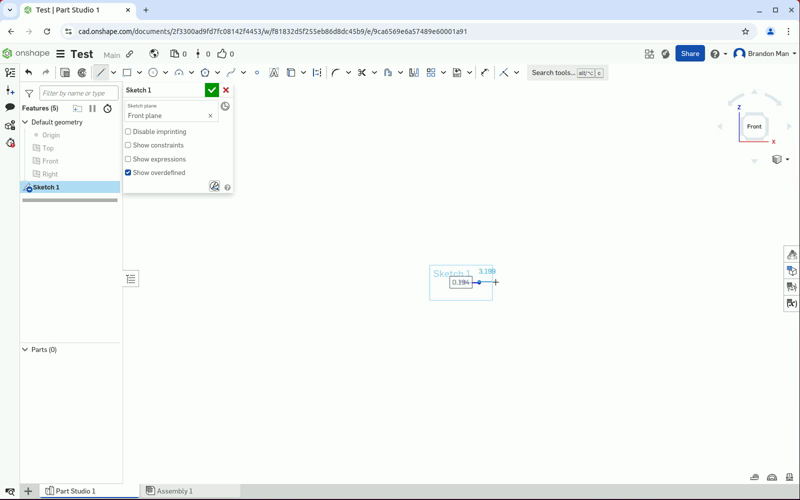
key_up(shift)
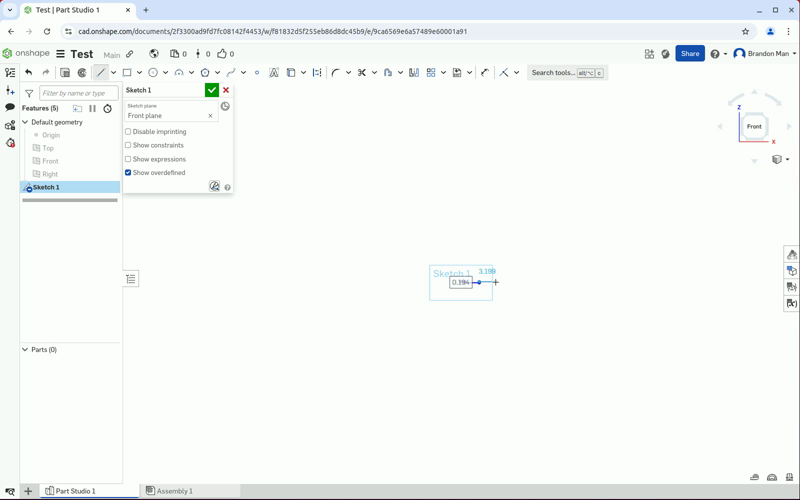
key_down(shift)
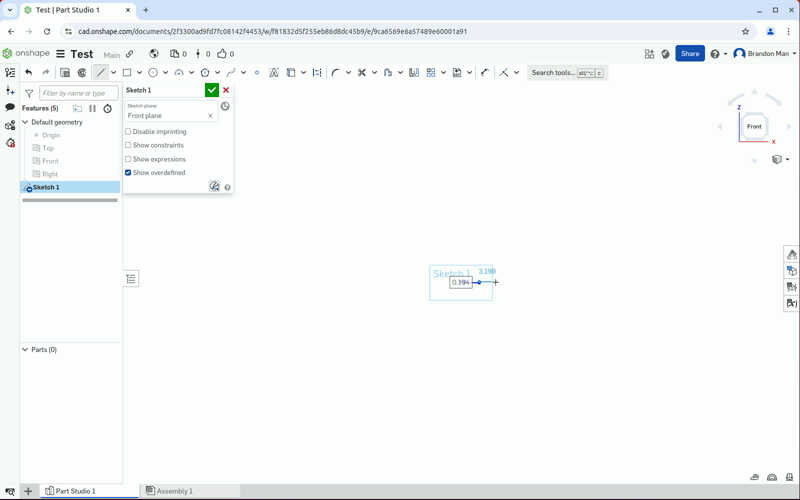
mouse_move(525, 281)
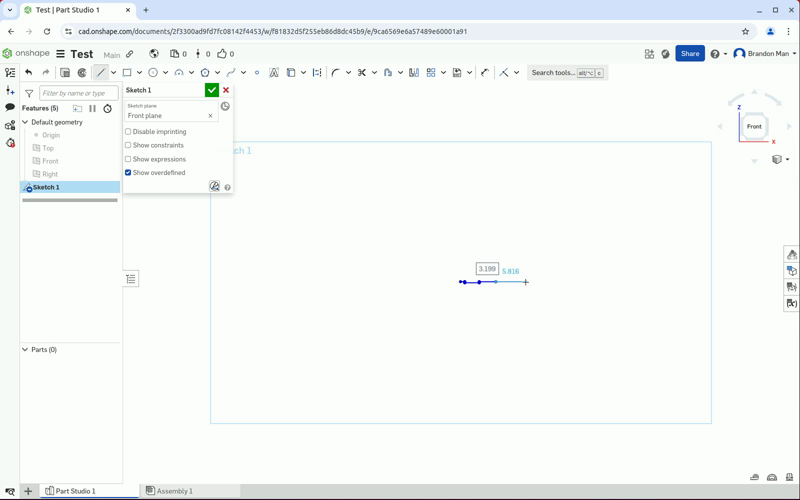
mouse_move(495, 282)
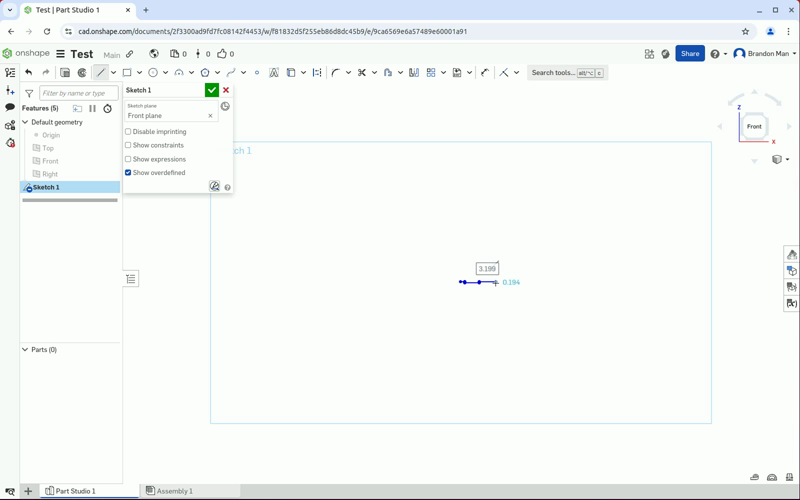
scroll(6)
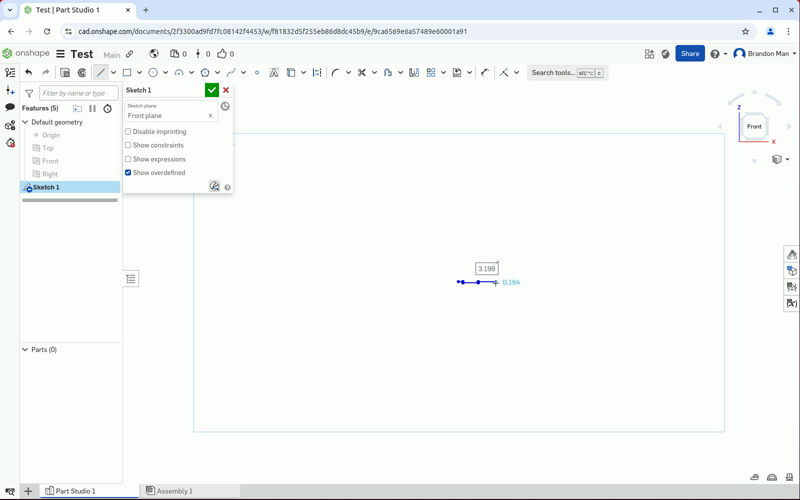
scroll(6)
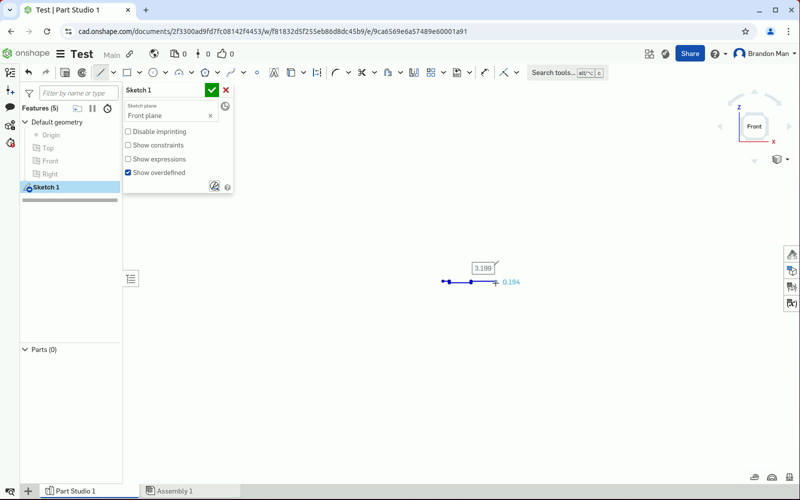
scroll(6)
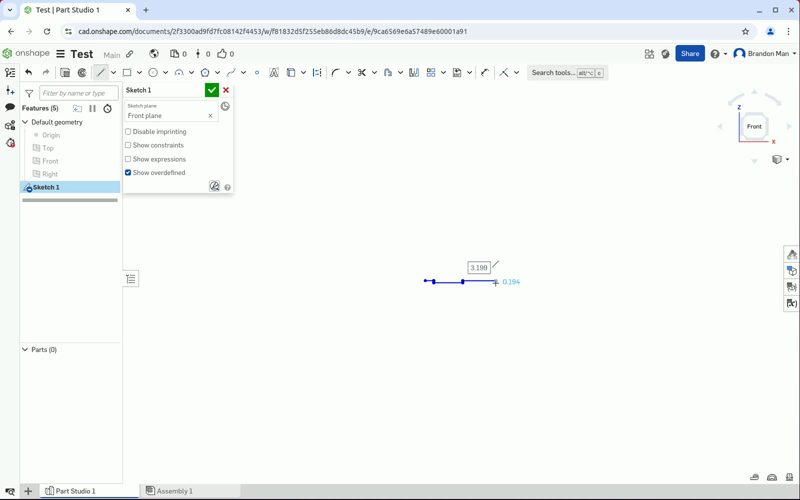
scroll(6)
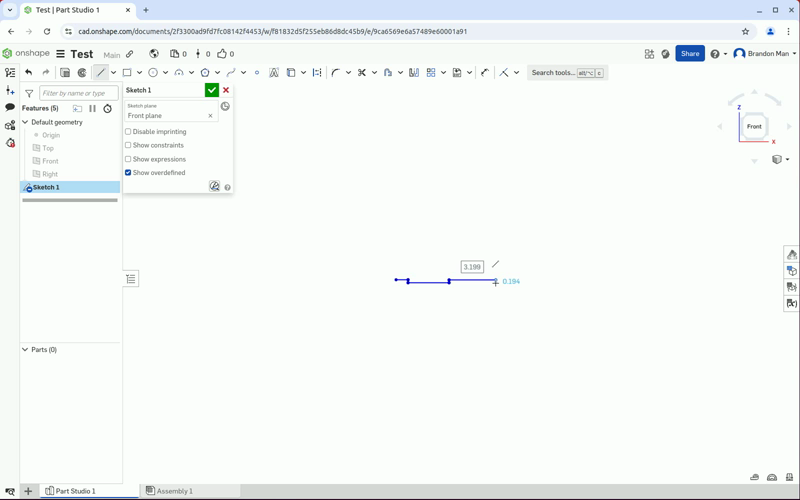
scroll(6)
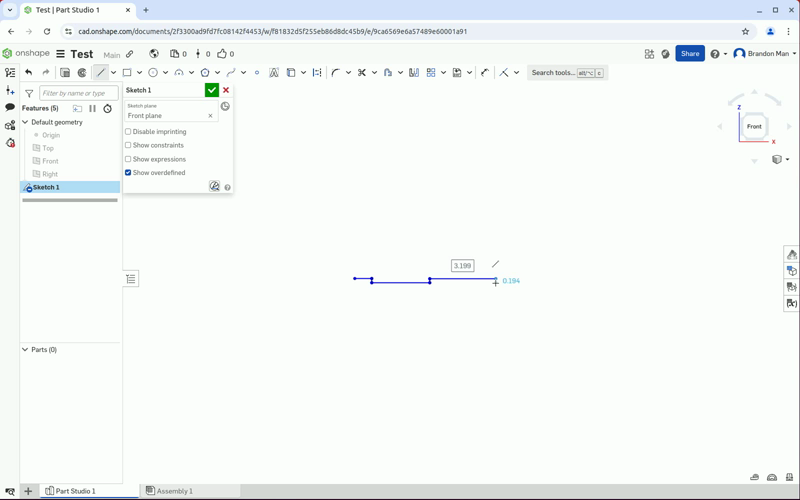
scroll(6)
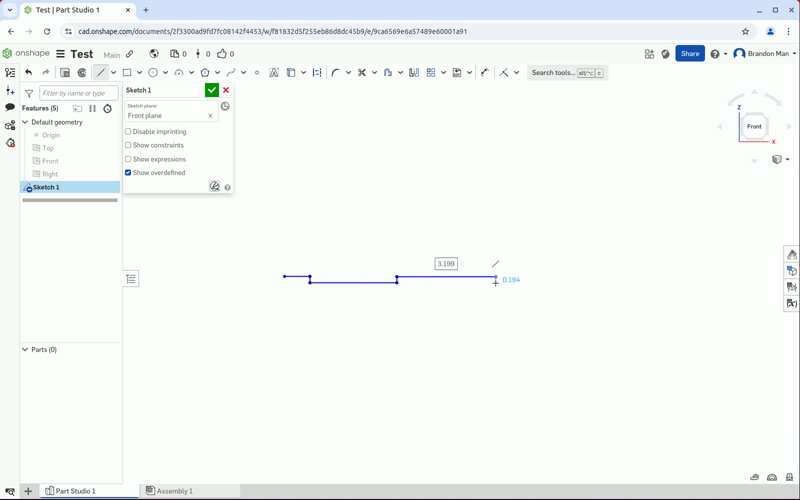
scroll(6)
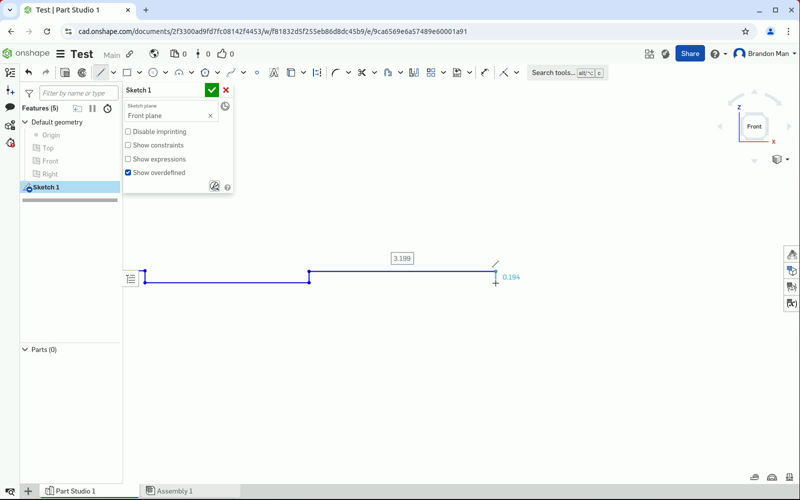
click(495, 282)
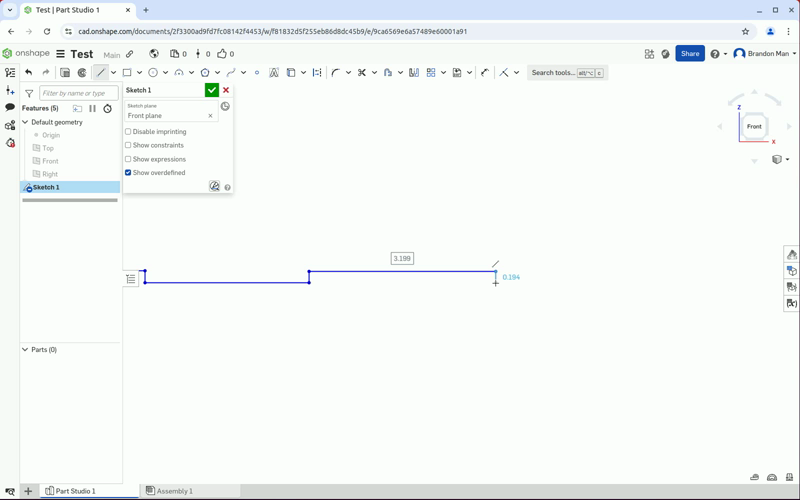
scroll(-6)
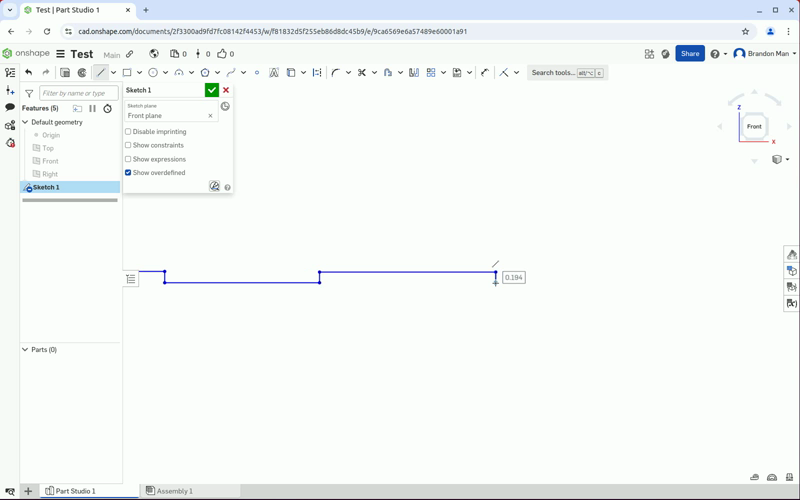
scroll(-6)
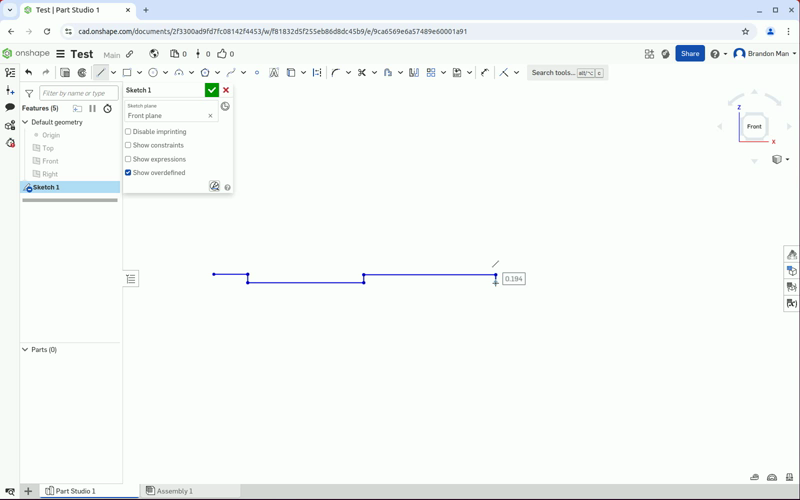
scroll(-6)
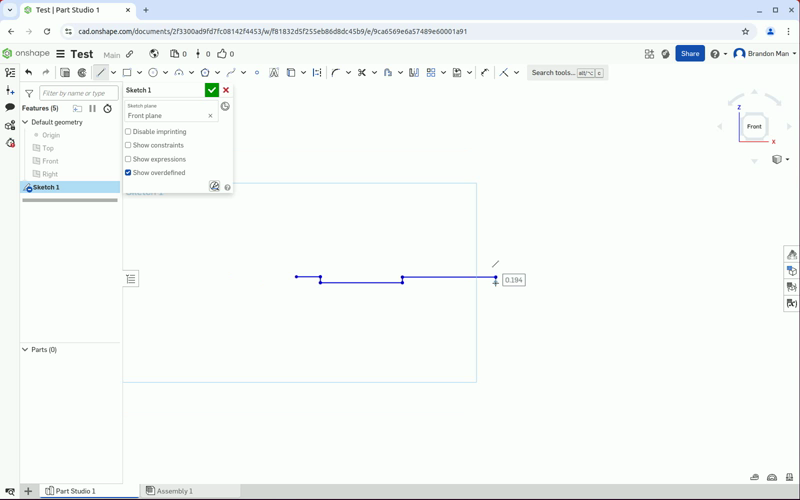
scroll(-6)
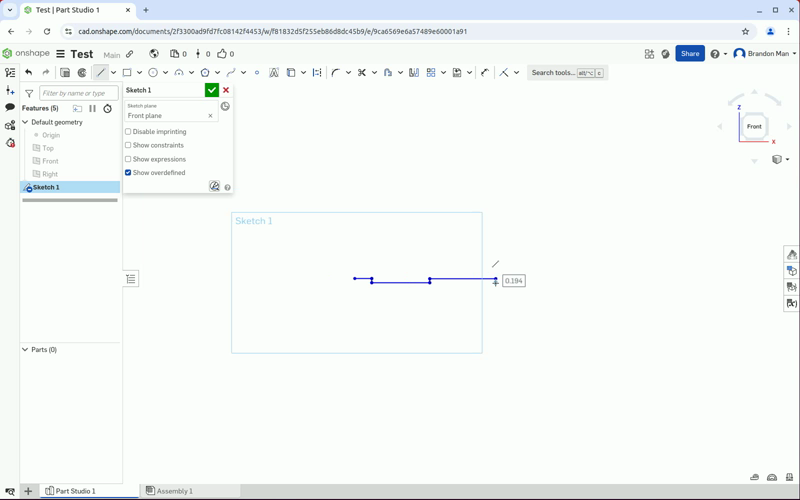
scroll(-6)
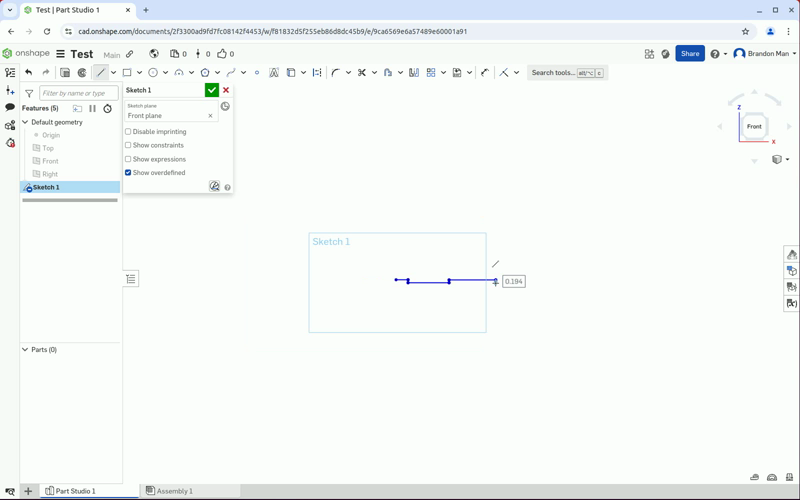
scroll(-6)
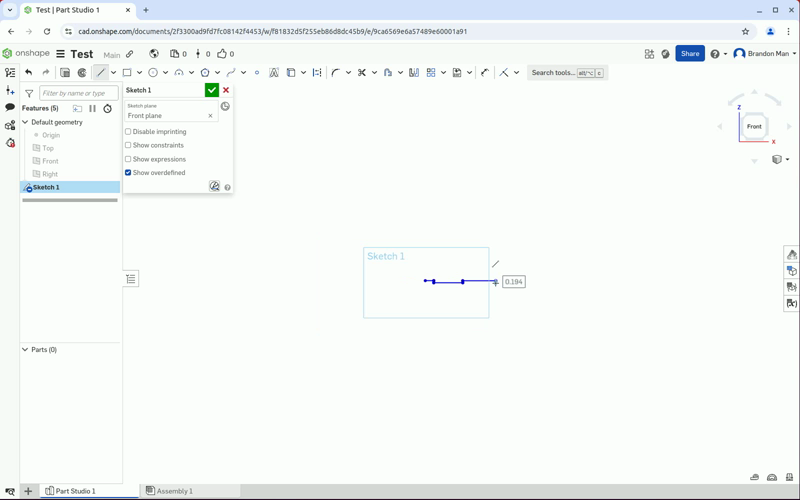
scroll(-6)
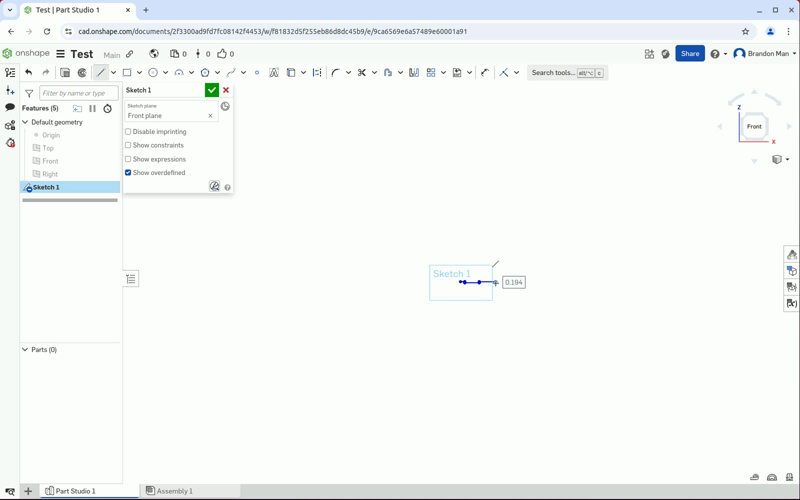
key_up(shift)
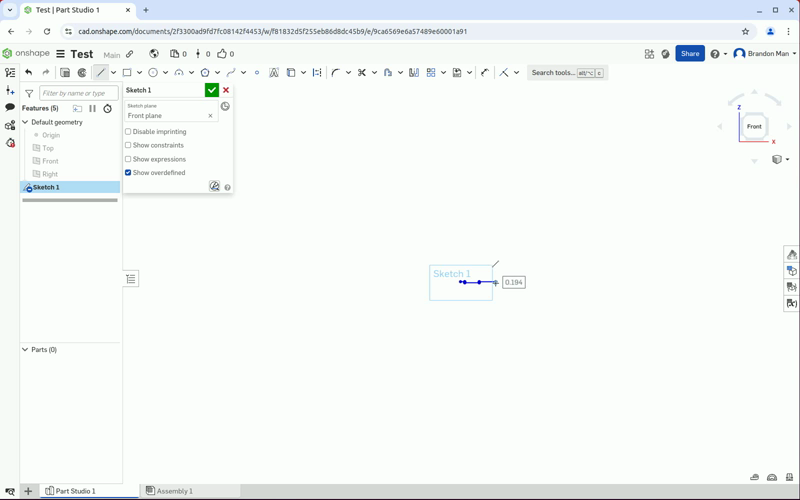
key_down(shift)
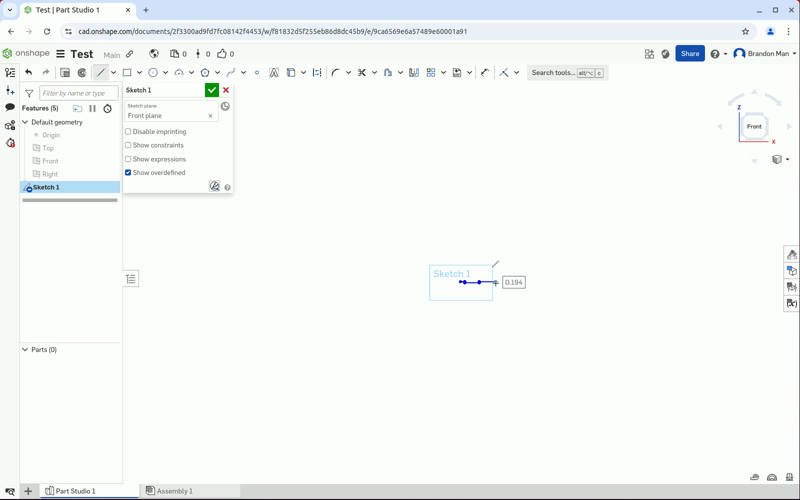
mouse_move(525, 282)
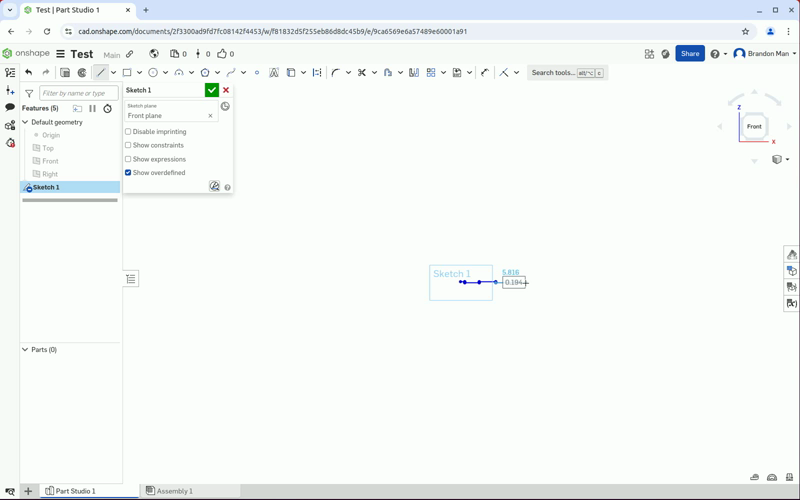
mouse_move(509, 282)
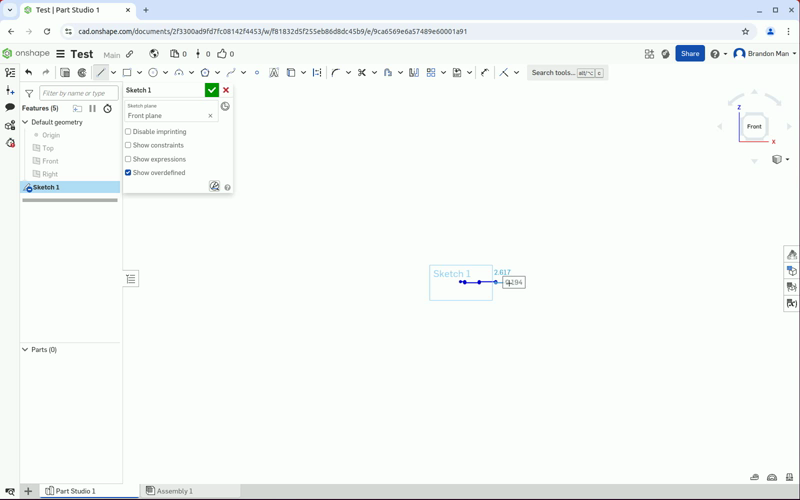
click(509, 282)
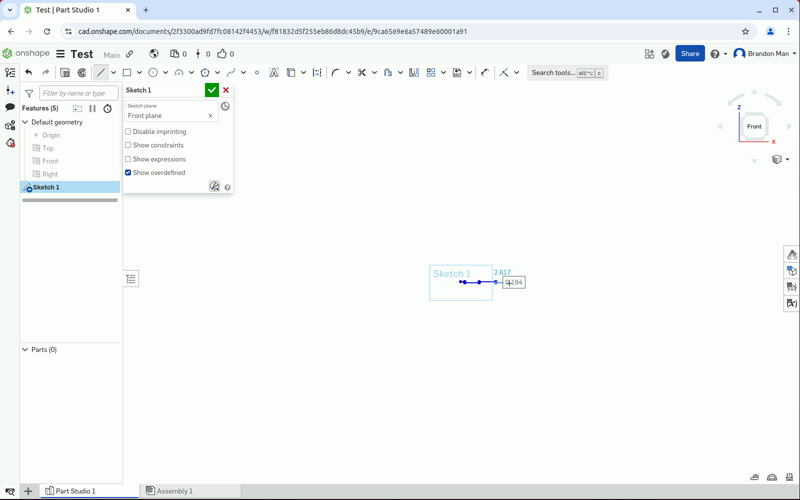
key_up(shift)
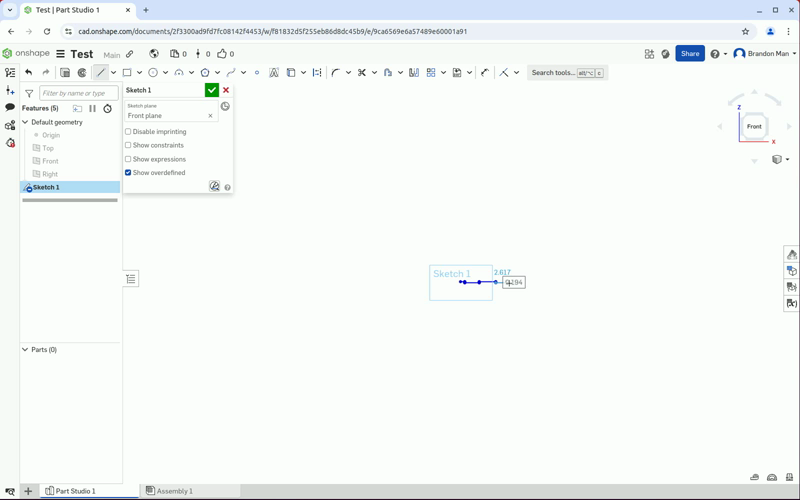
key_down(shift)
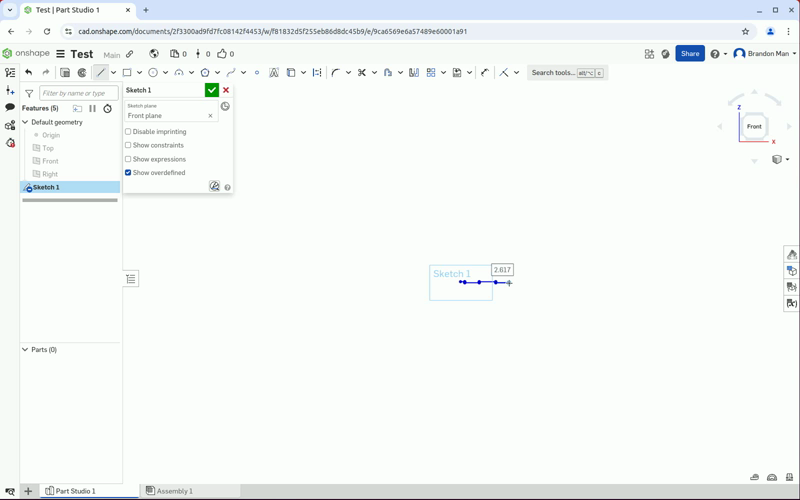
mouse_move(539, 282)
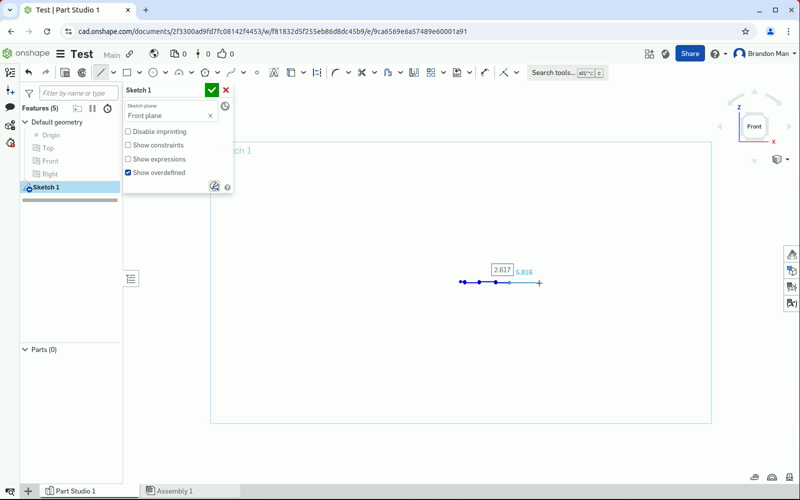
mouse_move(509, 281)
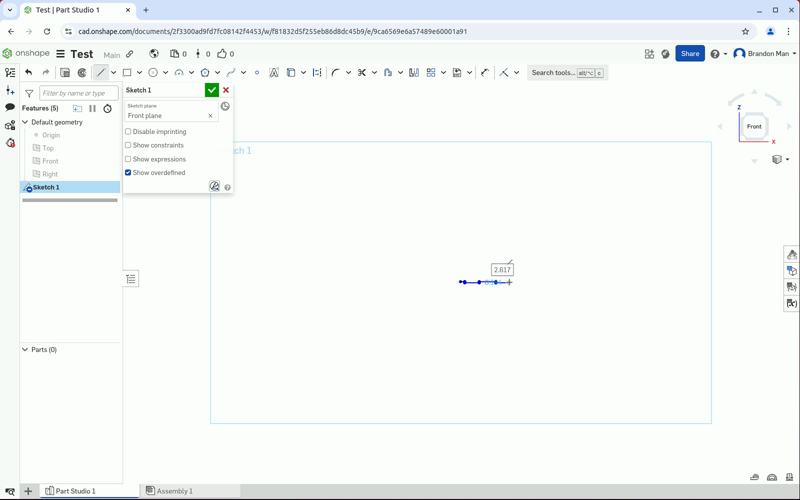
scroll(6)
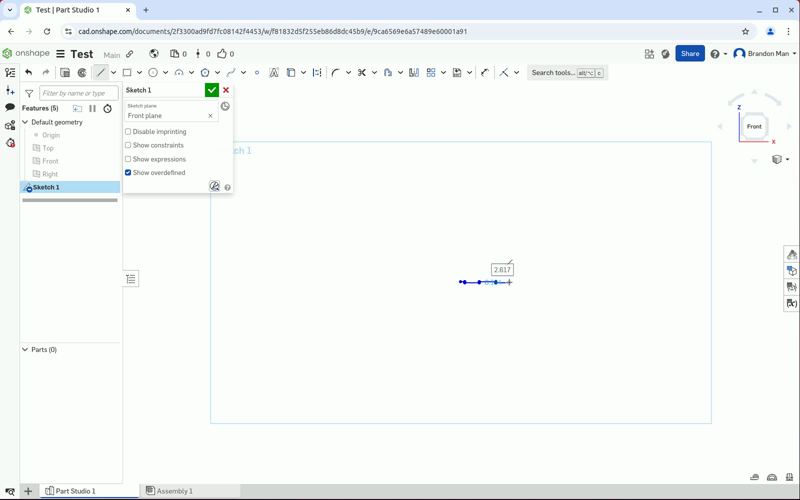
scroll(6)
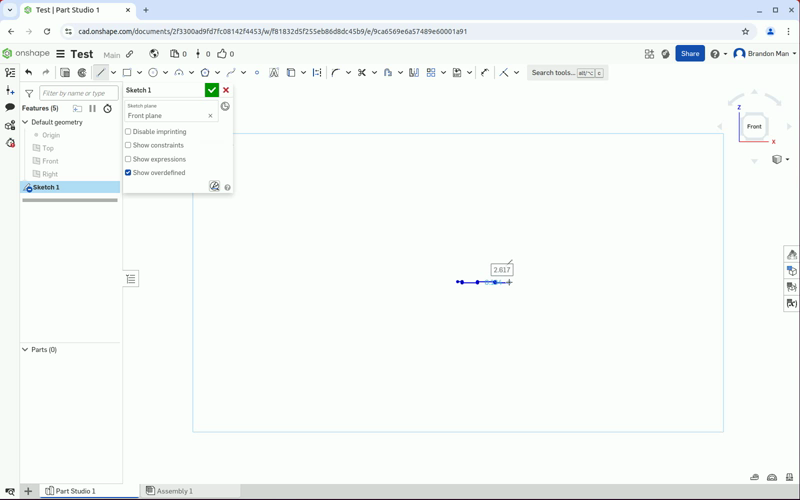
scroll(6)
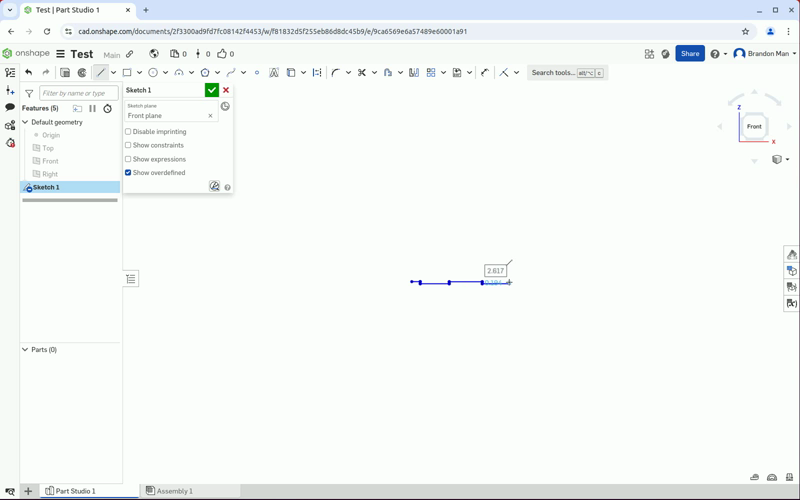
scroll(6)
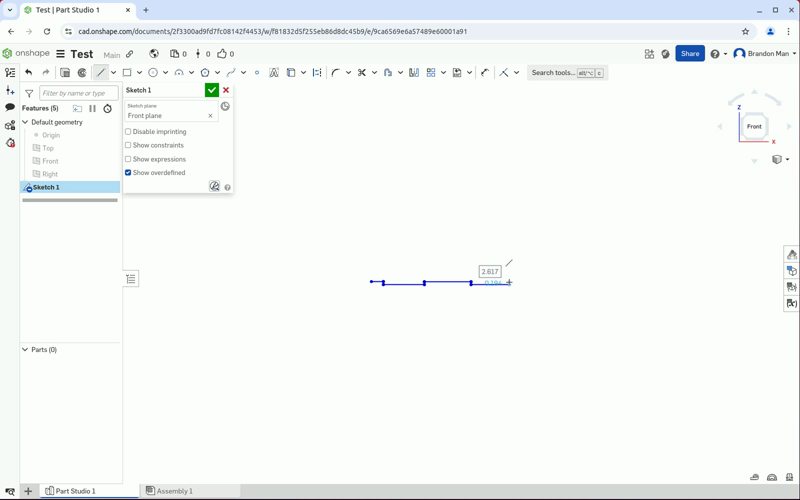
scroll(6)
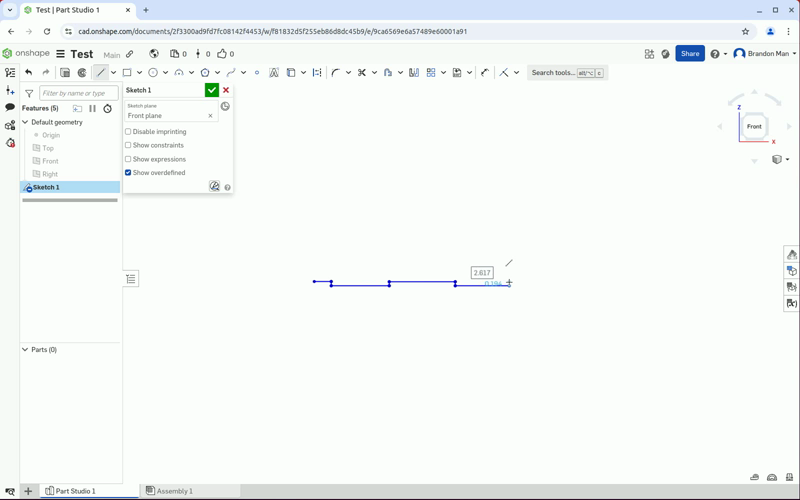
scroll(6)
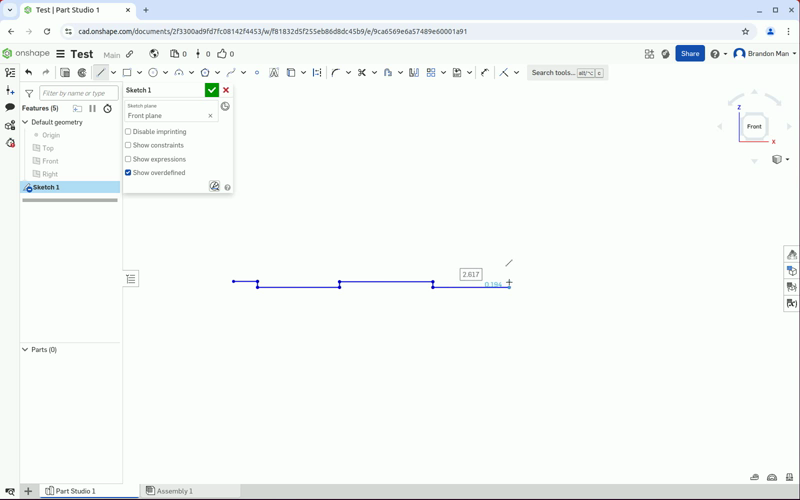
scroll(6)
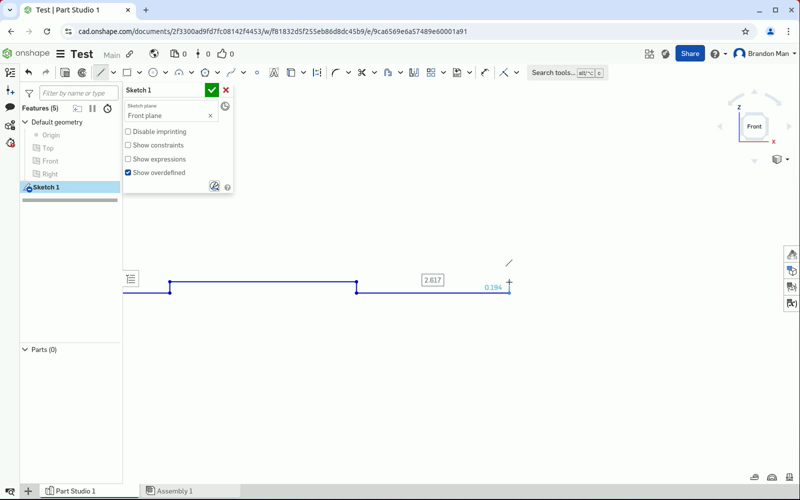
click(509, 281)
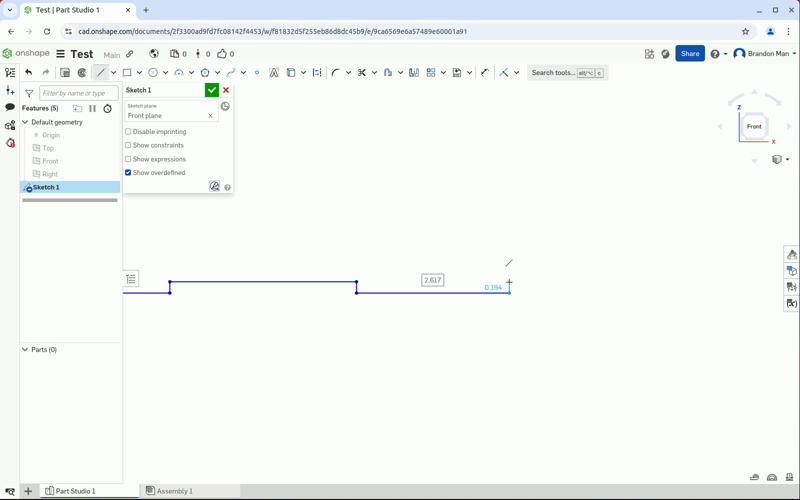
scroll(-6)
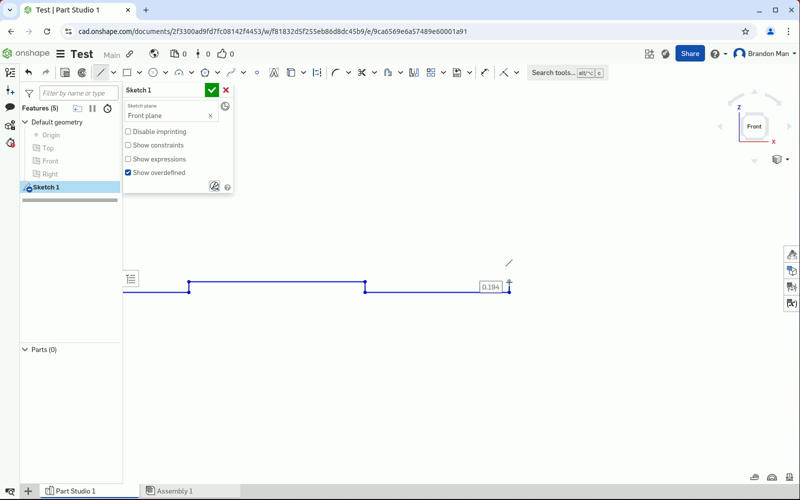
scroll(-6)
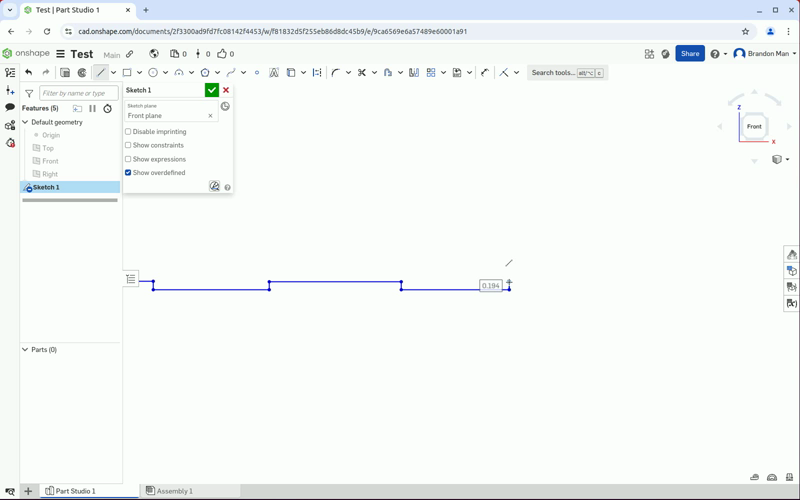
scroll(-6)
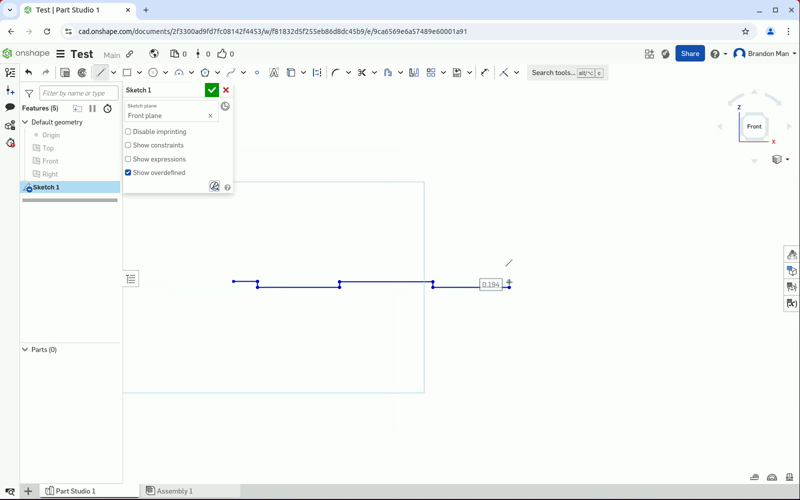
scroll(-6)
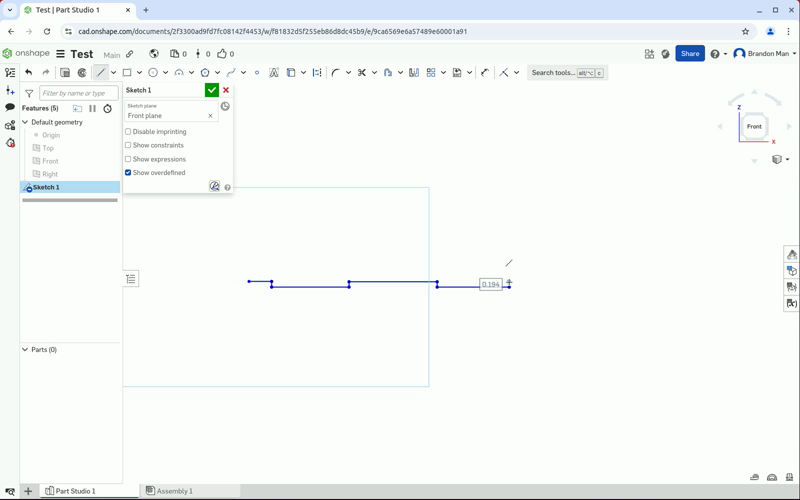
scroll(-6)
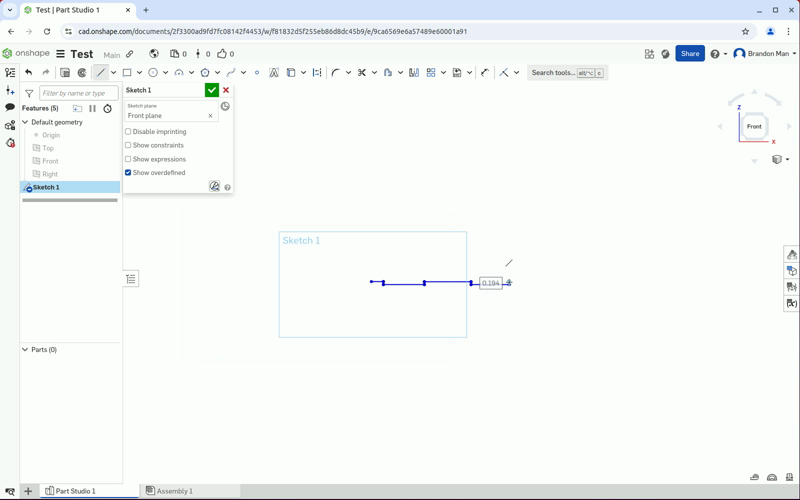
scroll(-6)
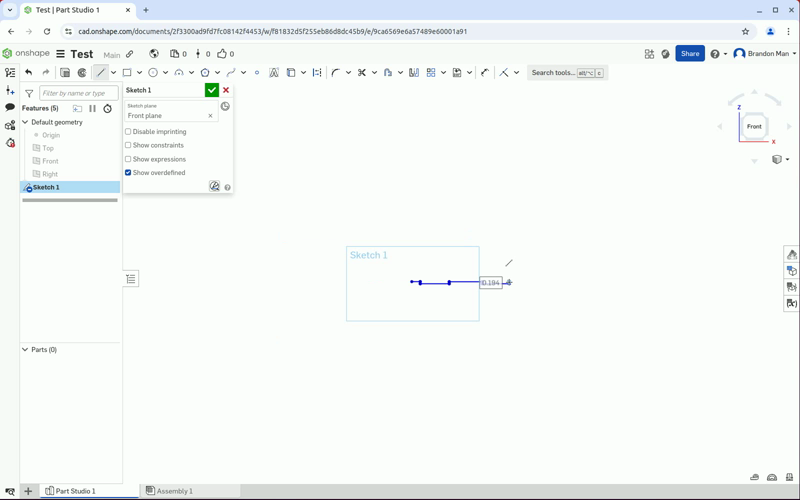
scroll(-6)
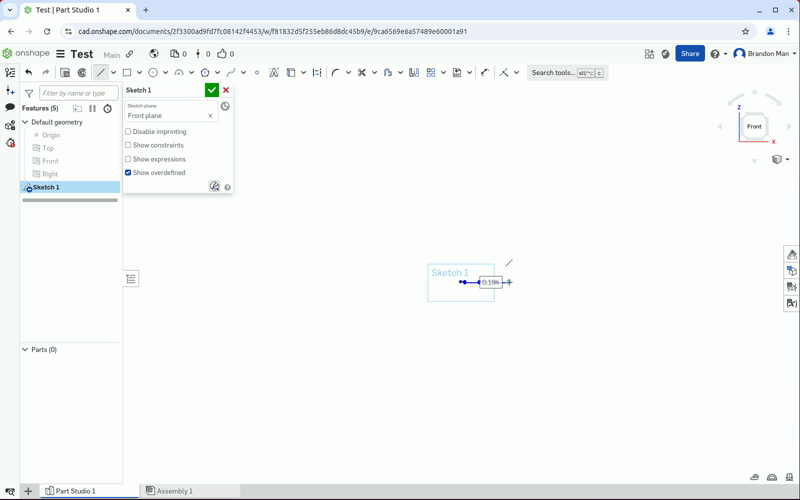
key_up(shift)
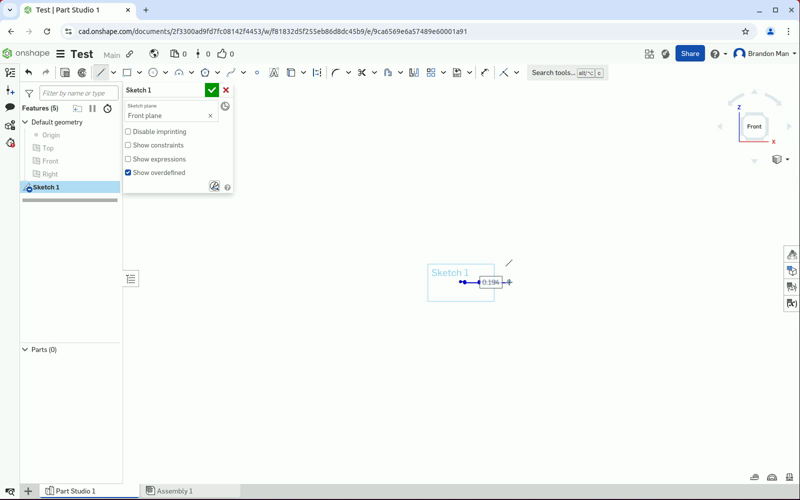
key_down(shift)
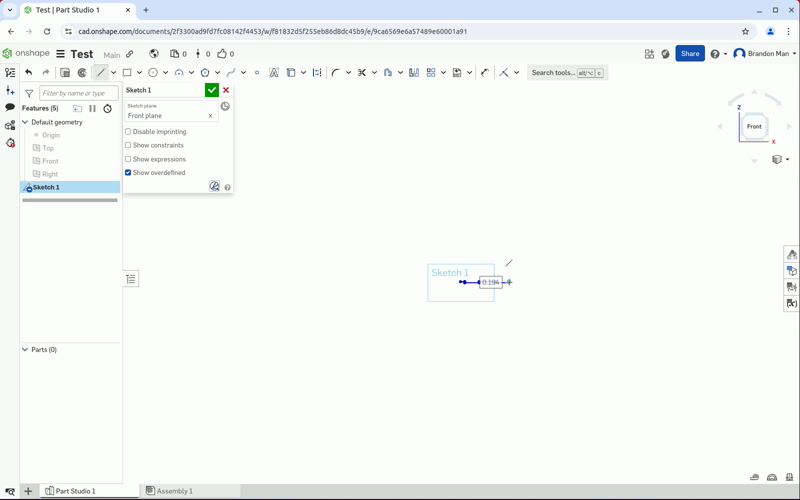
mouse_move(539, 281)
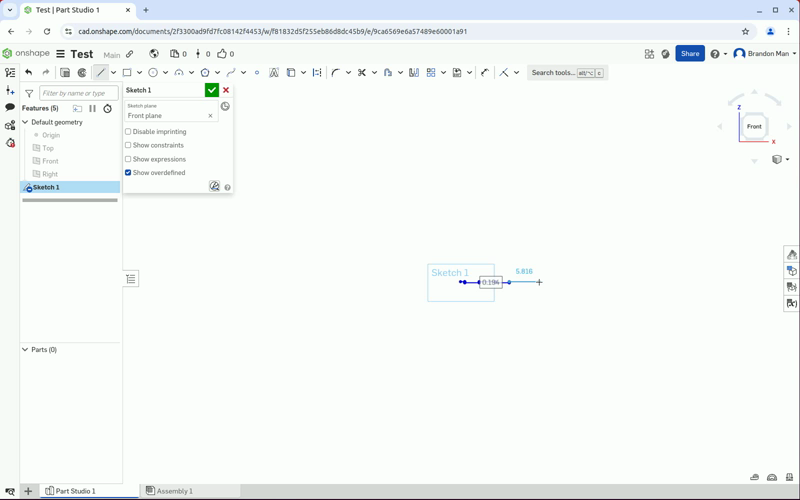
mouse_move(517, 281)
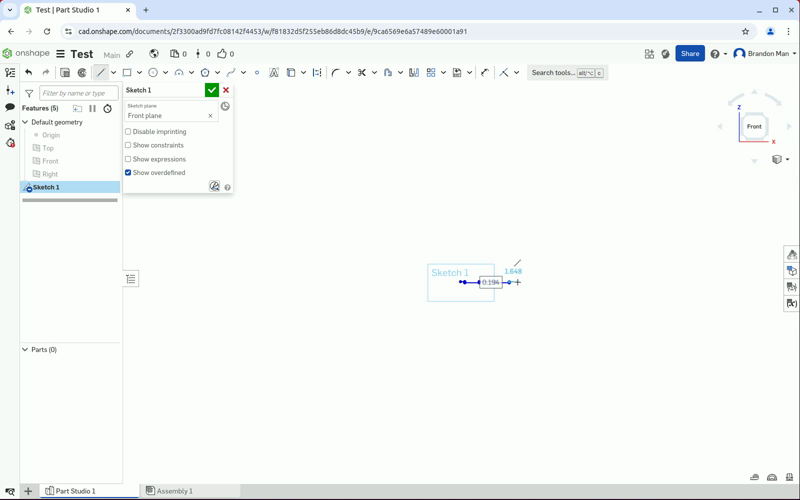
click(517, 281)
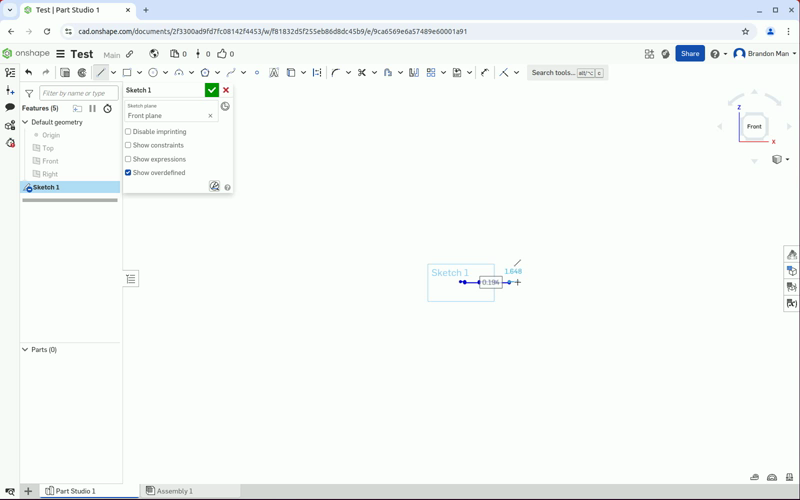
key_up(shift)
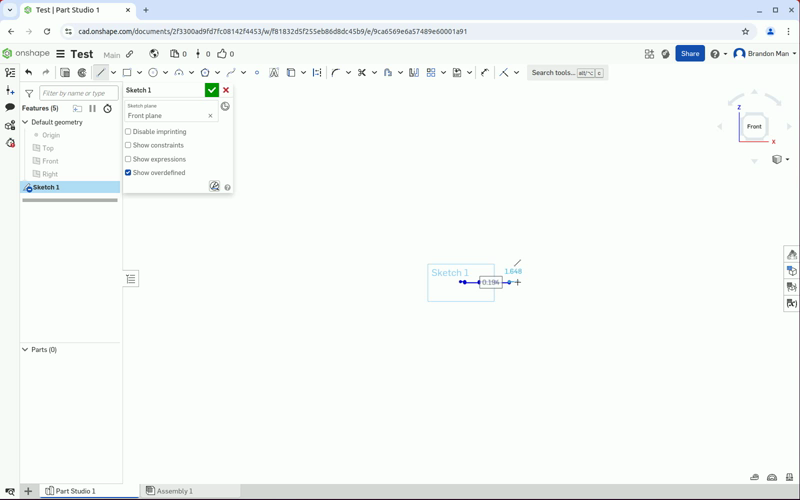
key_down(shift)
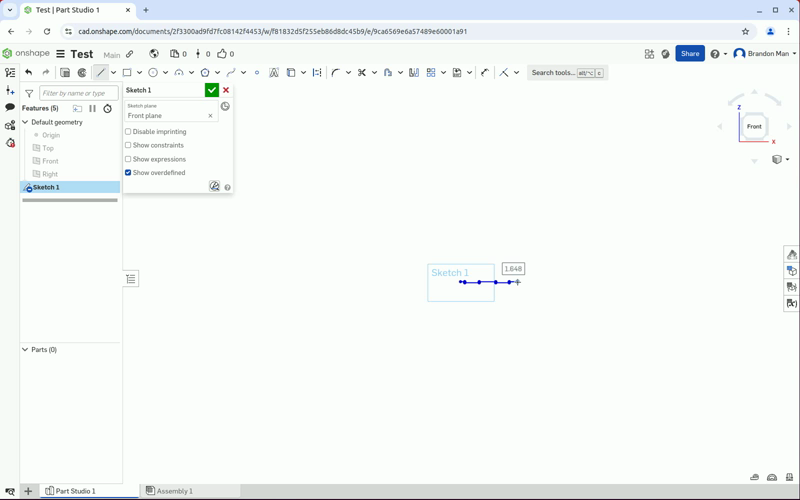
mouse_move(547, 281)
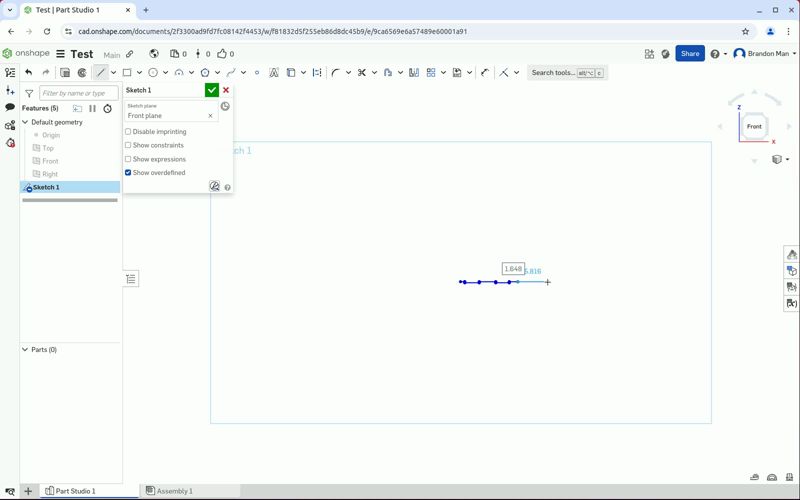
mouse_move(517, 274)
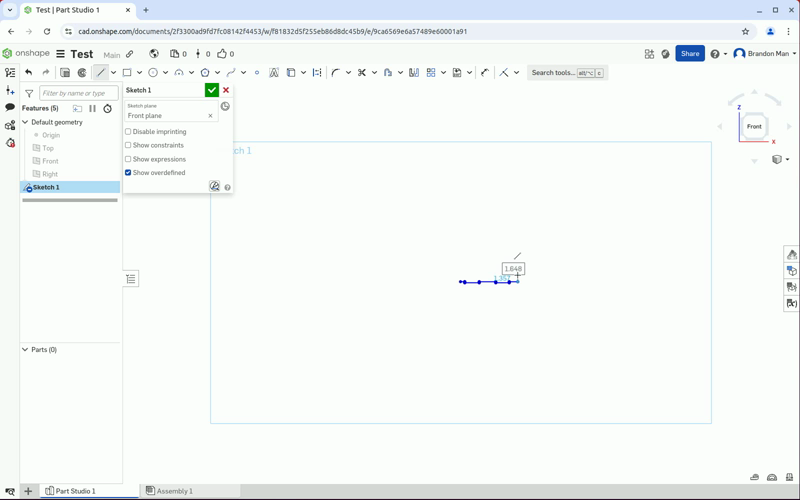
scroll(6)
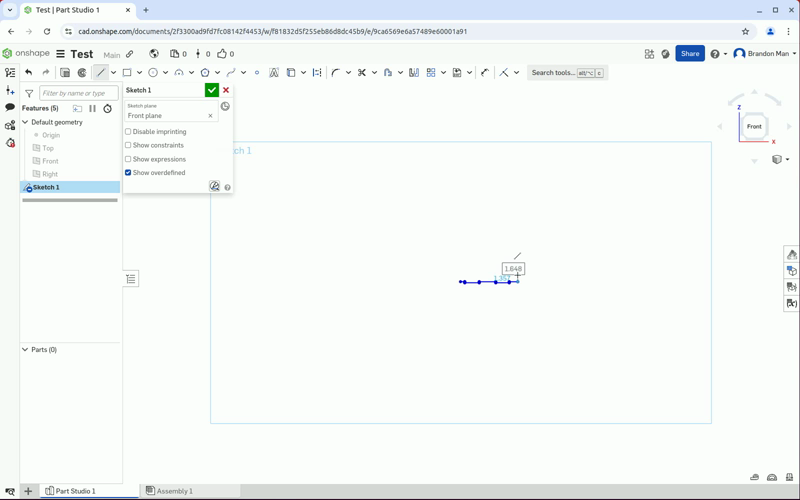
scroll(6)
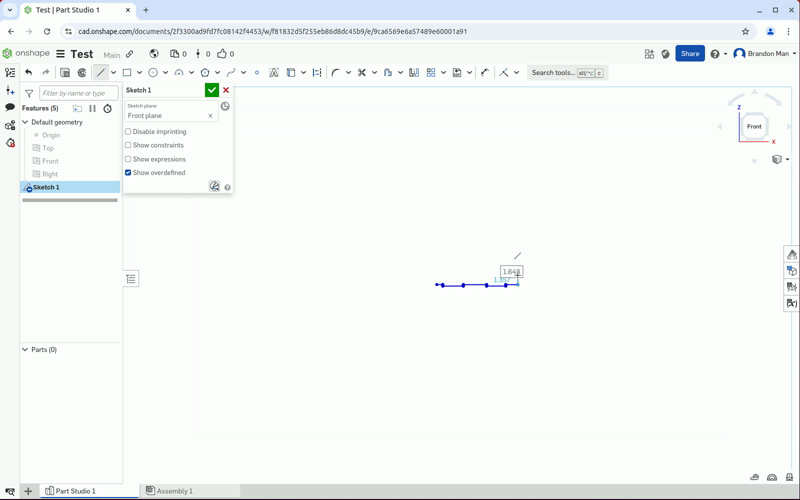
scroll(6)
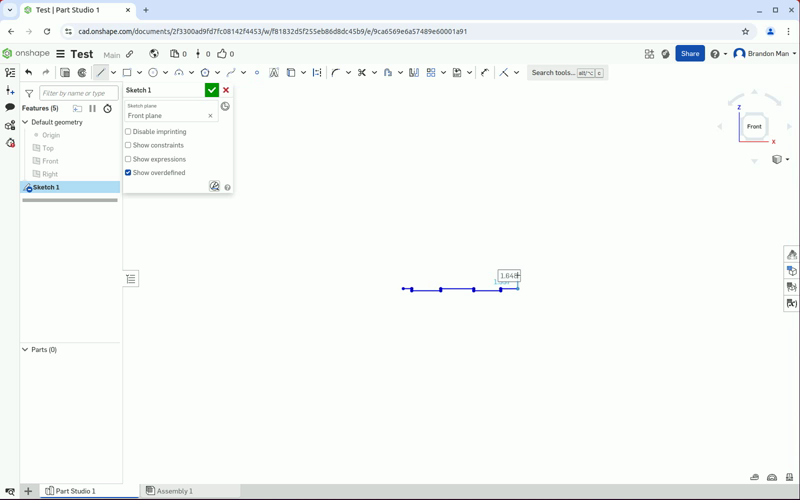
scroll(6)
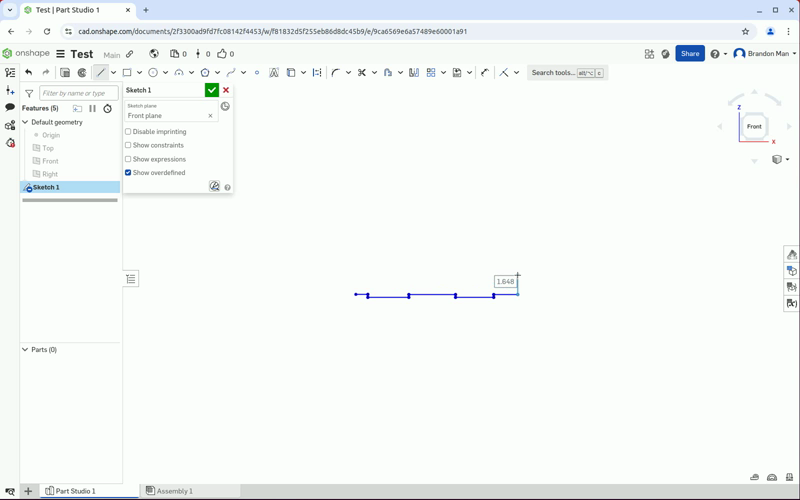
scroll(6)
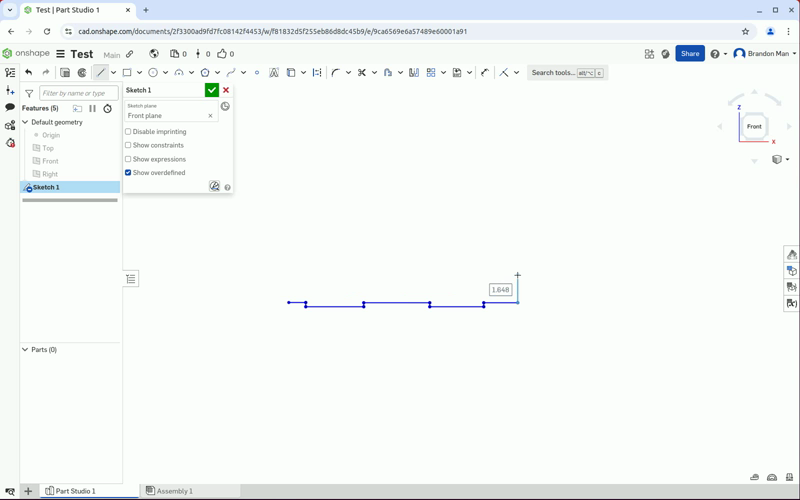
scroll(6)
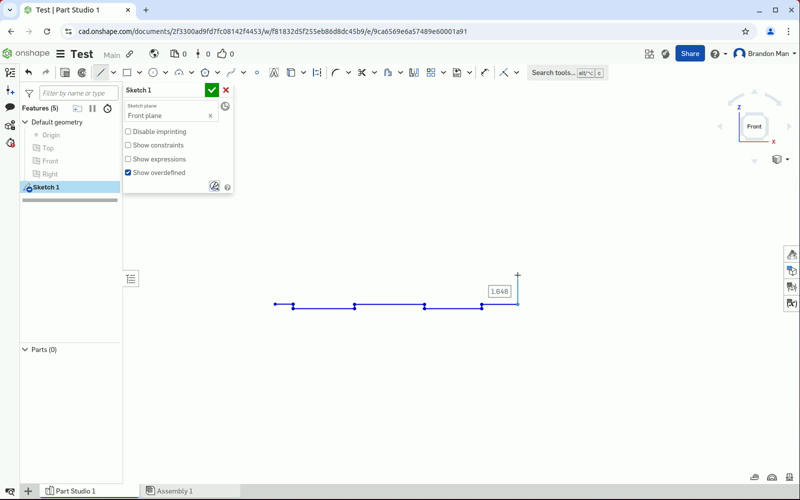
scroll(6)
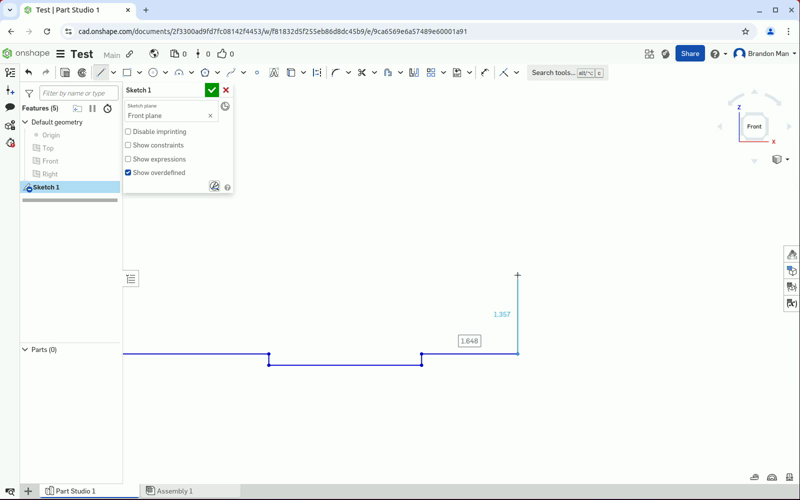
click(517, 274)
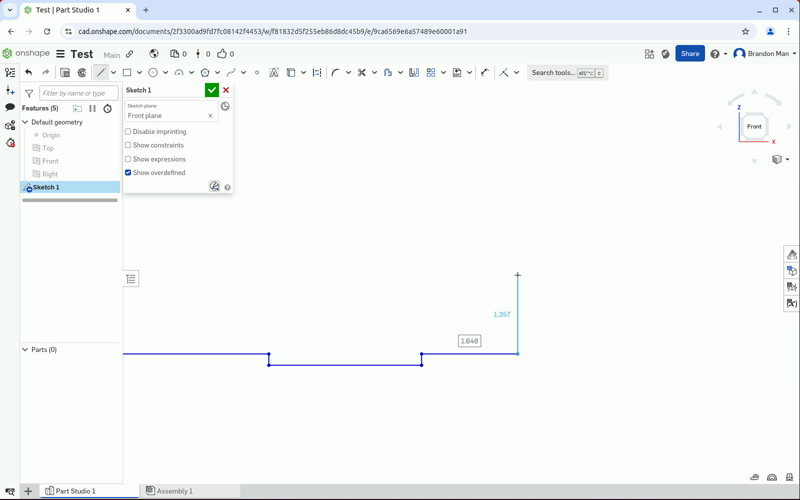
scroll(-6)
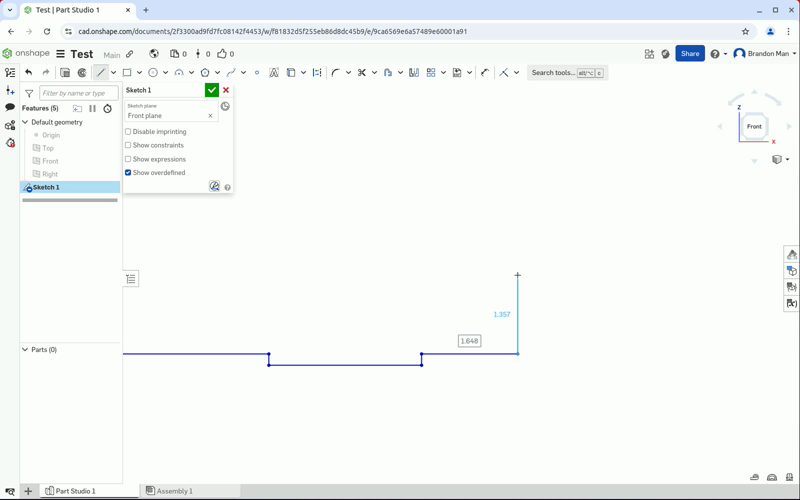
scroll(-6)
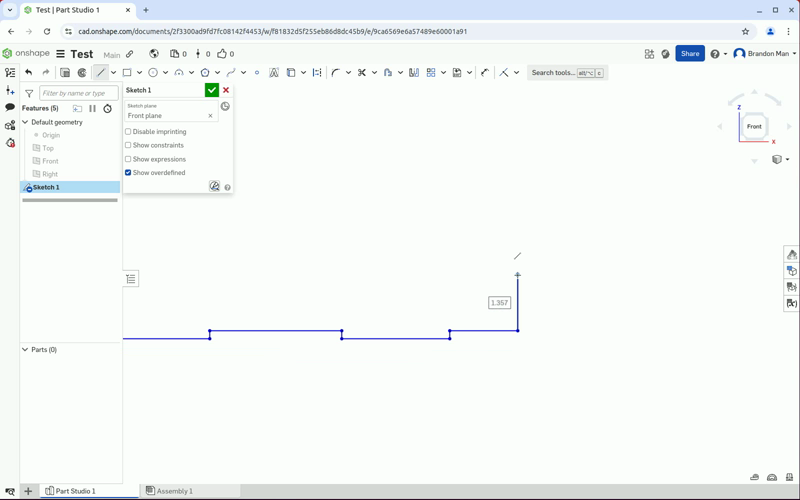
scroll(-6)
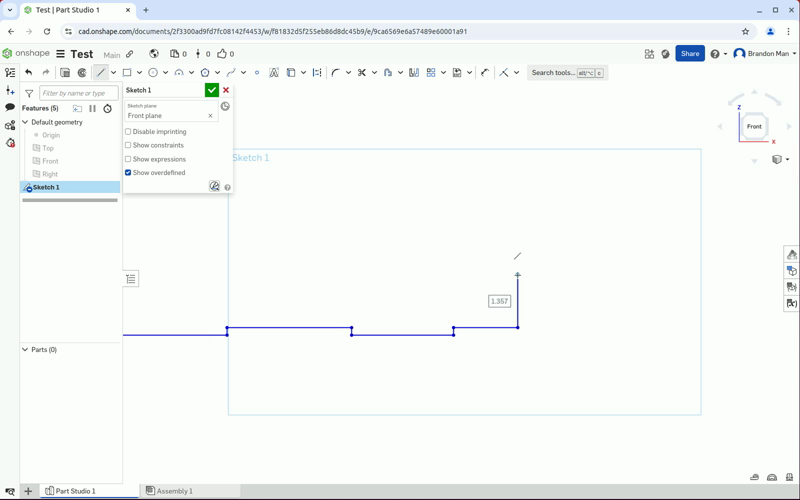
scroll(-6)
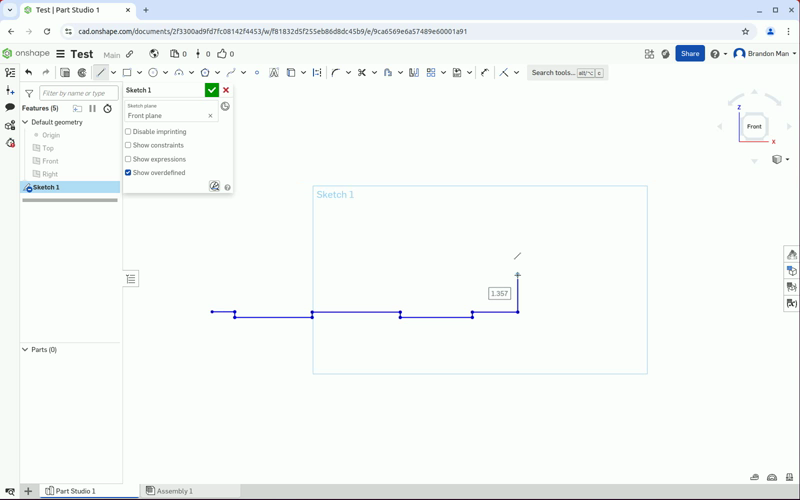
scroll(-6)
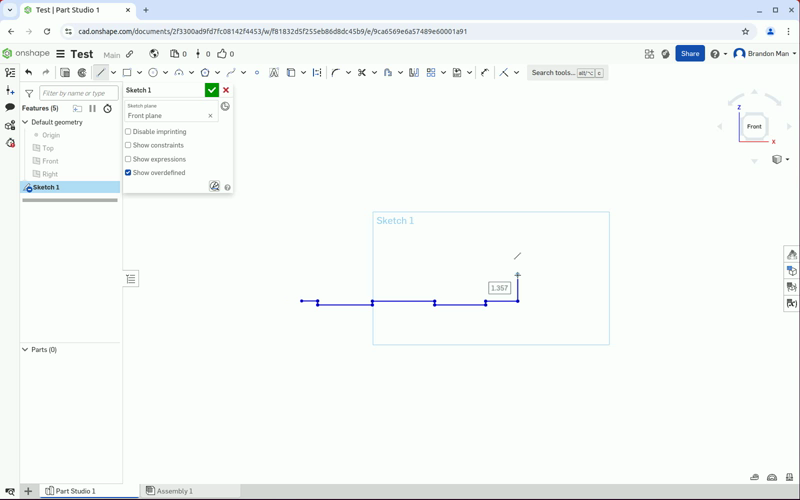
scroll(-6)
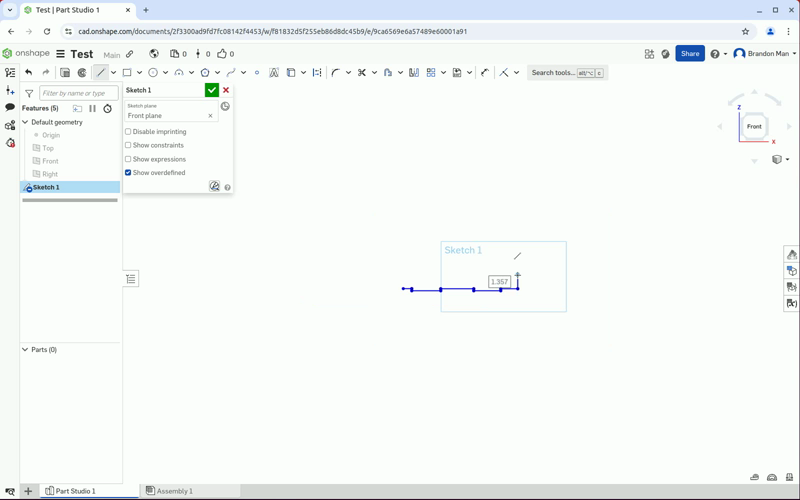
scroll(-6)
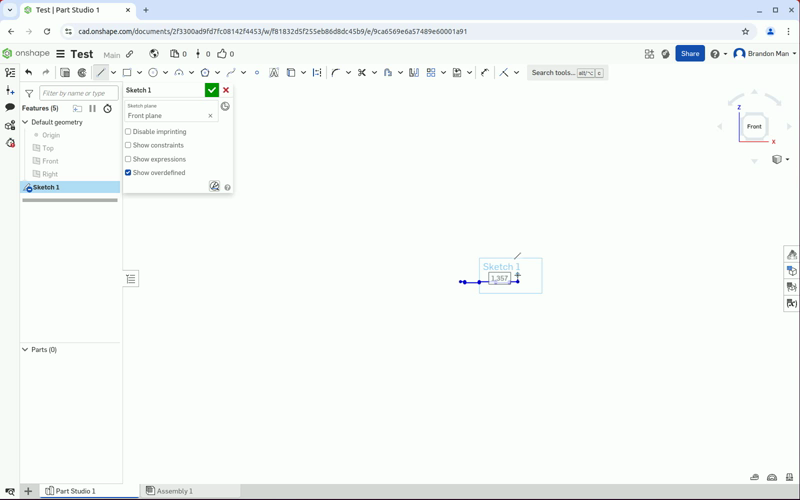
key_up(shift)
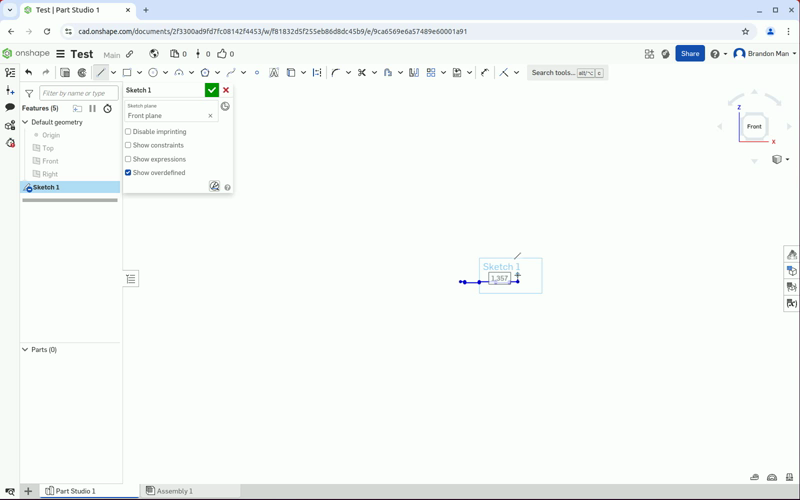
key_down(shift)
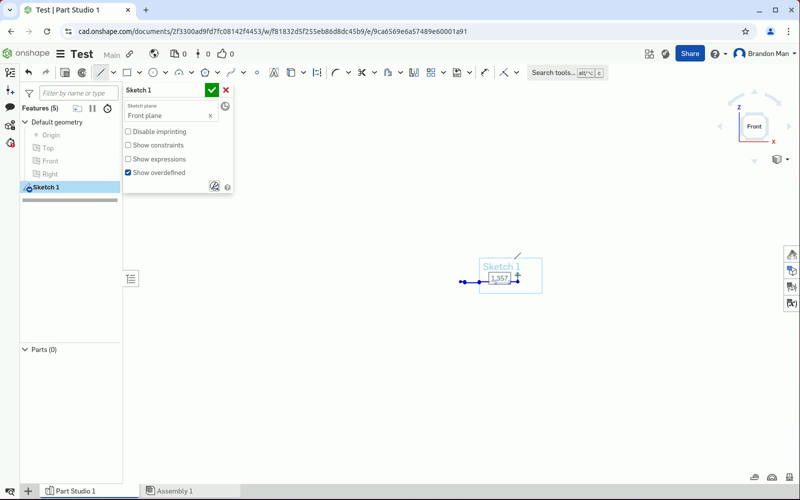
mouse_move(547, 274)
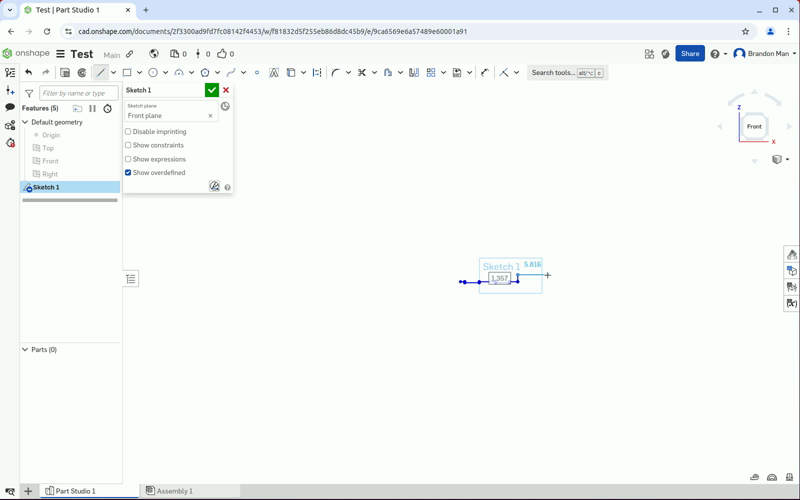
mouse_move(460, 274)
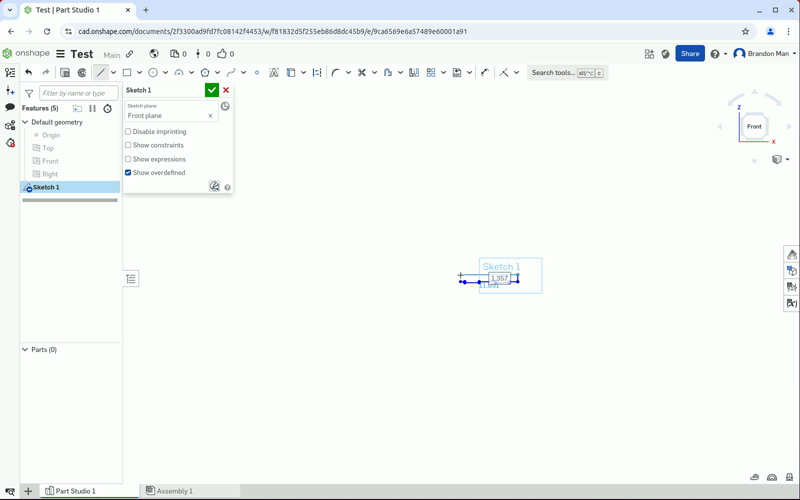
click(460, 274)
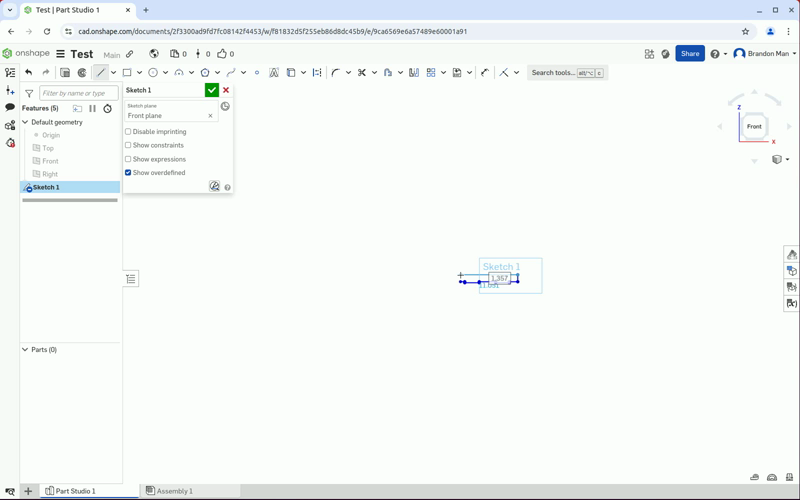
key_up(shift)
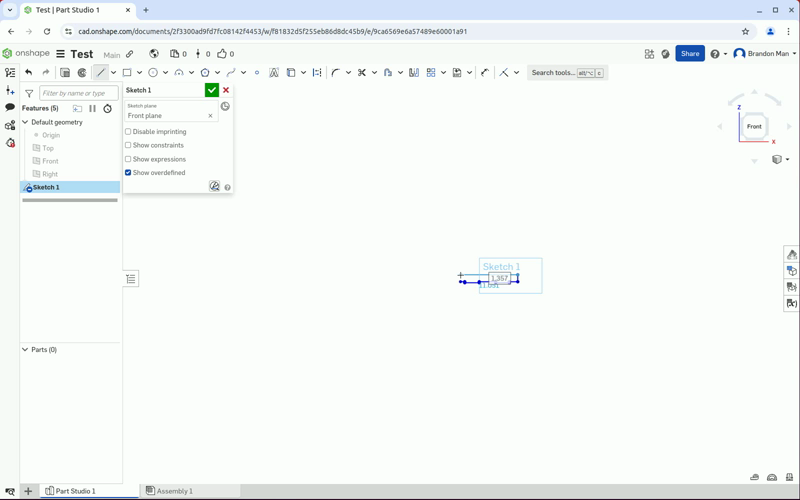
mouse_move(490, 274)
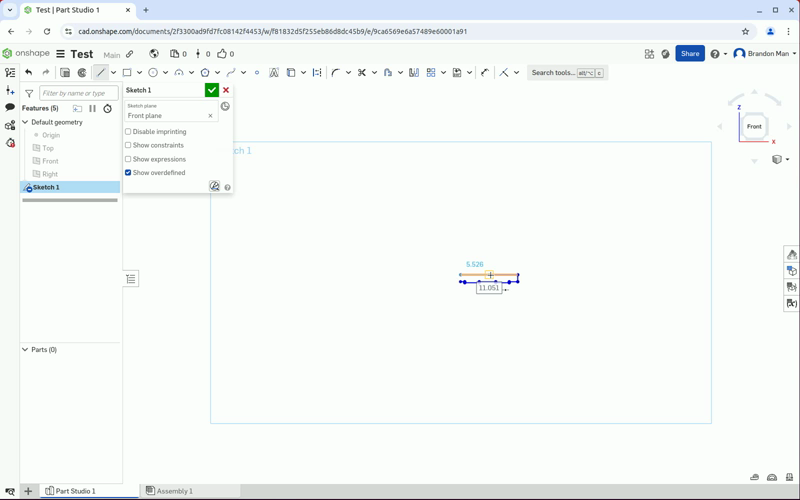
key_down(shift)
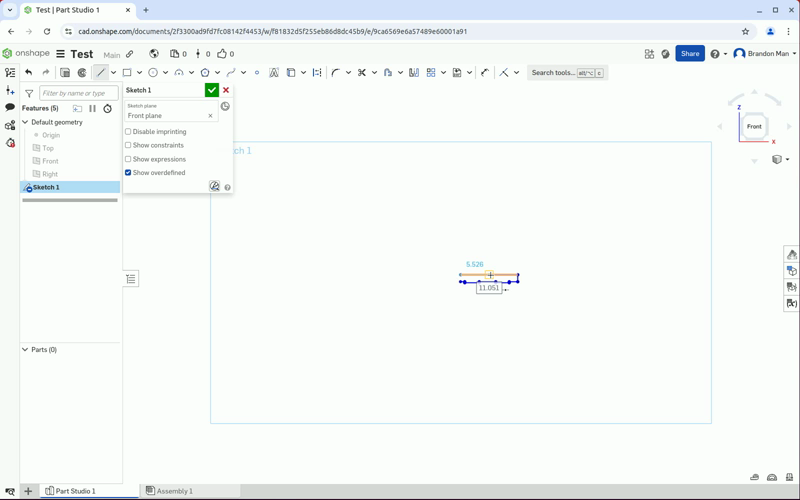
mouse_move(460, 281)
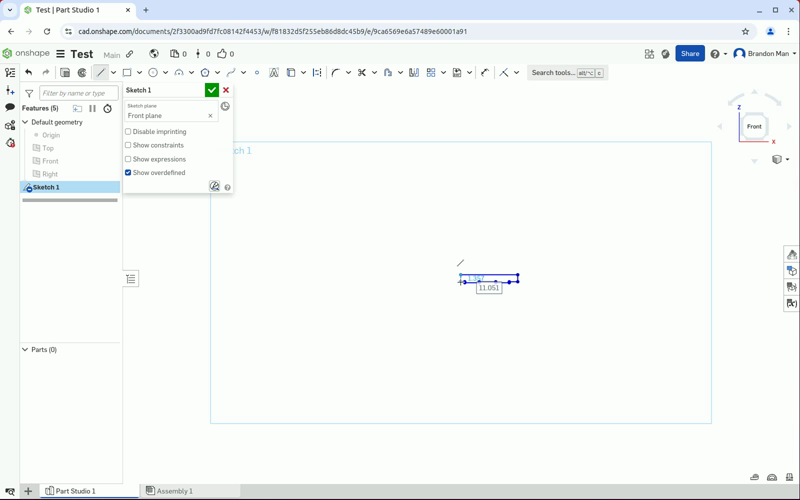
scroll(6)
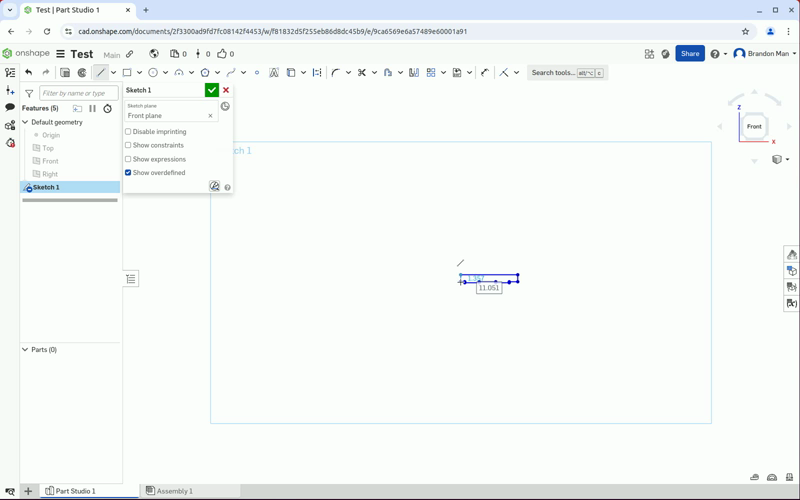
scroll(6)
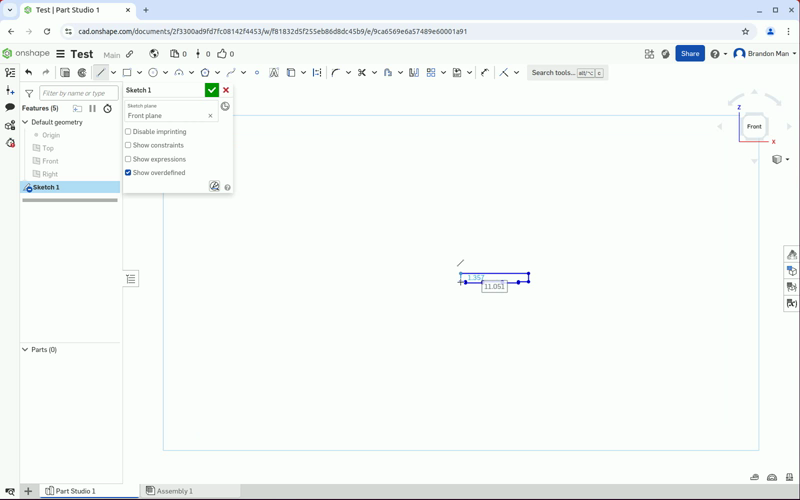
scroll(6)
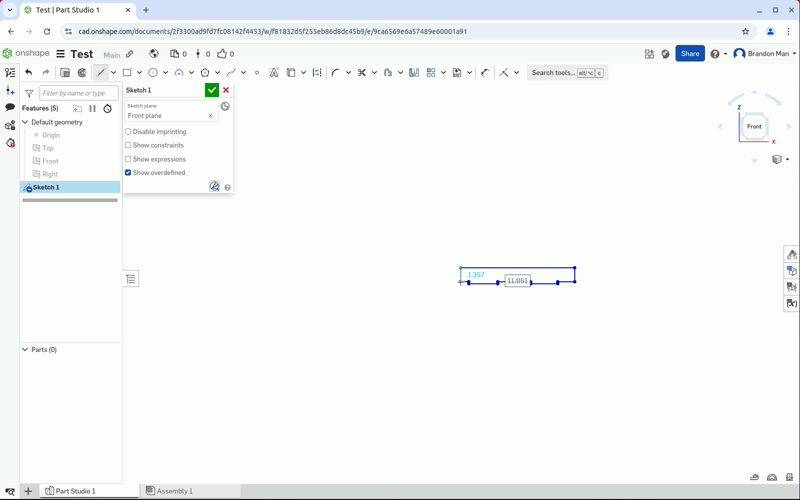
scroll(6)
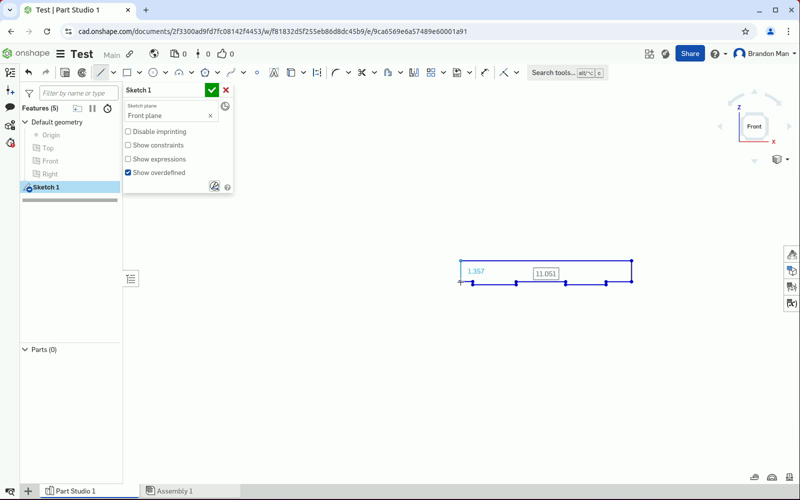
scroll(6)
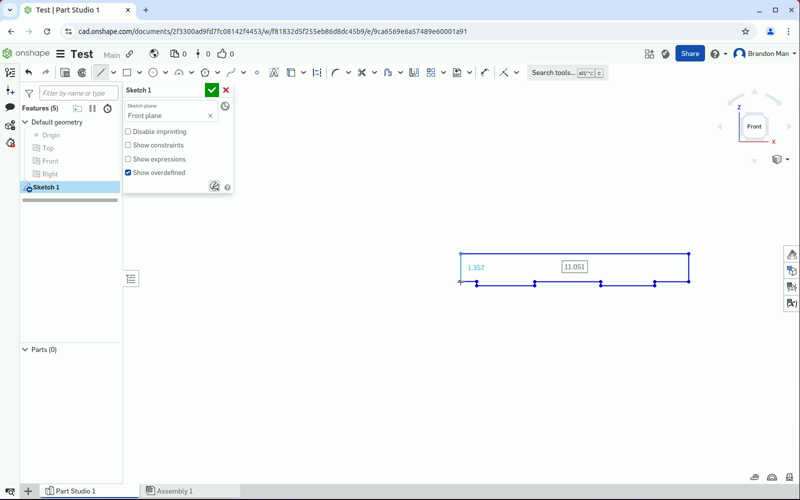
scroll(6)
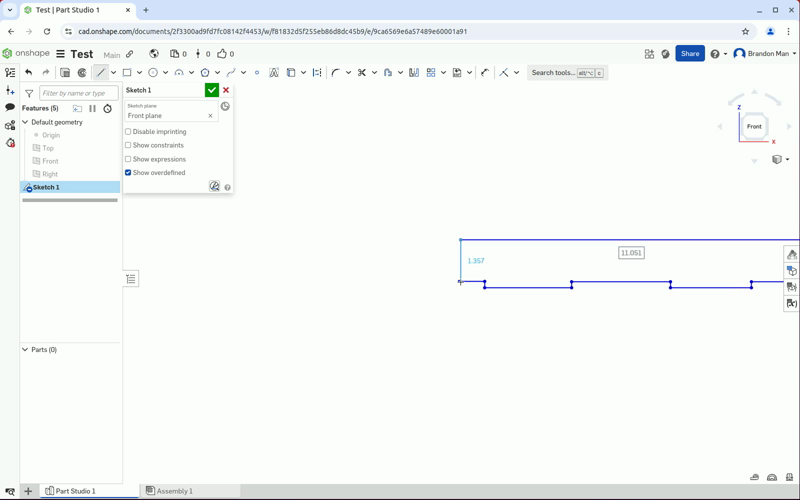
scroll(6)
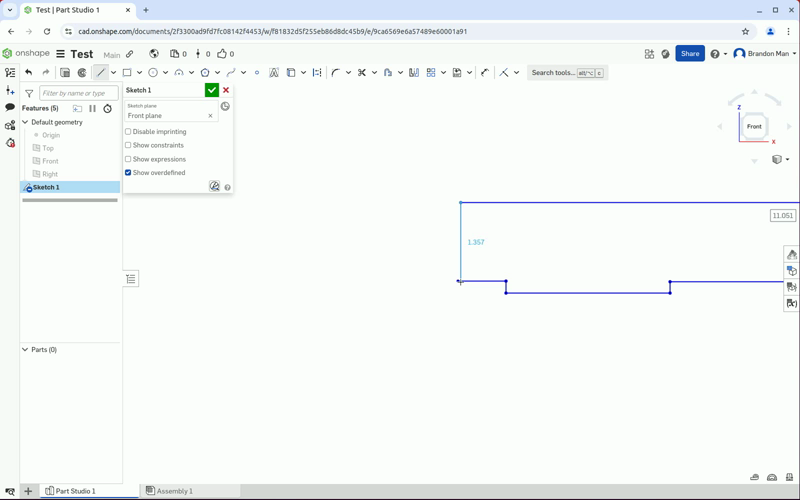
key_up(shift)
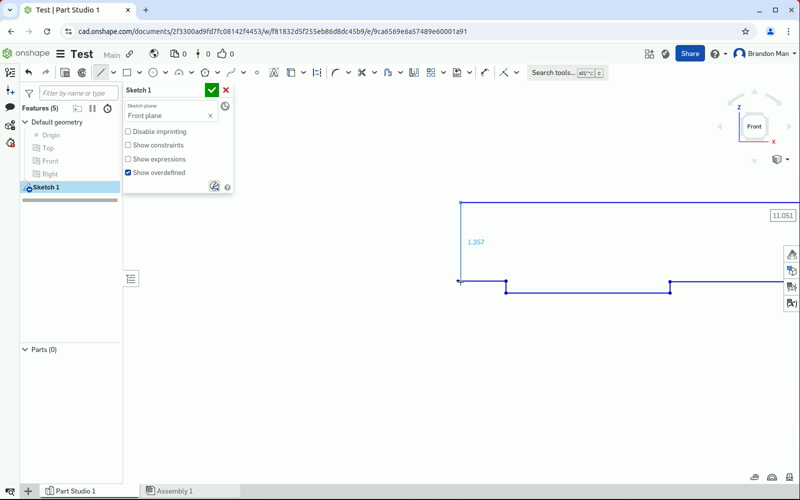
click(460, 281)
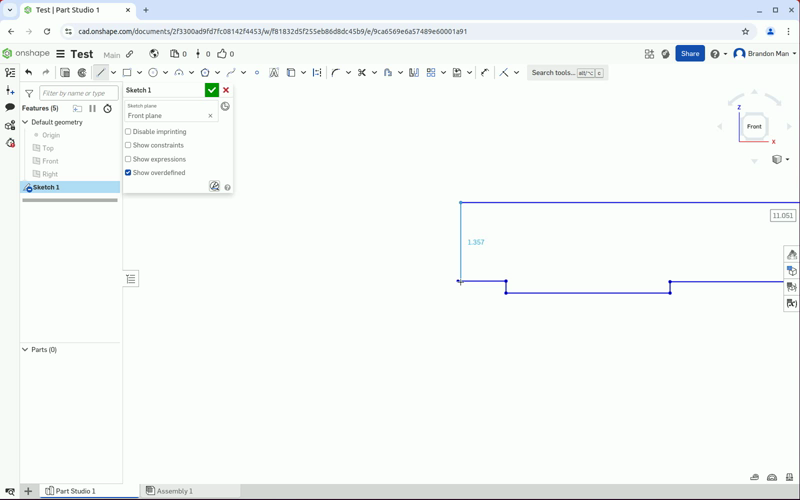
scroll(-6)
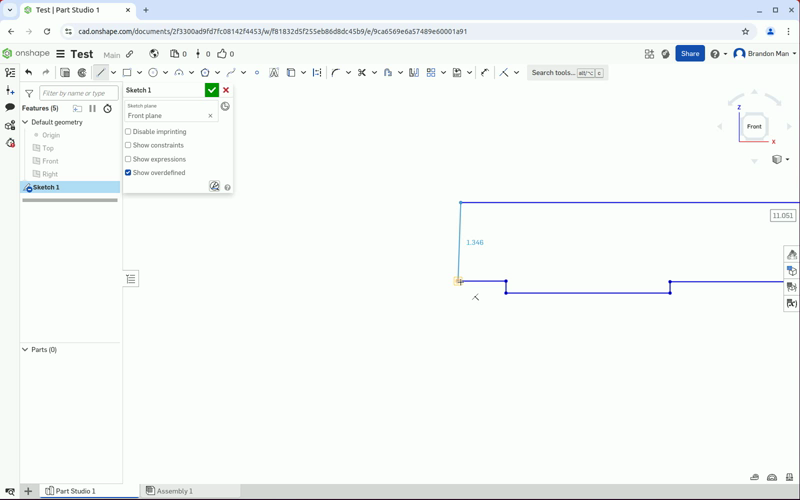
scroll(-6)
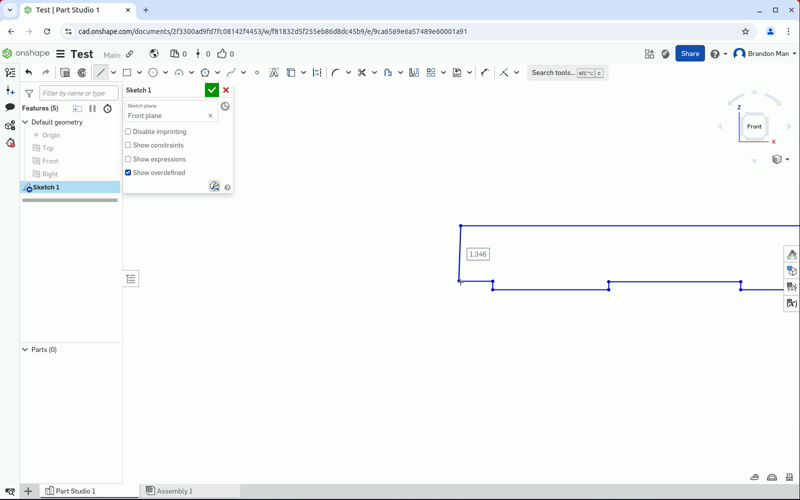
scroll(-6)
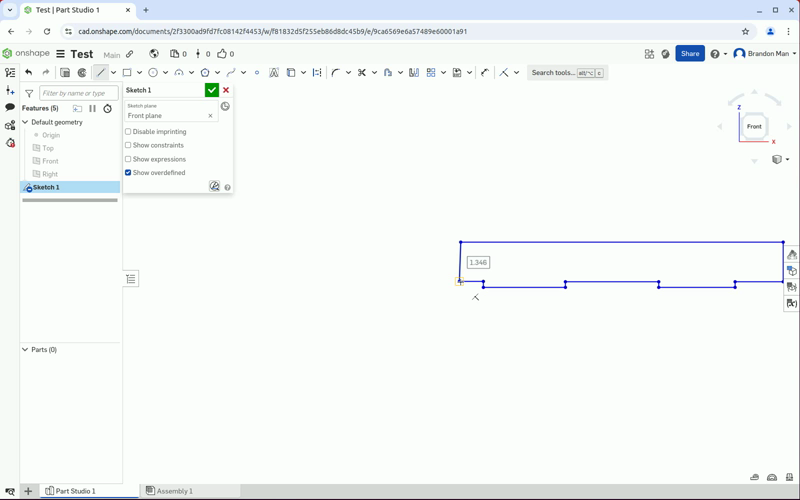
scroll(-6)
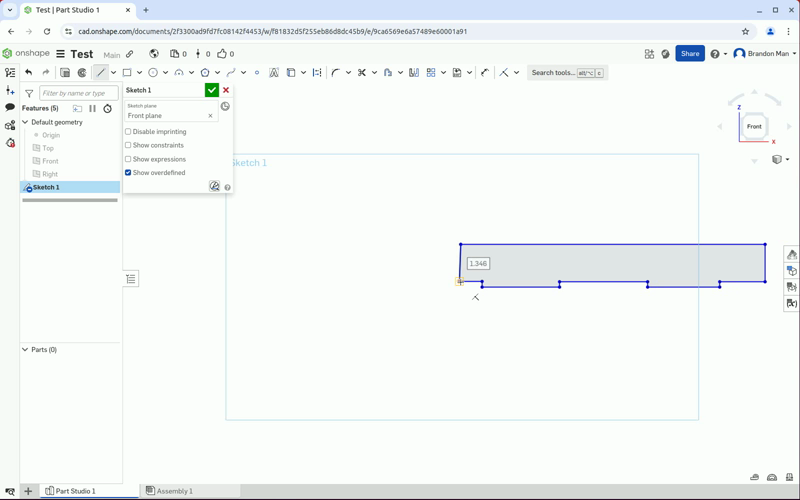
scroll(-6)
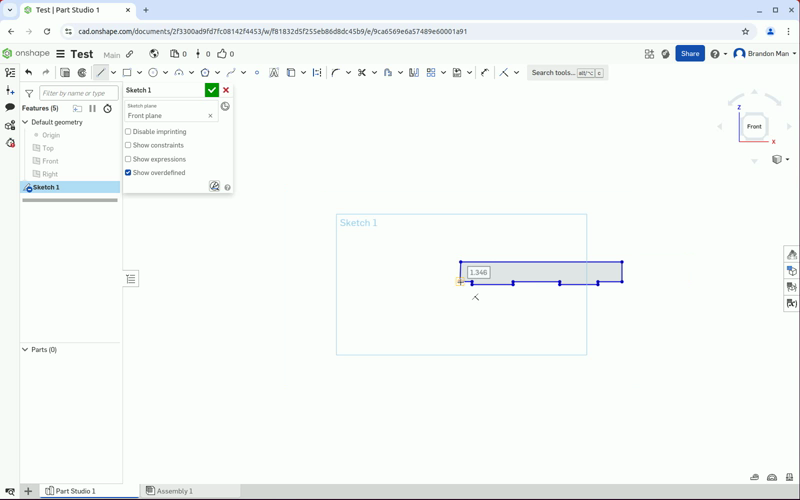
scroll(-6)
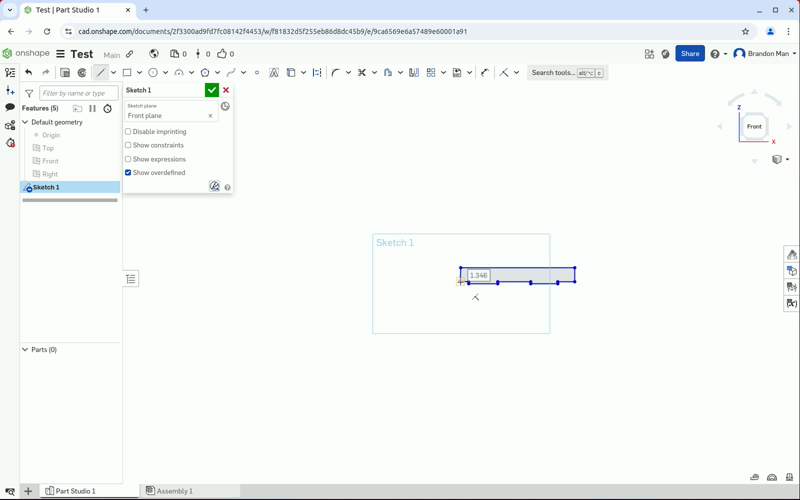
scroll(-6)
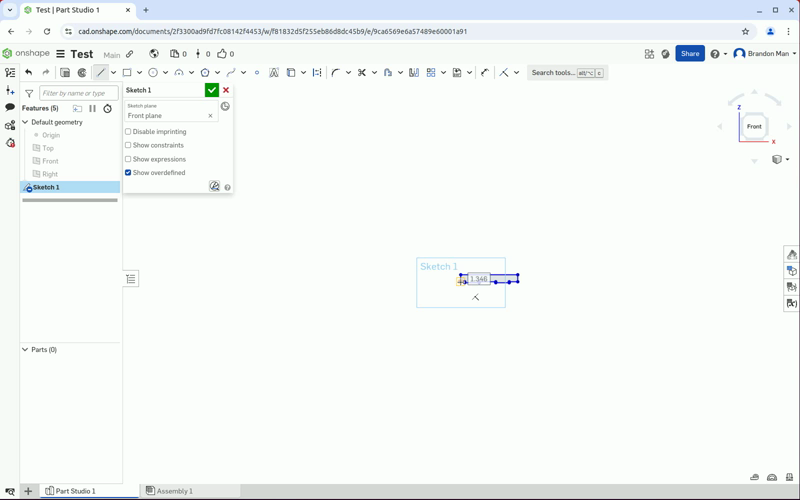
key(esc)
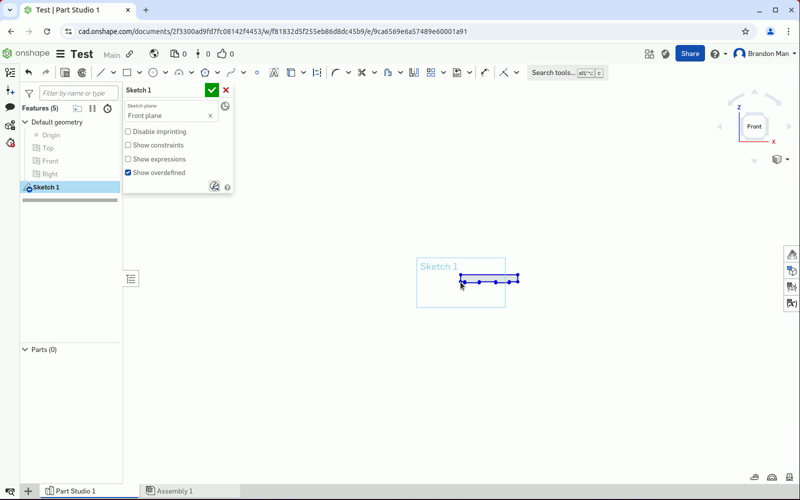
mouse_move(510, 275)
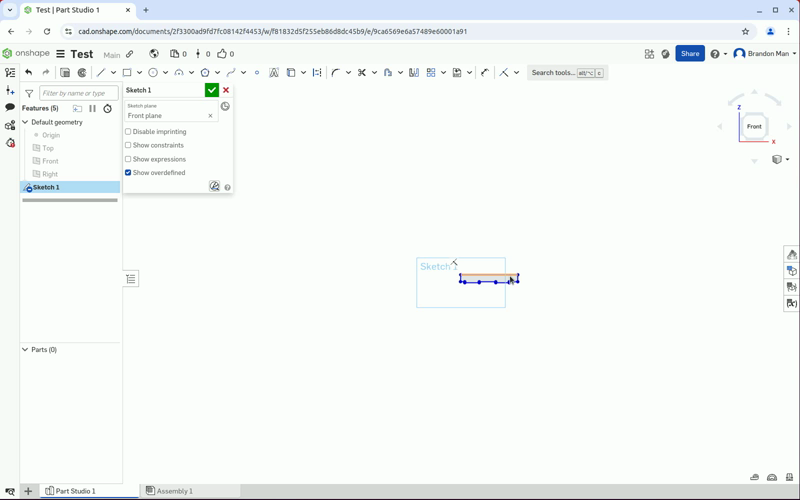
scroll(6)
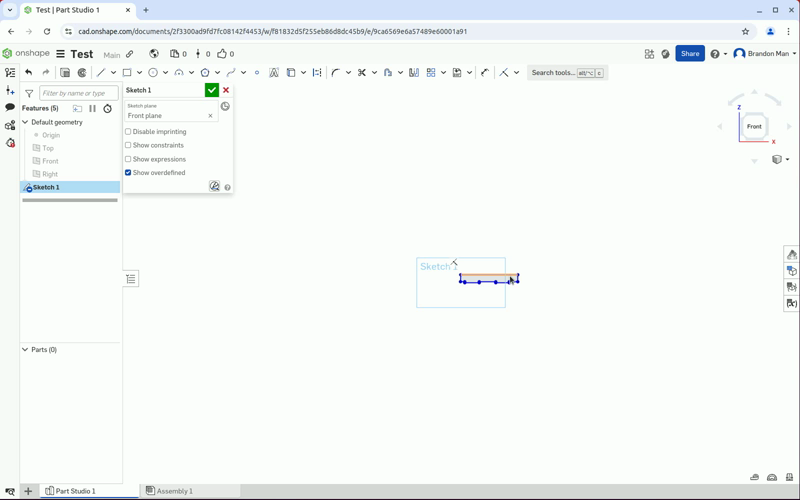
scroll(6)
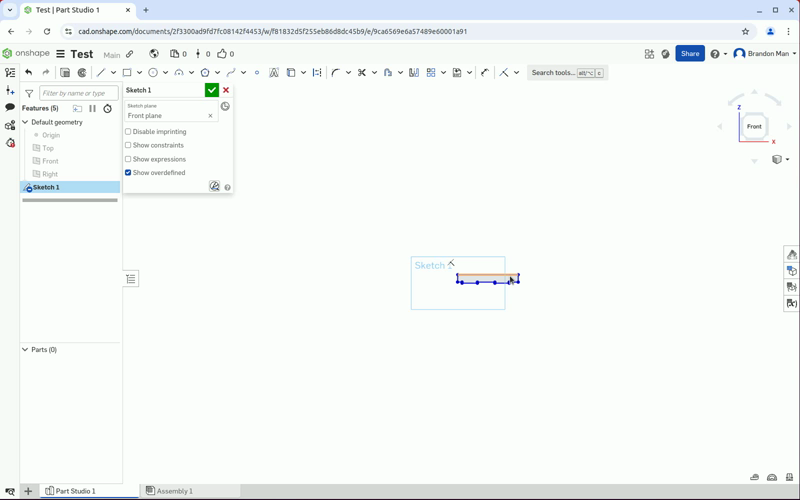
scroll(6)
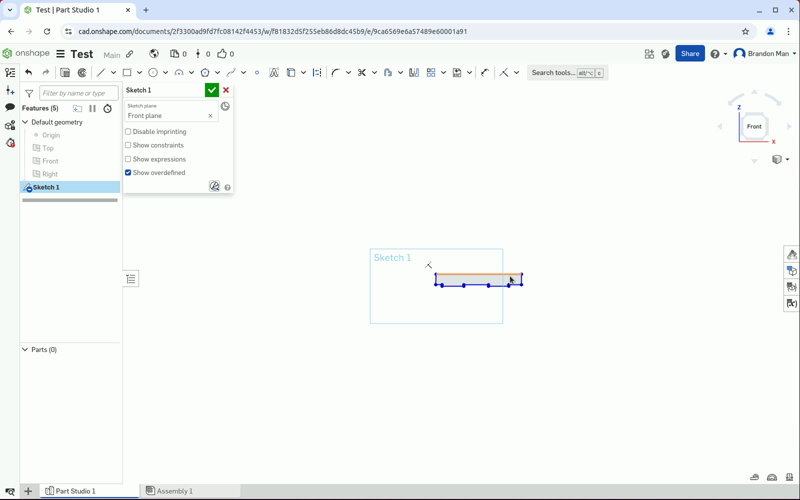
scroll(6)
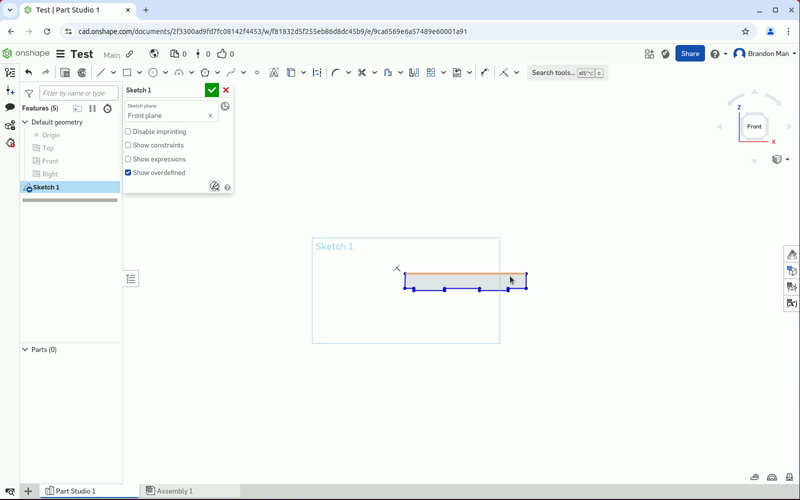
scroll(6)
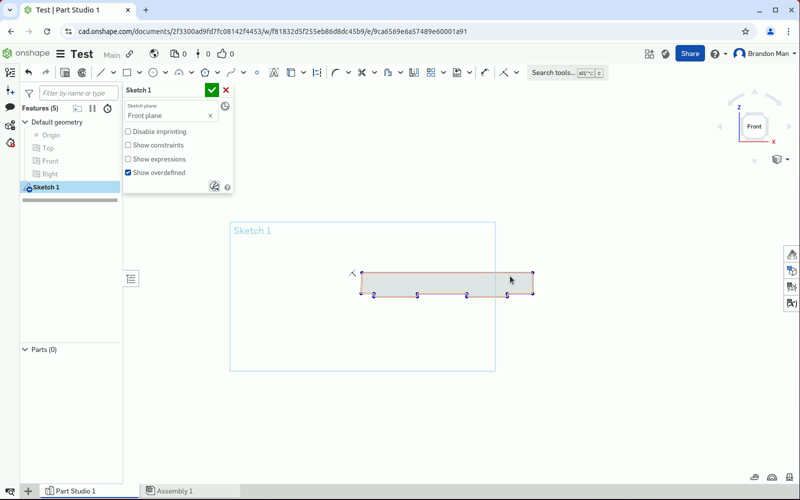
scroll(6)
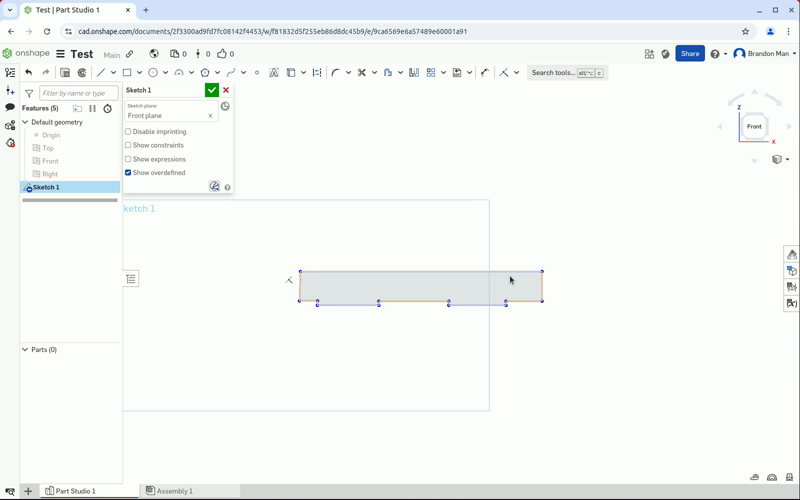
scroll(6)
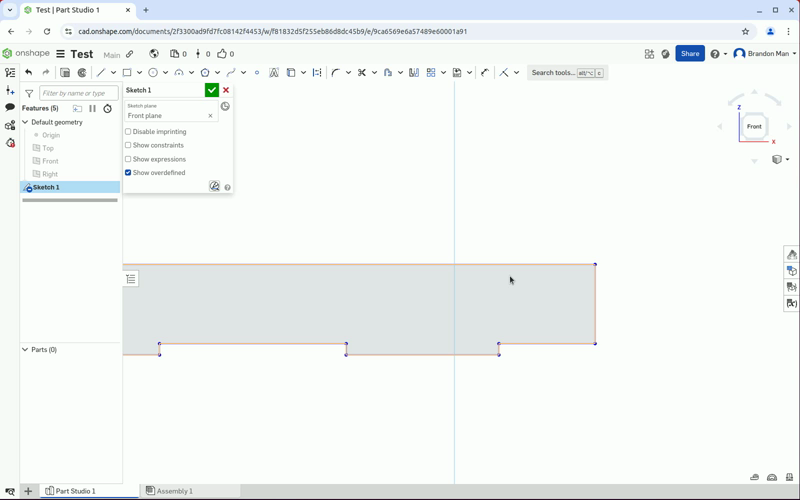
click(510, 275)
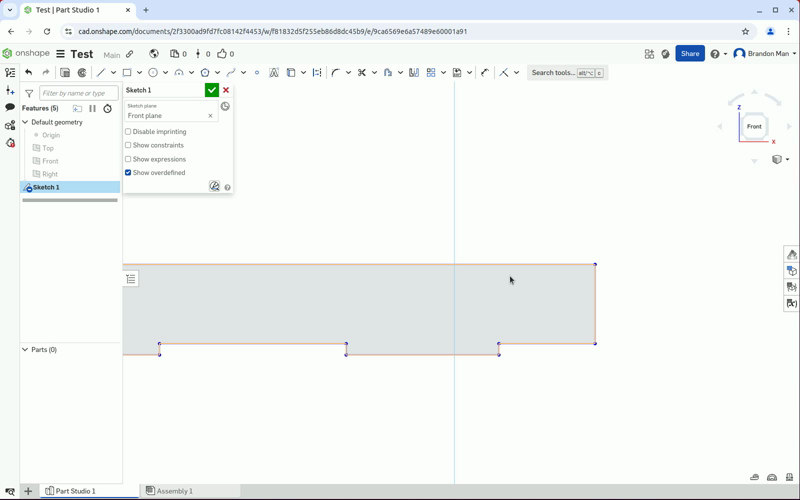
scroll(-6)
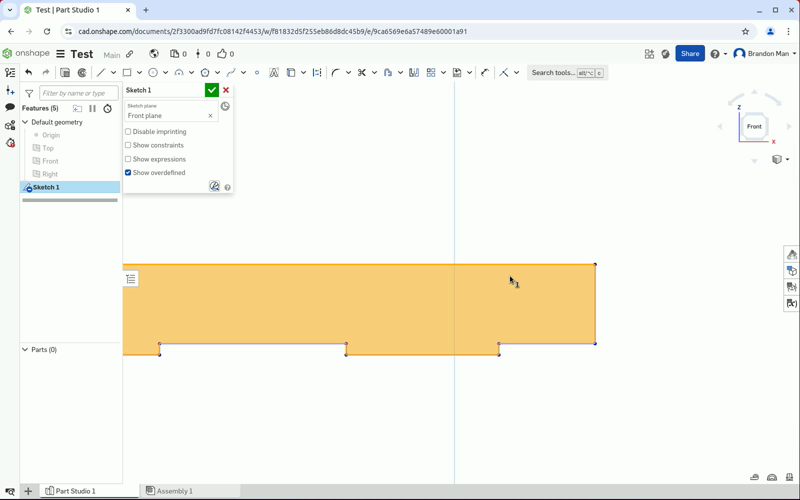
scroll(-6)
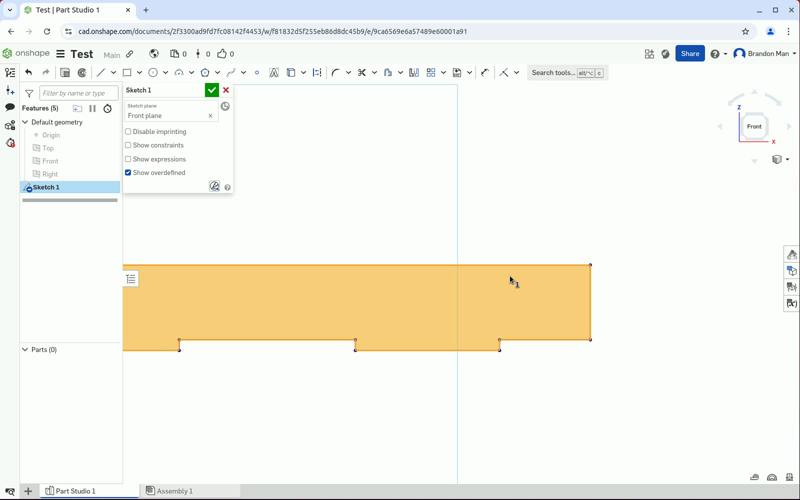
scroll(-6)
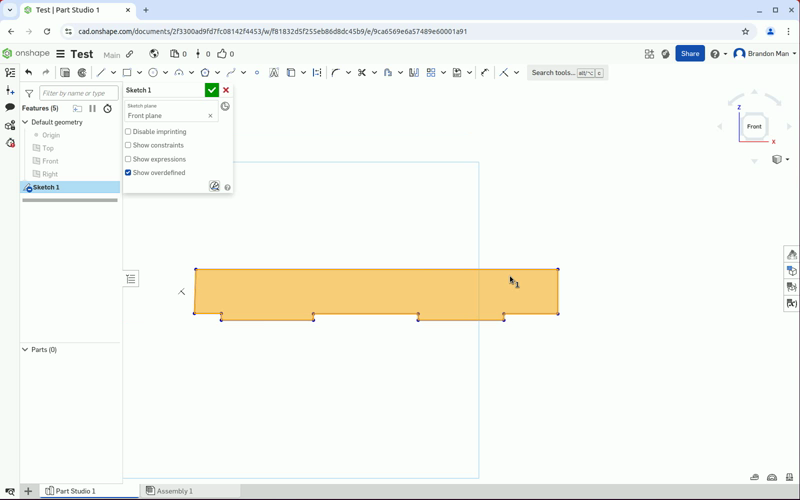
scroll(-6)
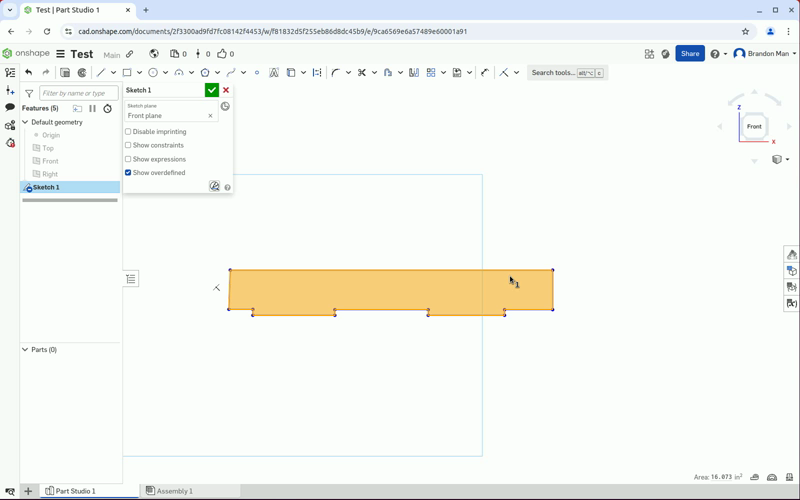
scroll(-6)
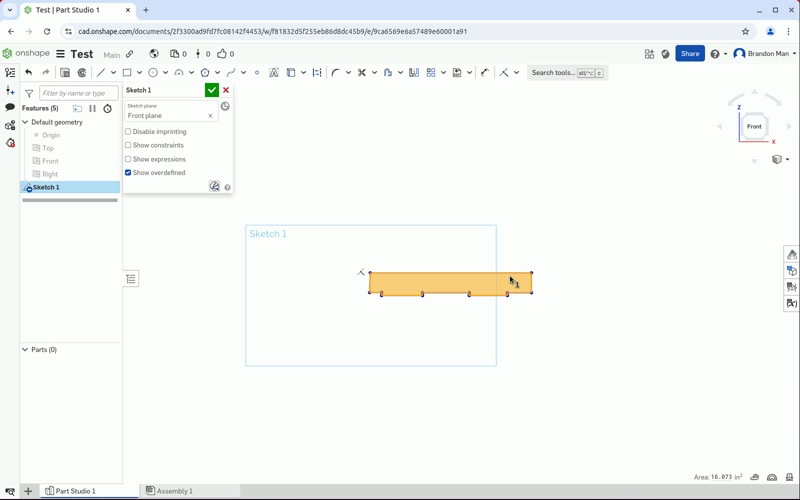
scroll(-6)
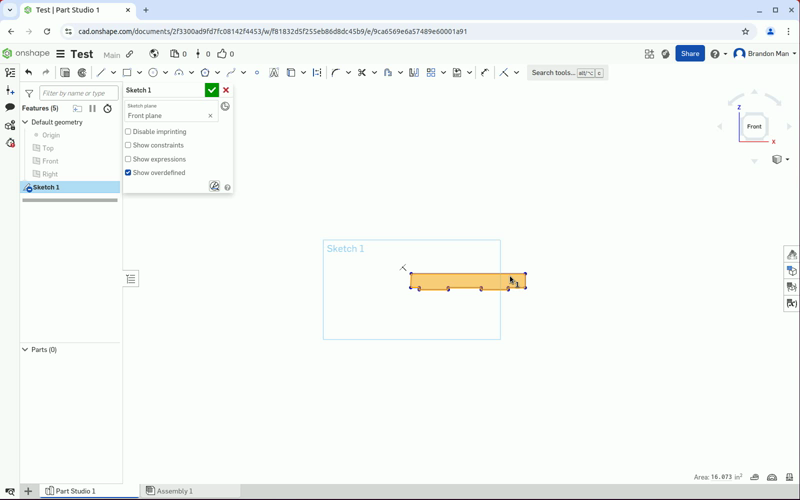
scroll(-6)
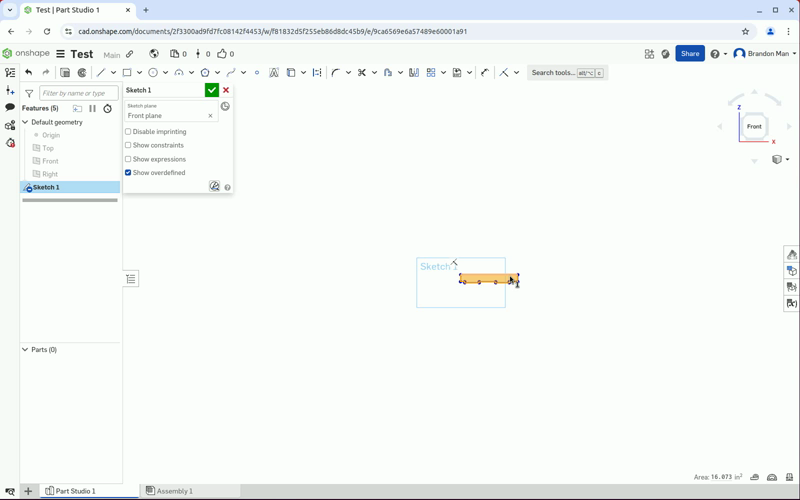
mouse_move(73, 352)
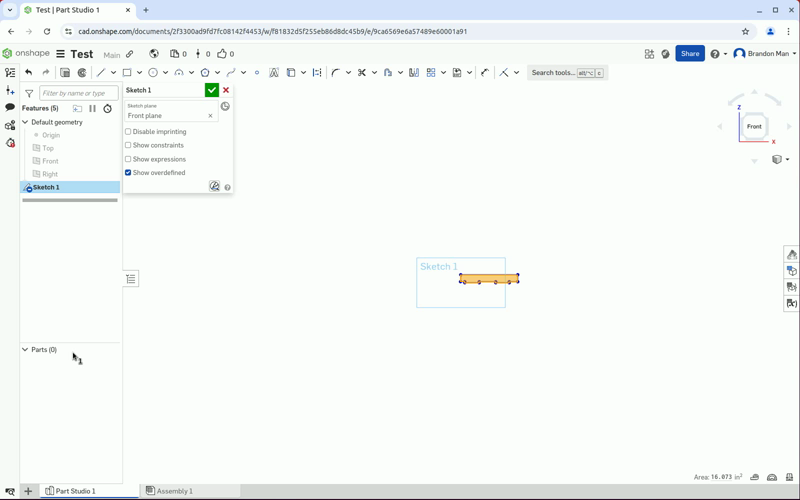
key(shift+y)
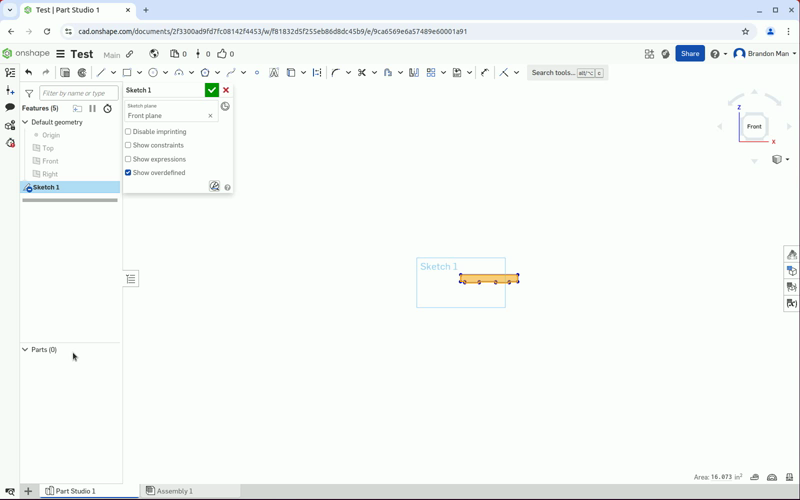
key(shift+e)
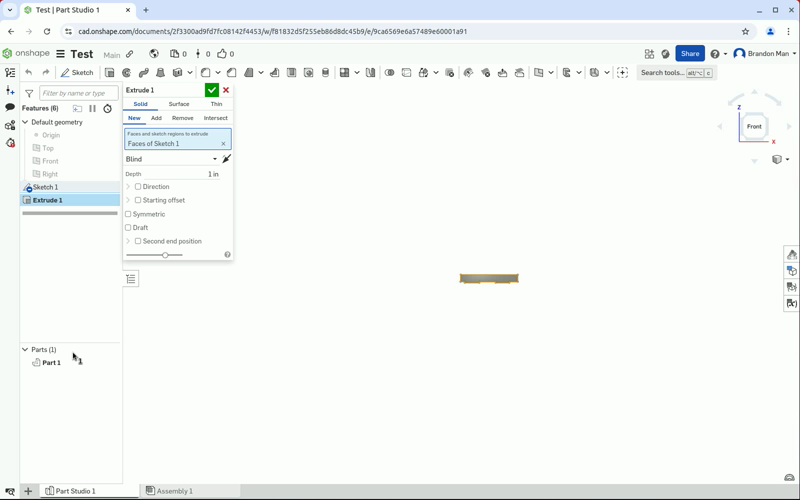
mouse_move(143, 106)
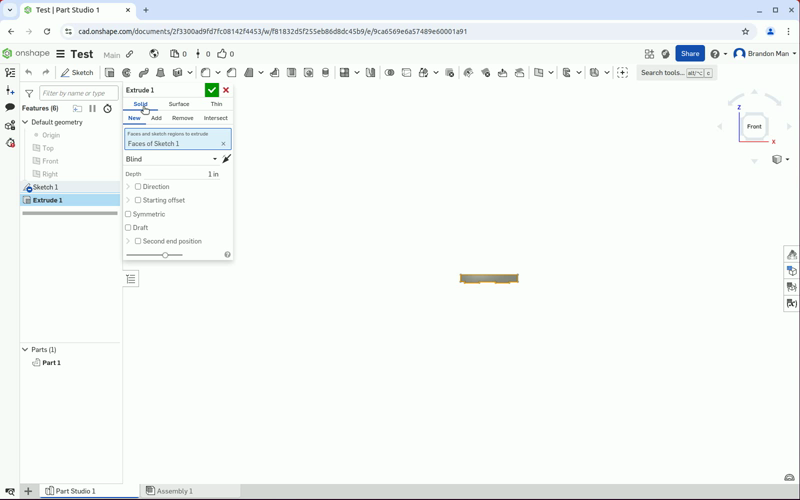
click(143, 106)
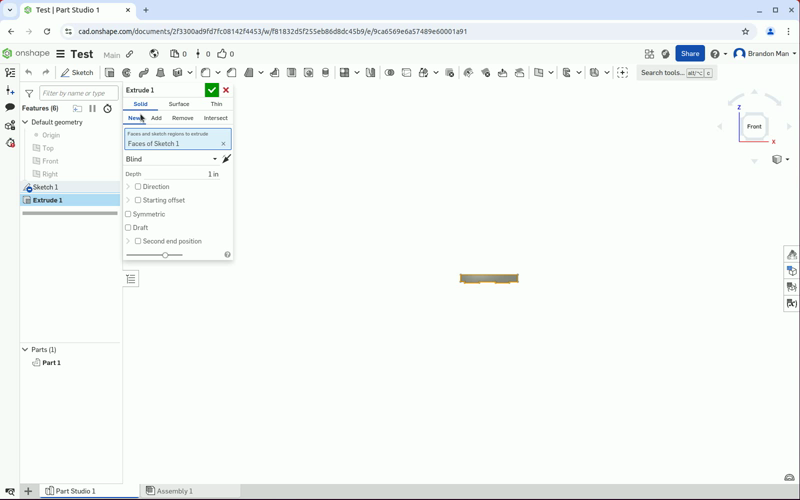
mouse_move(137, 120)
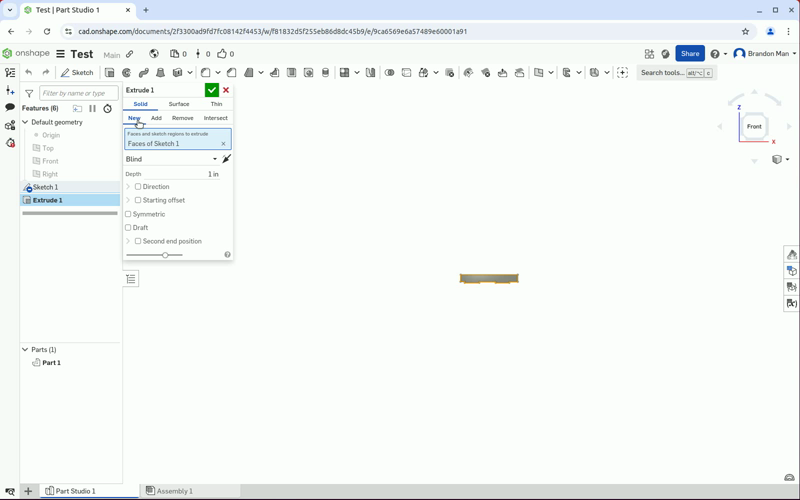
click(137, 120)
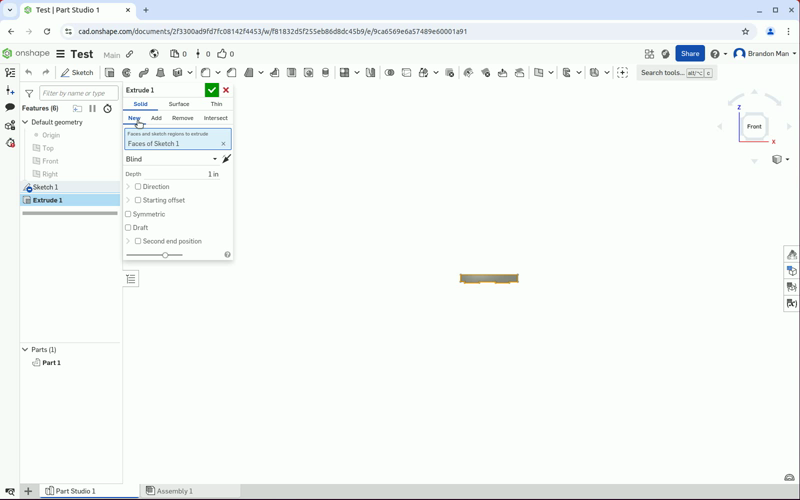
key(tab, 4)
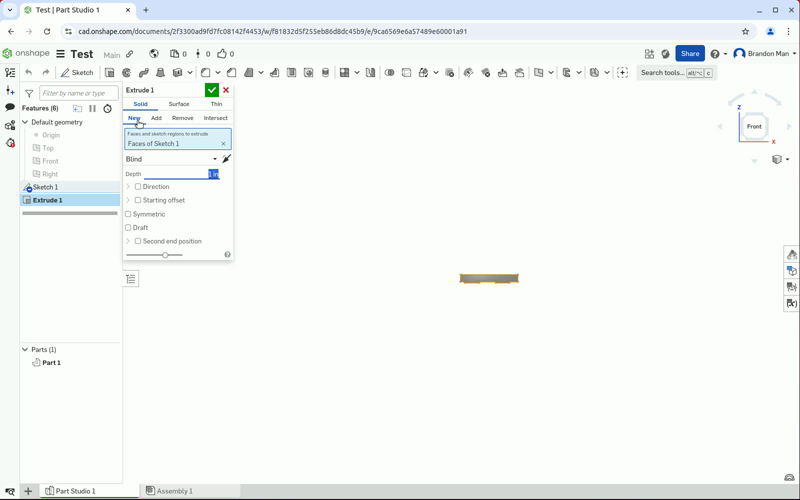
text(0.241)
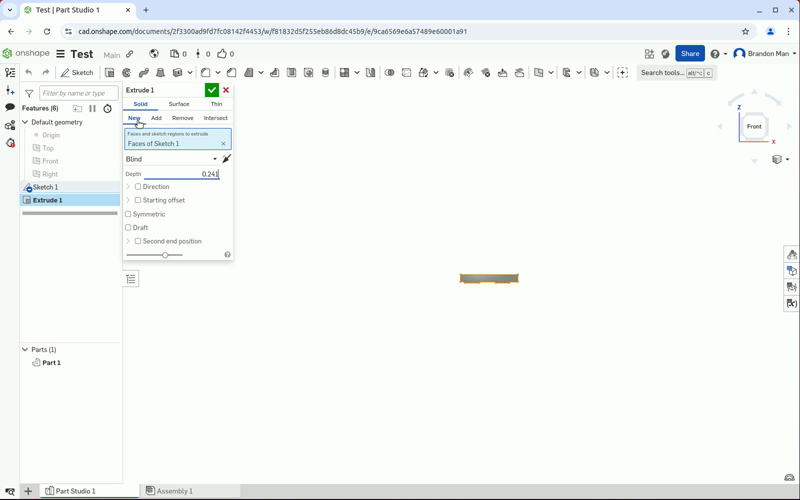
key(enter)
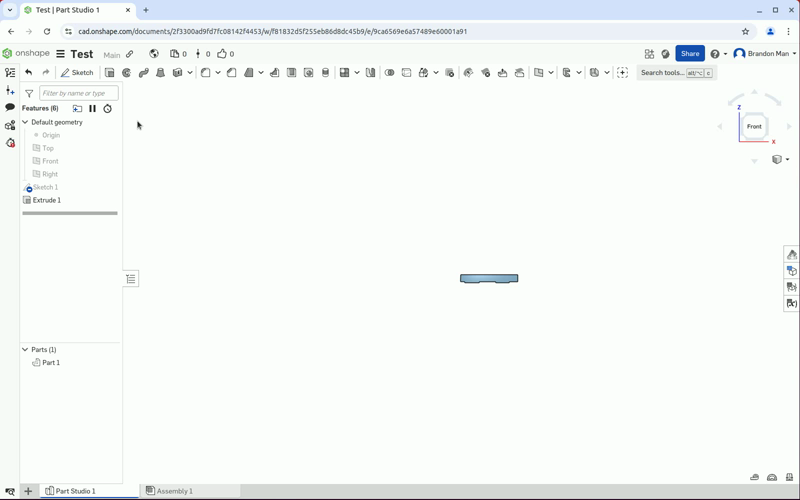
key(shift+h)
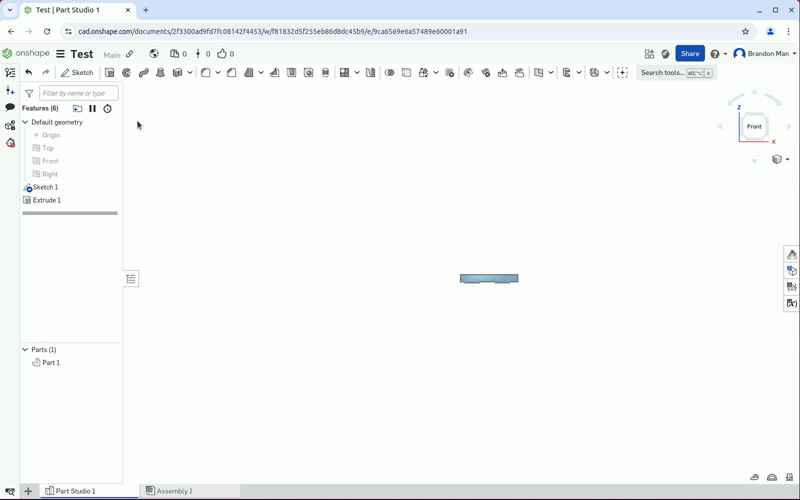
key(shift+h)
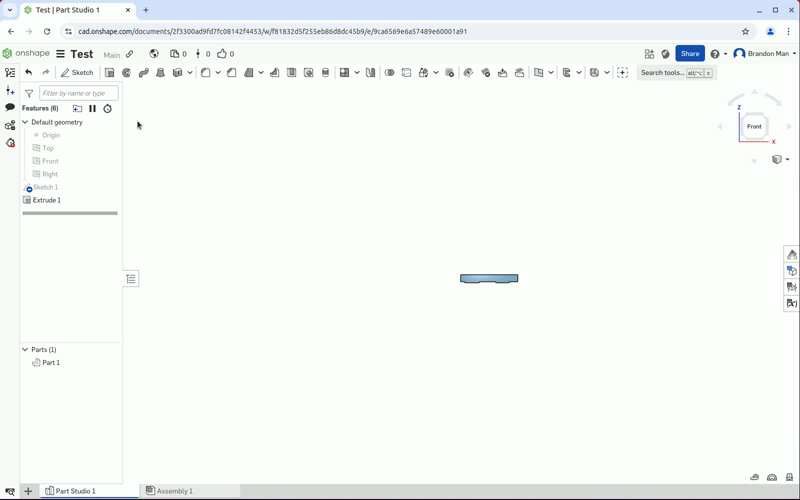
mouse_move(73, 189)
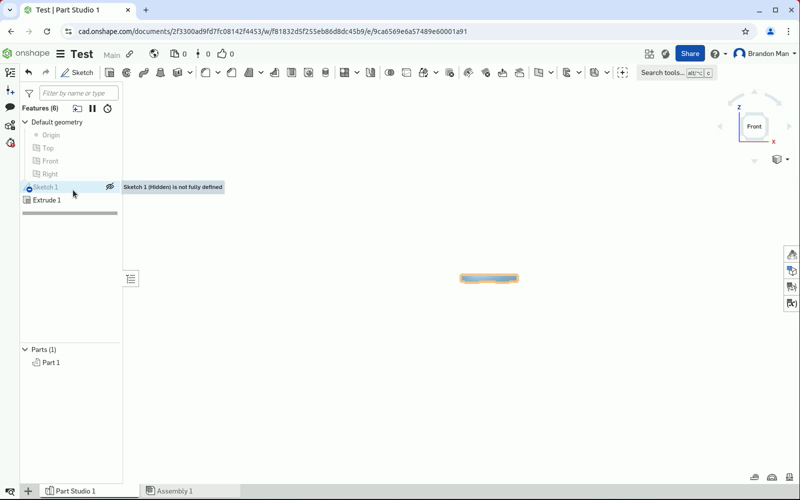
click(73, 189)
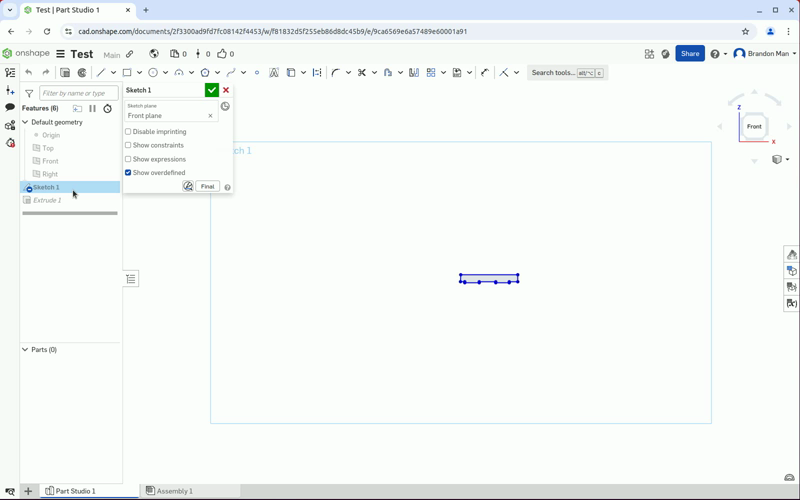
mouse_move(229, 92)
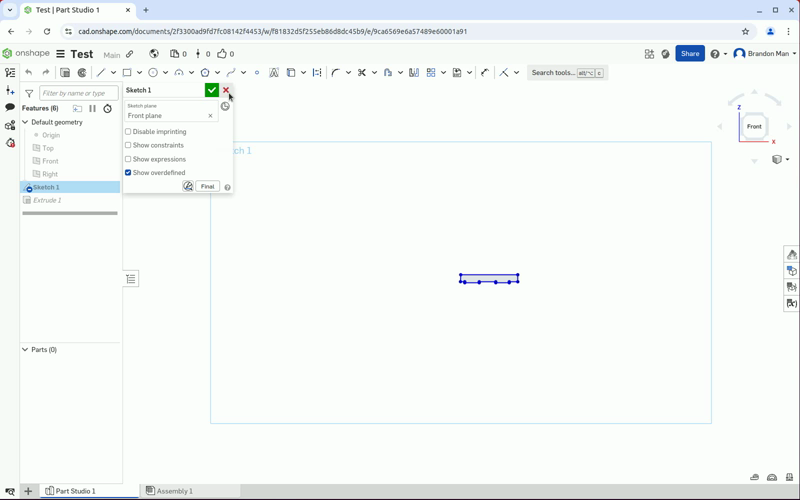
click(229, 92)
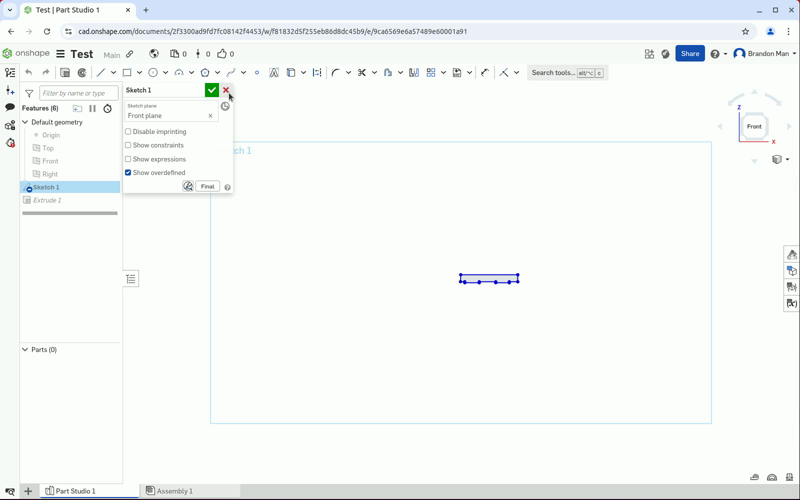
key(shift+s)
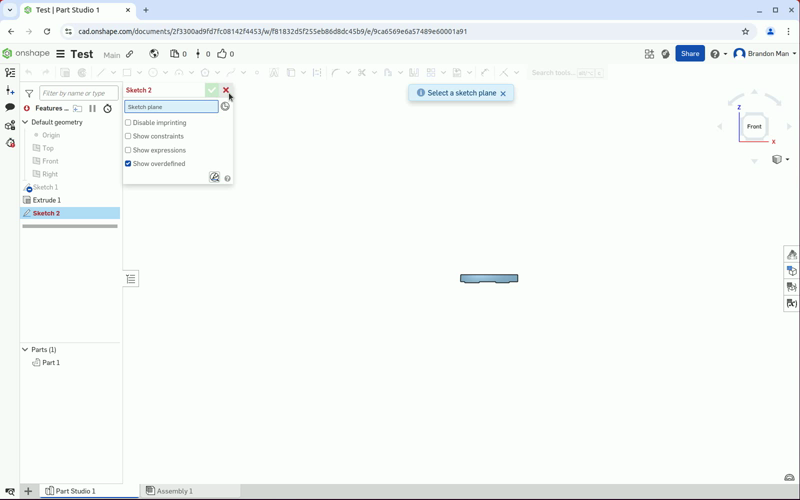
mouse_move(73, 163)
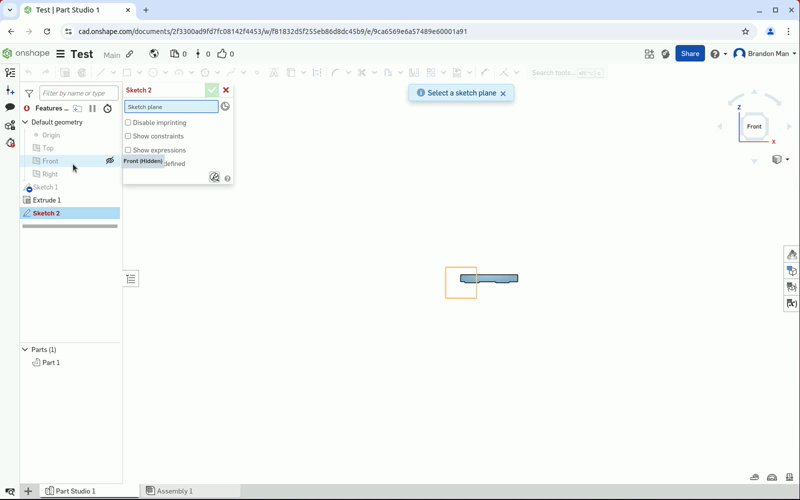
click(73, 163)
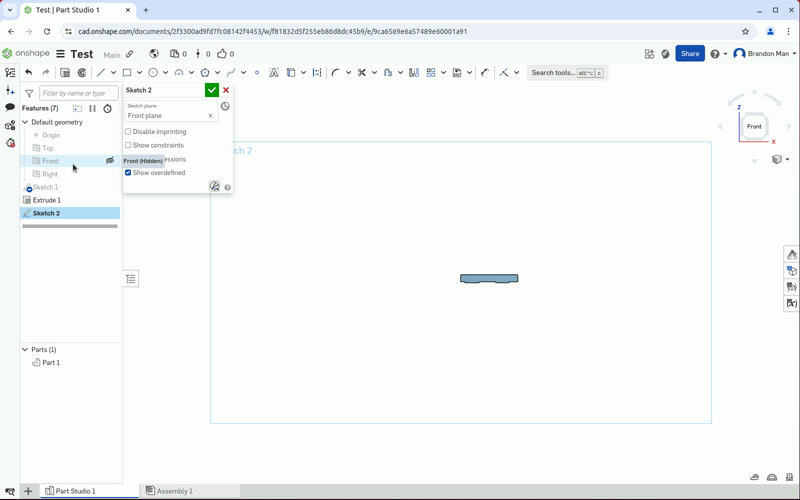
mouse_move(73, 352)
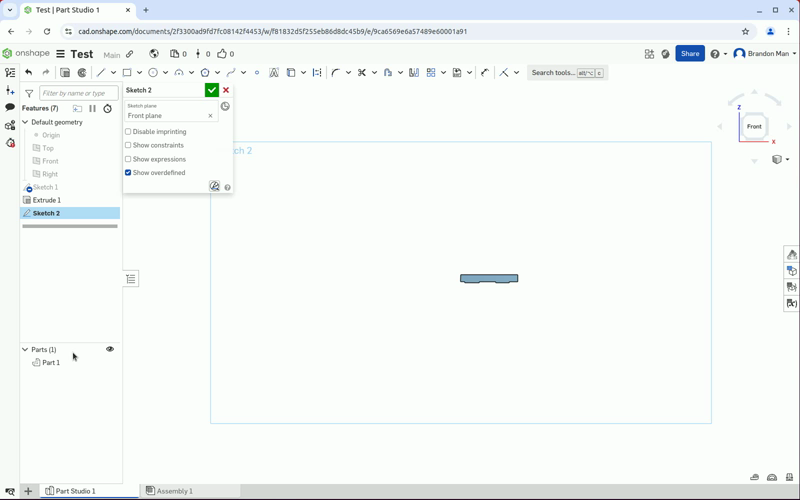
key(y)
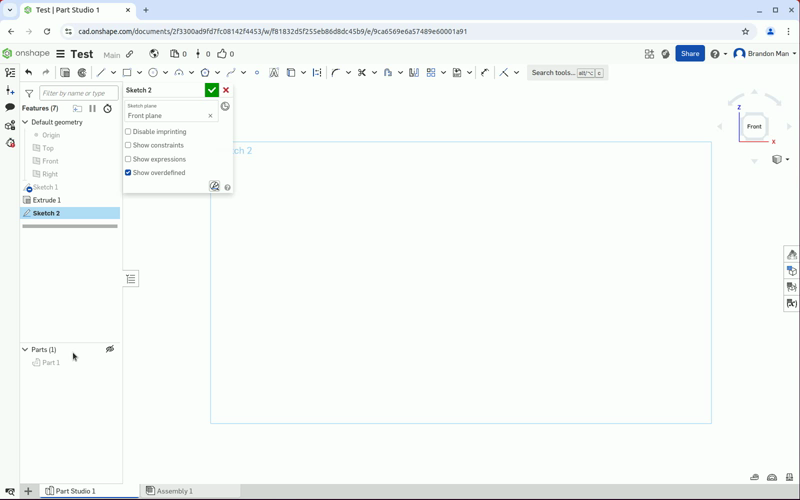
key(l)
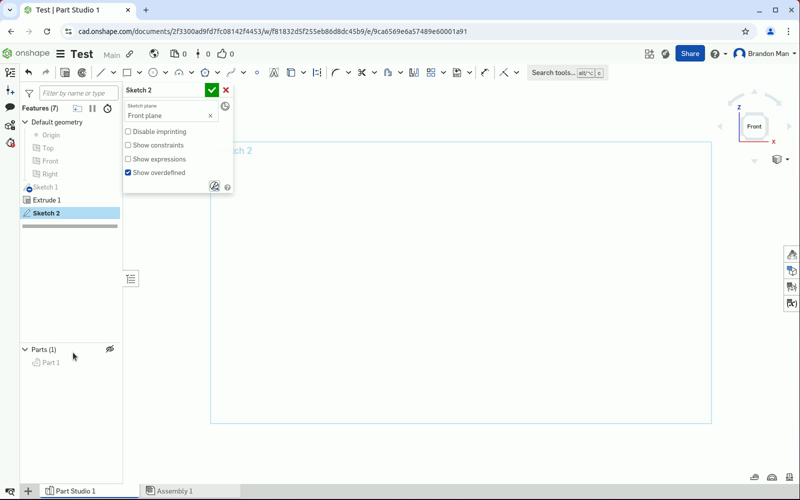
key_down(shift)
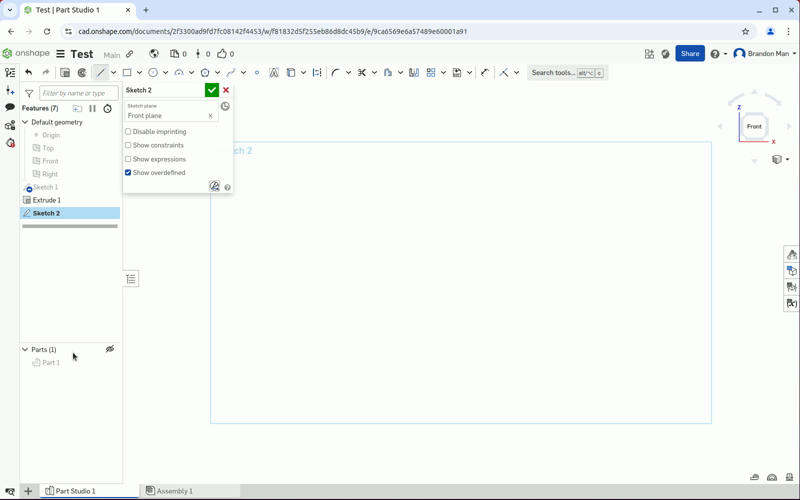
mouse_move(516, 281)
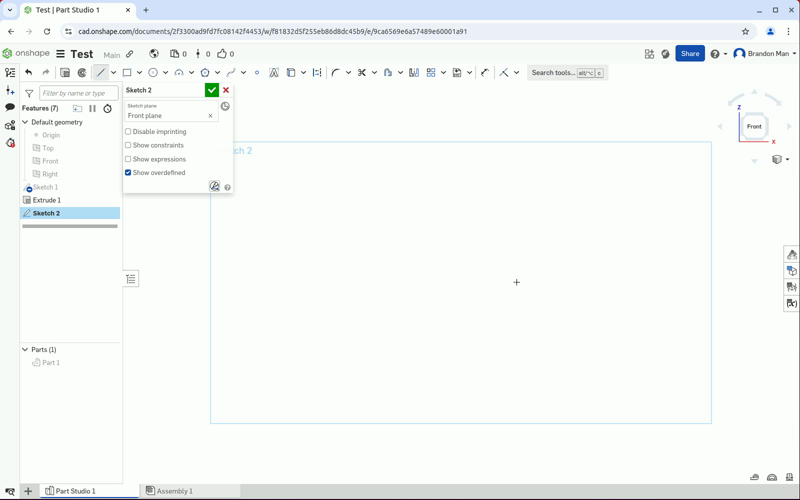
click(516, 281)
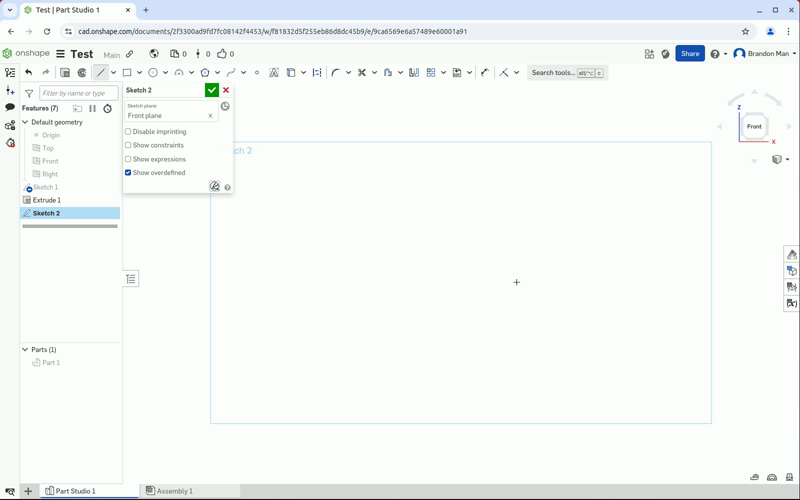
key_up(shift)
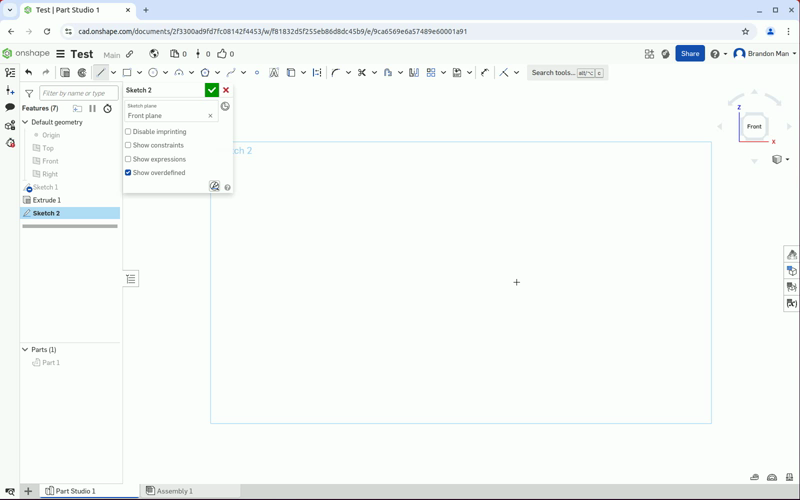
key_down(shift)
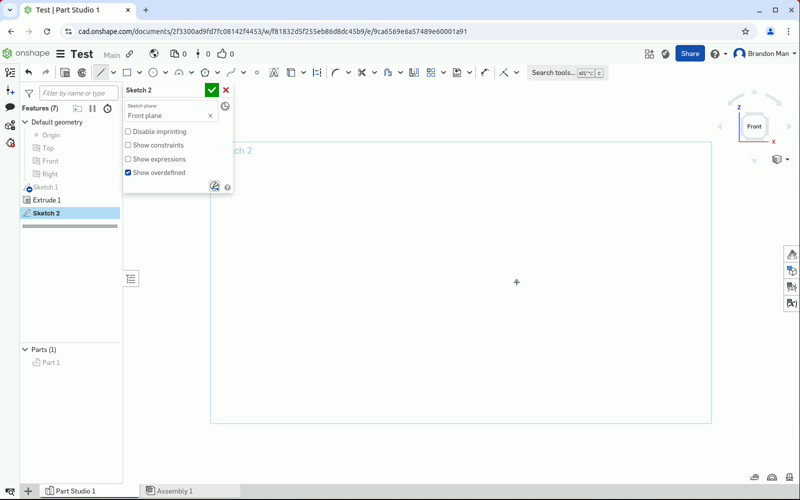
mouse_move(546, 281)
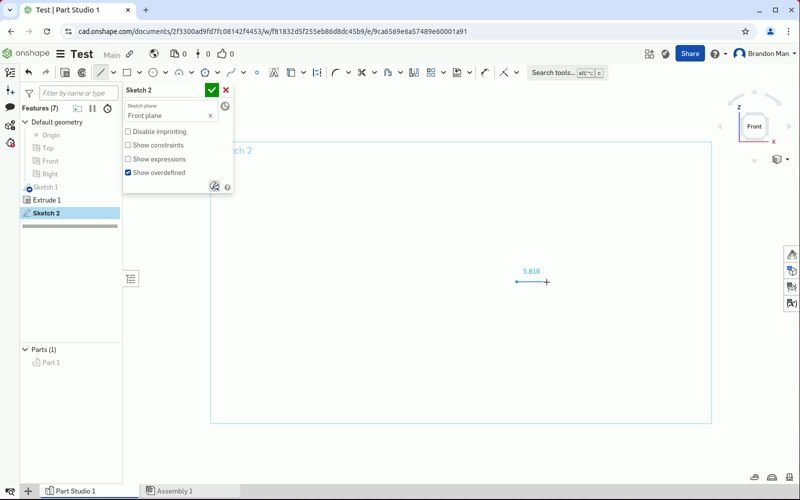
mouse_move(525, 281)
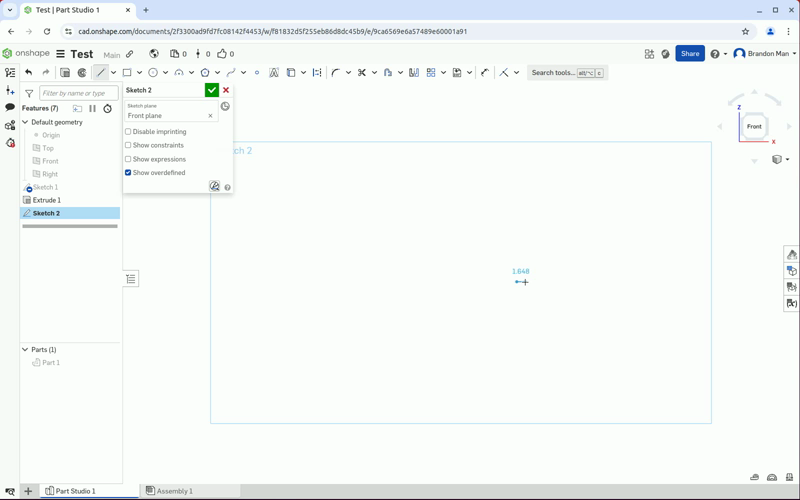
click(525, 281)
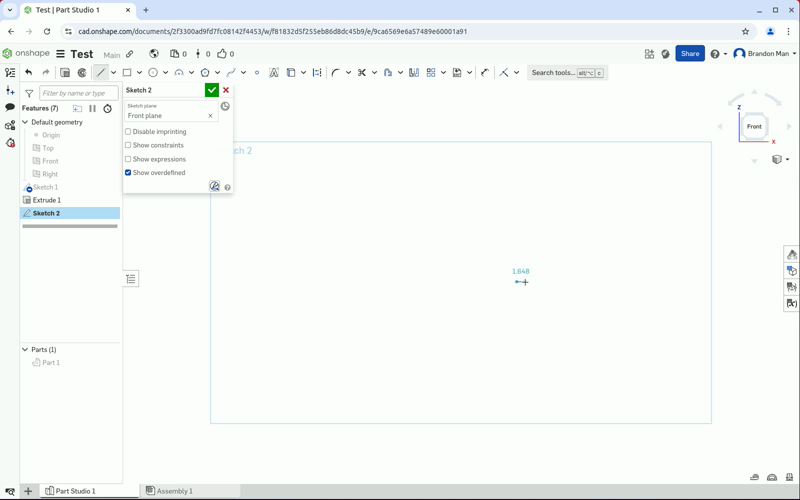
key_up(shift)
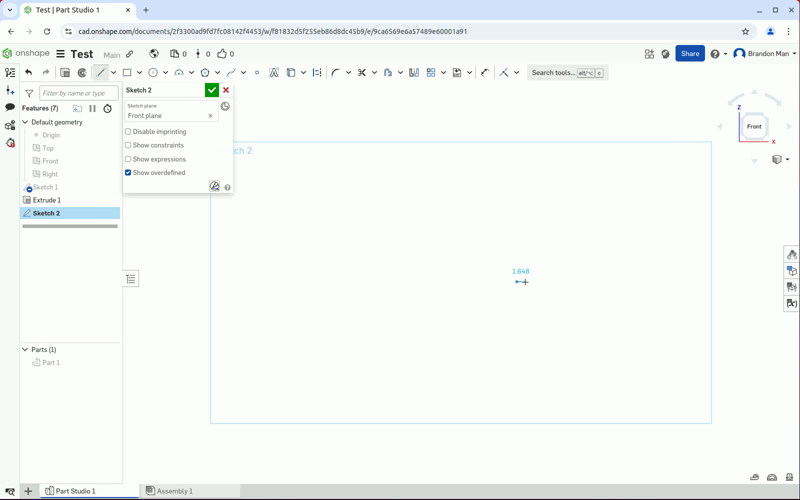
key_down(shift)
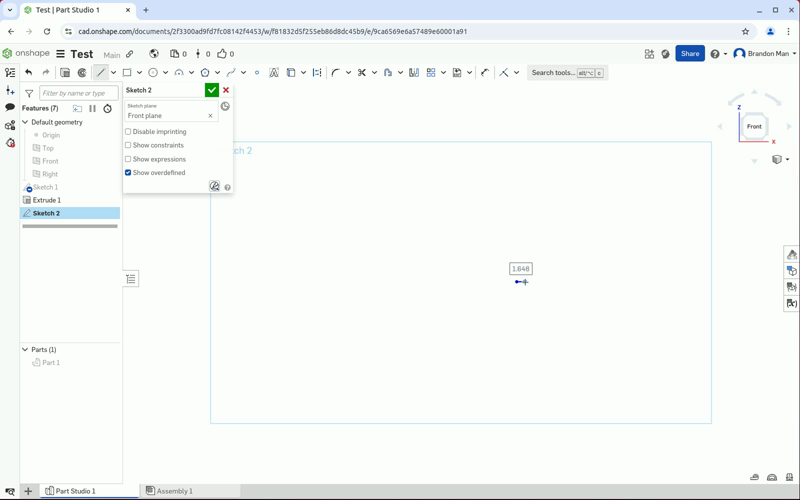
mouse_move(555, 281)
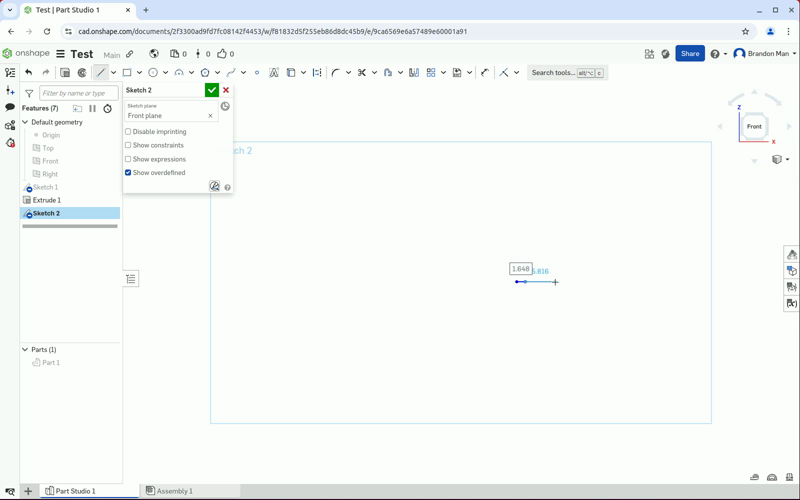
mouse_move(525, 282)
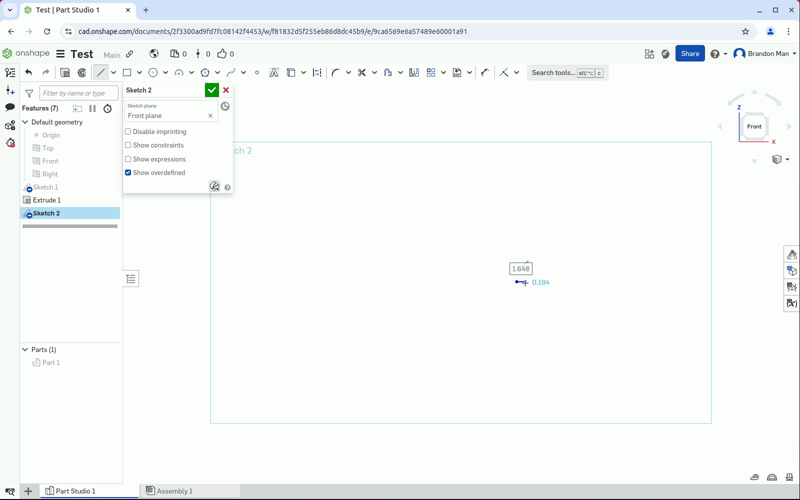
scroll(6)
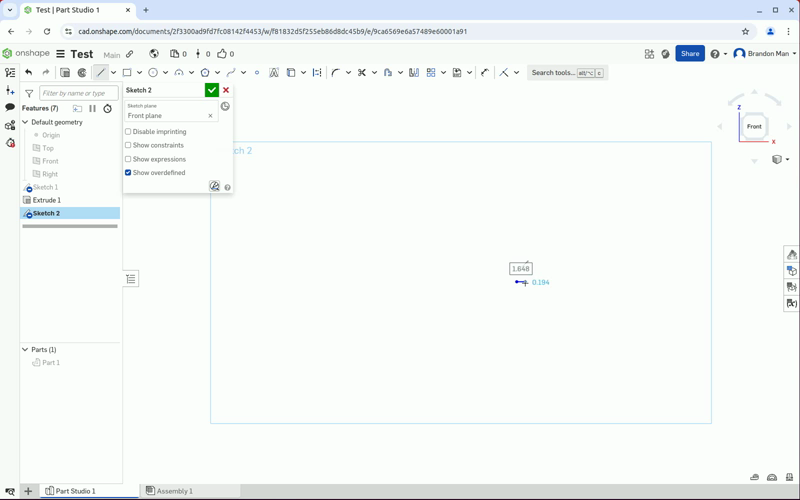
scroll(6)
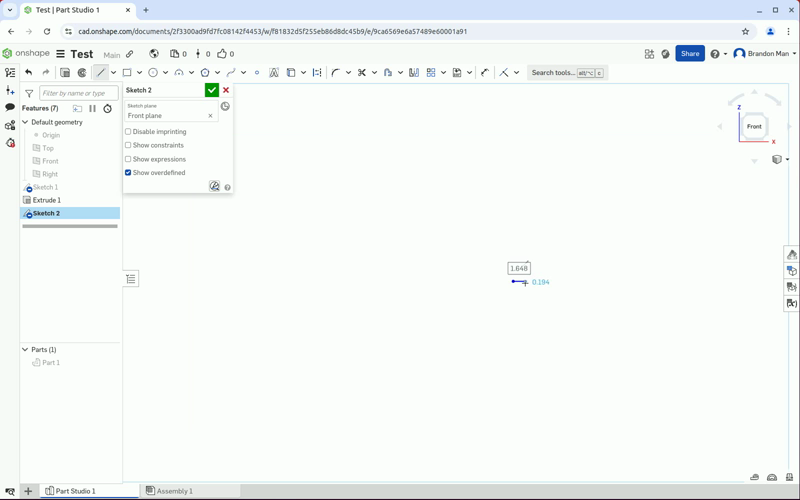
scroll(6)
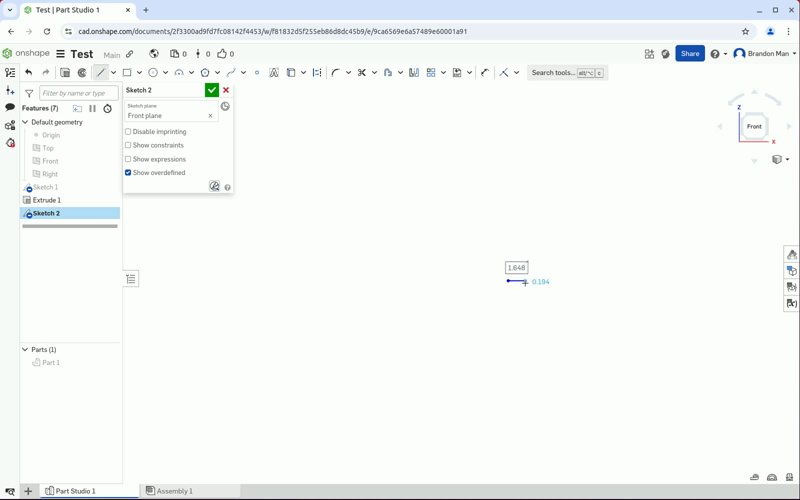
scroll(6)
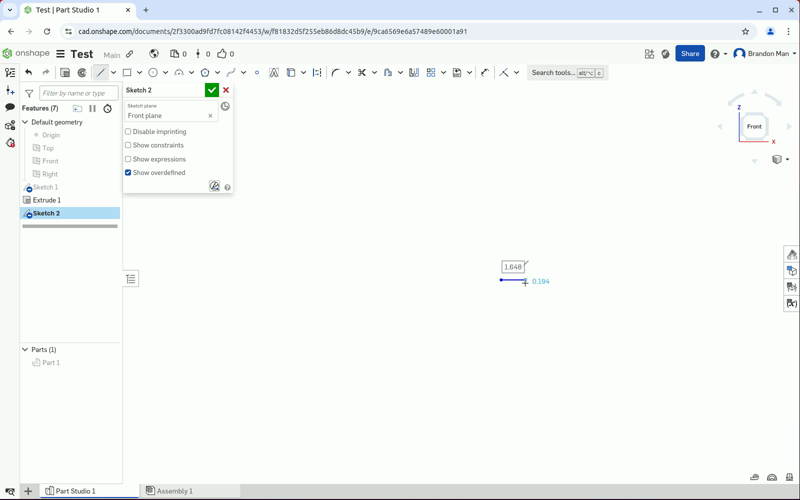
scroll(6)
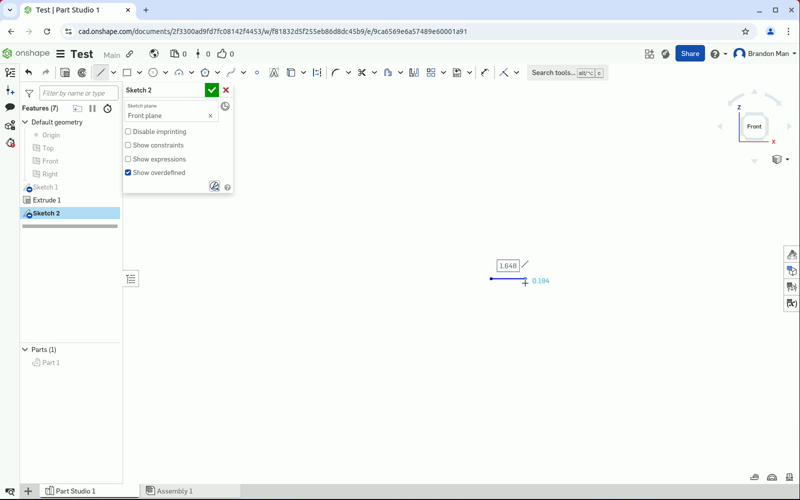
scroll(6)
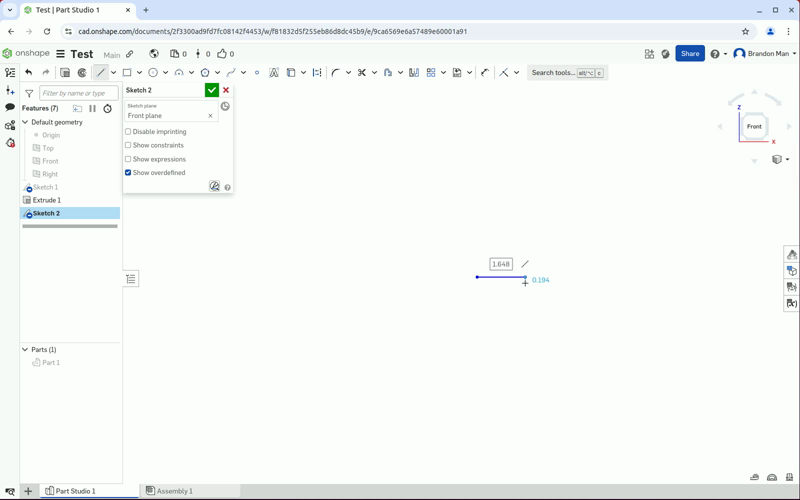
scroll(6)
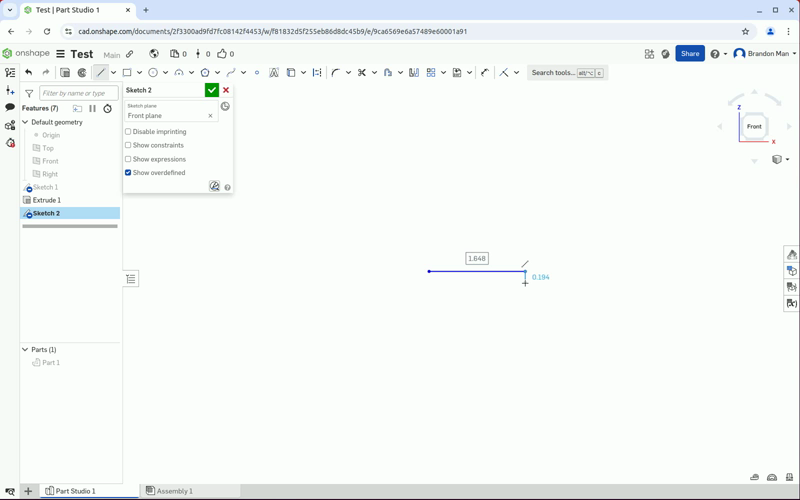
click(525, 282)
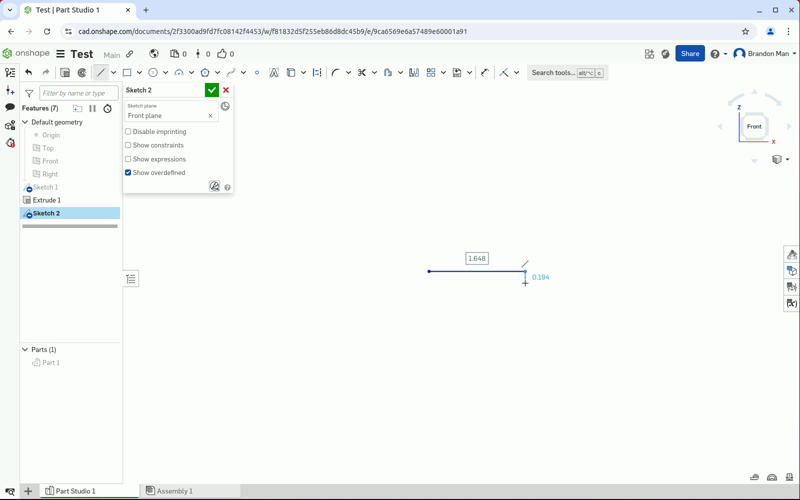
scroll(-6)
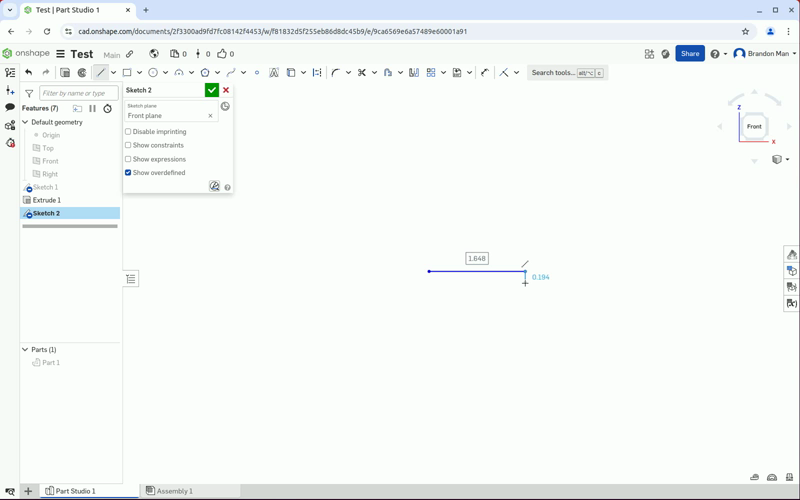
scroll(-6)
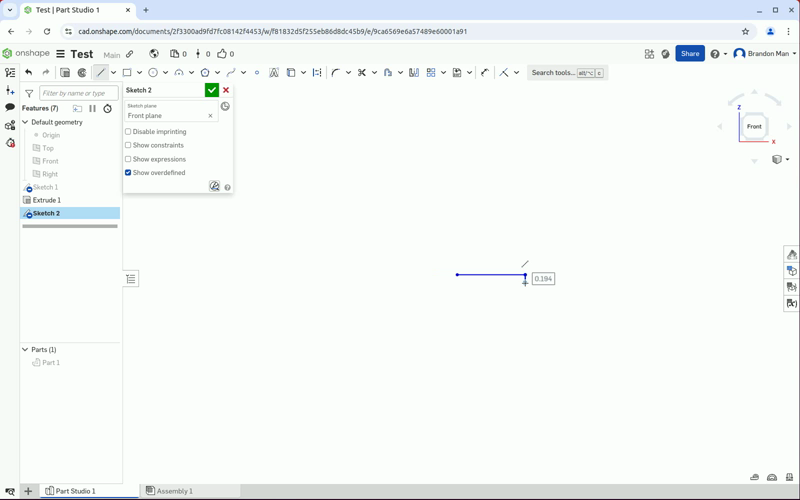
scroll(-6)
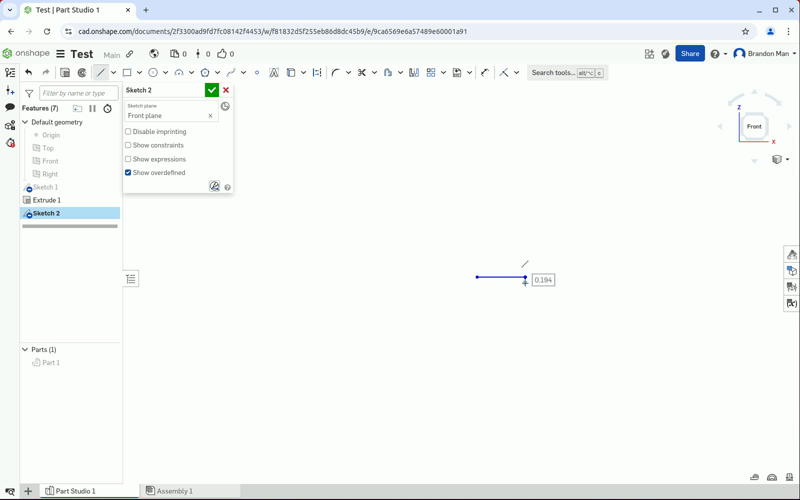
scroll(-6)
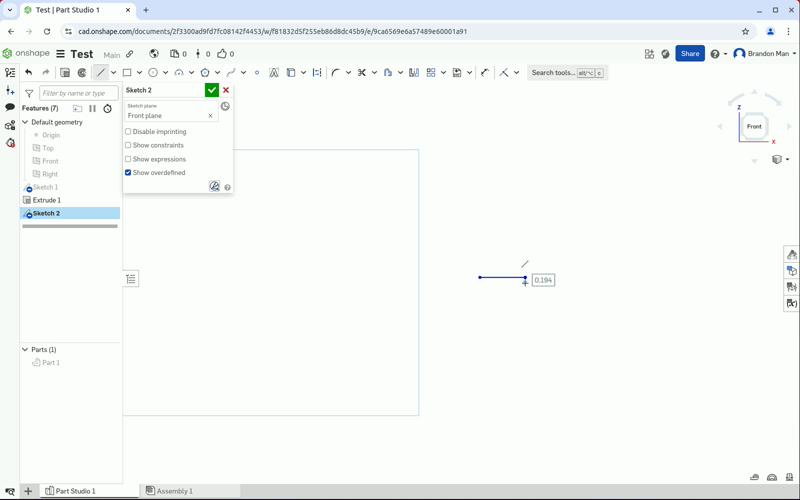
scroll(-6)
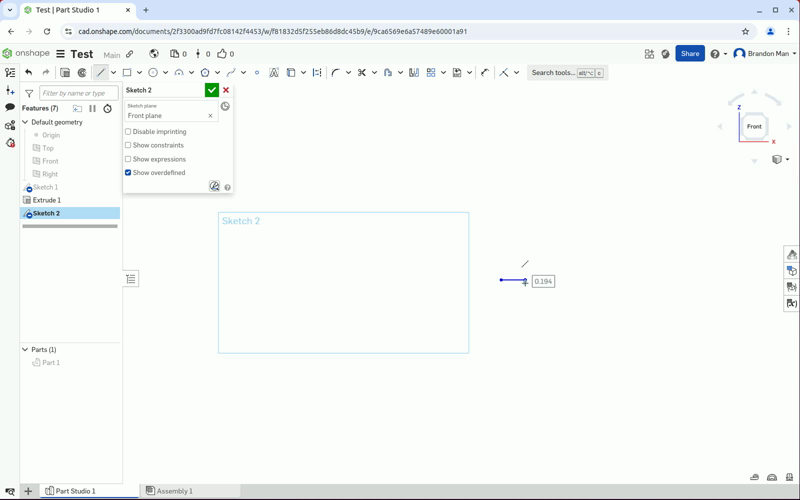
scroll(-6)
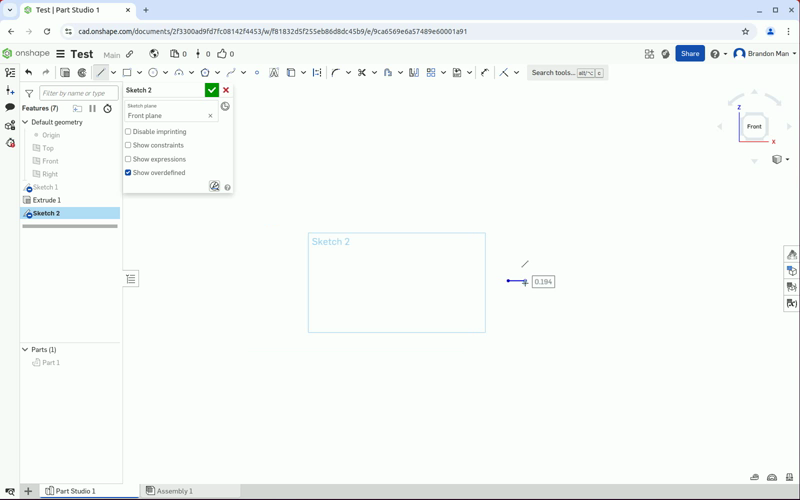
scroll(-6)
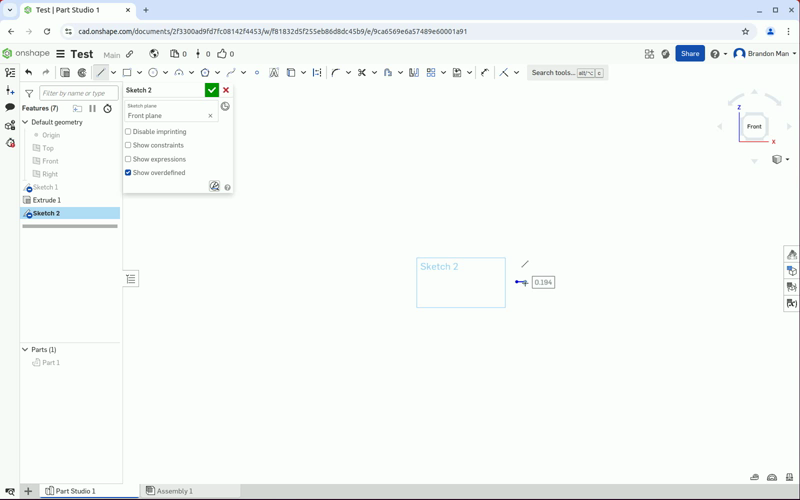
key_up(shift)
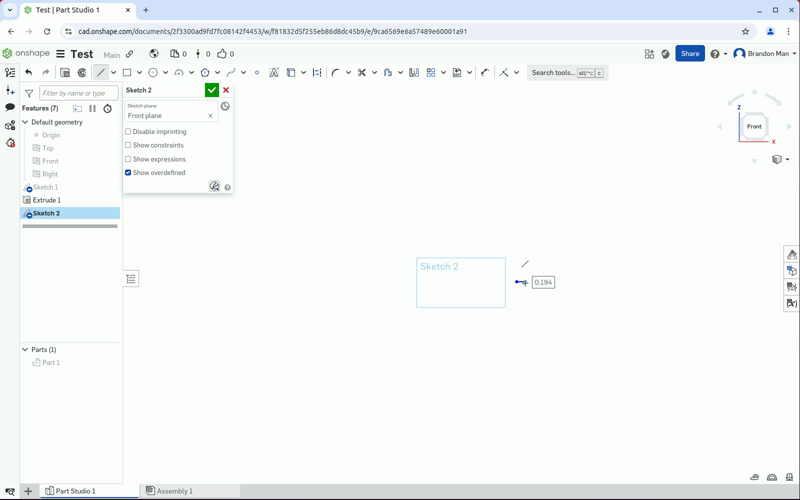
key_down(shift)
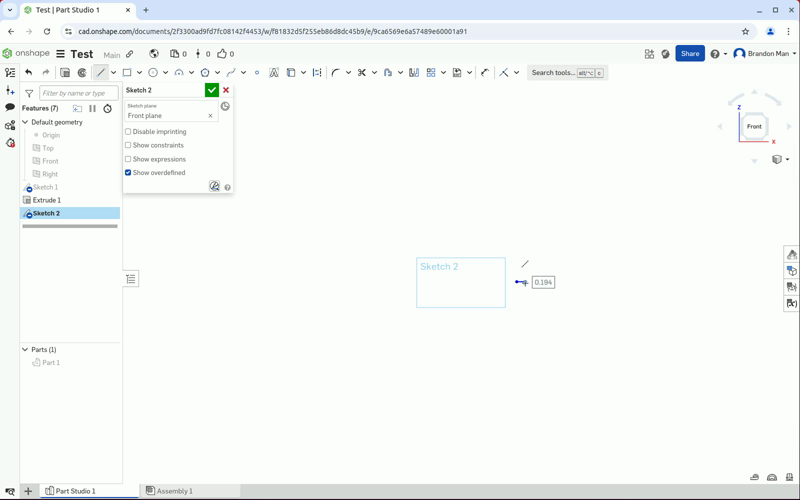
mouse_move(555, 282)
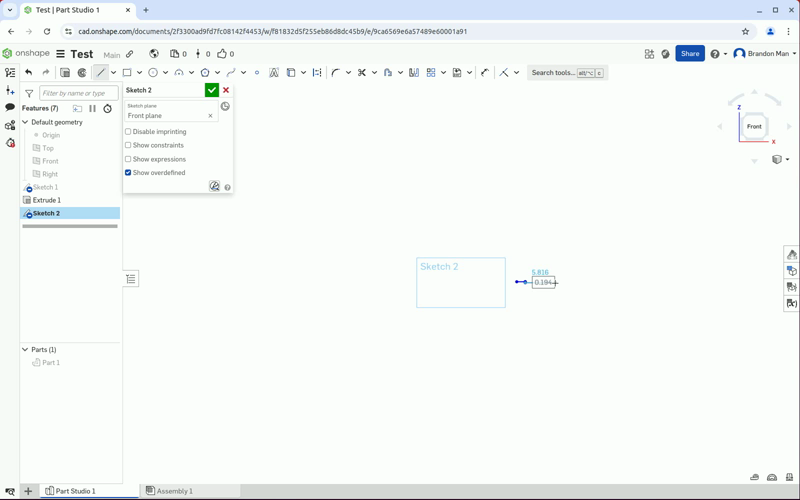
mouse_move(539, 282)
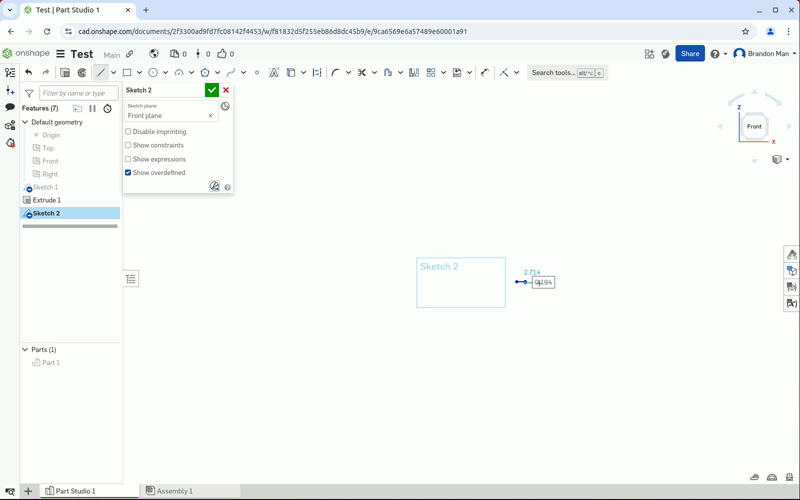
click(539, 282)
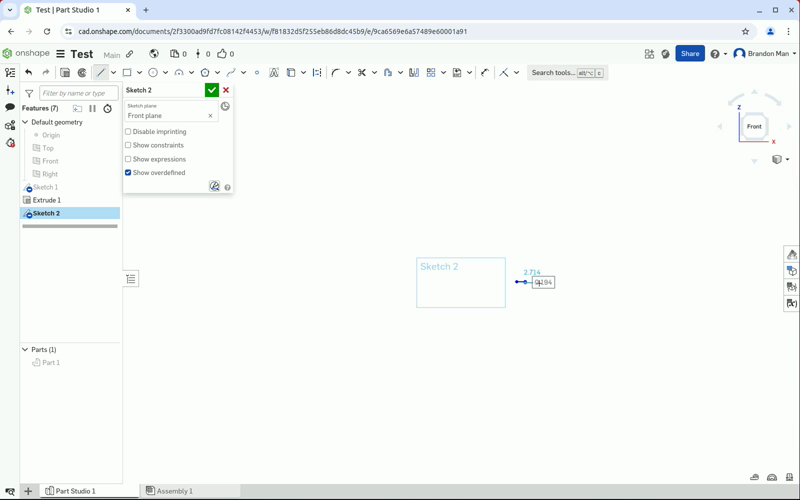
key_up(shift)
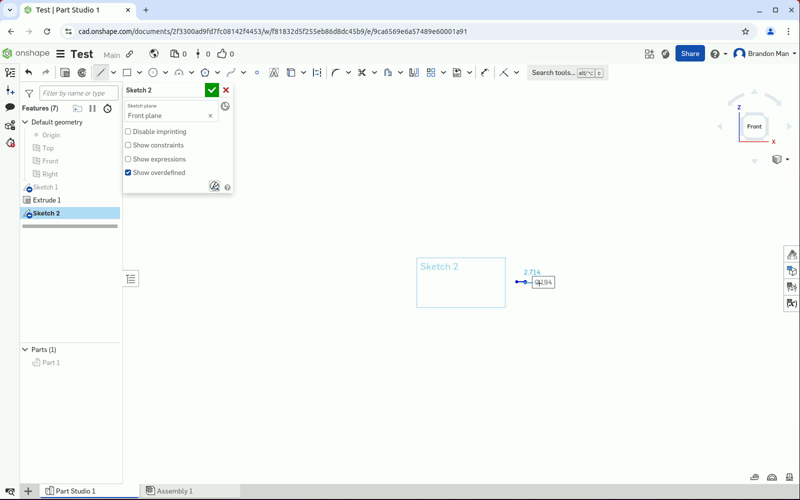
key_down(shift)
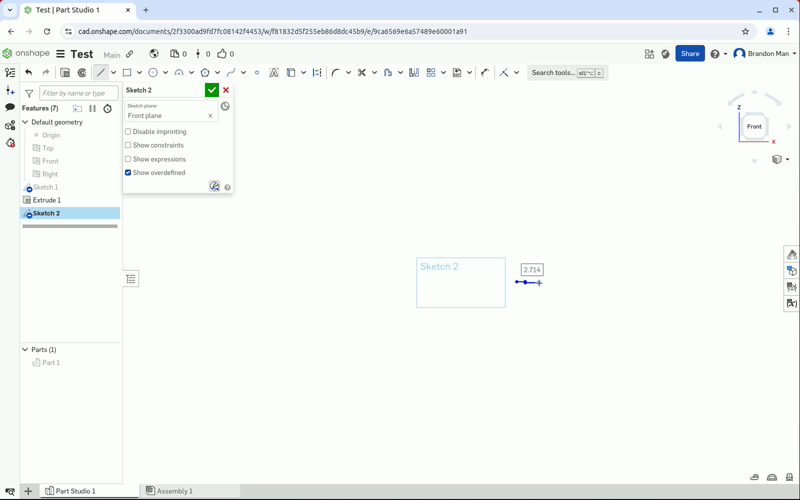
mouse_move(569, 282)
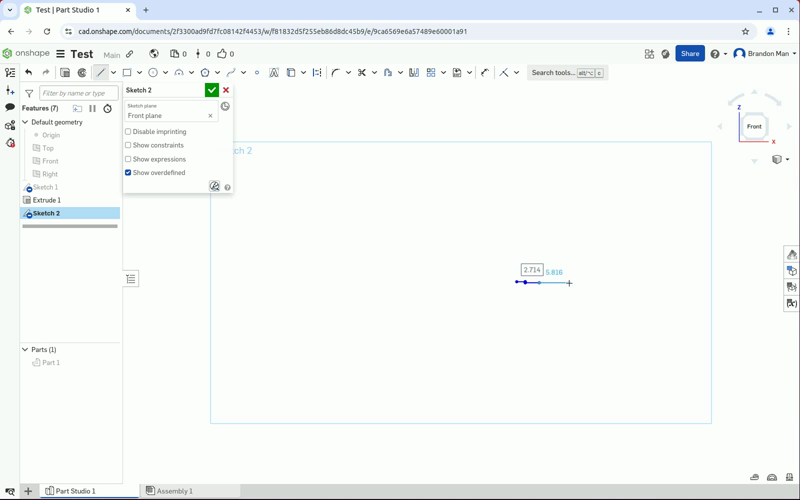
mouse_move(539, 281)
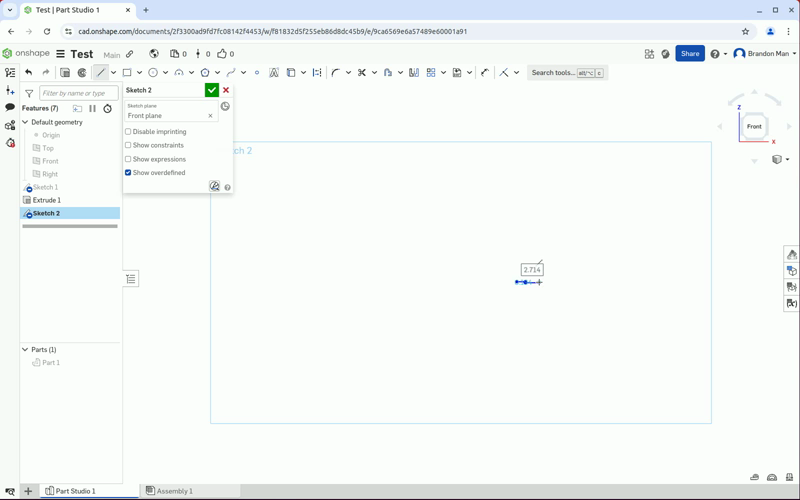
scroll(6)
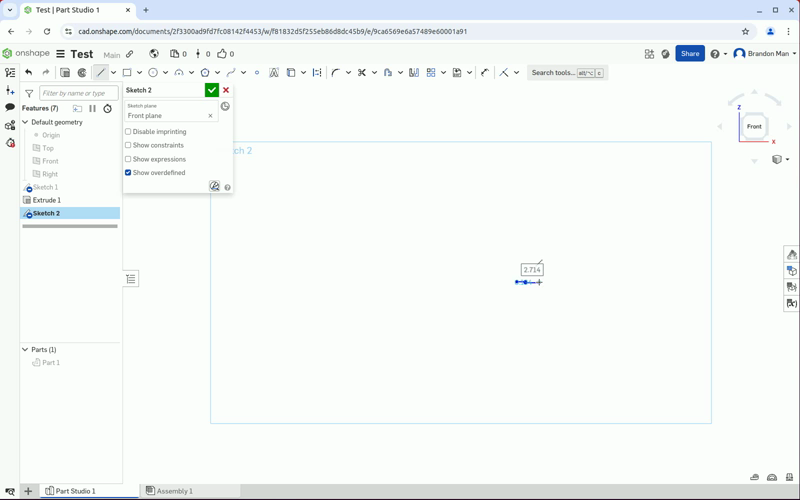
scroll(6)
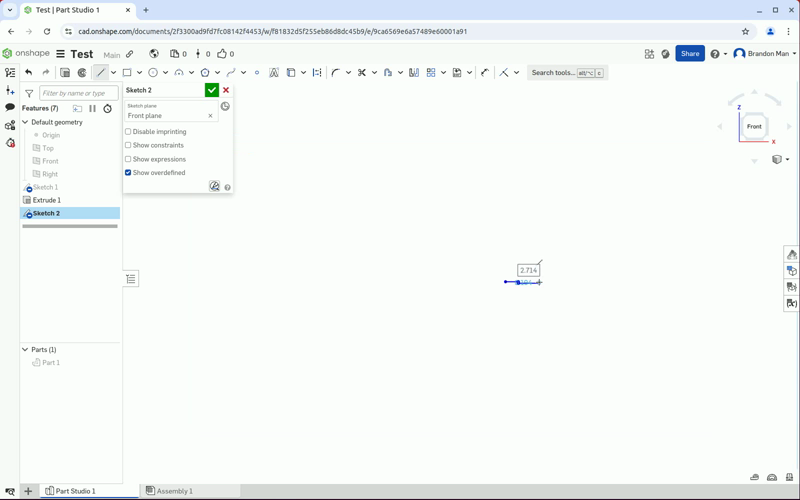
scroll(6)
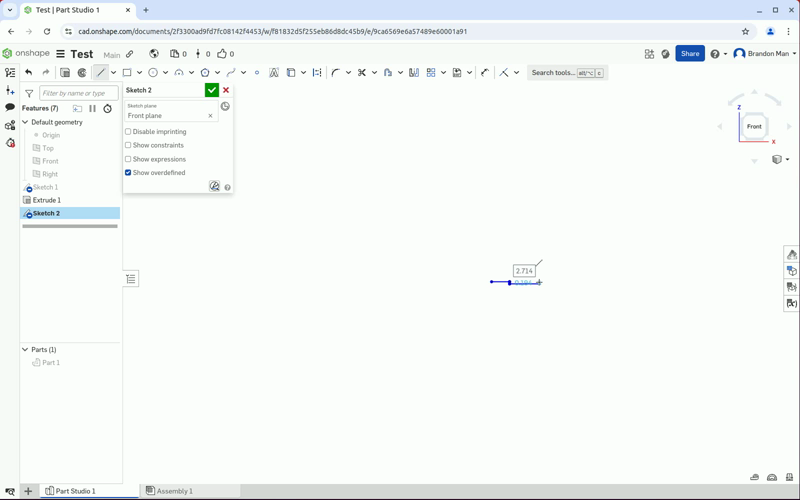
scroll(6)
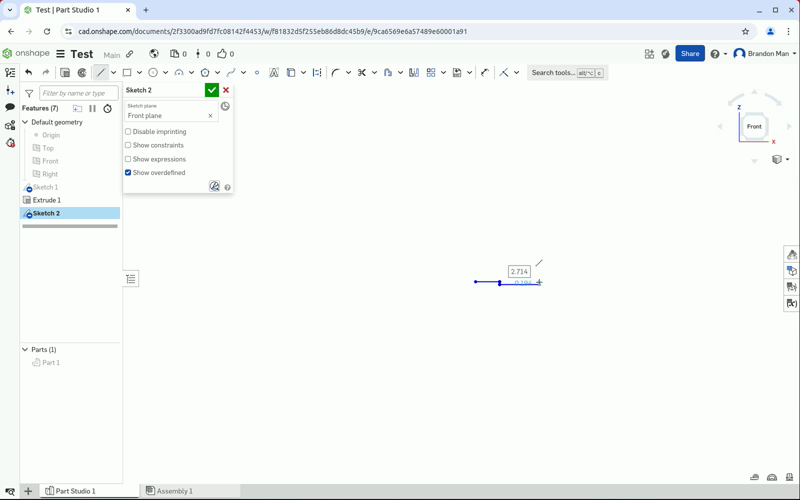
scroll(6)
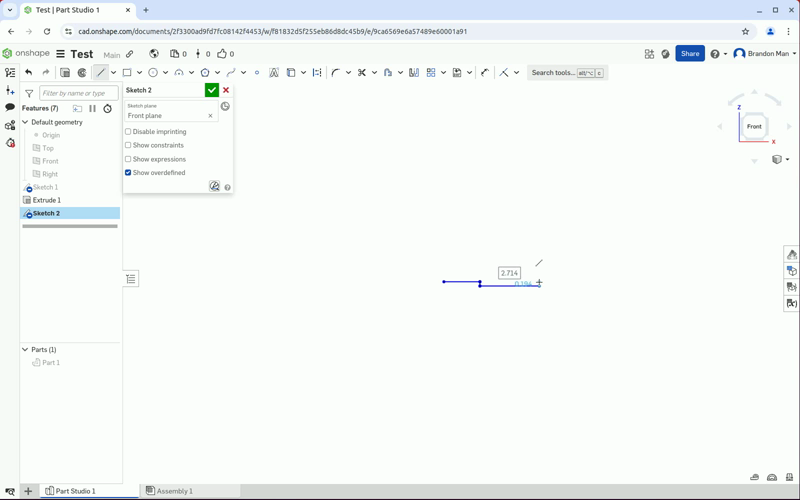
scroll(6)
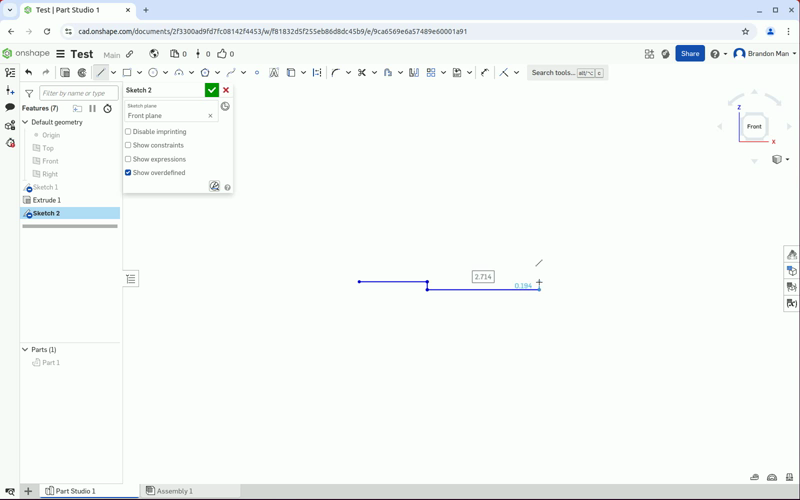
scroll(6)
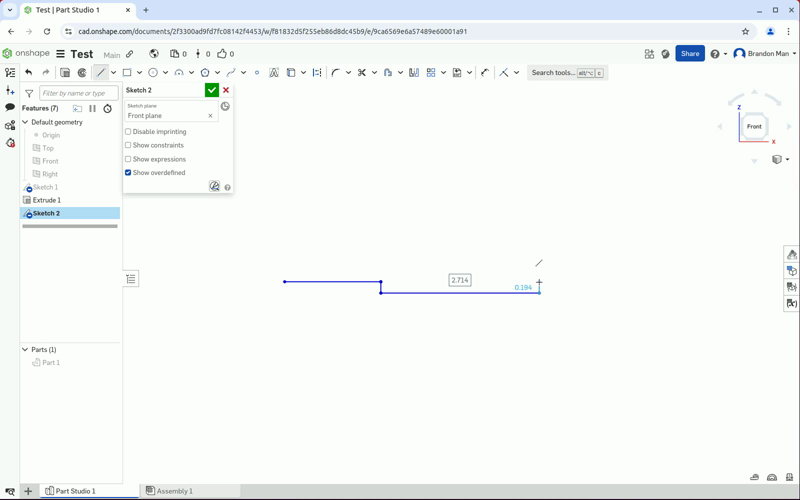
click(539, 281)
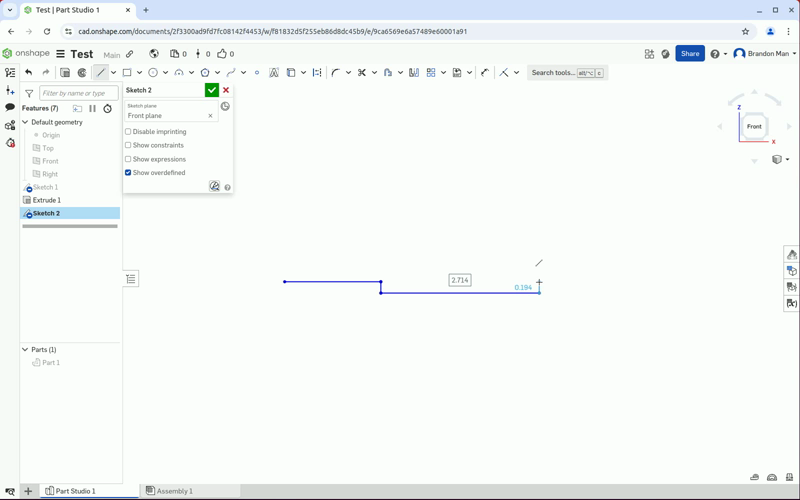
scroll(-6)
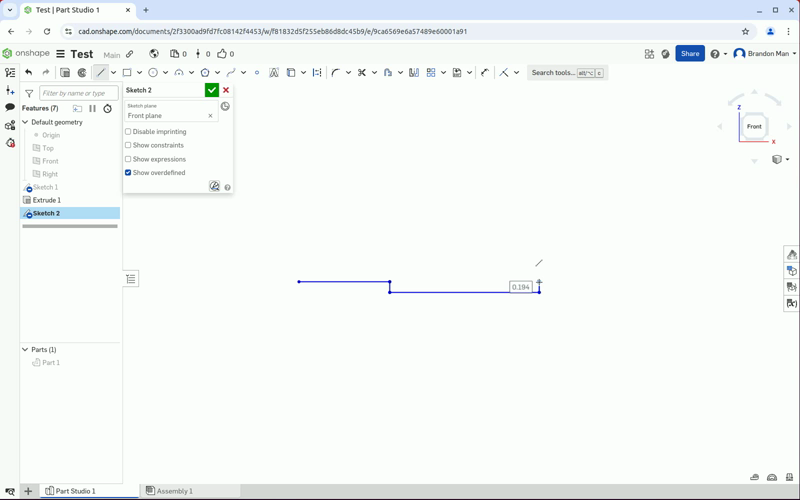
scroll(-6)
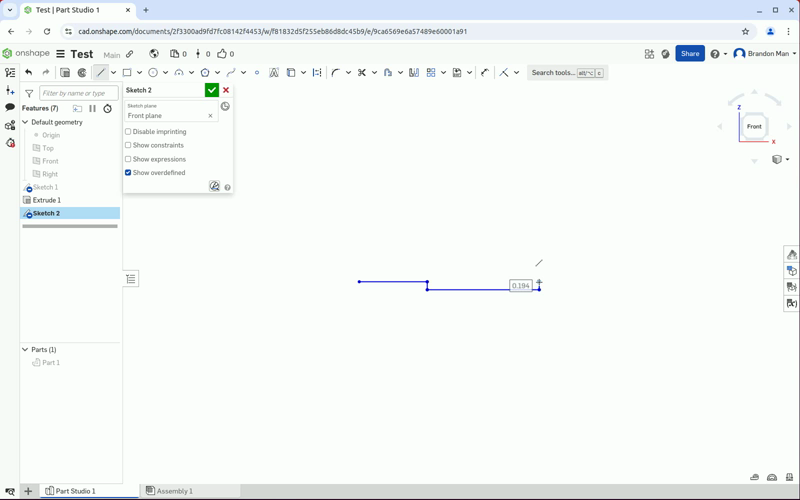
scroll(-6)
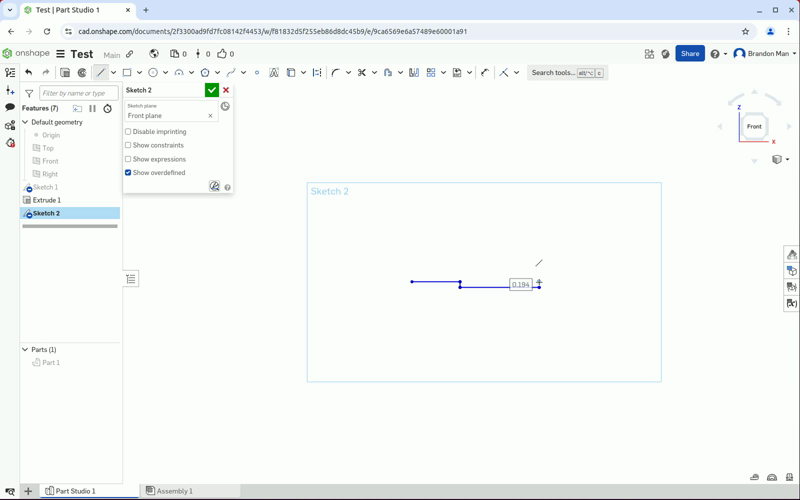
scroll(-6)
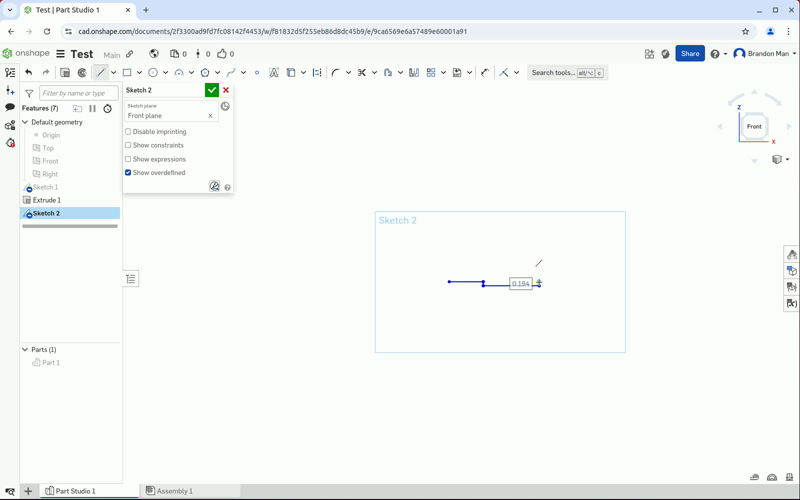
scroll(-6)
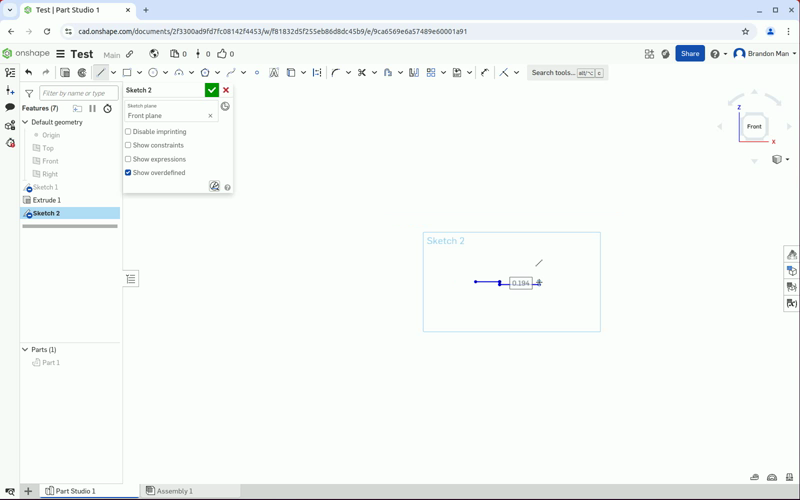
scroll(-6)
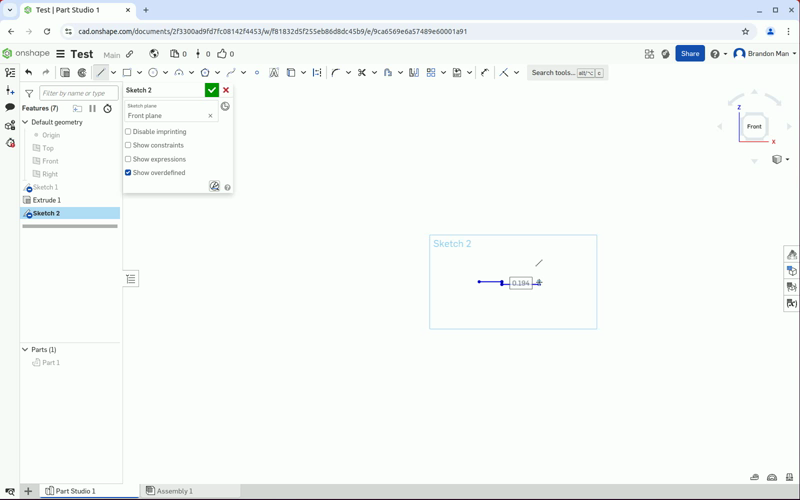
scroll(-6)
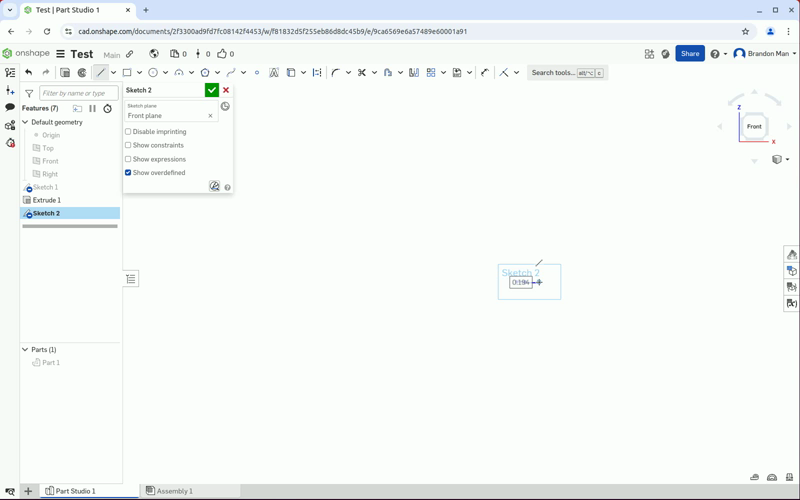
key_up(shift)
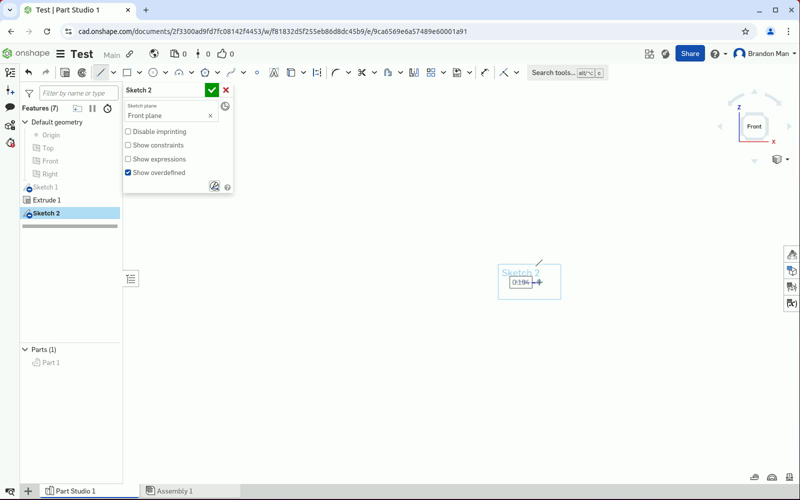
key_down(shift)
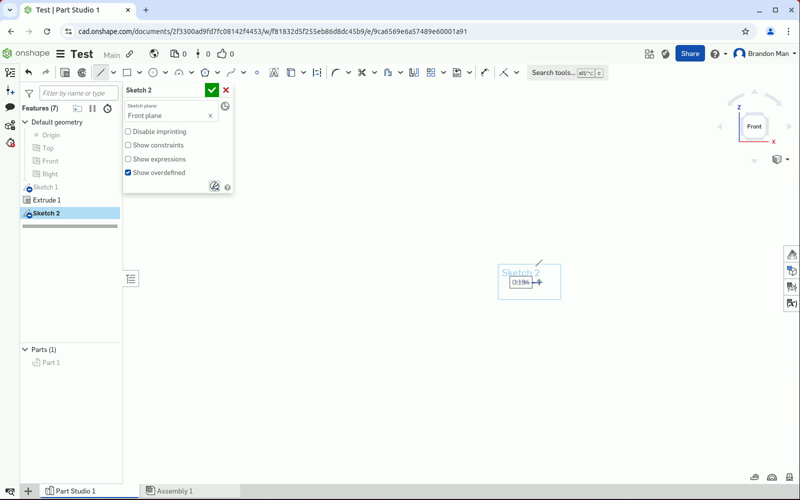
mouse_move(569, 281)
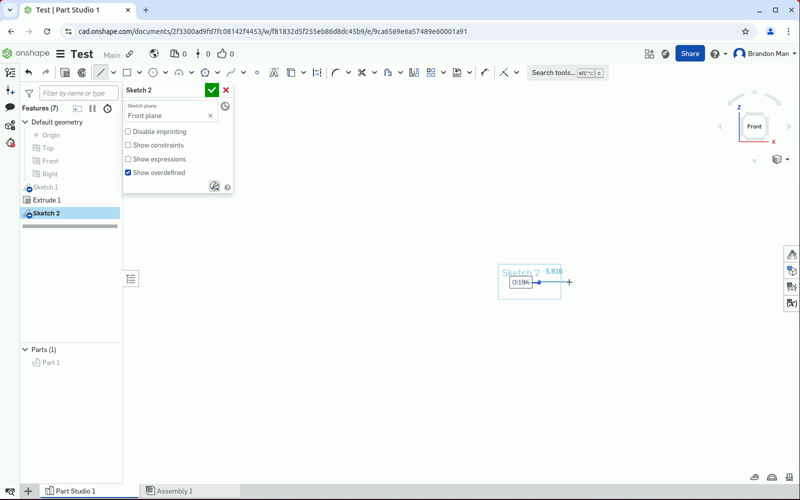
mouse_move(555, 281)
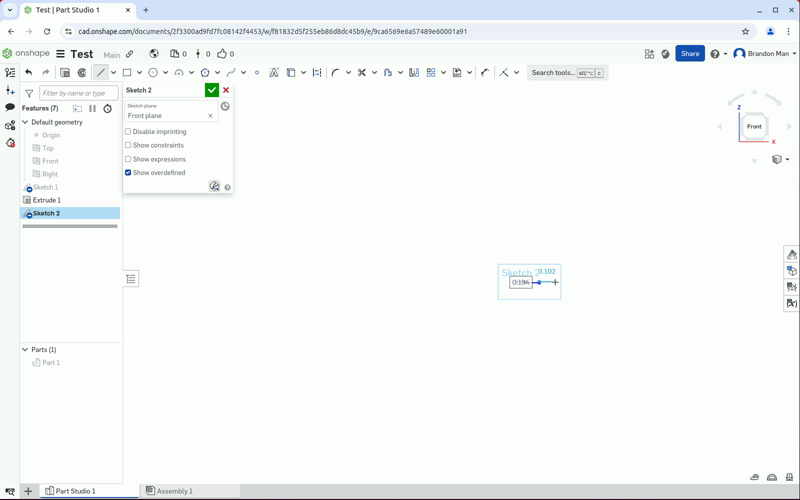
click(555, 281)
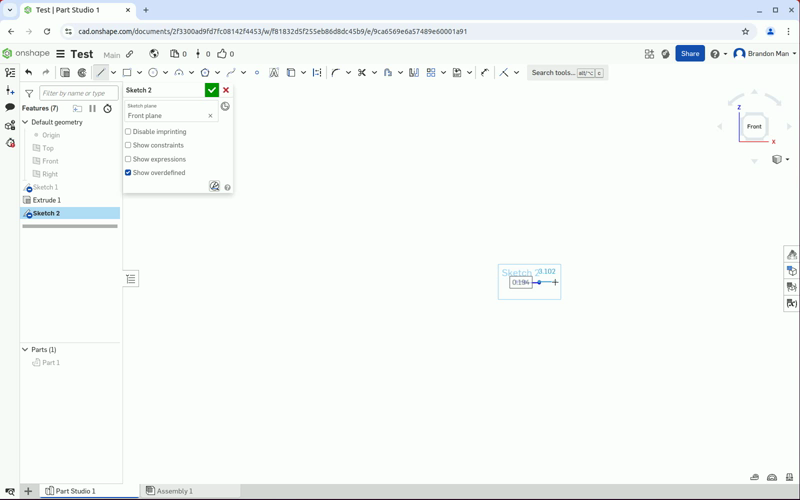
key_up(shift)
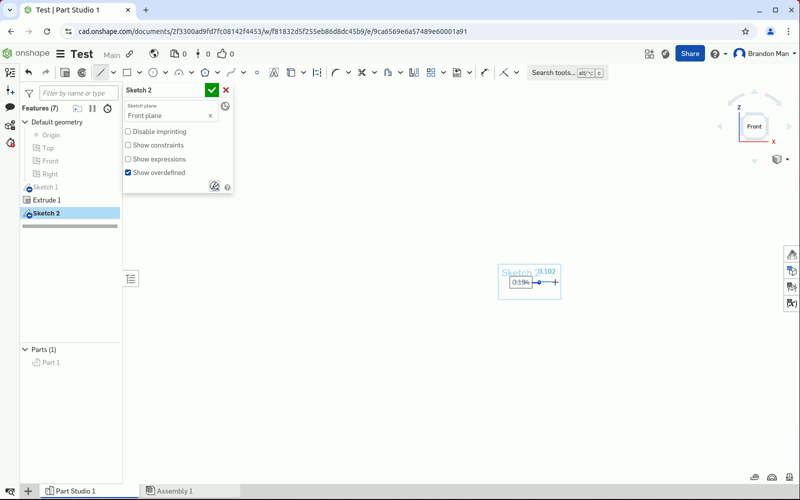
key_down(shift)
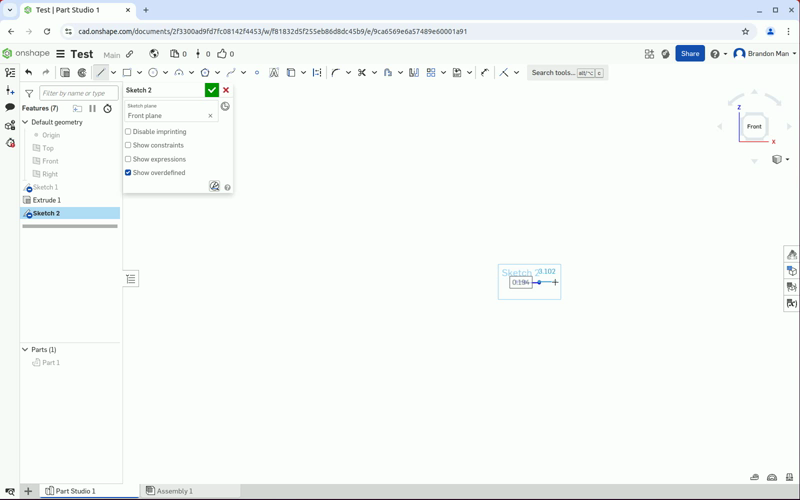
mouse_move(585, 281)
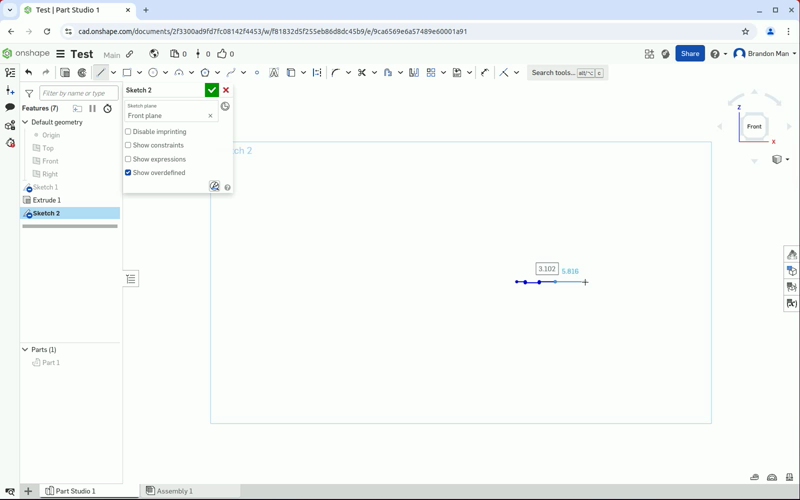
mouse_move(555, 282)
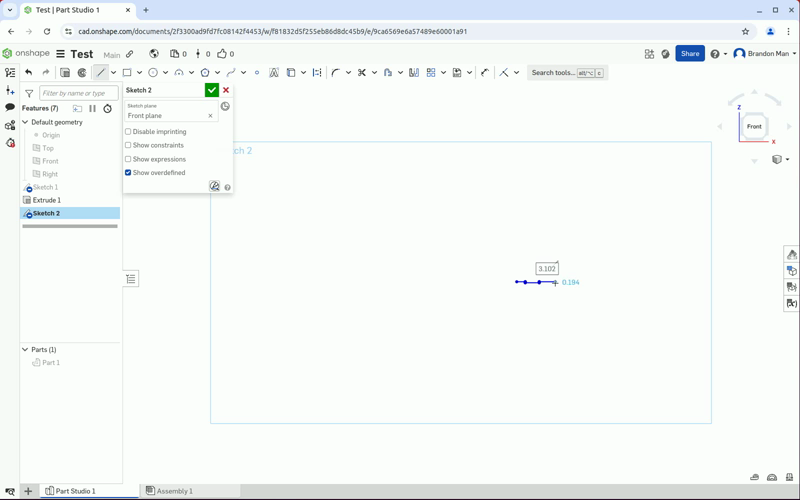
scroll(6)
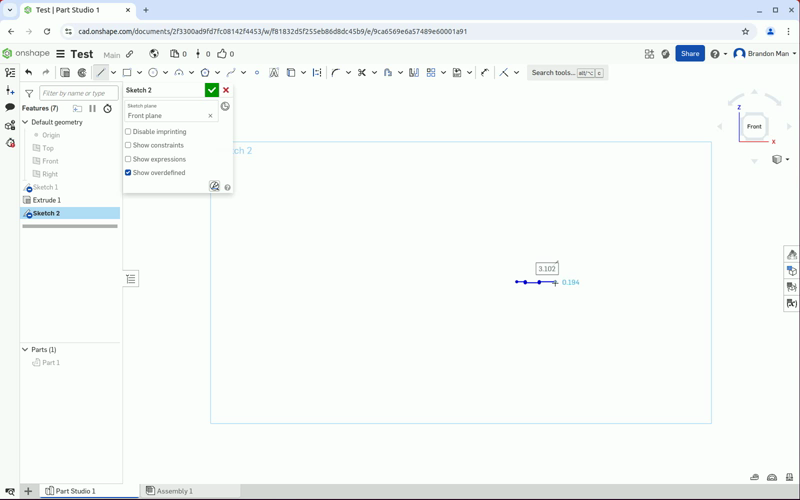
scroll(6)
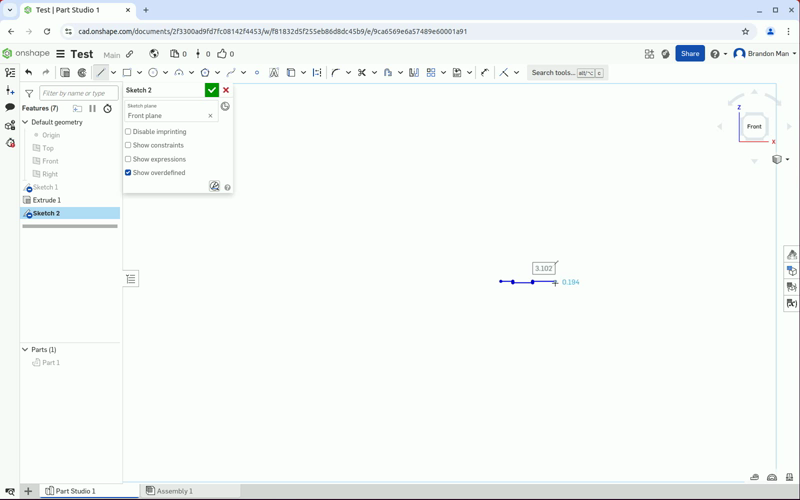
scroll(6)
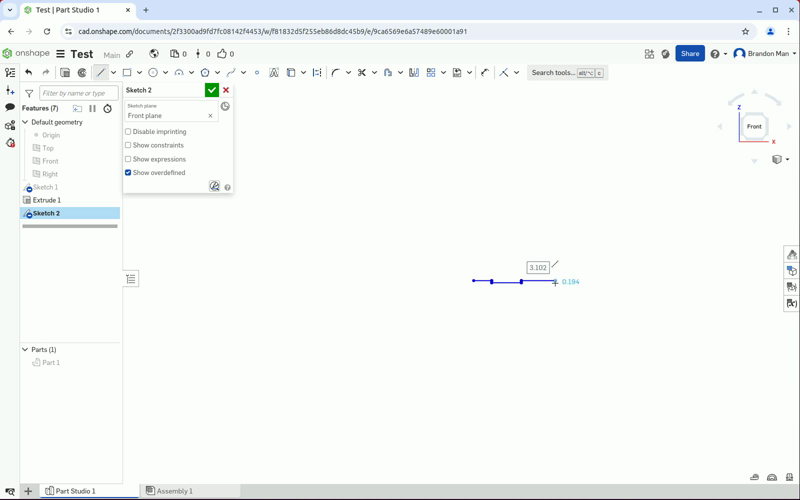
scroll(6)
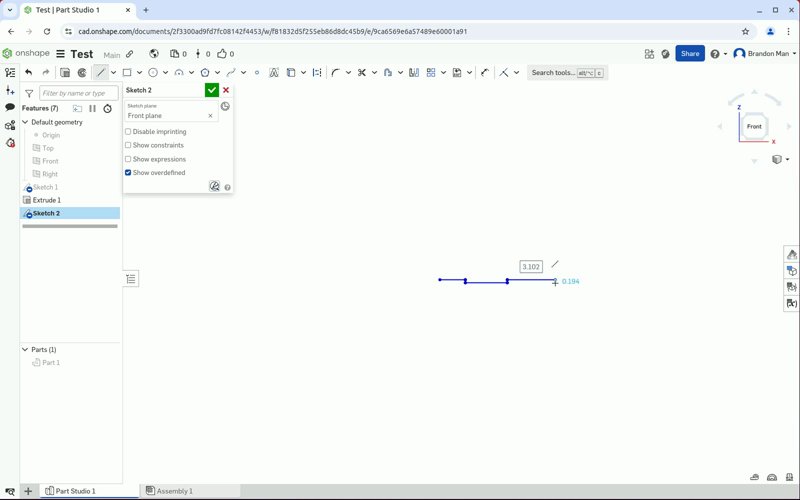
scroll(6)
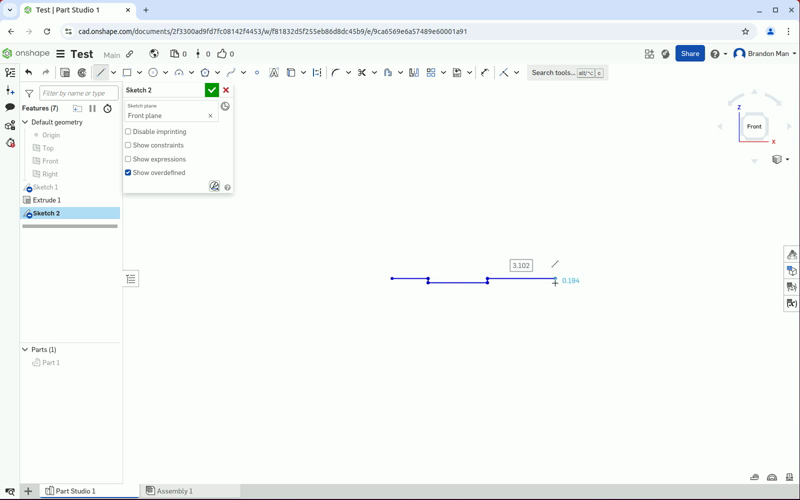
scroll(6)
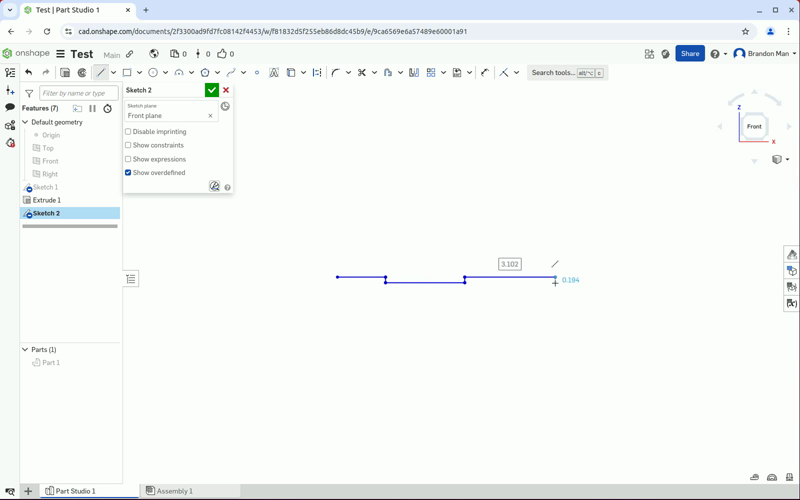
scroll(6)
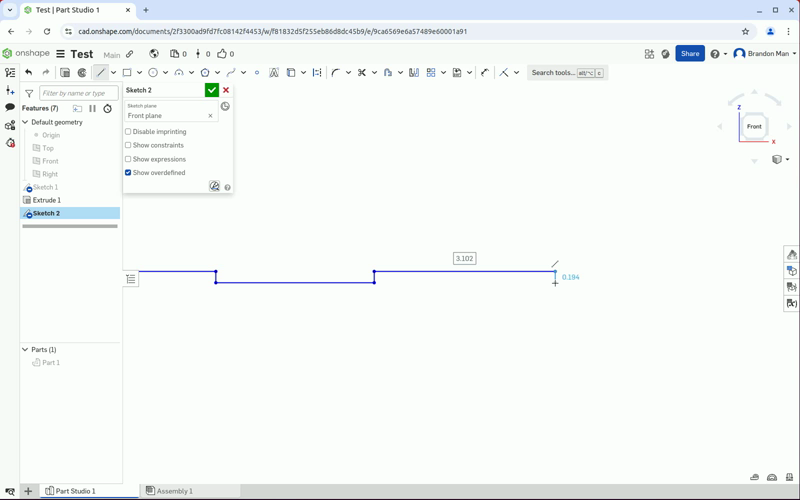
click(555, 282)
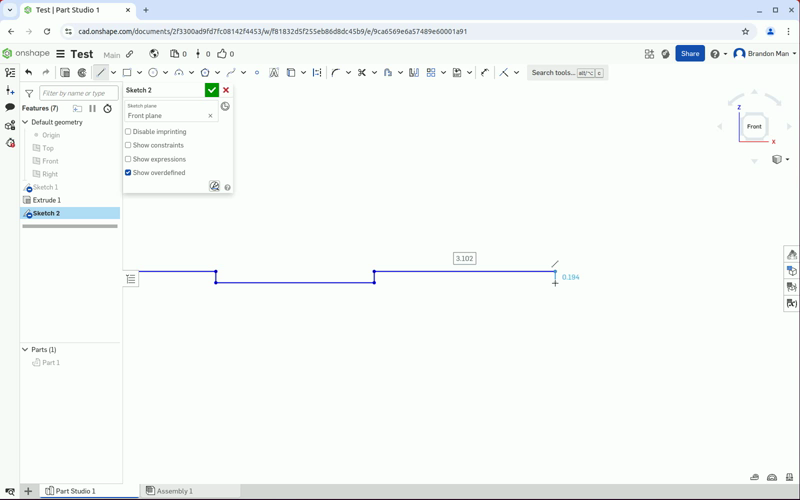
scroll(-6)
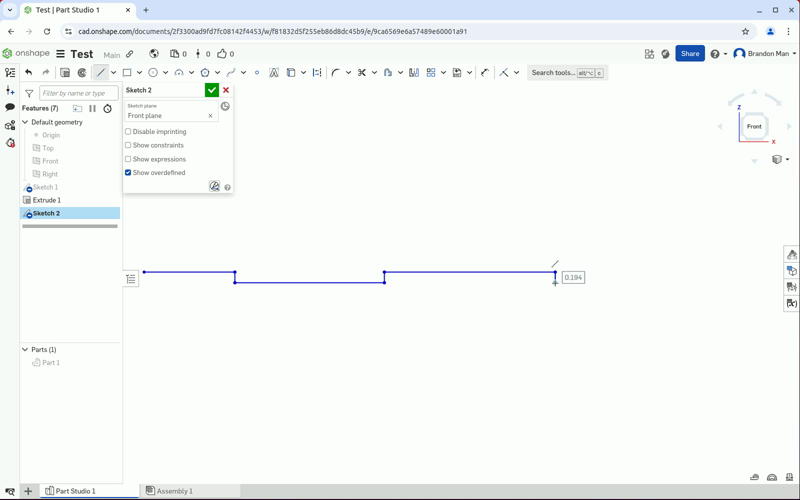
scroll(-6)
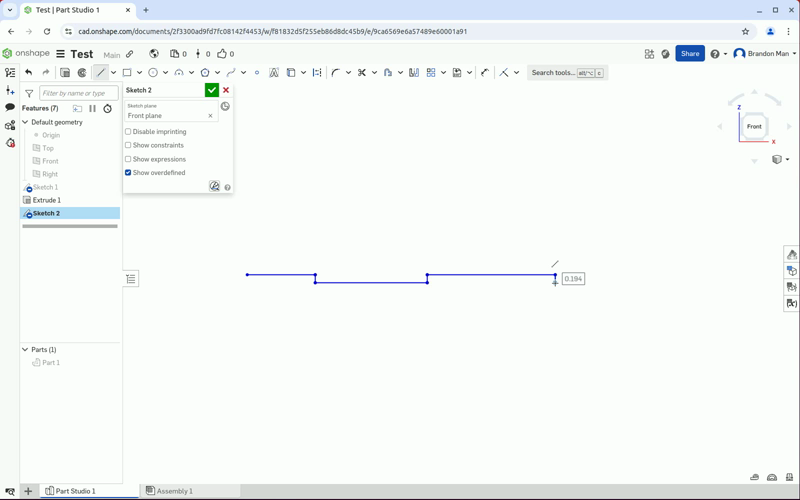
scroll(-6)
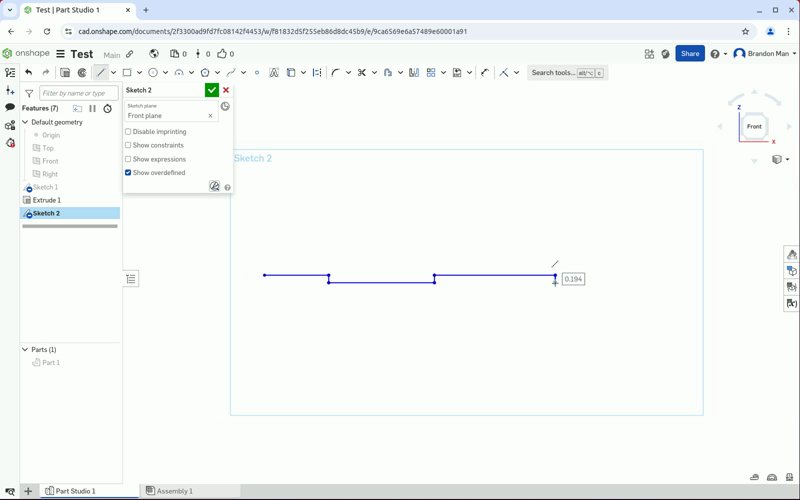
scroll(-6)
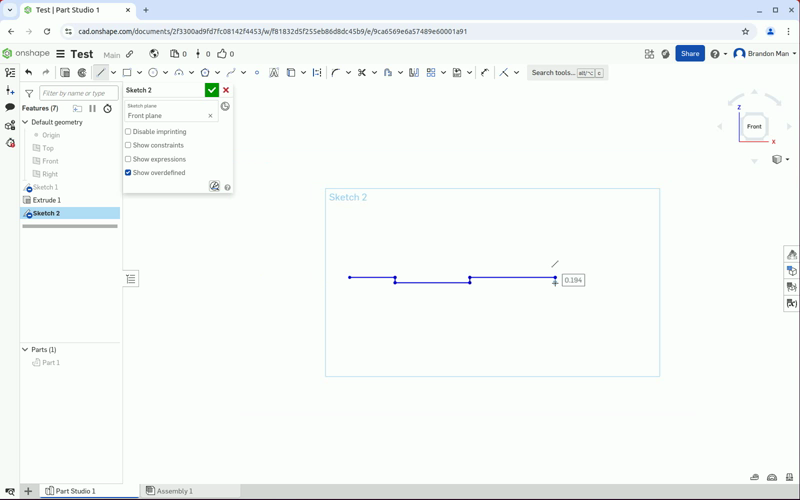
scroll(-6)
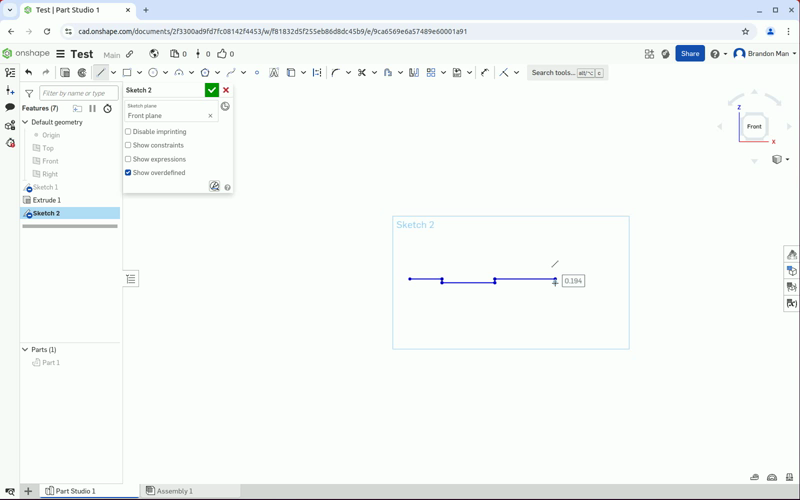
scroll(-6)
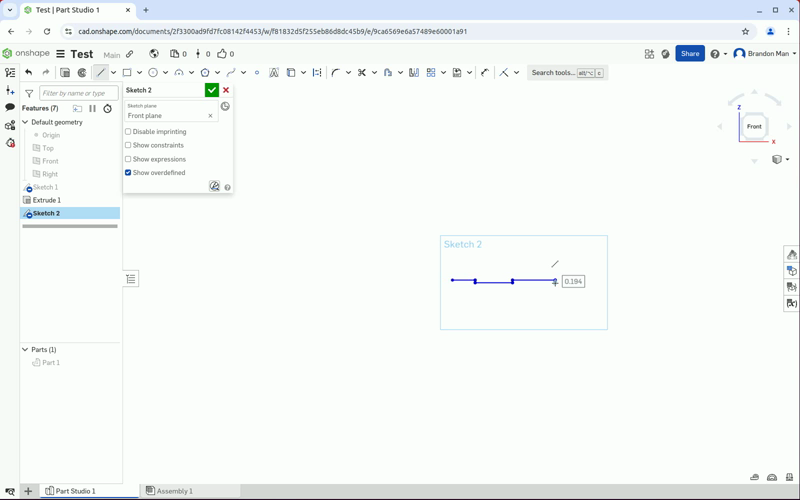
scroll(-6)
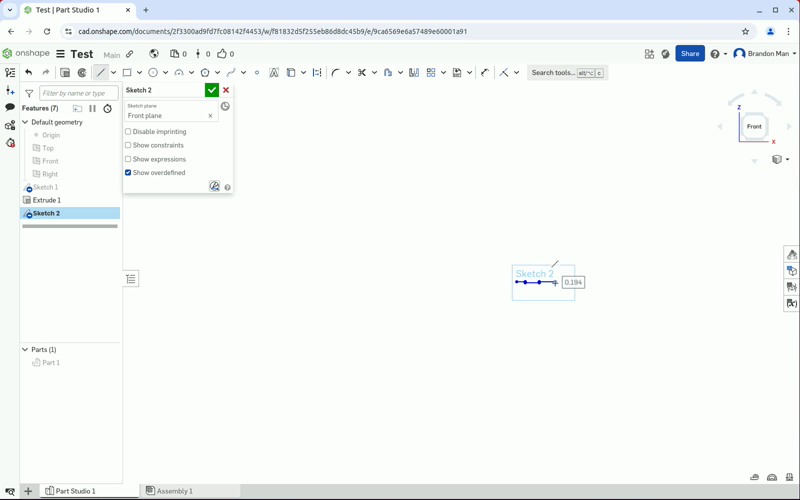
key_up(shift)
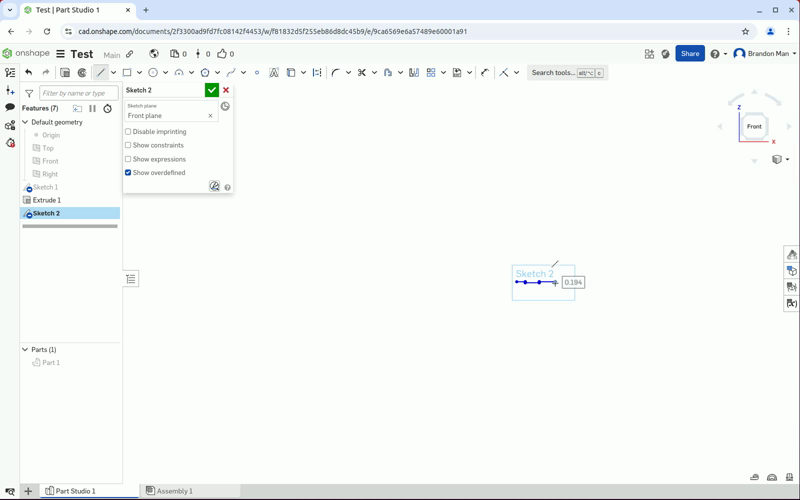
key_down(shift)
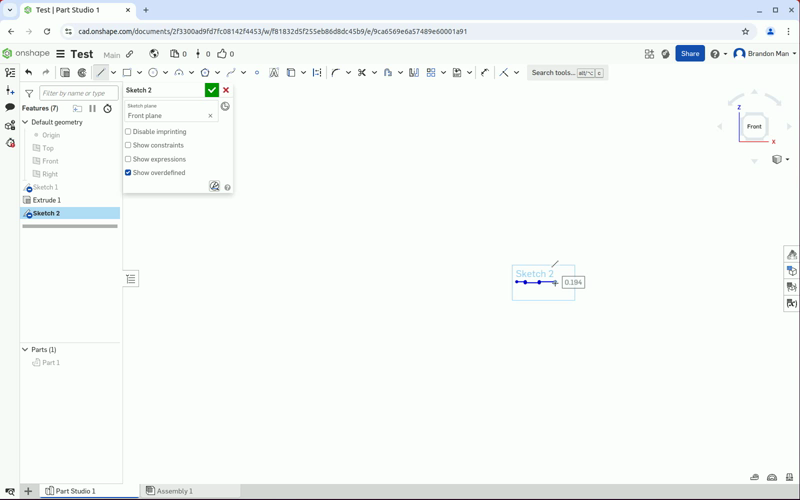
mouse_move(585, 282)
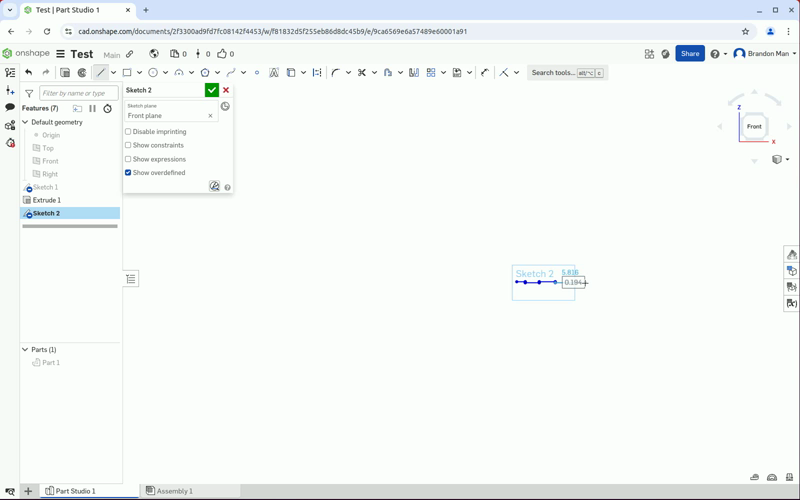
mouse_move(569, 282)
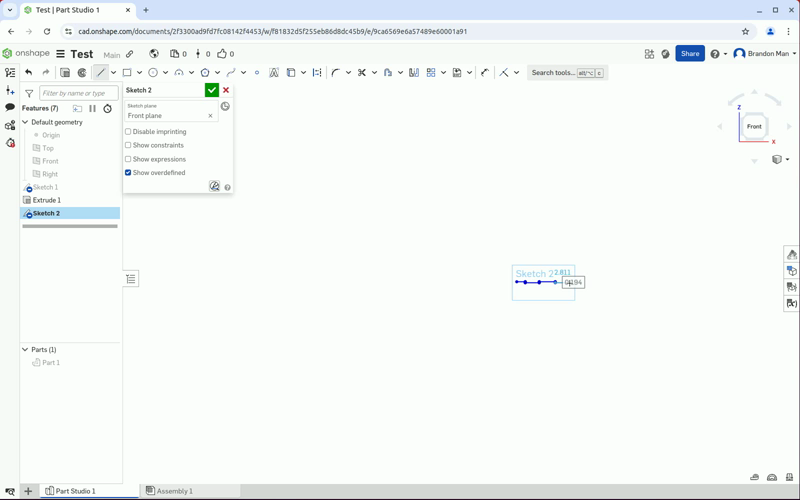
click(569, 282)
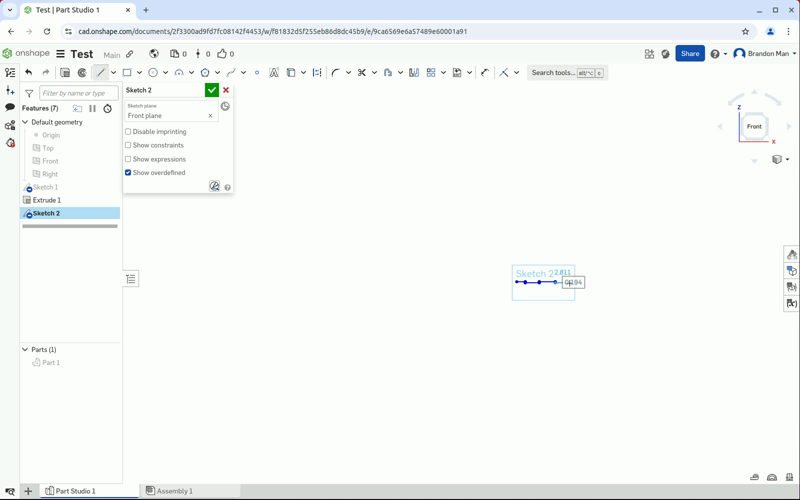
key_up(shift)
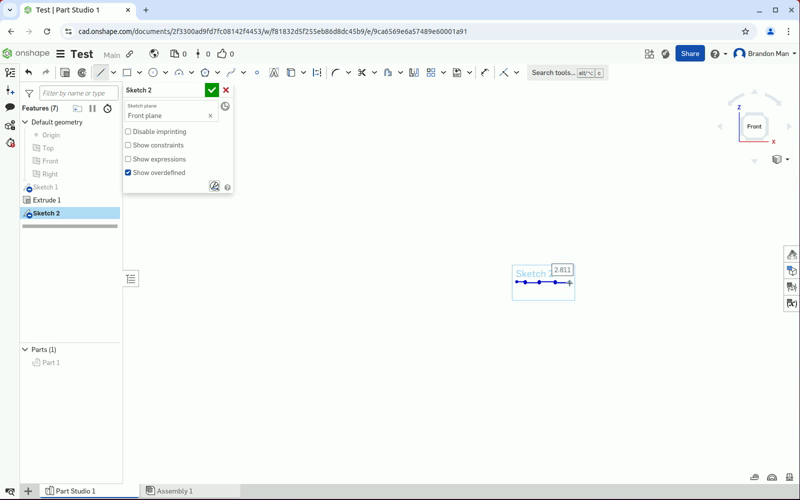
key_down(shift)
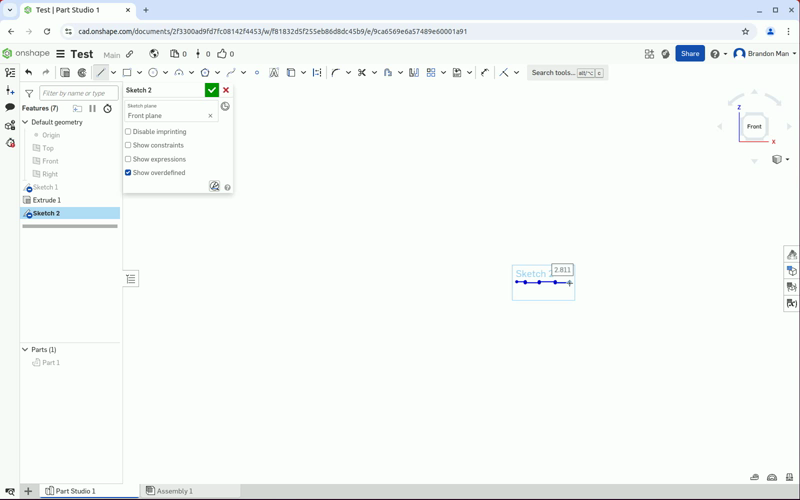
mouse_move(589, 282)
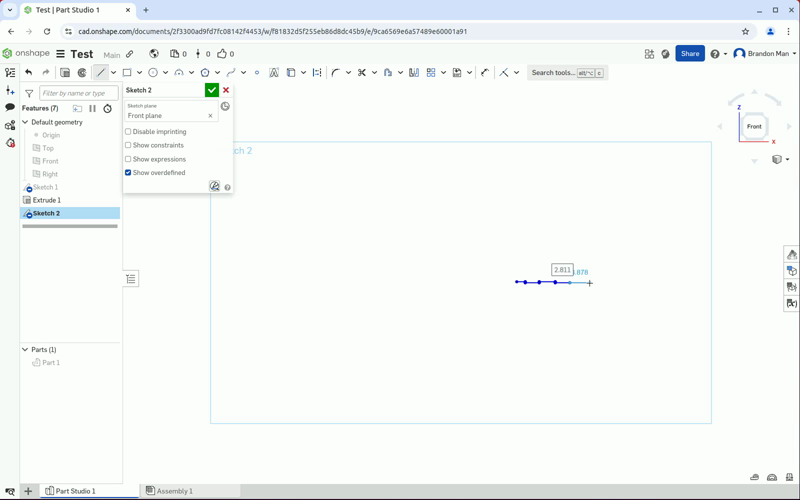
mouse_move(569, 281)
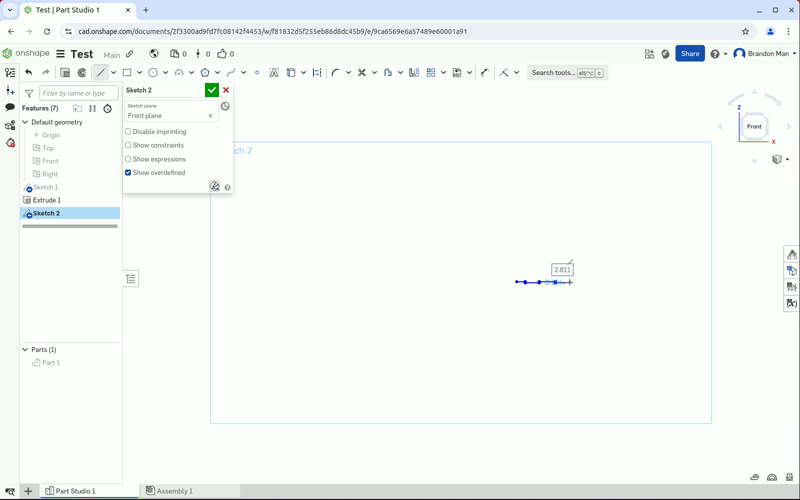
scroll(6)
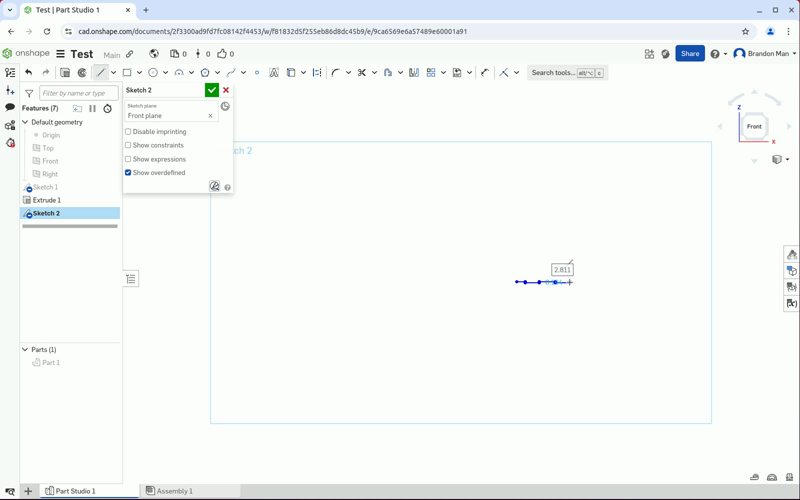
scroll(6)
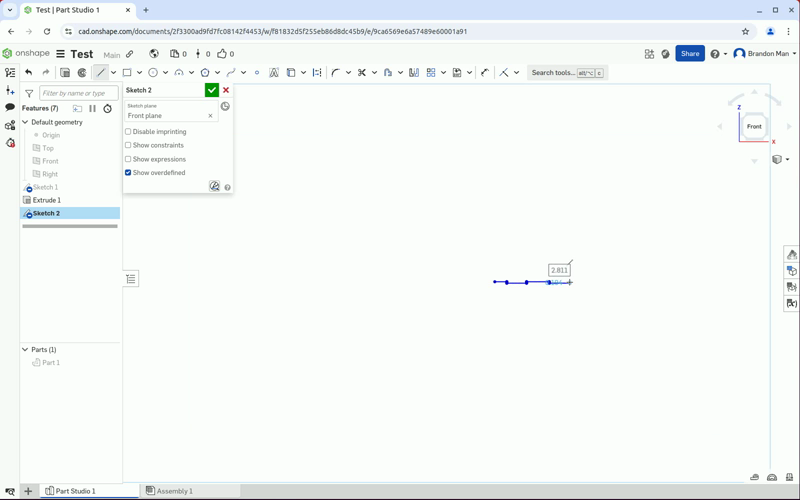
scroll(6)
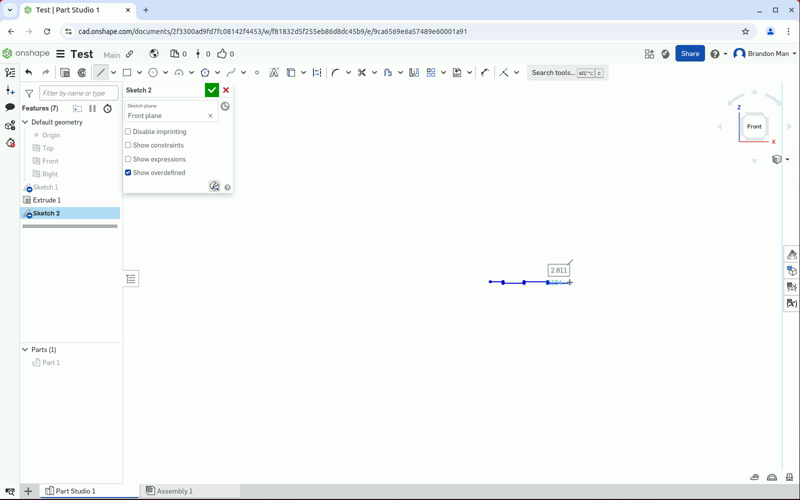
scroll(6)
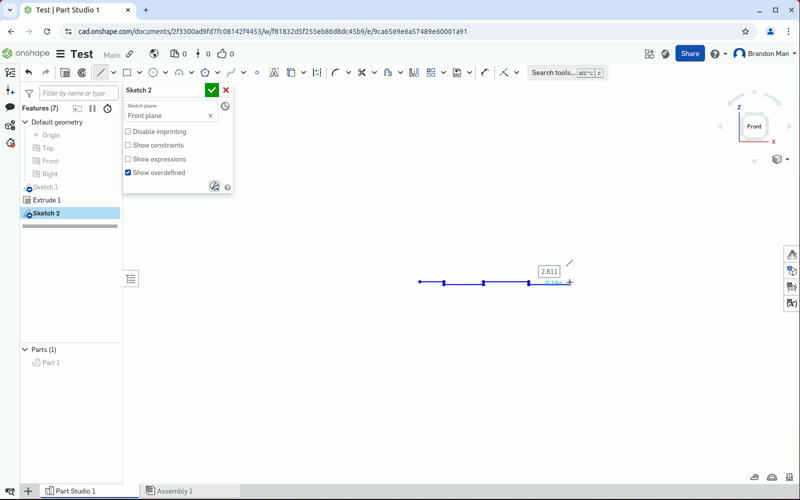
scroll(6)
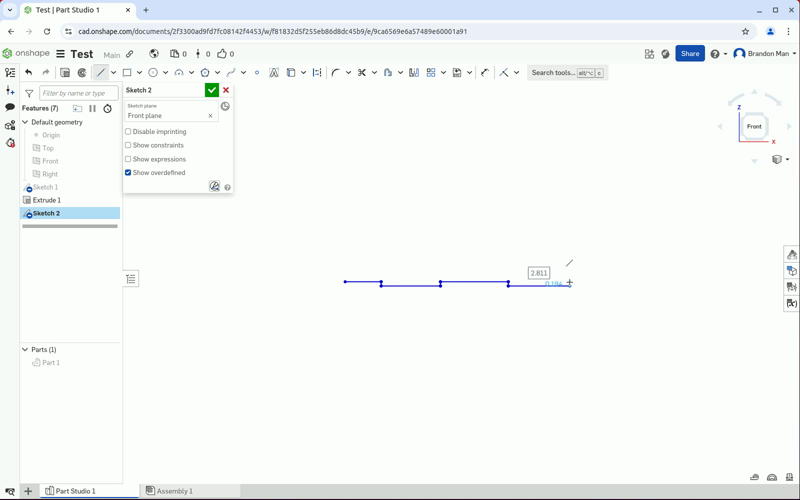
scroll(6)
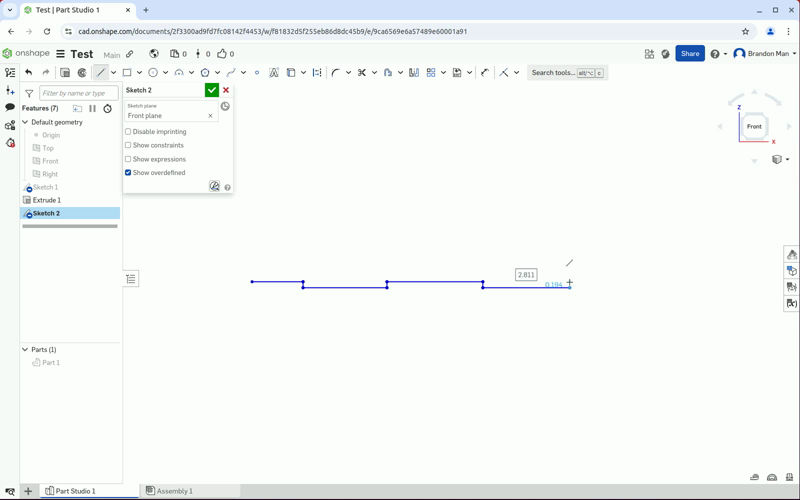
scroll(6)
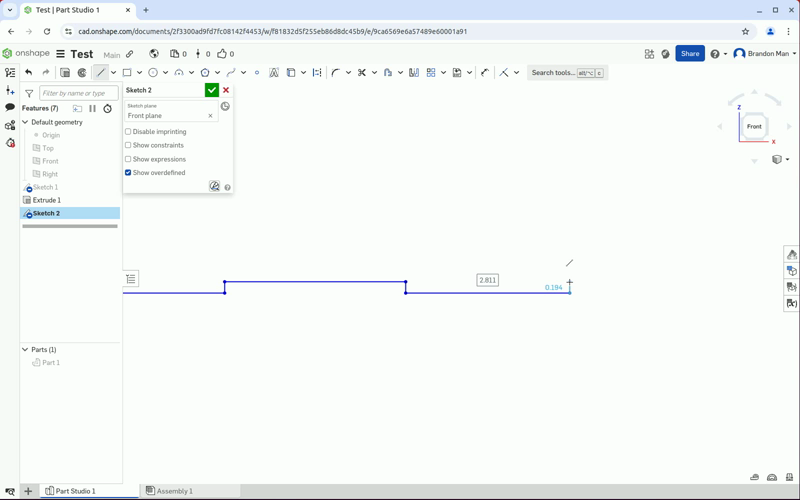
click(569, 281)
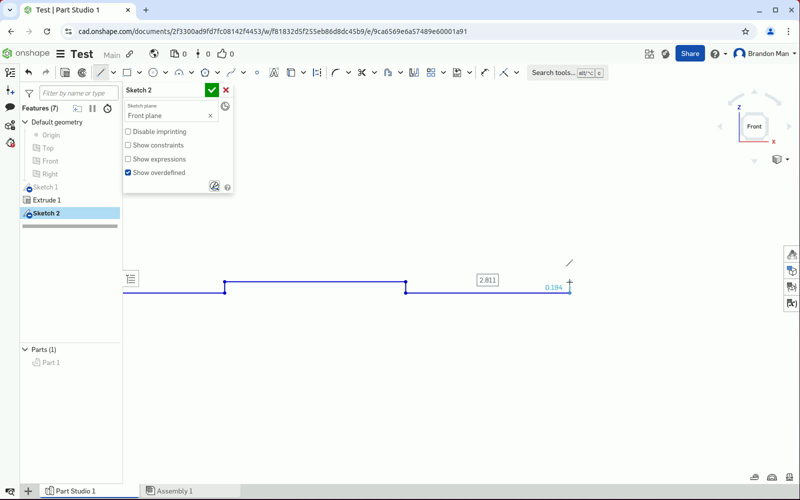
scroll(-6)
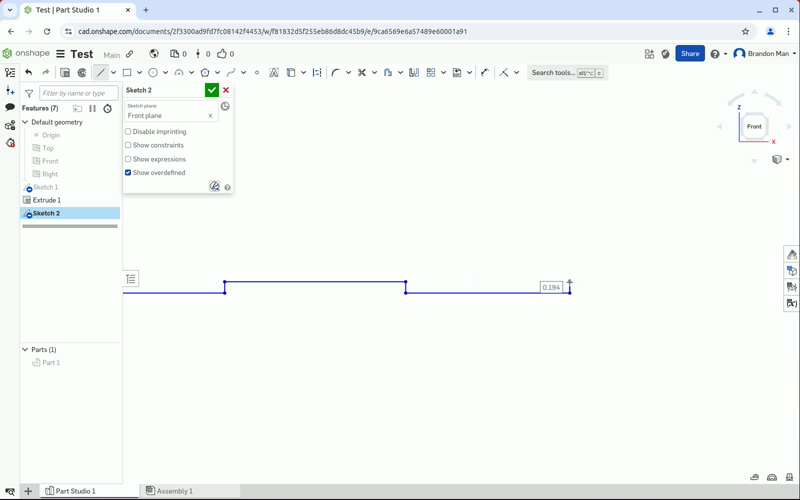
scroll(-6)
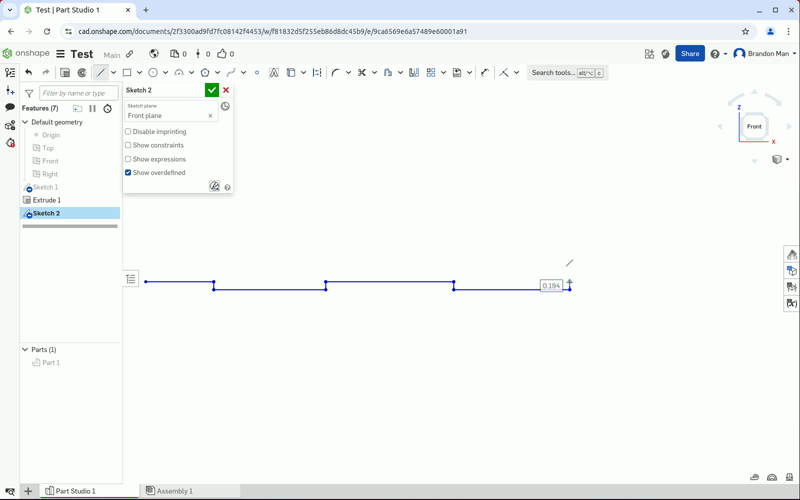
scroll(-6)
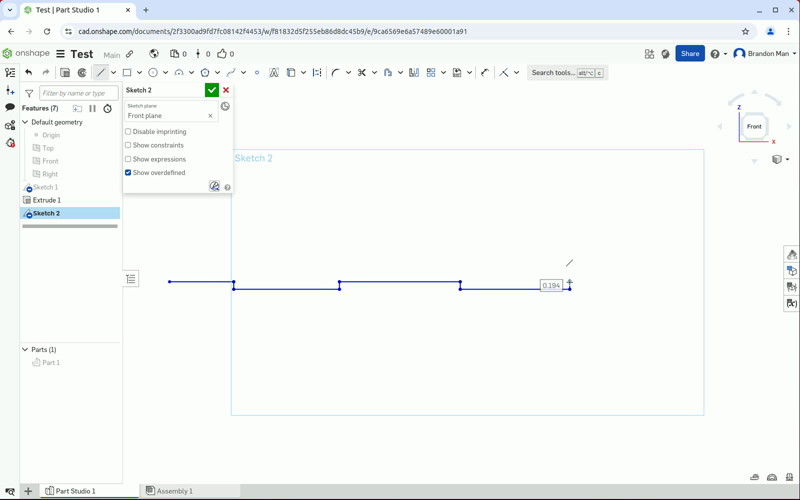
scroll(-6)
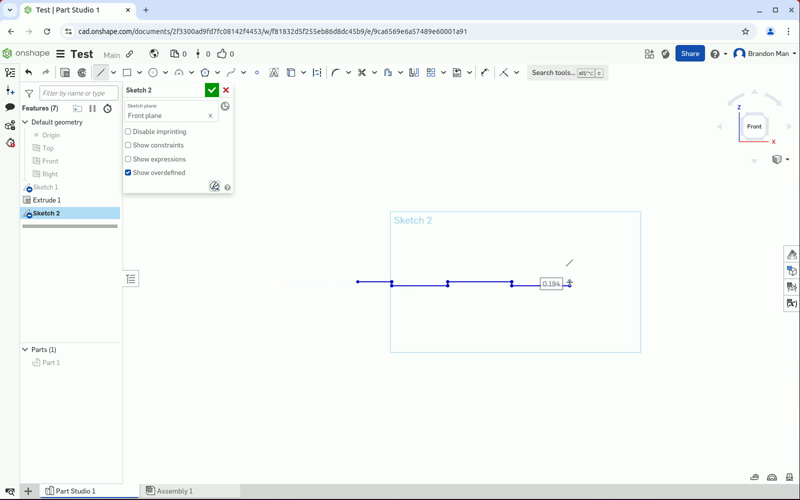
scroll(-6)
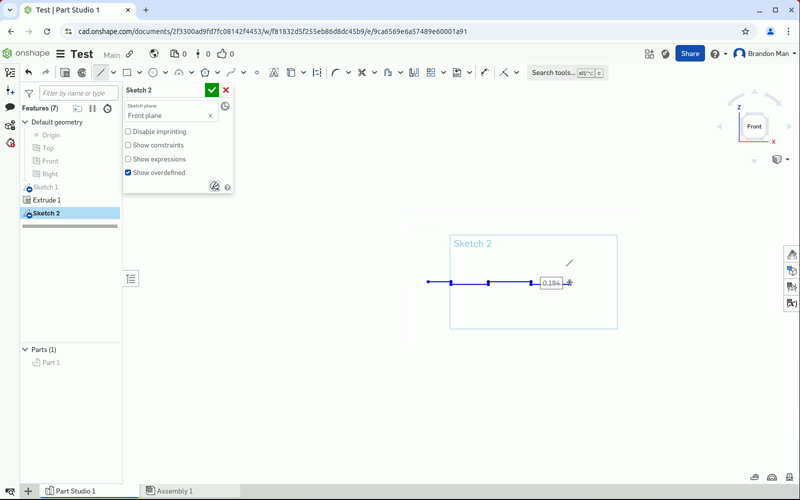
scroll(-6)
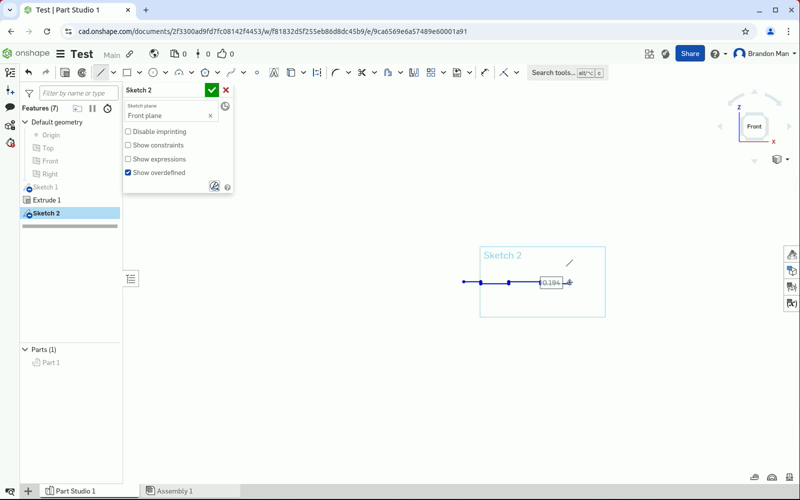
scroll(-6)
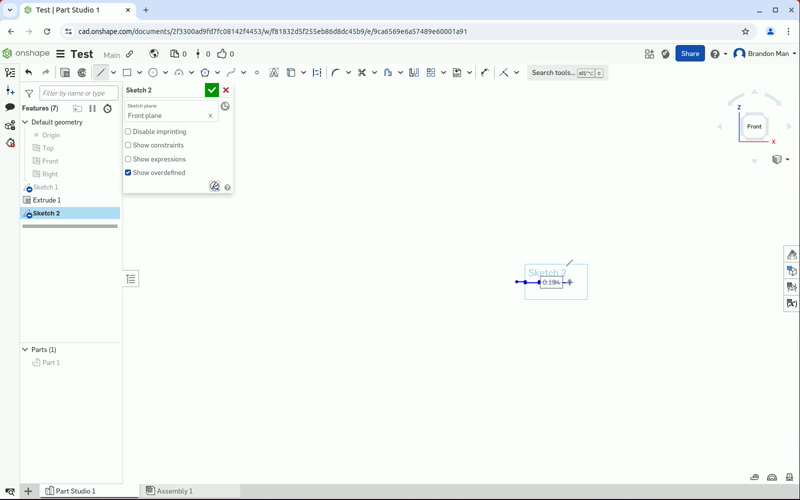
key_up(shift)
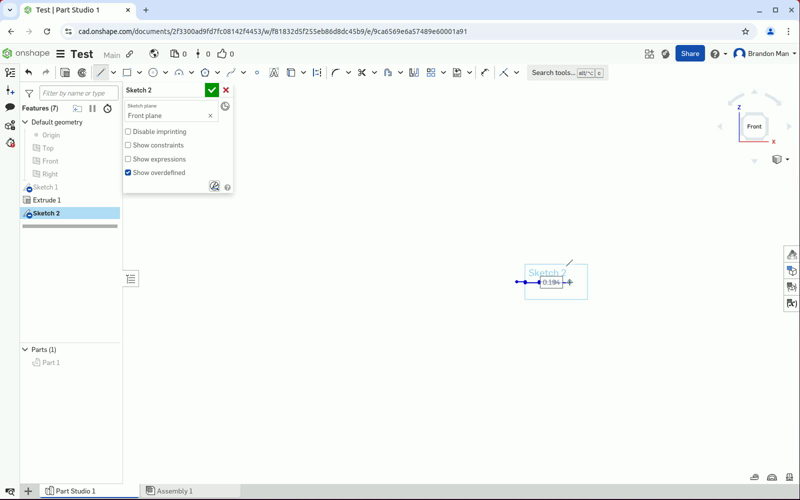
key_down(shift)
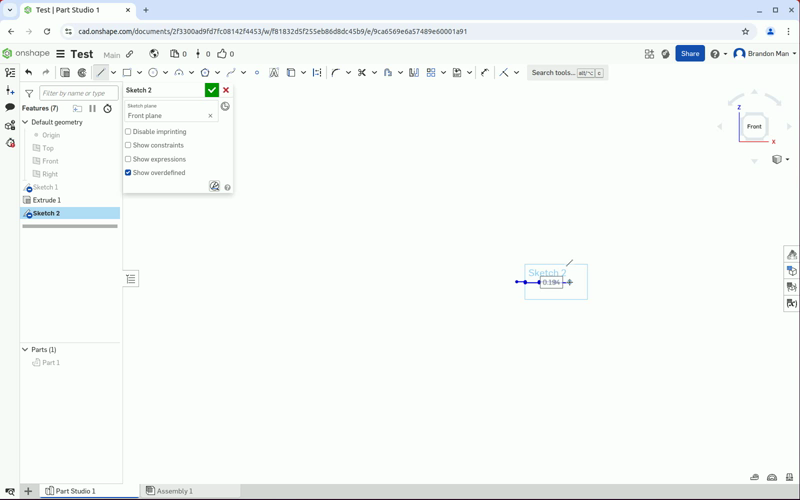
mouse_move(589, 281)
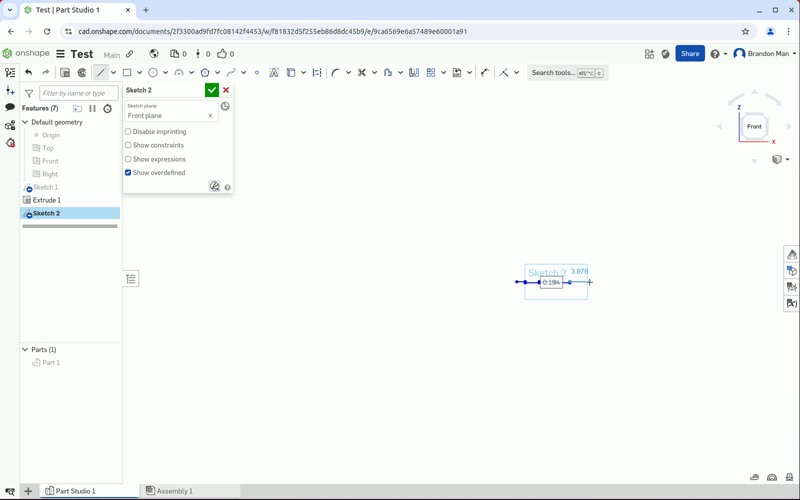
mouse_move(573, 281)
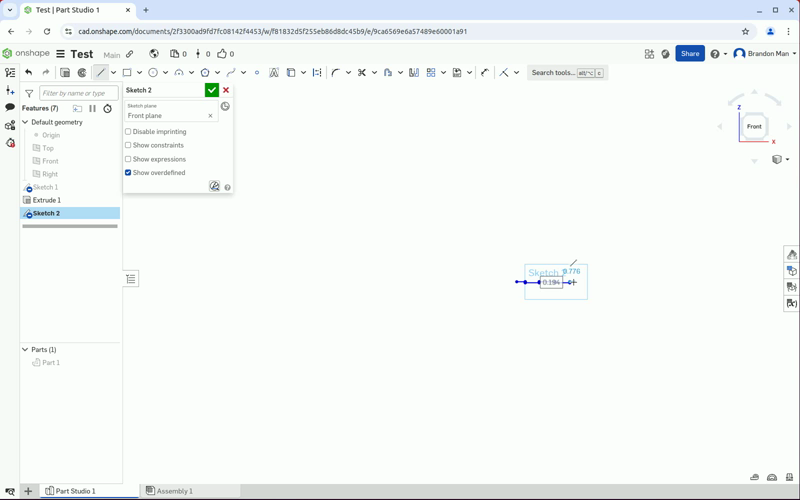
scroll(6)
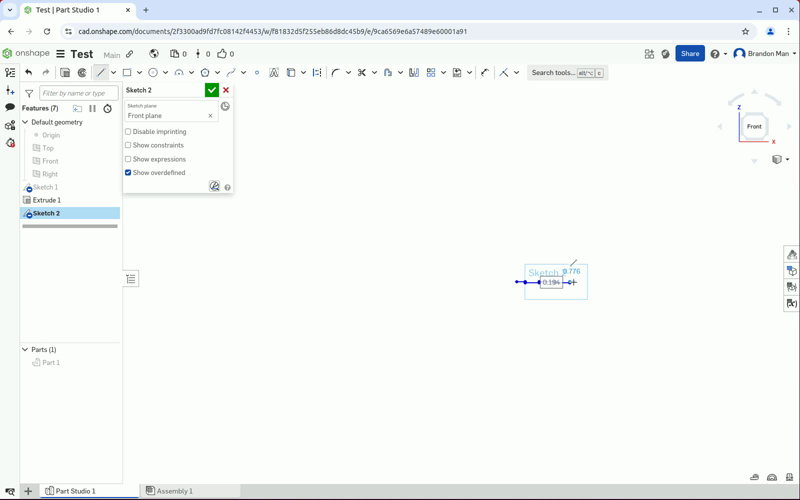
scroll(6)
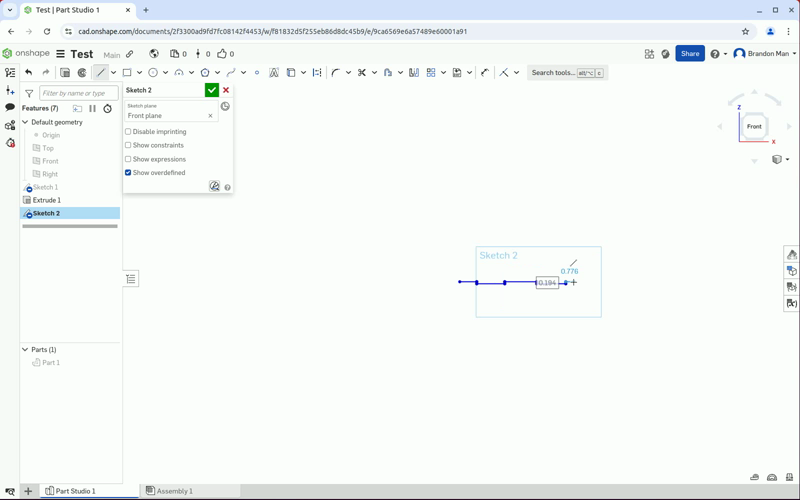
scroll(6)
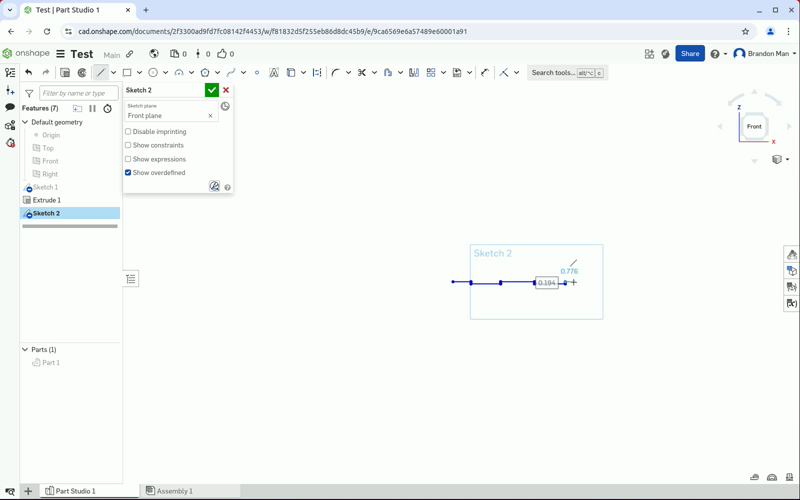
scroll(6)
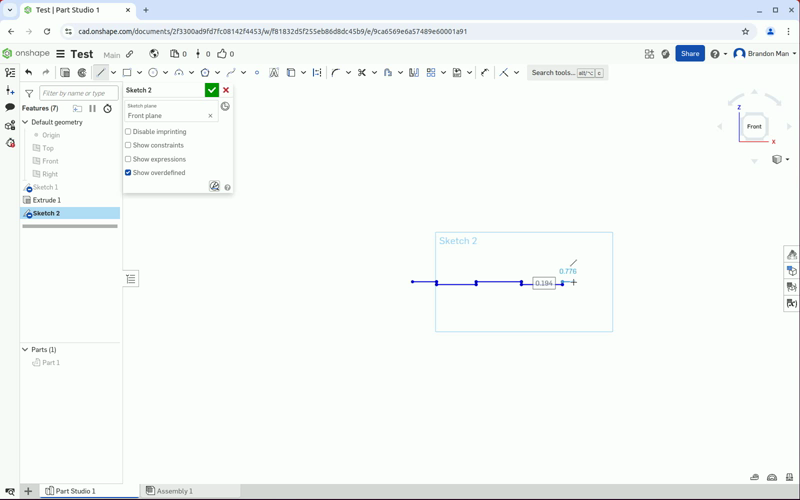
scroll(6)
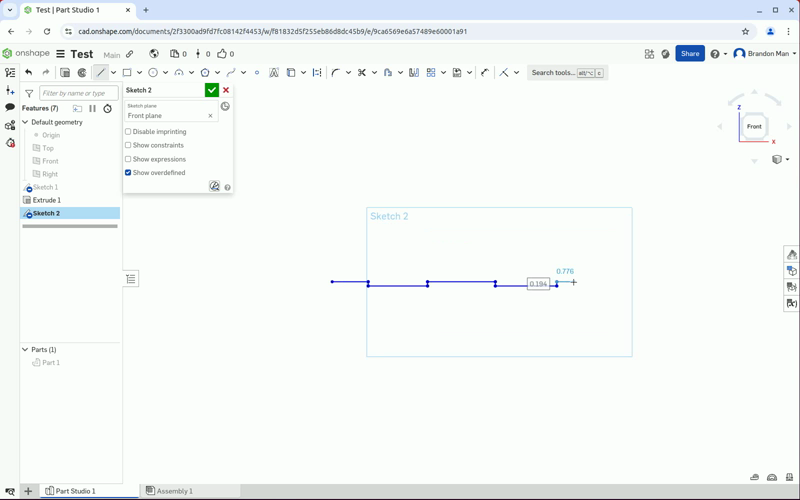
scroll(6)
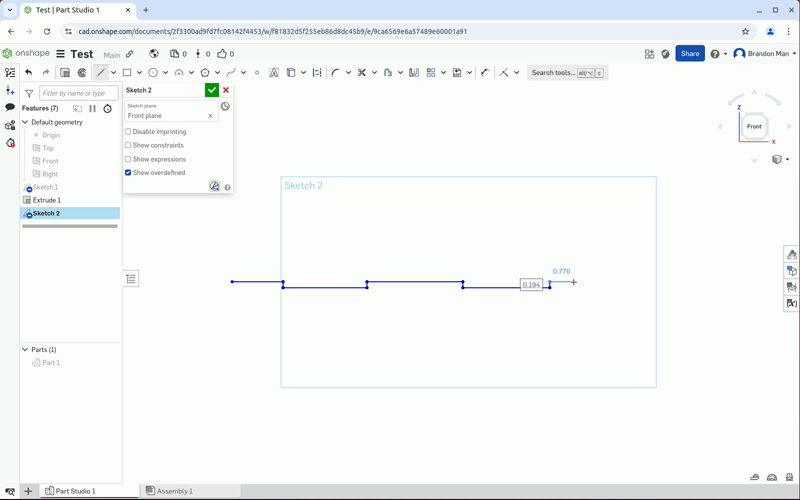
scroll(6)
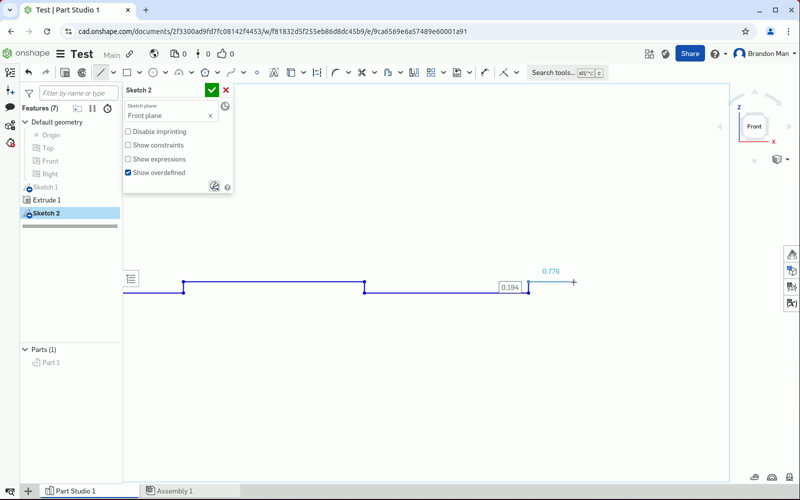
click(573, 281)
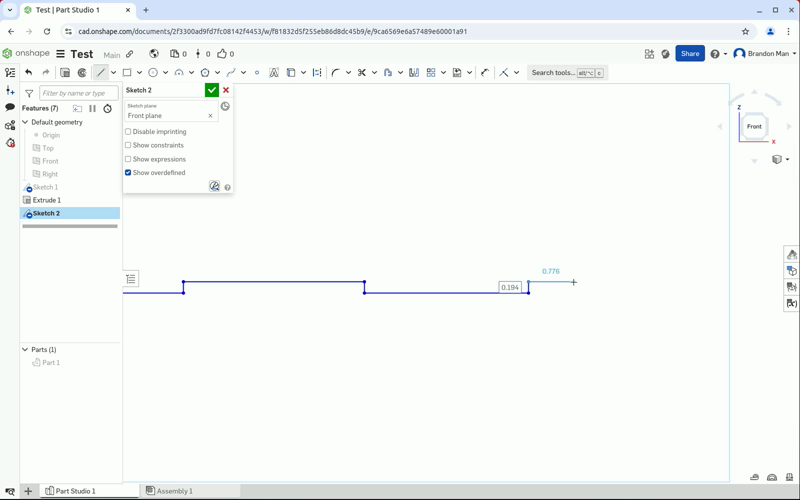
scroll(-6)
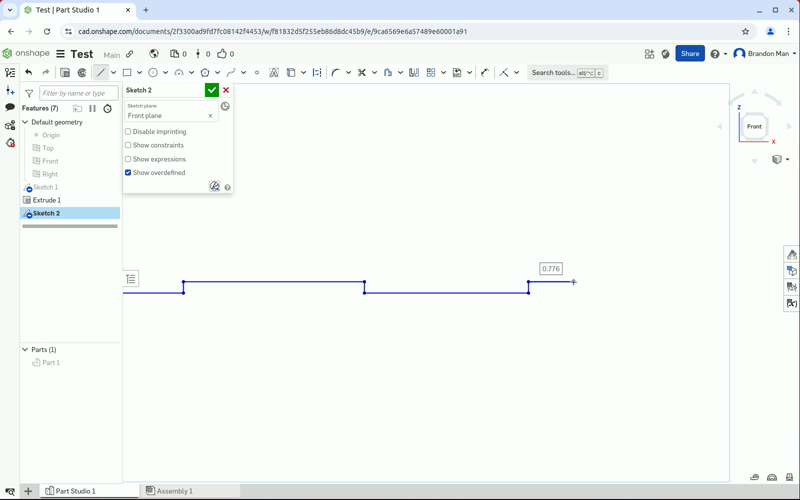
scroll(-6)
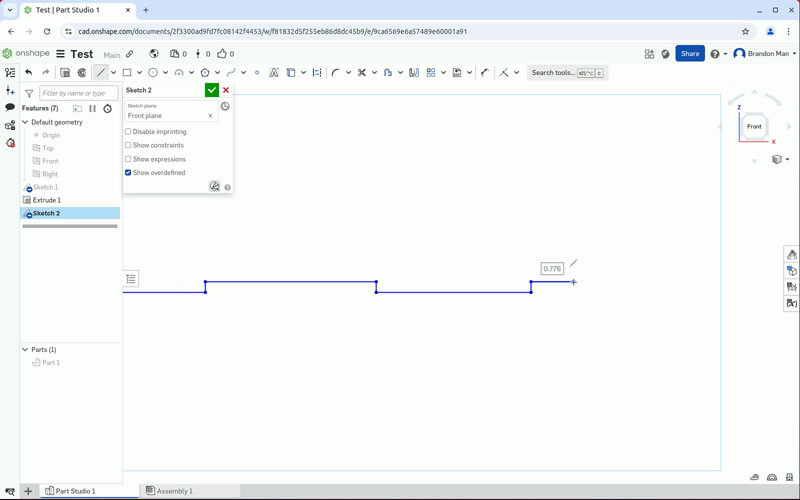
scroll(-6)
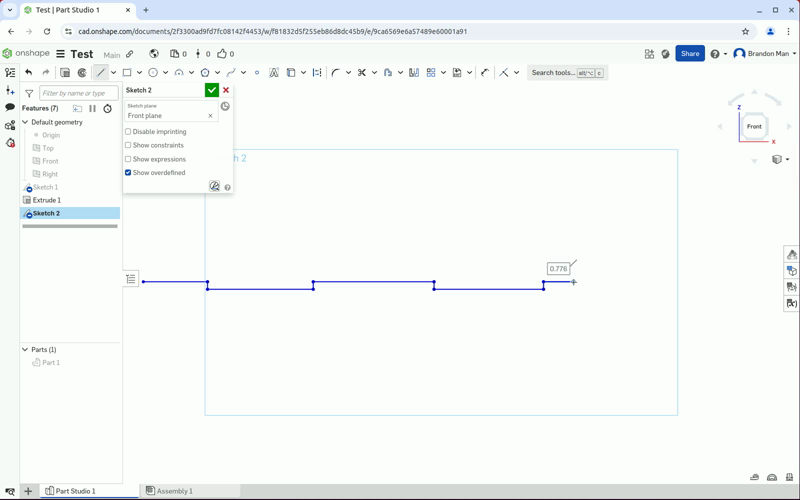
scroll(-6)
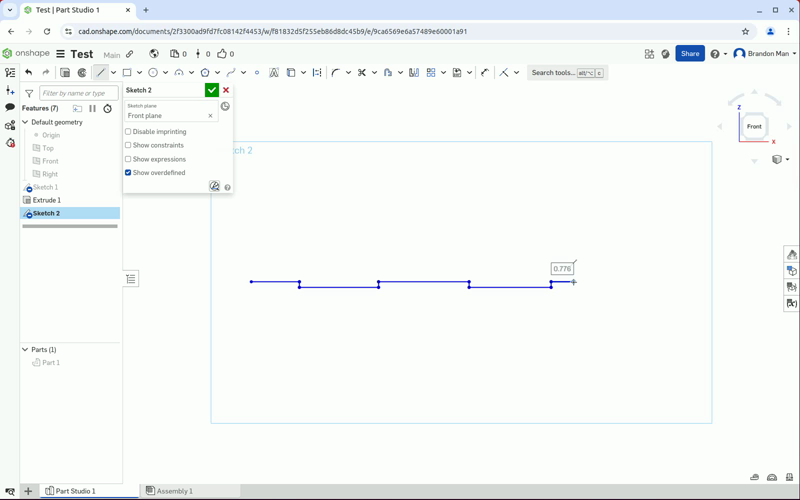
scroll(-6)
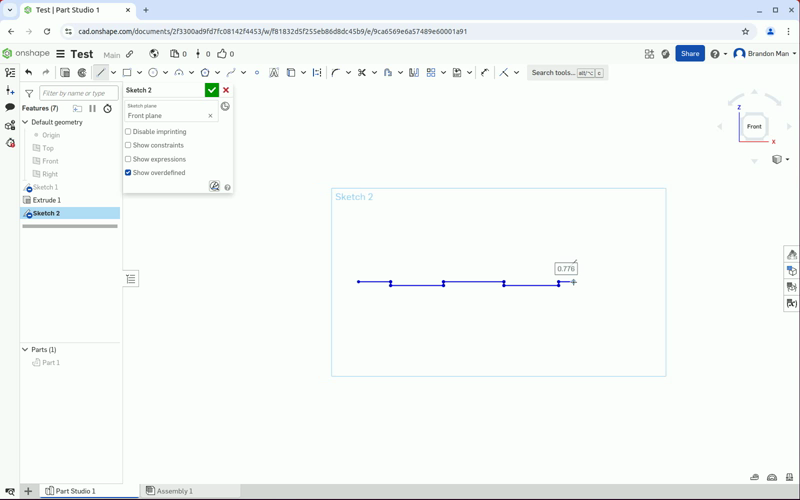
scroll(-6)
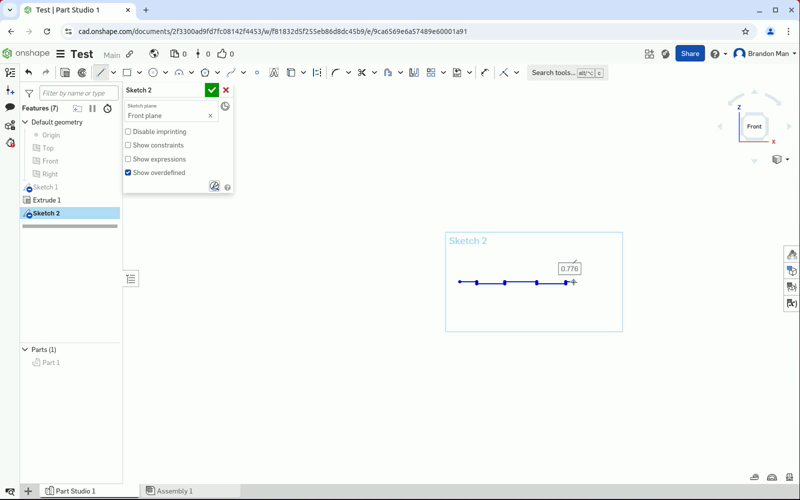
scroll(-6)
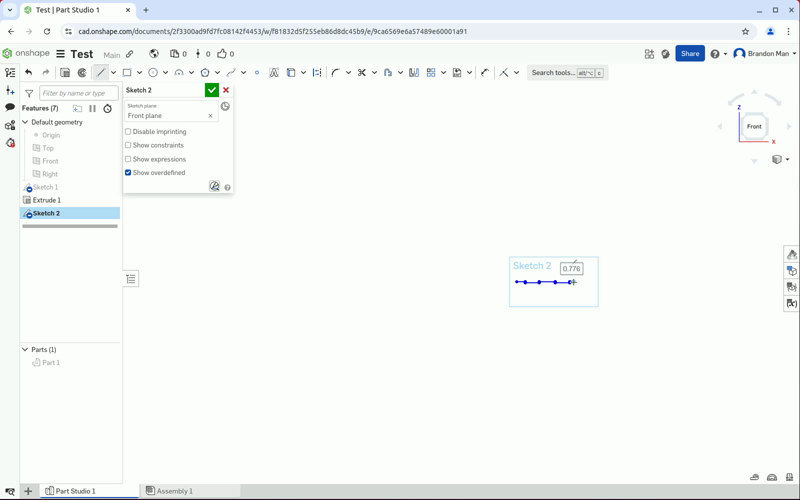
key_up(shift)
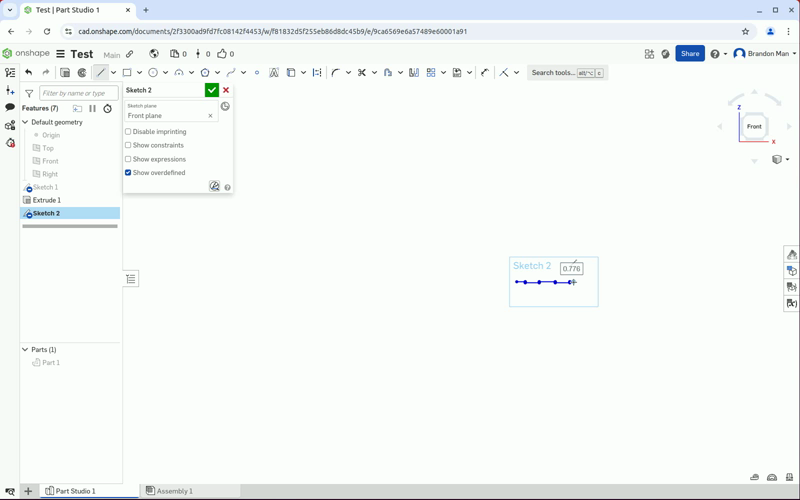
key_down(shift)
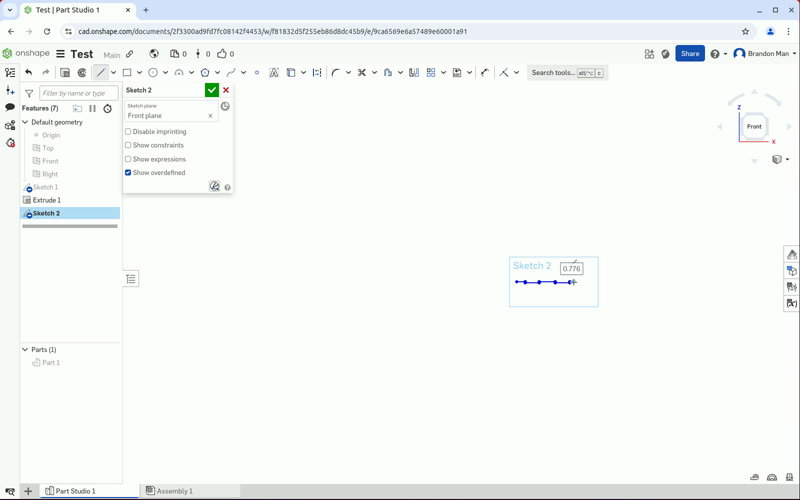
mouse_move(589, 281)
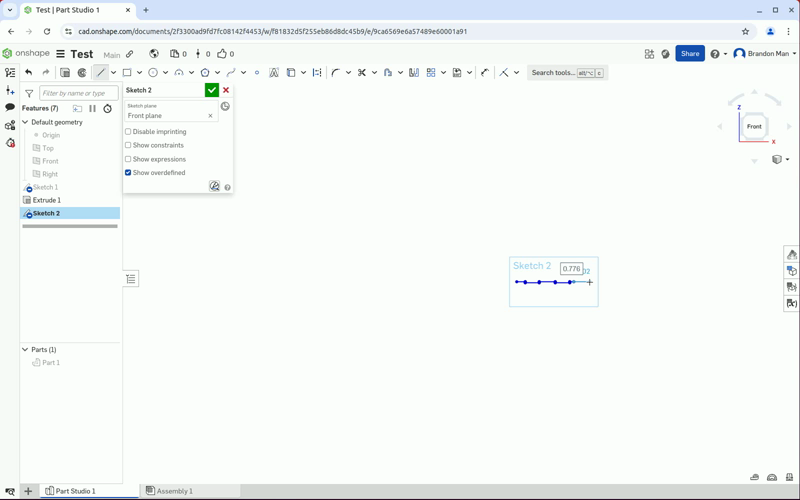
mouse_move(573, 274)
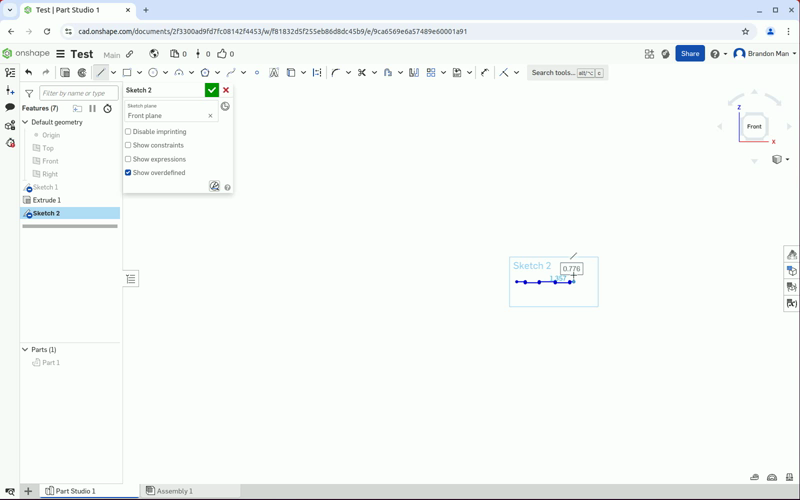
scroll(6)
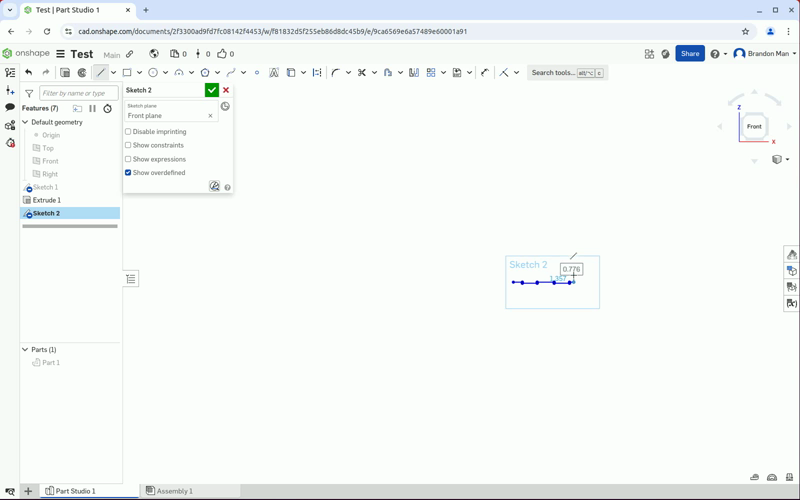
scroll(6)
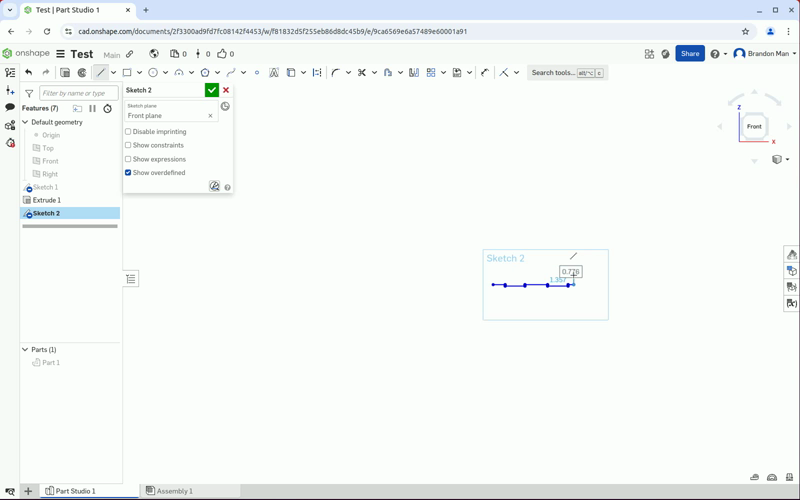
scroll(6)
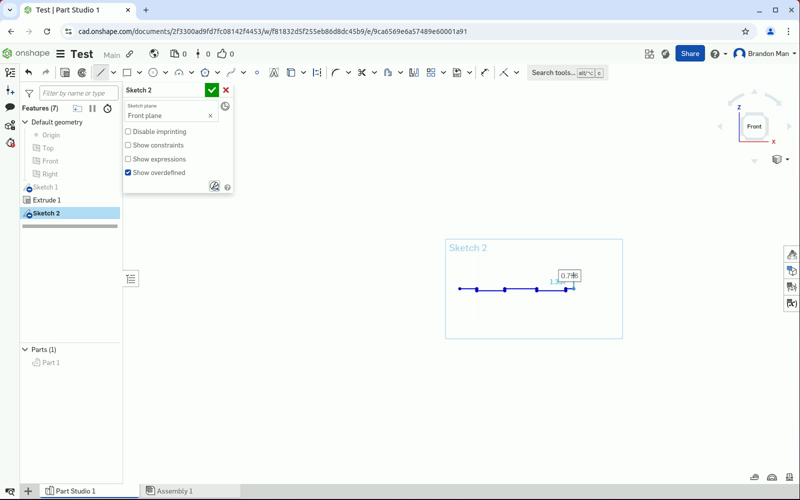
scroll(6)
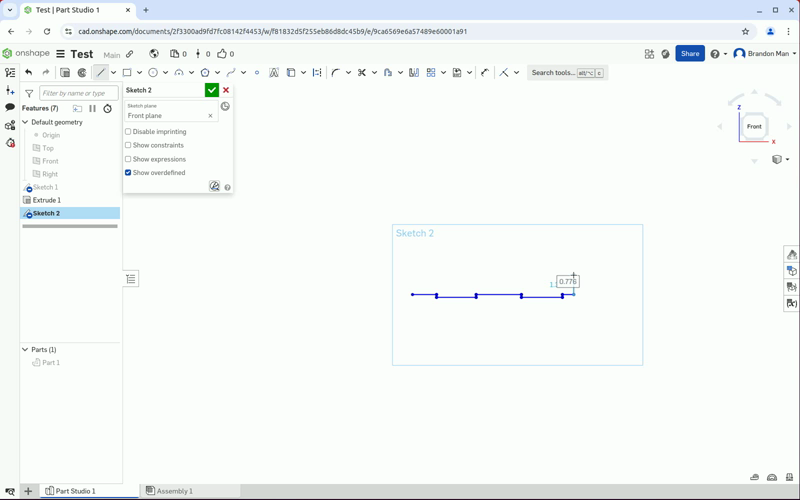
scroll(6)
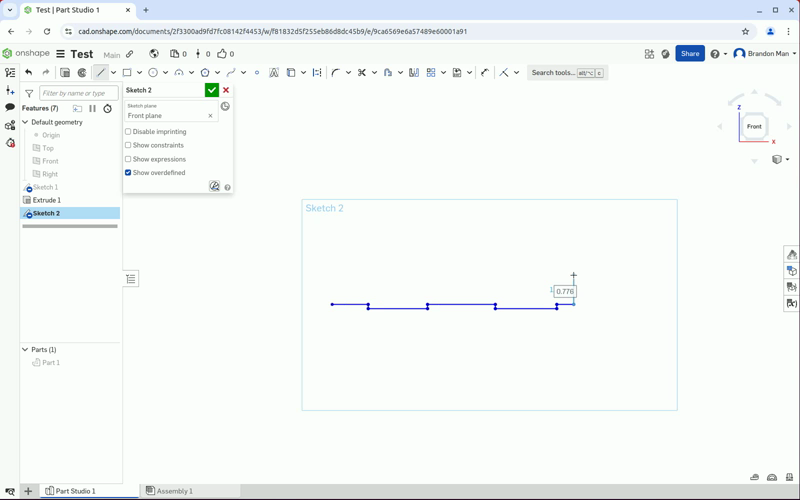
scroll(6)
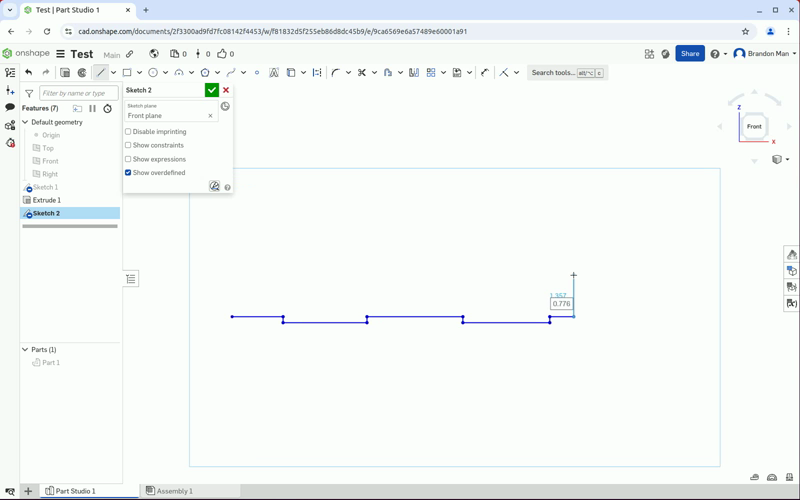
scroll(6)
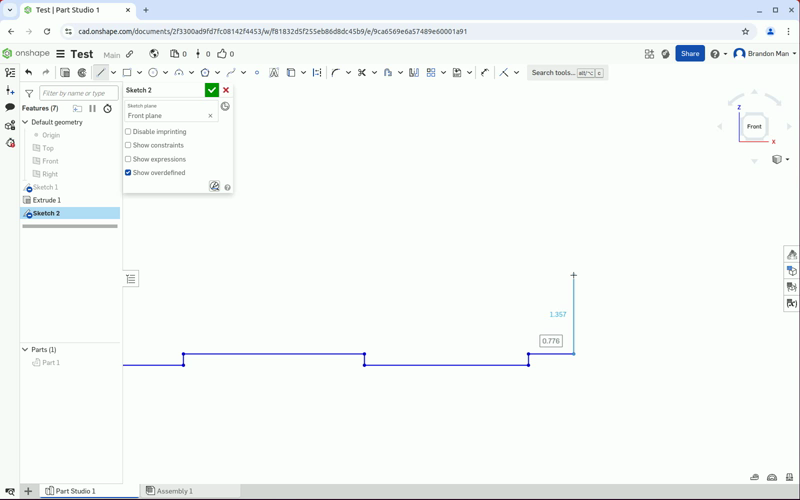
click(573, 274)
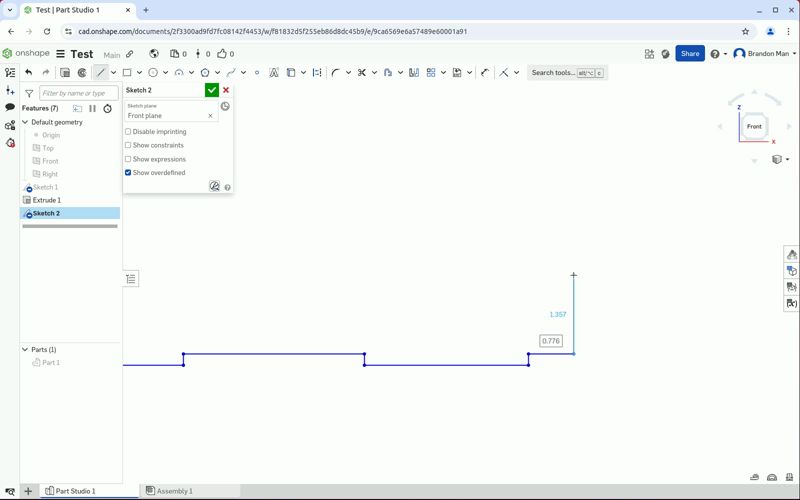
scroll(-6)
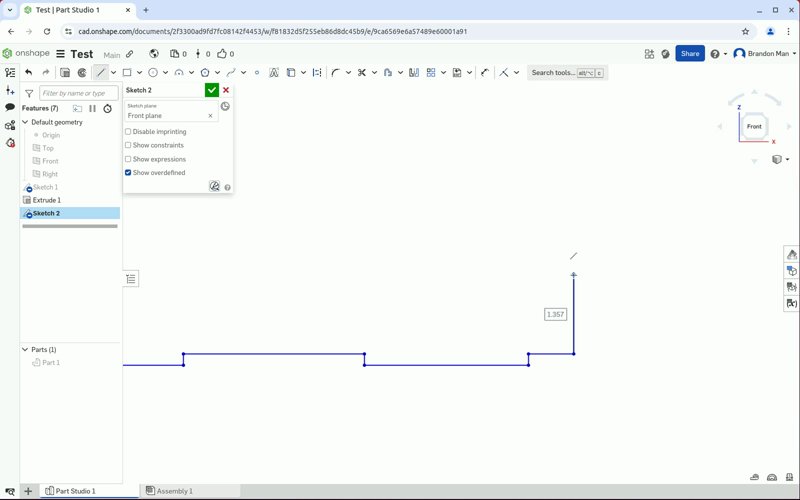
scroll(-6)
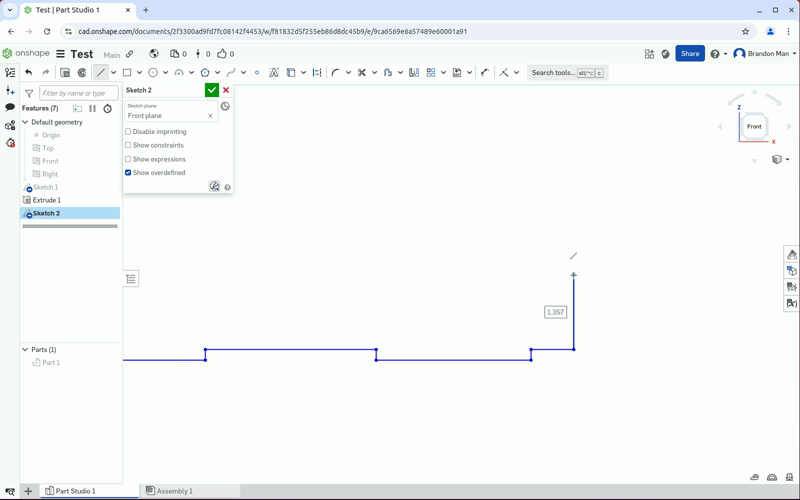
scroll(-6)
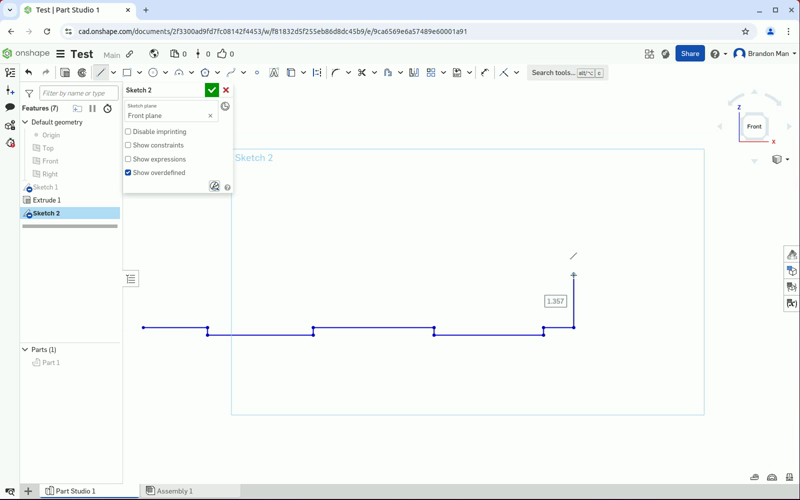
scroll(-6)
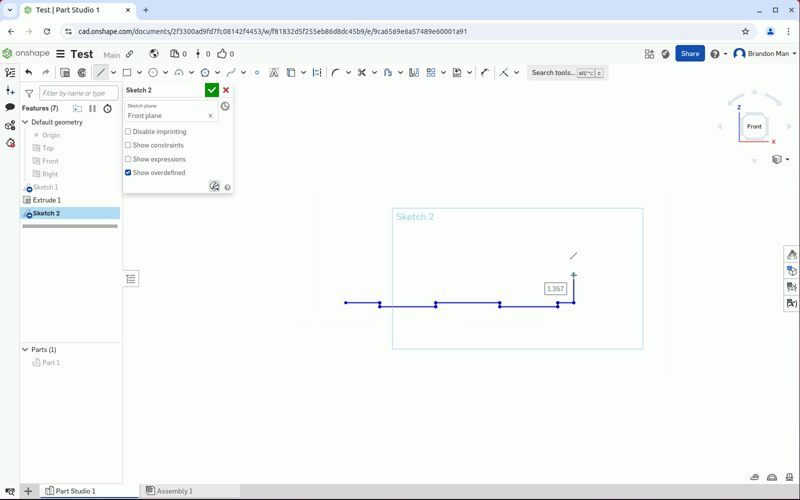
scroll(-6)
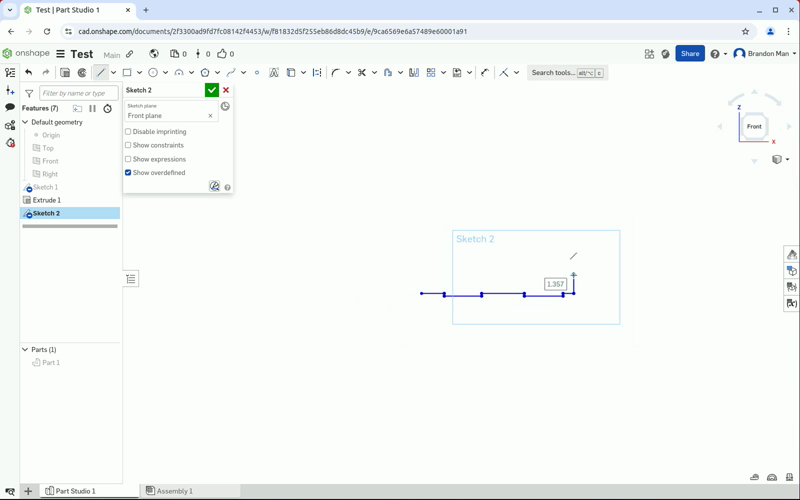
scroll(-6)
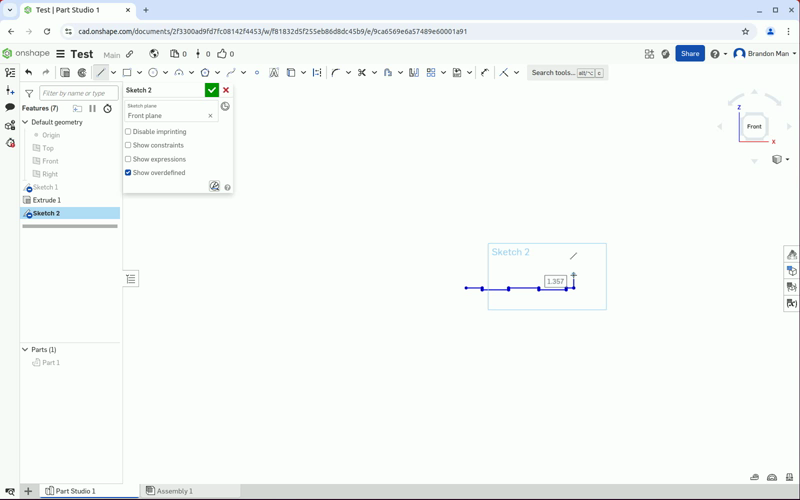
scroll(-6)
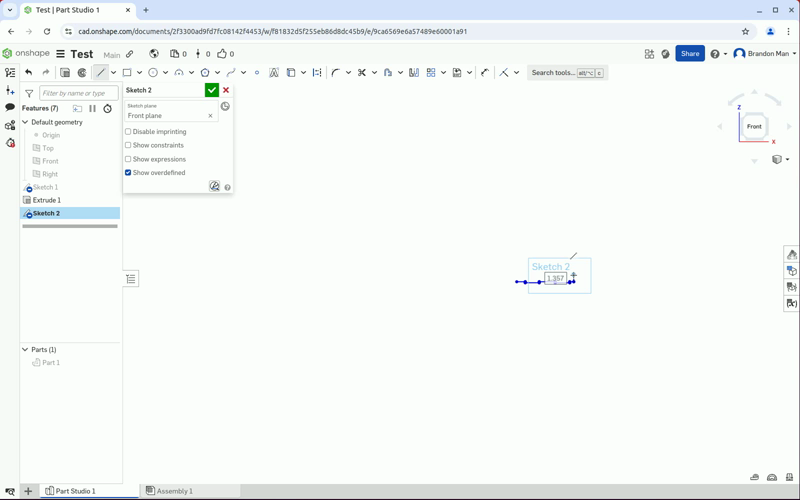
key_up(shift)
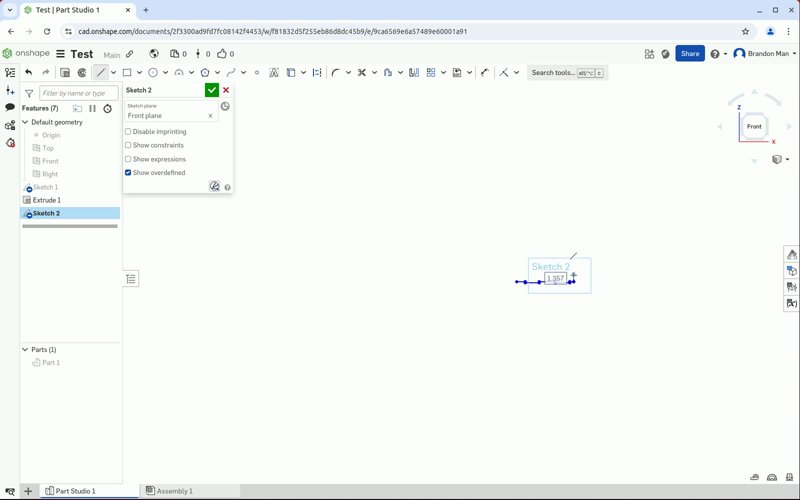
key_down(shift)
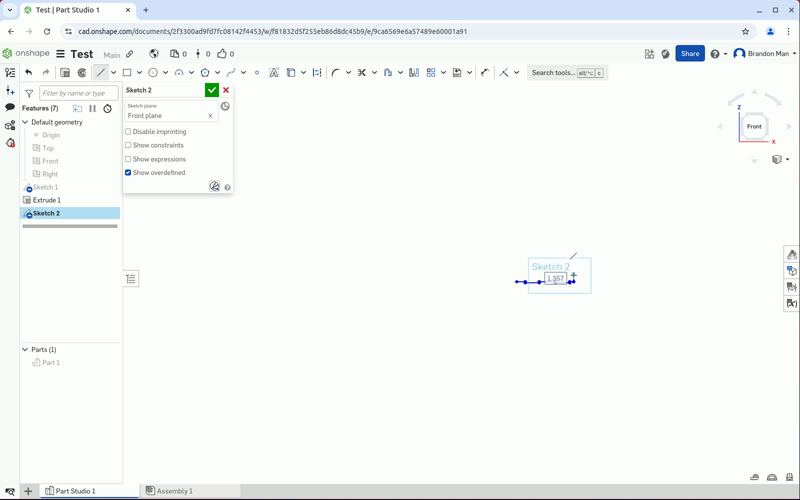
mouse_move(589, 274)
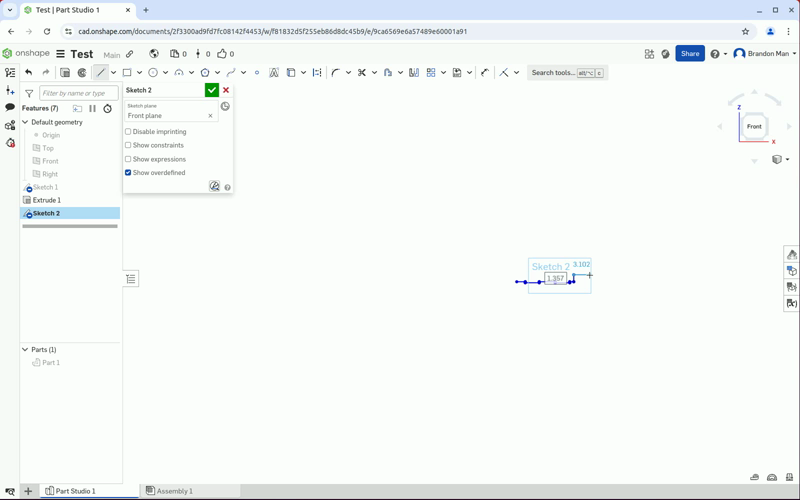
mouse_move(516, 274)
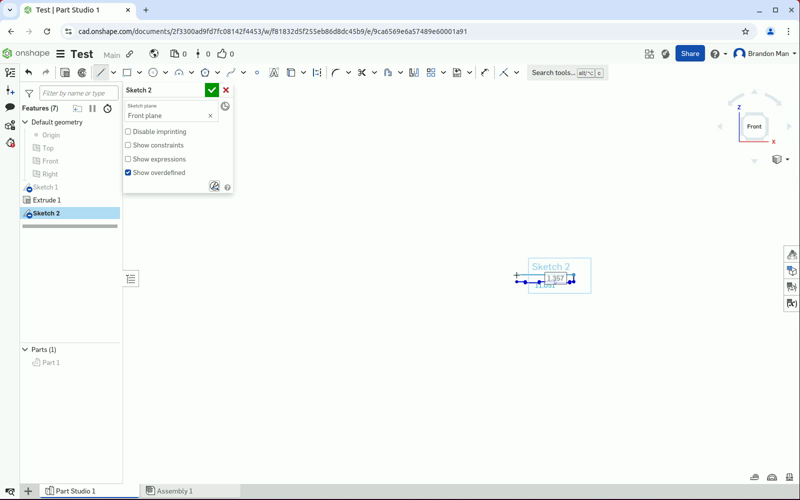
click(516, 274)
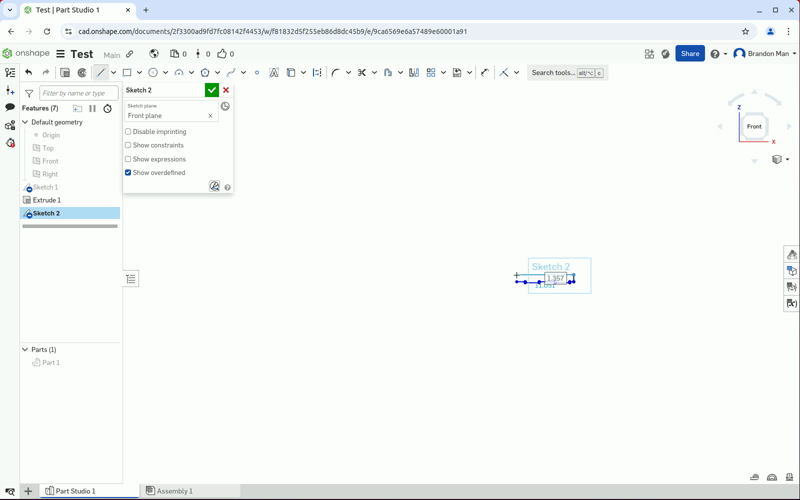
key_up(shift)
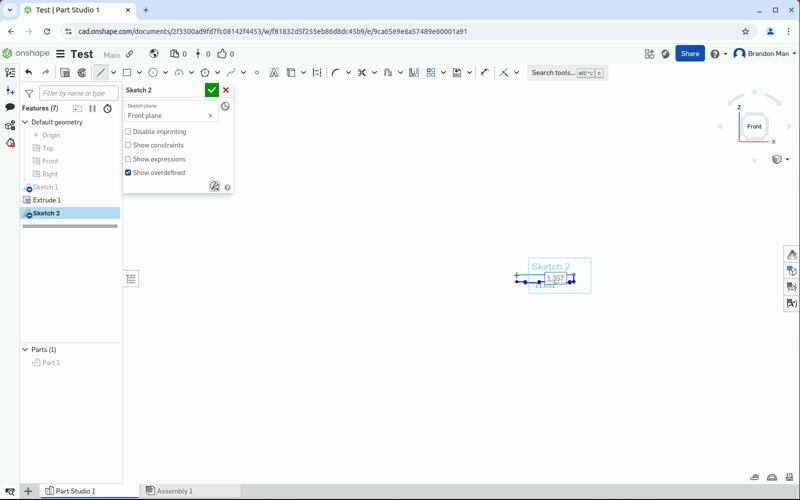
mouse_move(546, 274)
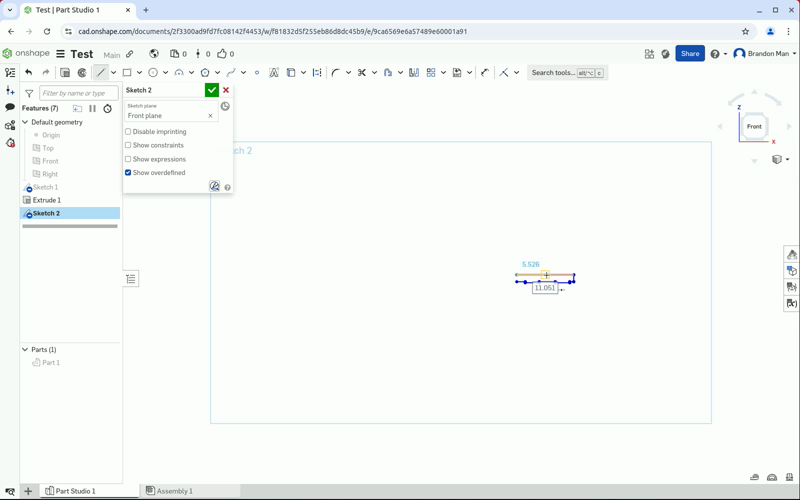
key_down(shift)
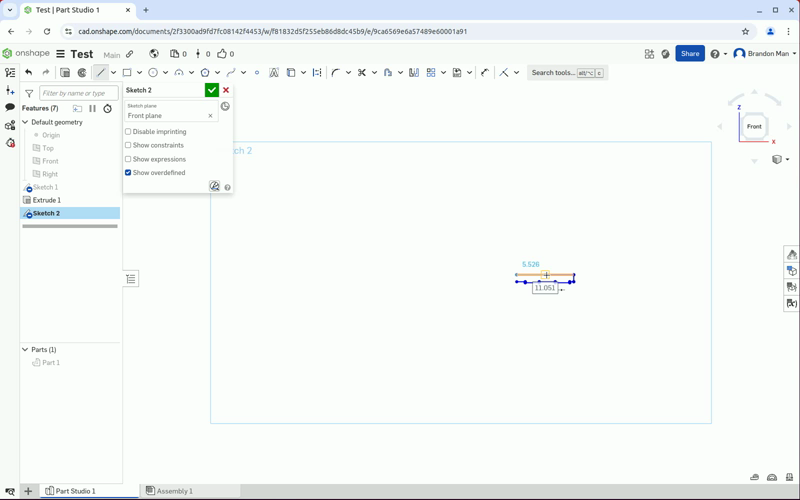
mouse_move(516, 281)
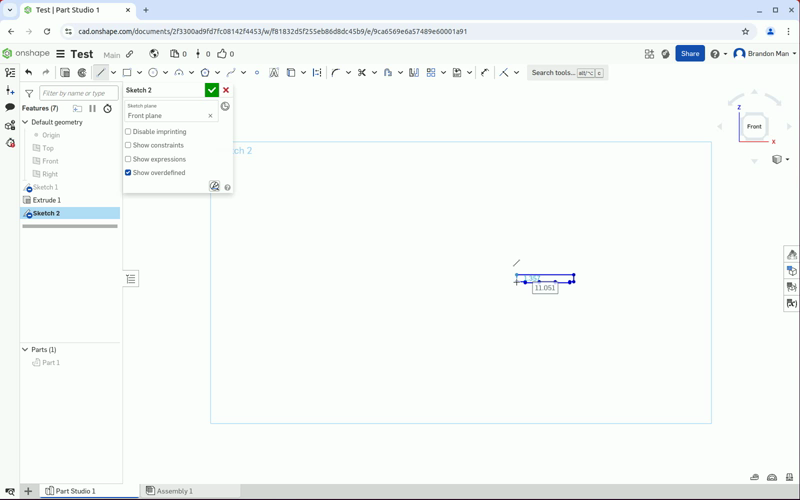
scroll(6)
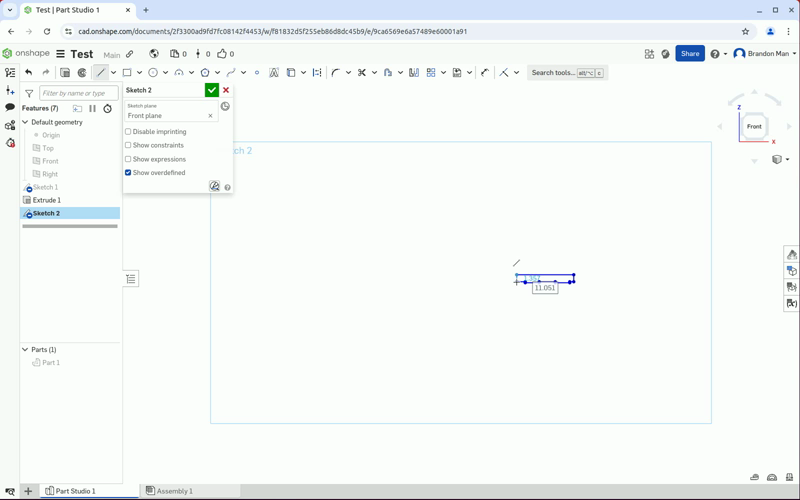
scroll(6)
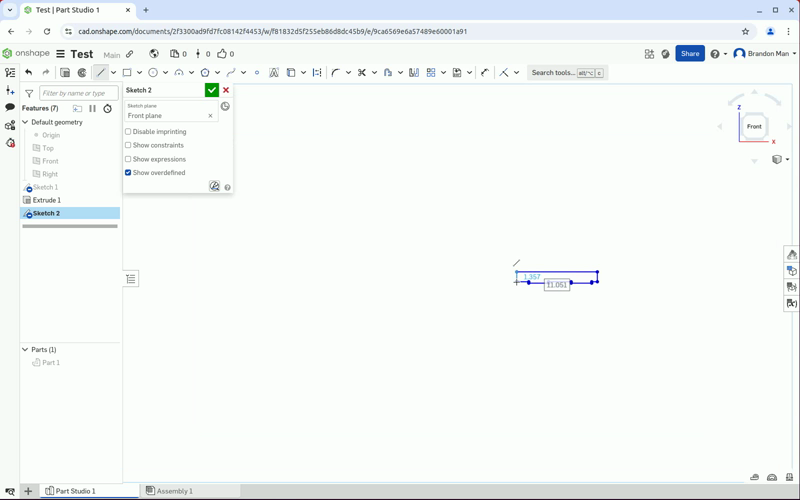
scroll(6)
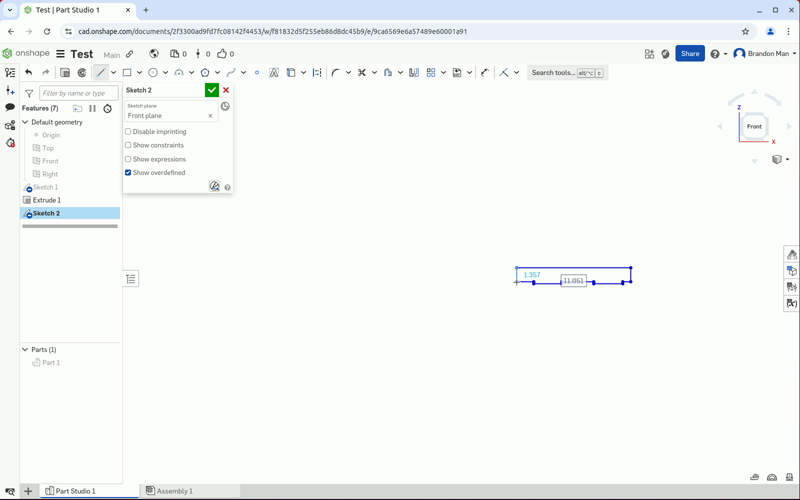
scroll(6)
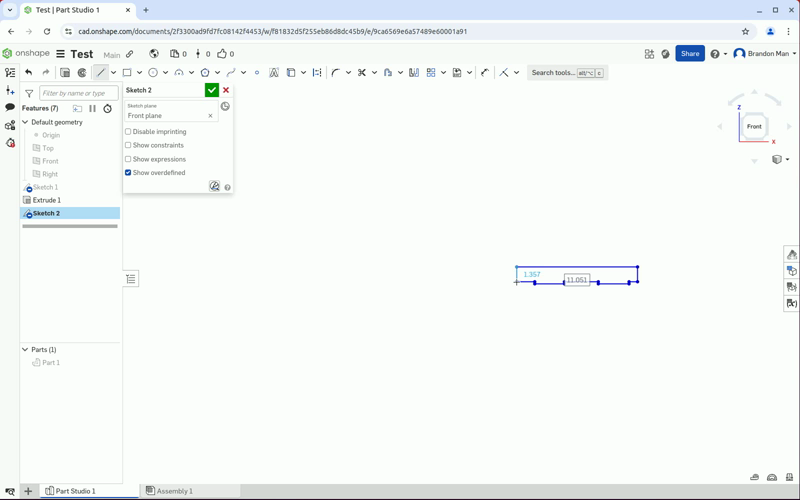
scroll(6)
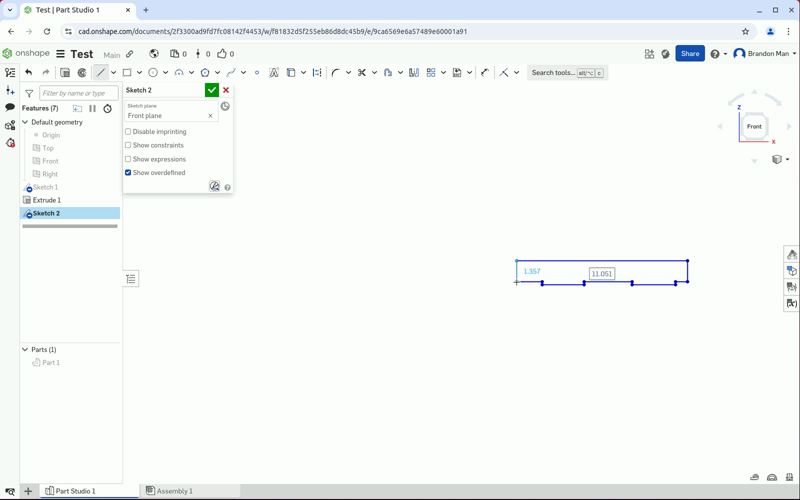
scroll(6)
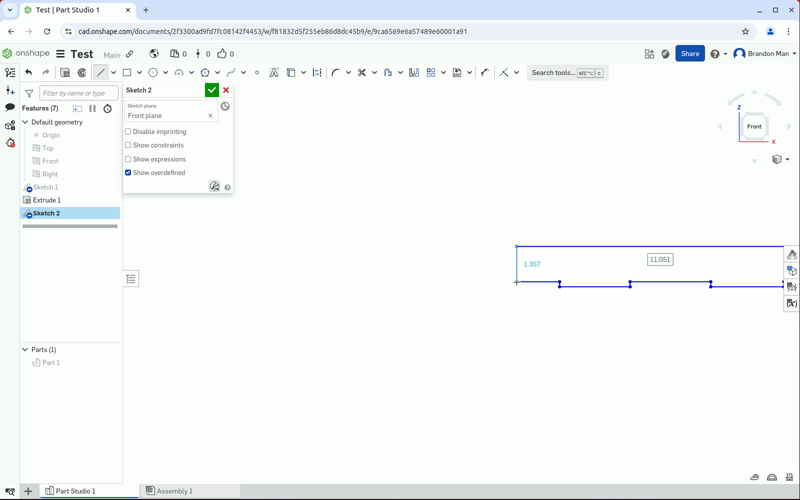
scroll(6)
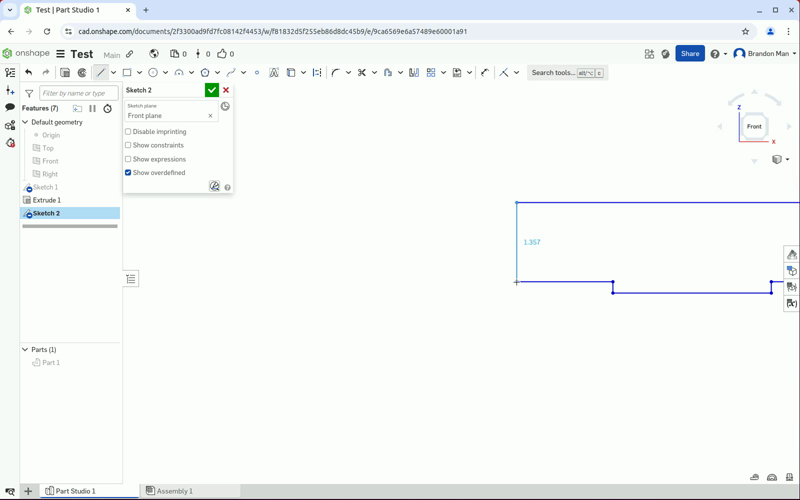
key_up(shift)
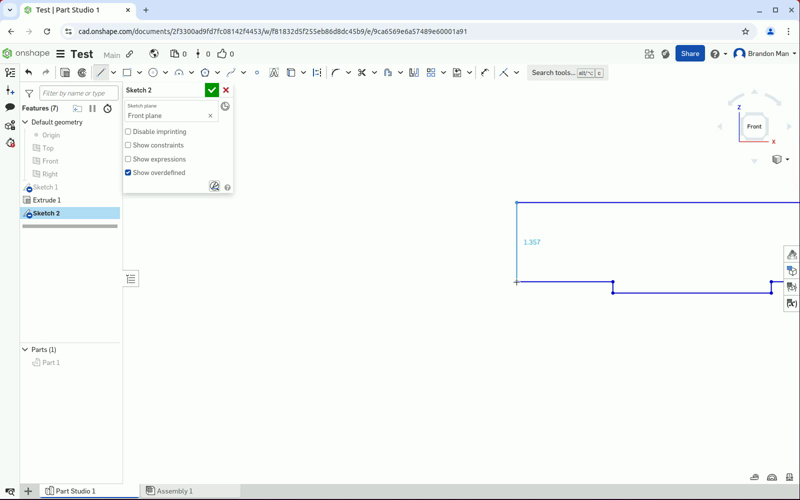
click(516, 281)
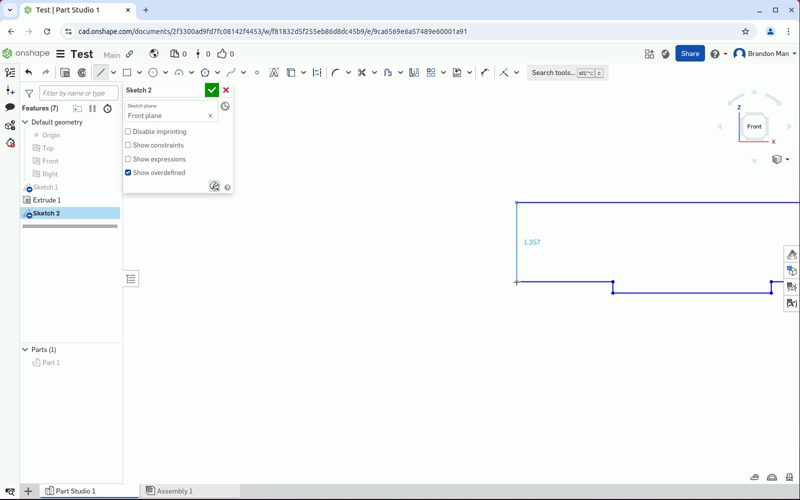
scroll(-6)
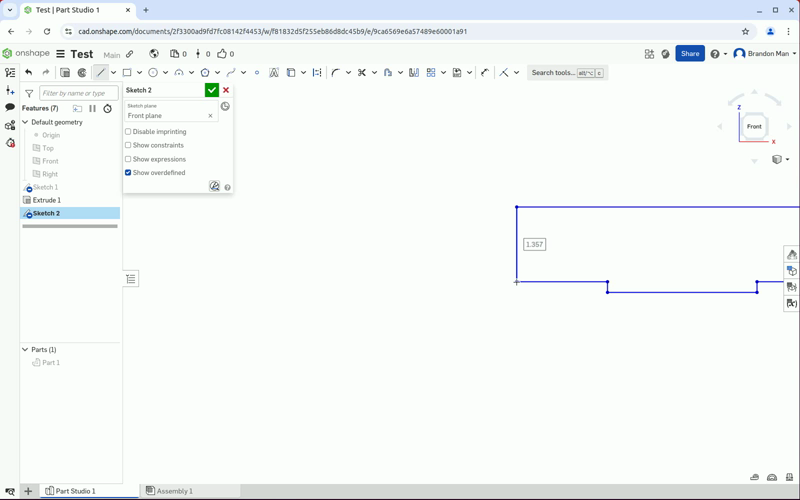
scroll(-6)
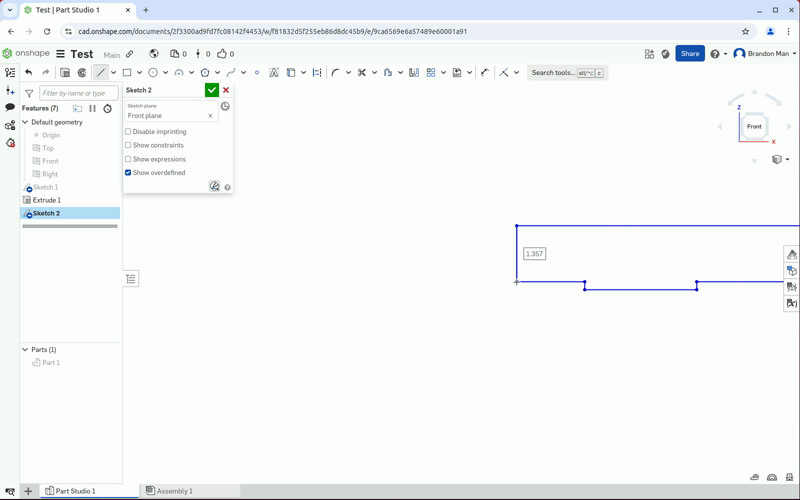
scroll(-6)
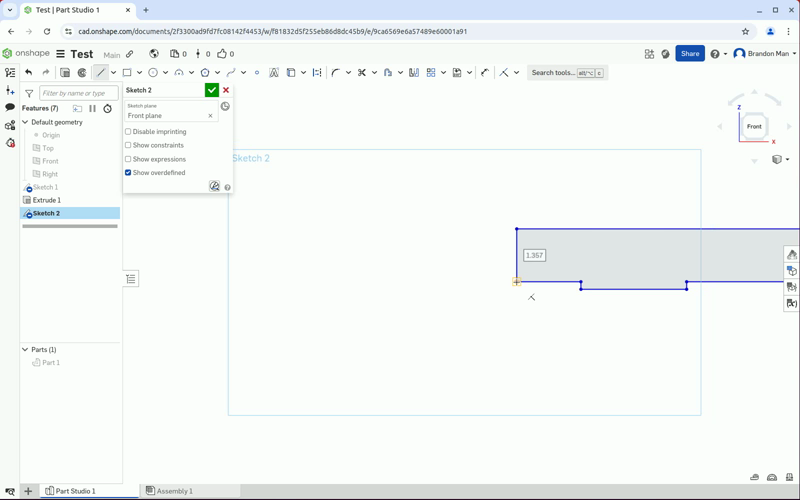
scroll(-6)
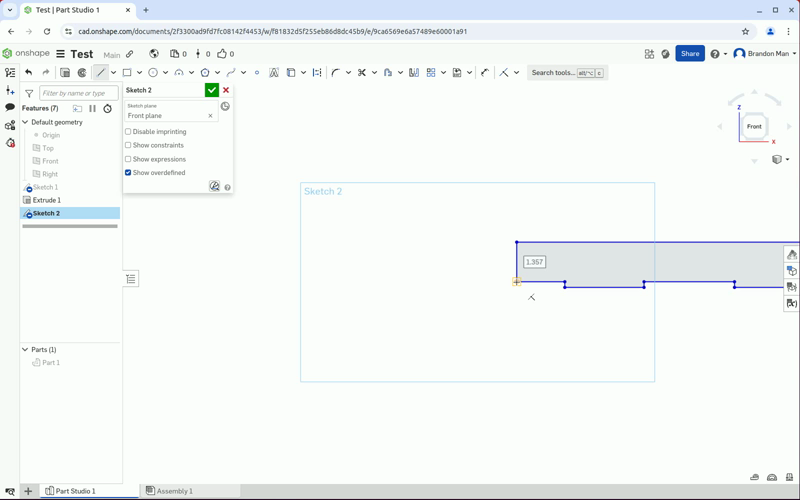
scroll(-6)
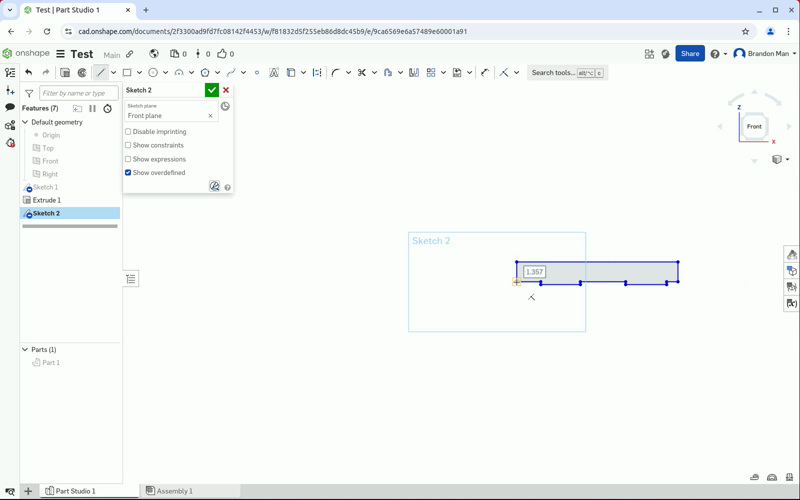
scroll(-6)
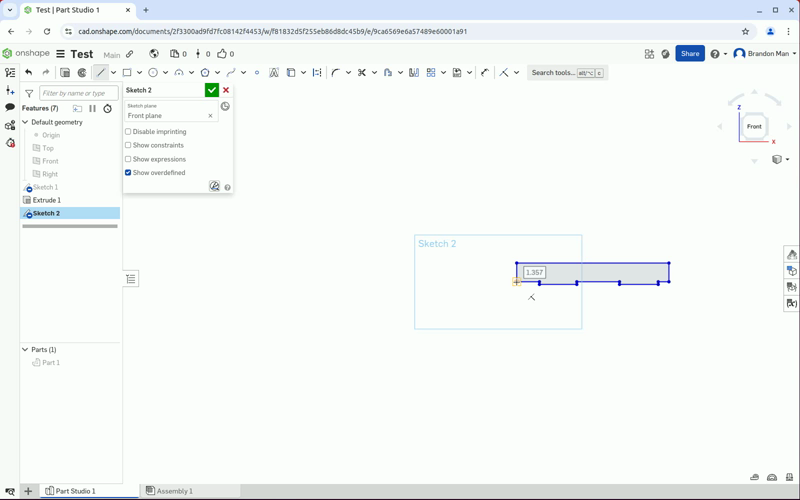
scroll(-6)
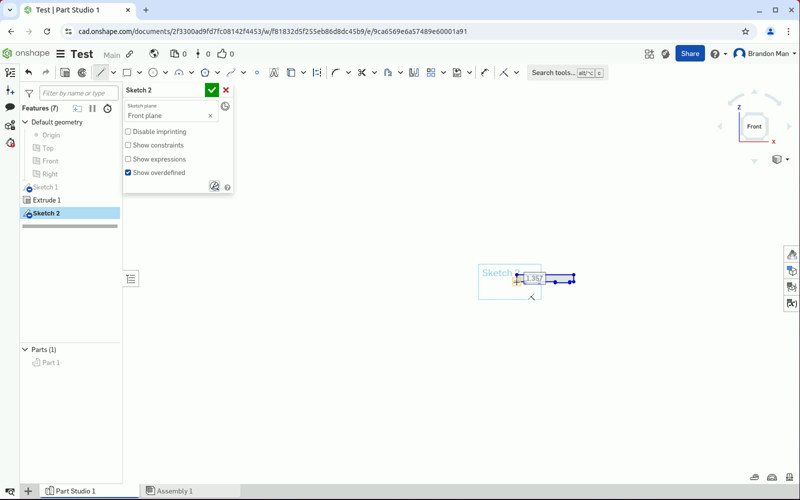
key(esc)
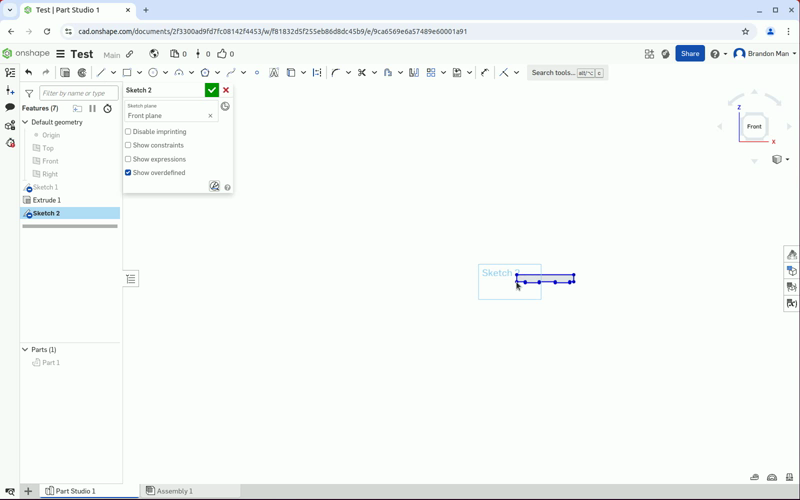
mouse_move(532, 276)
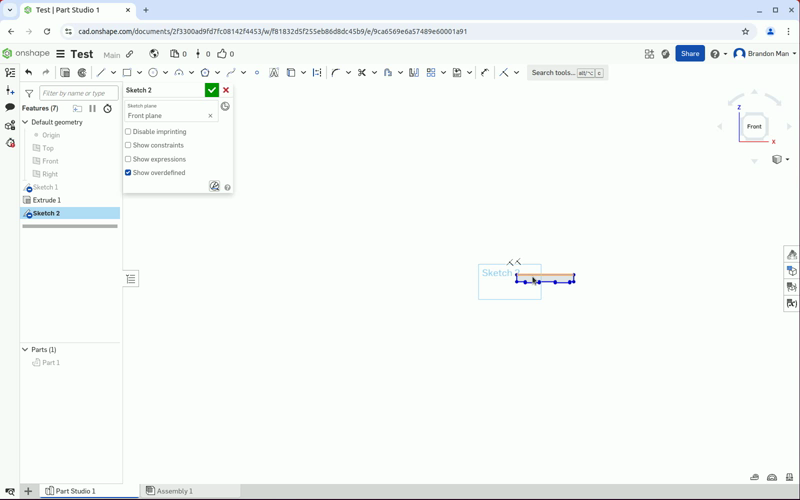
scroll(6)
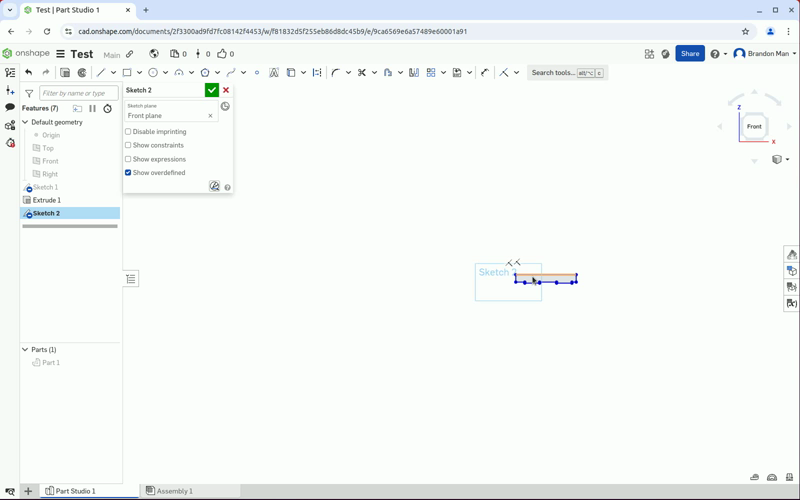
scroll(6)
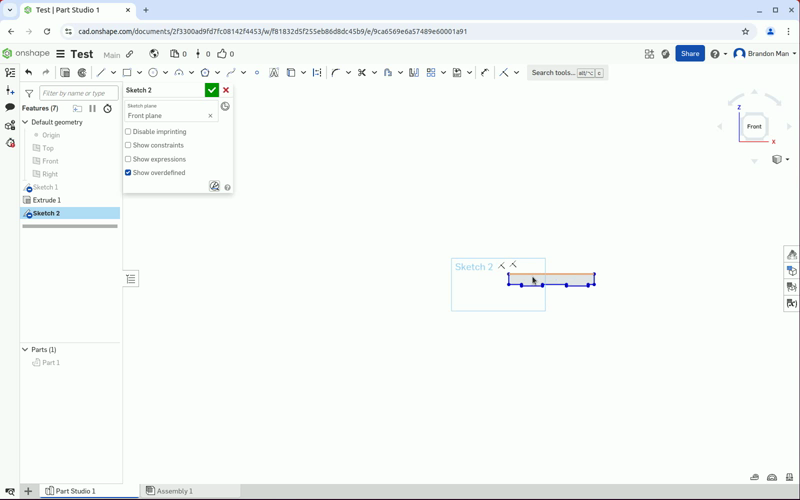
scroll(6)
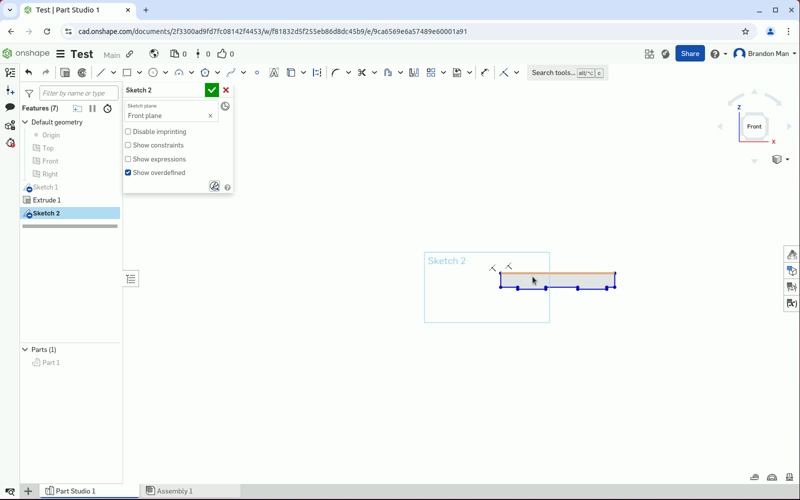
scroll(6)
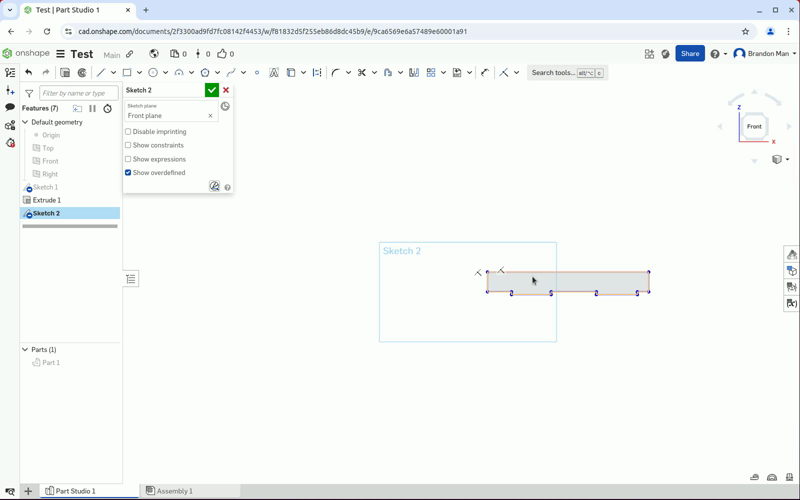
scroll(6)
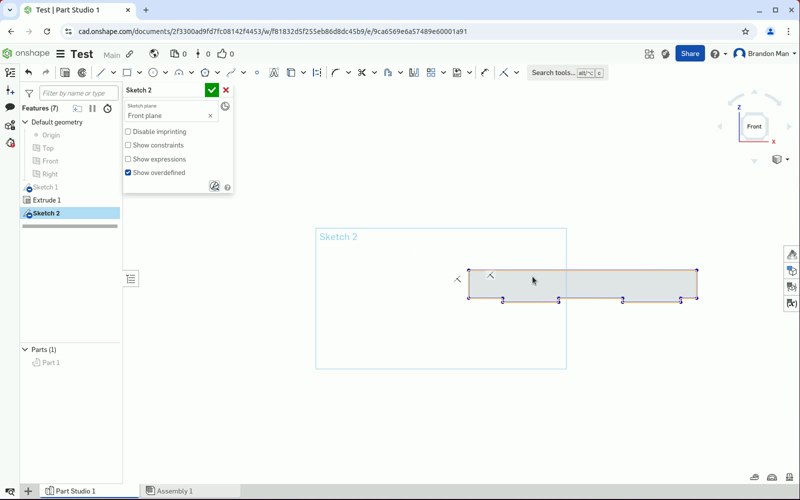
scroll(6)
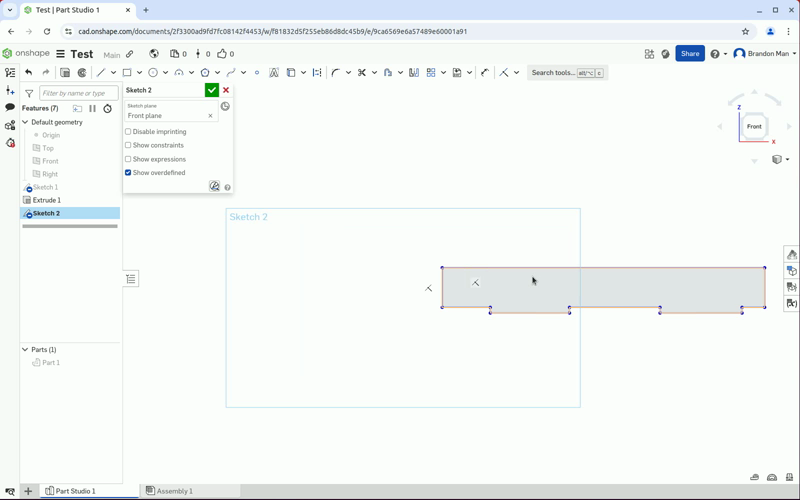
scroll(6)
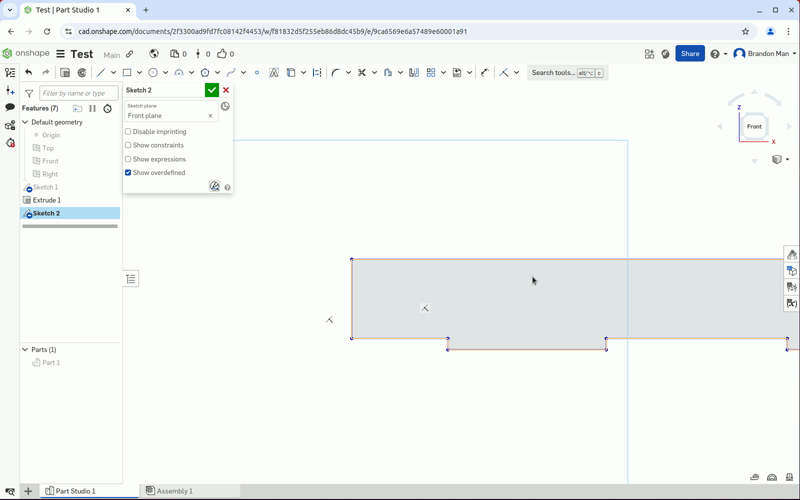
click(532, 276)
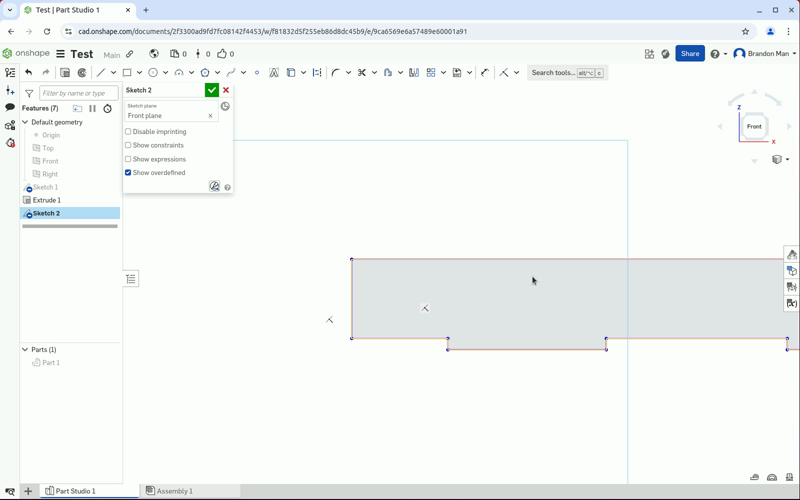
scroll(-6)
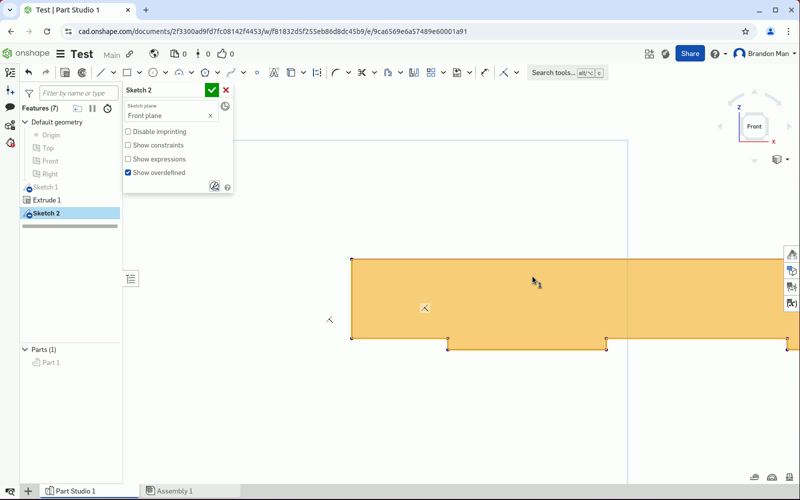
scroll(-6)
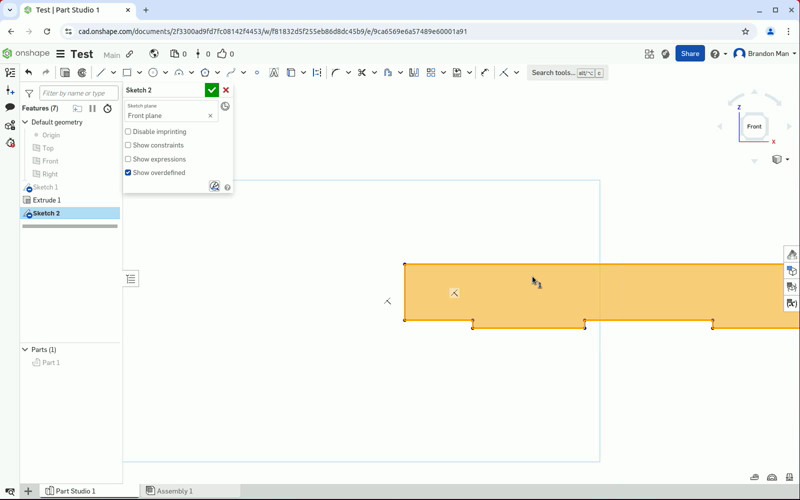
scroll(-6)
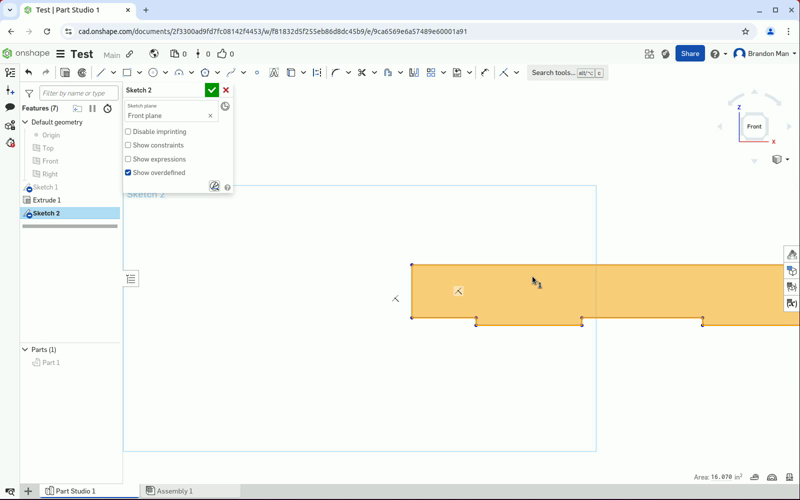
scroll(-6)
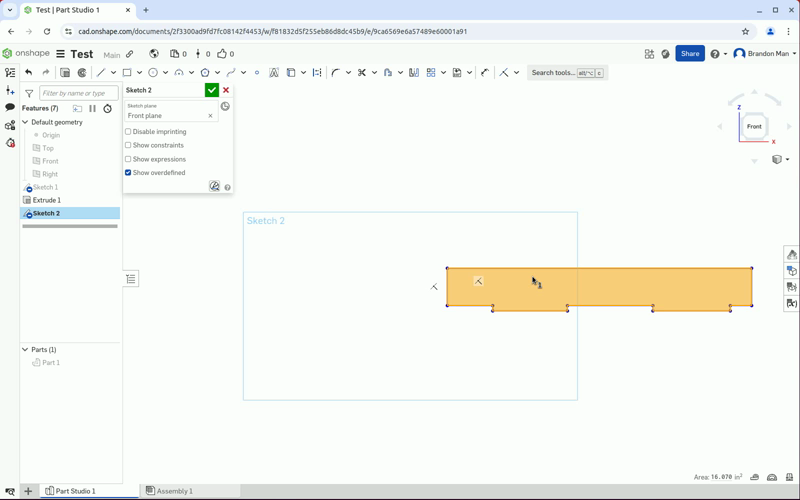
scroll(-6)
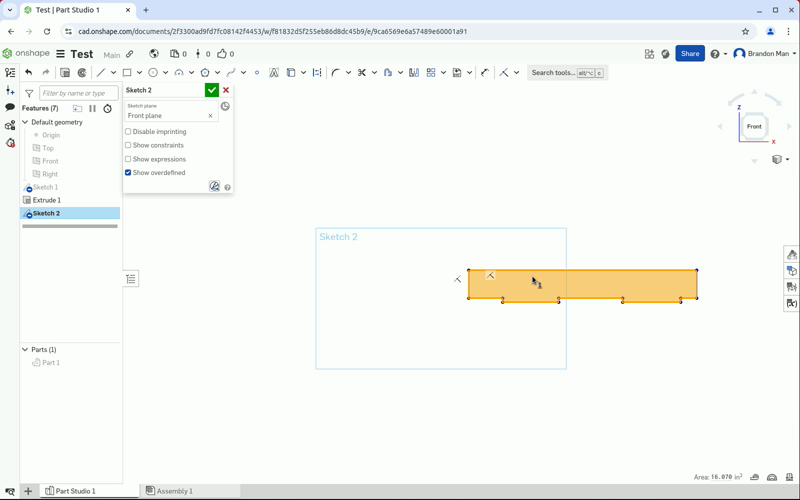
scroll(-6)
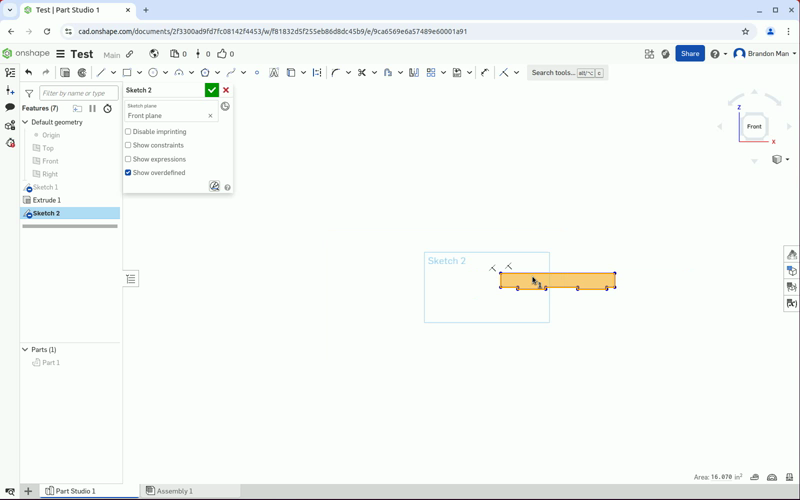
scroll(-6)
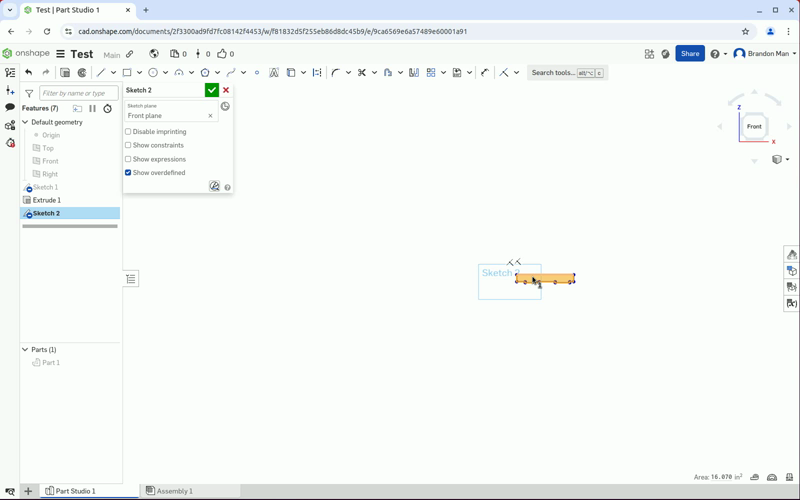
mouse_move(73, 352)
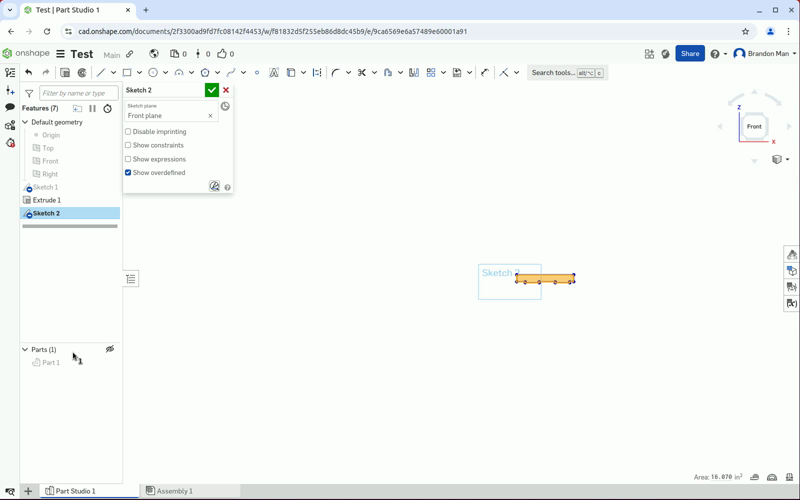
key(shift+y)
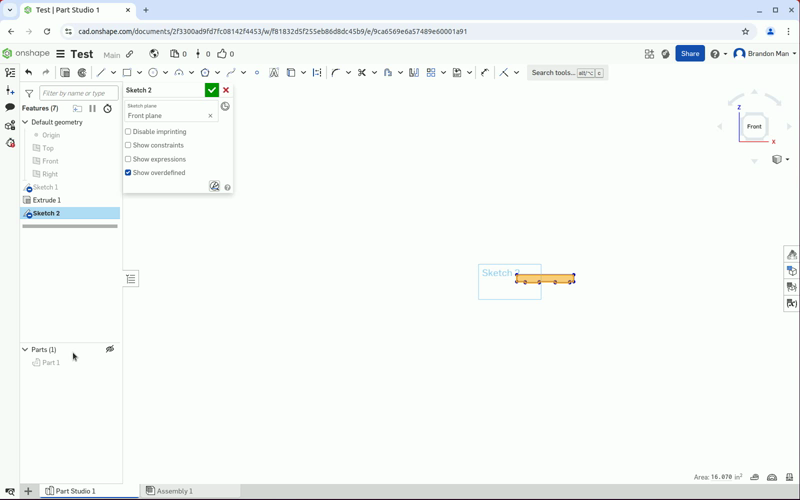
key(shift+e)
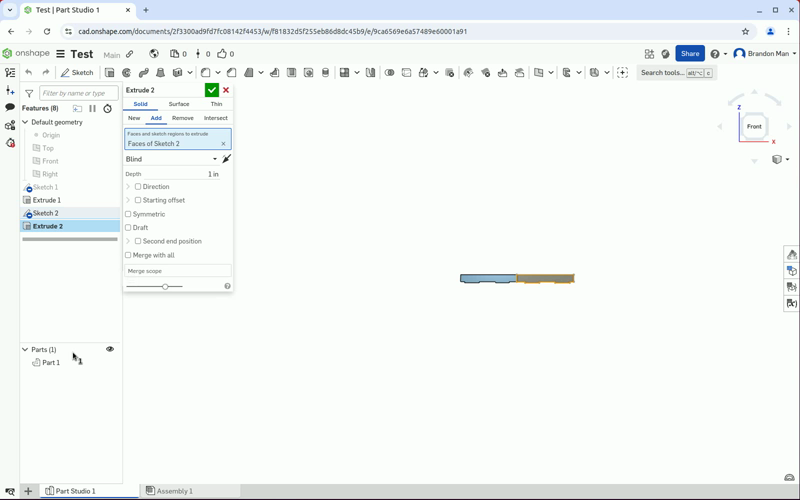
mouse_move(143, 106)
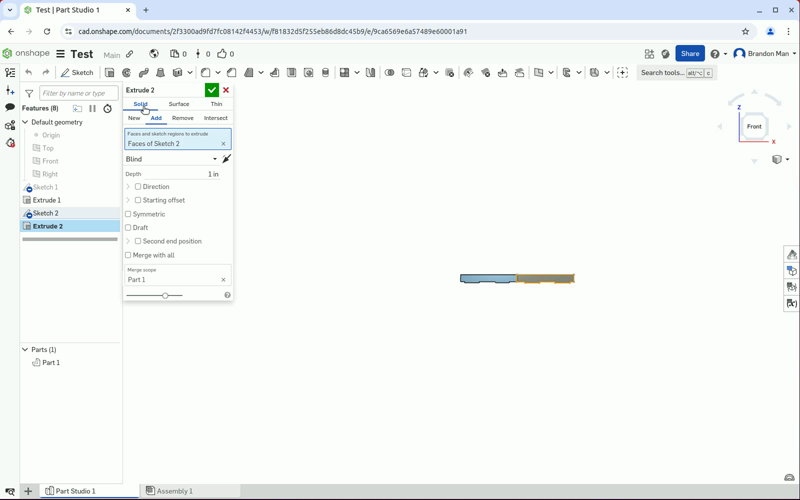
click(143, 106)
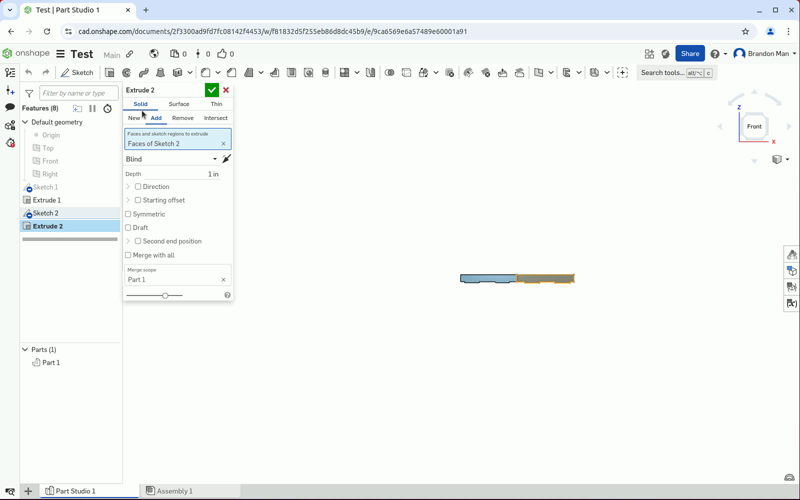
mouse_move(137, 120)
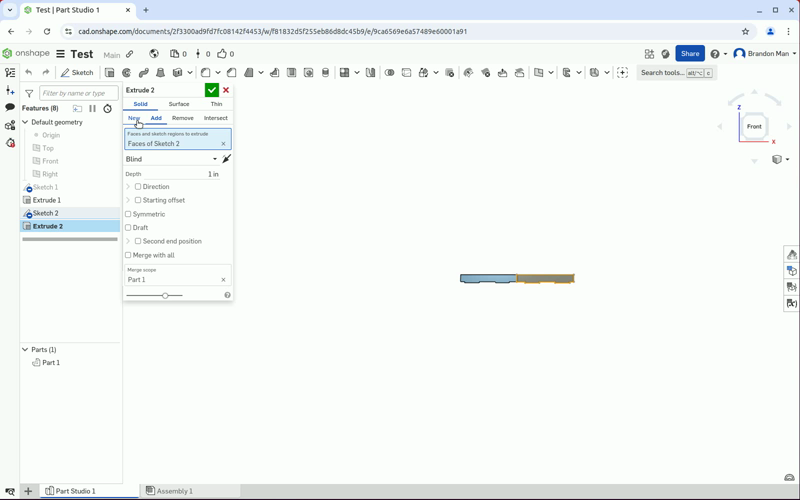
click(137, 120)
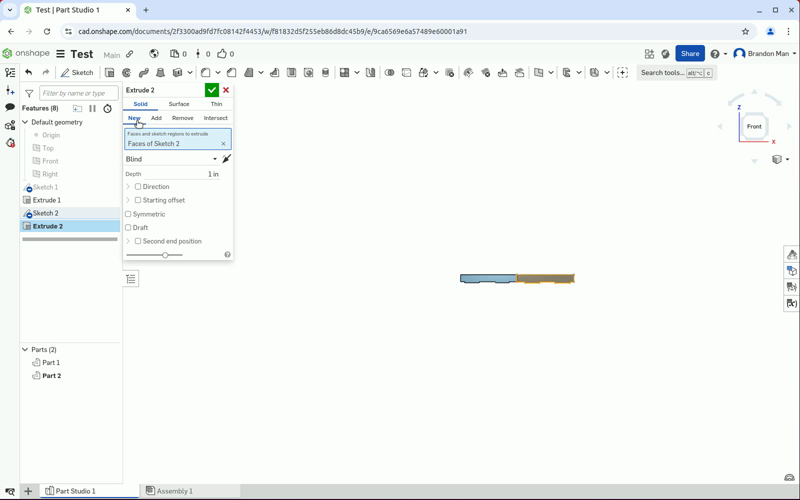
key(tab, 4)
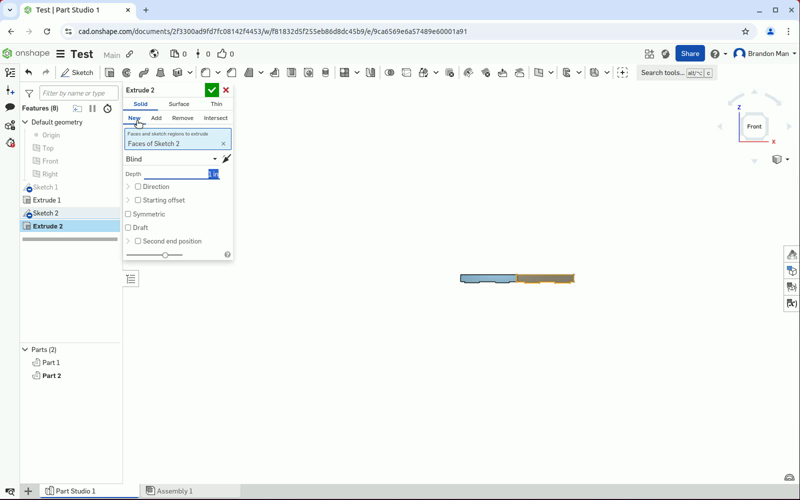
text(0.241)
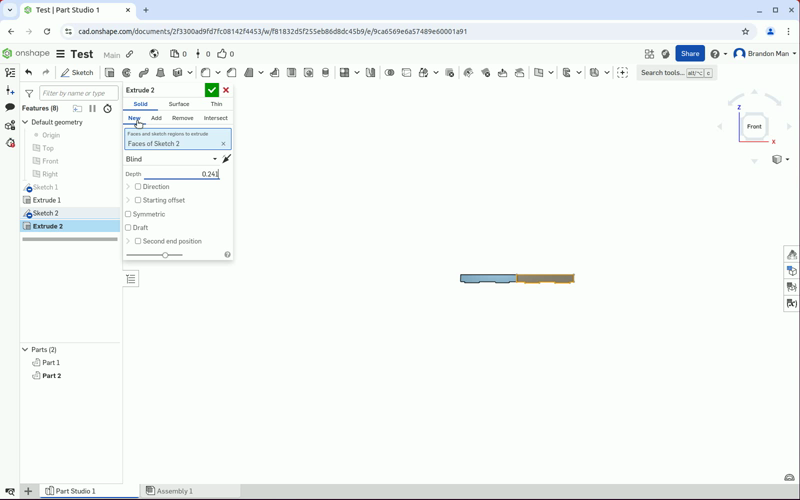
key(enter)
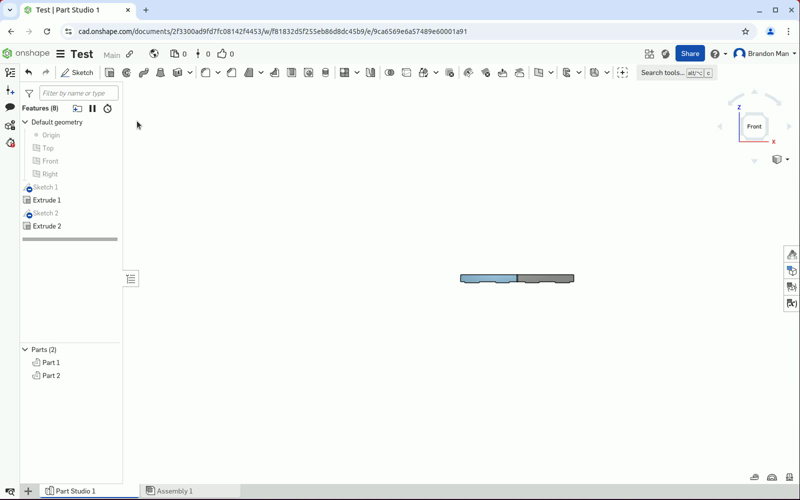
key(shift+h)
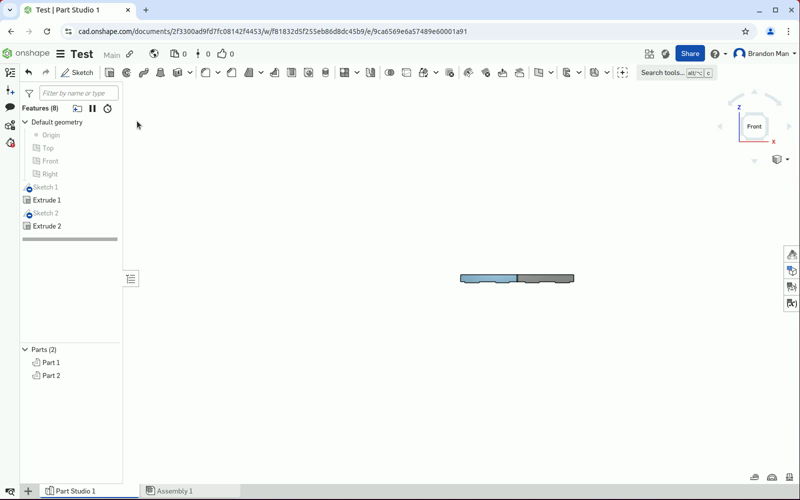
key(shift+h)
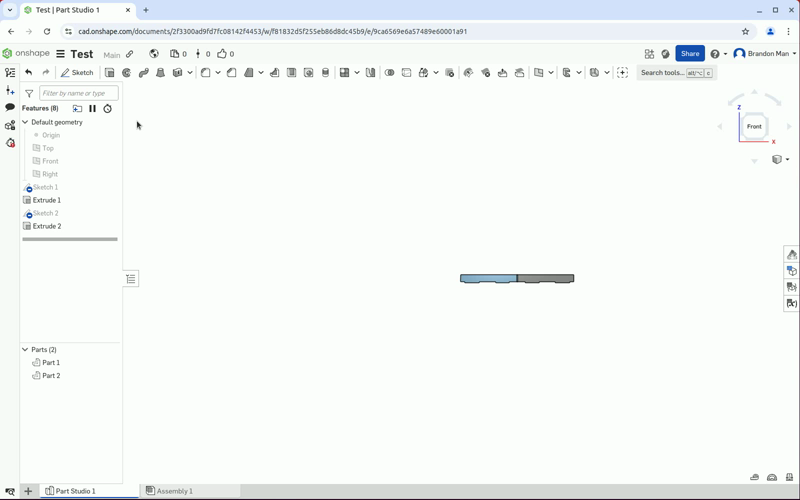
mouse_move(73, 189)
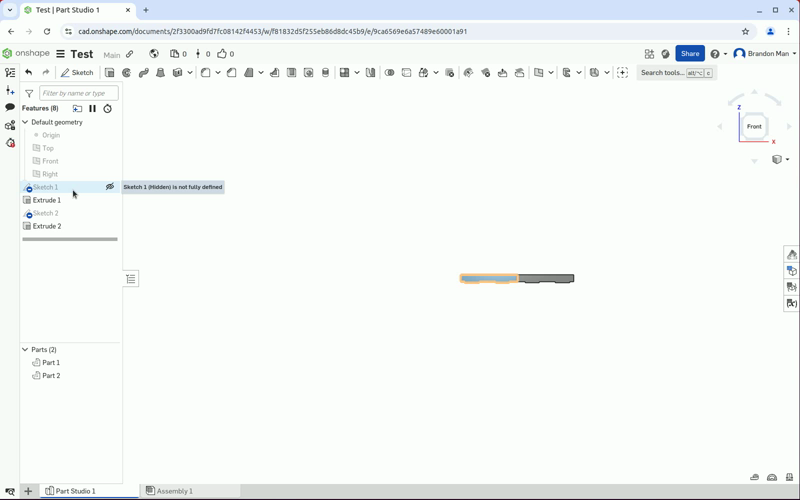
click(73, 189)
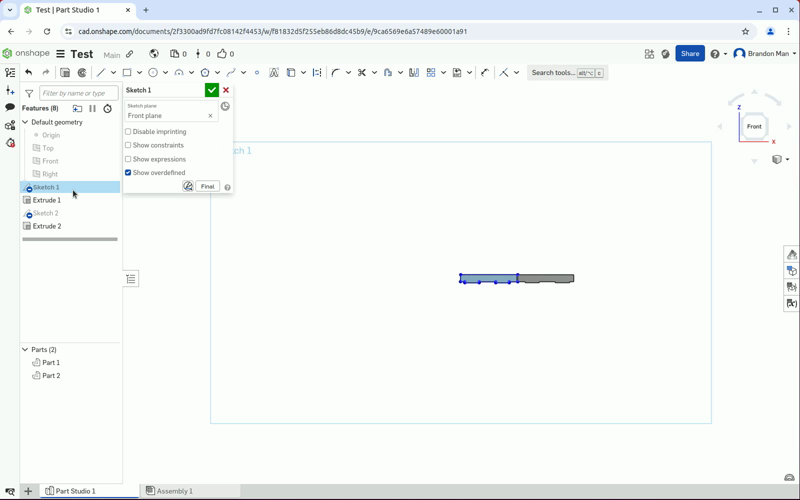
mouse_move(229, 92)
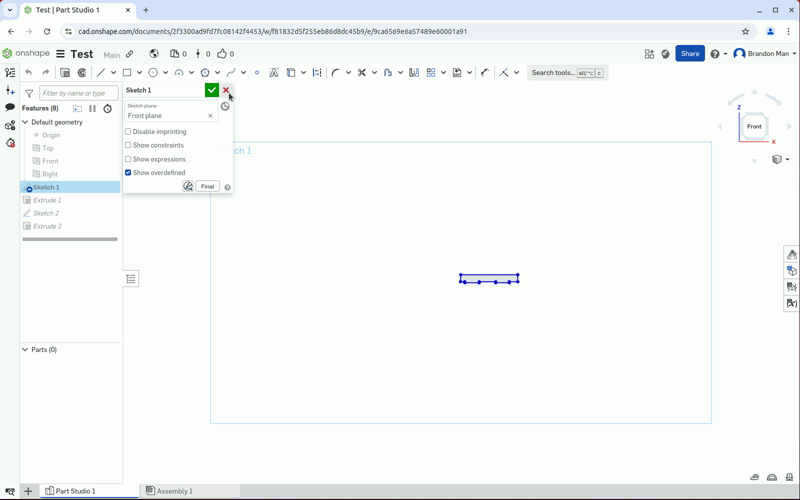
click(229, 92)
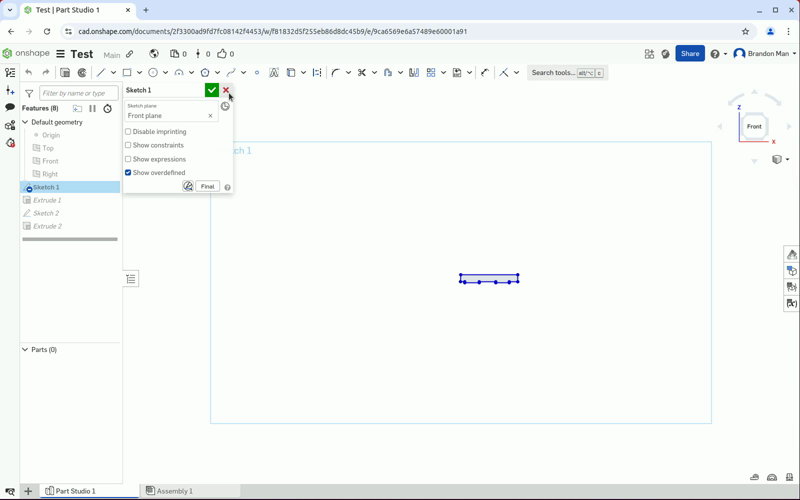
key(shift+s)
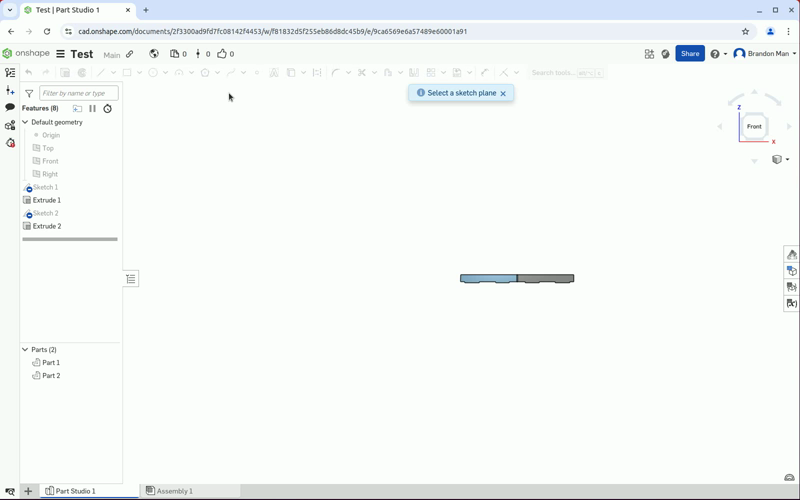
mouse_move(73, 163)
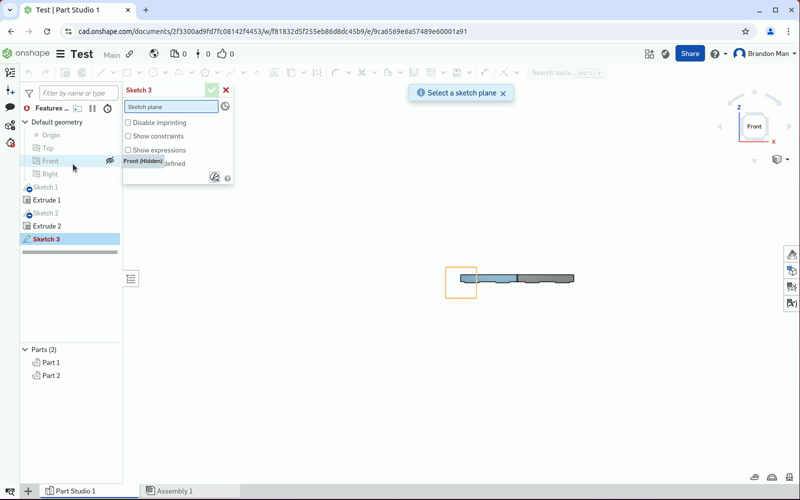
click(73, 163)
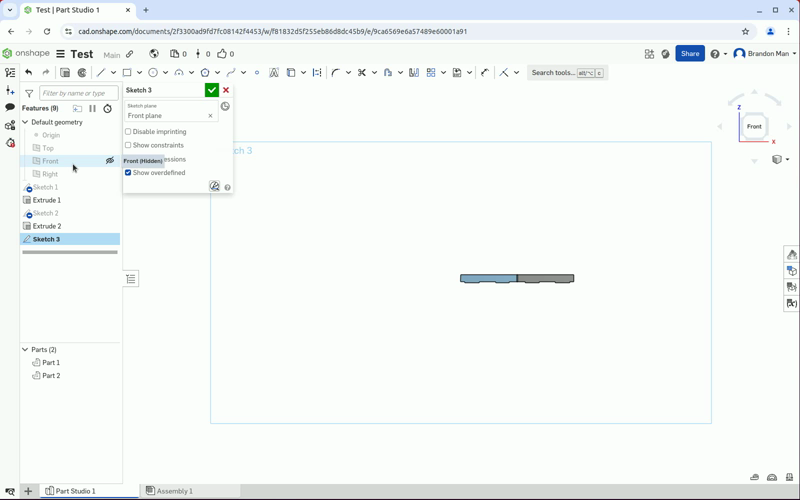
mouse_move(73, 352)
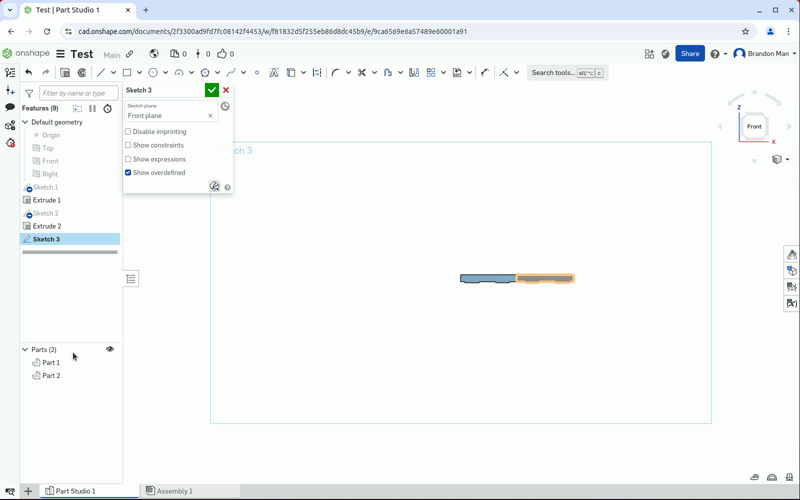
key(y)
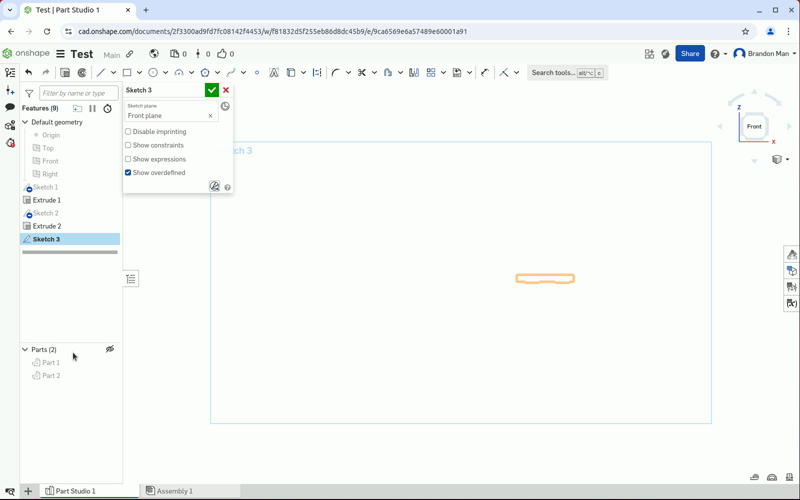
key(l)
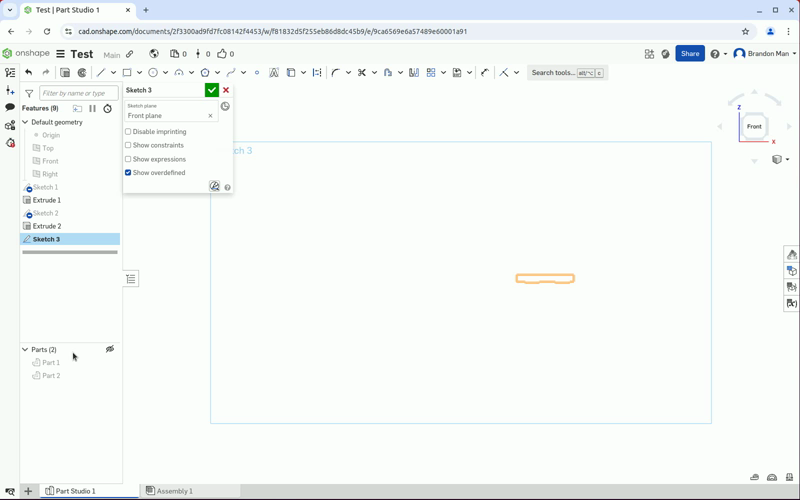
key_down(shift)
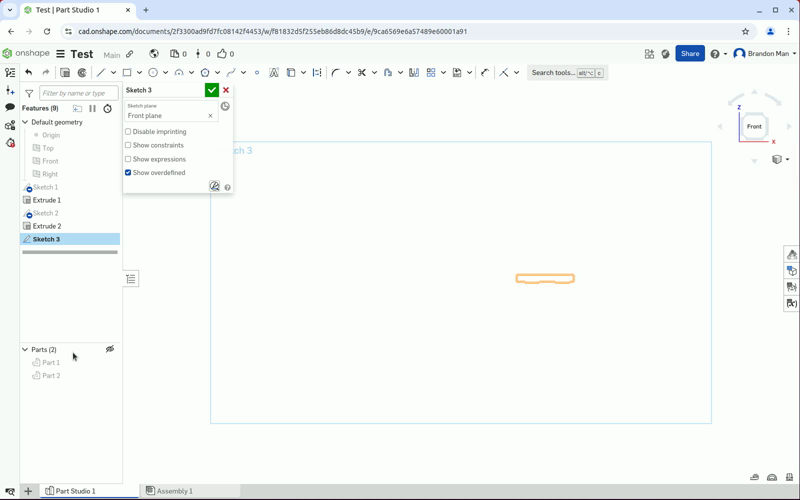
mouse_move(460, 274)
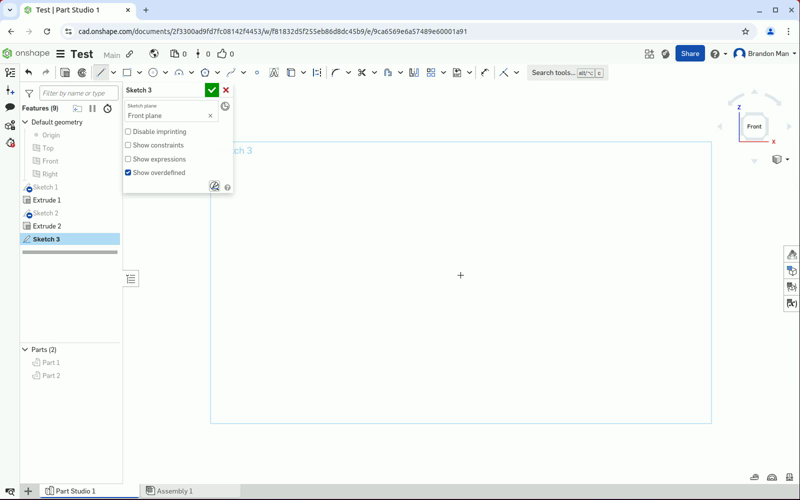
click(460, 274)
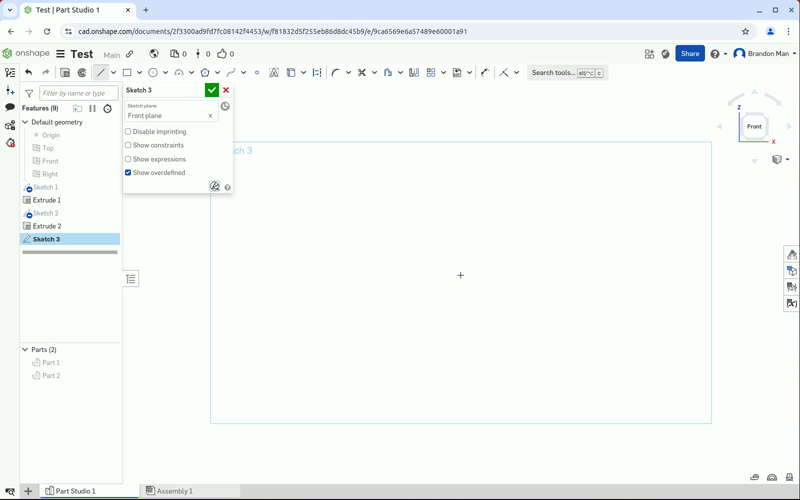
key_up(shift)
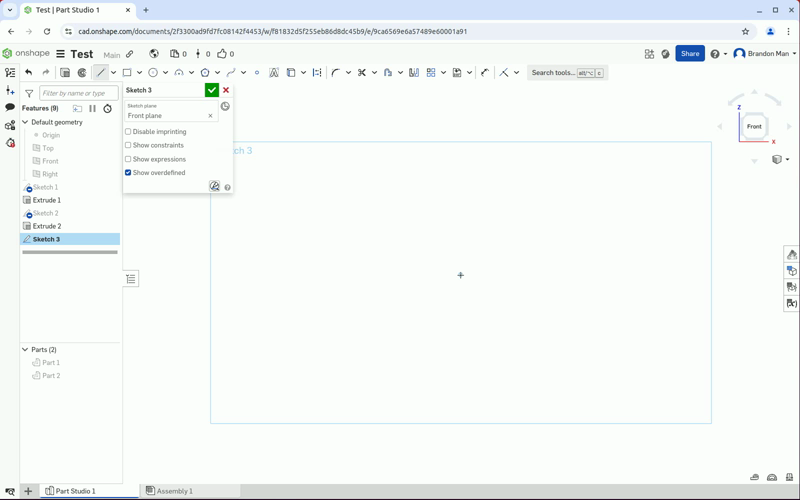
key_down(shift)
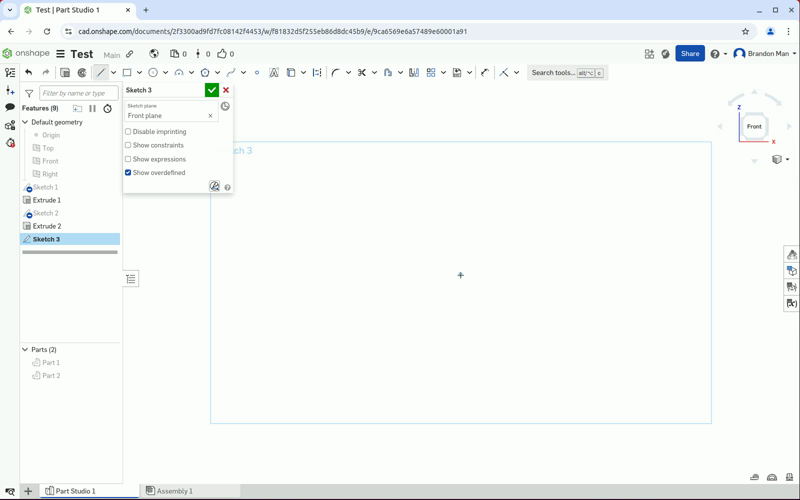
mouse_move(490, 274)
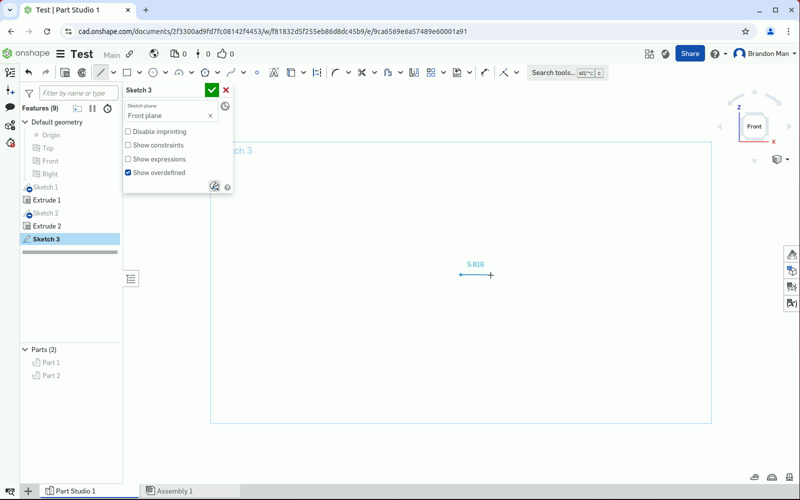
mouse_move(517, 274)
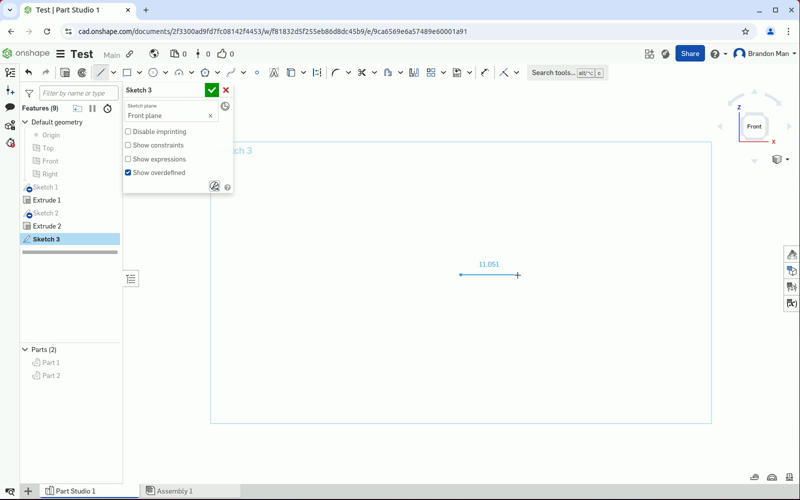
click(517, 274)
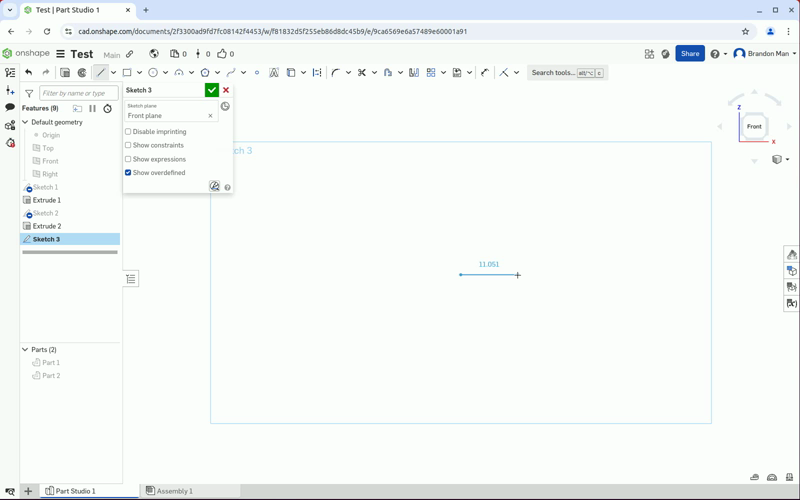
key_up(shift)
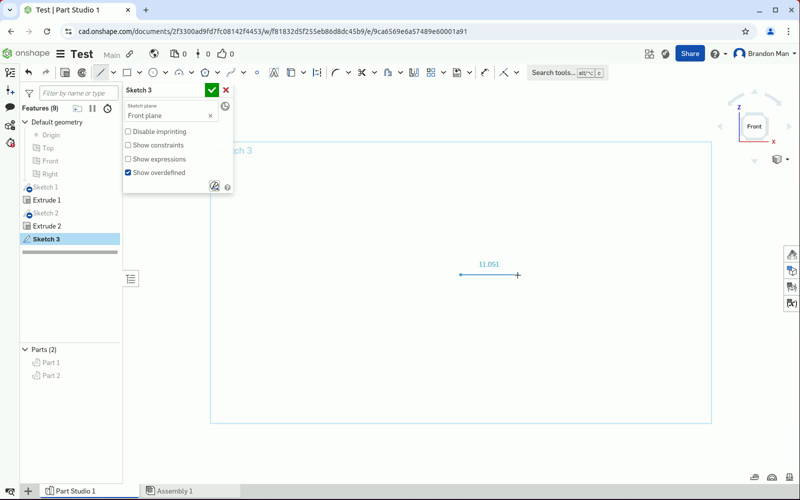
key_down(shift)
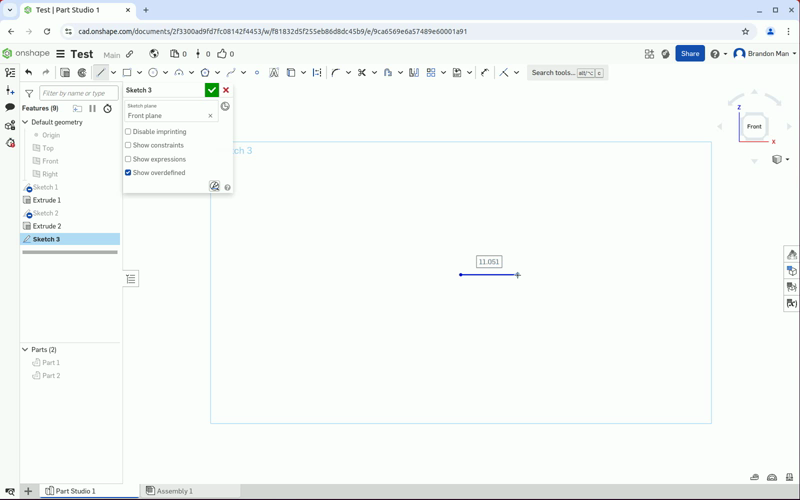
mouse_move(547, 274)
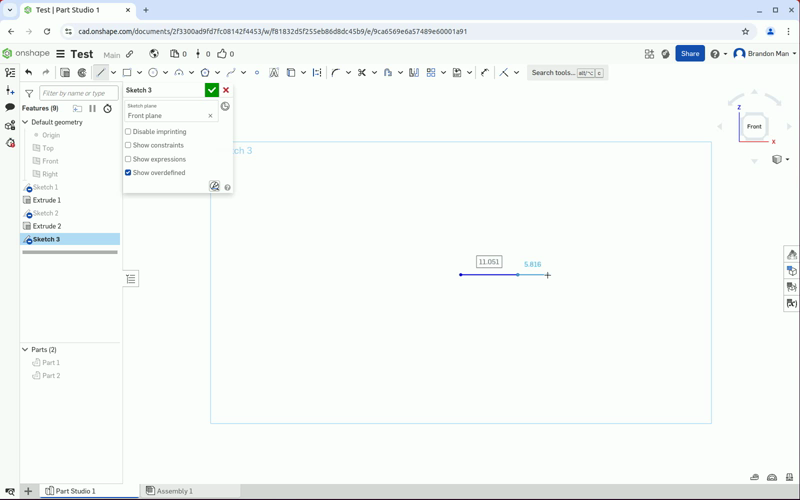
mouse_move(517, 267)
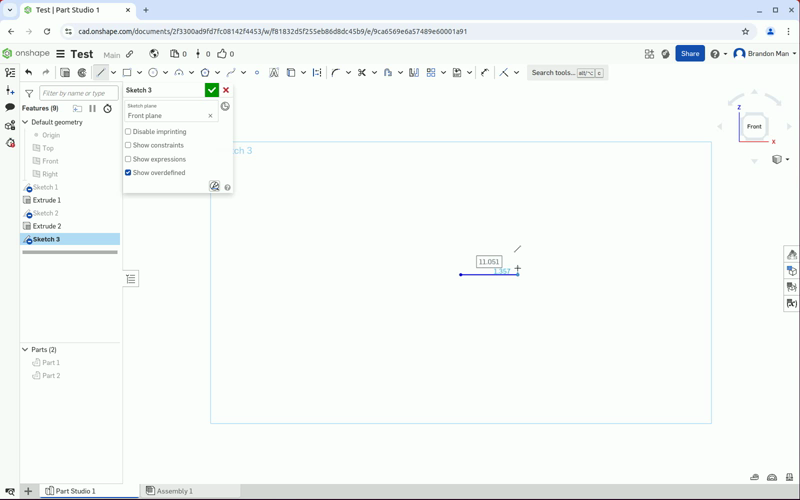
scroll(6)
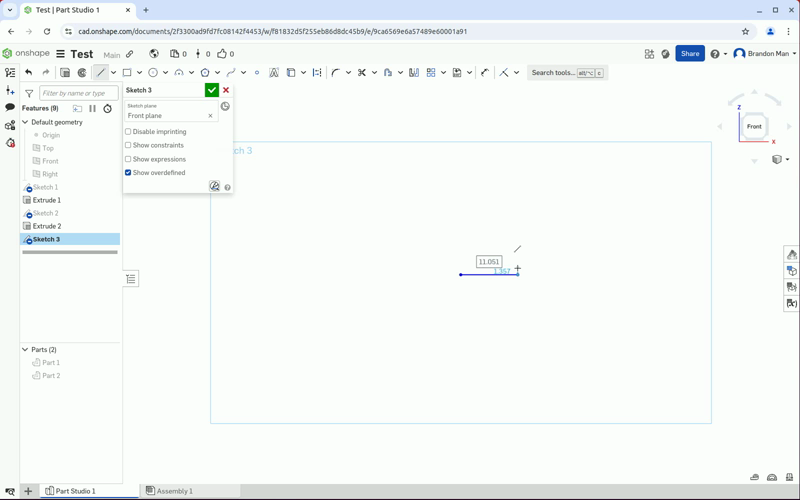
scroll(6)
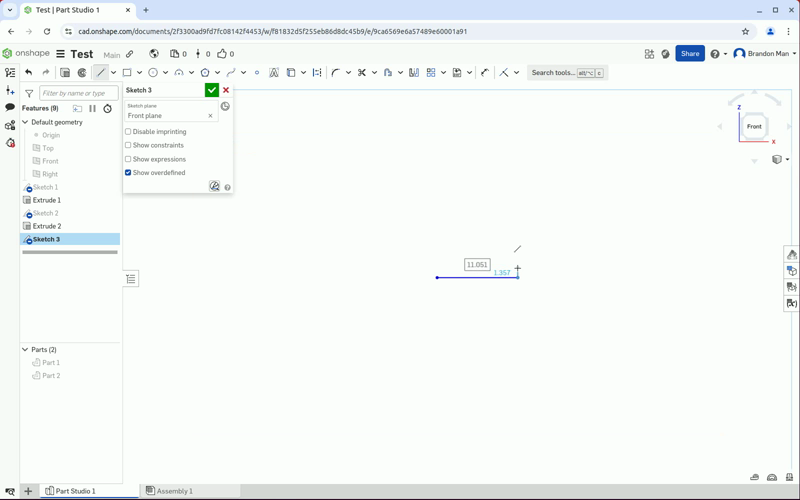
scroll(6)
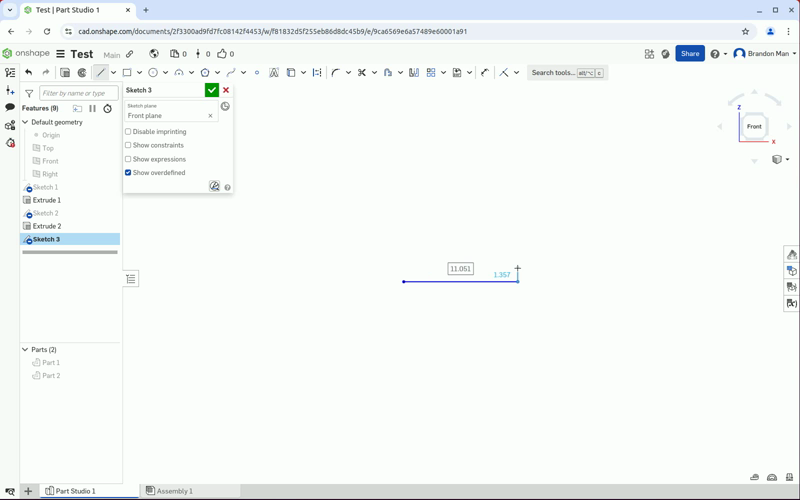
scroll(6)
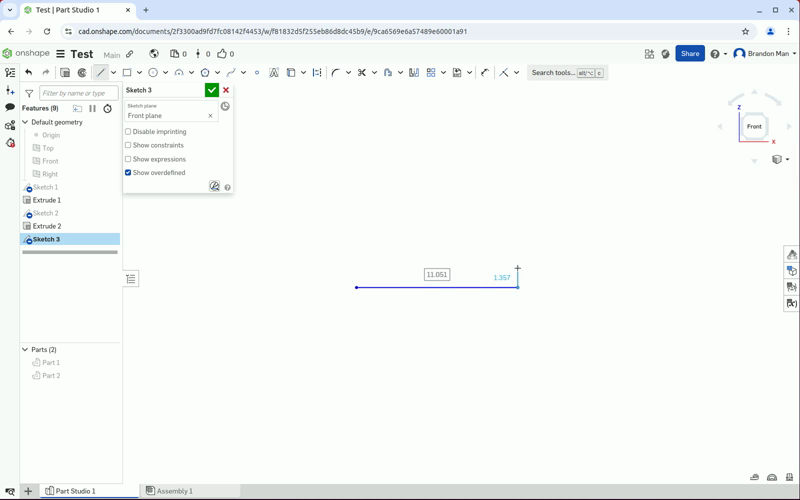
scroll(6)
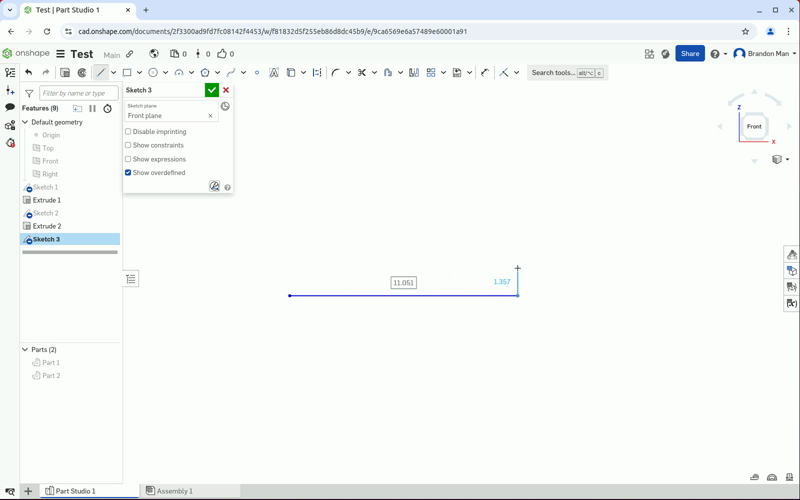
scroll(6)
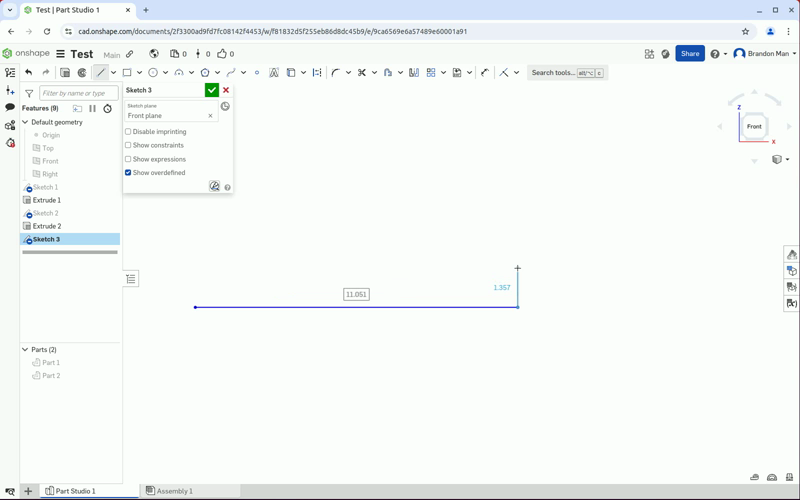
scroll(6)
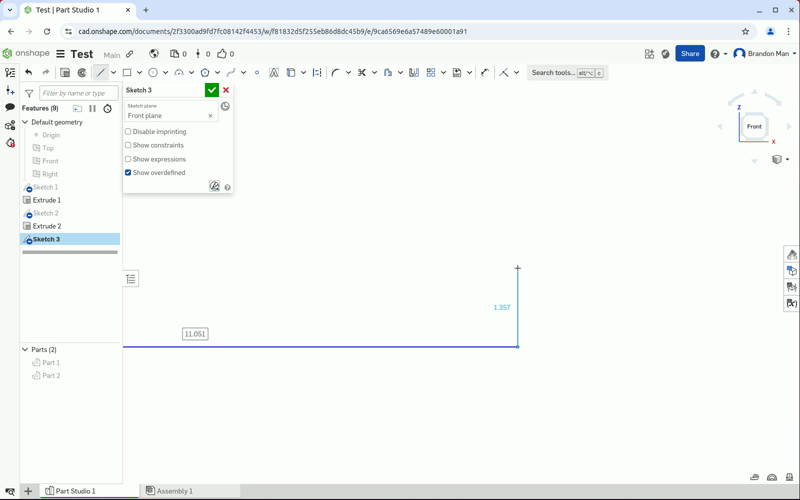
click(517, 267)
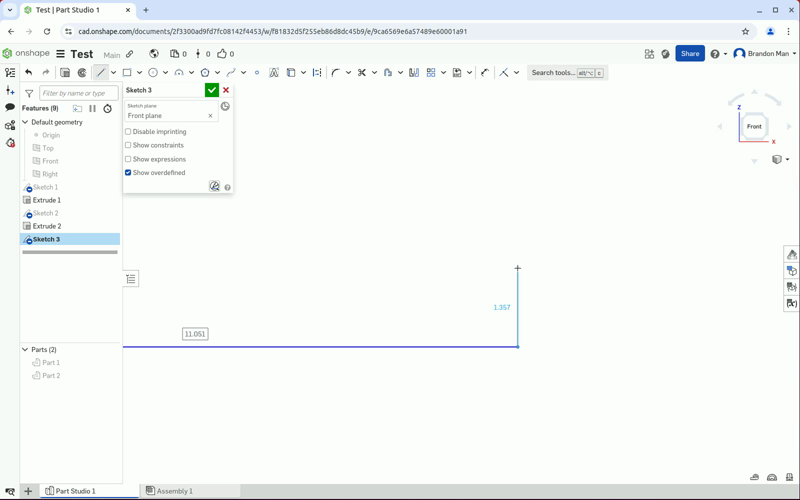
scroll(-6)
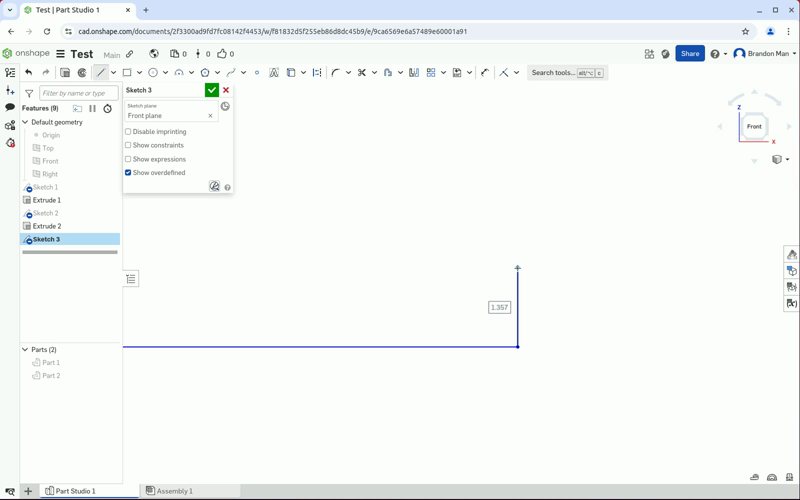
scroll(-6)
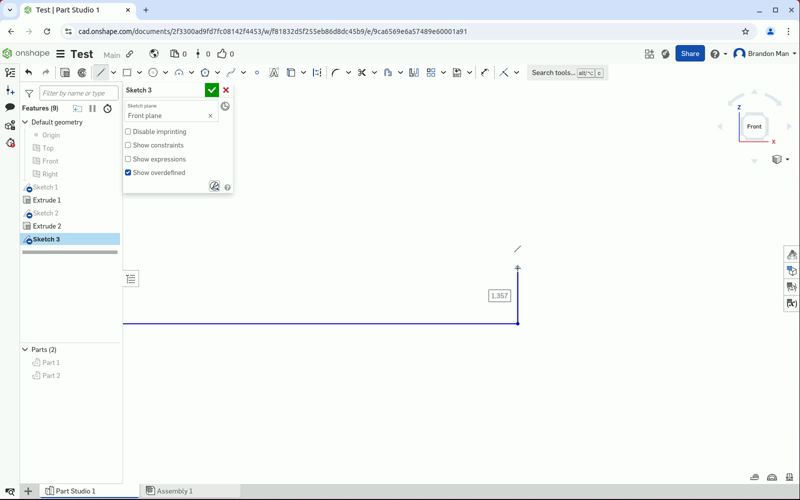
scroll(-6)
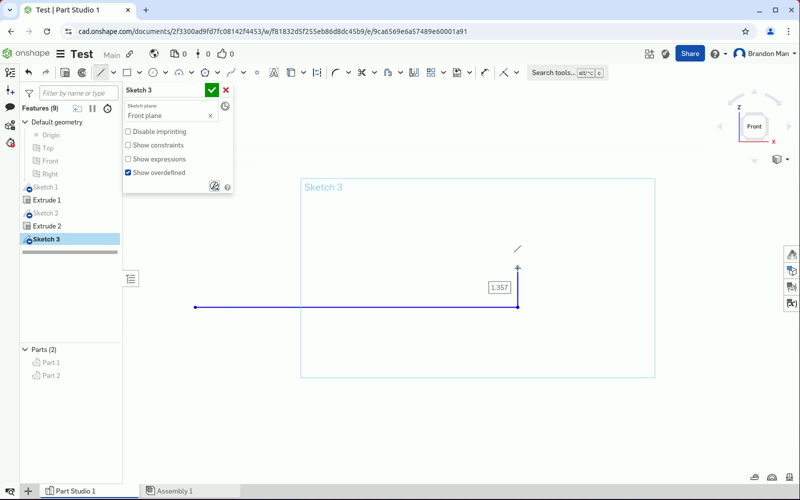
scroll(-6)
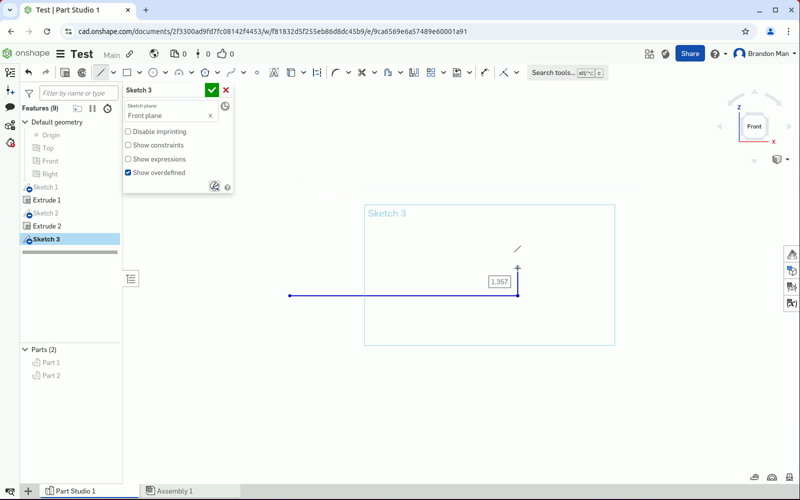
scroll(-6)
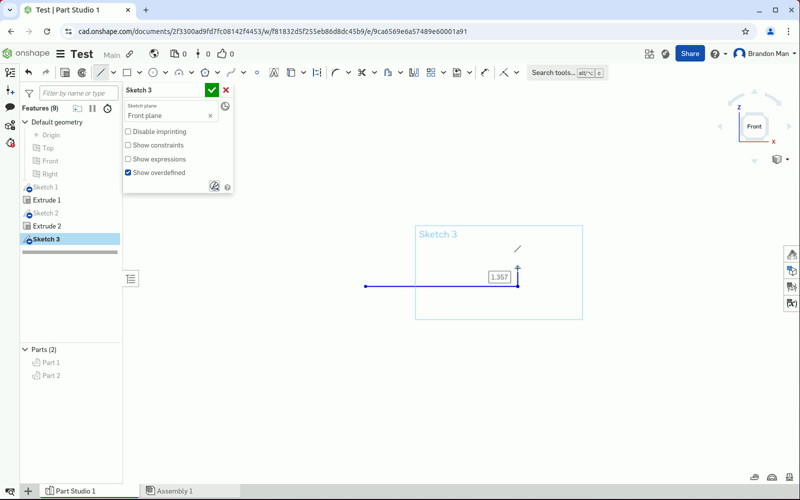
scroll(-6)
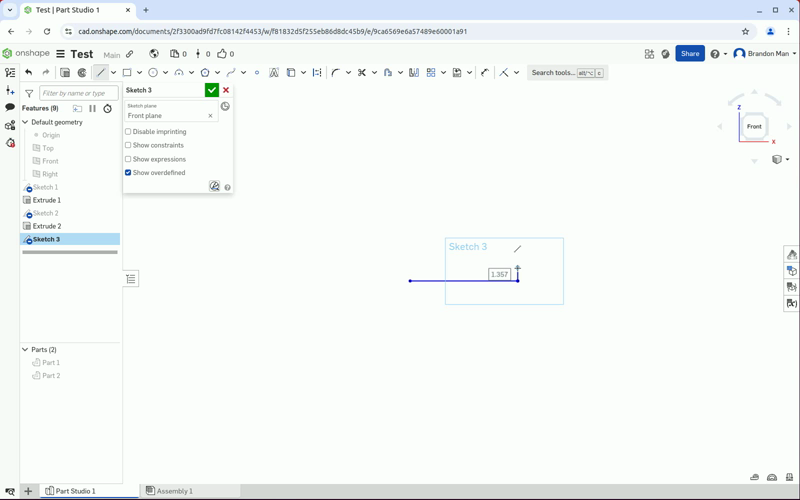
scroll(-6)
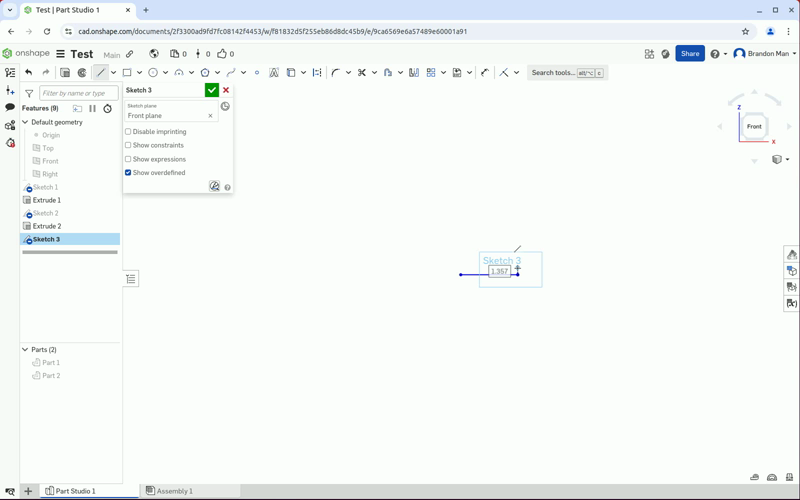
key_up(shift)
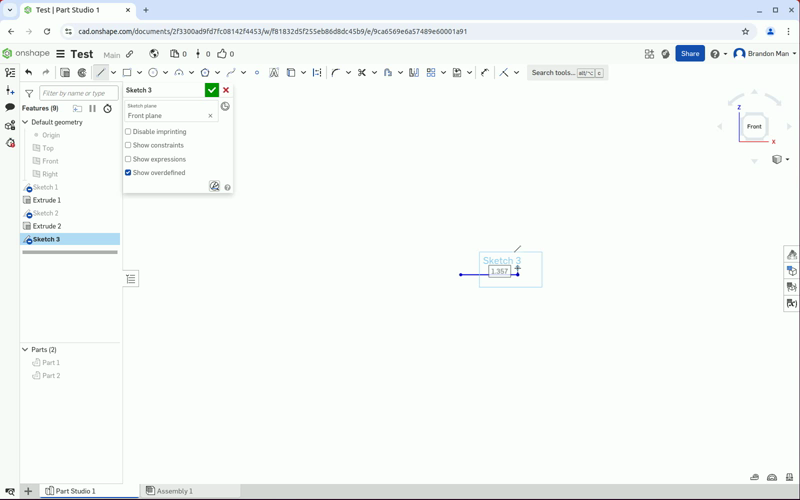
key_down(shift)
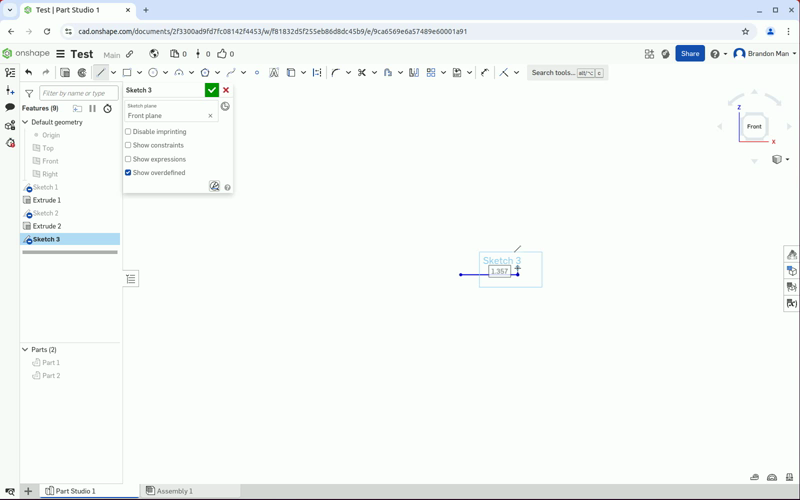
mouse_move(547, 267)
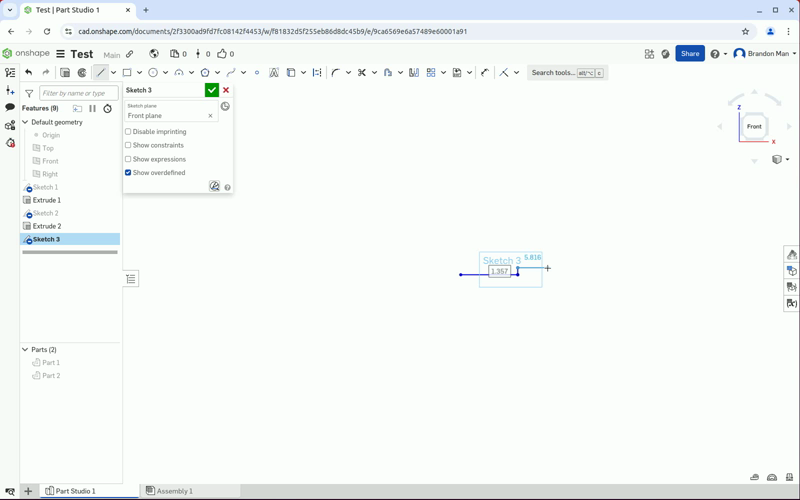
mouse_move(509, 267)
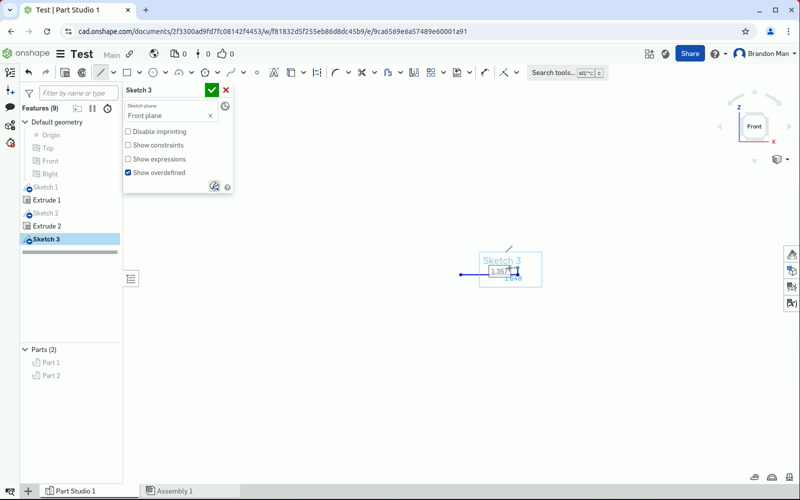
click(509, 267)
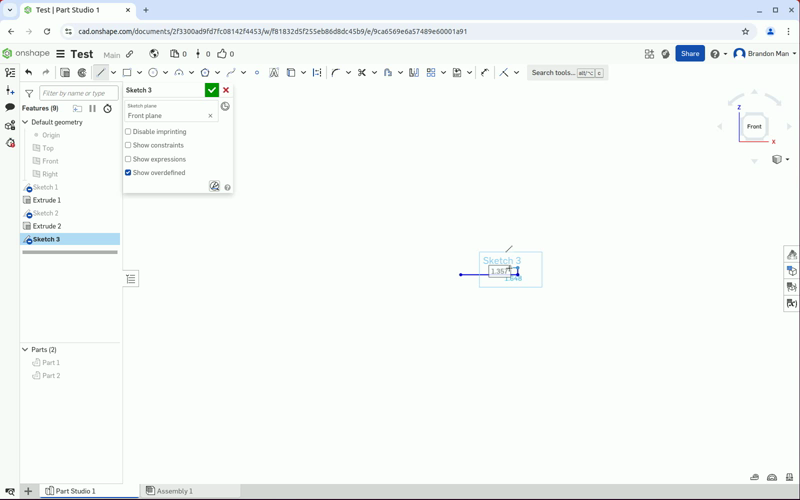
key_up(shift)
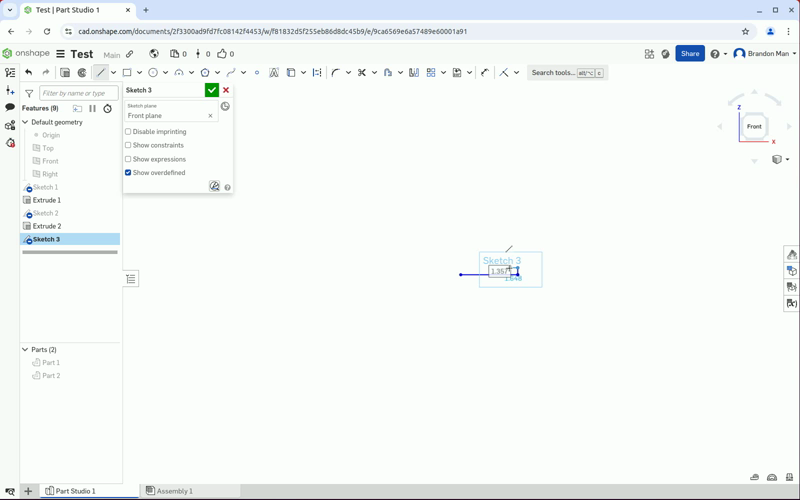
key_down(shift)
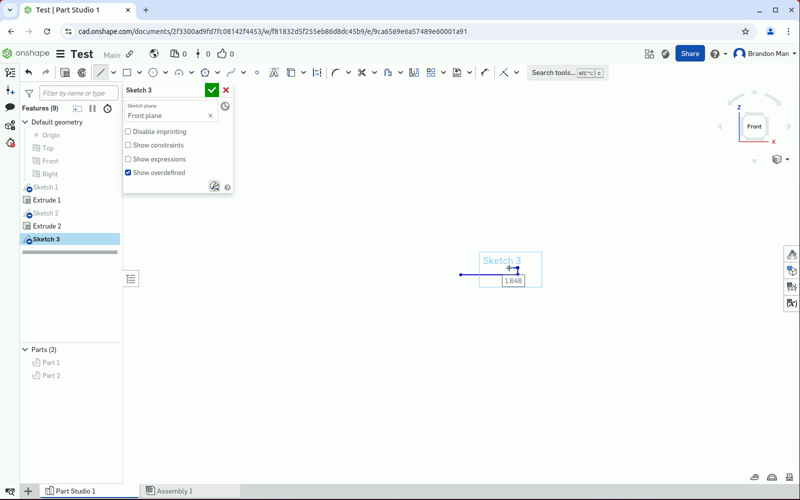
mouse_move(539, 267)
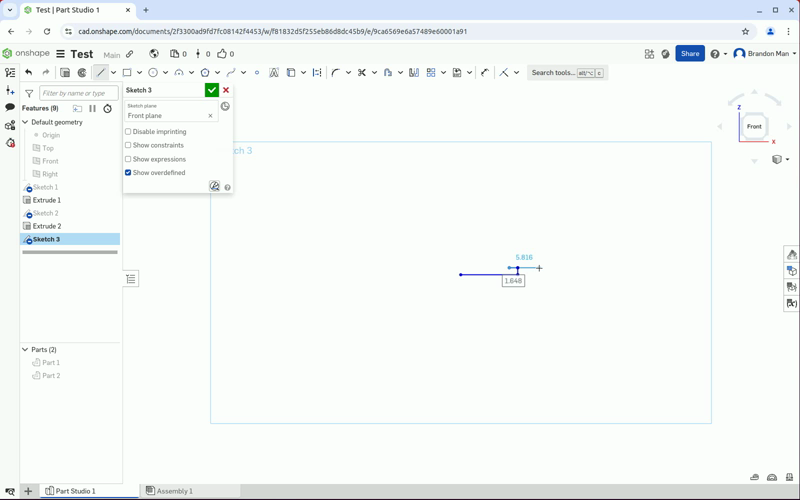
mouse_move(509, 266)
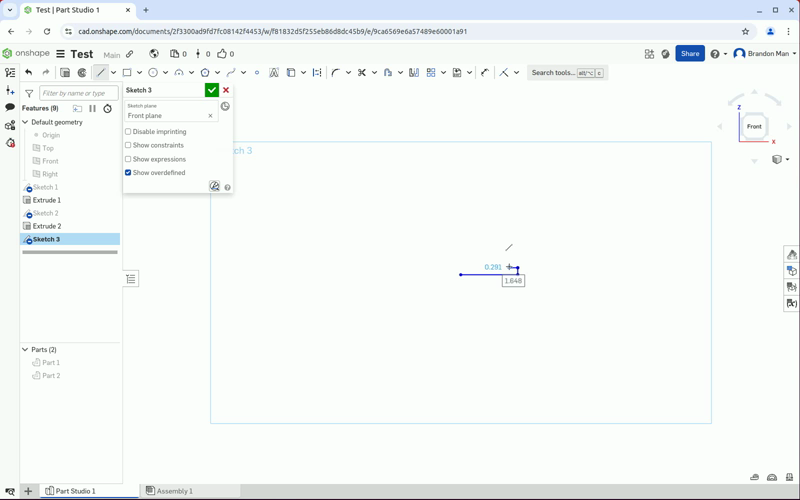
scroll(6)
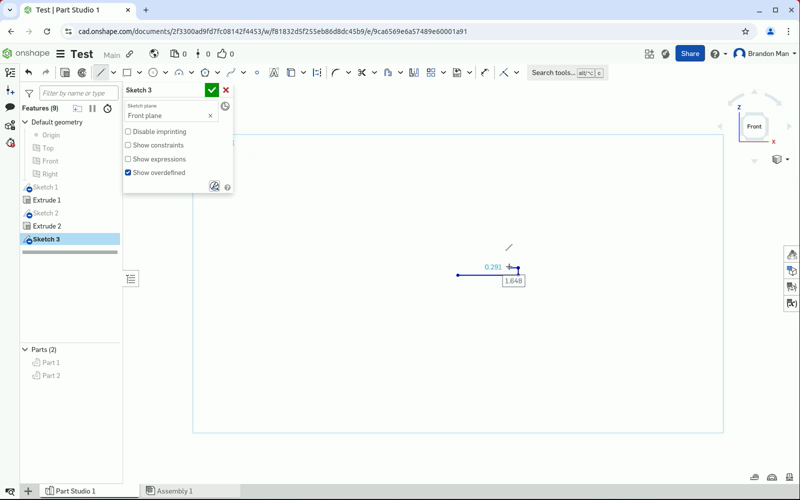
scroll(6)
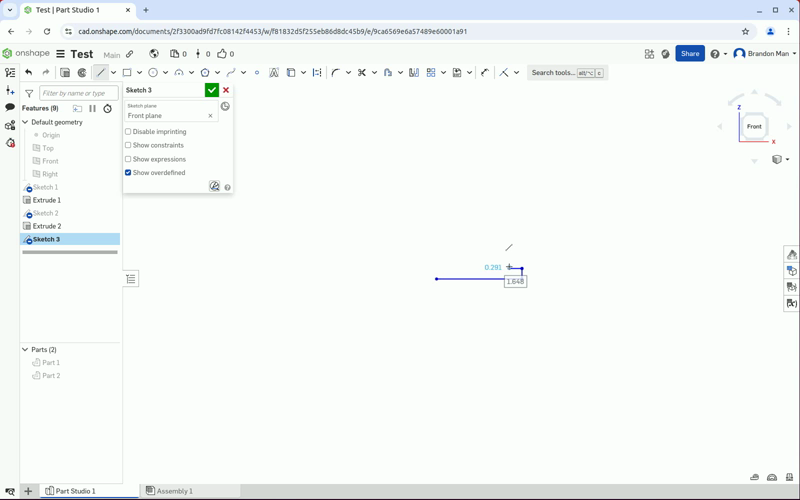
scroll(6)
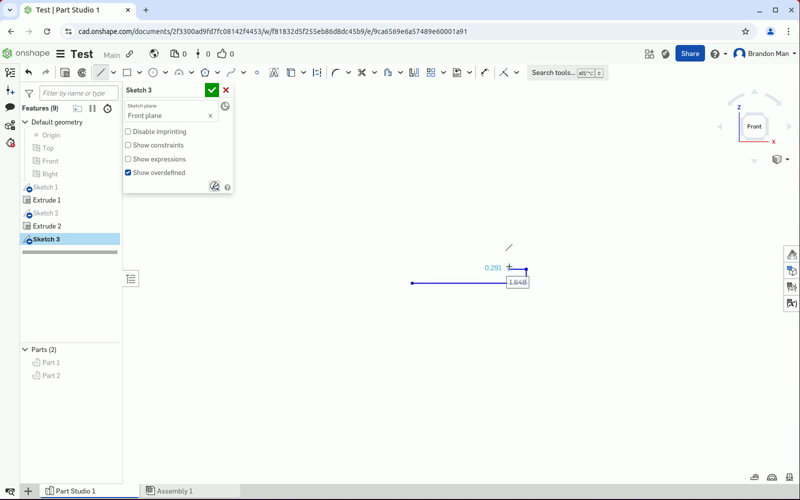
scroll(6)
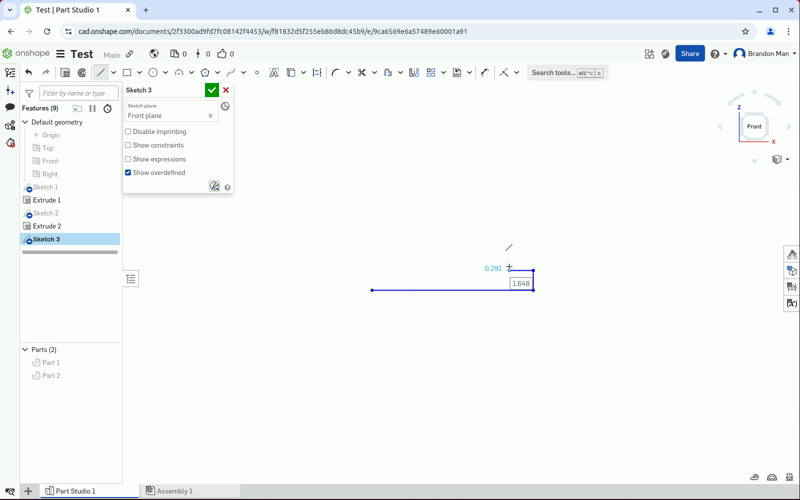
scroll(6)
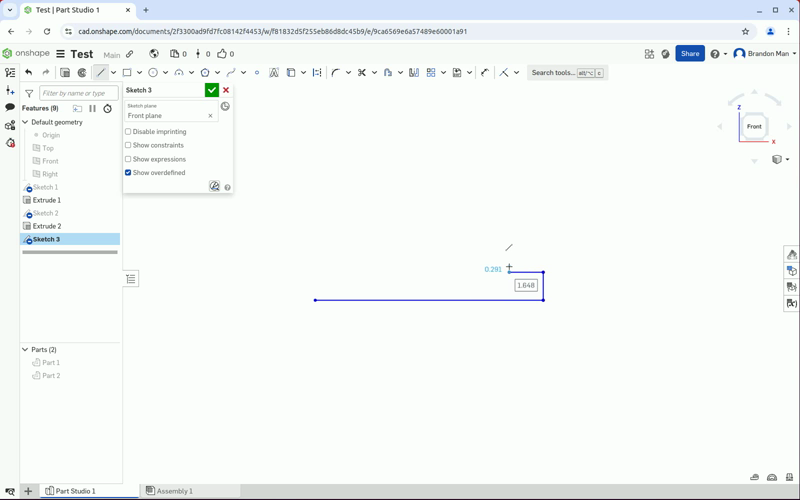
scroll(6)
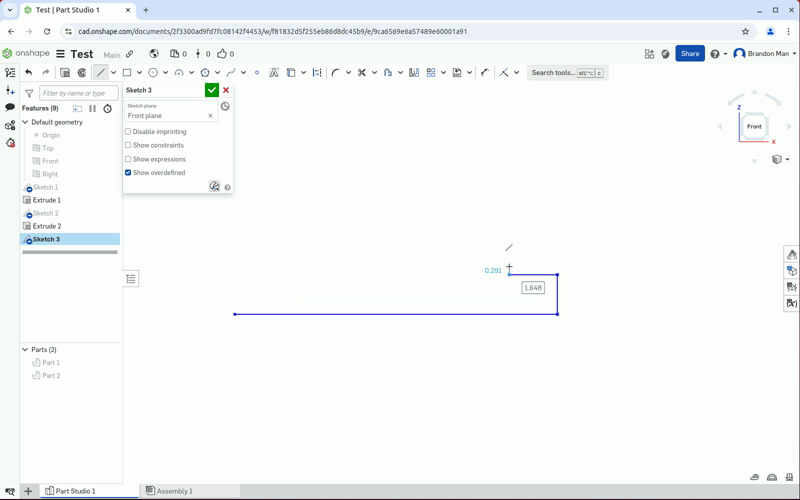
scroll(6)
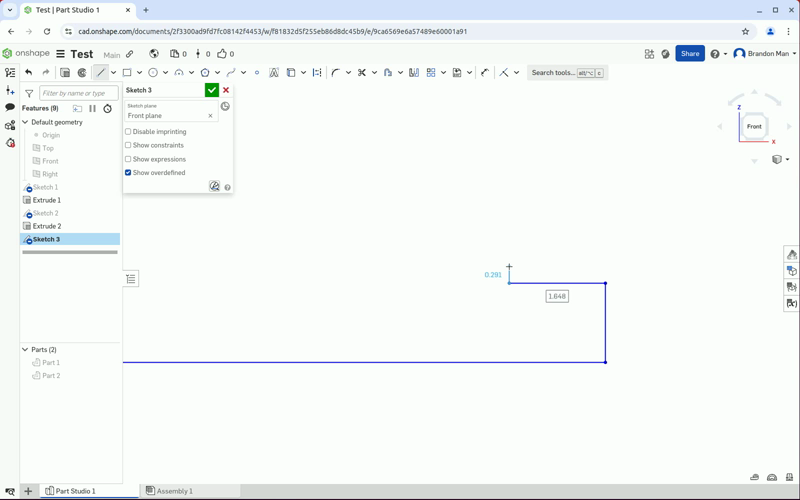
click(509, 266)
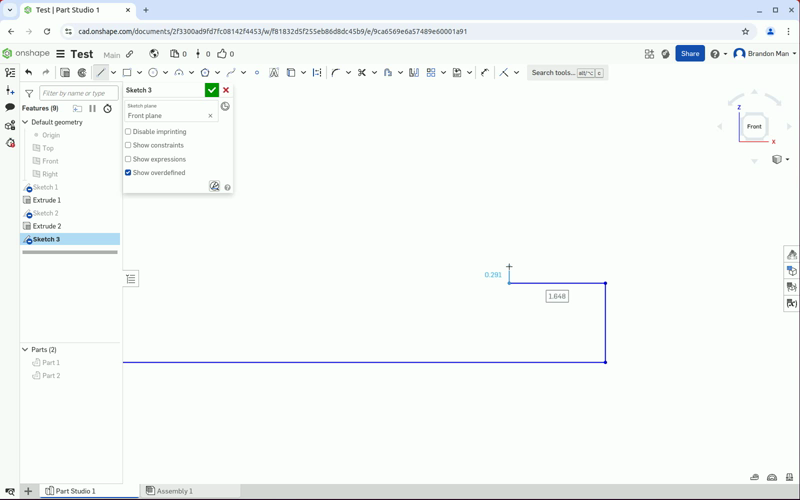
scroll(-6)
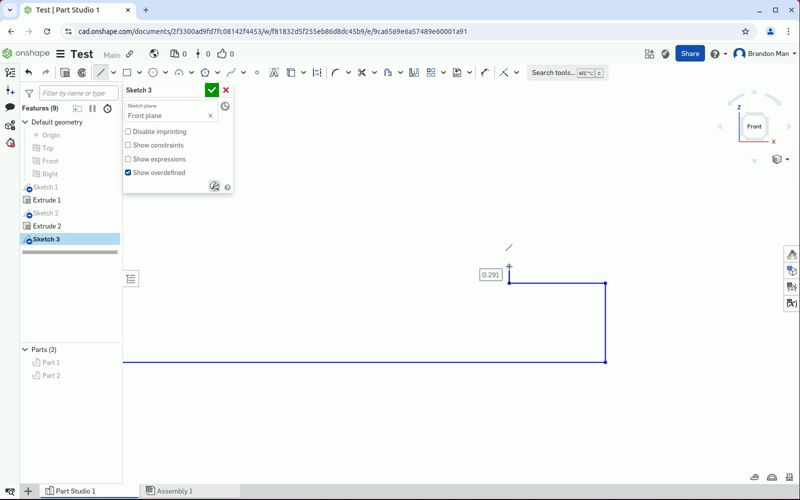
scroll(-6)
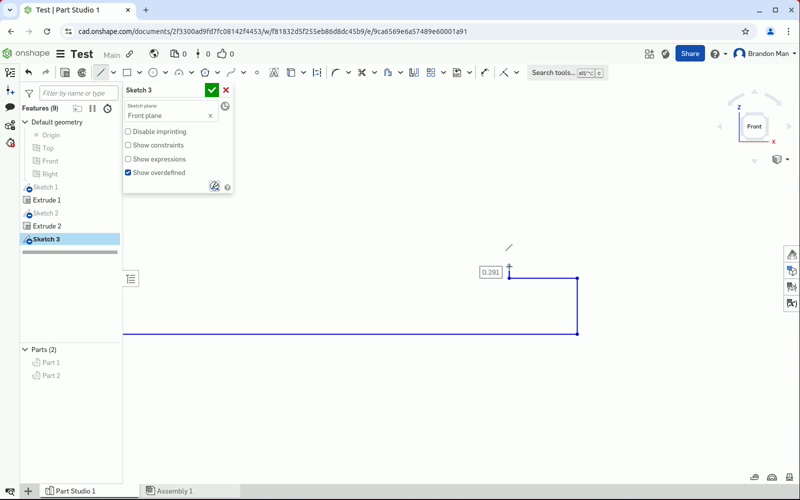
scroll(-6)
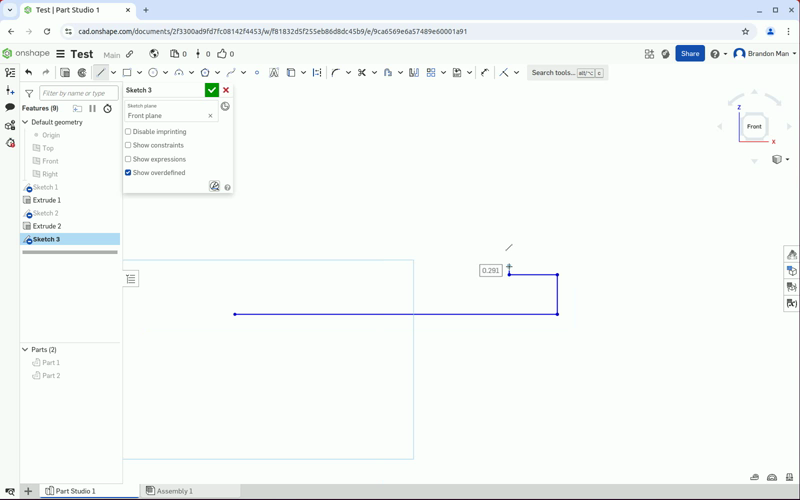
scroll(-6)
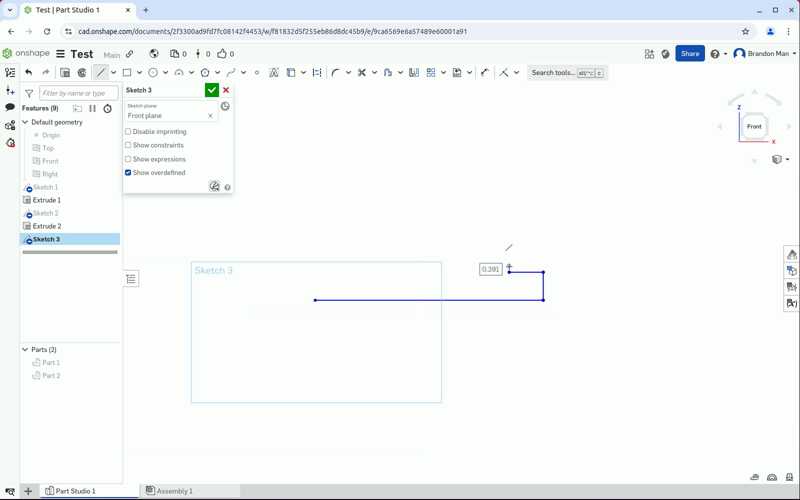
scroll(-6)
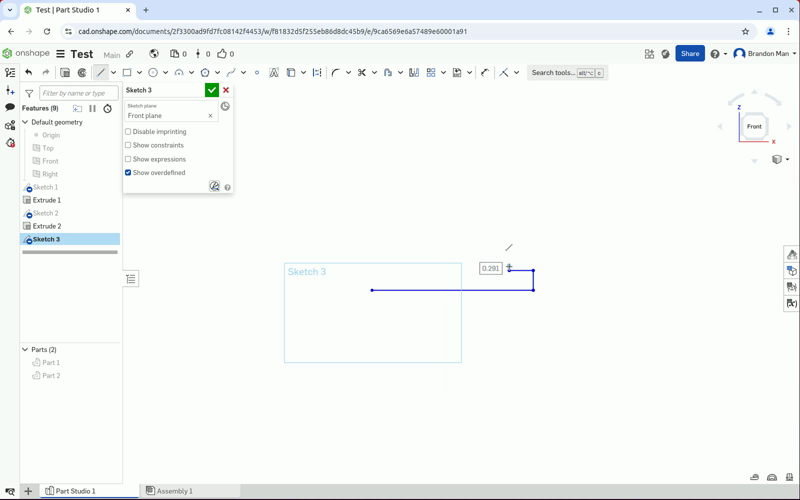
scroll(-6)
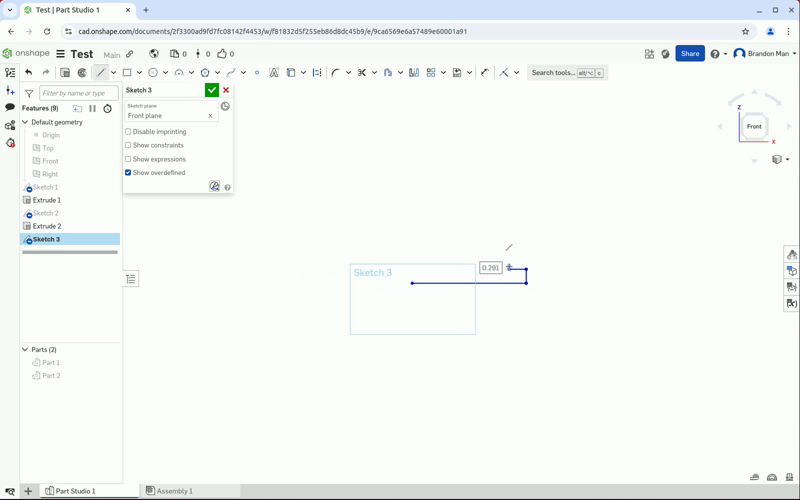
scroll(-6)
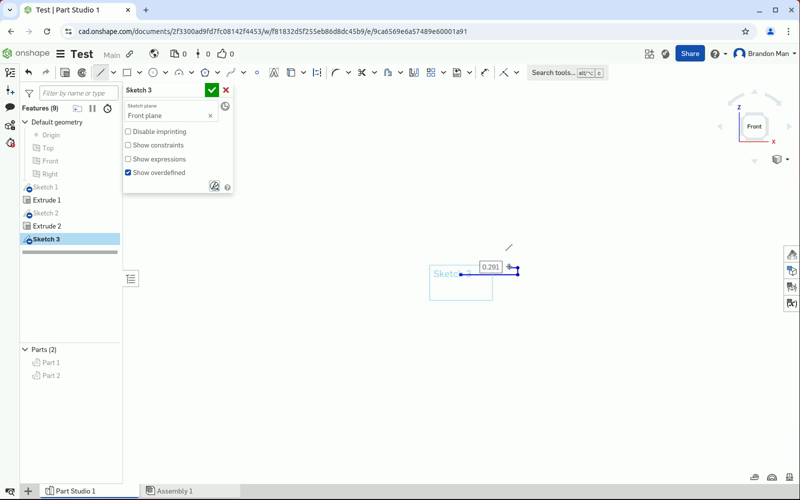
key_up(shift)
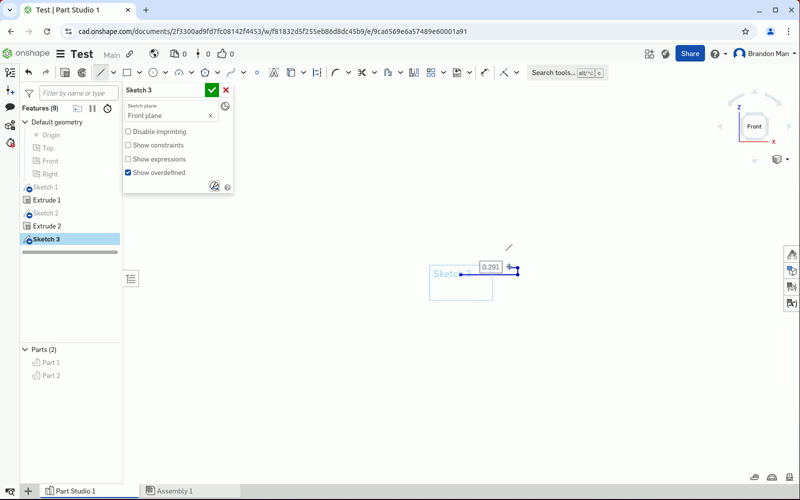
key_down(shift)
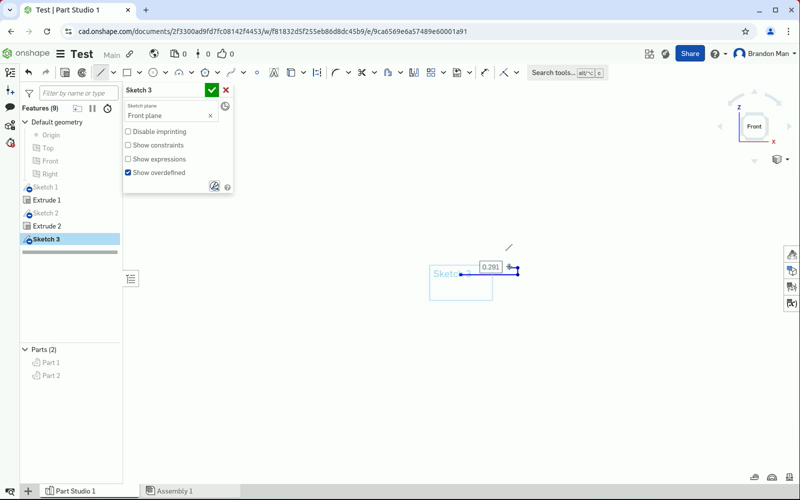
mouse_move(539, 266)
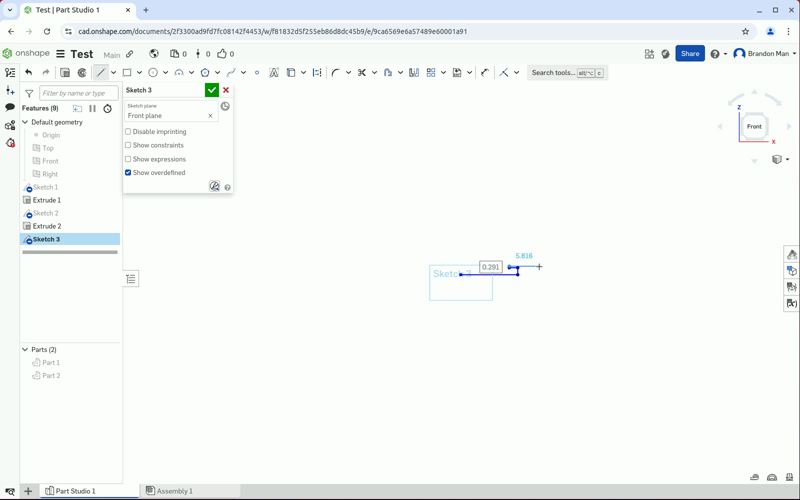
mouse_move(495, 266)
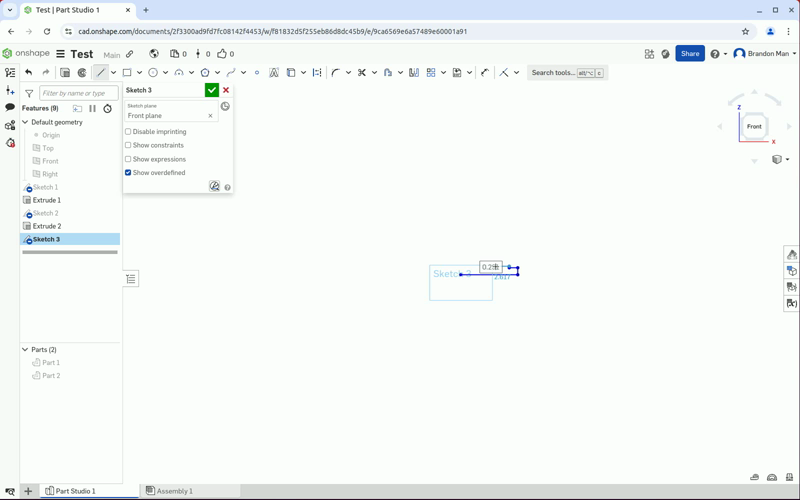
click(495, 266)
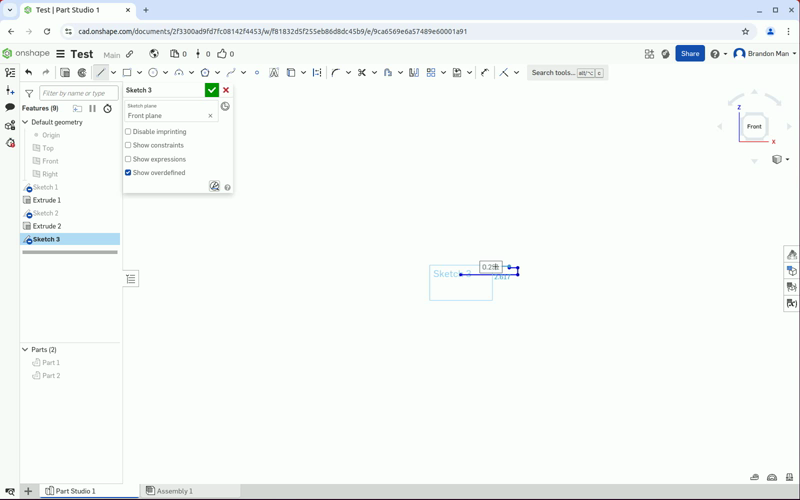
key_up(shift)
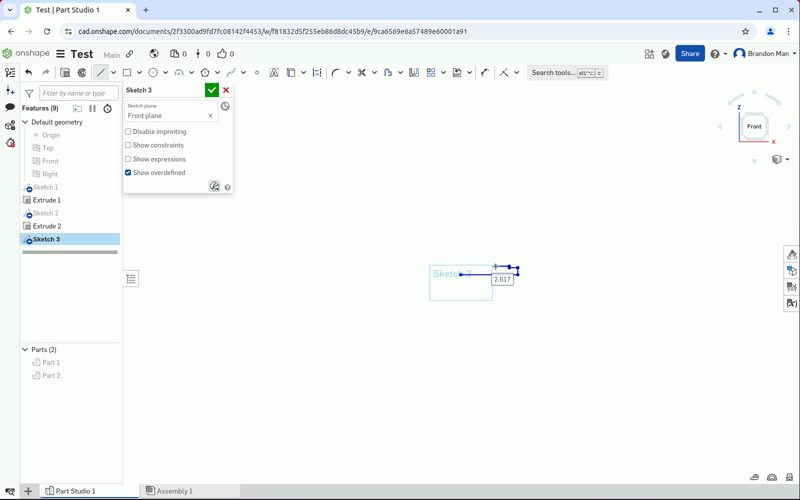
key_down(shift)
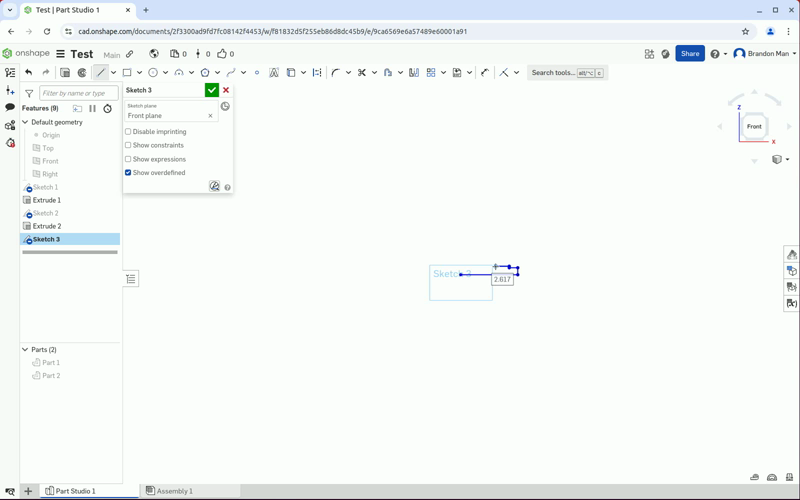
mouse_move(525, 266)
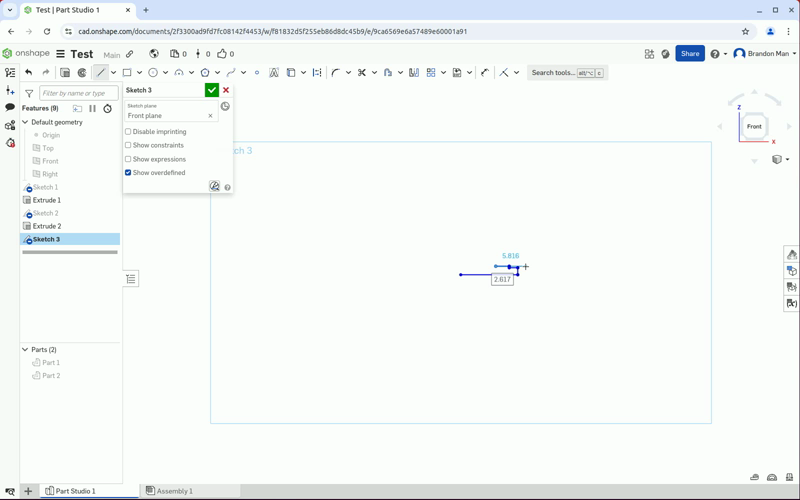
mouse_move(495, 267)
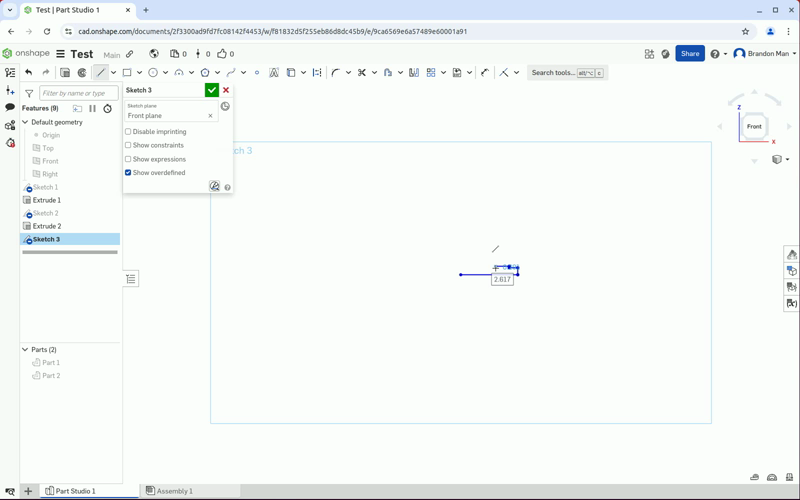
scroll(6)
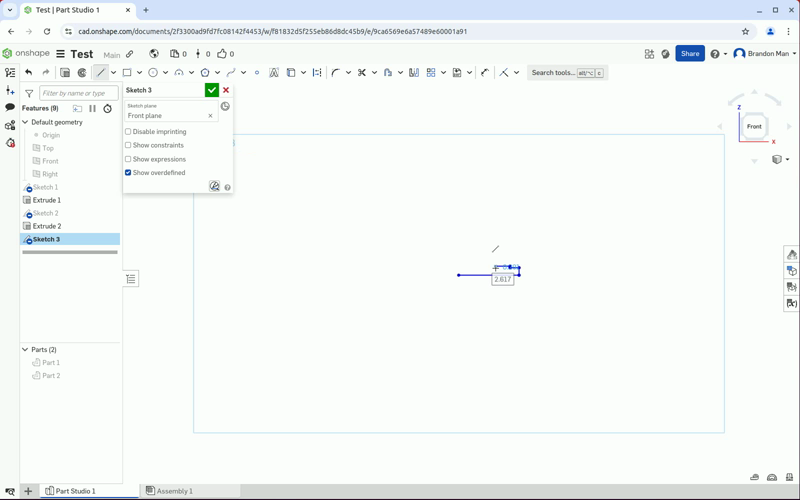
scroll(6)
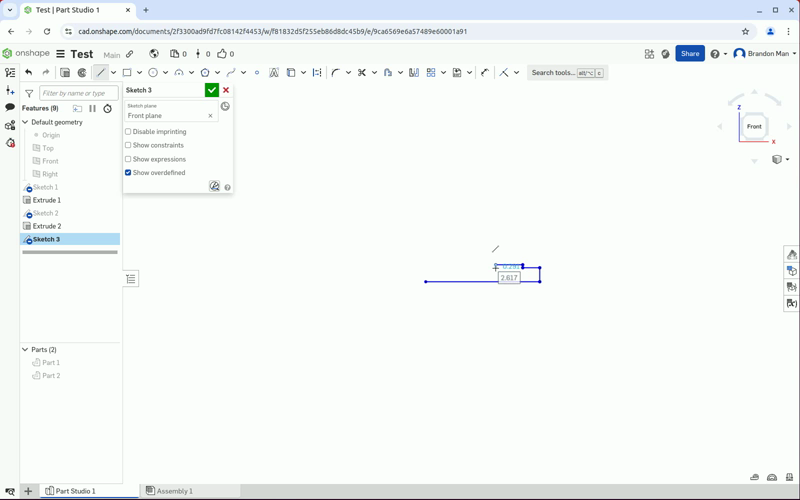
scroll(6)
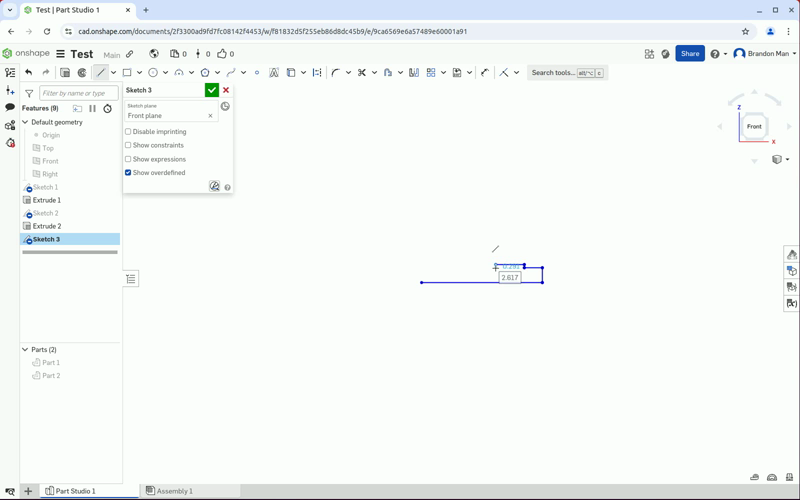
scroll(6)
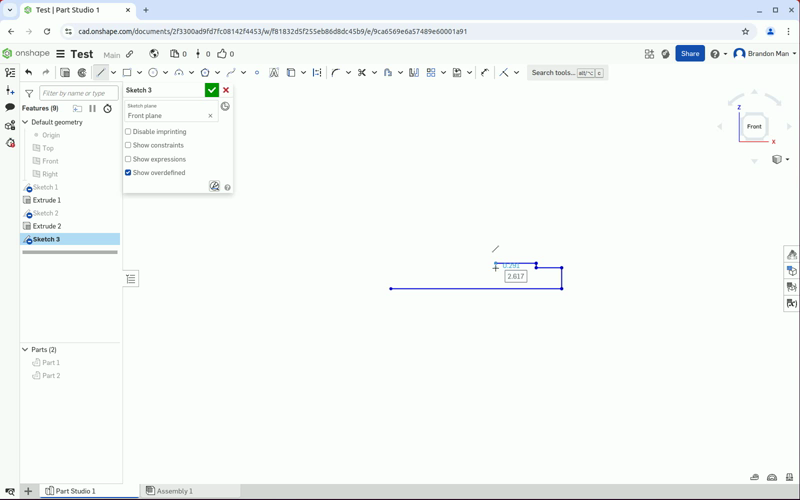
scroll(6)
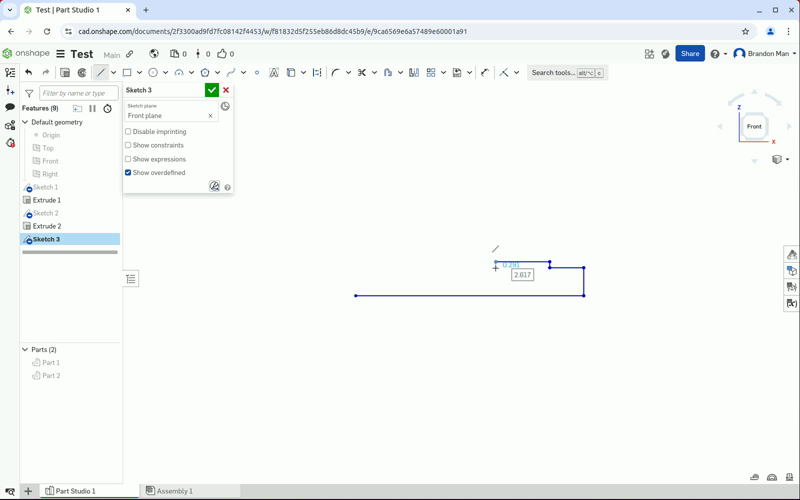
scroll(6)
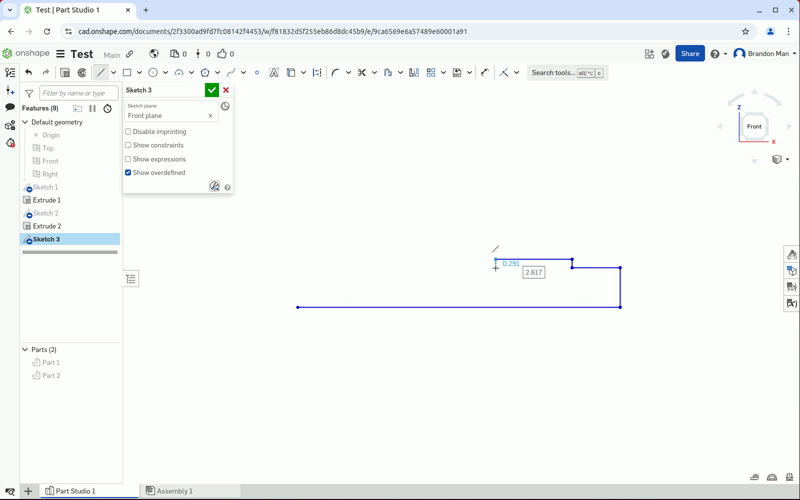
scroll(6)
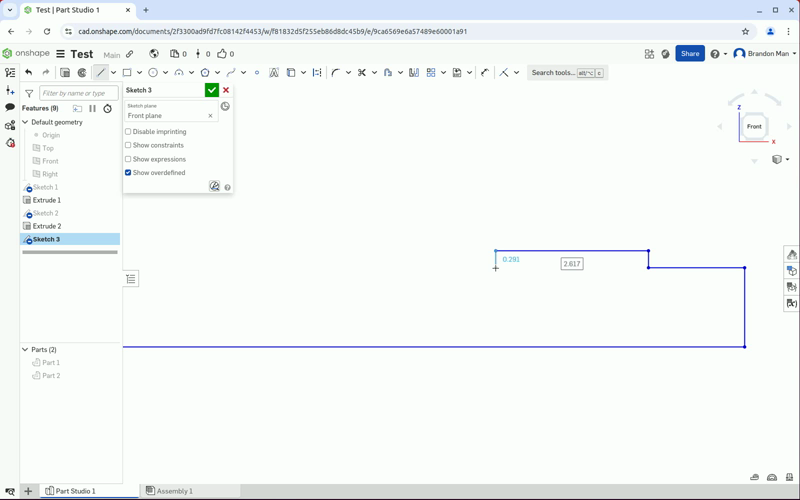
click(495, 267)
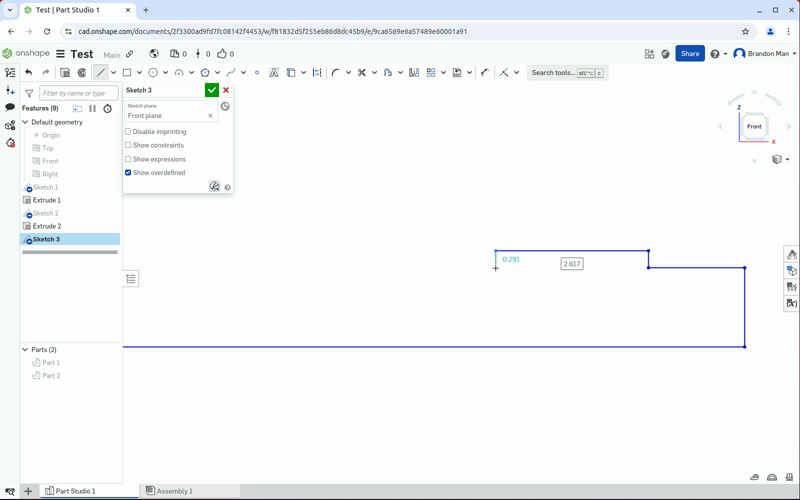
scroll(-6)
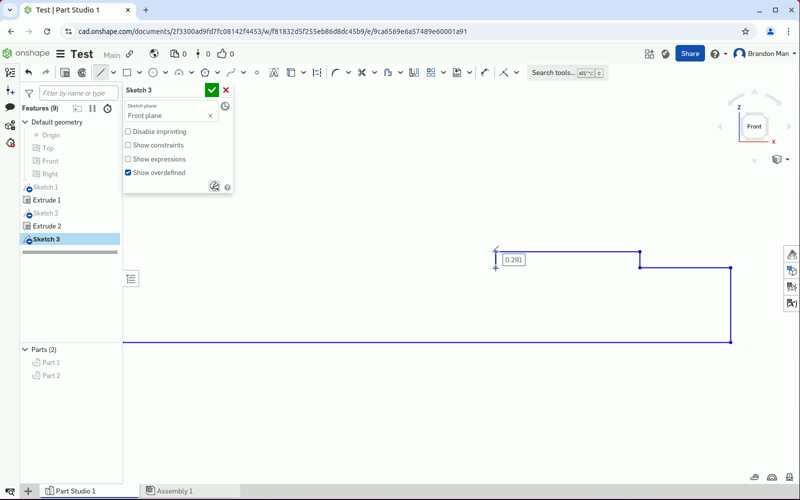
scroll(-6)
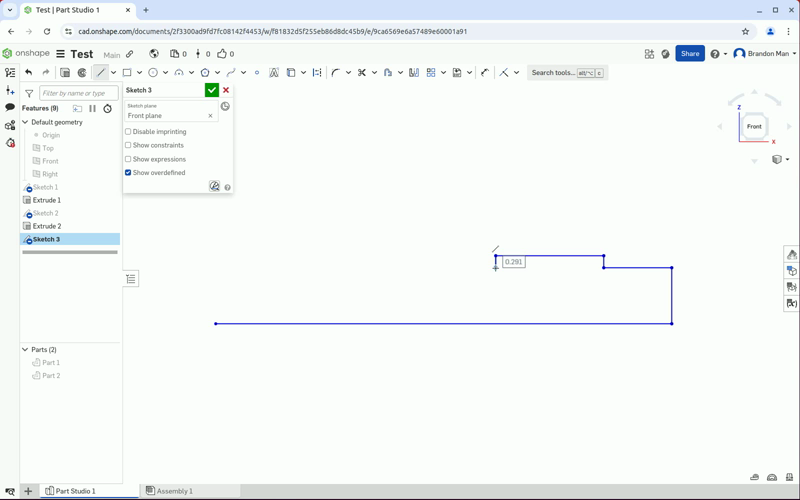
scroll(-6)
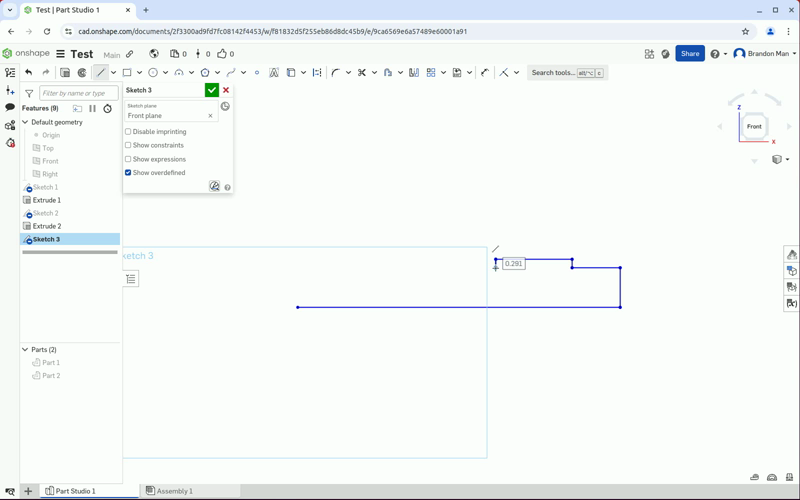
scroll(-6)
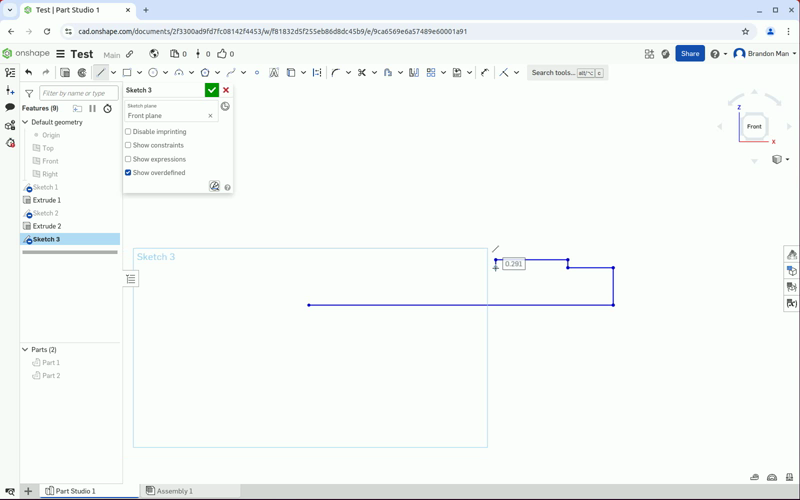
scroll(-6)
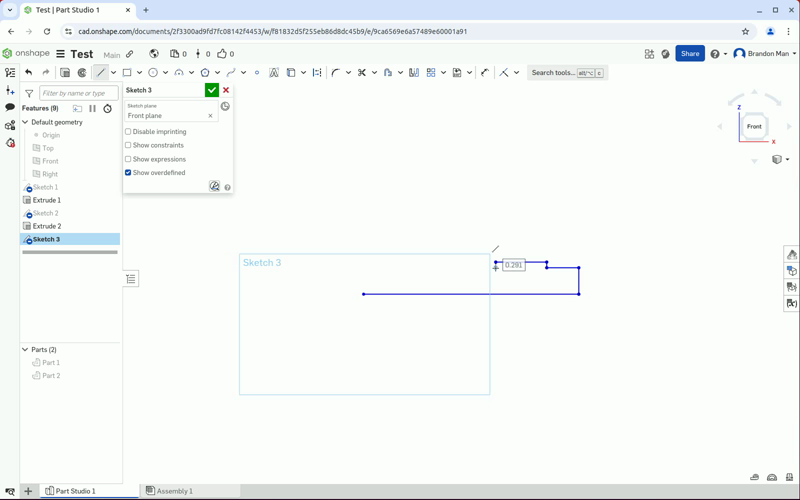
scroll(-6)
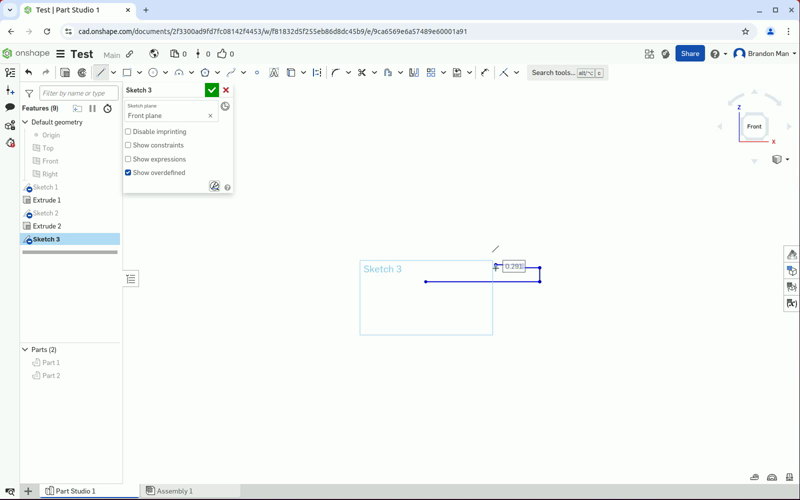
scroll(-6)
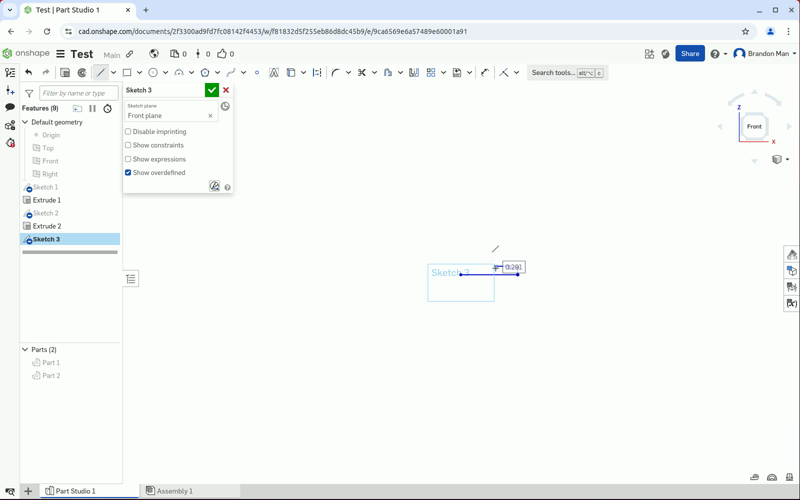
key_up(shift)
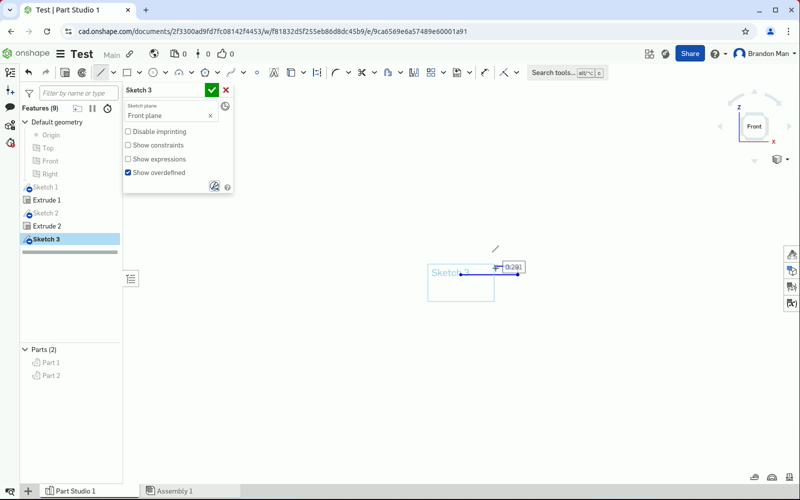
key_down(shift)
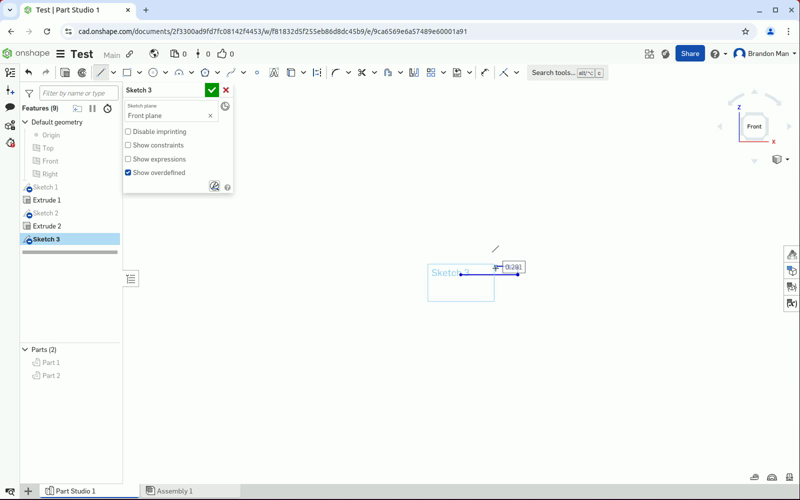
mouse_move(525, 267)
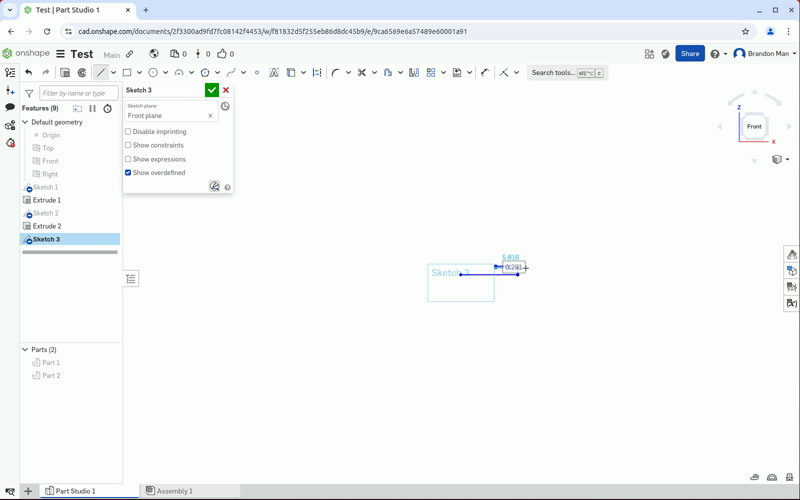
mouse_move(479, 267)
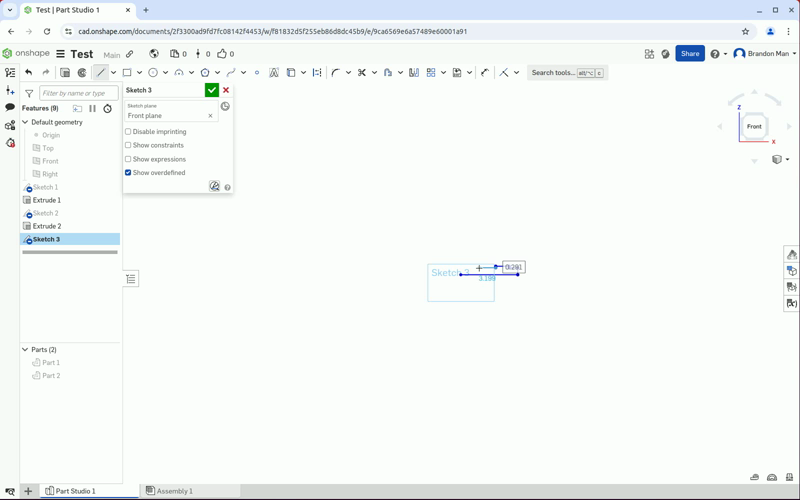
click(479, 267)
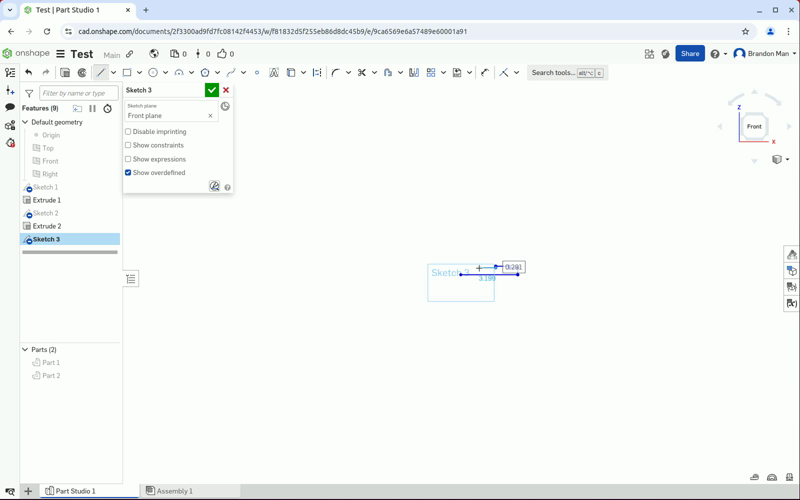
key_up(shift)
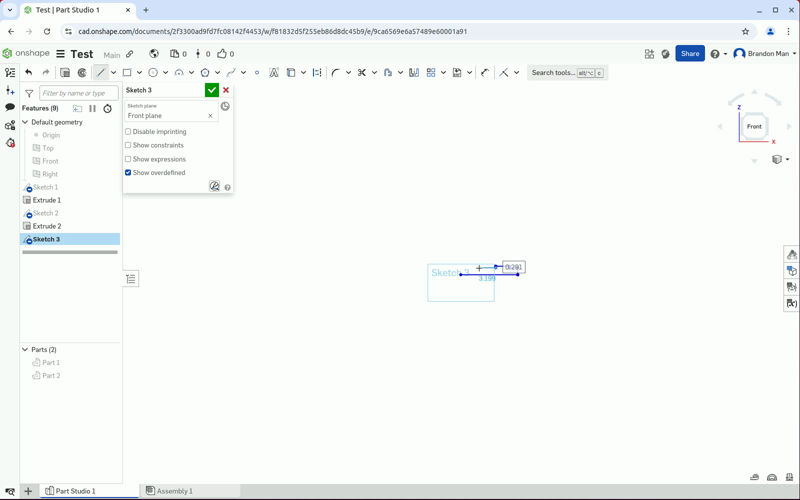
key_down(shift)
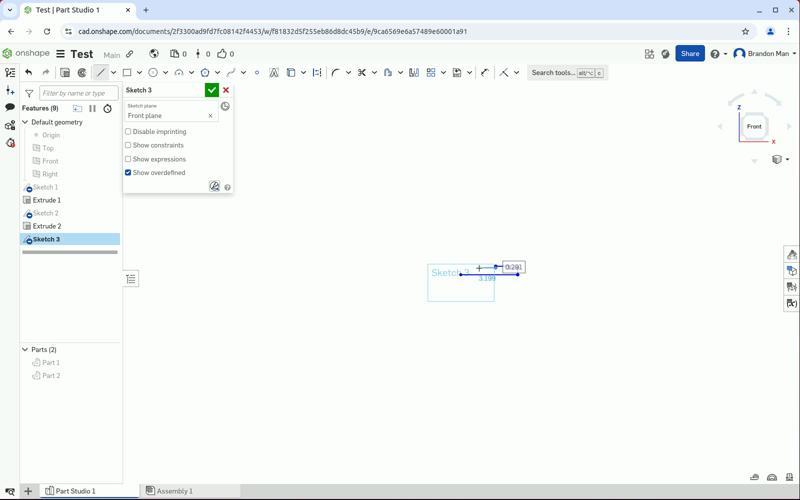
mouse_move(509, 267)
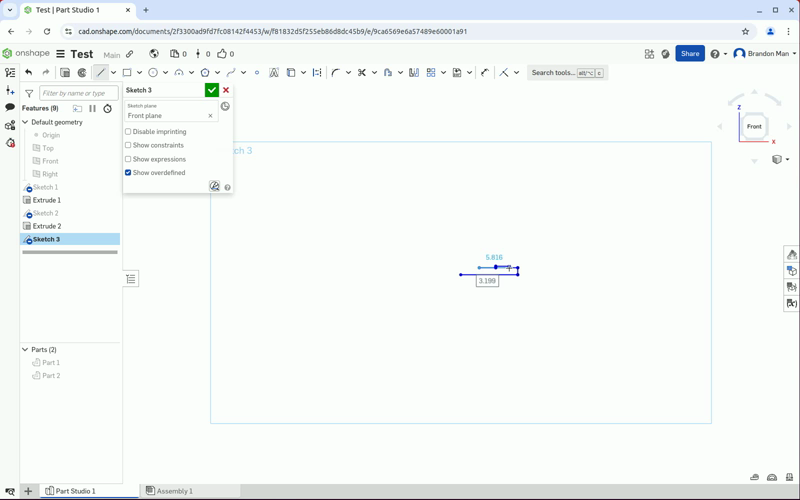
mouse_move(479, 266)
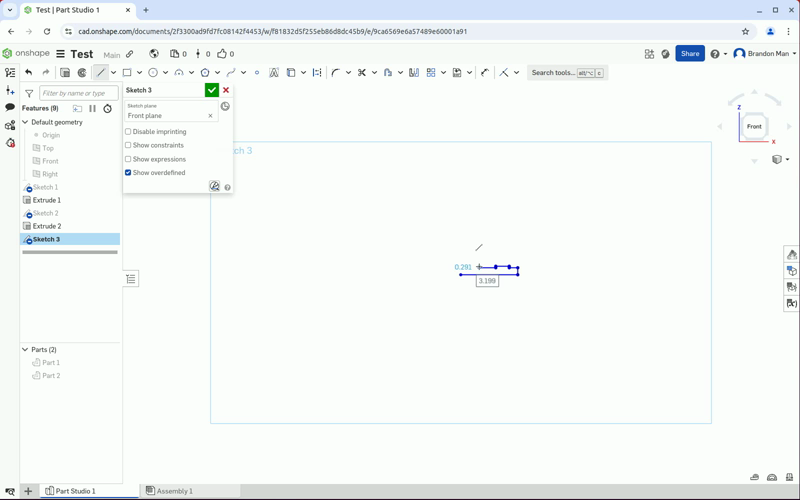
scroll(6)
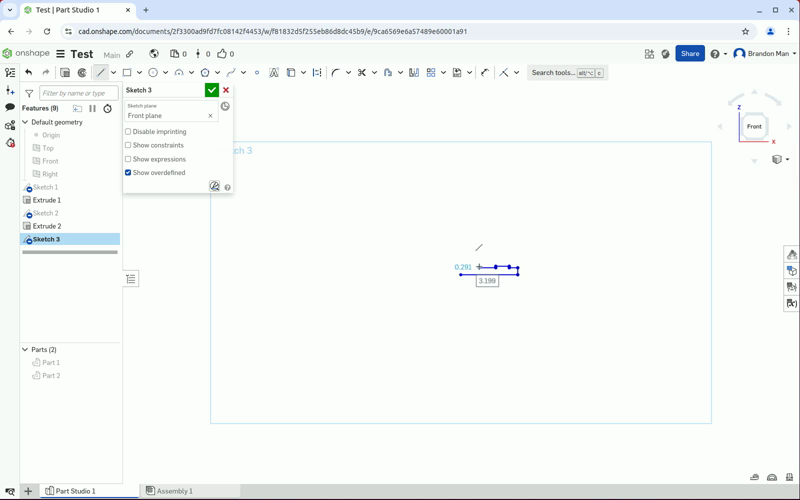
scroll(6)
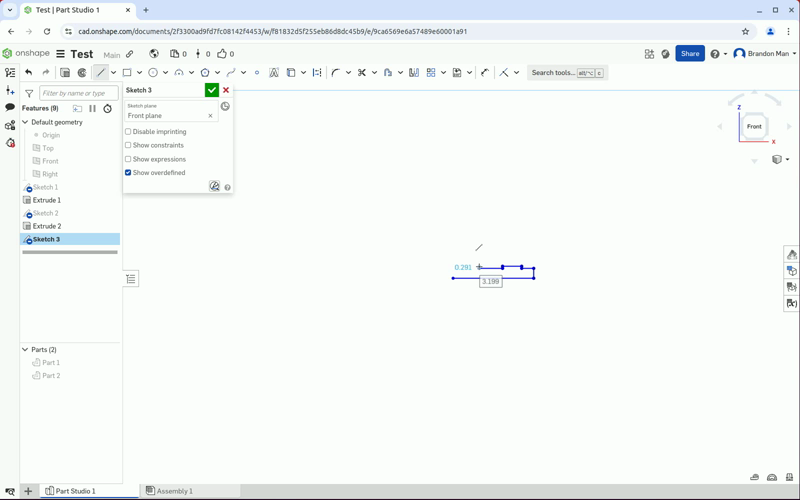
scroll(6)
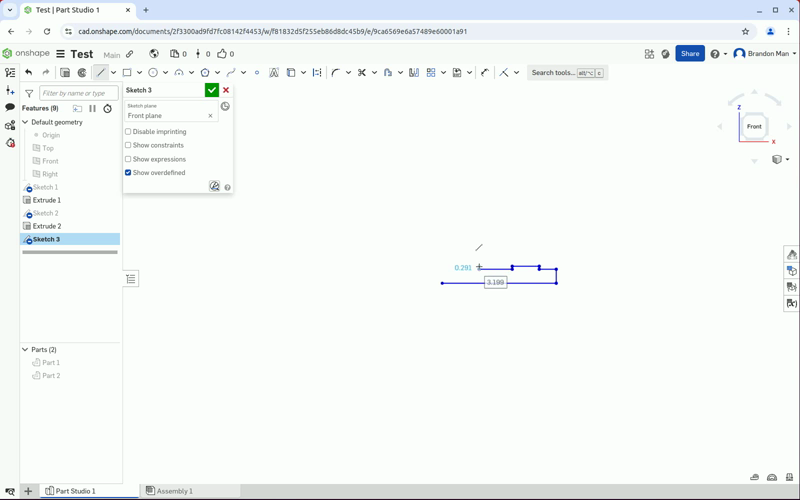
scroll(6)
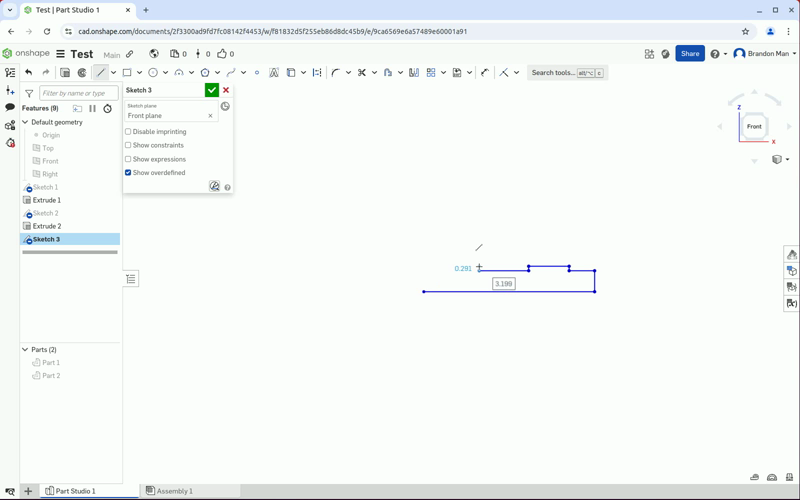
scroll(6)
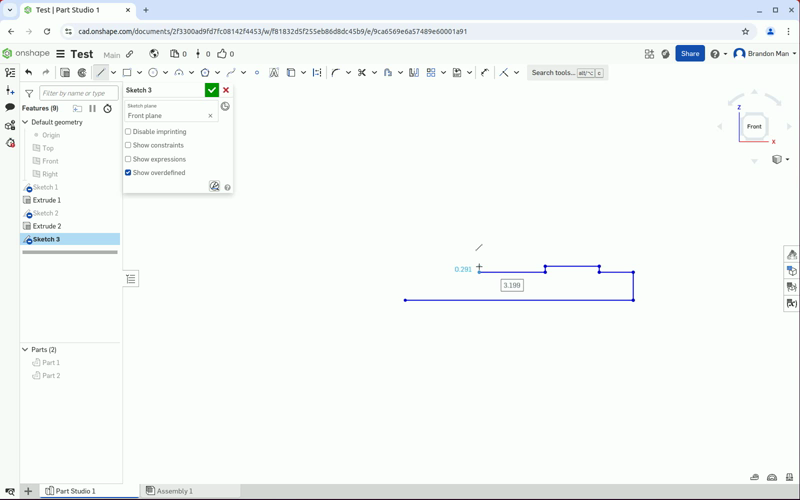
scroll(6)
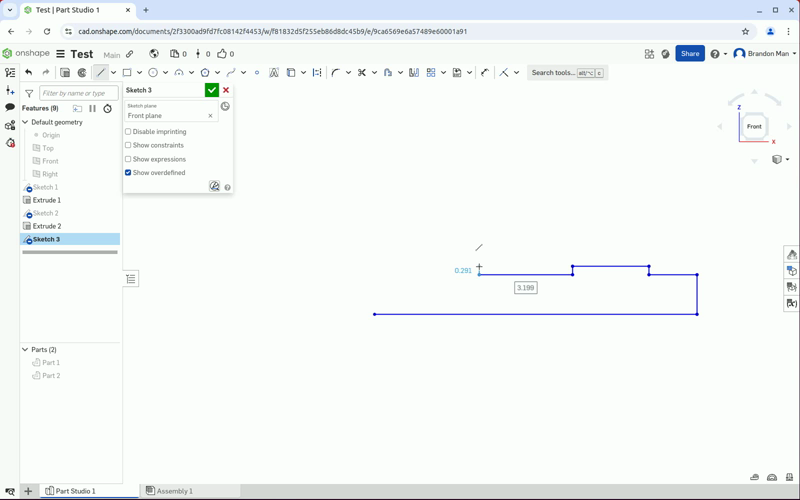
scroll(6)
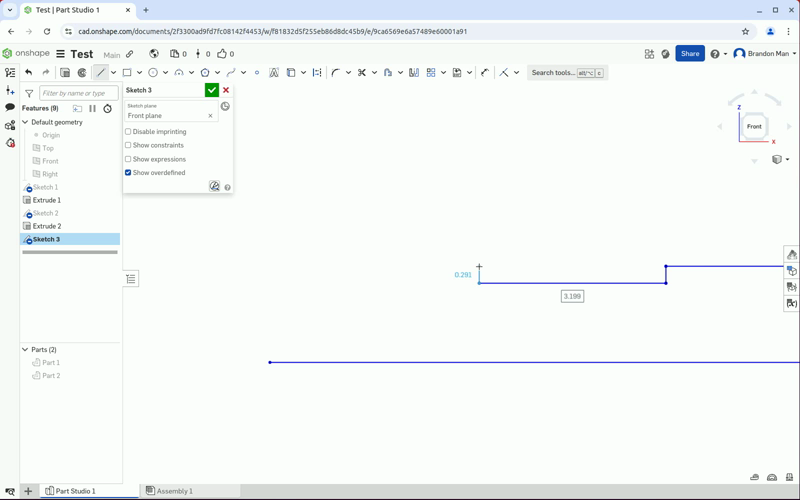
click(479, 266)
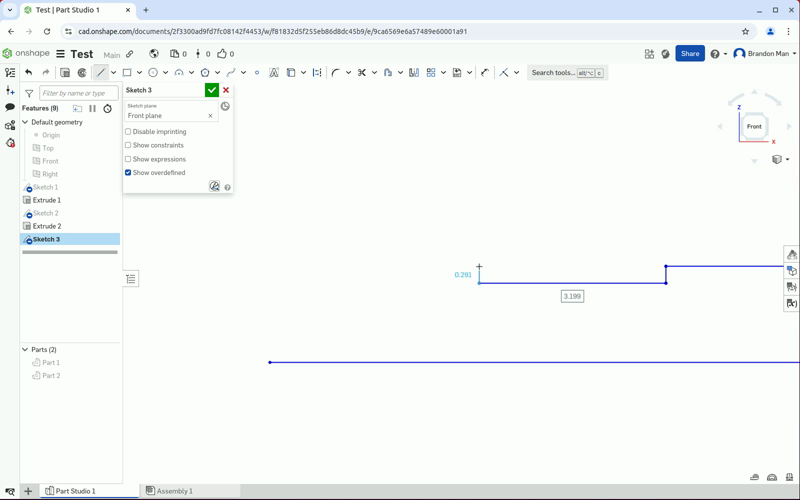
scroll(-6)
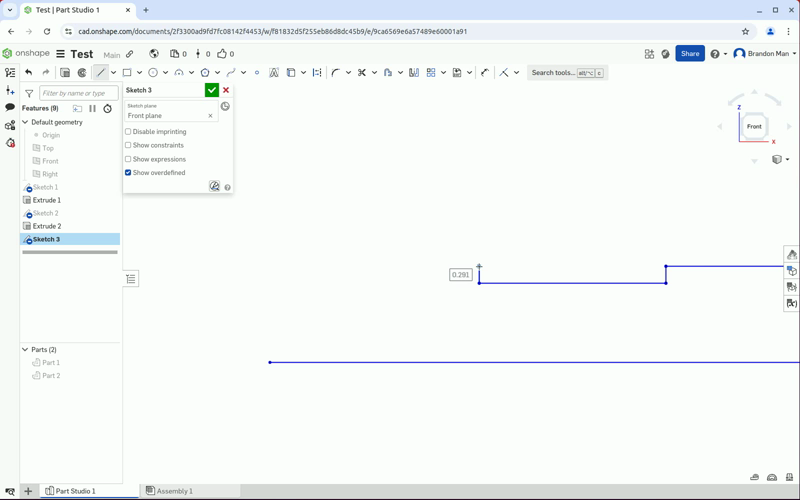
scroll(-6)
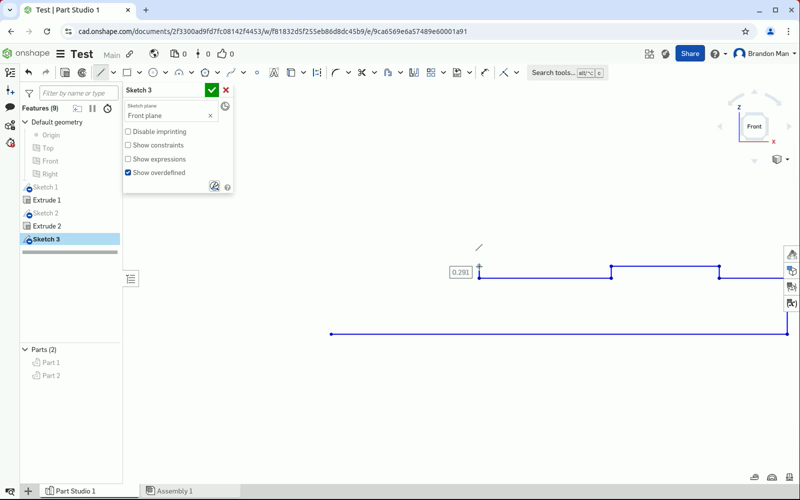
scroll(-6)
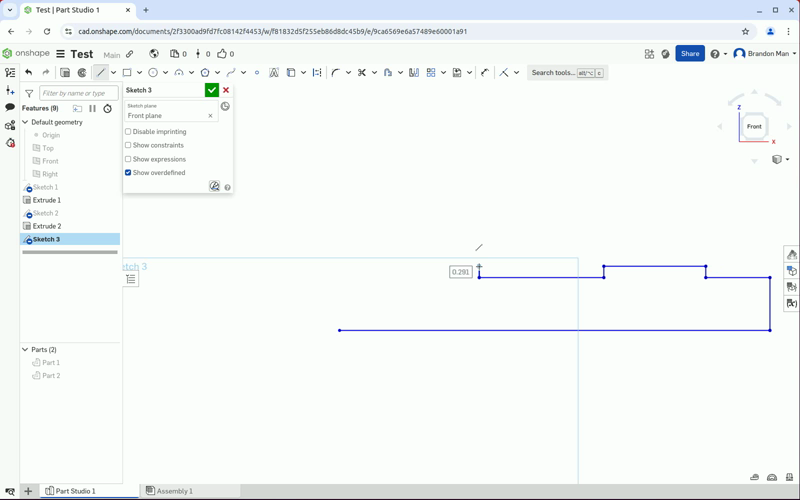
scroll(-6)
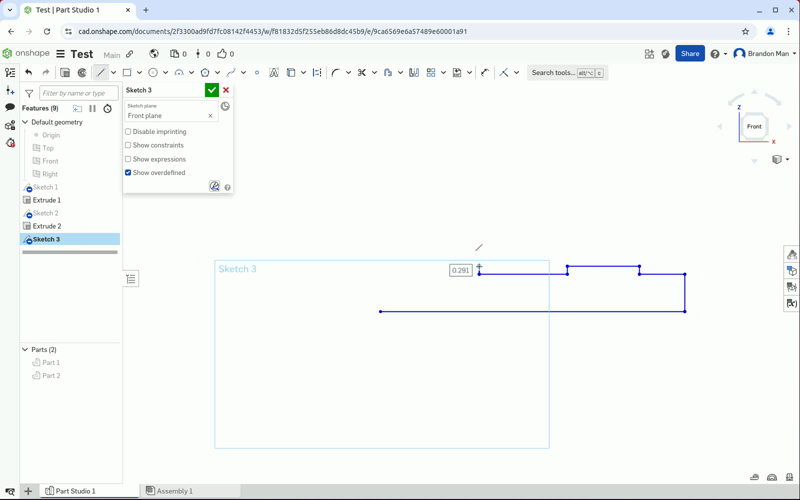
scroll(-6)
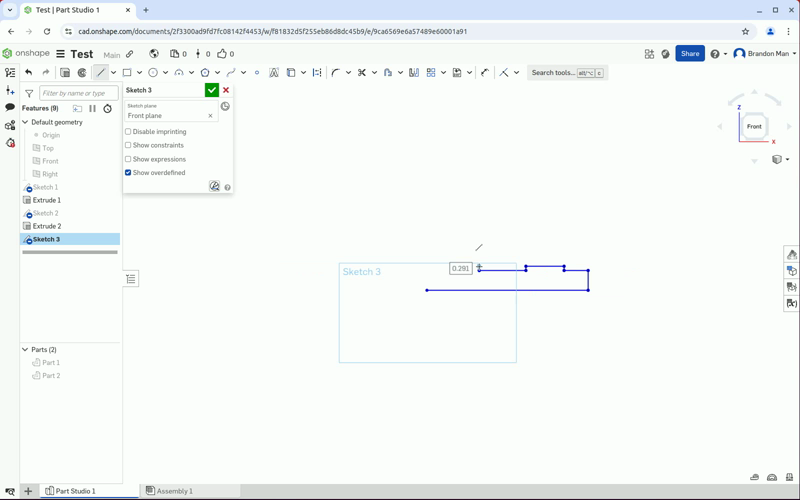
scroll(-6)
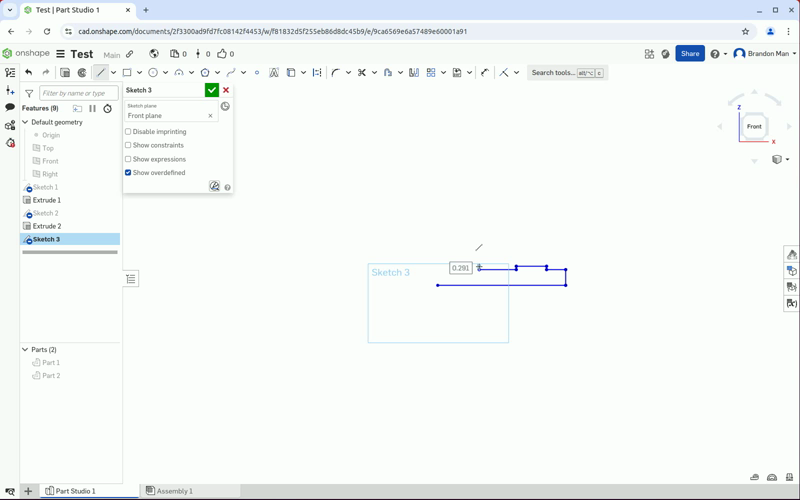
scroll(-6)
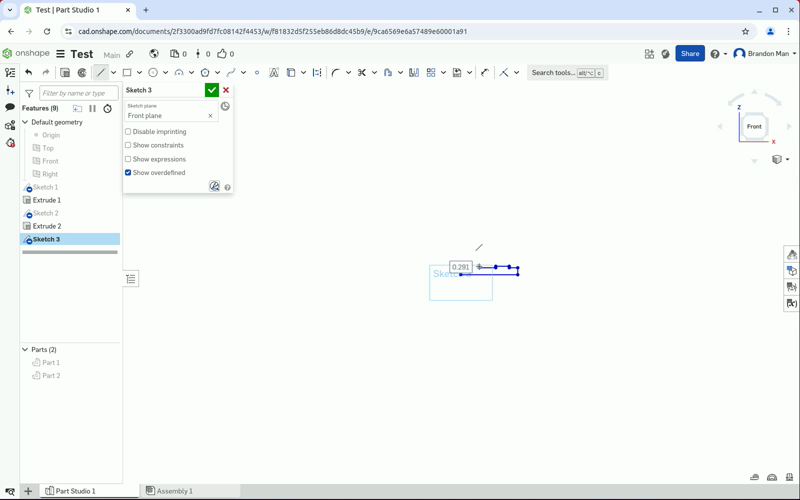
key_up(shift)
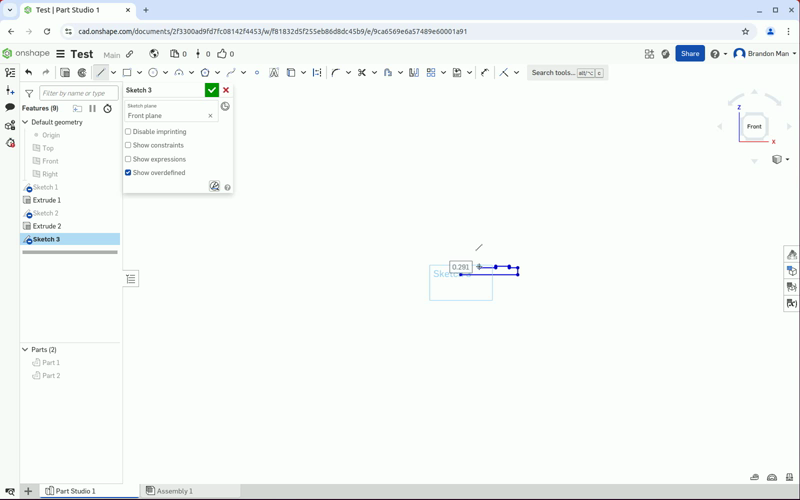
key_down(shift)
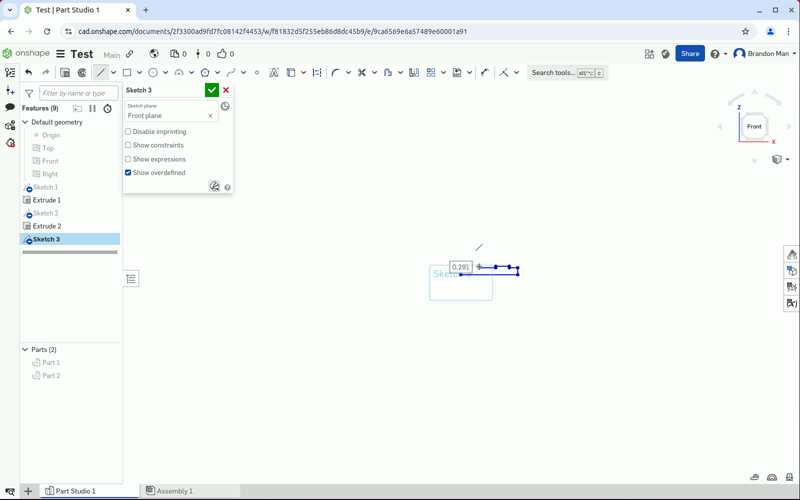
mouse_move(509, 266)
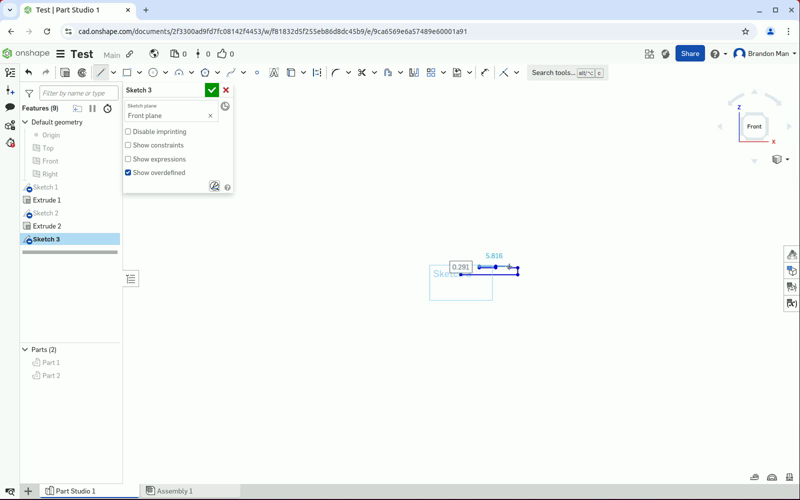
mouse_move(464, 266)
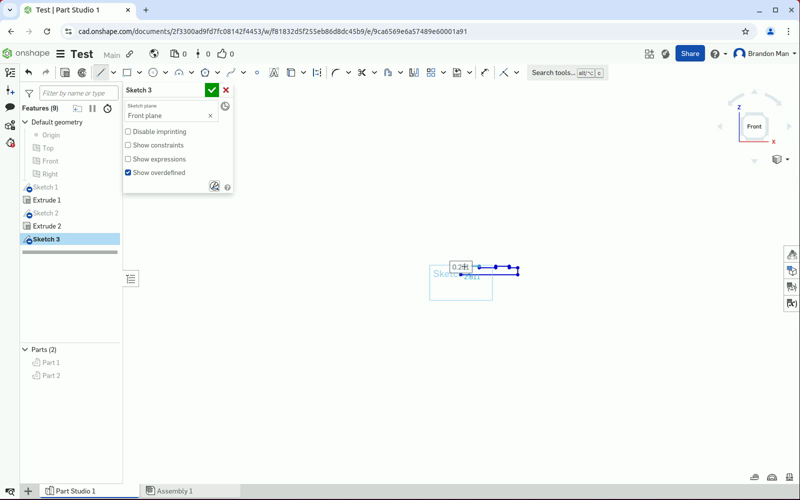
click(464, 266)
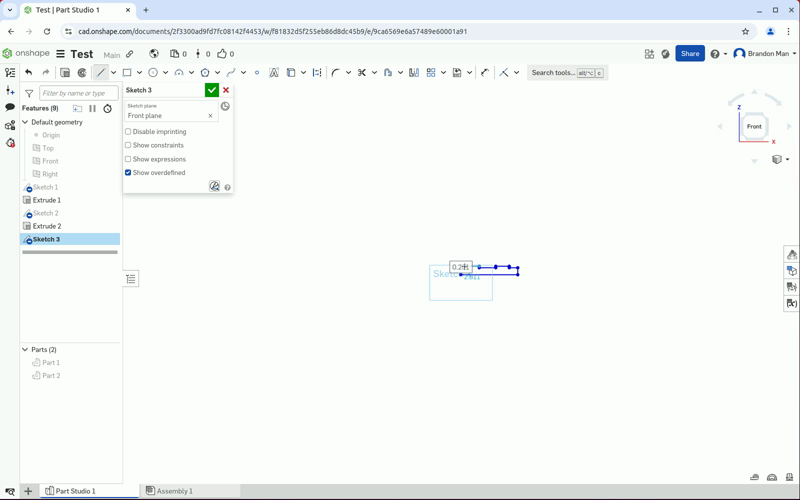
key_up(shift)
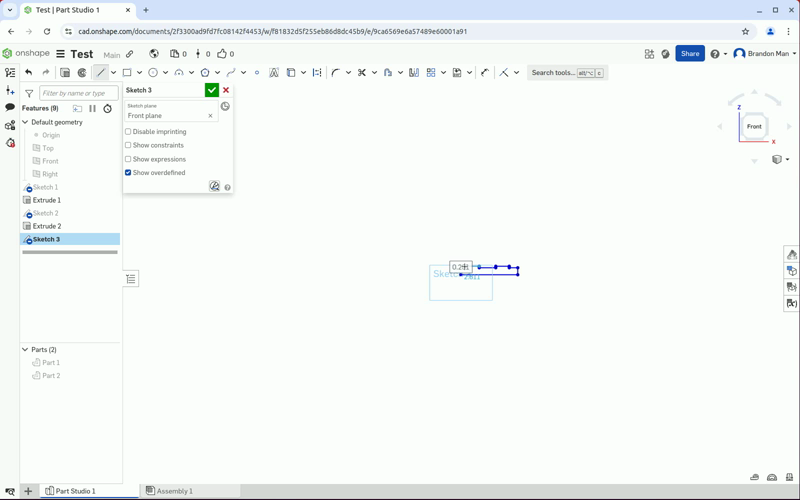
key_down(shift)
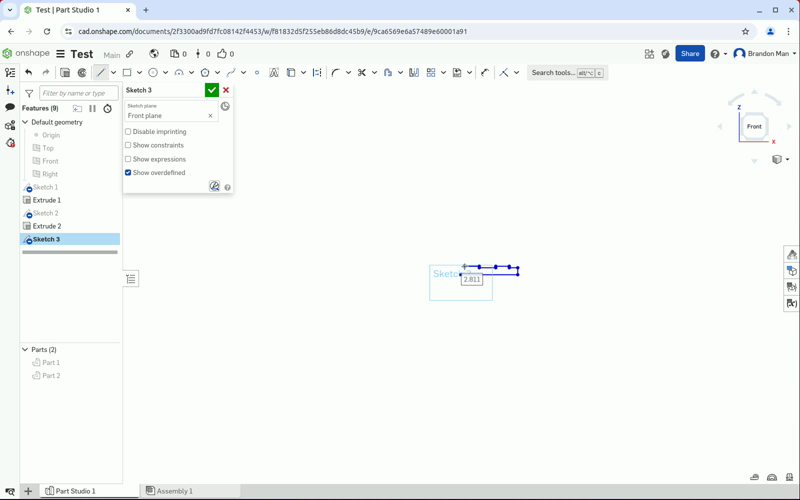
mouse_move(495, 266)
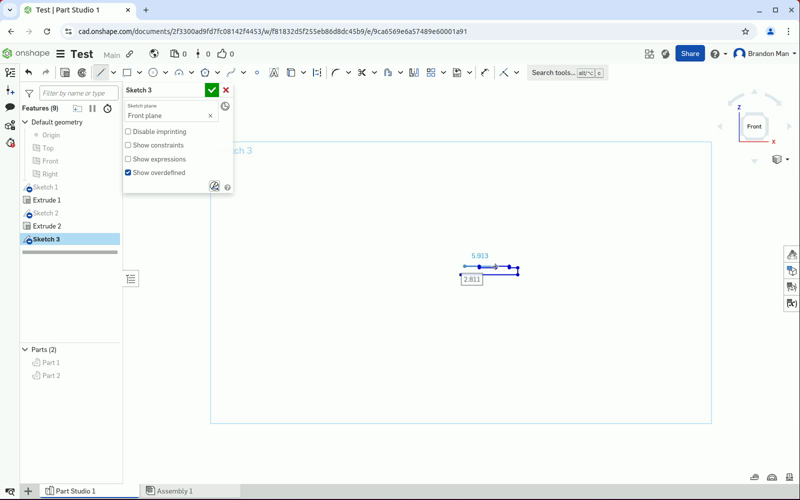
mouse_move(464, 267)
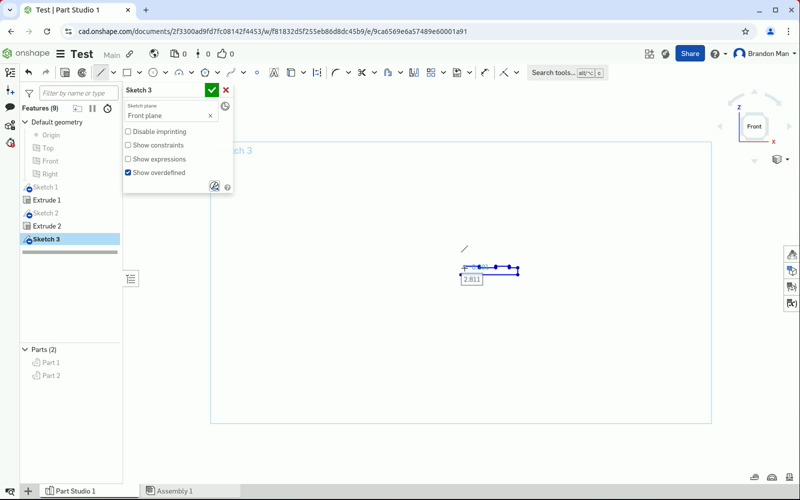
scroll(6)
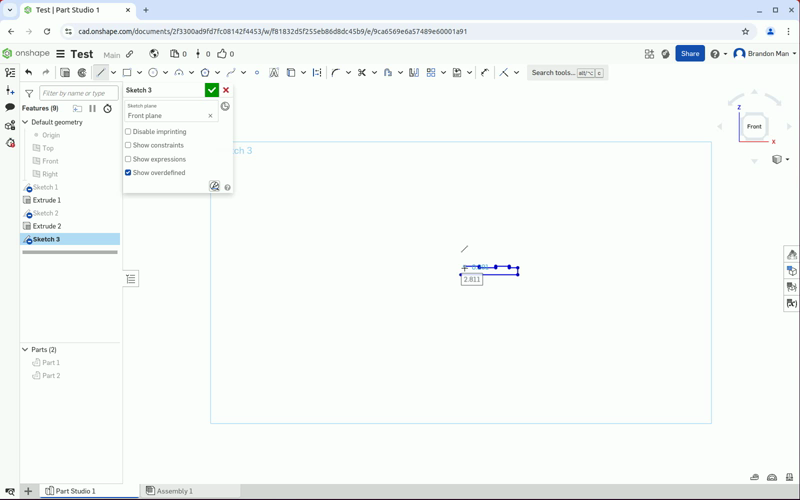
scroll(6)
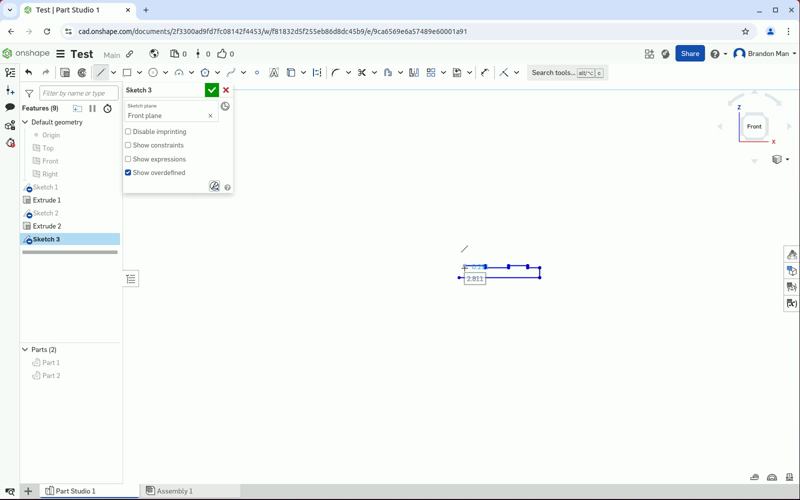
scroll(6)
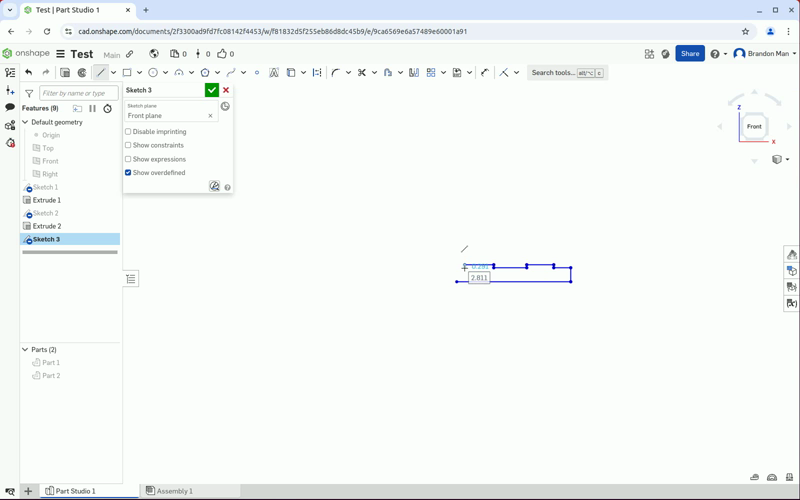
scroll(6)
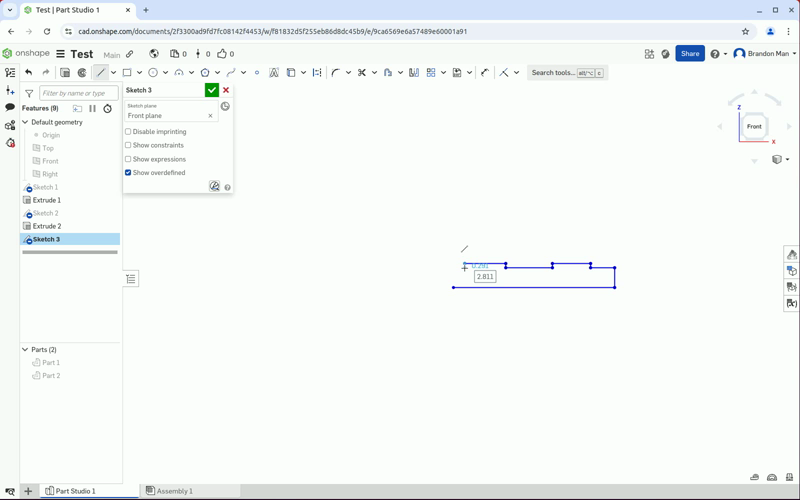
scroll(6)
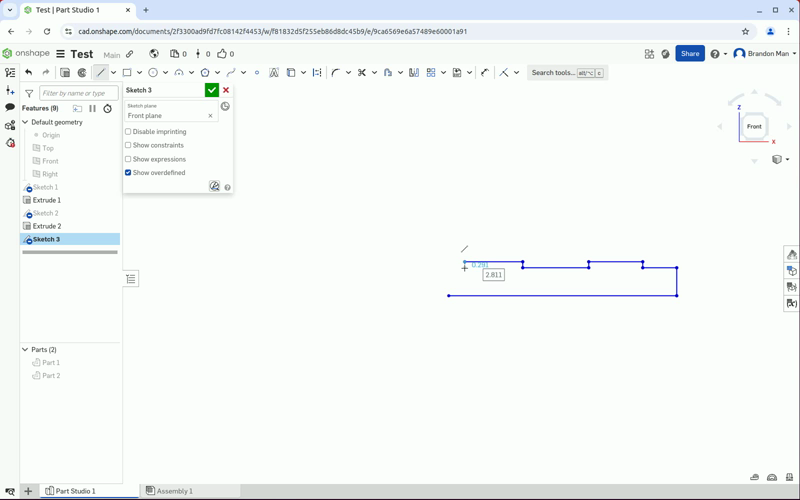
scroll(6)
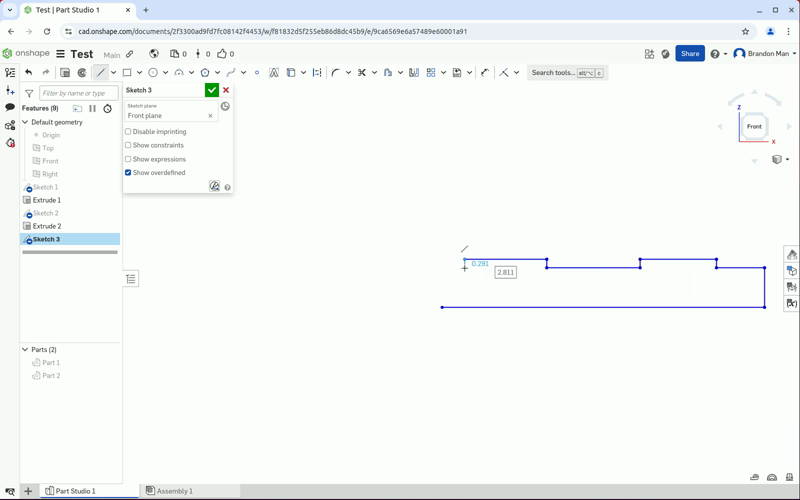
scroll(6)
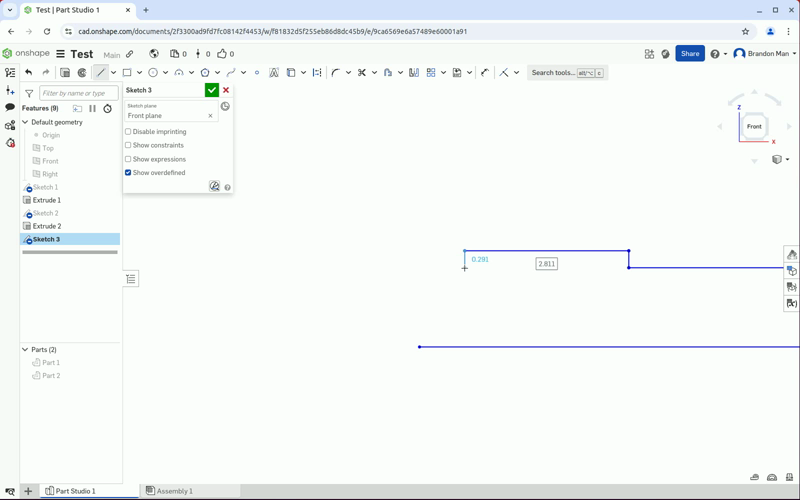
click(464, 267)
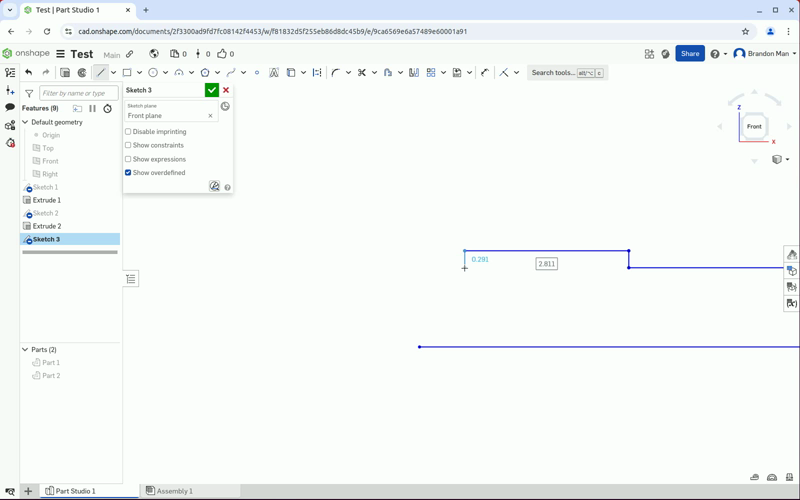
scroll(-6)
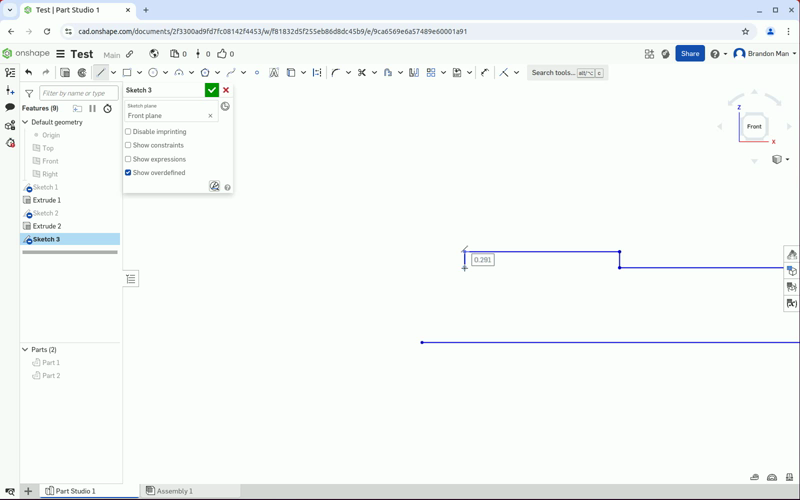
scroll(-6)
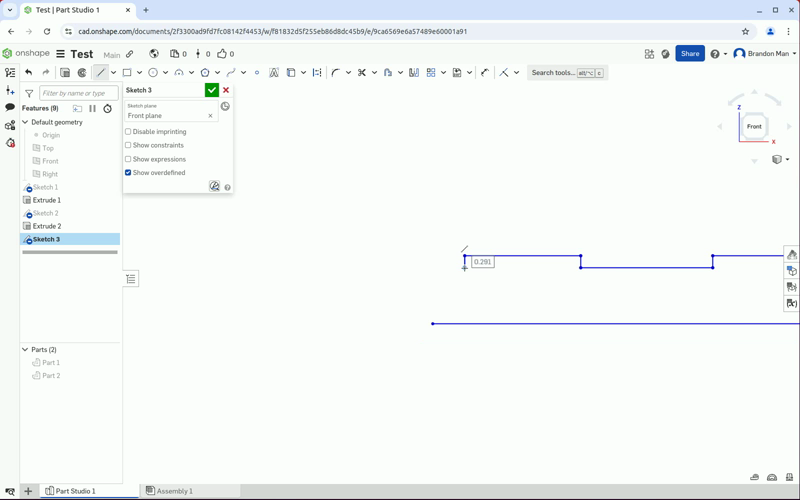
scroll(-6)
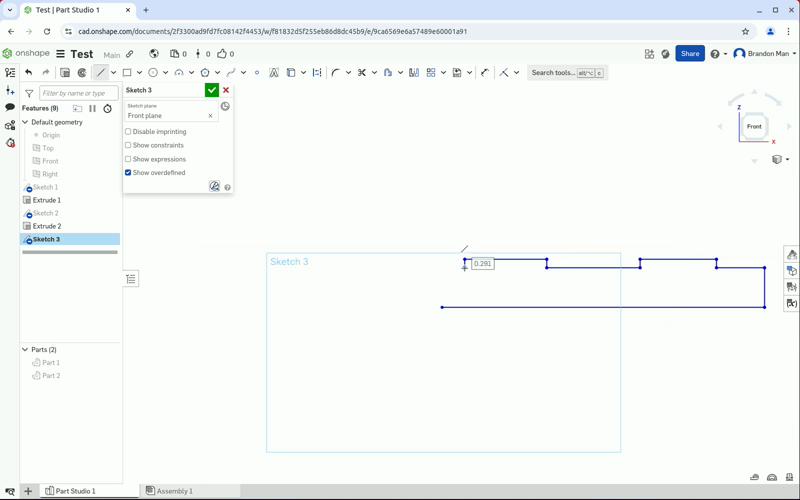
scroll(-6)
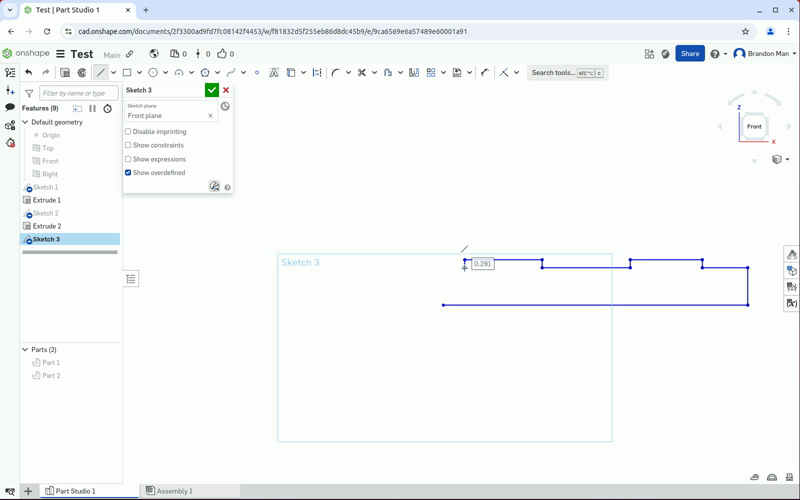
scroll(-6)
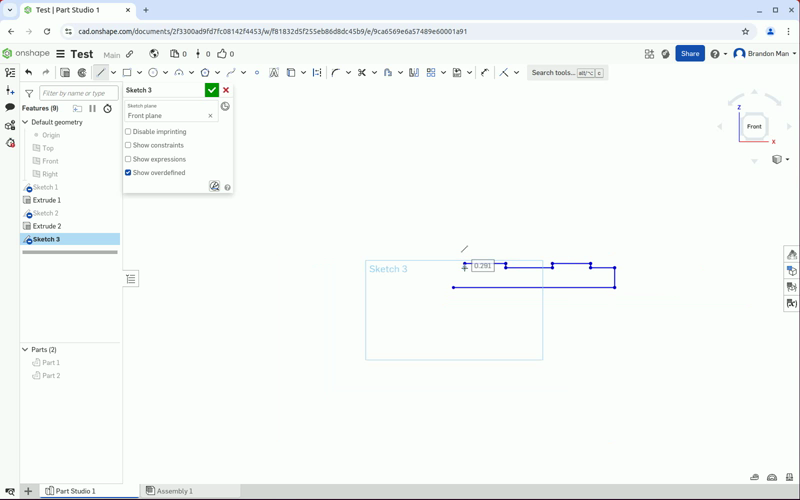
scroll(-6)
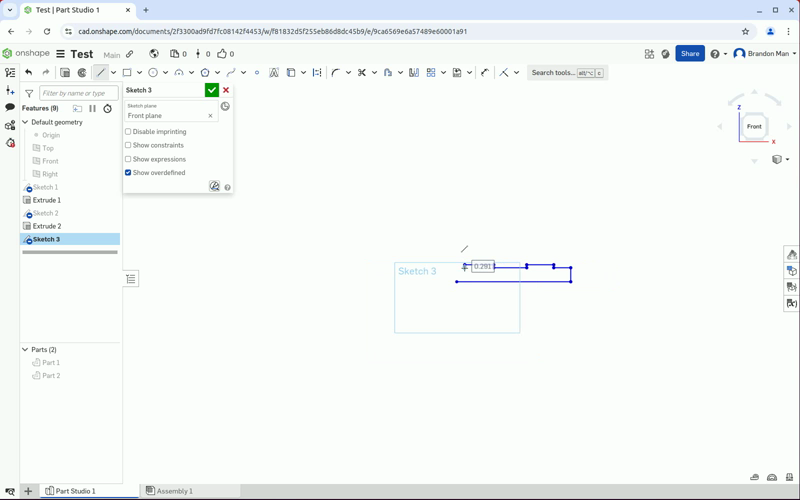
scroll(-6)
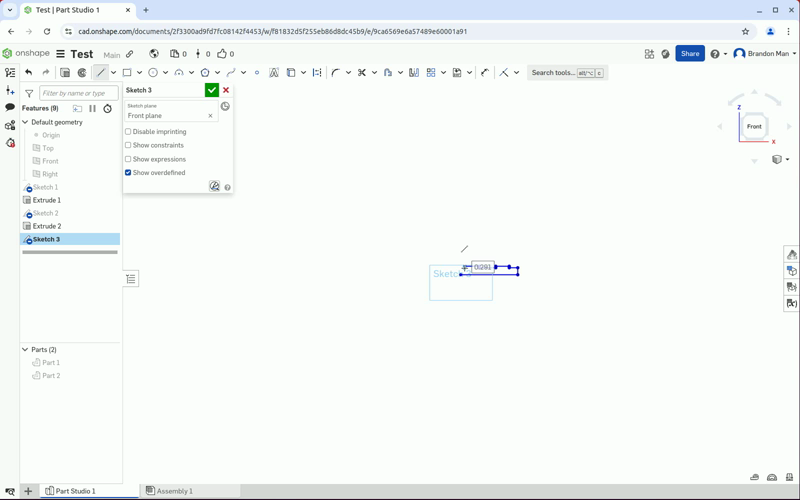
key_up(shift)
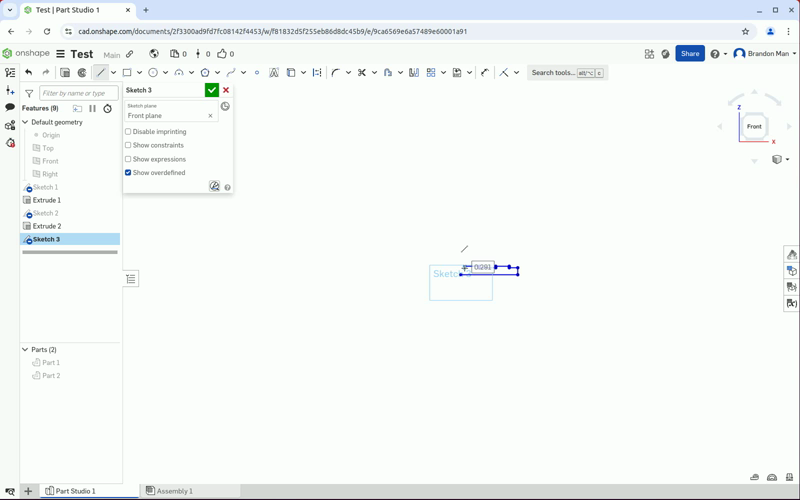
key_down(shift)
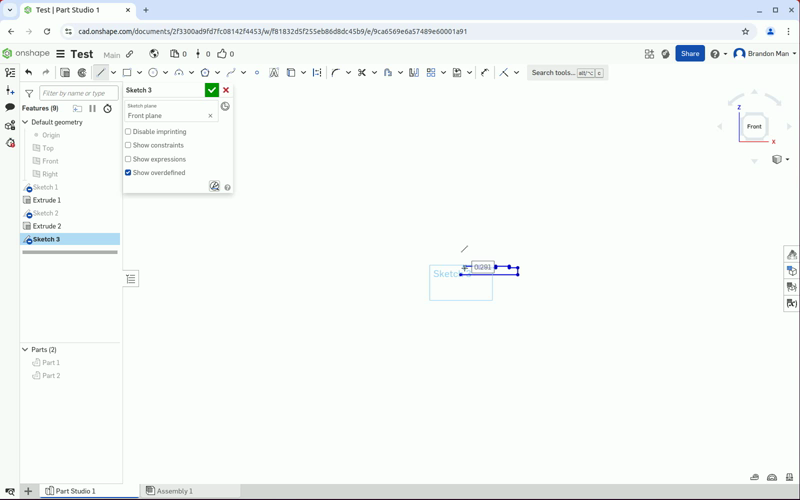
mouse_move(495, 267)
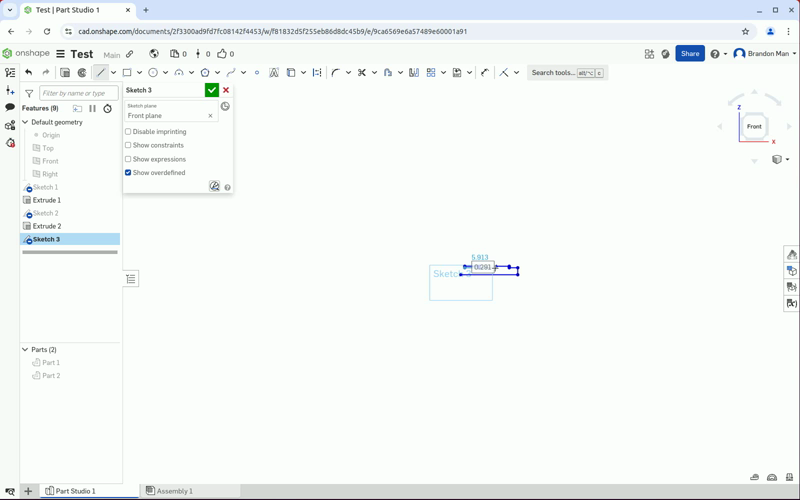
mouse_move(460, 267)
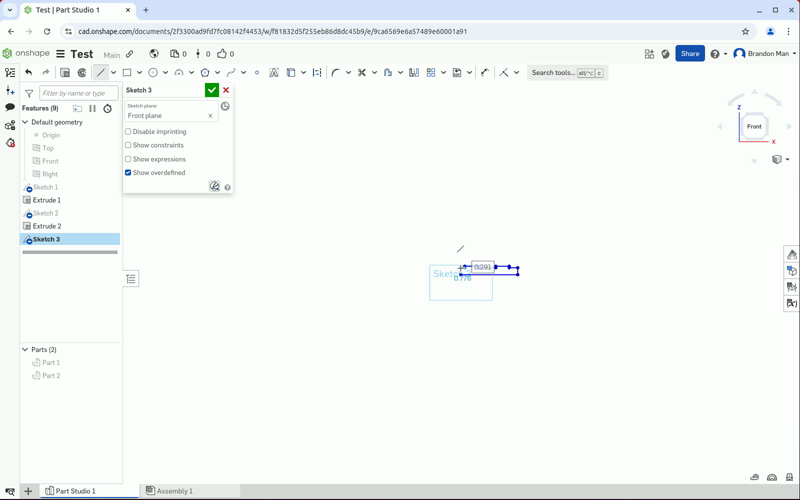
scroll(6)
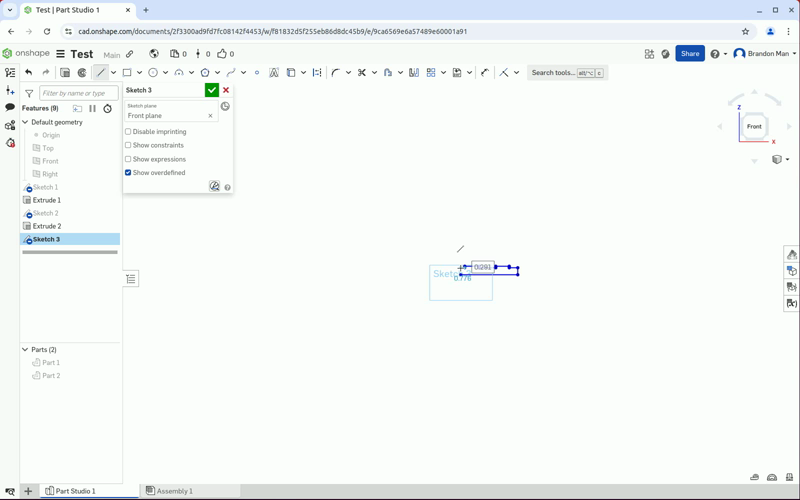
scroll(6)
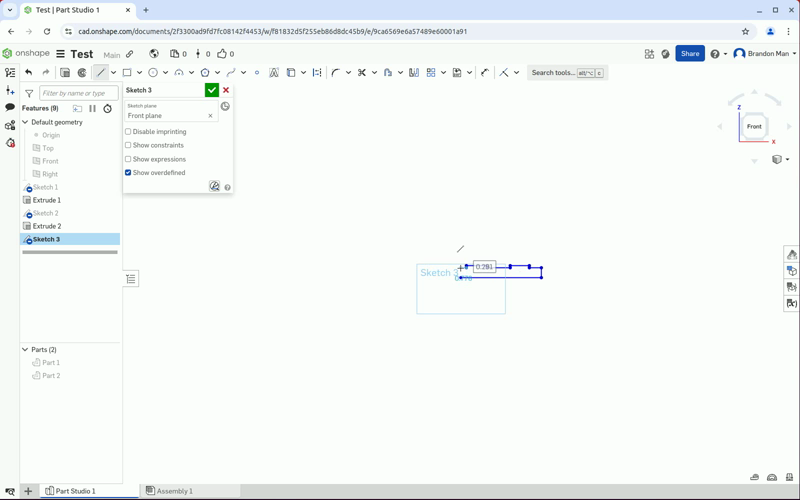
scroll(6)
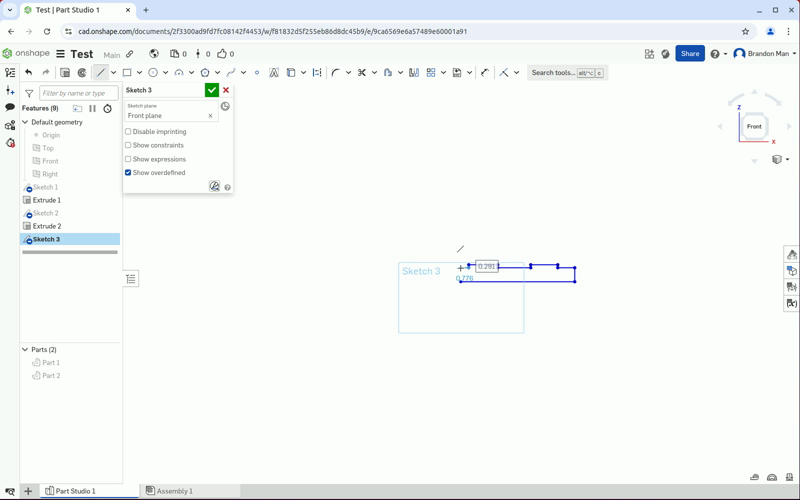
scroll(6)
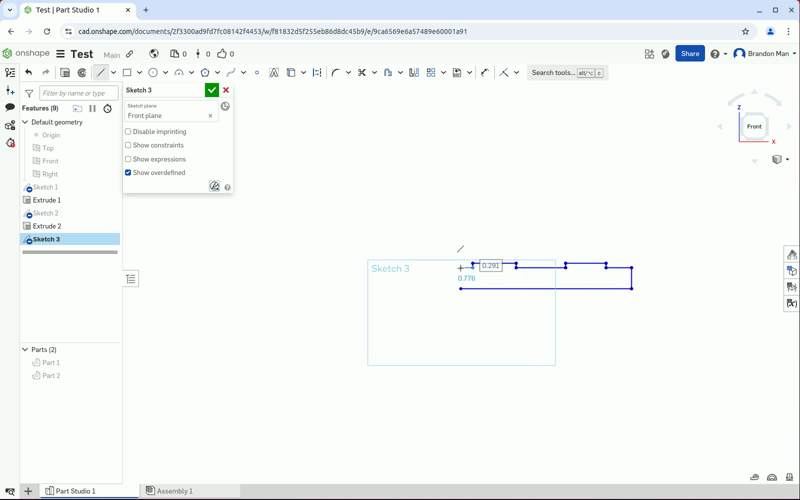
scroll(6)
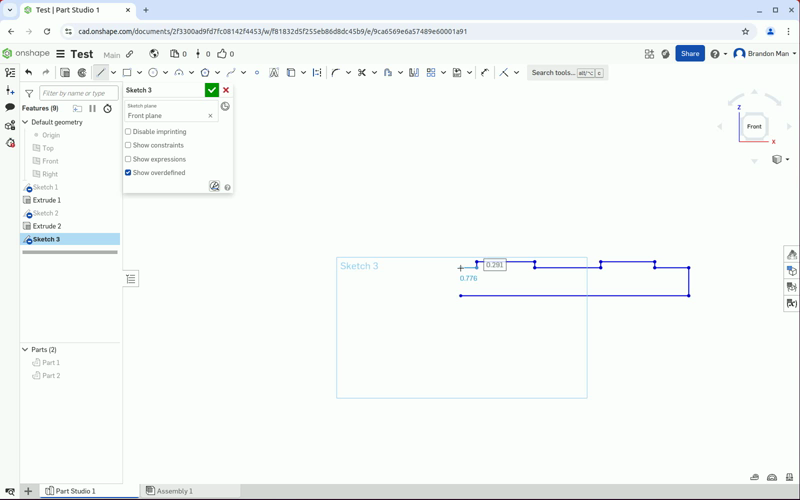
scroll(6)
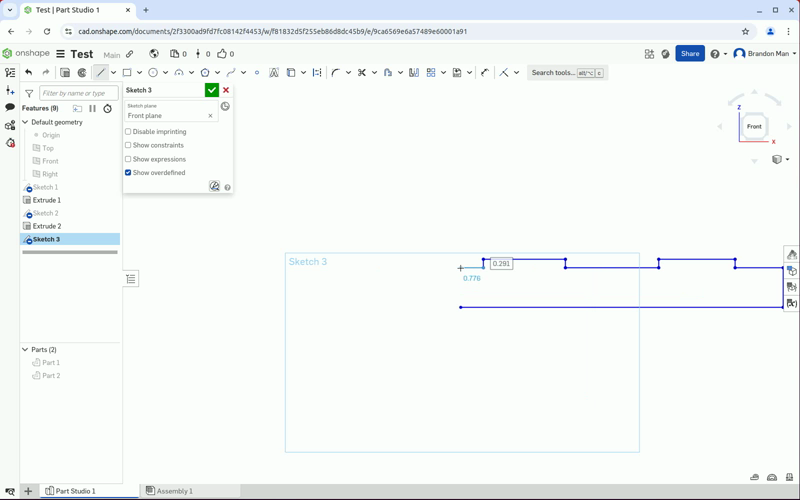
scroll(6)
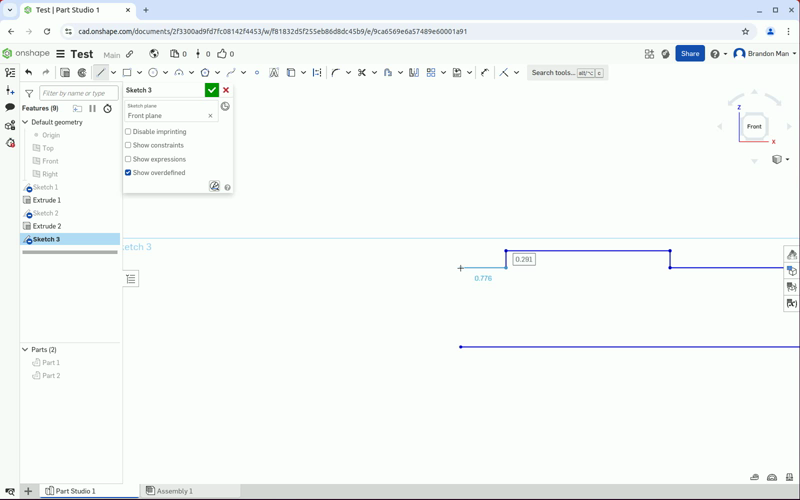
click(460, 267)
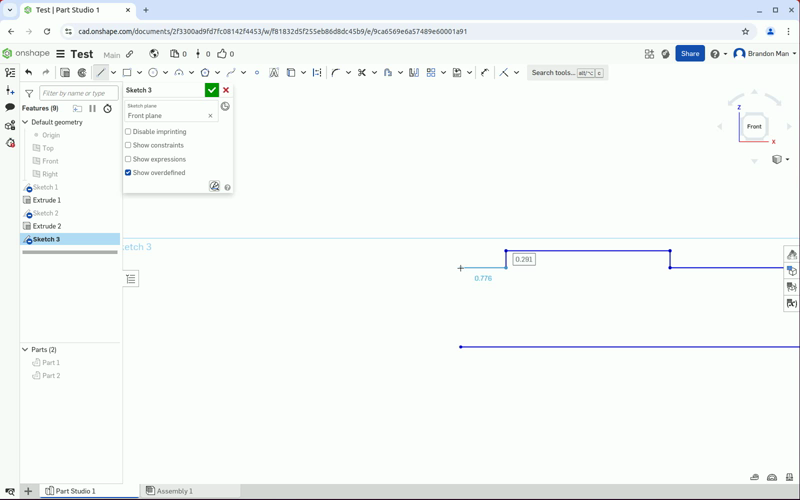
scroll(-6)
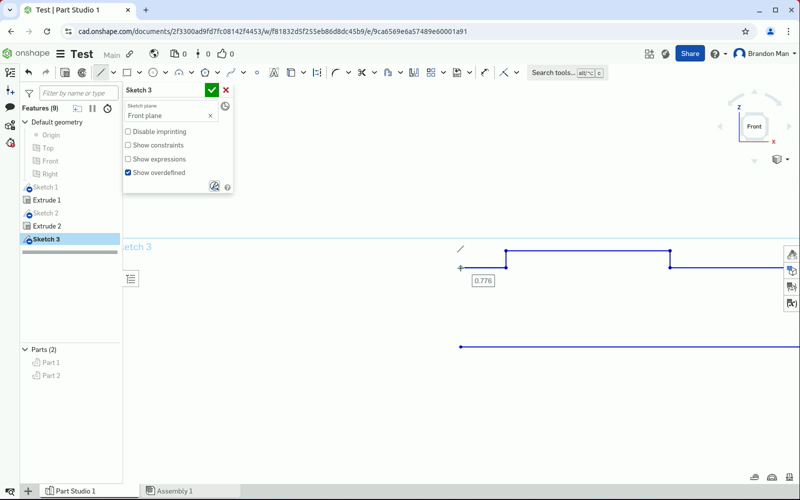
scroll(-6)
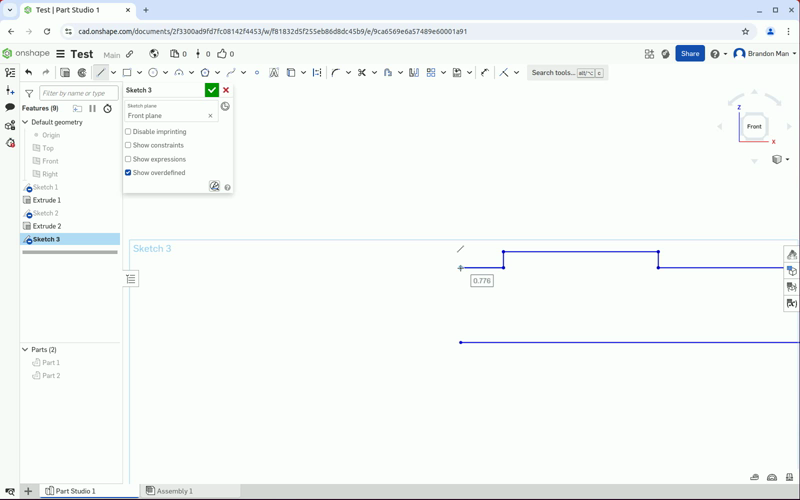
scroll(-6)
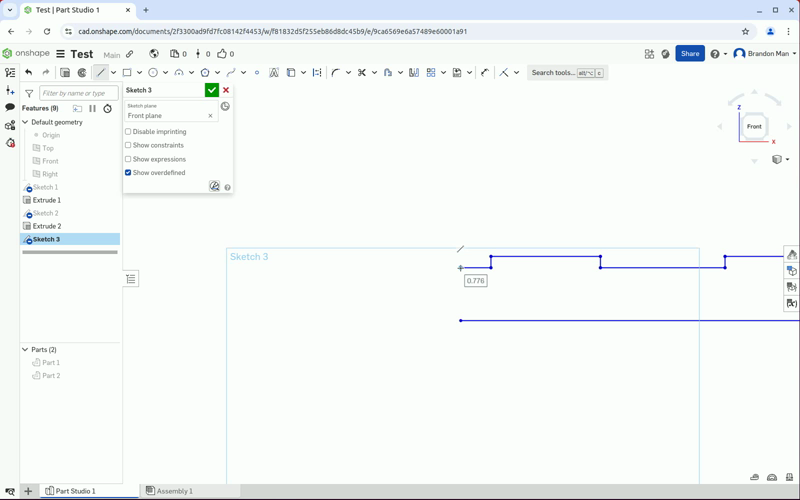
scroll(-6)
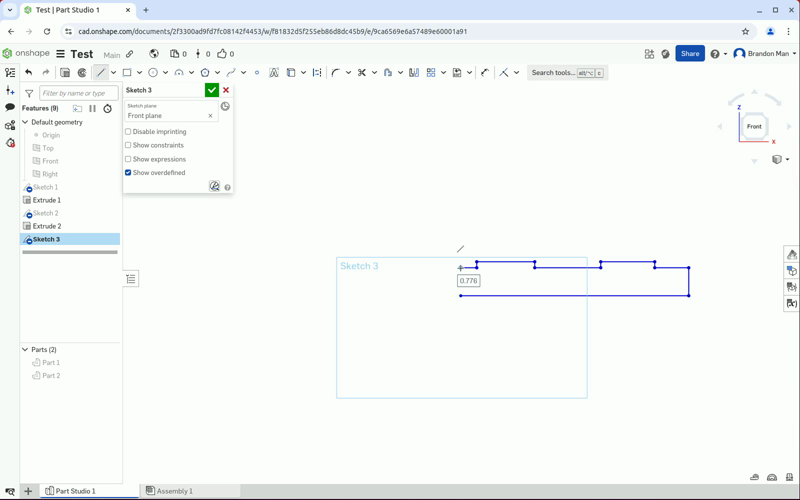
scroll(-6)
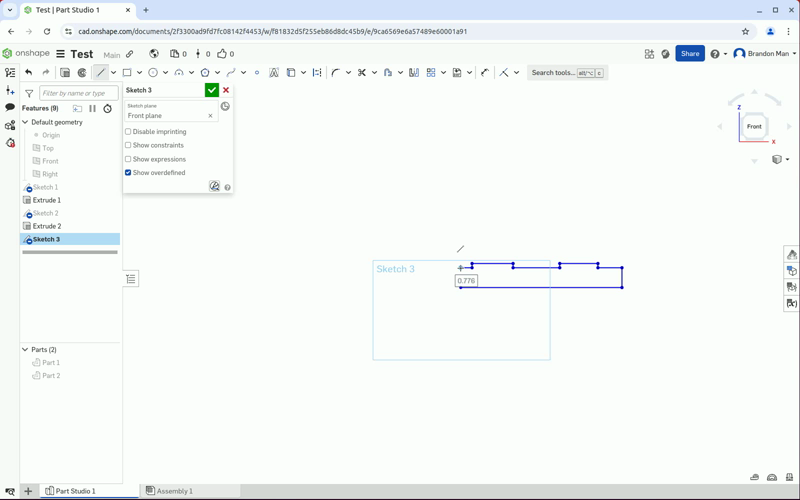
scroll(-6)
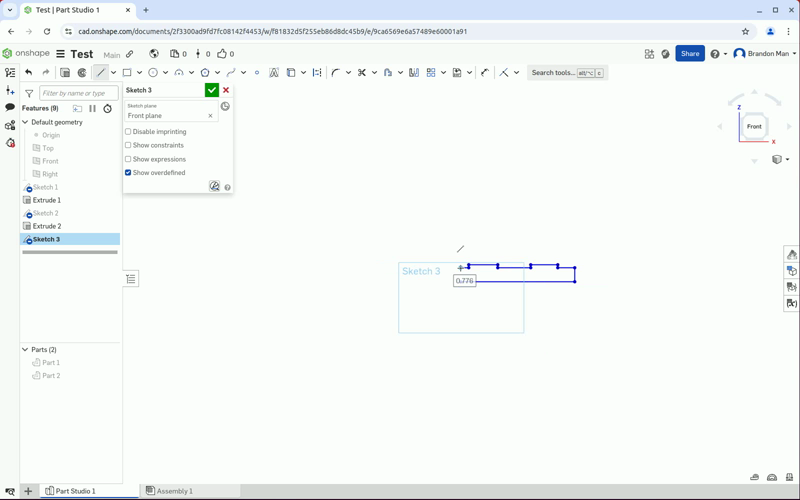
scroll(-6)
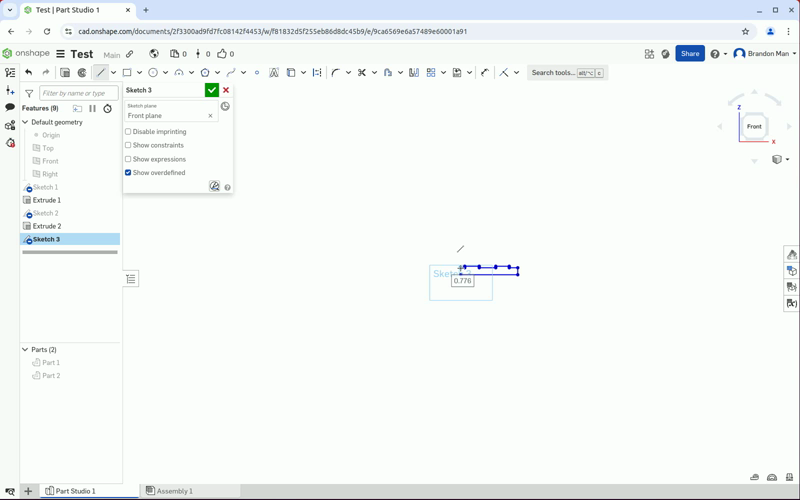
key_up(shift)
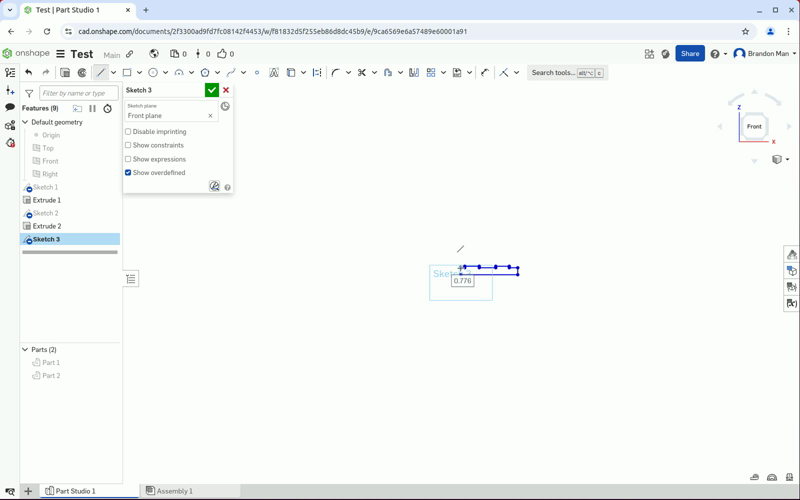
mouse_move(490, 267)
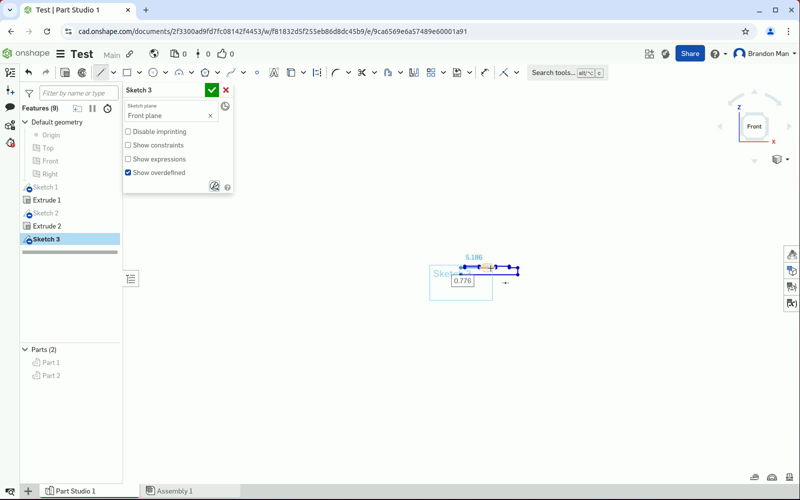
key_down(shift)
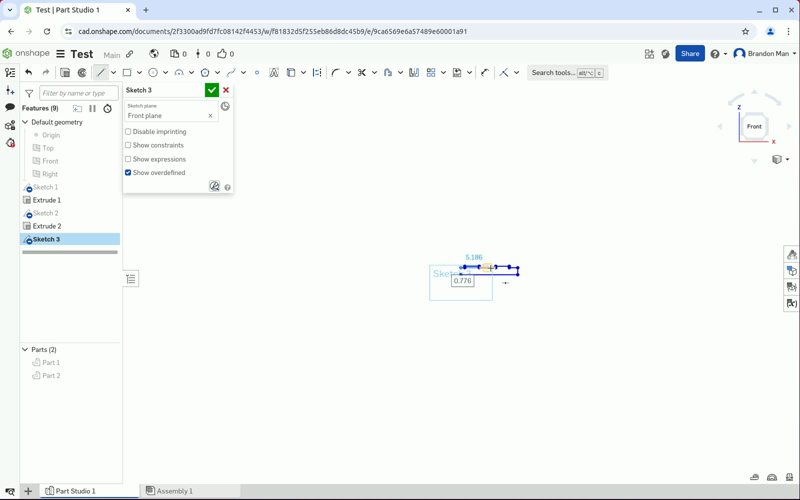
mouse_move(460, 274)
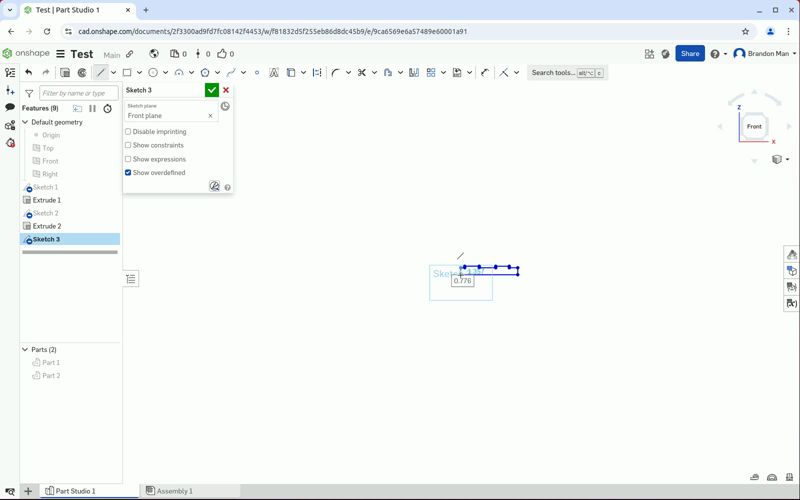
scroll(6)
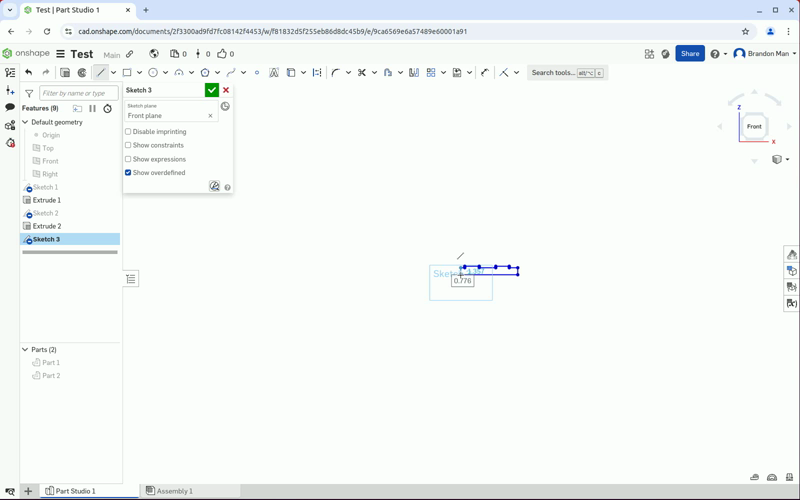
scroll(6)
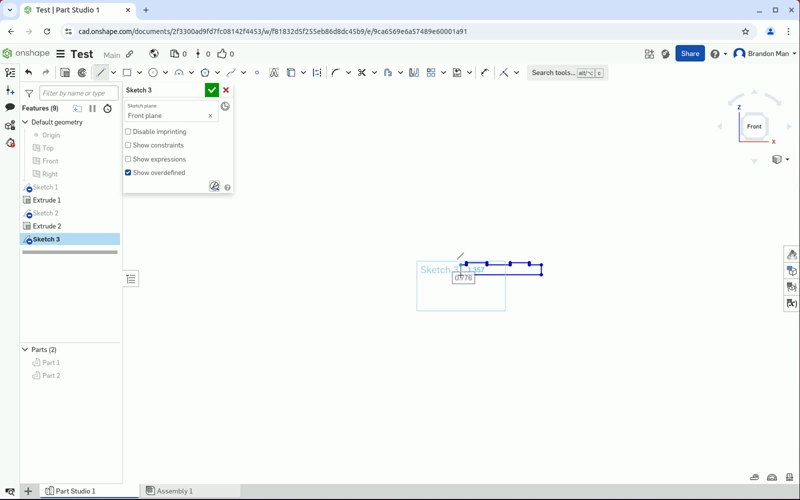
scroll(6)
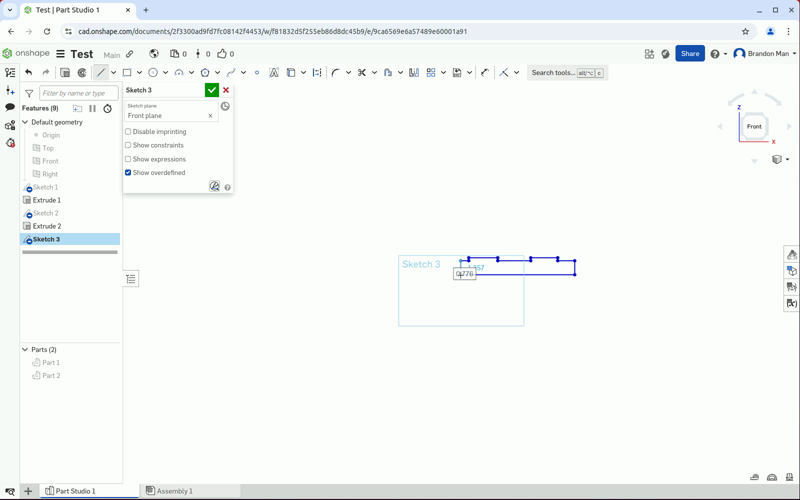
scroll(6)
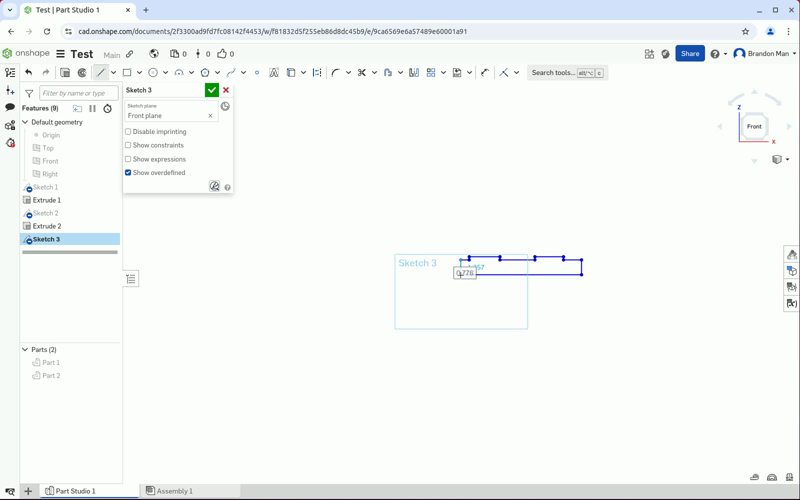
scroll(6)
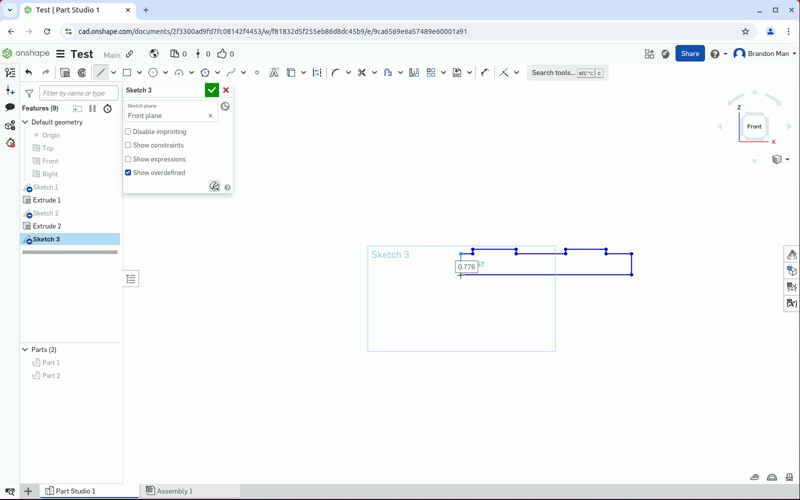
scroll(6)
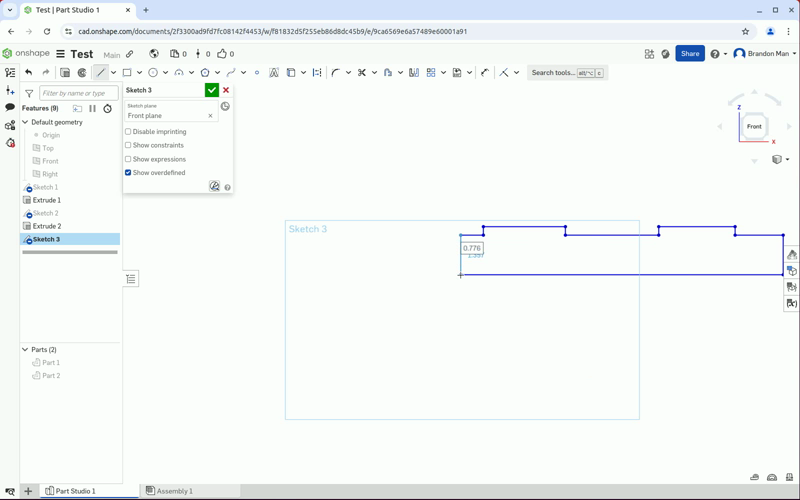
scroll(6)
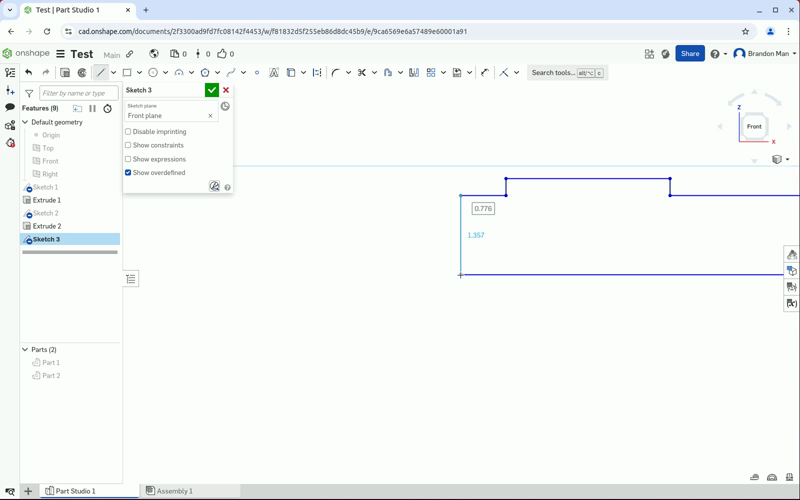
key_up(shift)
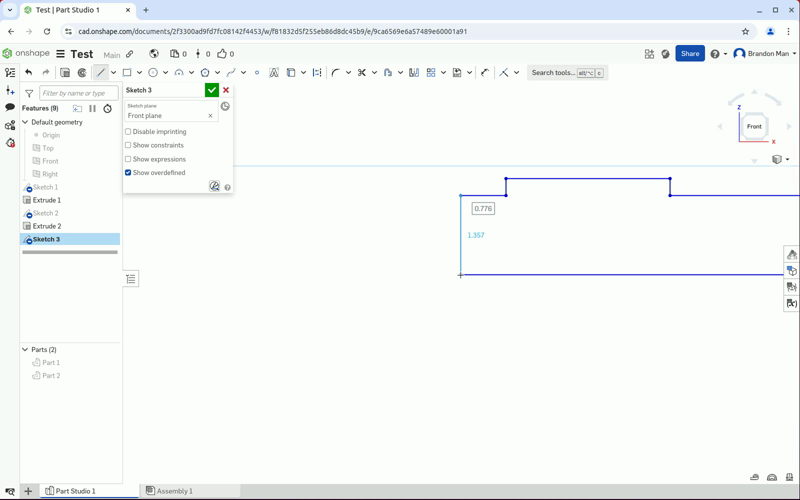
click(460, 274)
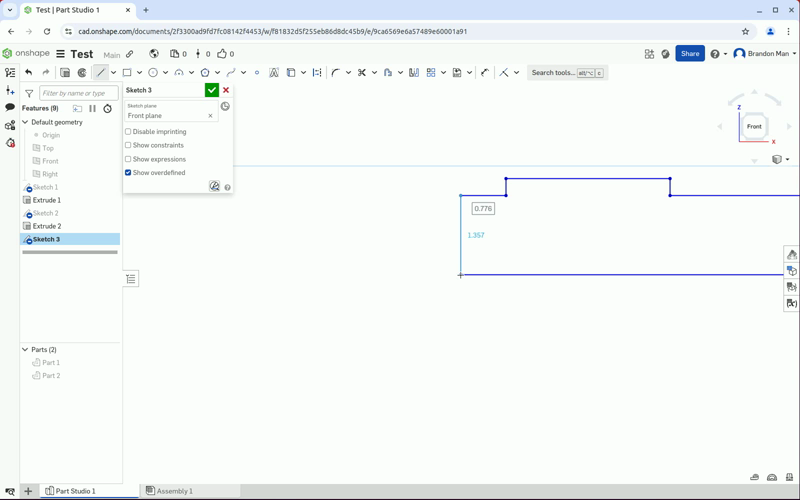
scroll(-6)
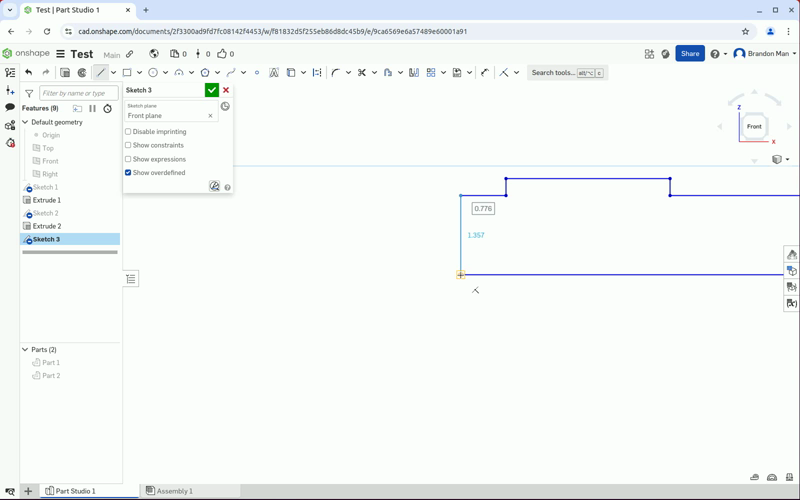
scroll(-6)
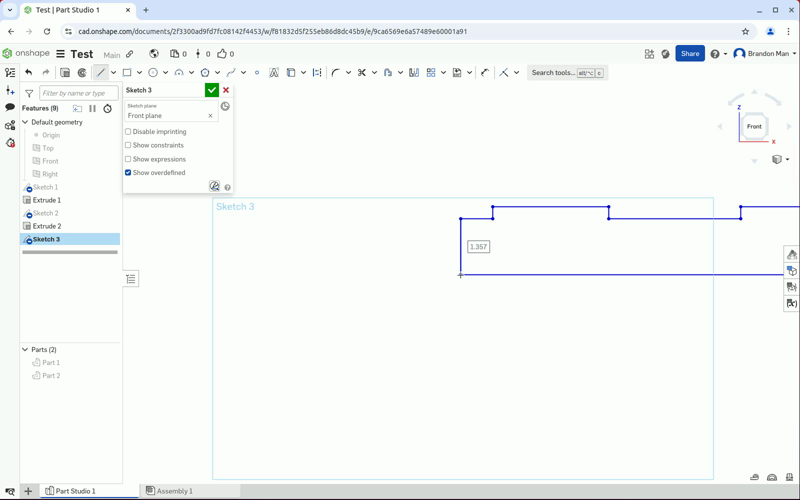
scroll(-6)
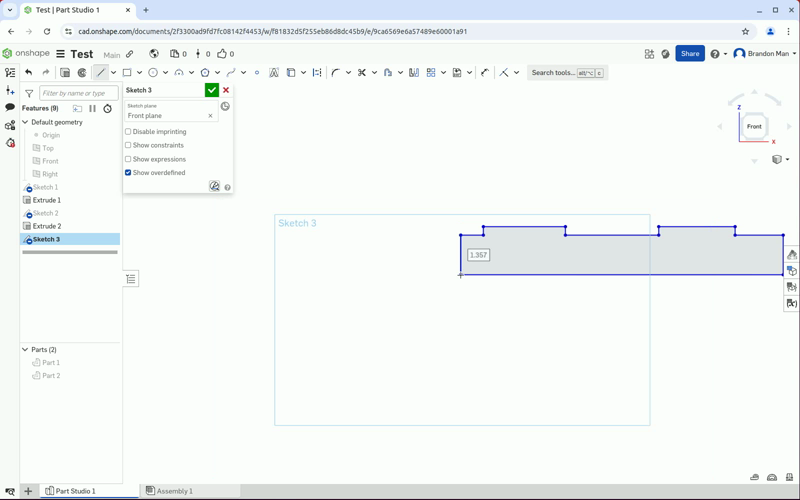
scroll(-6)
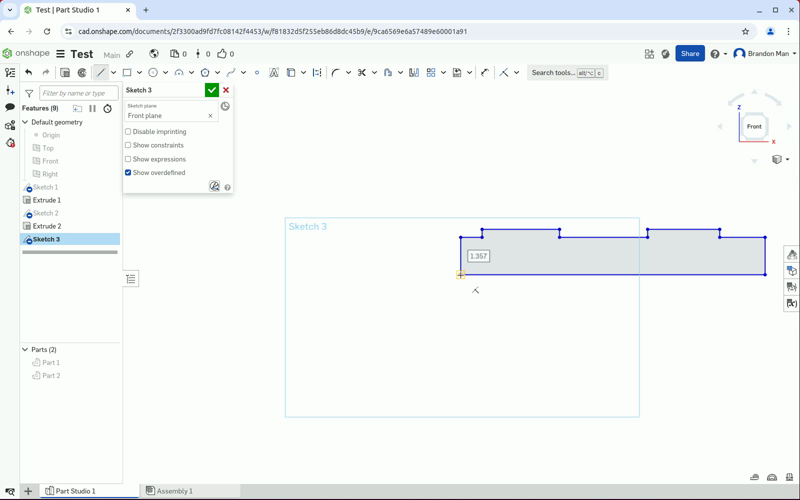
scroll(-6)
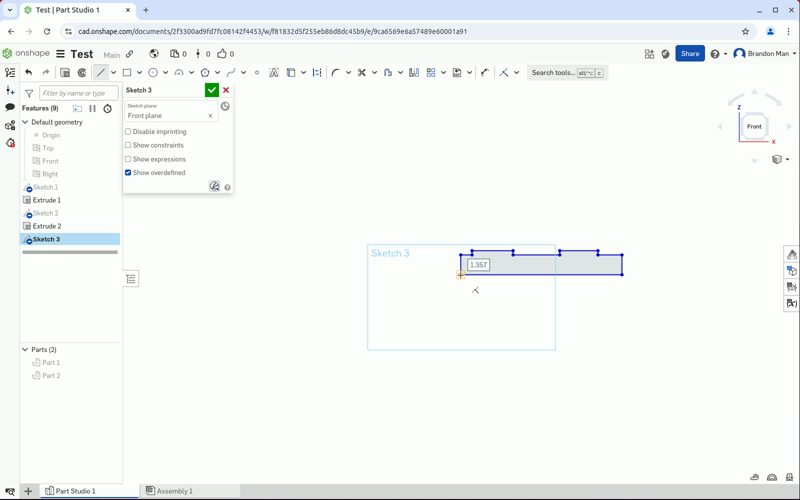
scroll(-6)
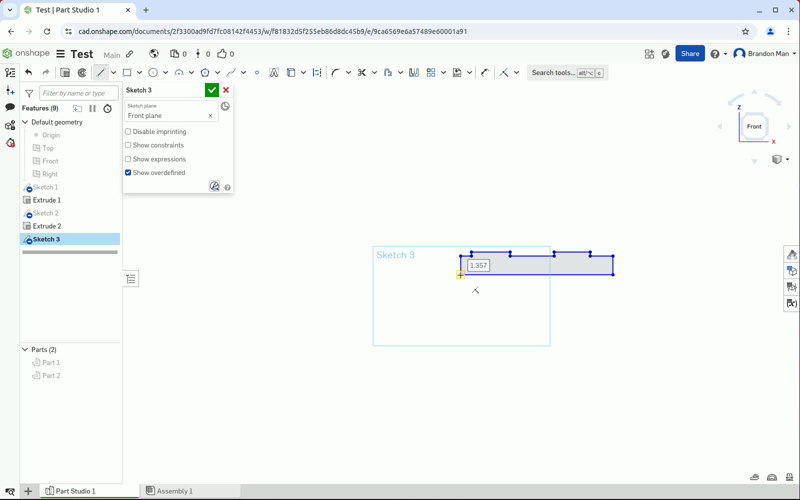
scroll(-6)
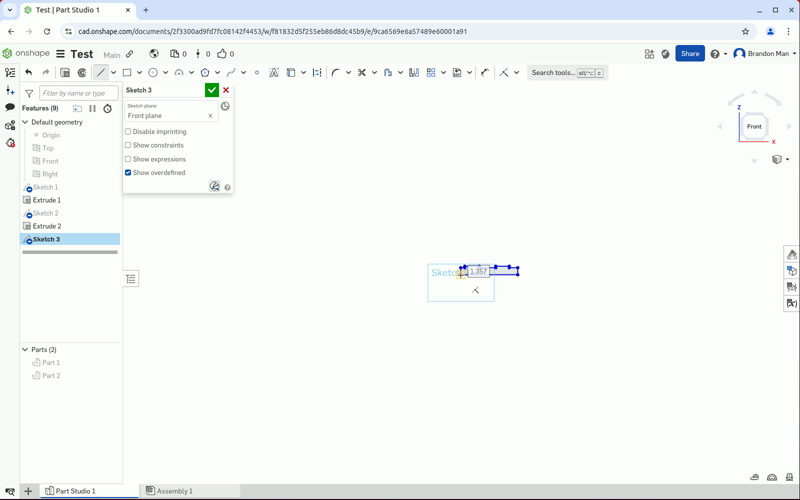
key(esc)
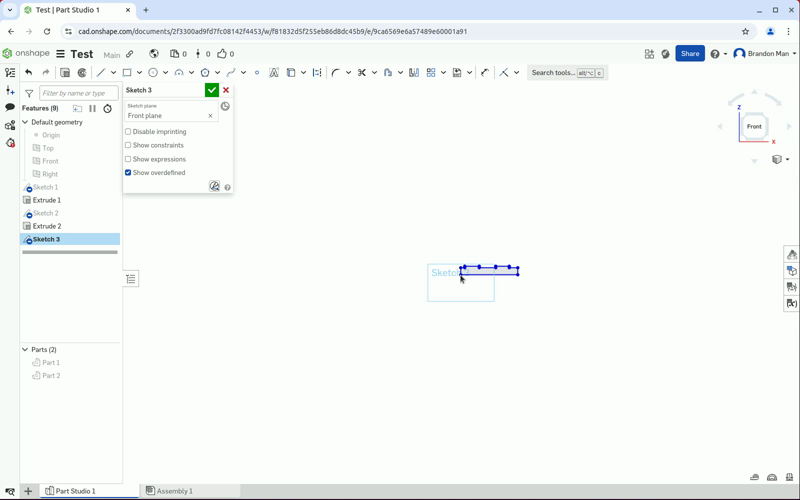
mouse_move(491, 268)
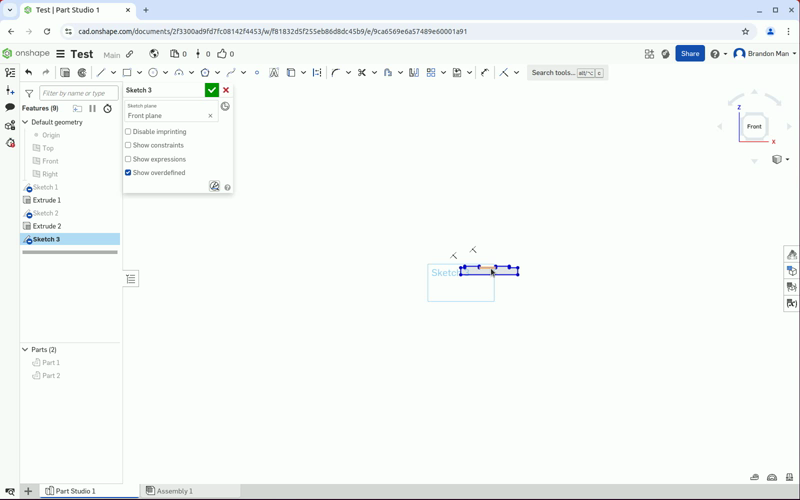
scroll(6)
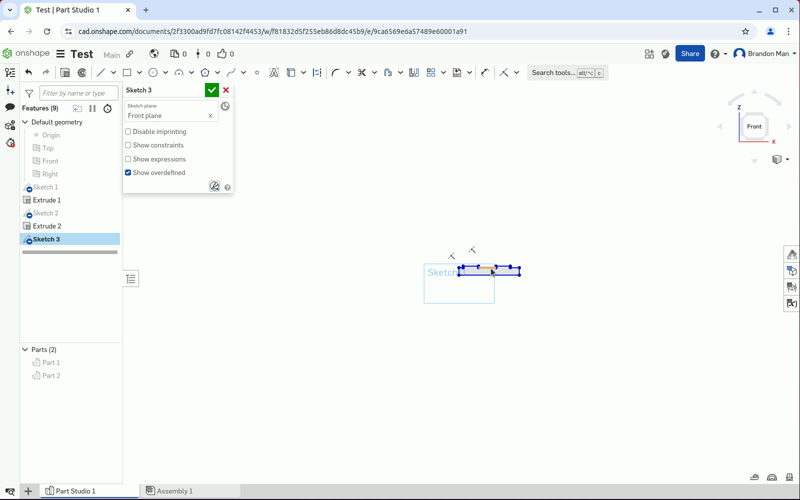
scroll(6)
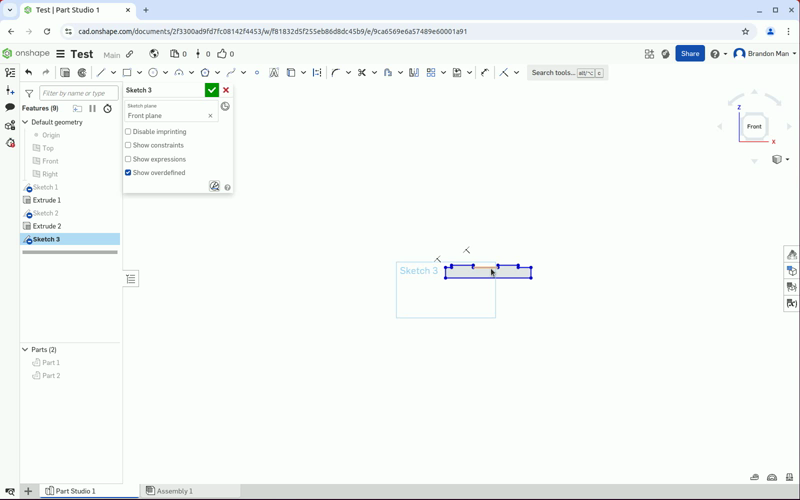
scroll(6)
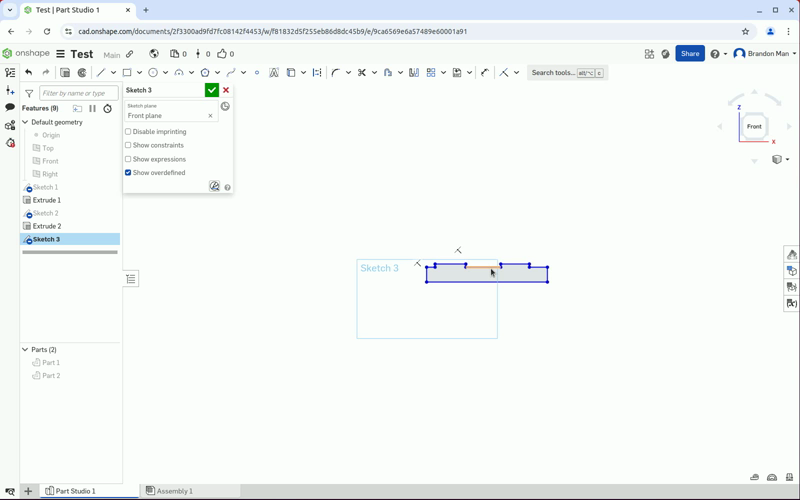
scroll(6)
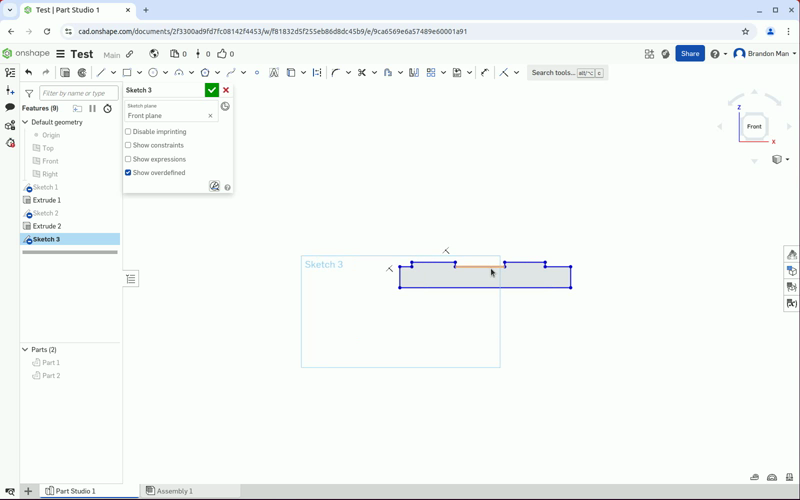
scroll(6)
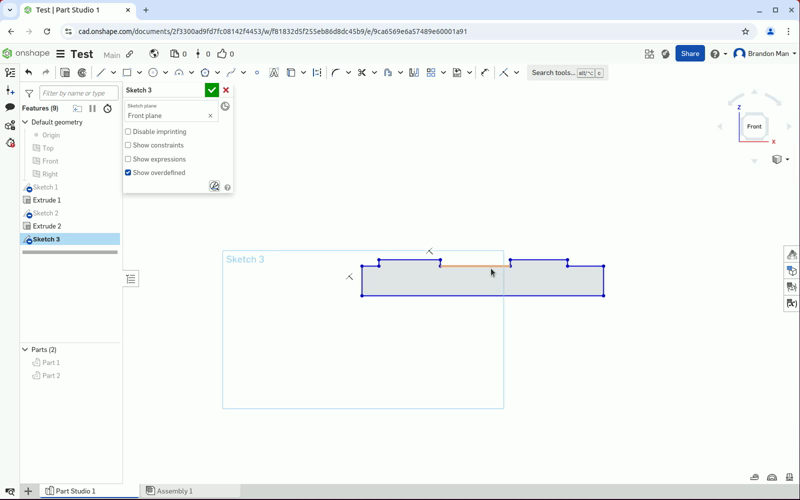
scroll(6)
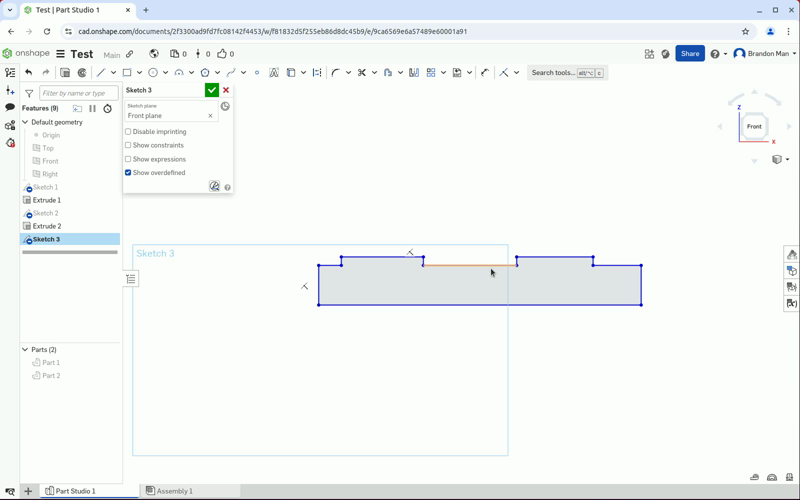
scroll(6)
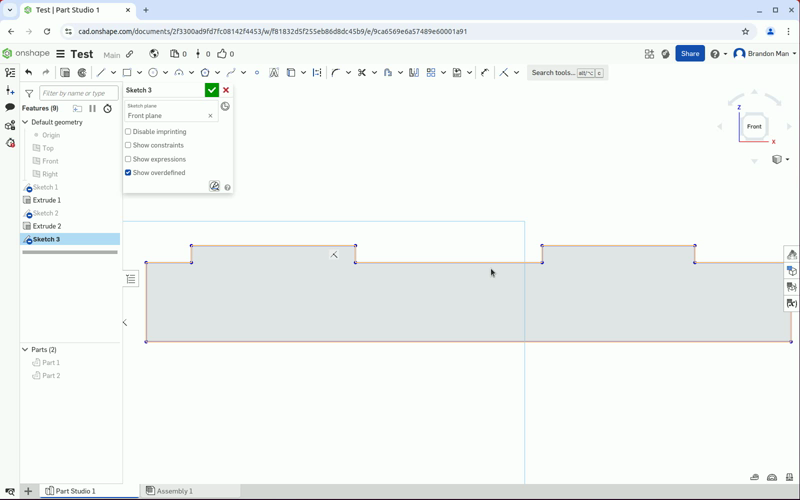
click(491, 268)
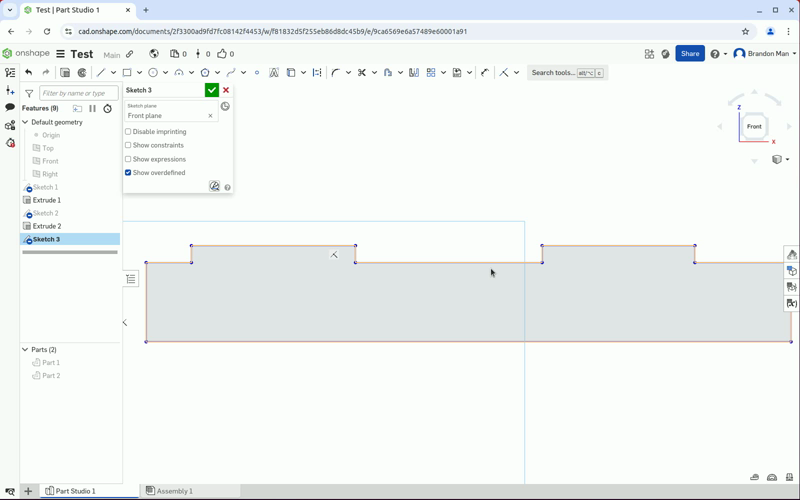
scroll(-6)
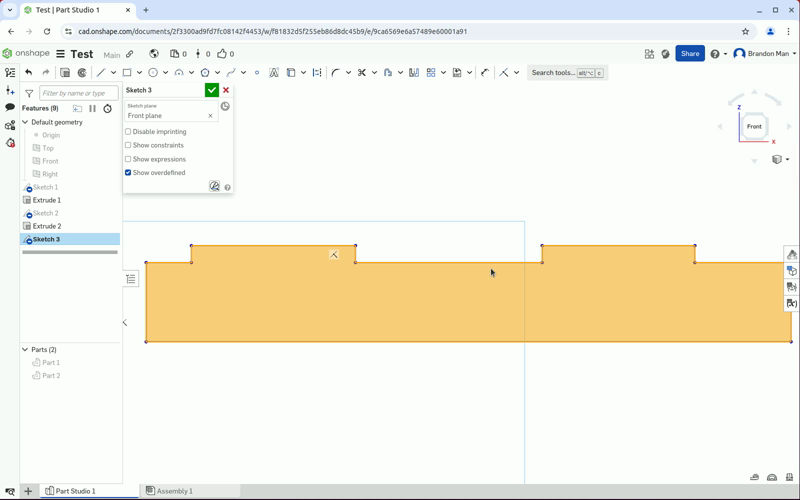
scroll(-6)
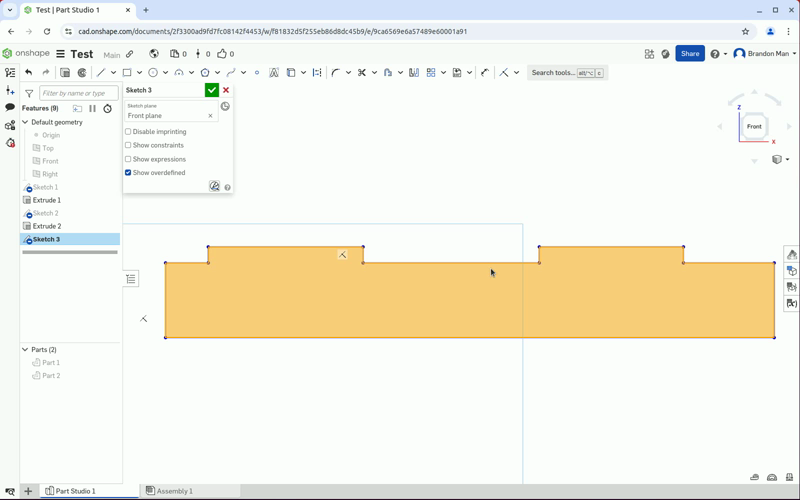
scroll(-6)
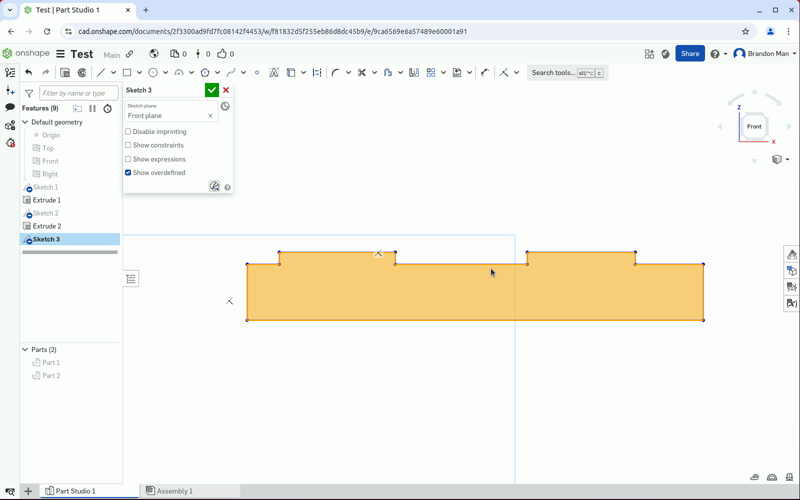
scroll(-6)
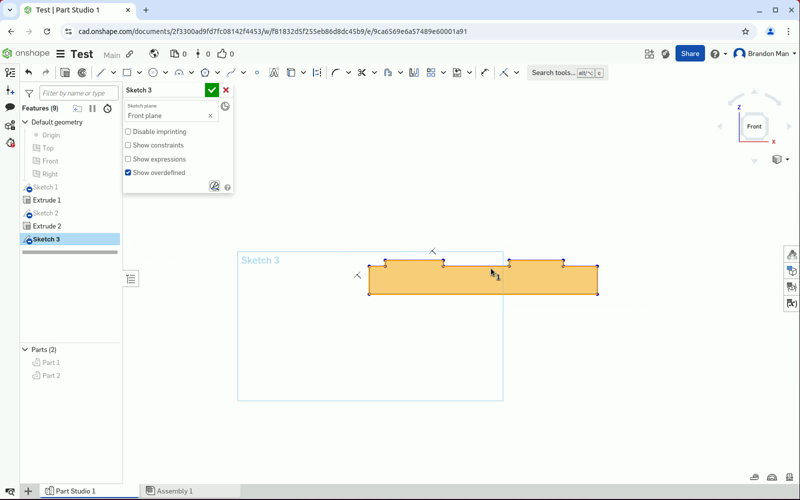
scroll(-6)
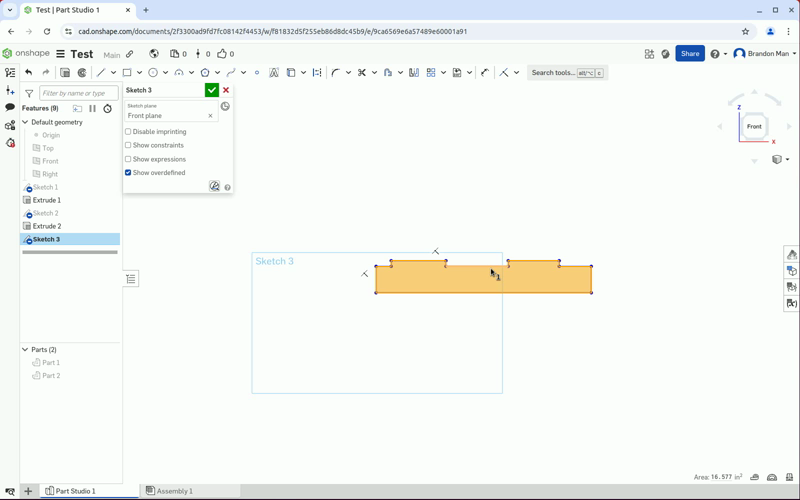
scroll(-6)
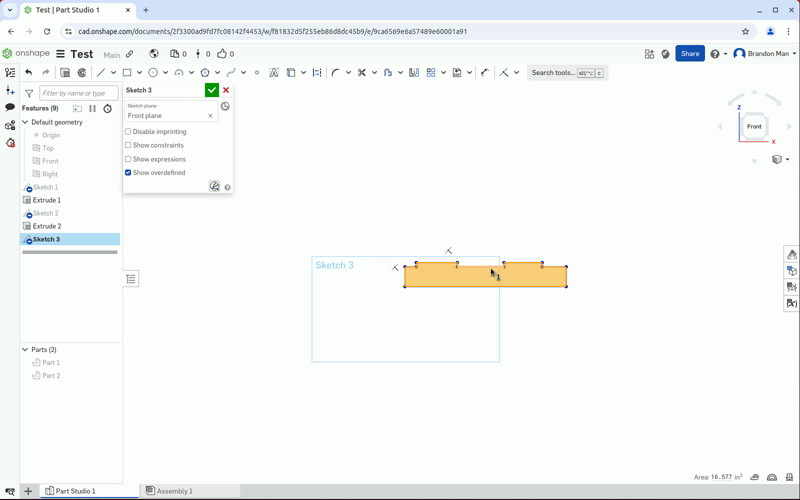
scroll(-6)
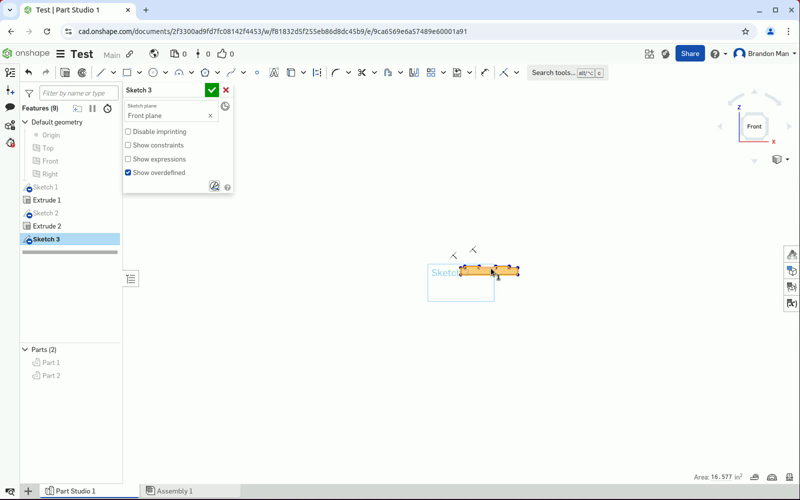
mouse_move(73, 352)
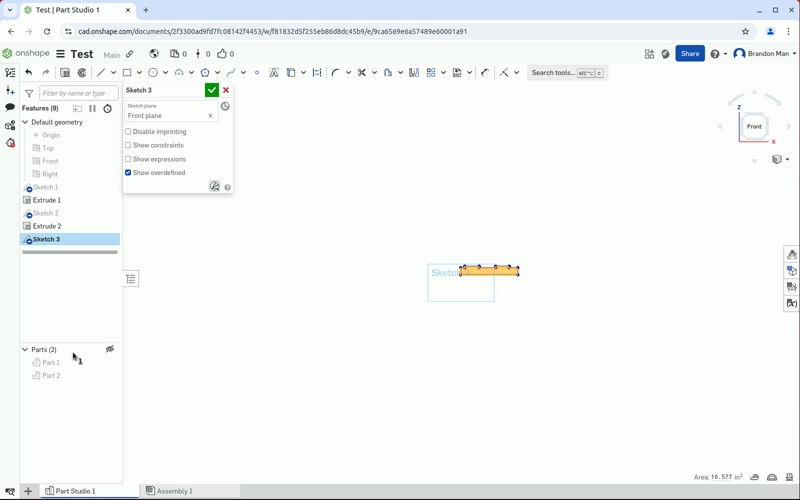
key(shift+y)
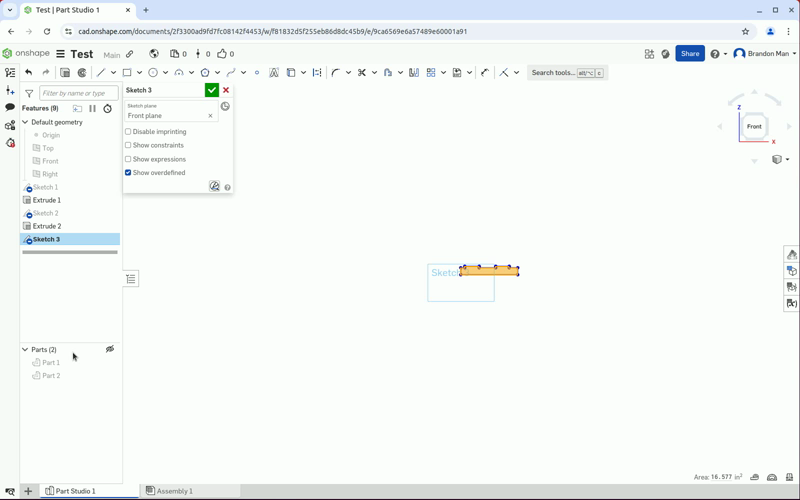
key(shift+e)
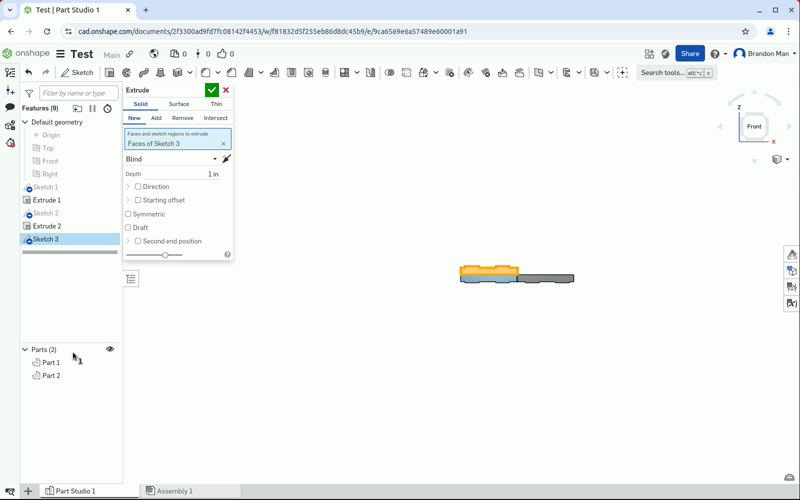
mouse_move(143, 106)
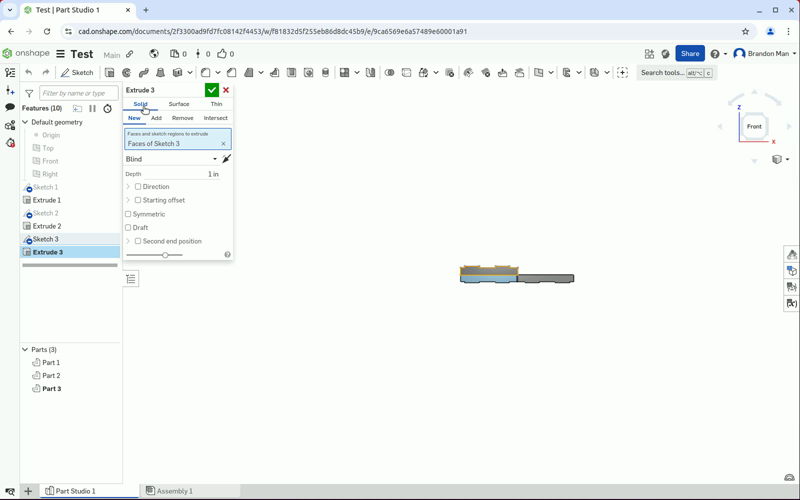
click(143, 106)
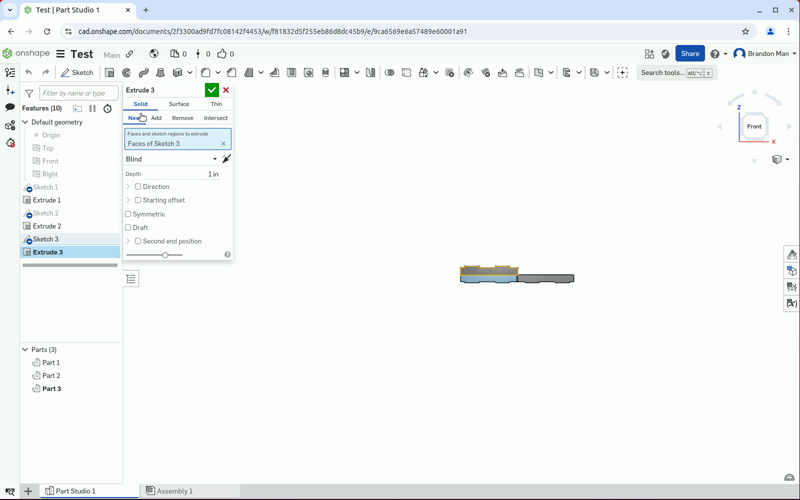
mouse_move(137, 120)
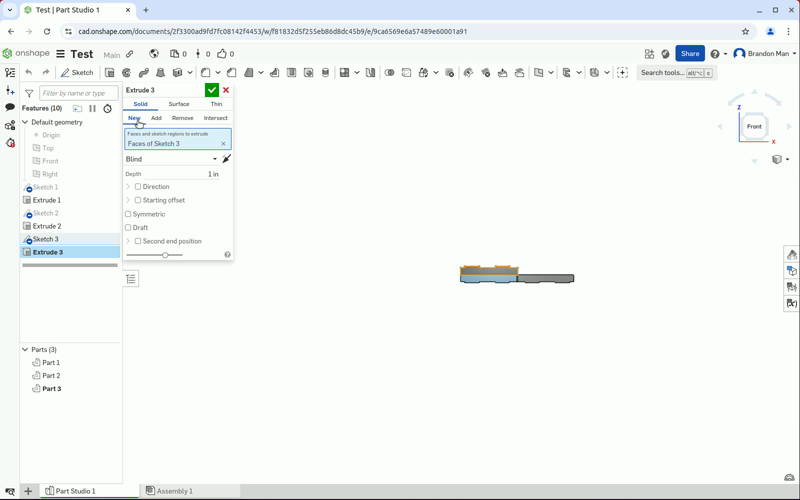
click(137, 120)
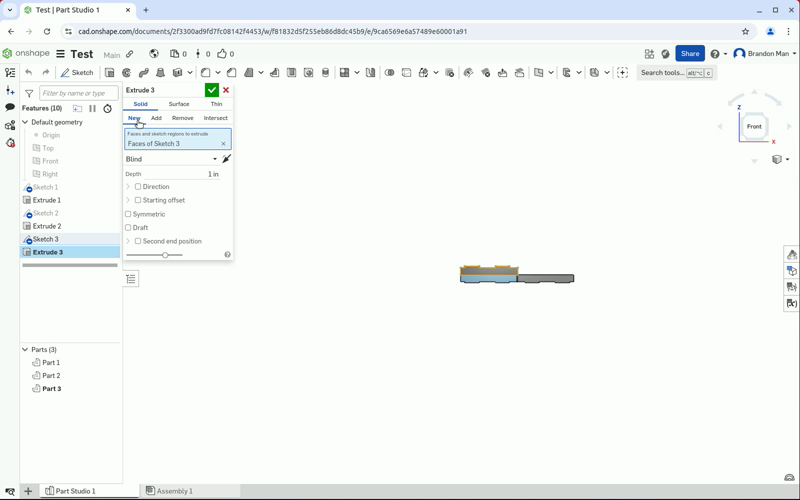
key(tab, 4)
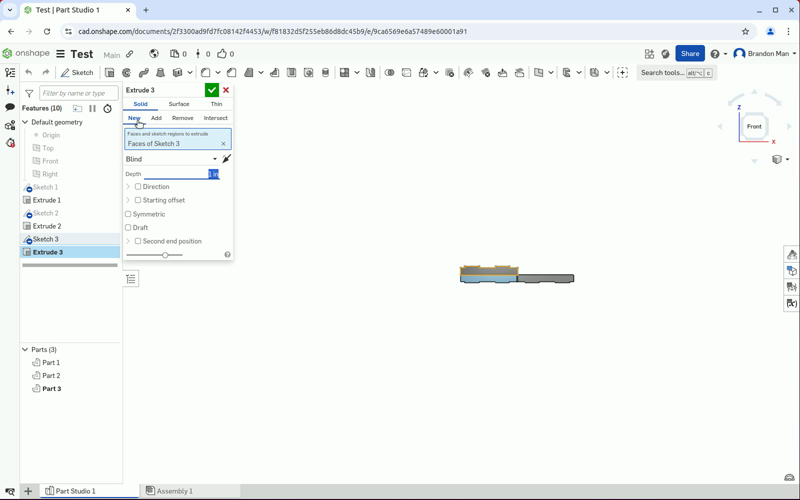
text(0.241)
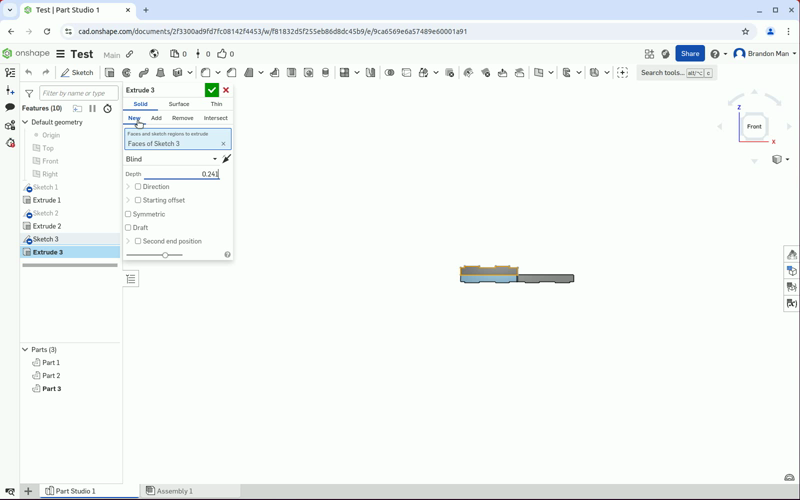
key(enter)
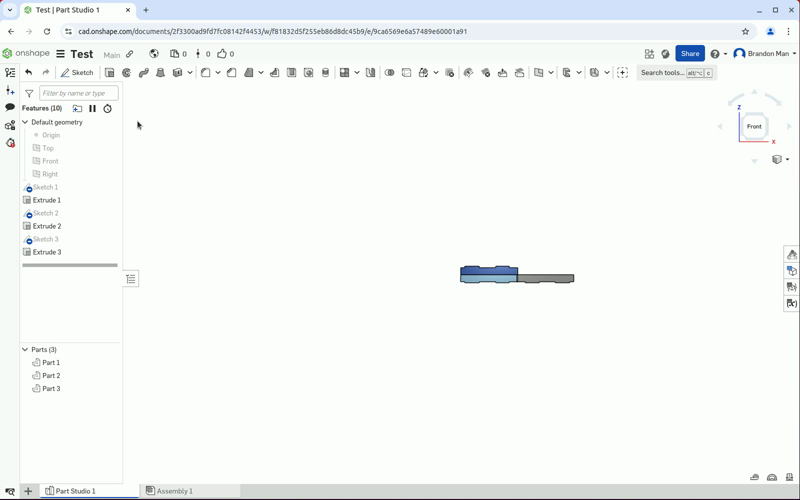
key(shift+h)
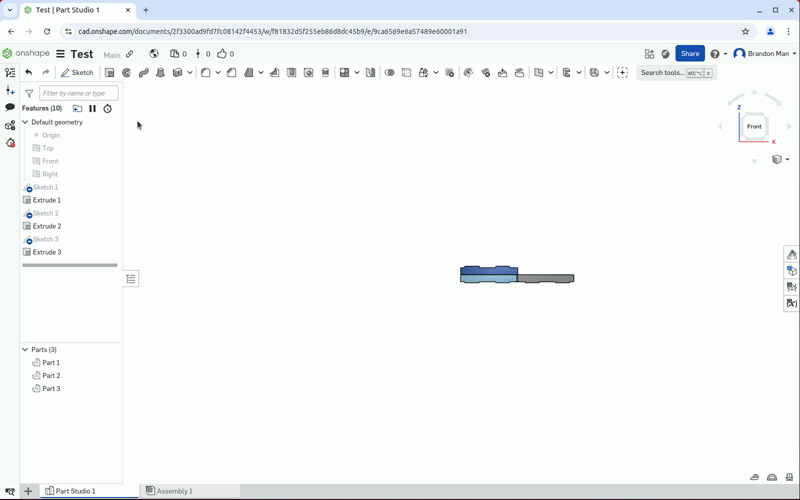
key(shift+h)
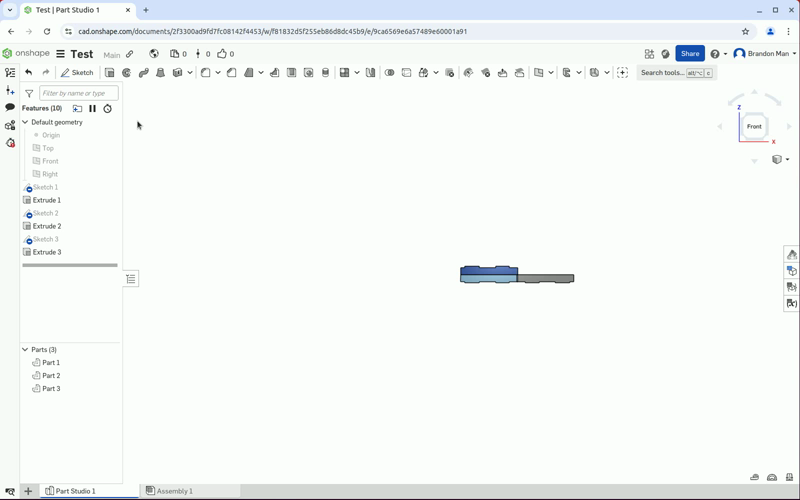
mouse_move(73, 189)
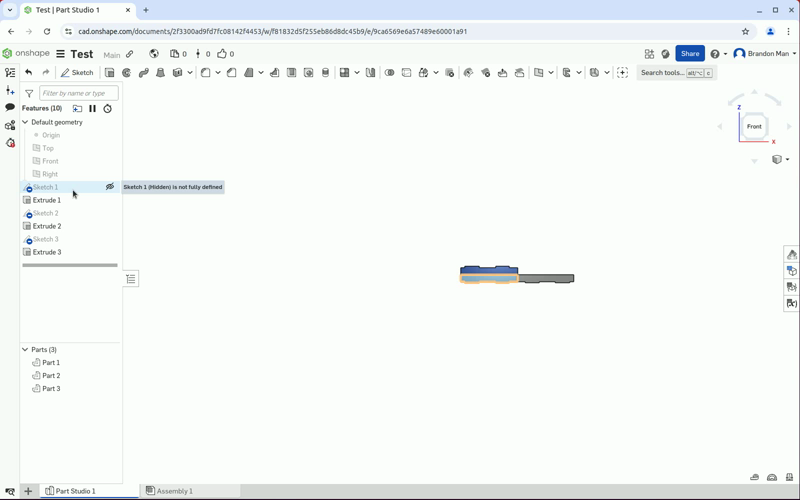
click(73, 189)
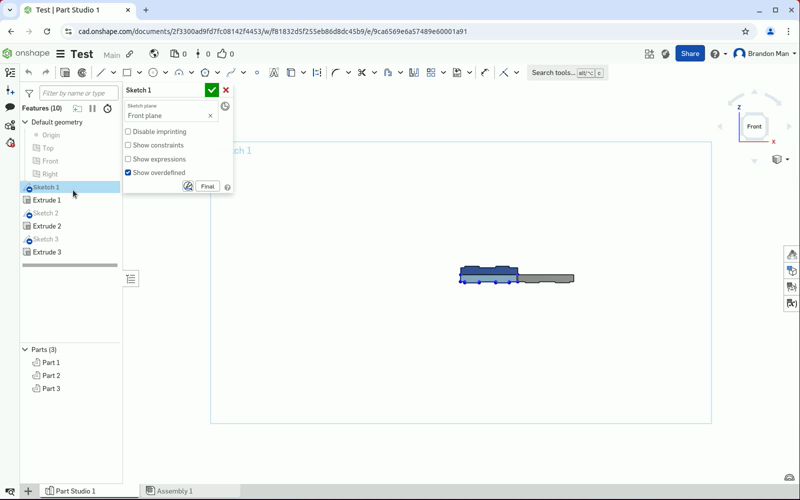
mouse_move(229, 92)
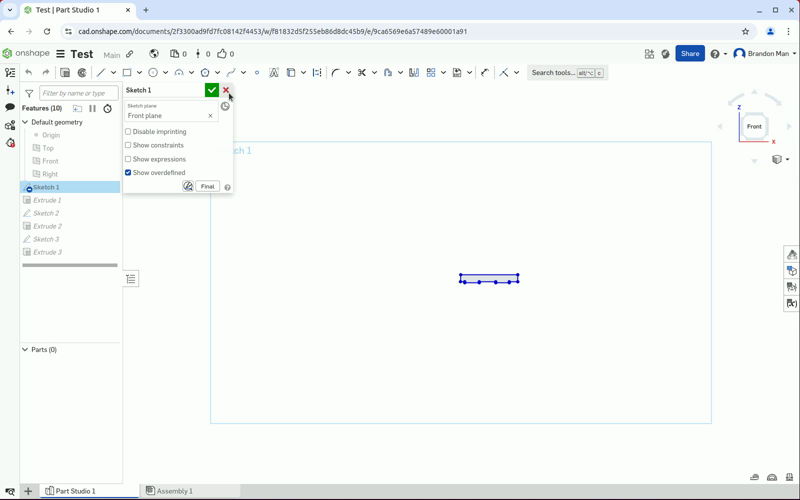
click(229, 92)
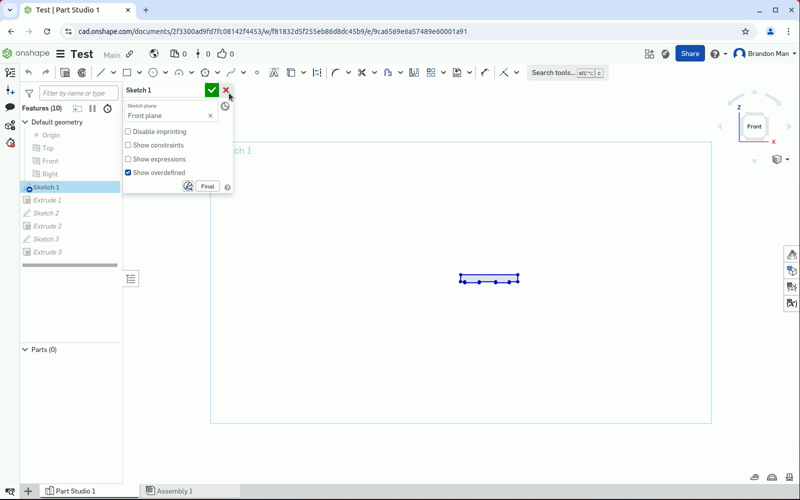
key(shift+s)
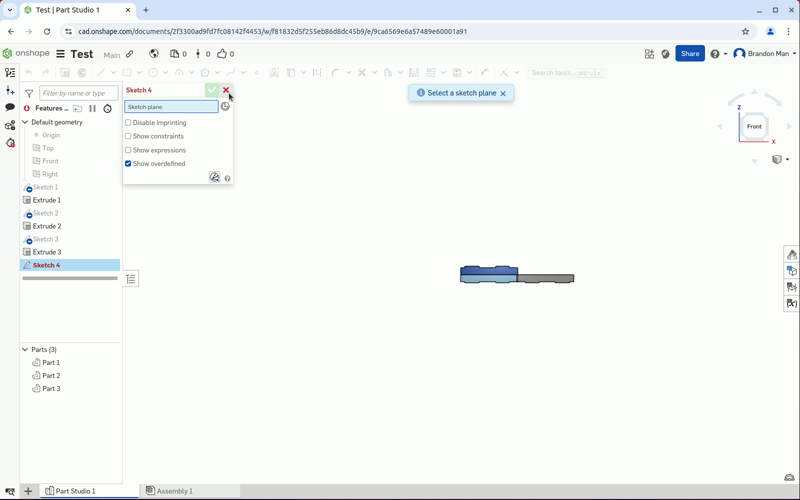
mouse_move(73, 163)
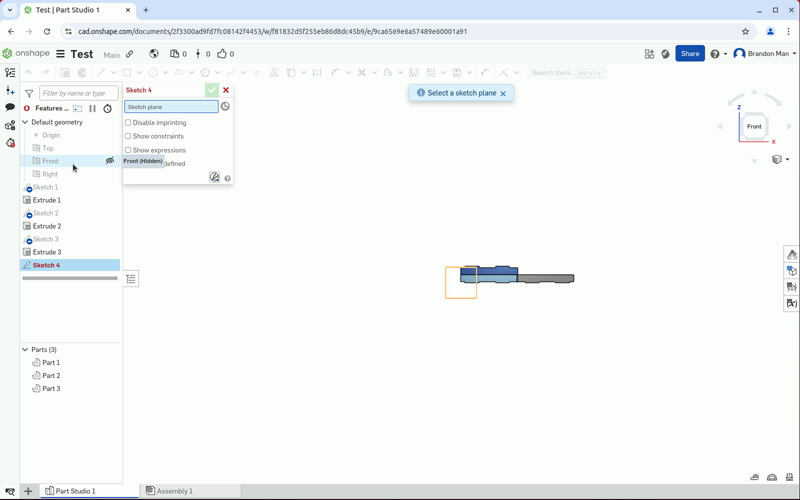
click(73, 163)
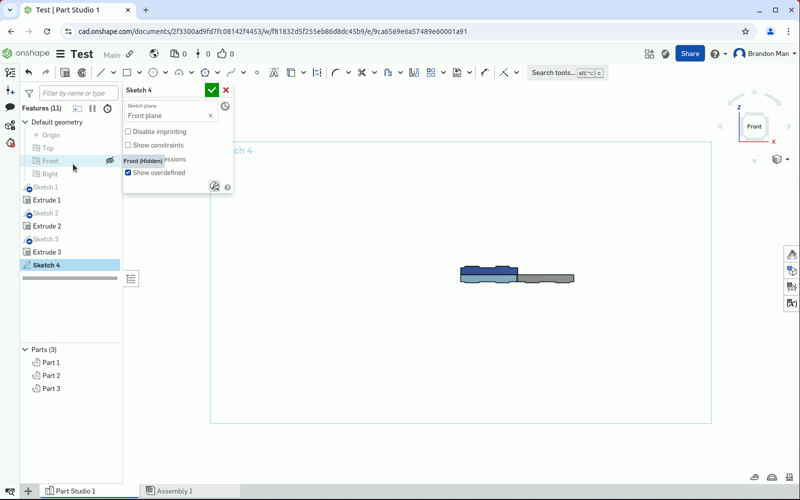
mouse_move(73, 352)
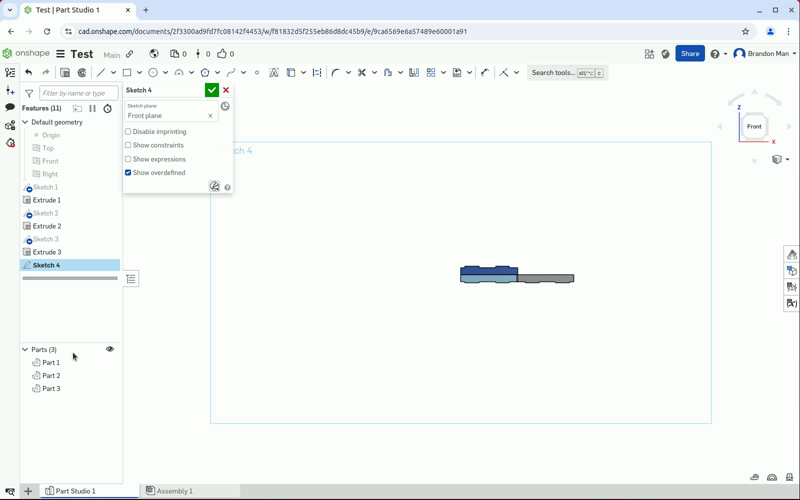
key(y)
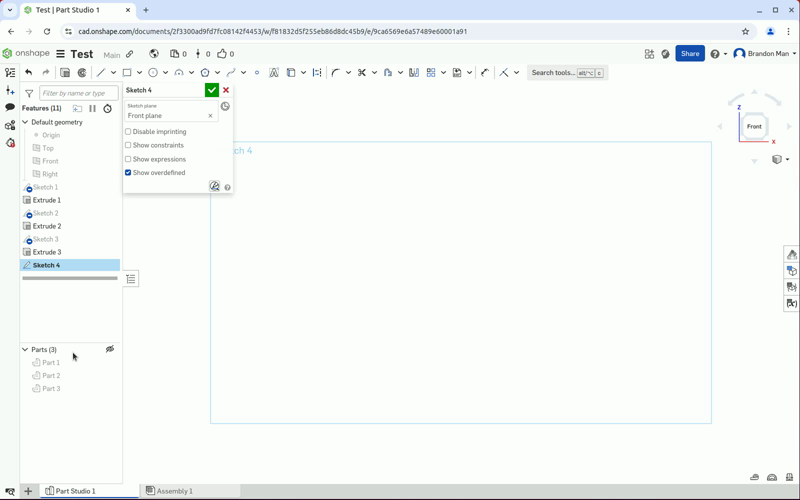
key(l)
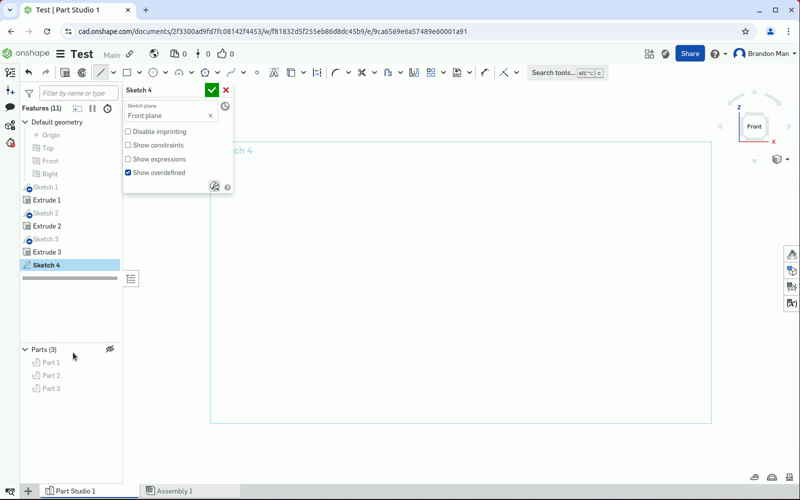
key_down(shift)
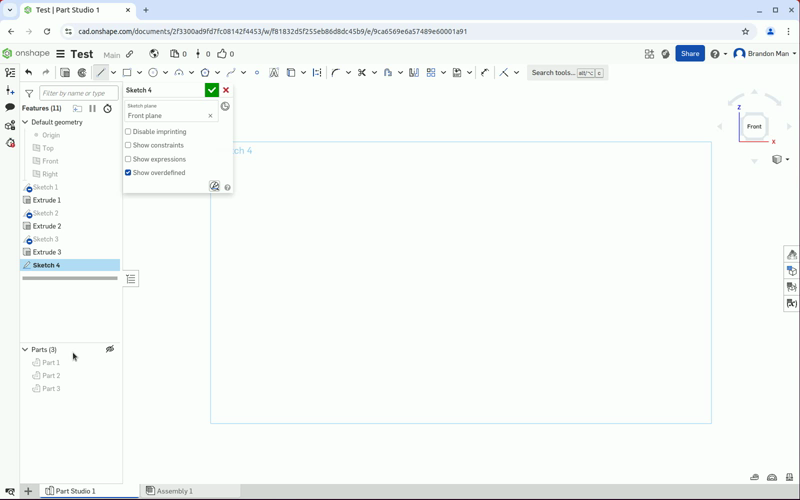
mouse_move(516, 274)
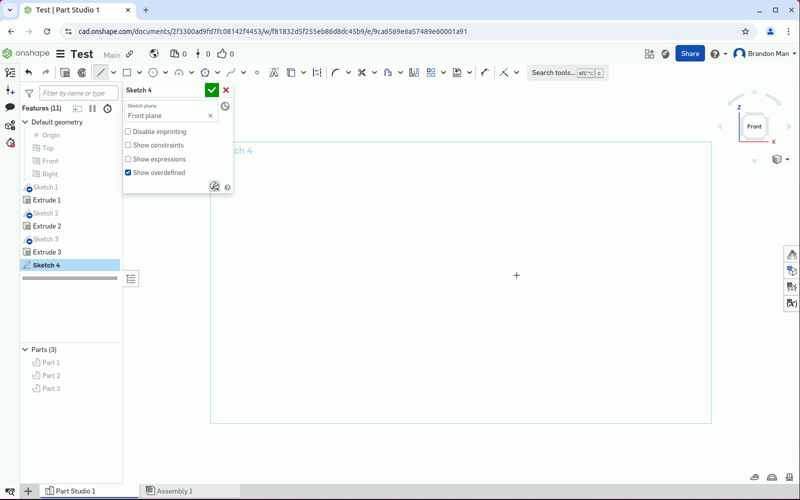
click(516, 274)
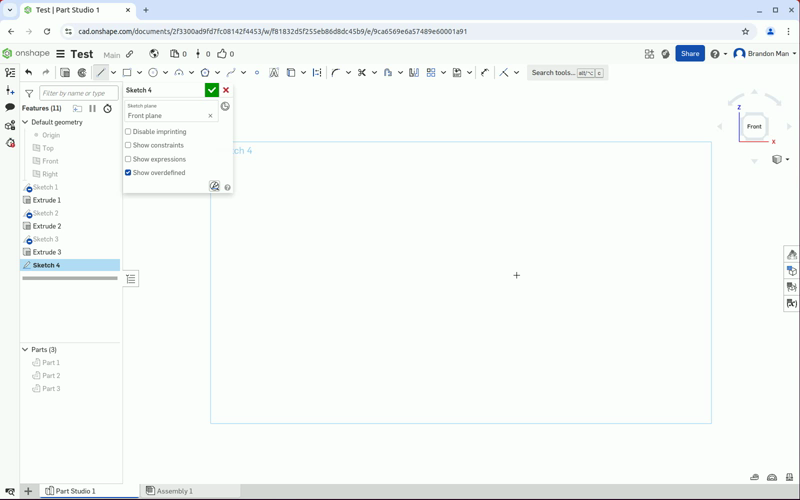
key_up(shift)
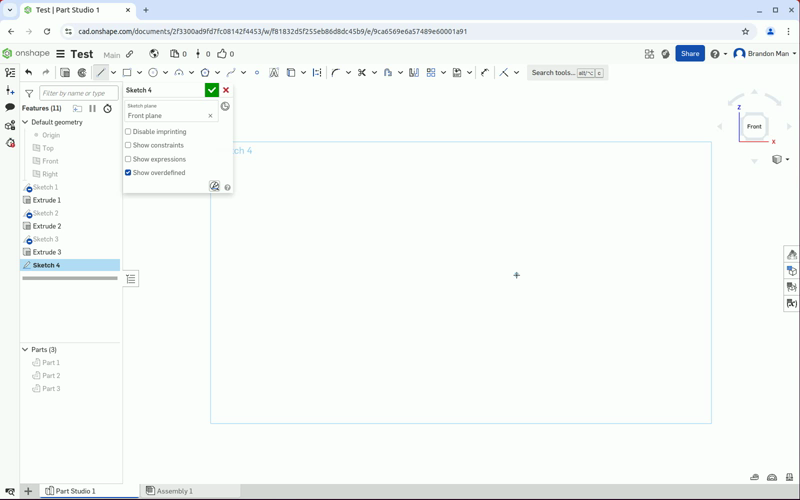
key_down(shift)
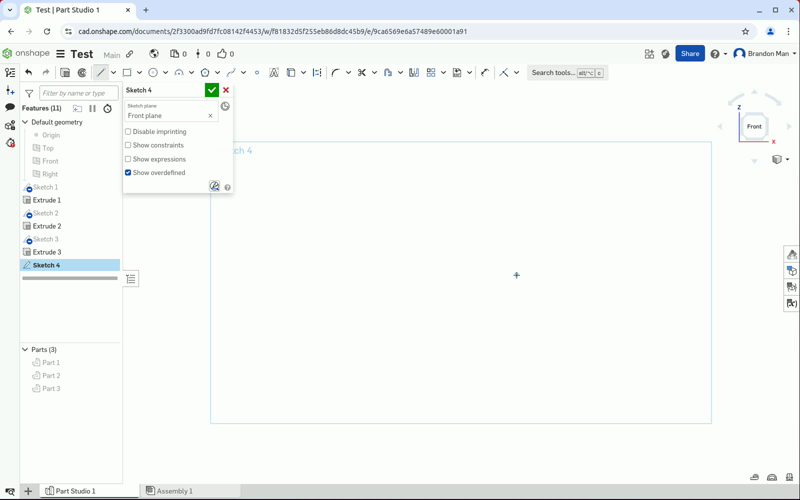
mouse_move(546, 274)
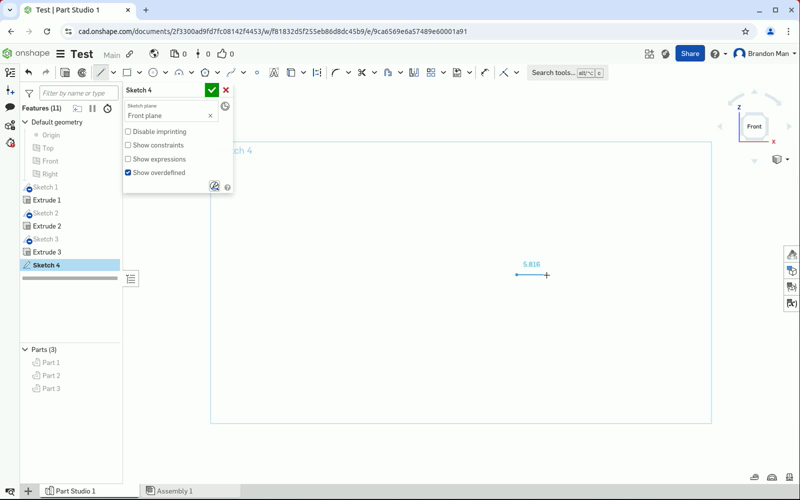
mouse_move(573, 274)
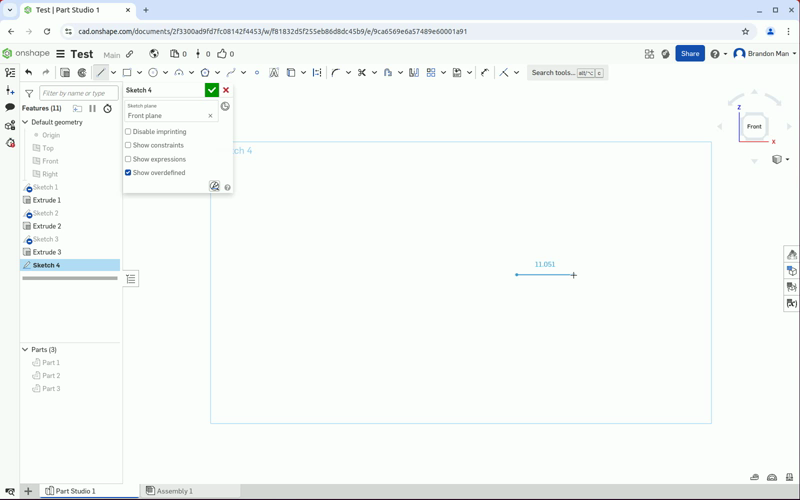
click(573, 274)
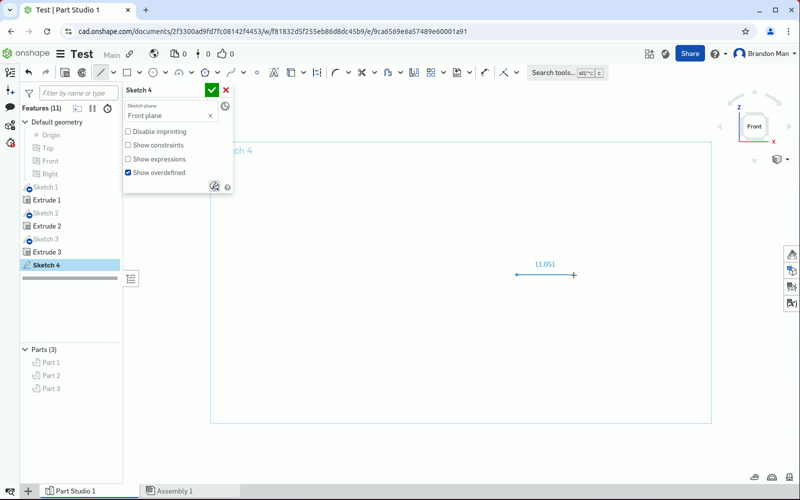
key_up(shift)
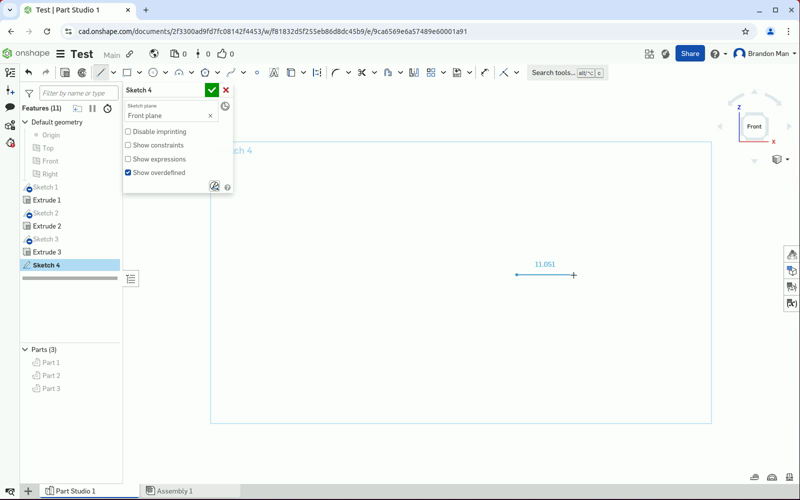
key_down(shift)
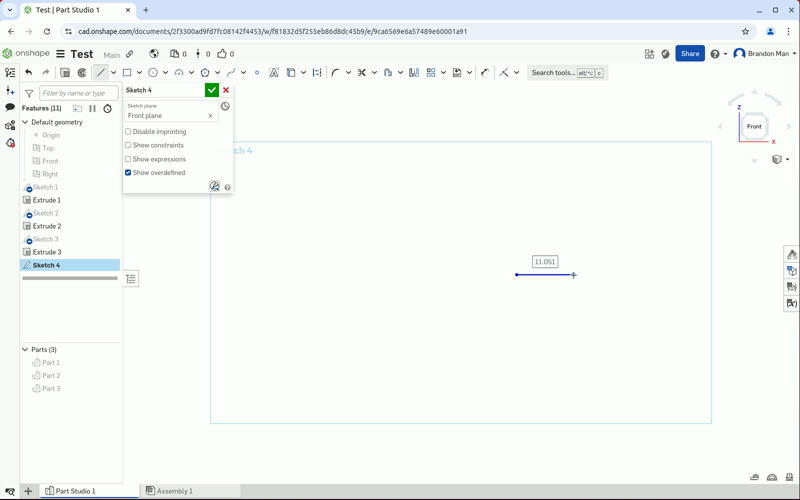
mouse_move(589, 274)
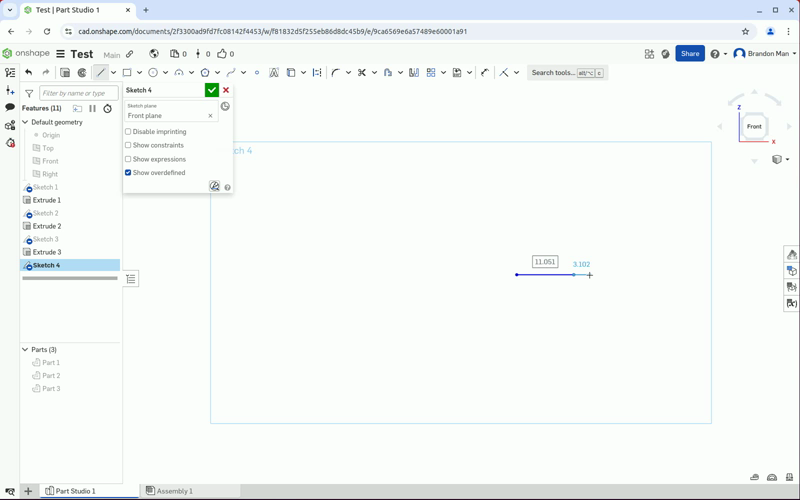
mouse_move(573, 267)
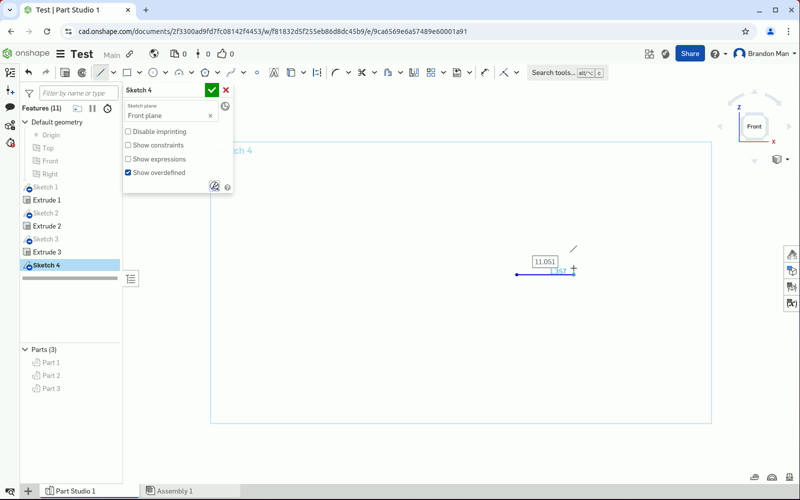
scroll(6)
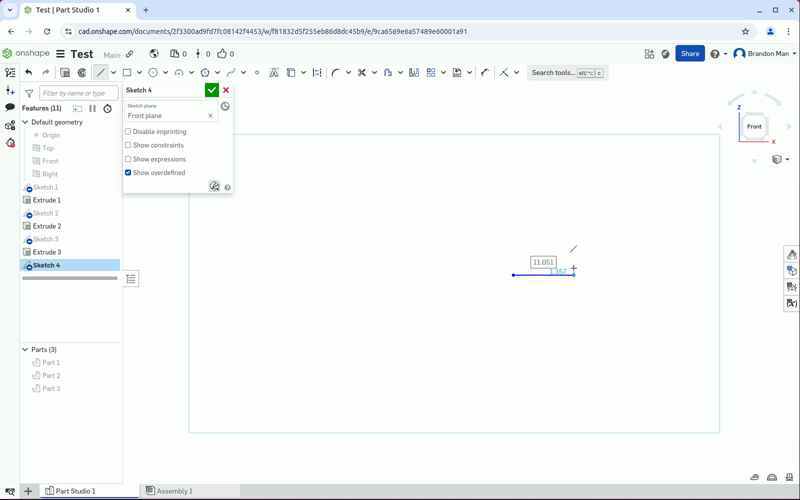
scroll(6)
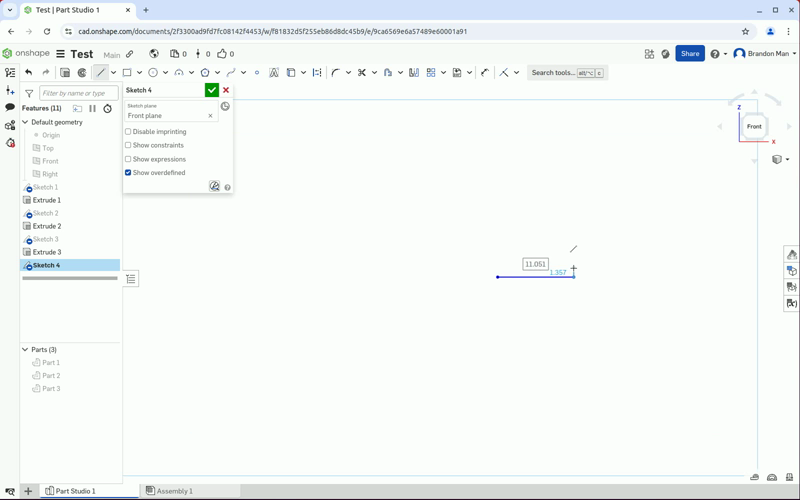
scroll(6)
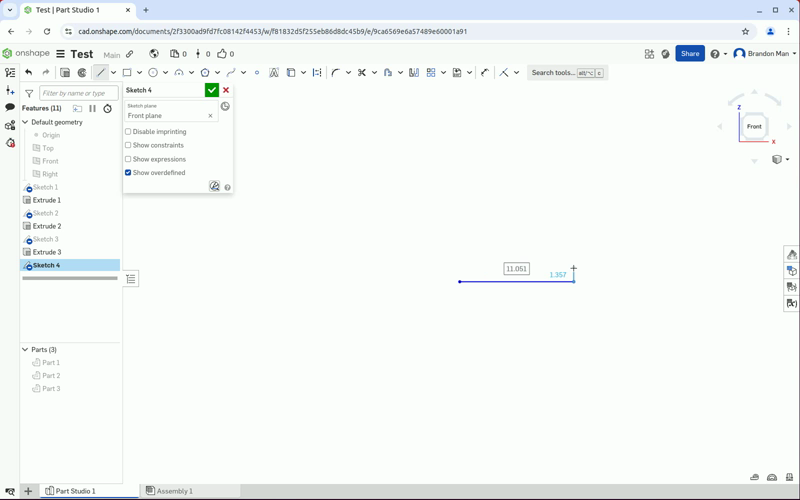
scroll(6)
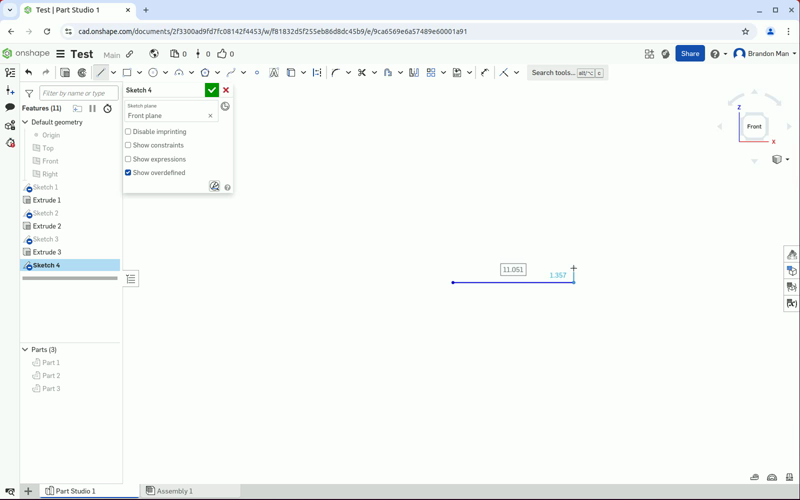
scroll(6)
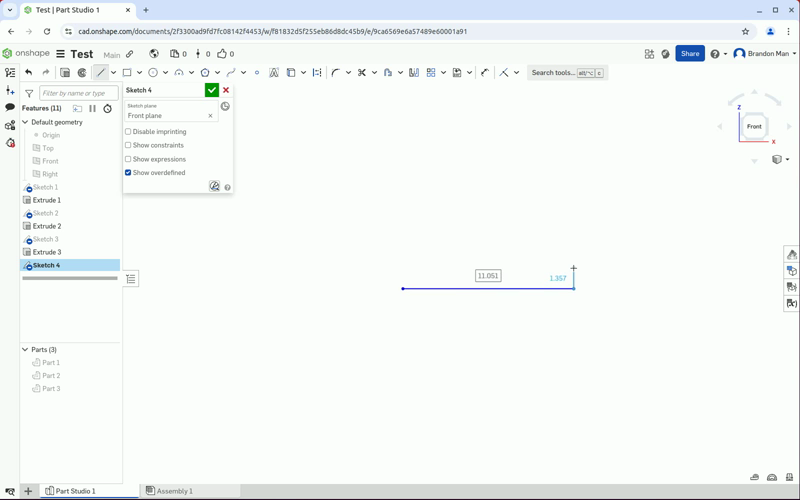
scroll(6)
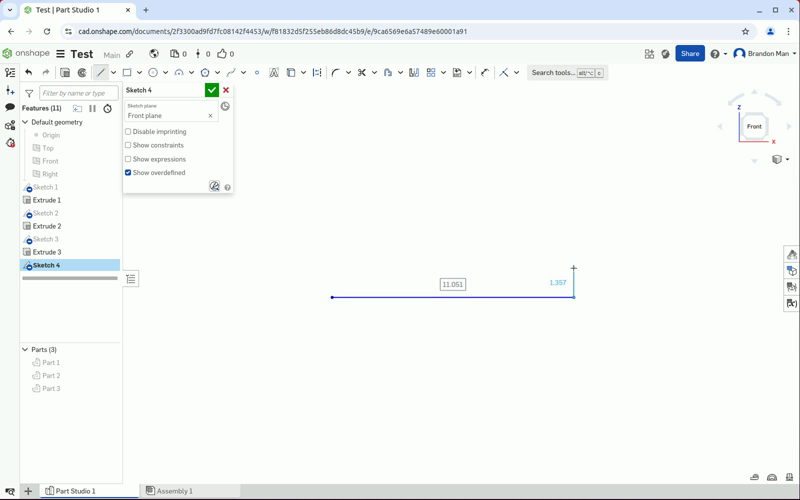
scroll(6)
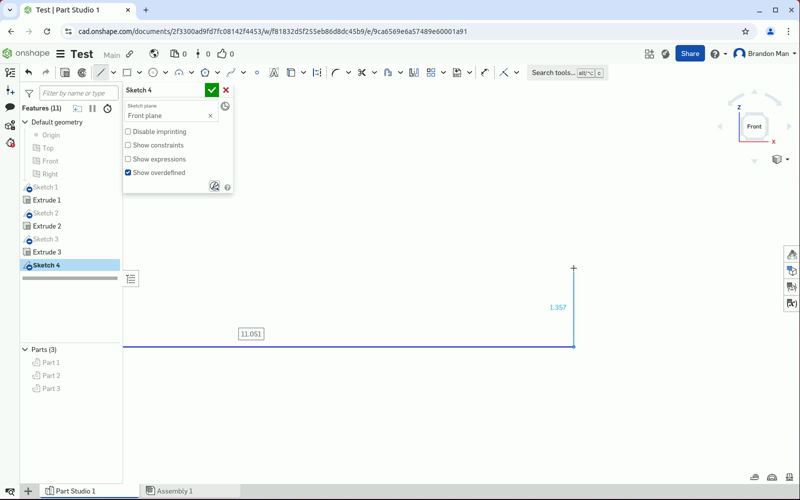
click(573, 267)
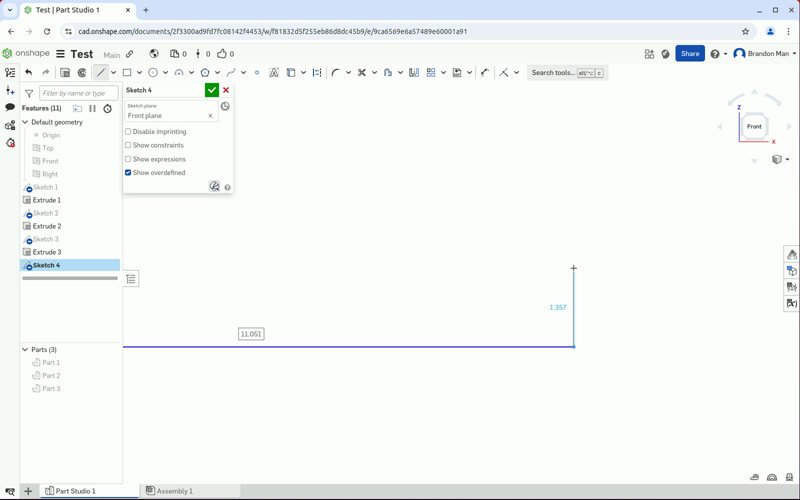
scroll(-6)
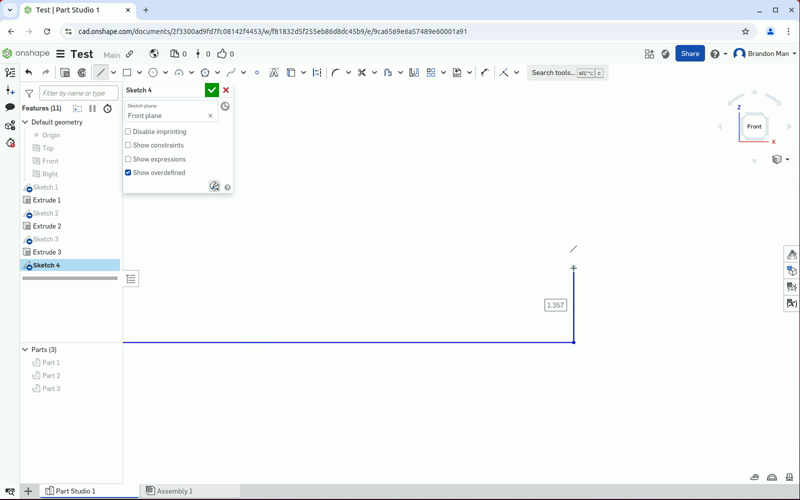
scroll(-6)
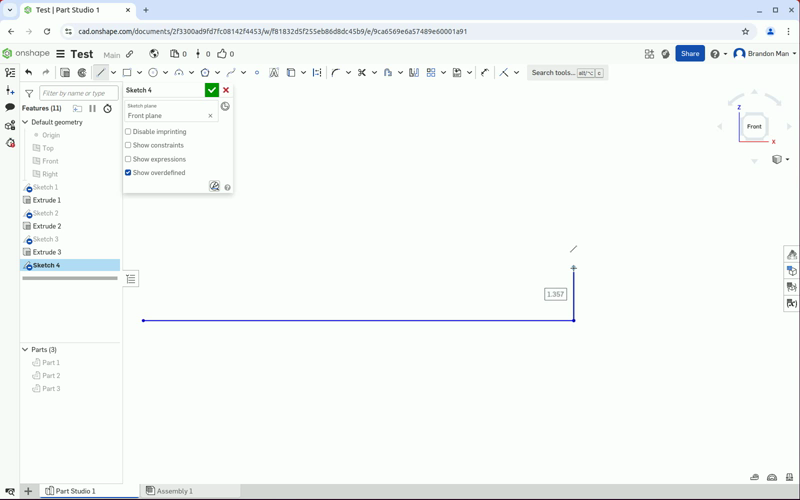
scroll(-6)
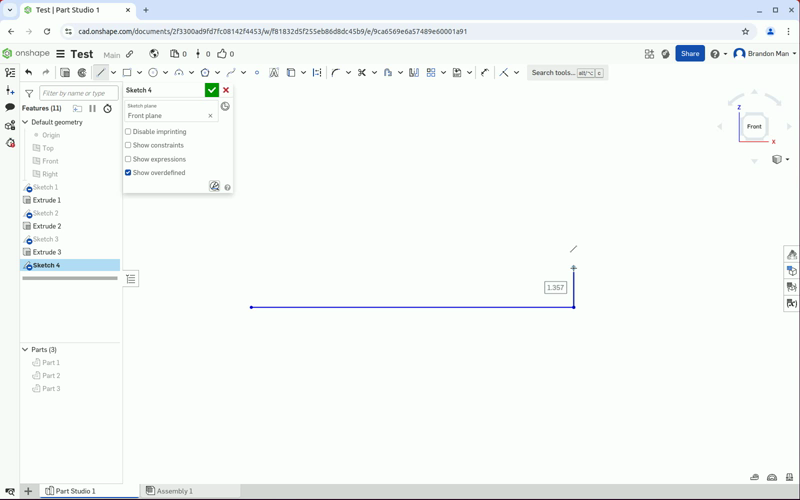
scroll(-6)
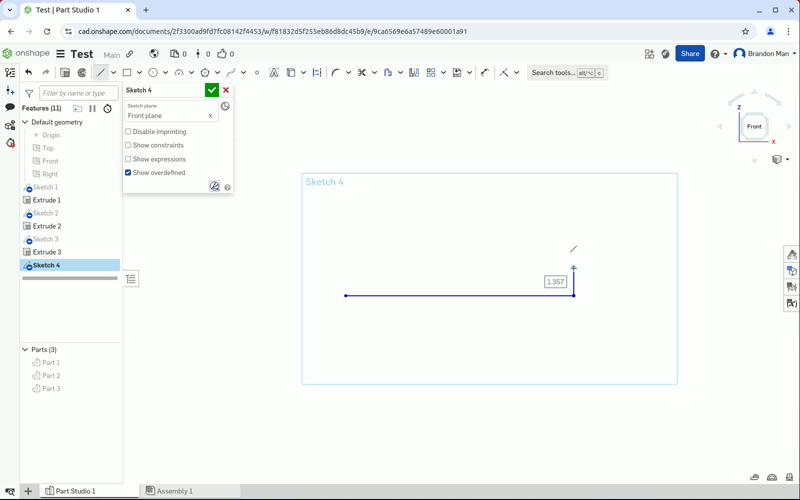
scroll(-6)
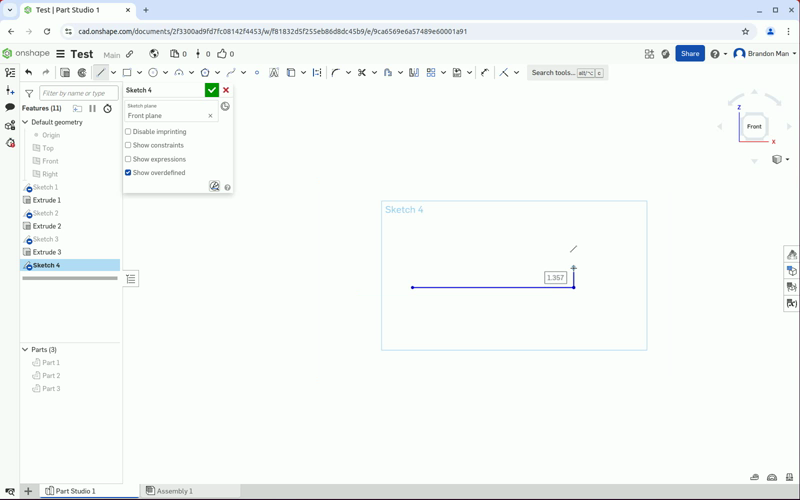
scroll(-6)
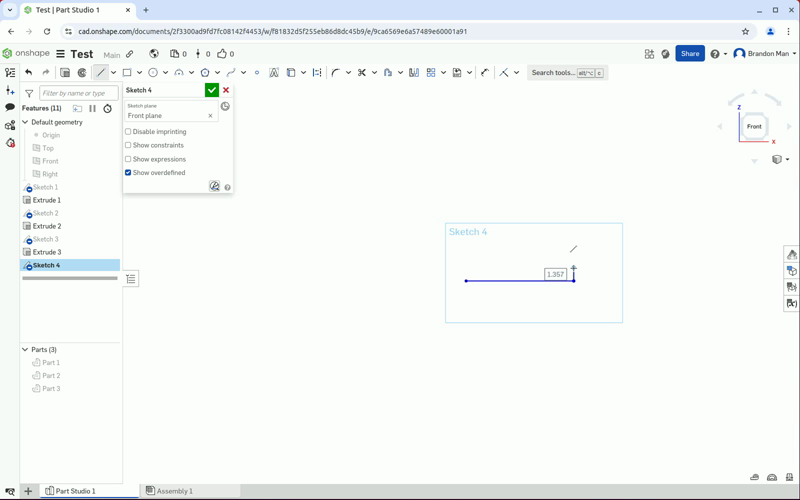
scroll(-6)
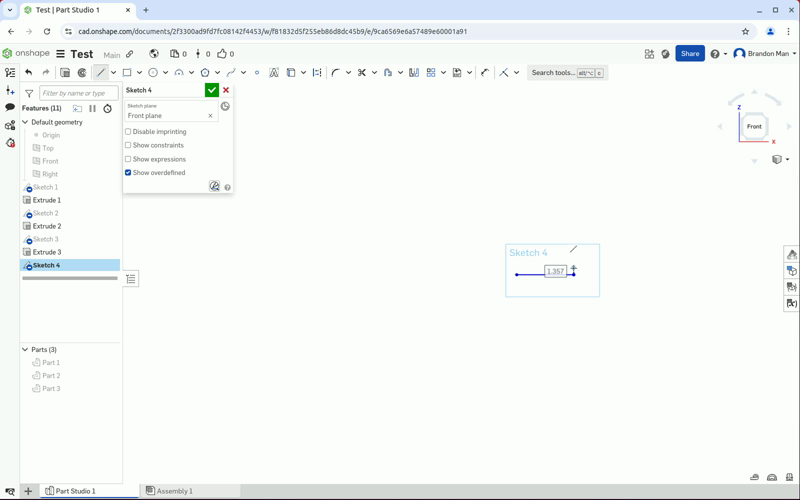
key_up(shift)
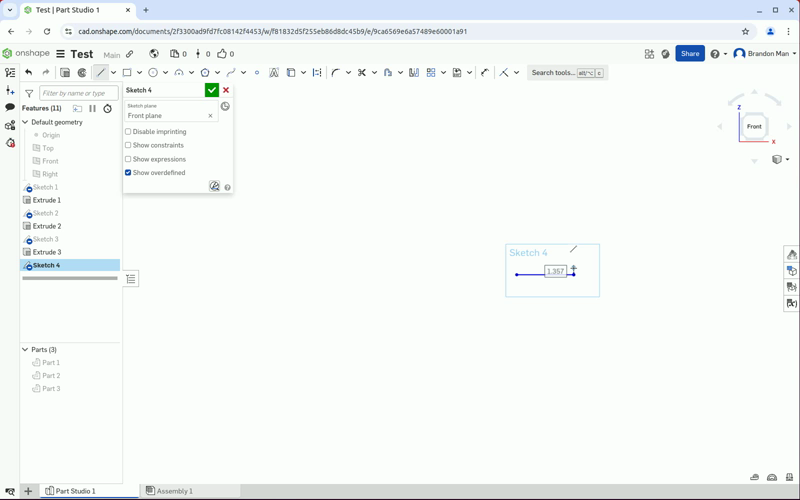
key_down(shift)
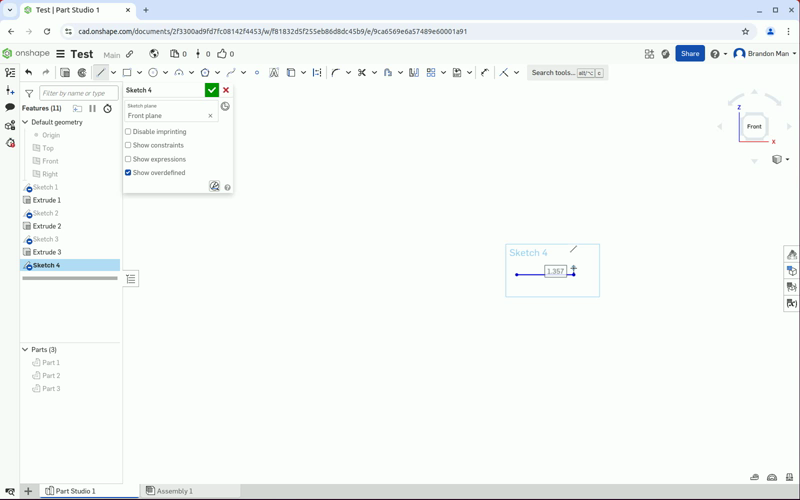
mouse_move(589, 267)
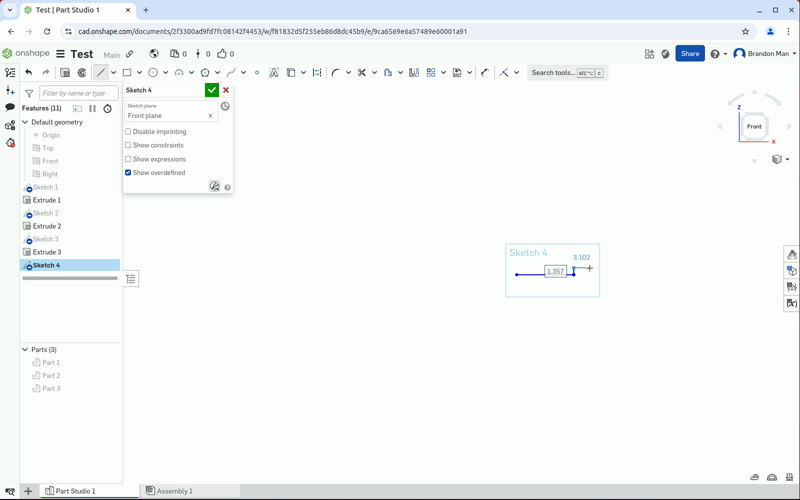
mouse_move(569, 267)
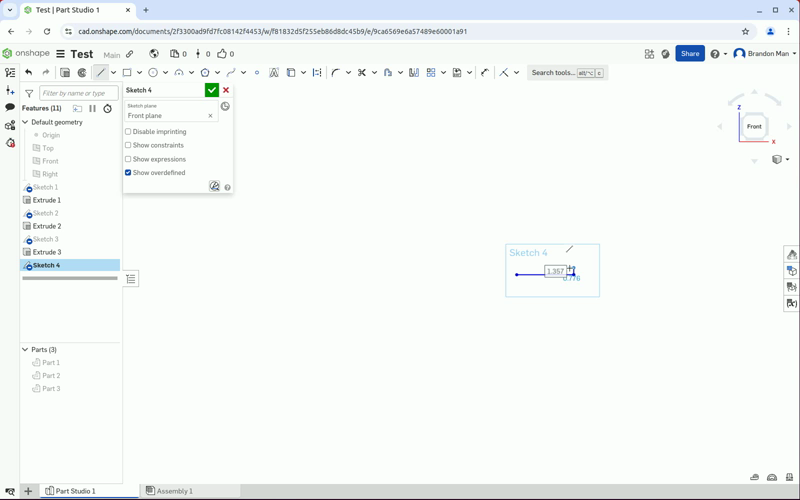
scroll(6)
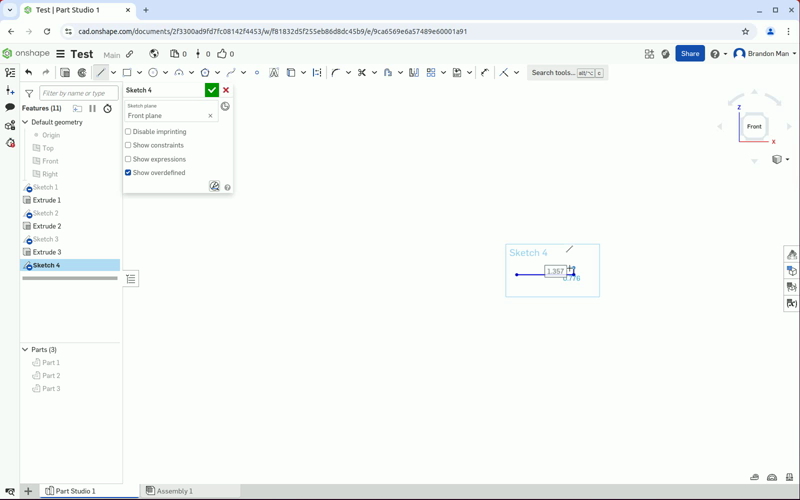
scroll(6)
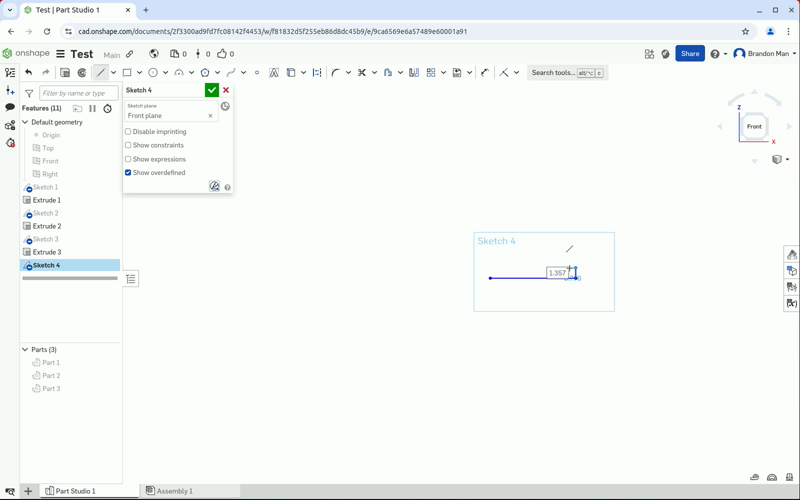
scroll(6)
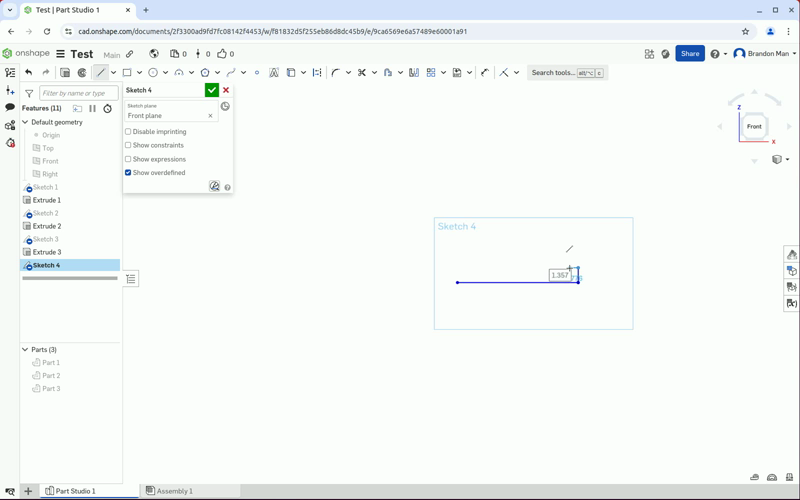
scroll(6)
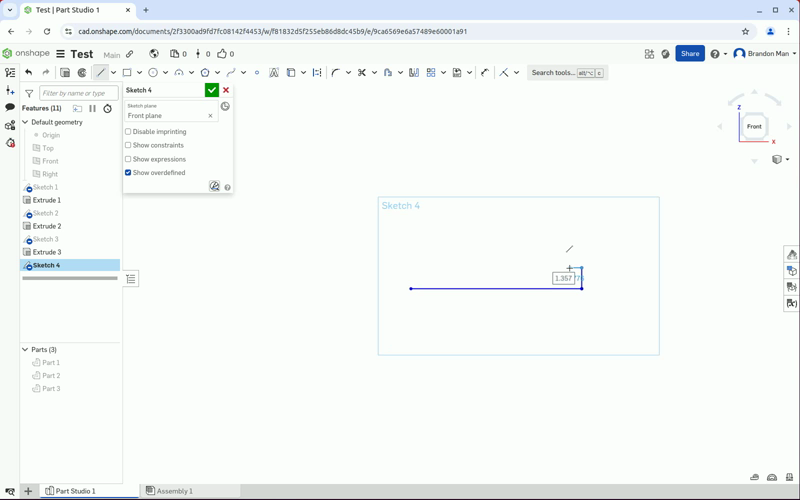
scroll(6)
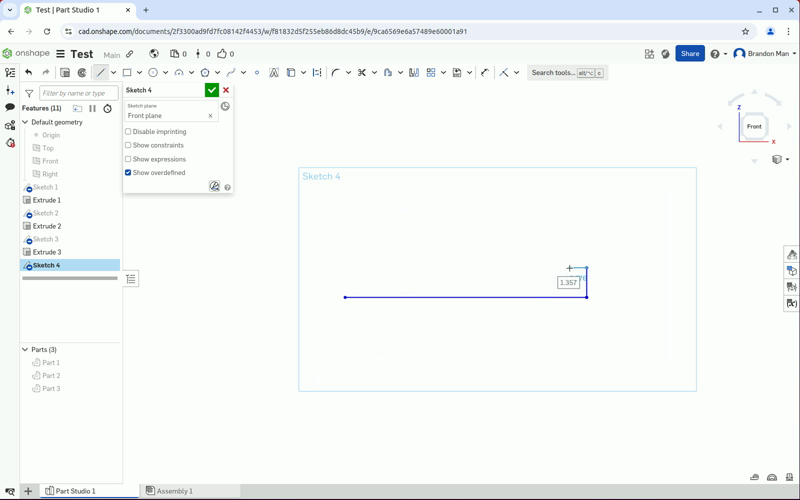
scroll(6)
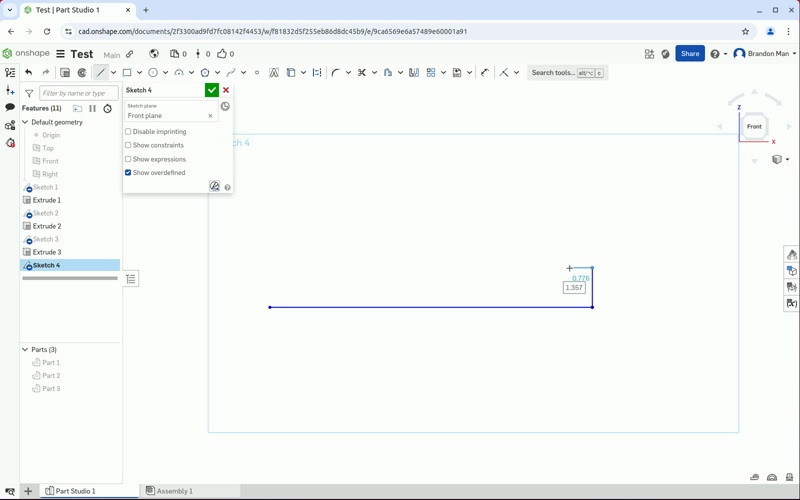
scroll(6)
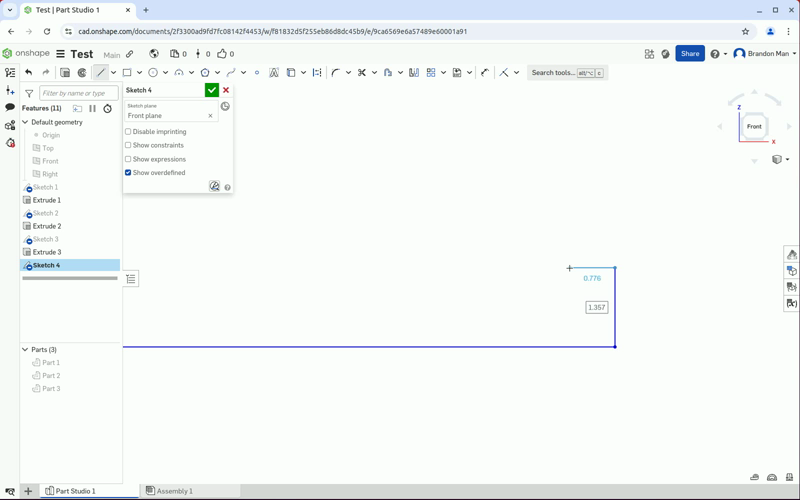
click(569, 267)
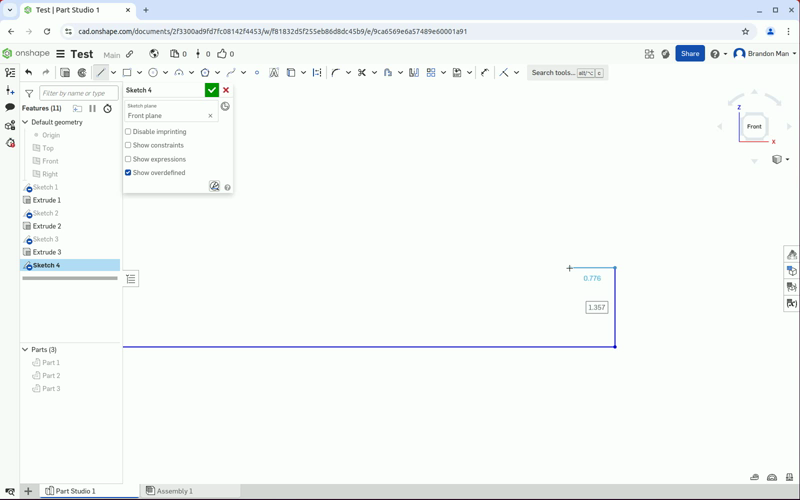
scroll(-6)
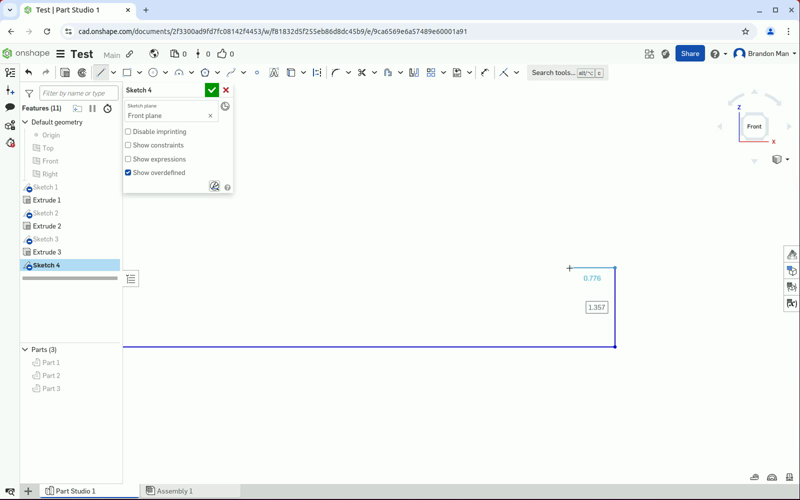
scroll(-6)
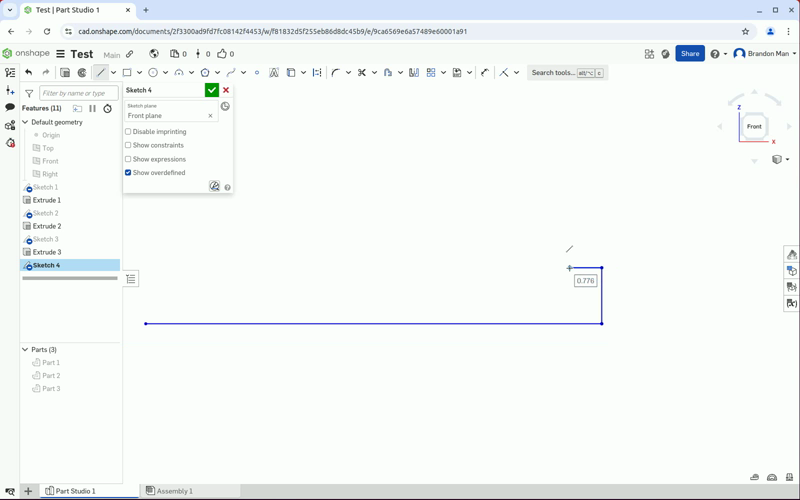
scroll(-6)
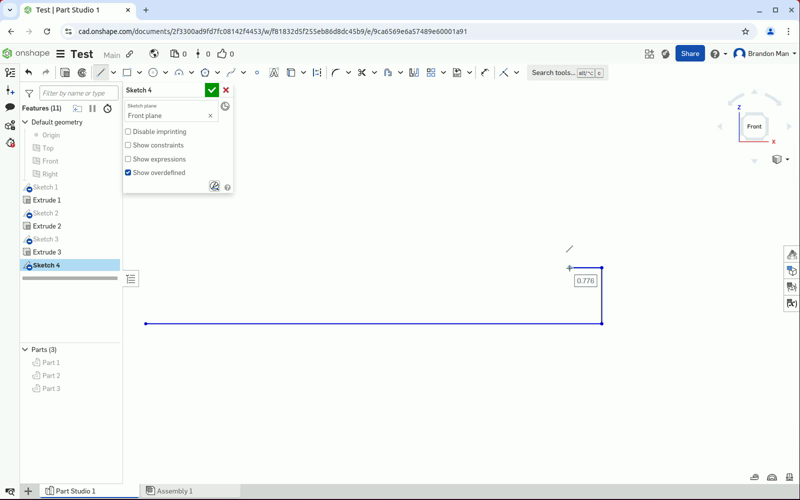
scroll(-6)
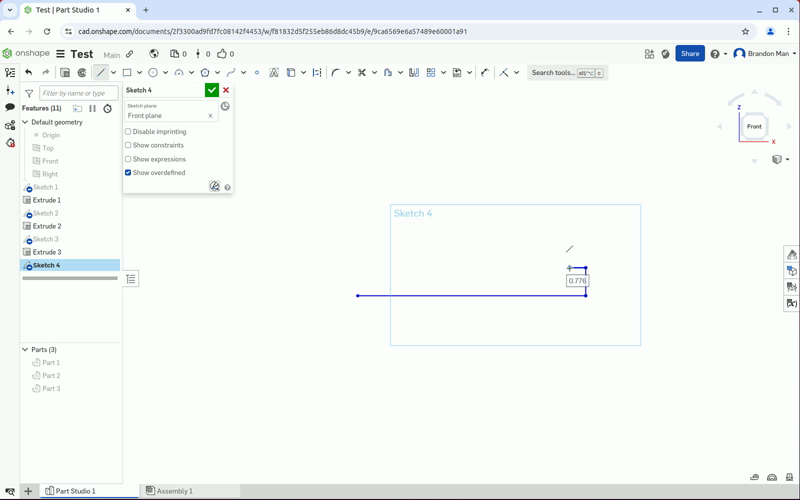
scroll(-6)
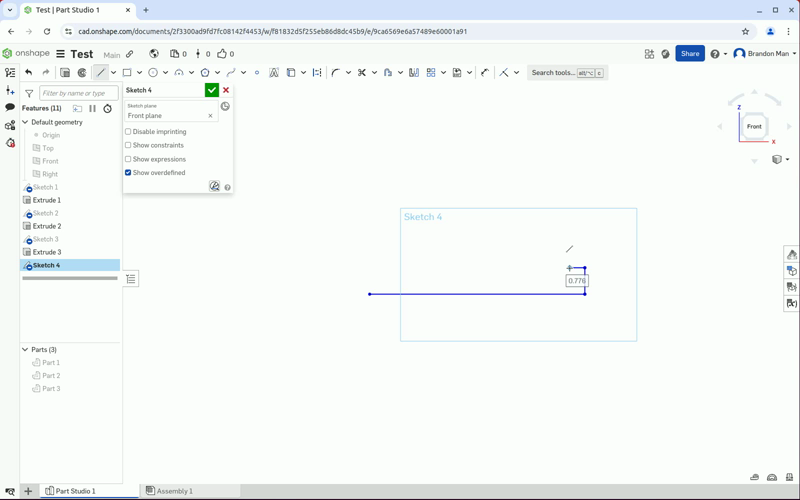
scroll(-6)
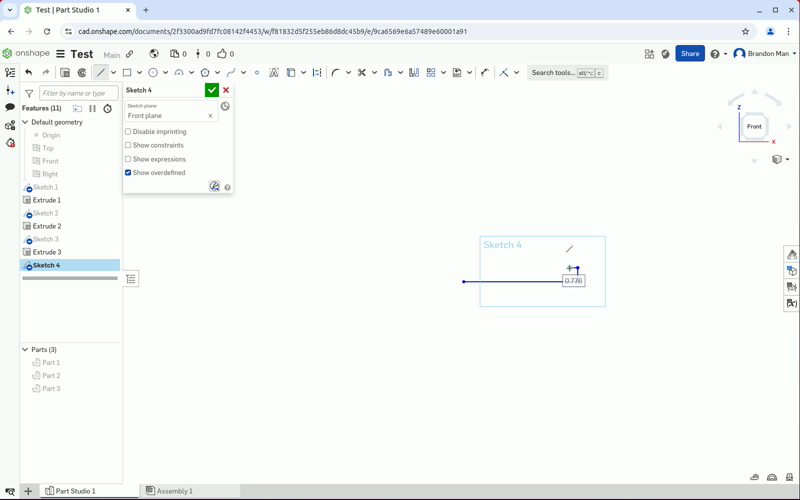
scroll(-6)
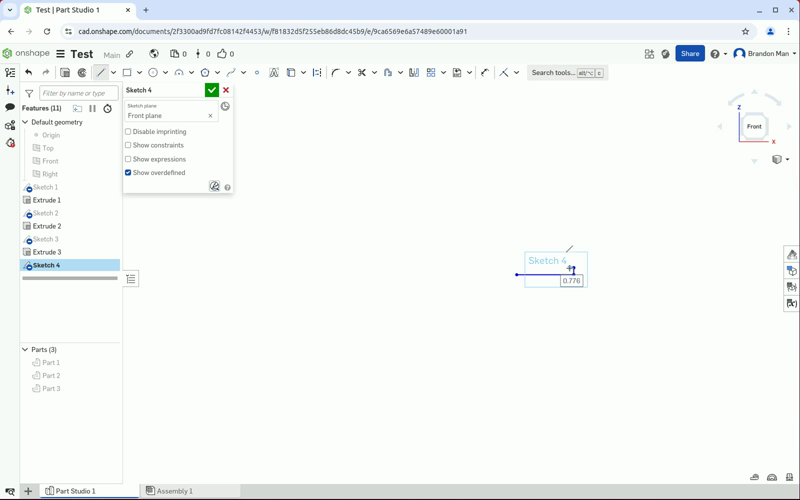
key_up(shift)
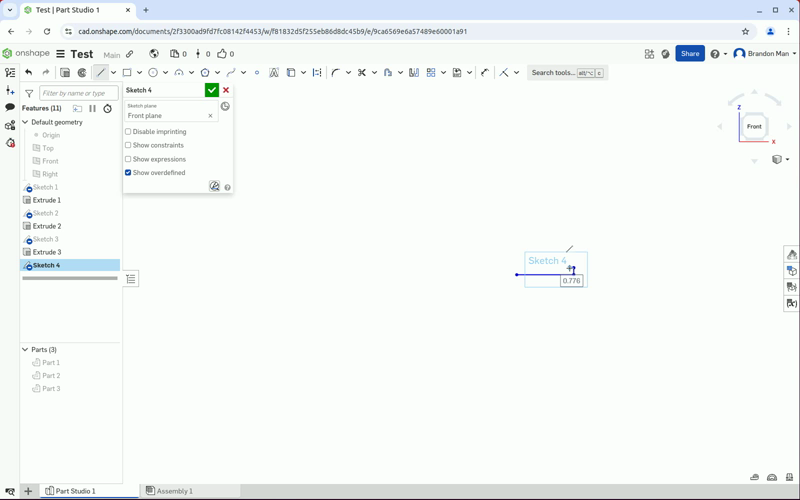
key_down(shift)
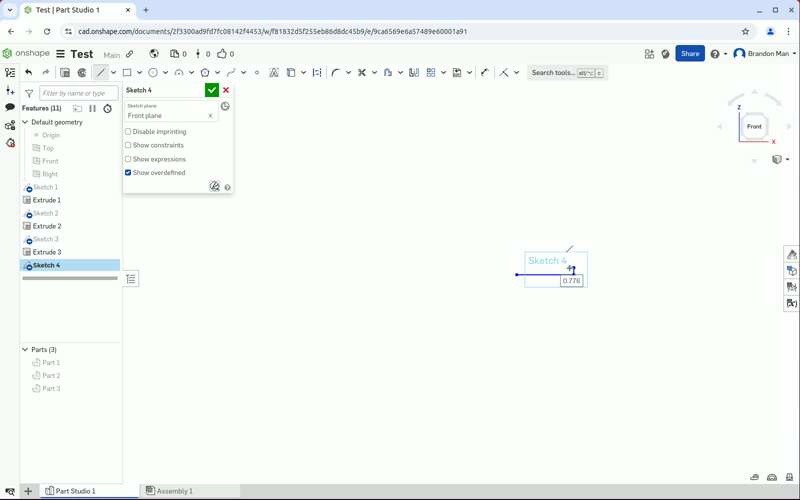
mouse_move(589, 267)
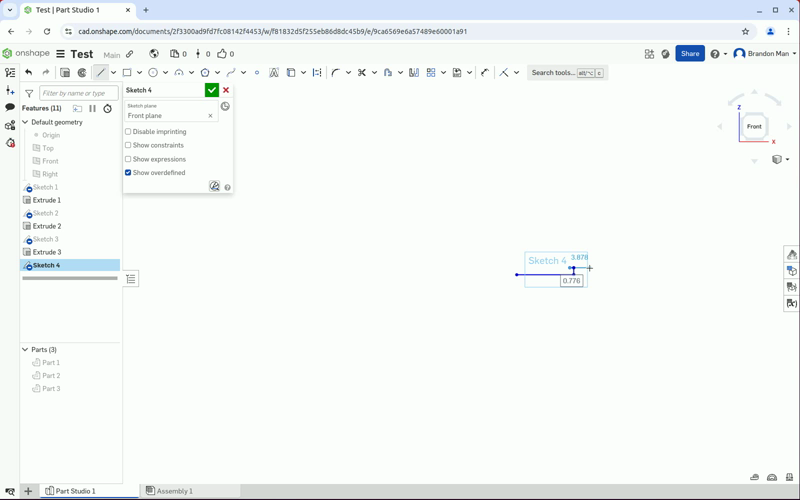
mouse_move(569, 266)
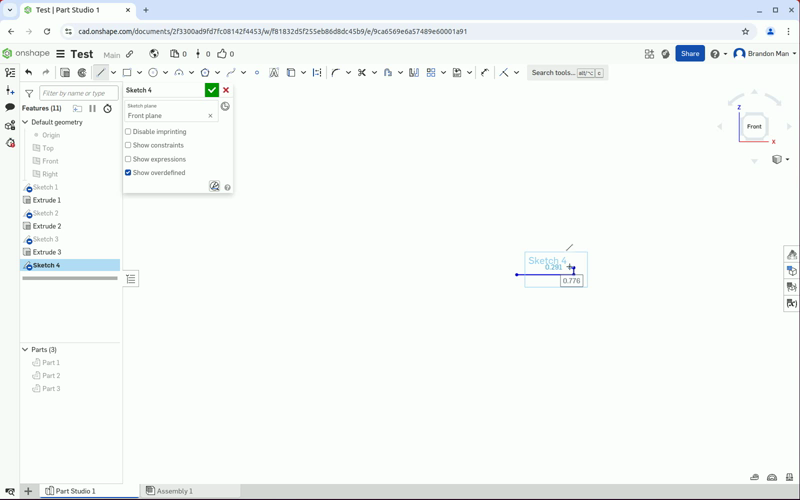
scroll(6)
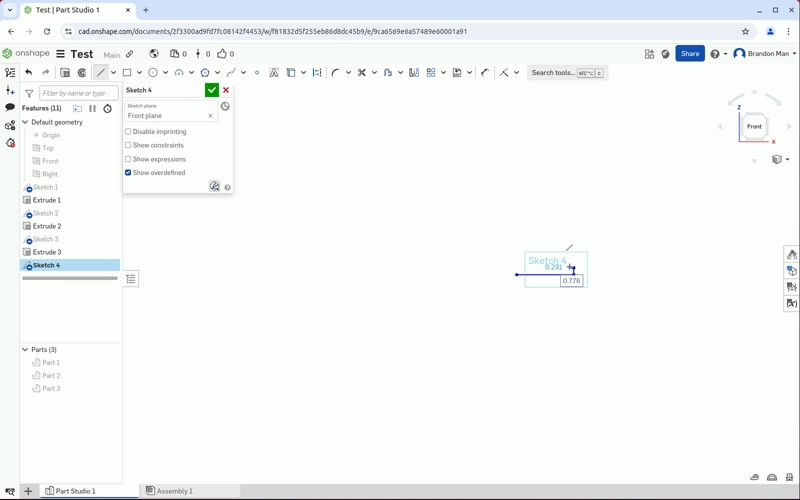
scroll(6)
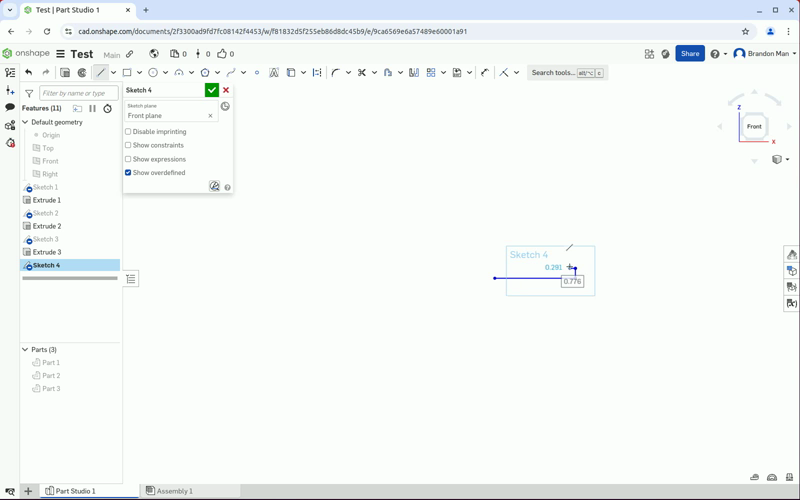
scroll(6)
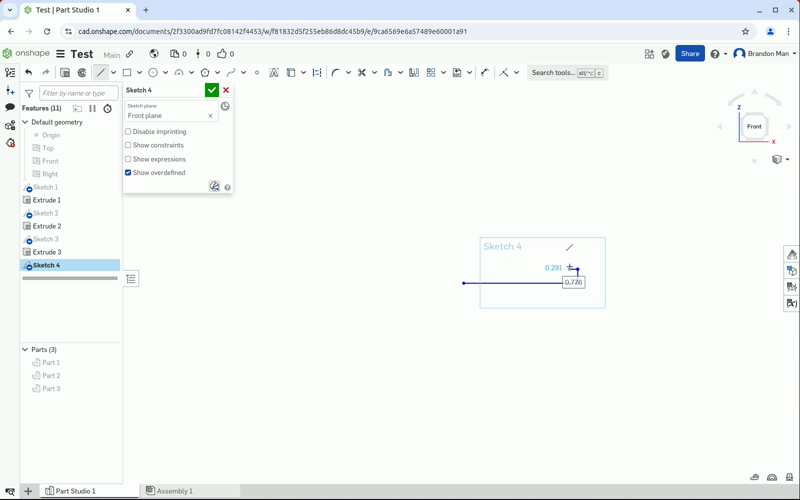
scroll(6)
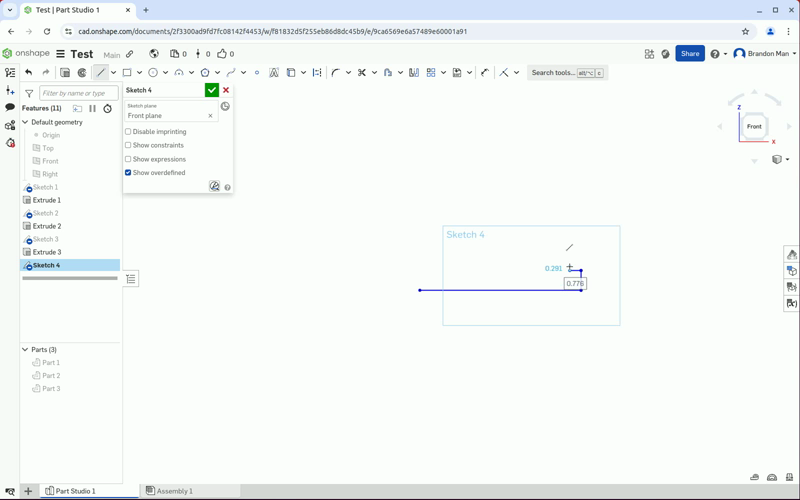
scroll(6)
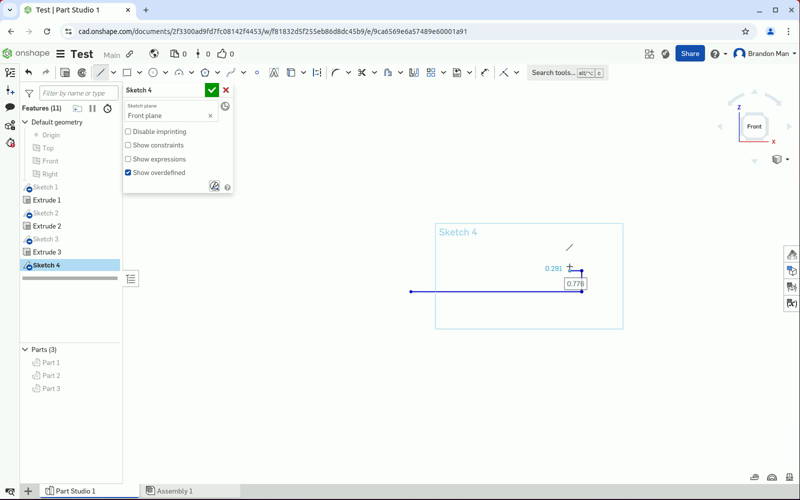
scroll(6)
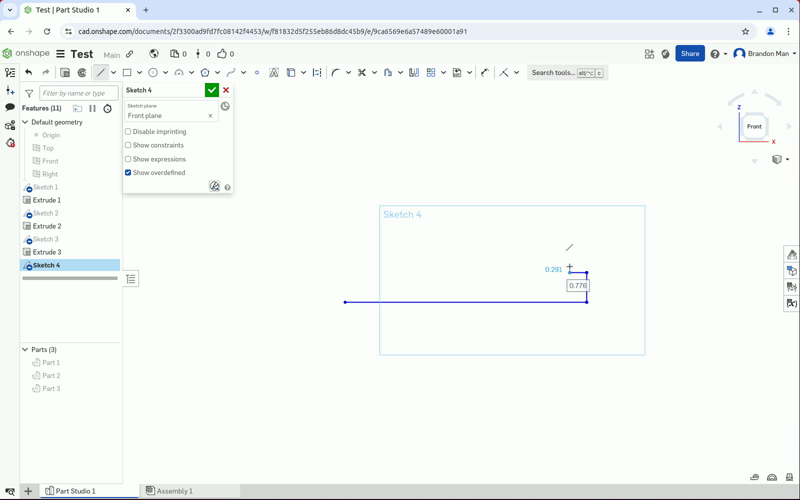
scroll(6)
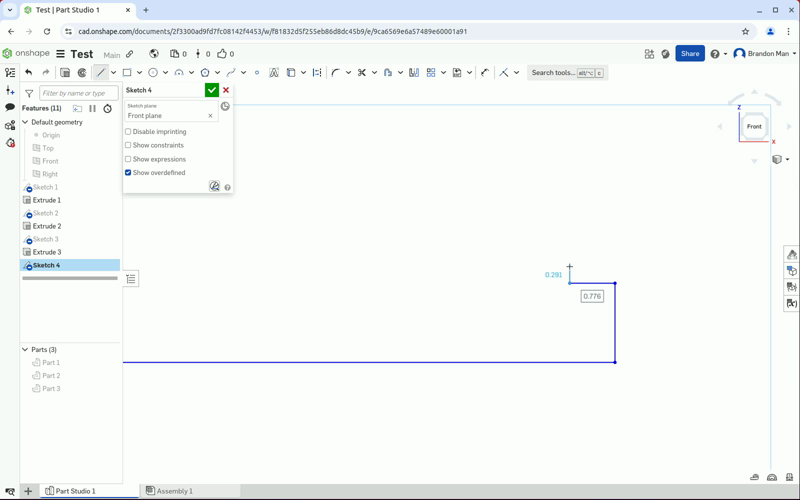
click(569, 266)
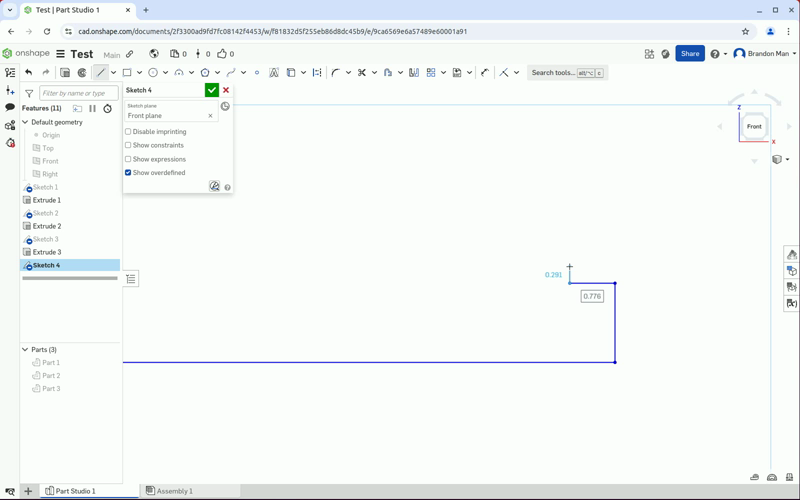
scroll(-6)
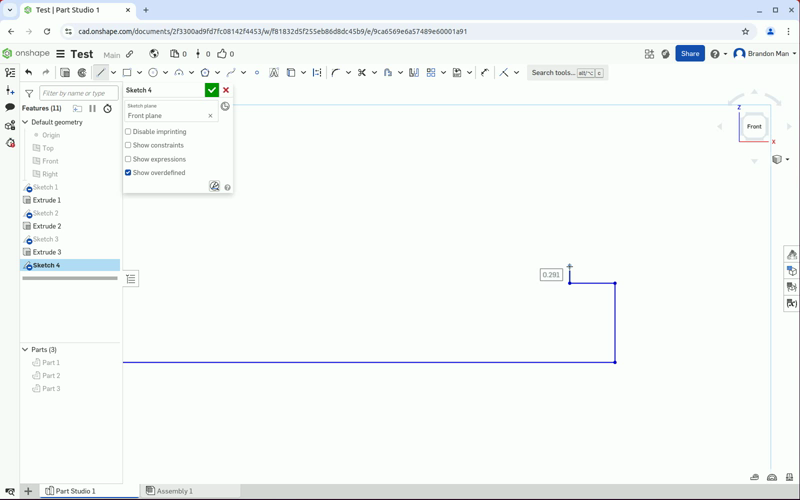
scroll(-6)
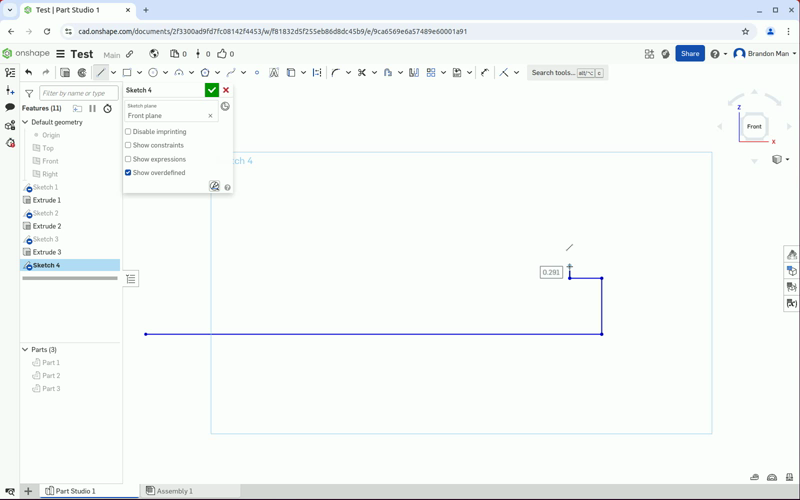
scroll(-6)
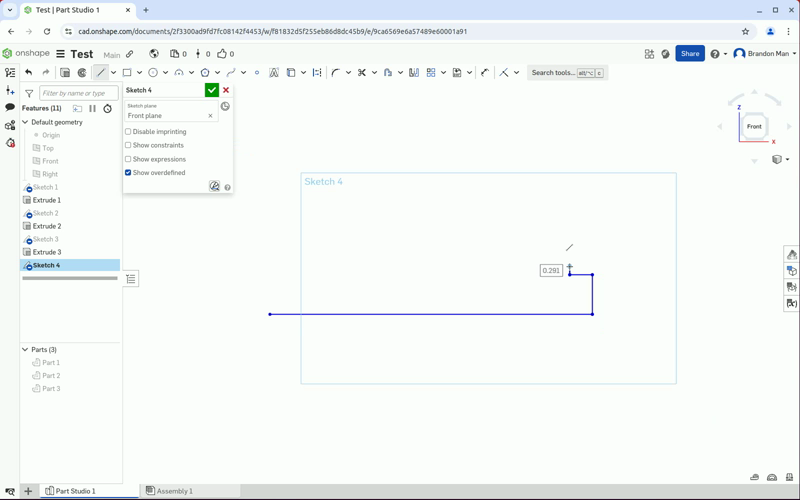
scroll(-6)
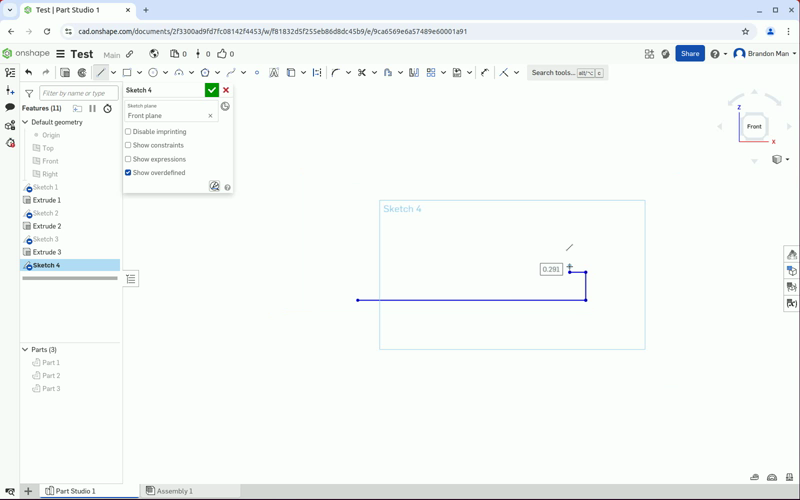
scroll(-6)
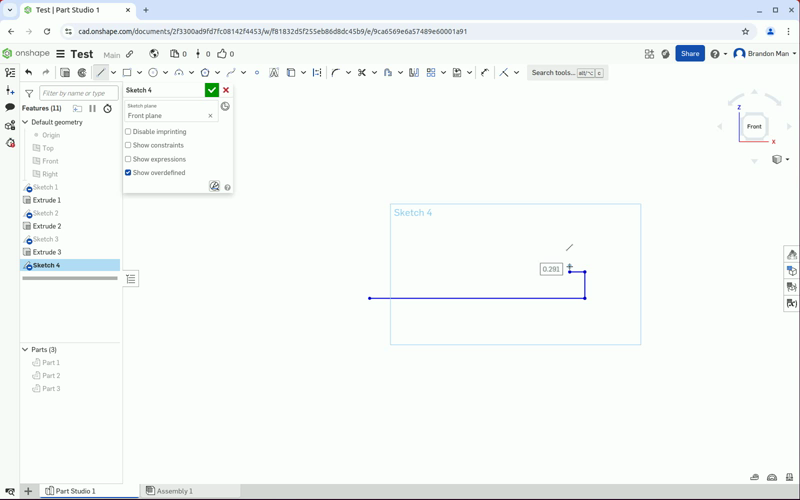
scroll(-6)
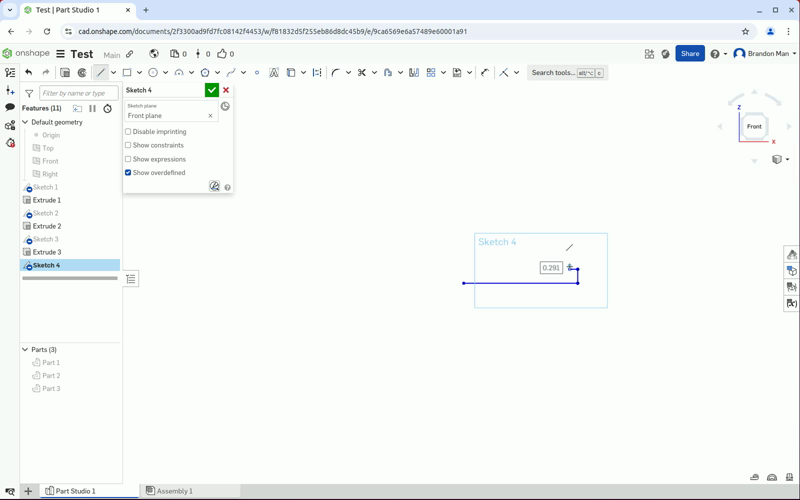
scroll(-6)
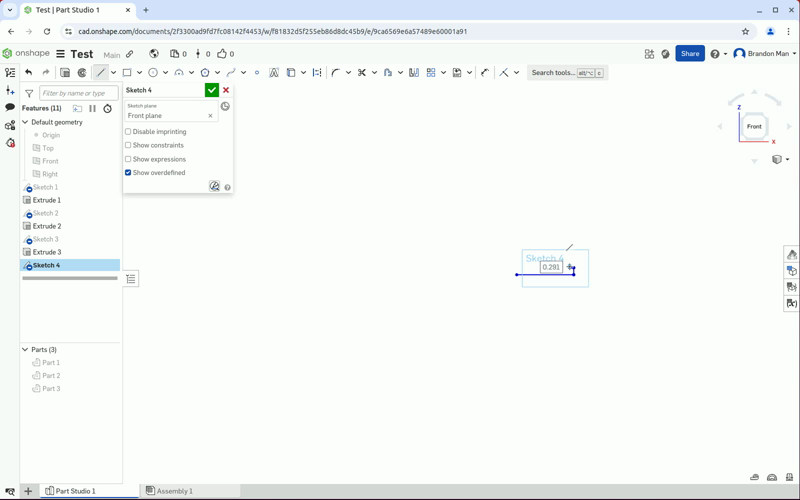
key_up(shift)
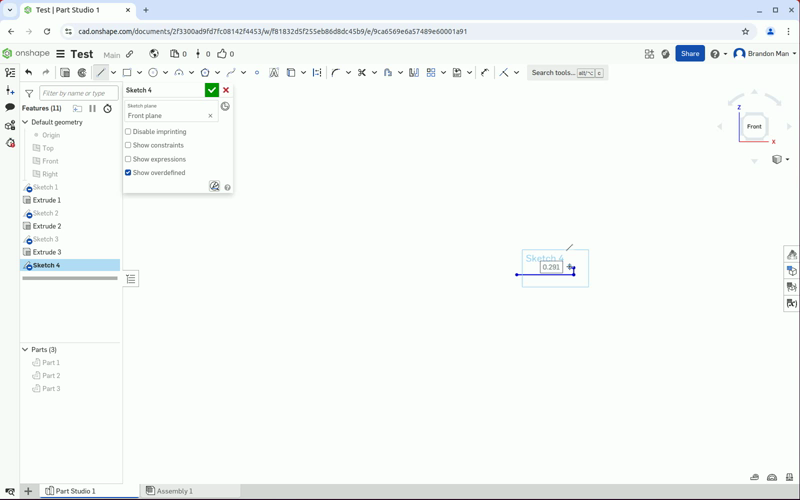
key_down(shift)
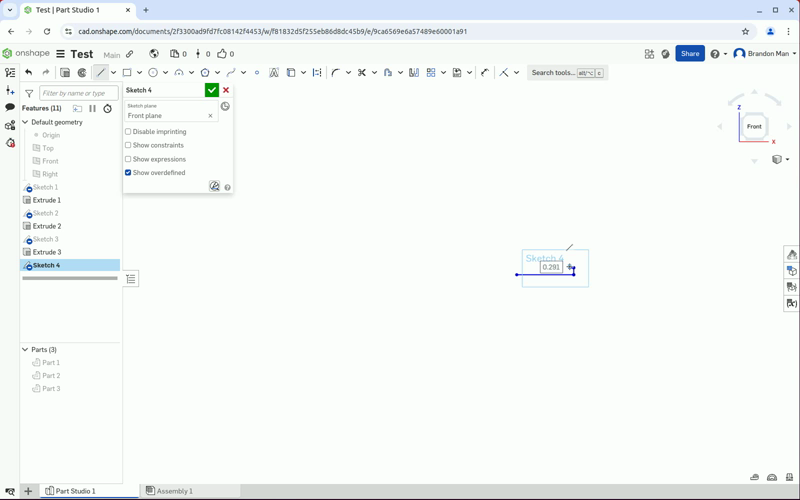
mouse_move(589, 266)
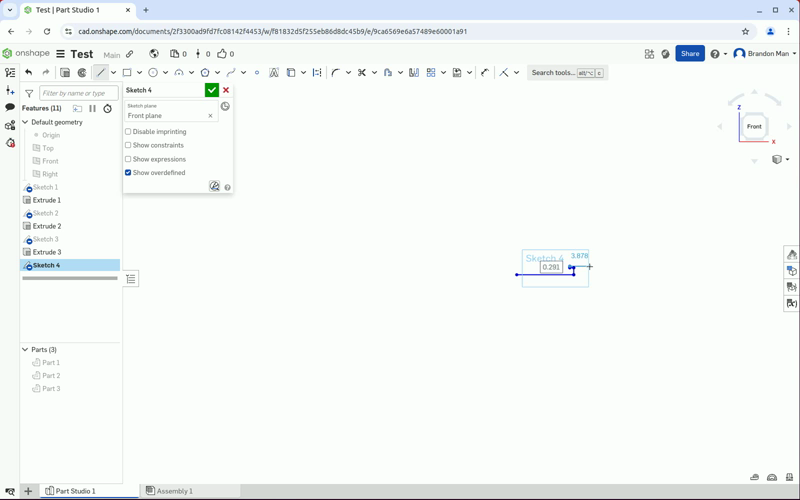
mouse_move(555, 266)
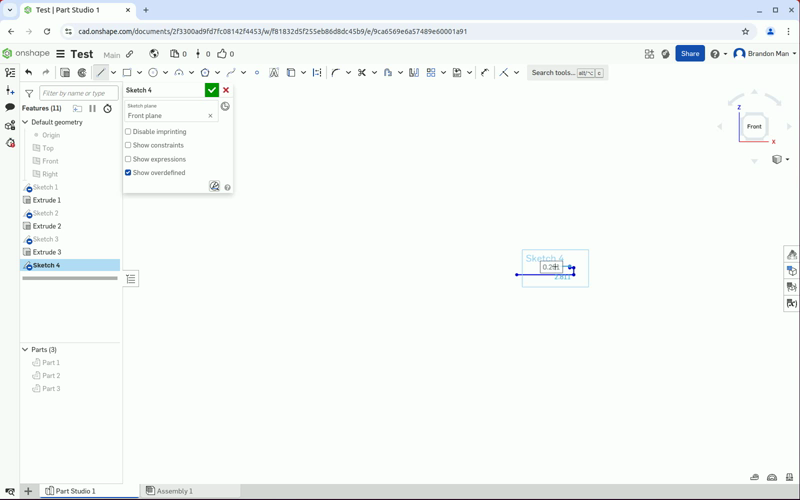
click(555, 266)
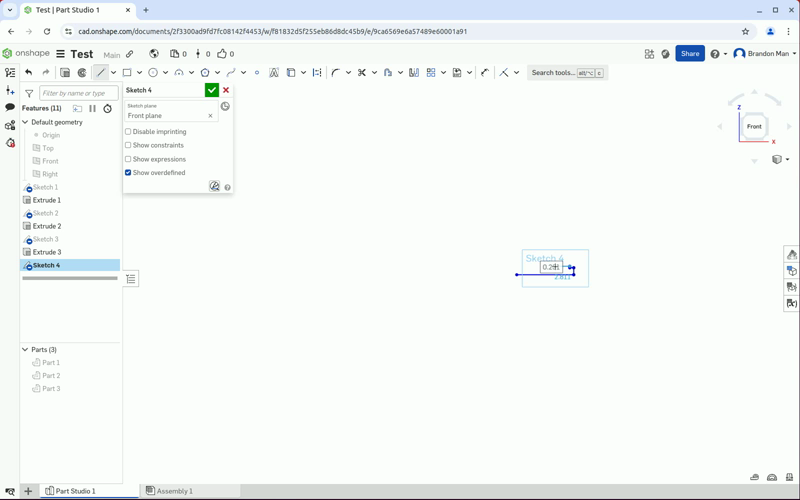
key_up(shift)
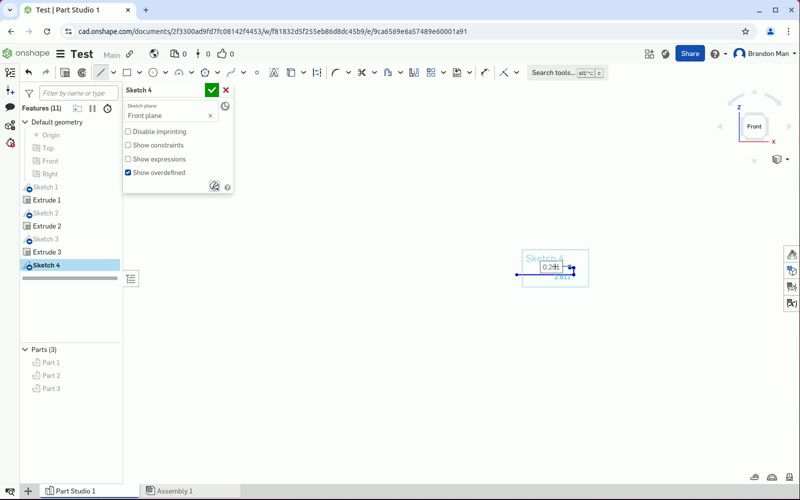
key_down(shift)
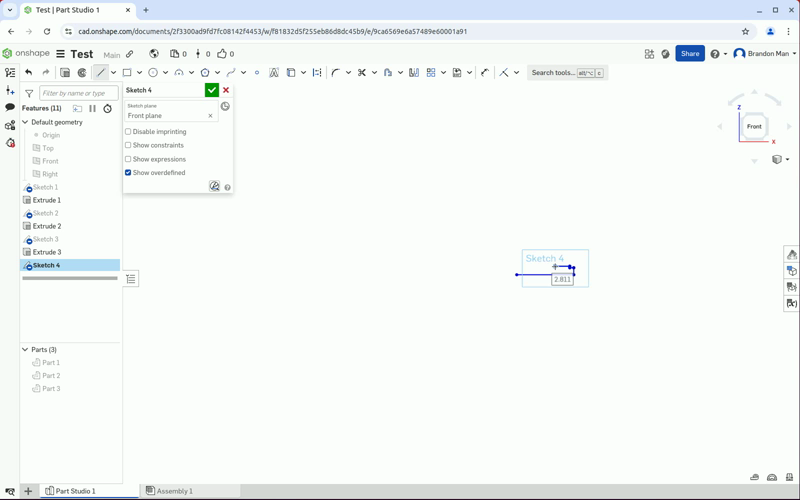
mouse_move(585, 266)
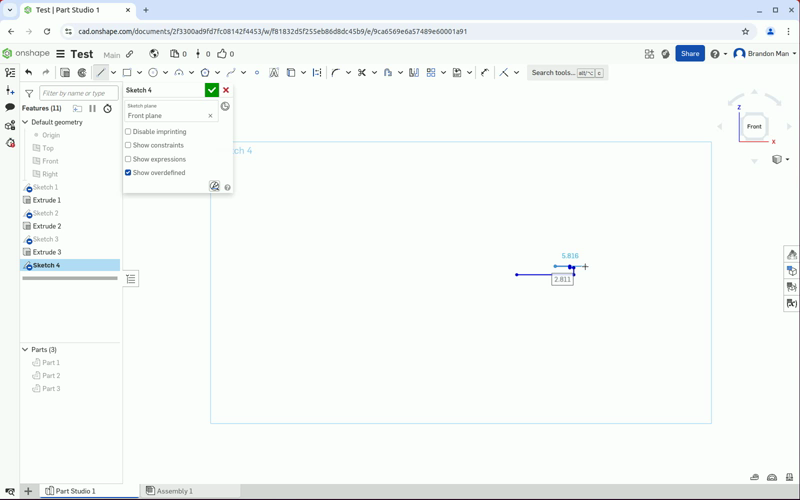
mouse_move(555, 267)
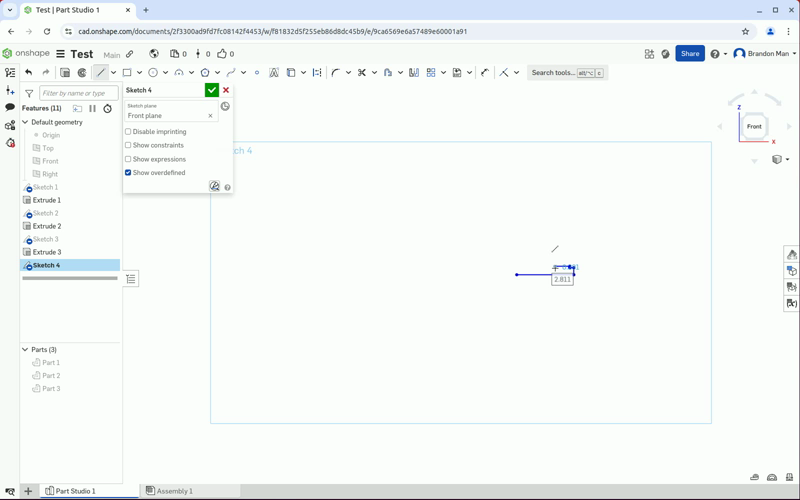
scroll(6)
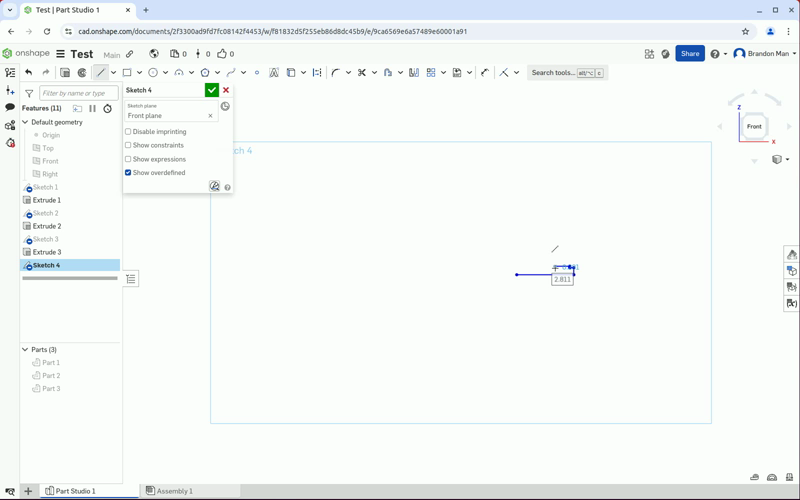
scroll(6)
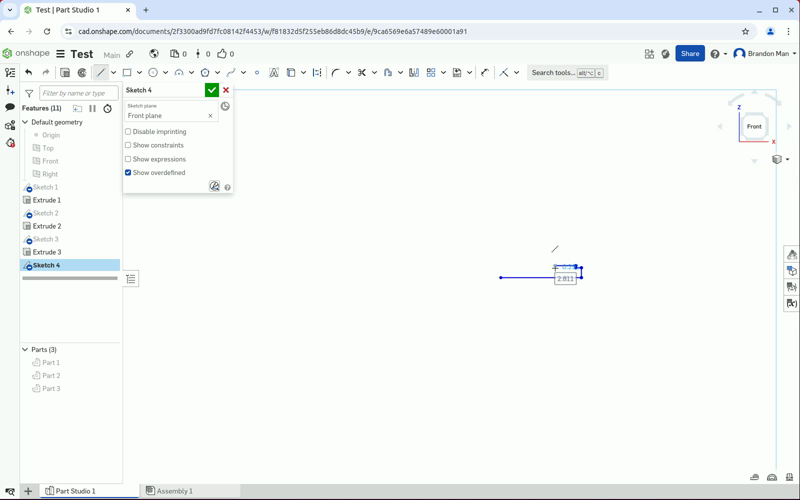
scroll(6)
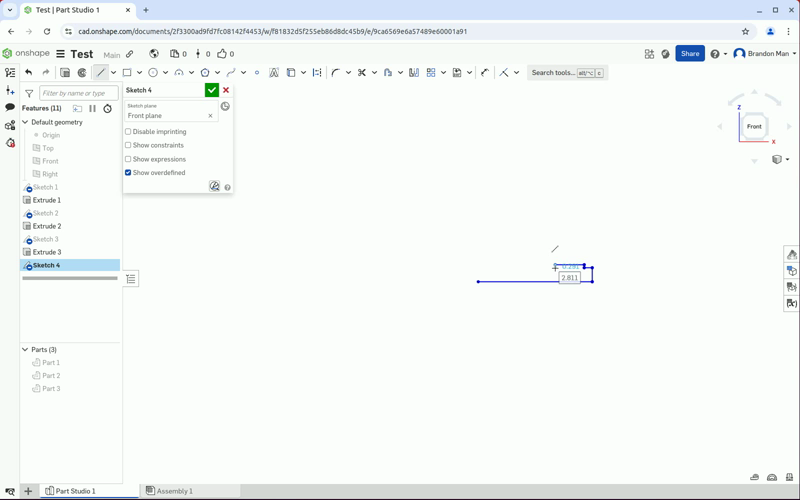
scroll(6)
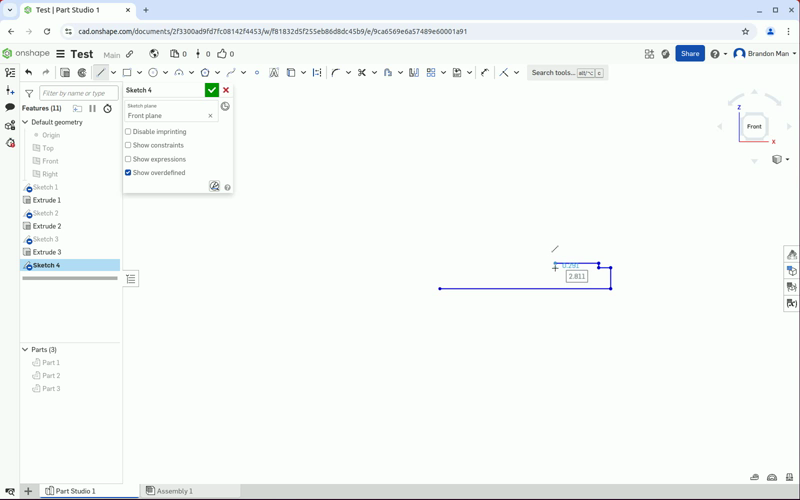
scroll(6)
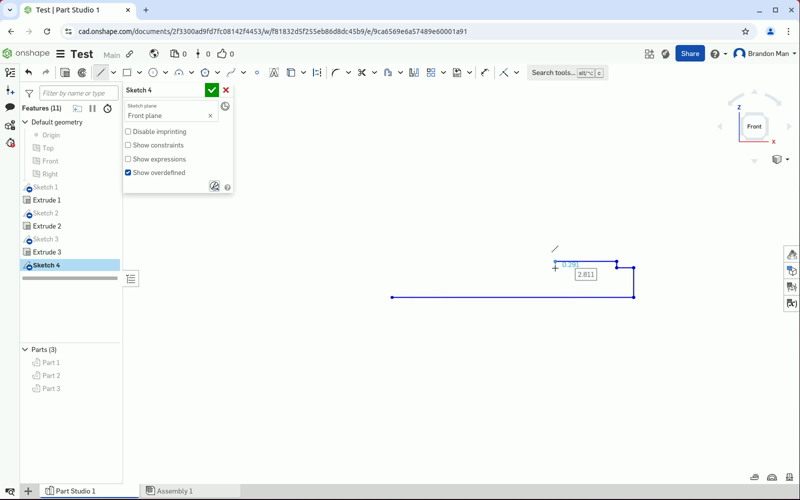
scroll(6)
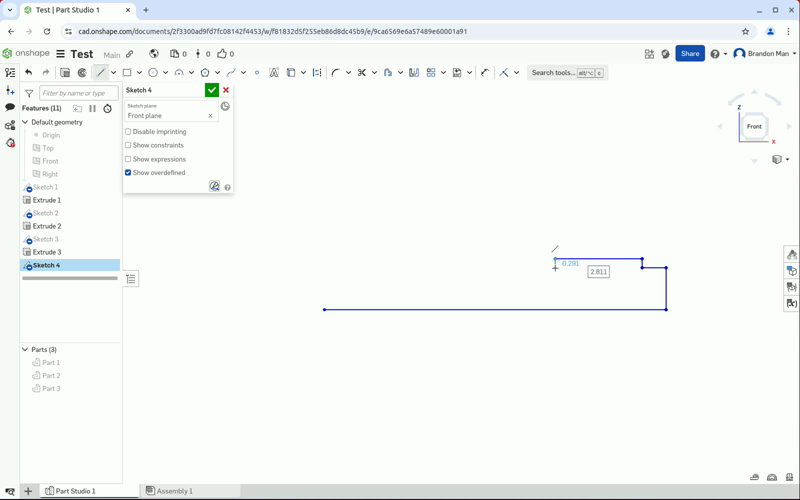
scroll(6)
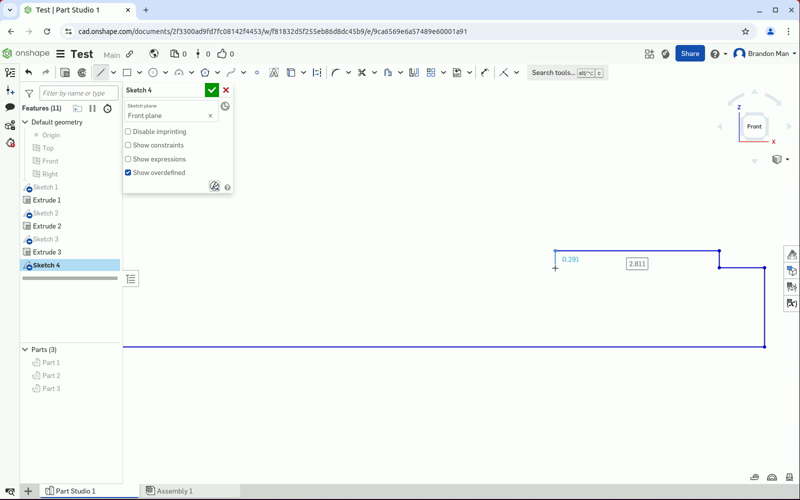
click(555, 267)
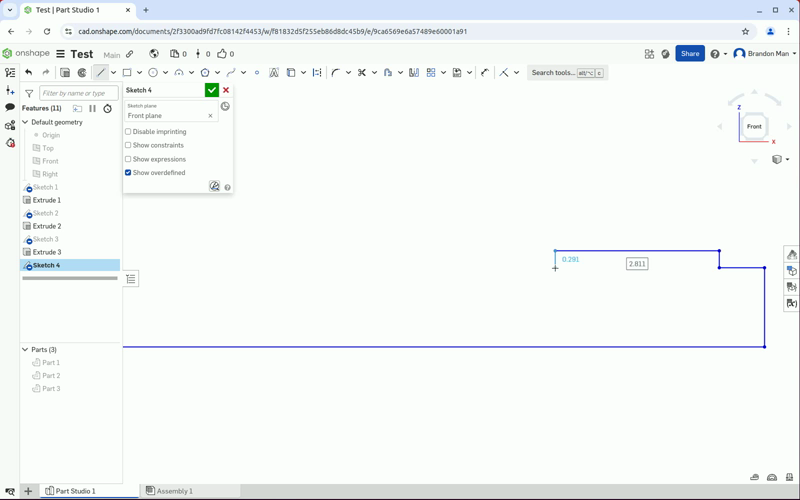
scroll(-6)
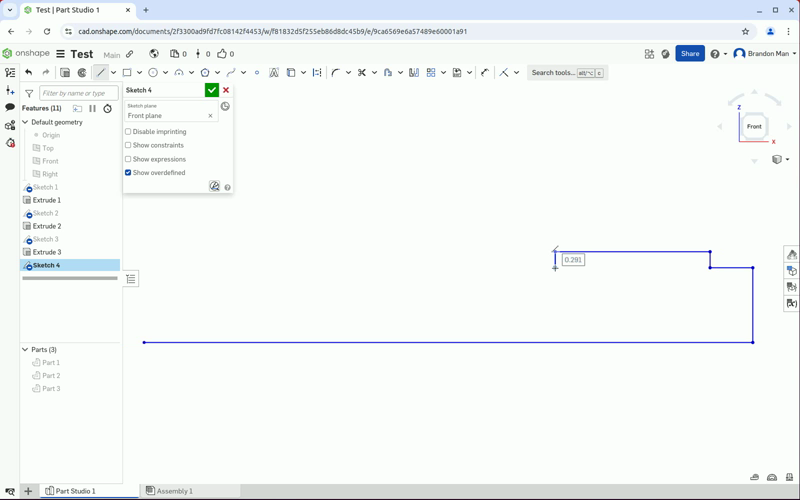
scroll(-6)
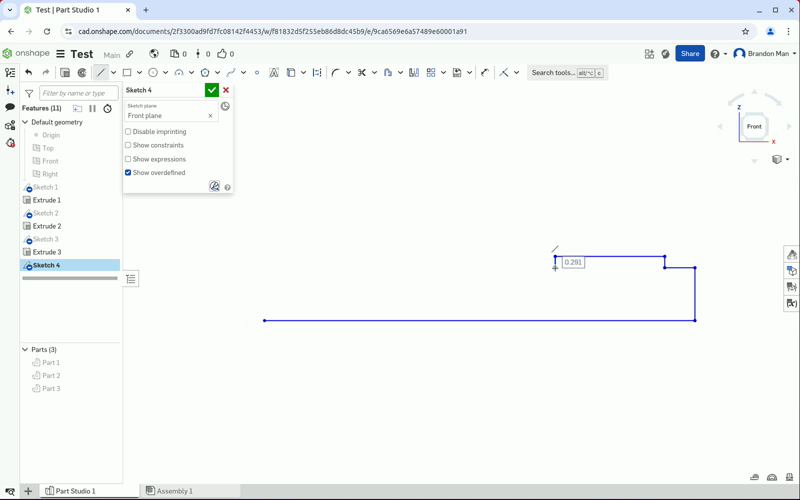
scroll(-6)
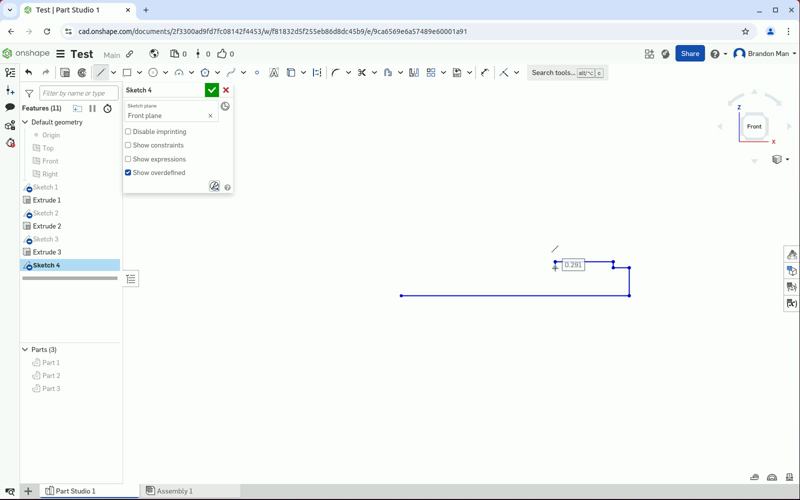
scroll(-6)
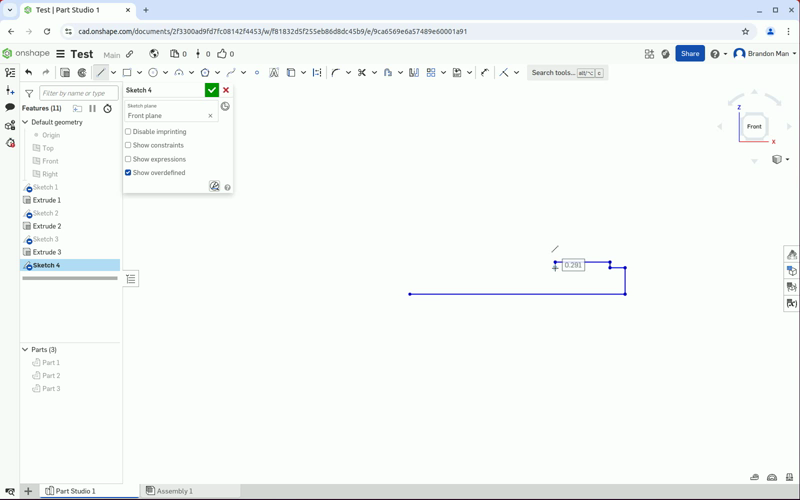
scroll(-6)
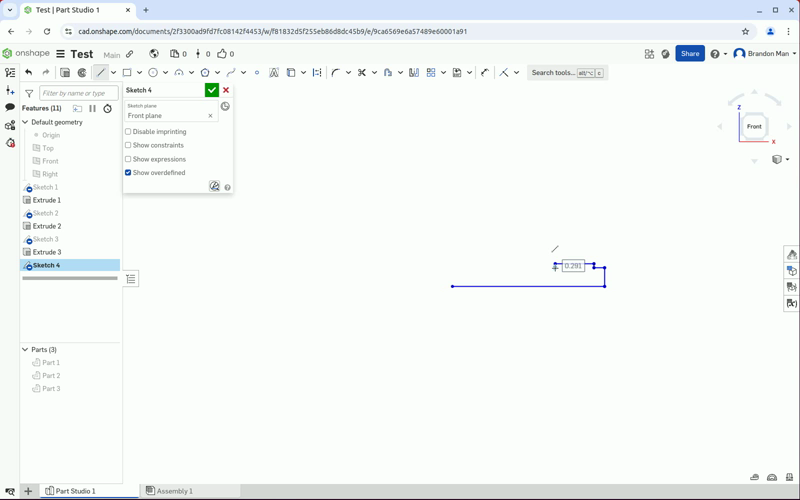
scroll(-6)
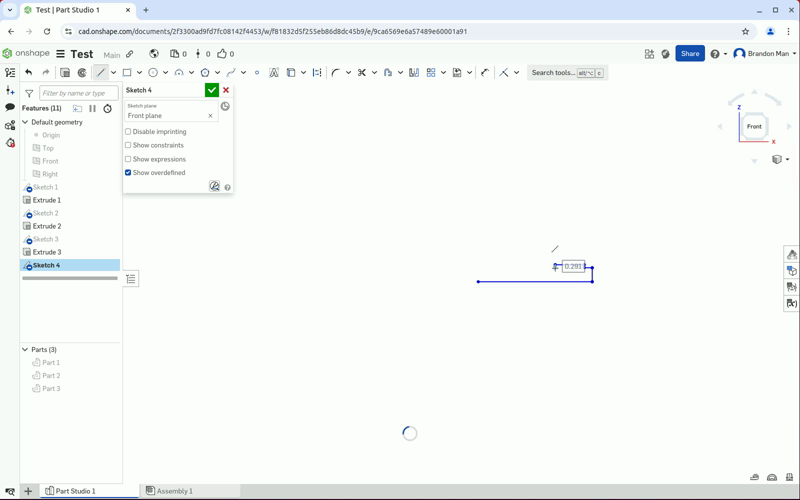
scroll(-6)
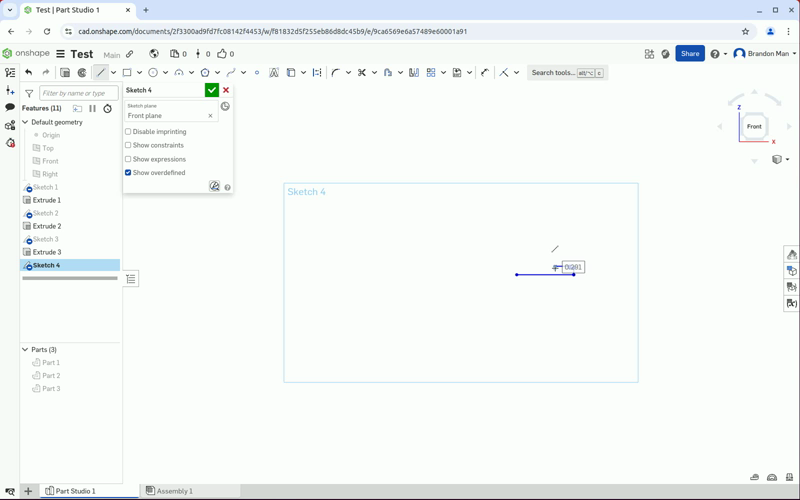
key_up(shift)
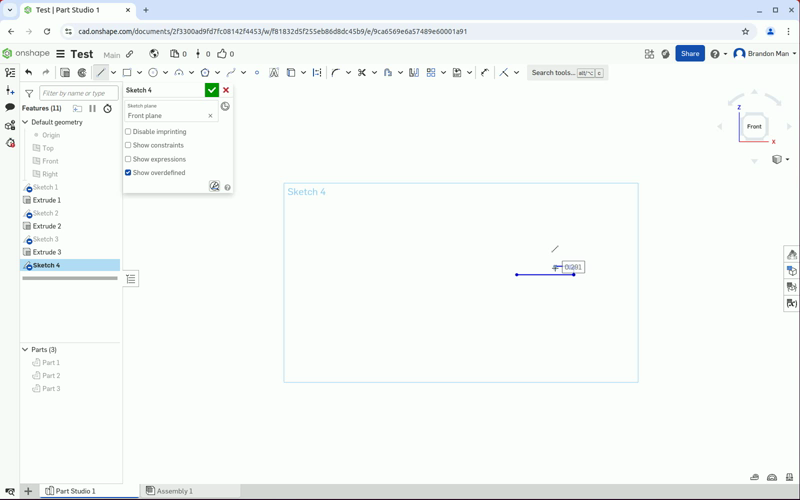
key_down(shift)
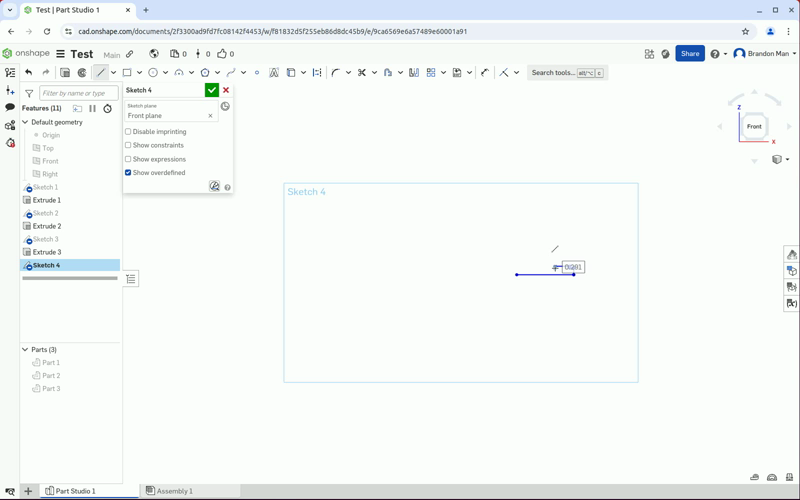
mouse_move(585, 267)
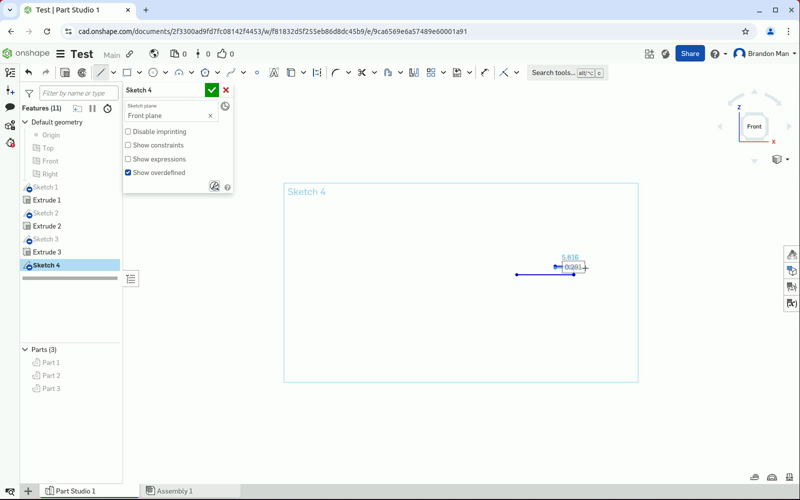
mouse_move(539, 267)
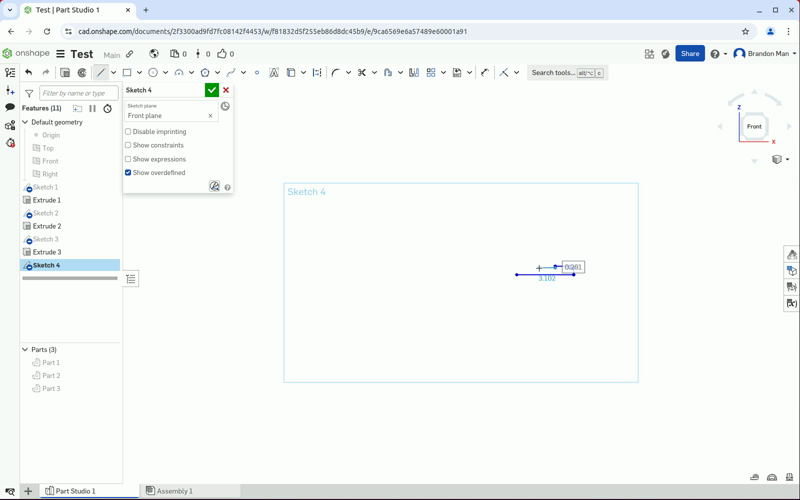
click(539, 267)
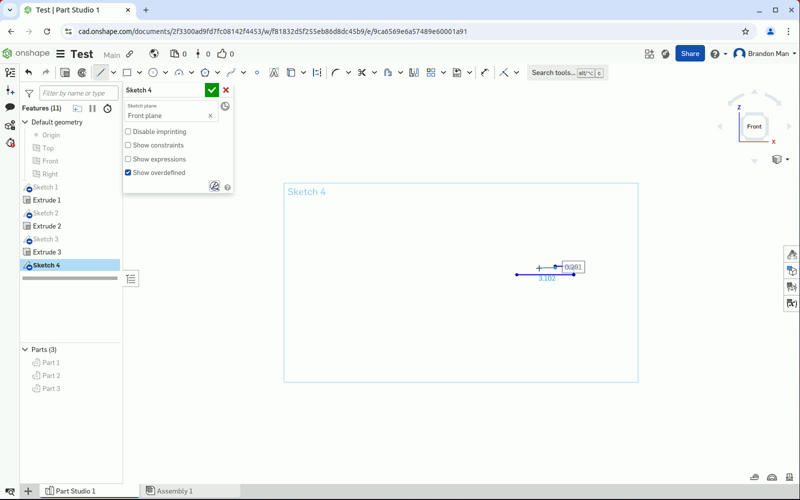
key_up(shift)
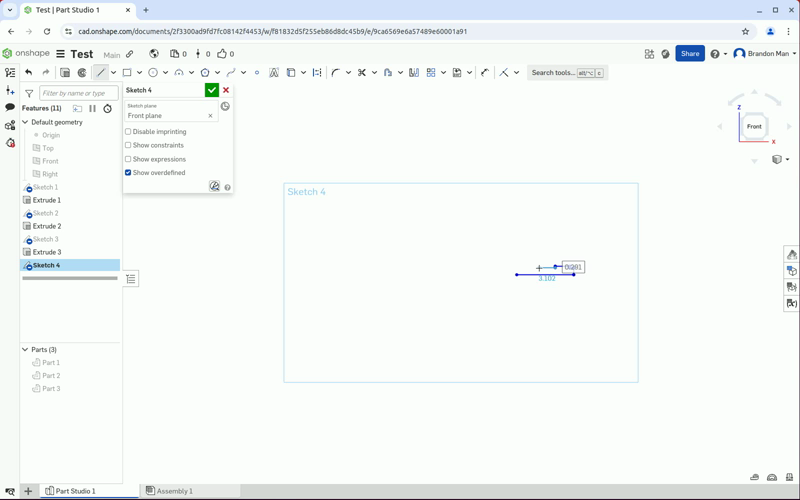
key_down(shift)
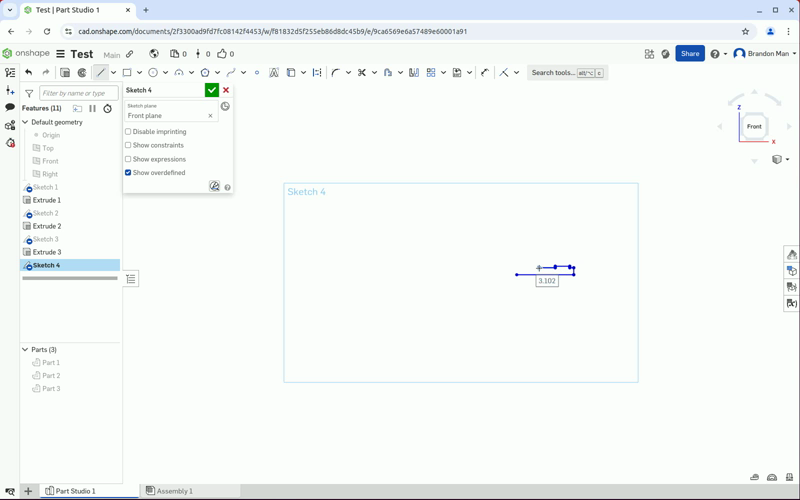
mouse_move(569, 267)
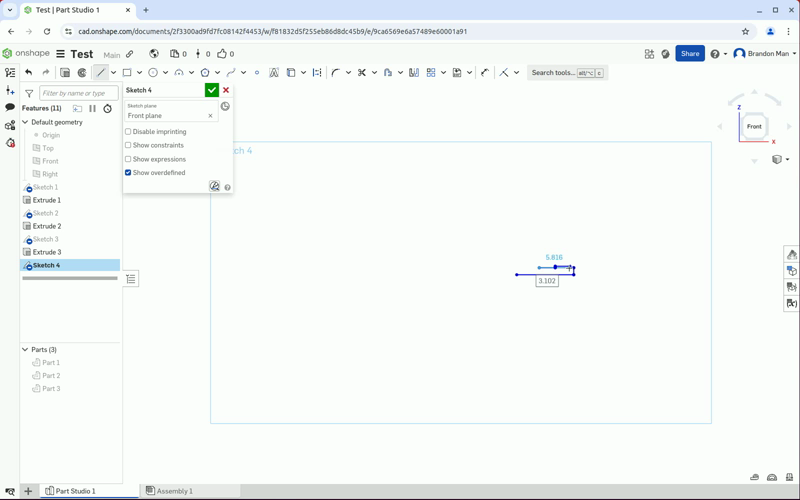
mouse_move(539, 266)
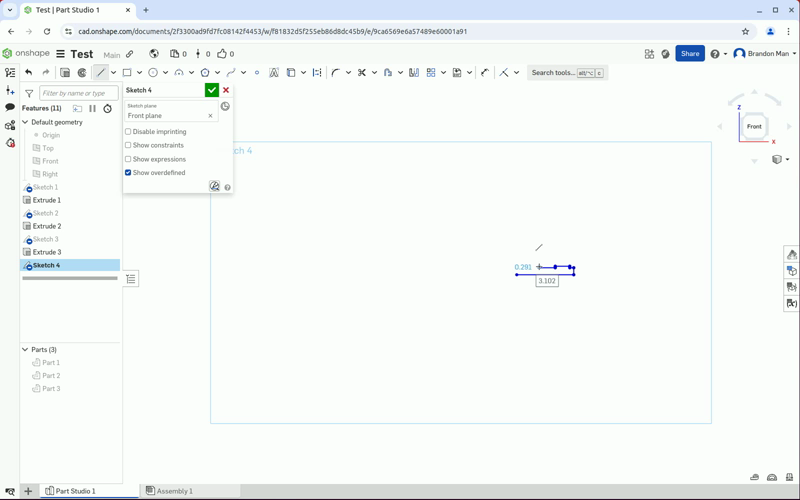
scroll(6)
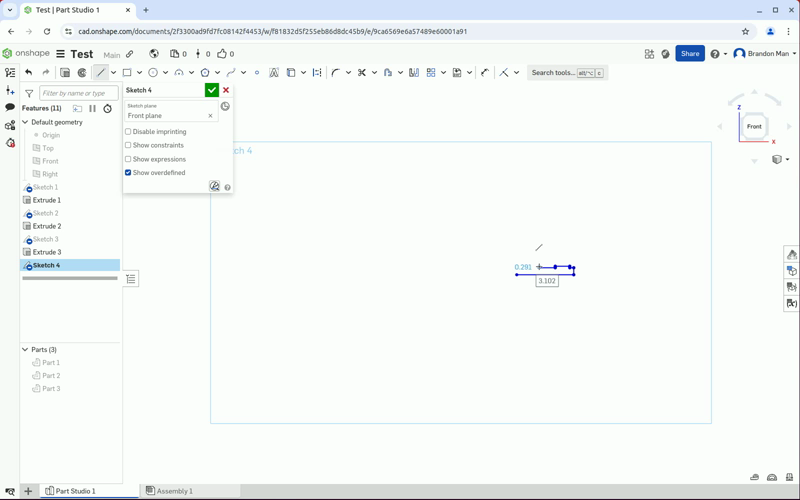
scroll(6)
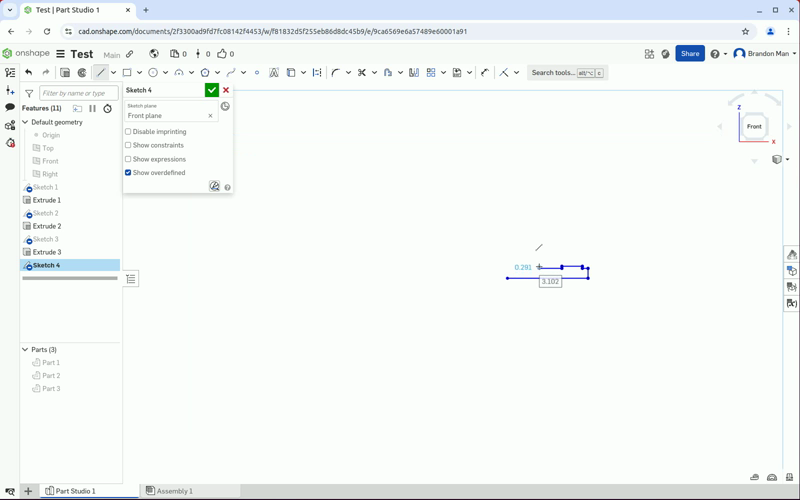
scroll(6)
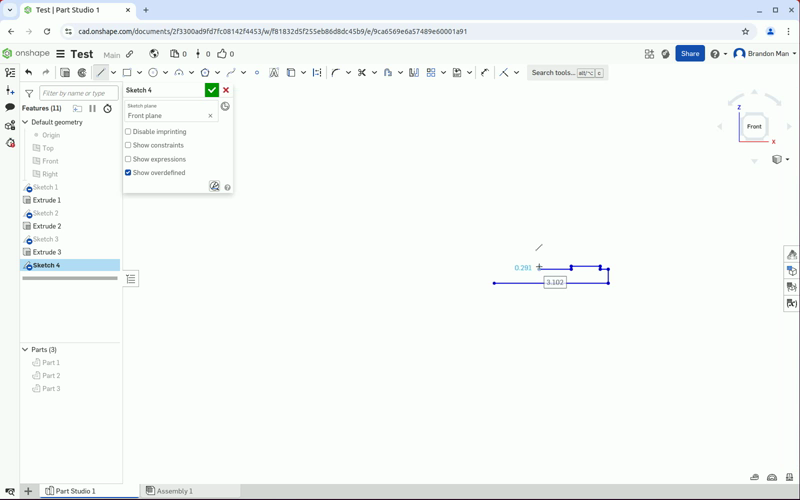
scroll(6)
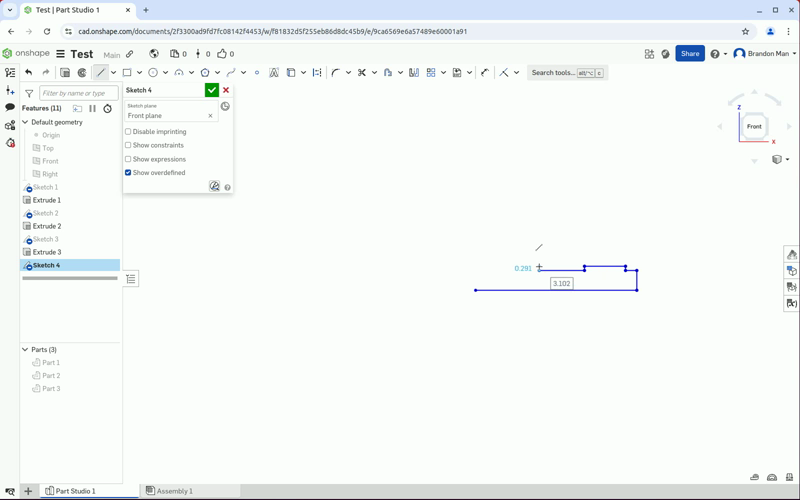
scroll(6)
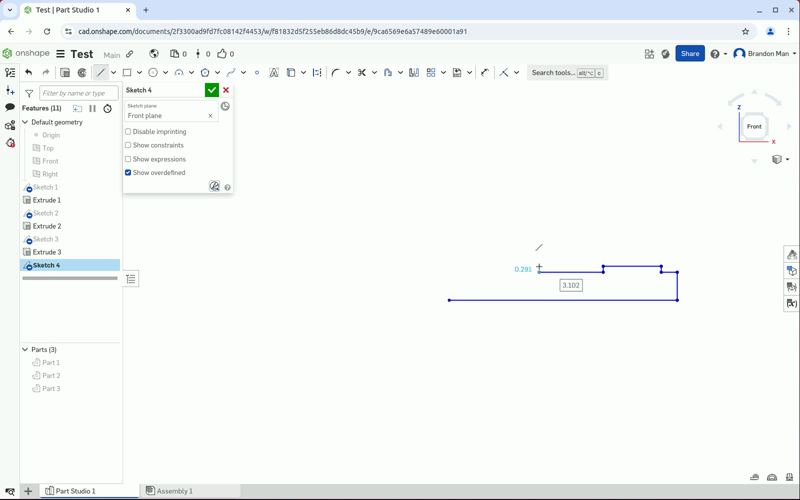
scroll(6)
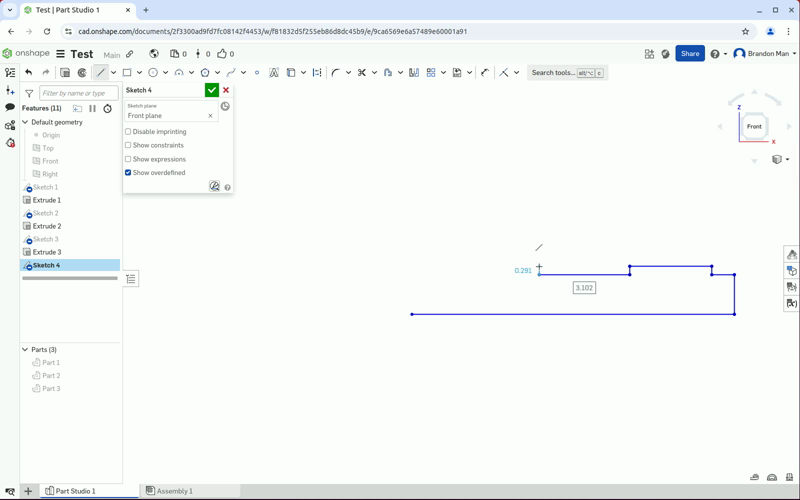
scroll(6)
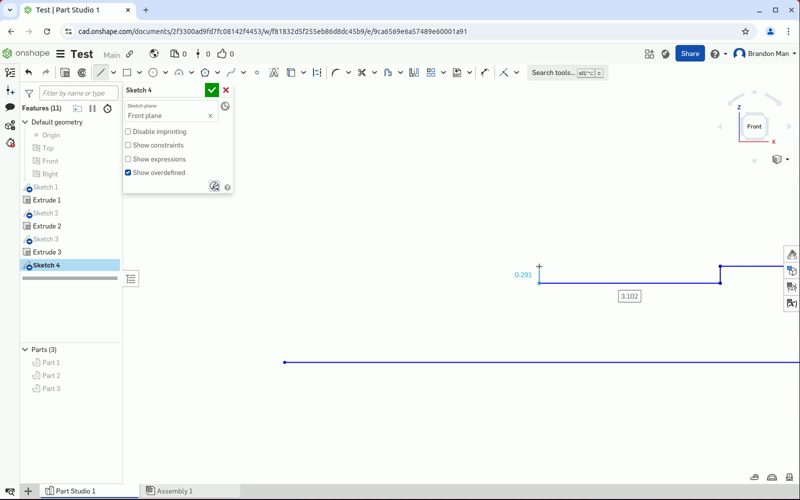
click(539, 266)
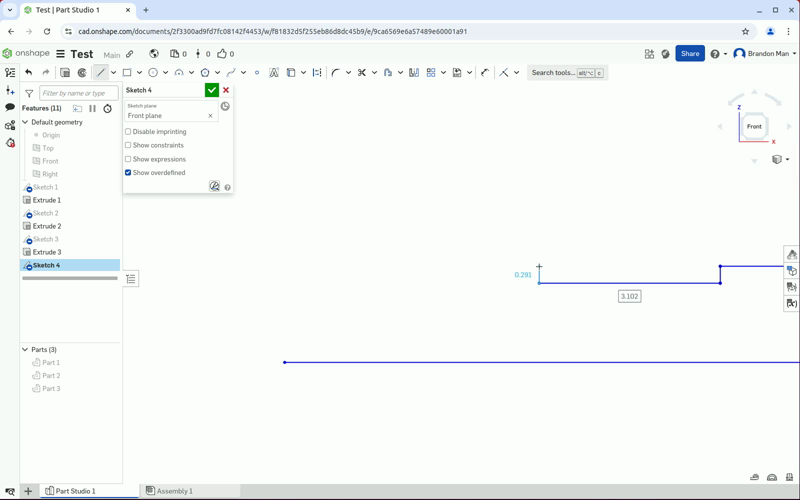
scroll(-6)
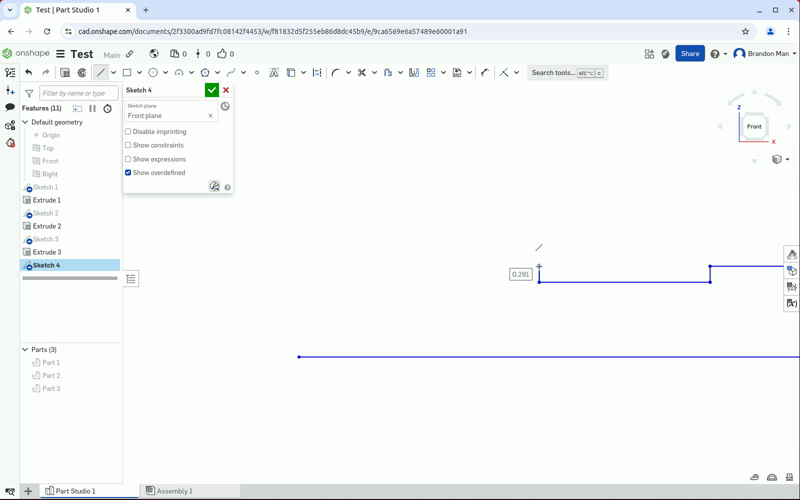
scroll(-6)
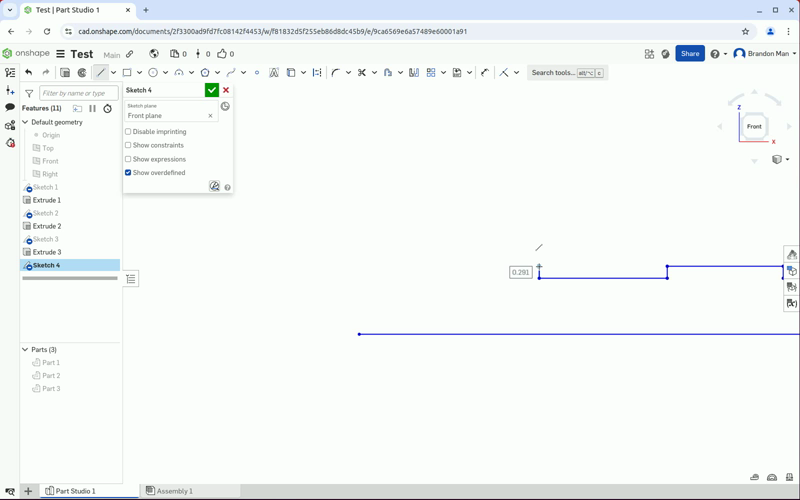
scroll(-6)
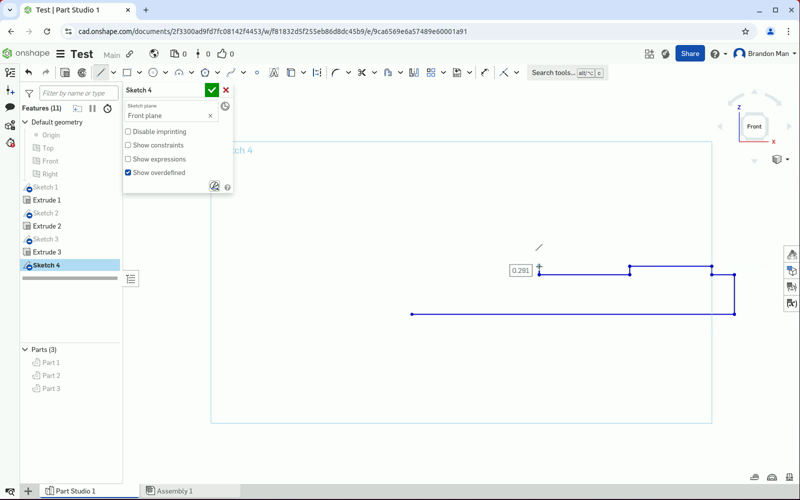
scroll(-6)
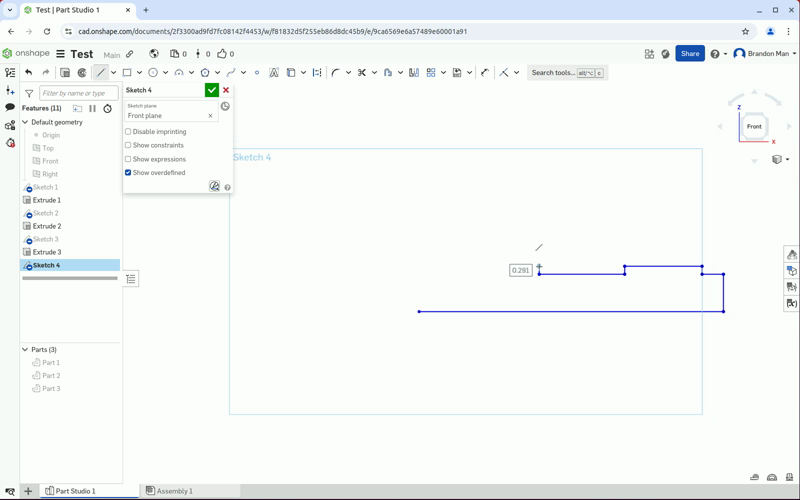
scroll(-6)
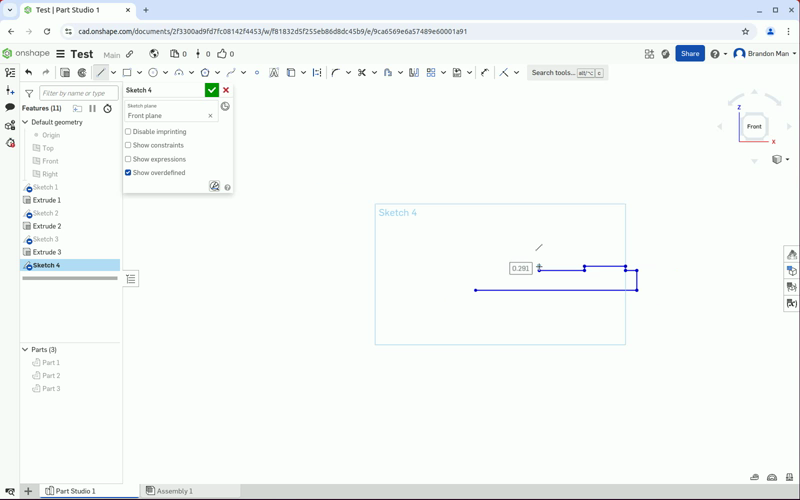
scroll(-6)
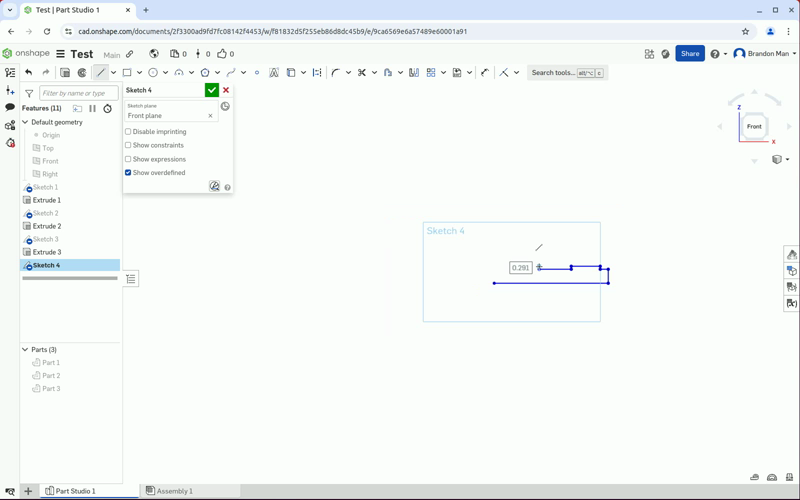
scroll(-6)
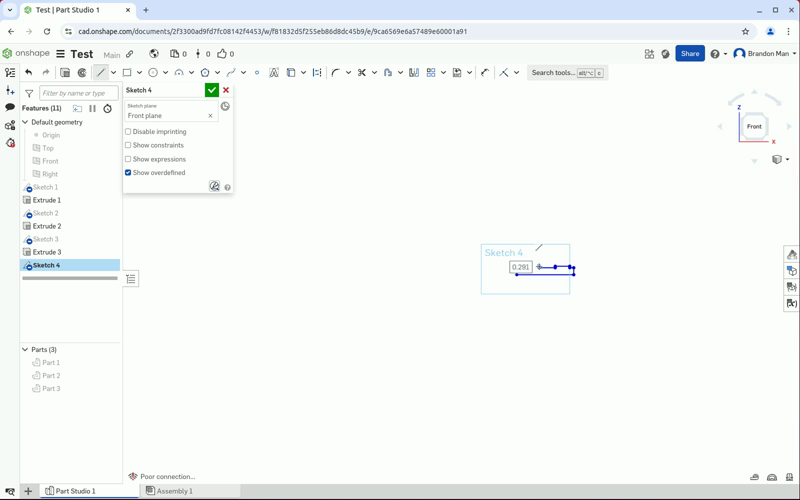
key_up(shift)
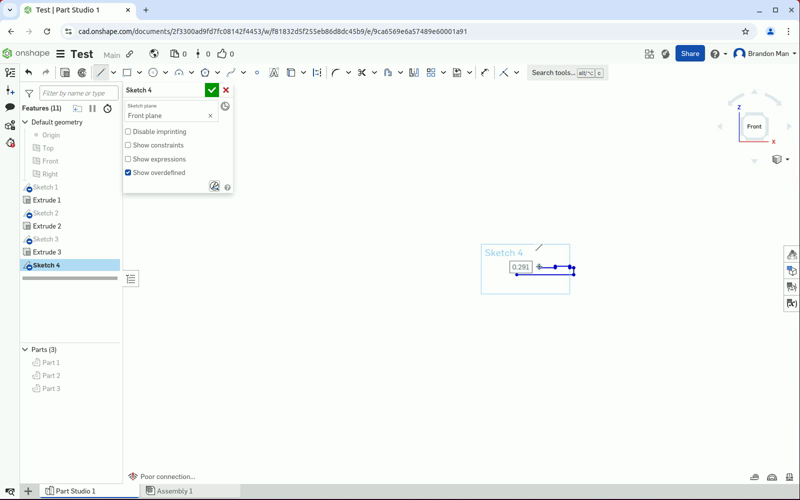
key_down(shift)
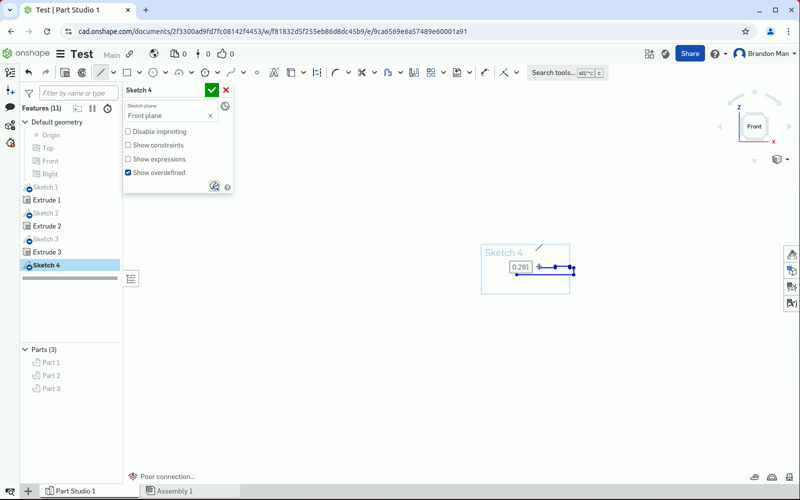
mouse_move(569, 266)
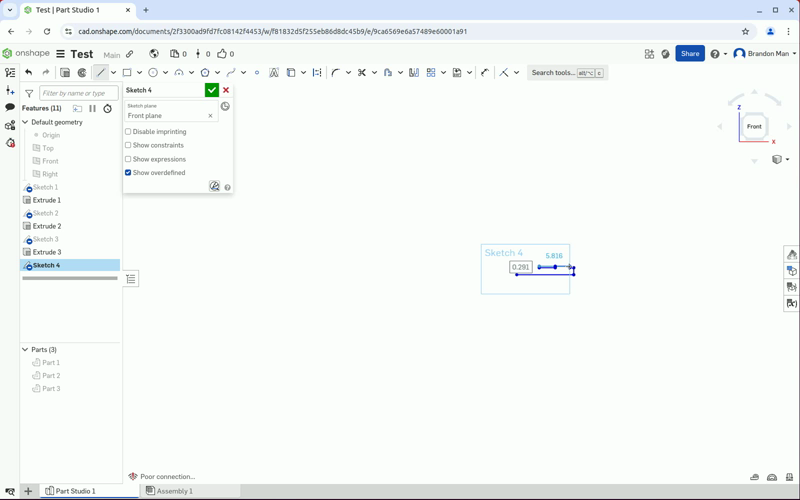
mouse_move(525, 266)
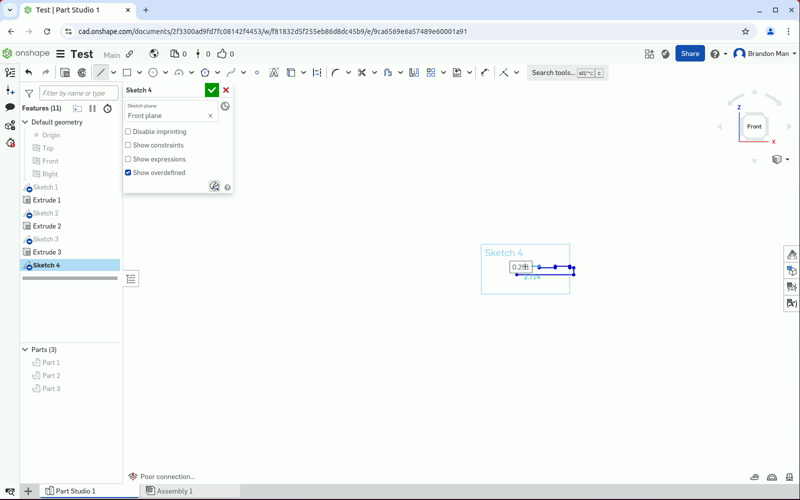
click(525, 266)
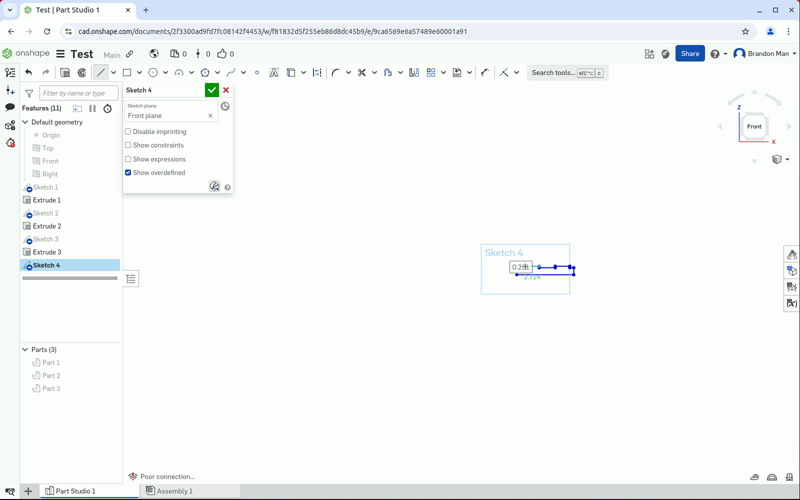
key_up(shift)
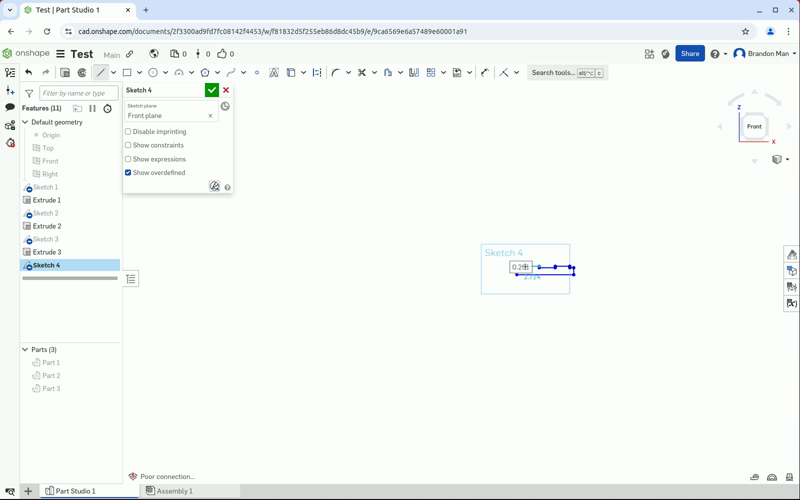
key_down(shift)
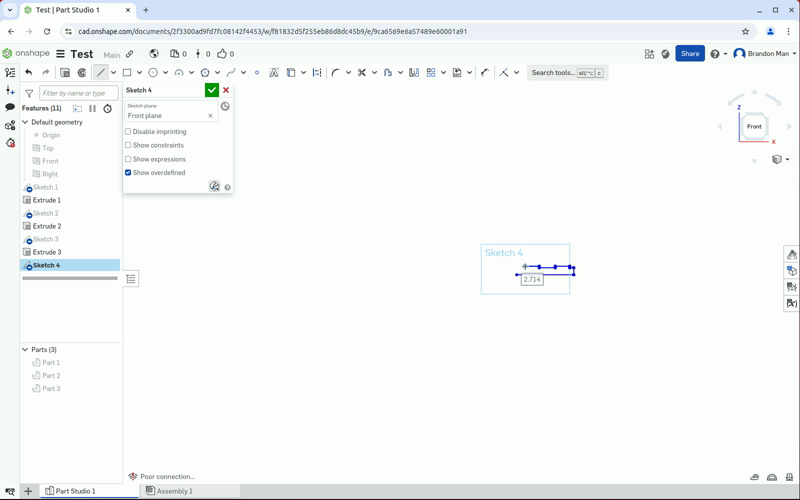
mouse_move(555, 266)
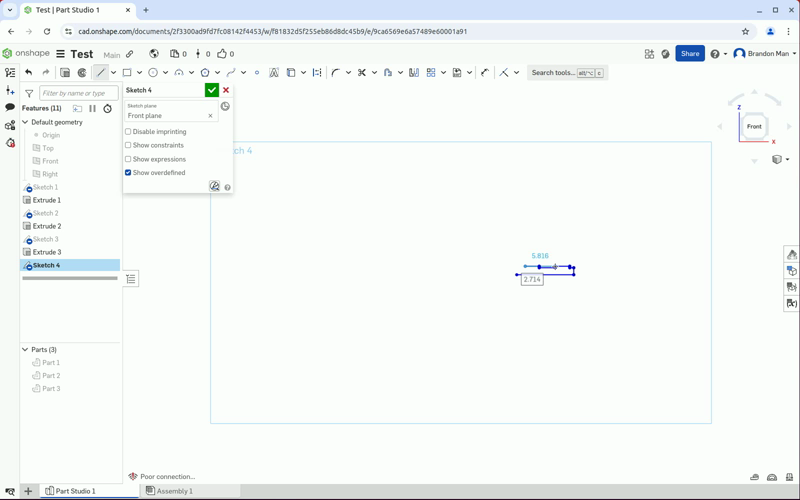
mouse_move(525, 267)
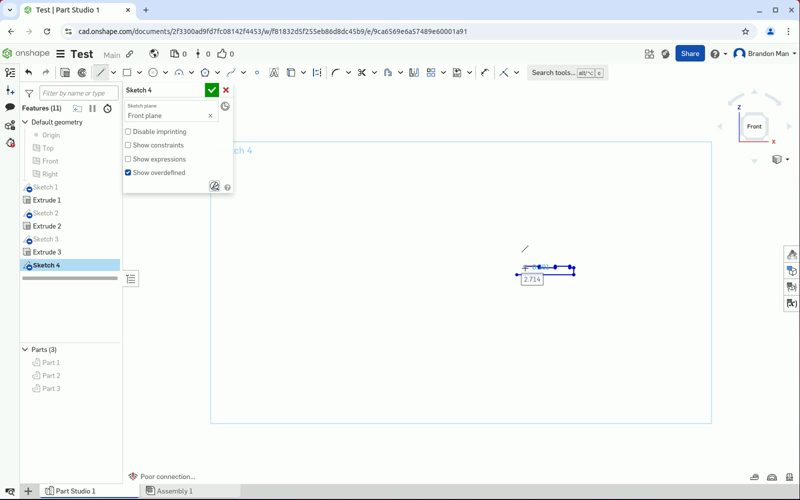
scroll(6)
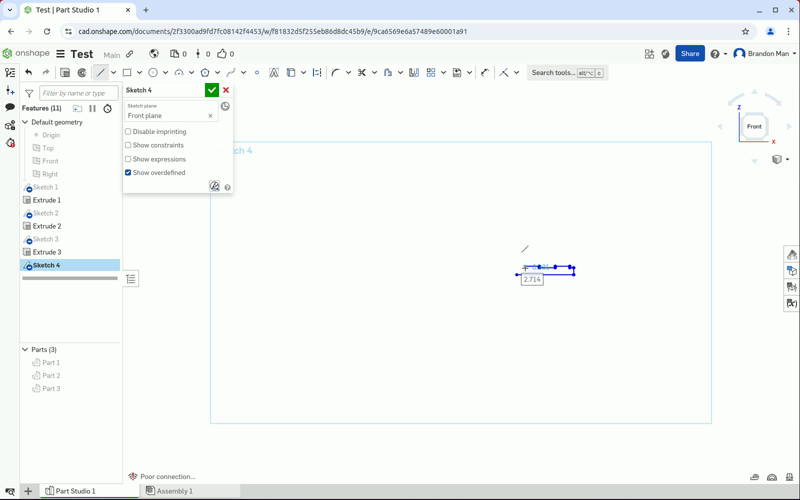
scroll(6)
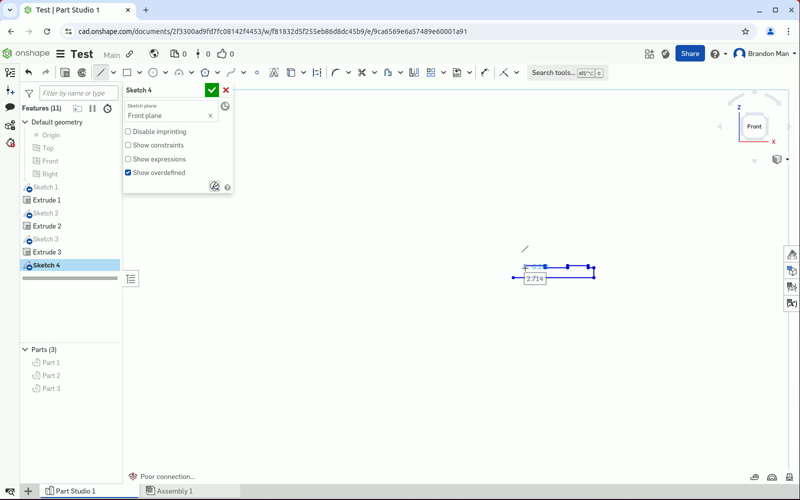
scroll(6)
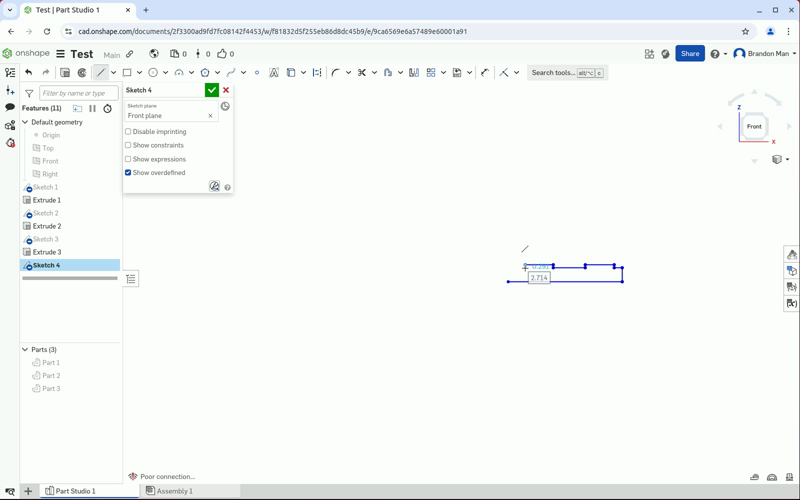
scroll(6)
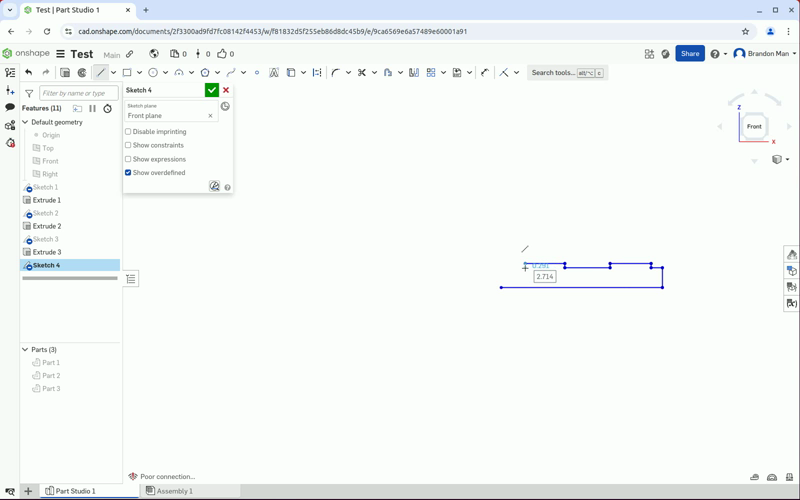
scroll(6)
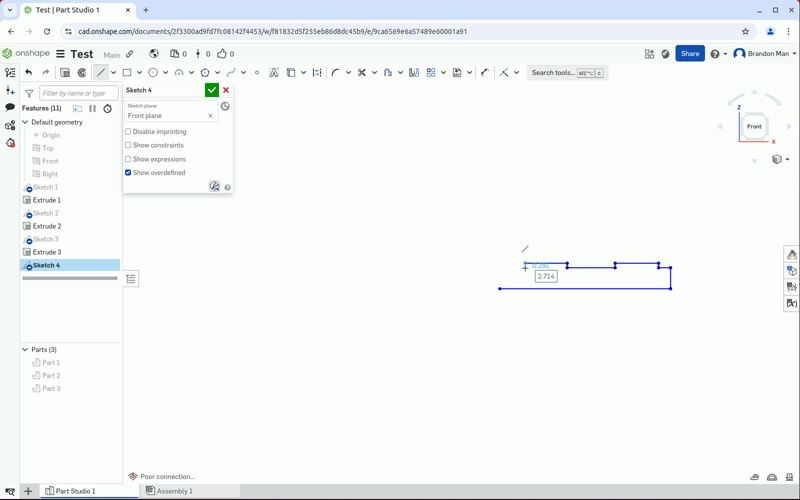
scroll(6)
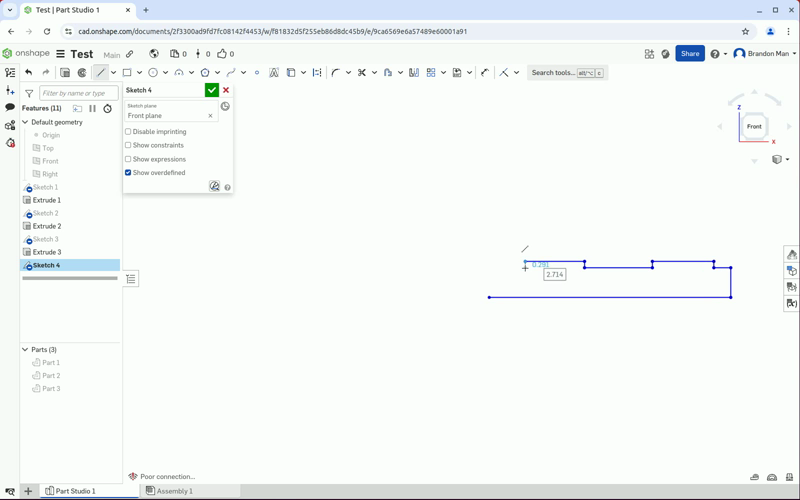
scroll(6)
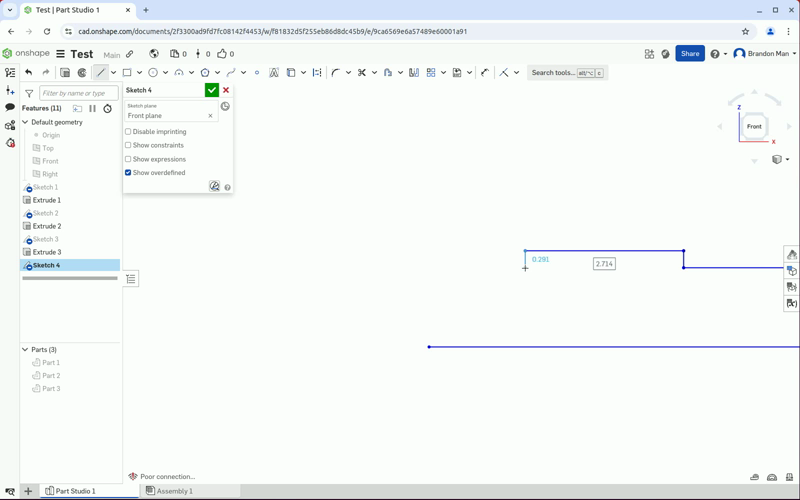
click(525, 267)
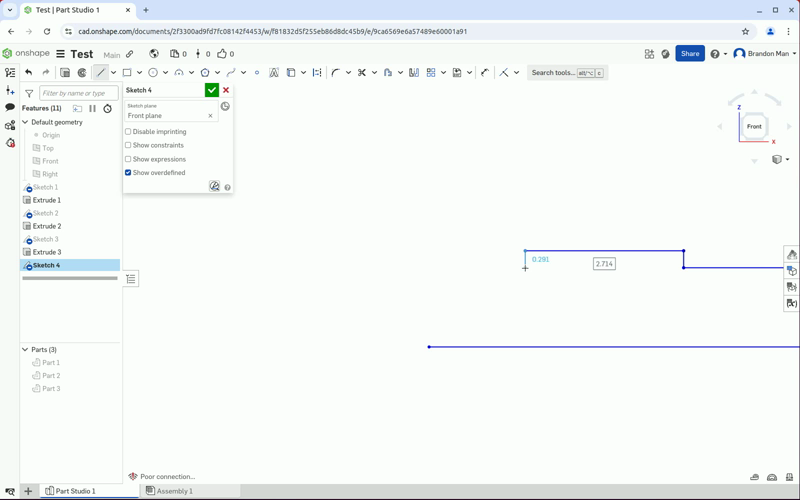
scroll(-6)
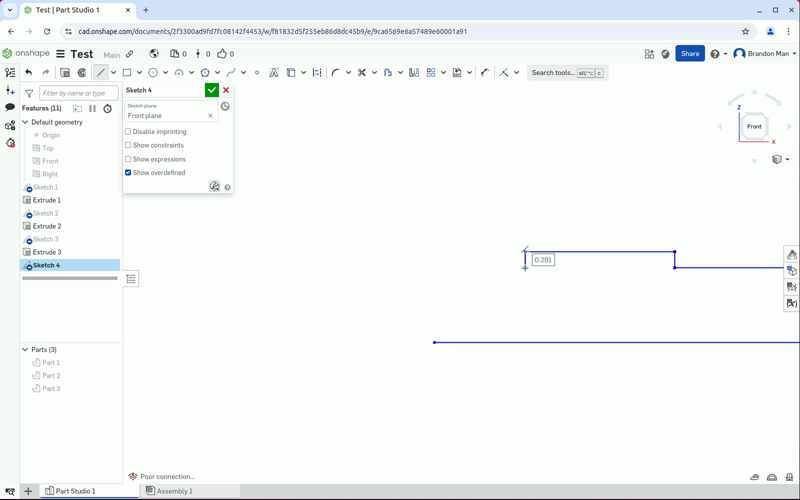
scroll(-6)
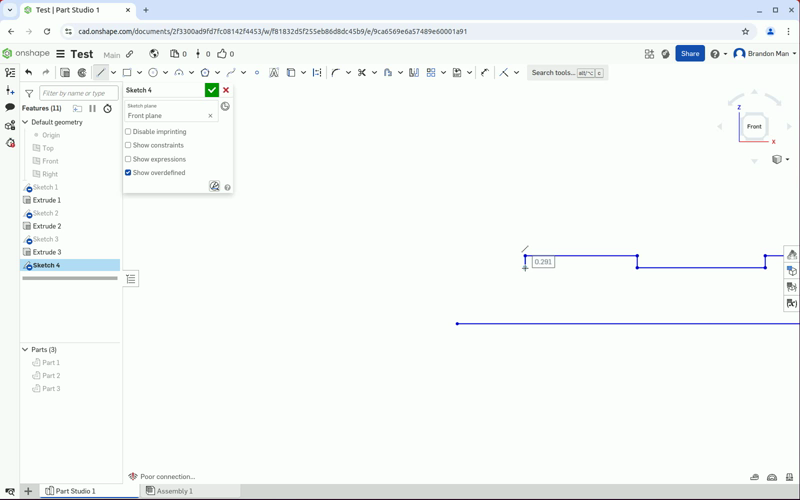
scroll(-6)
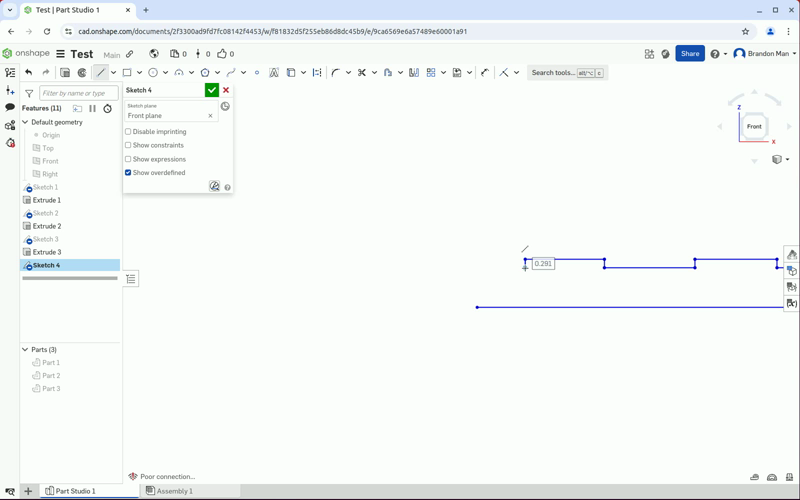
scroll(-6)
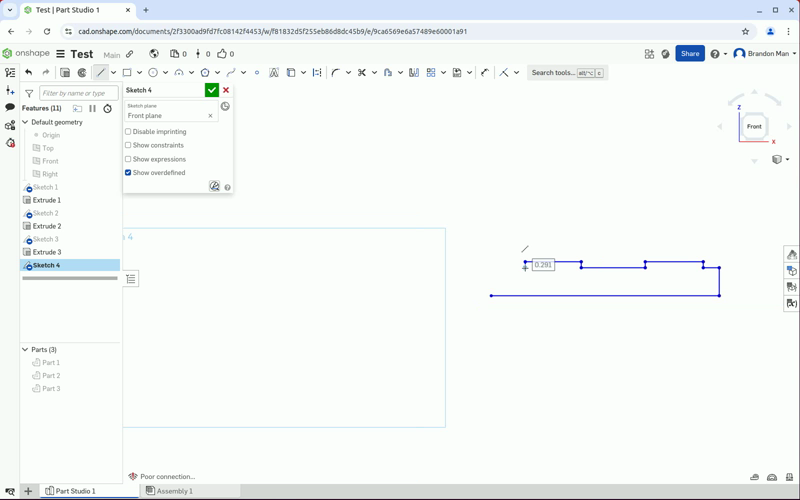
scroll(-6)
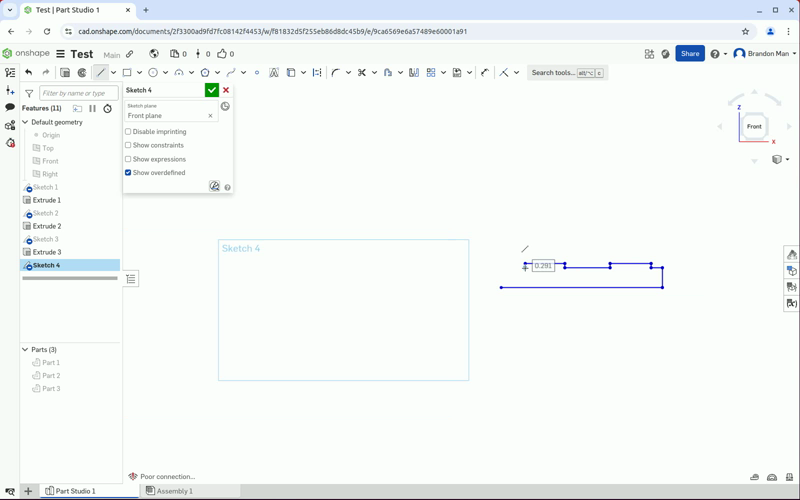
scroll(-6)
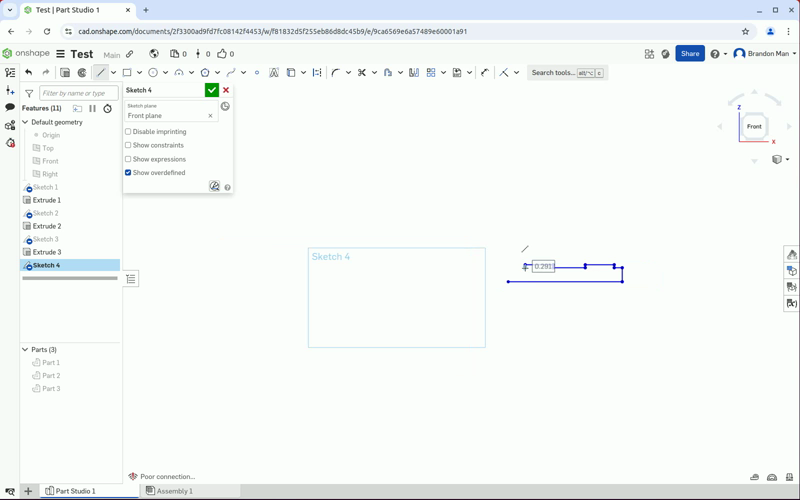
scroll(-6)
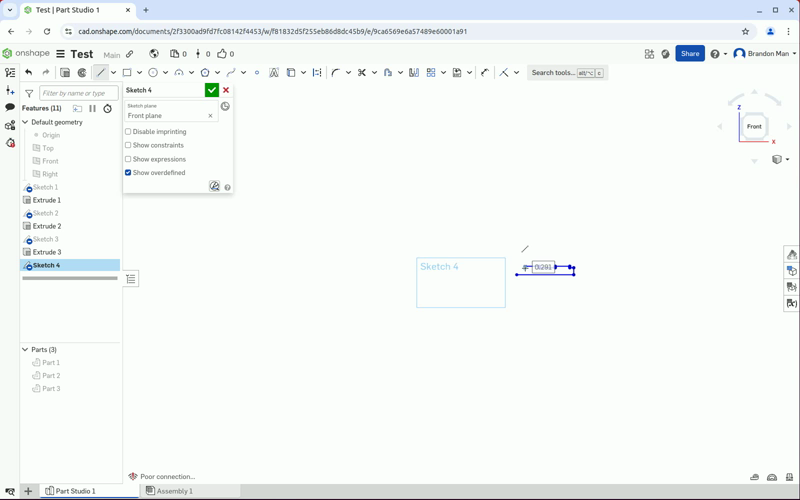
key_up(shift)
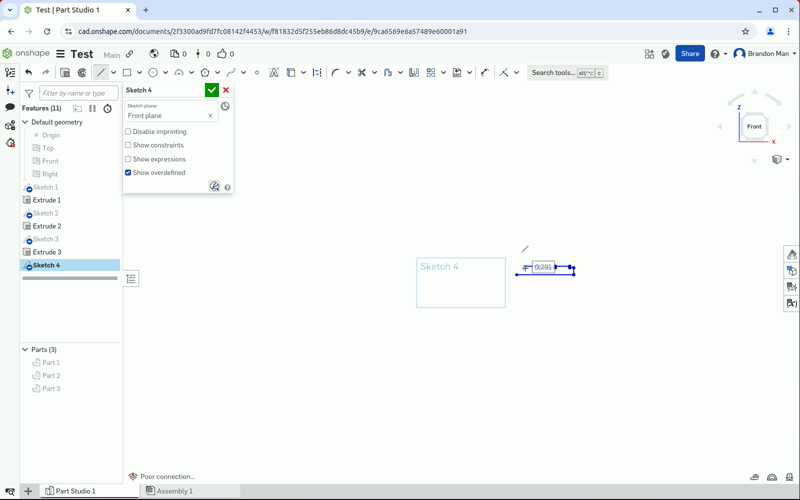
key_down(shift)
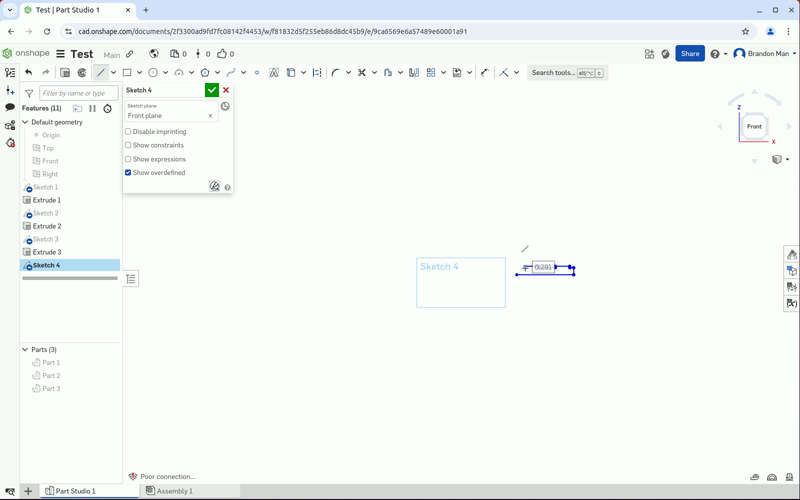
mouse_move(555, 267)
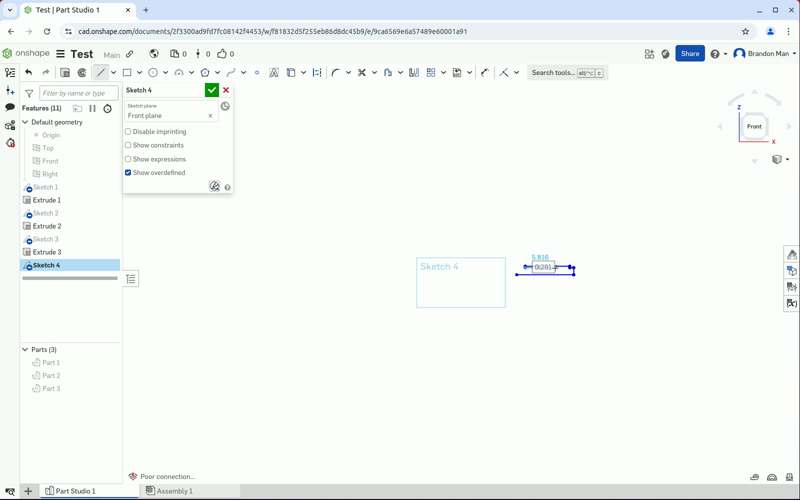
mouse_move(516, 267)
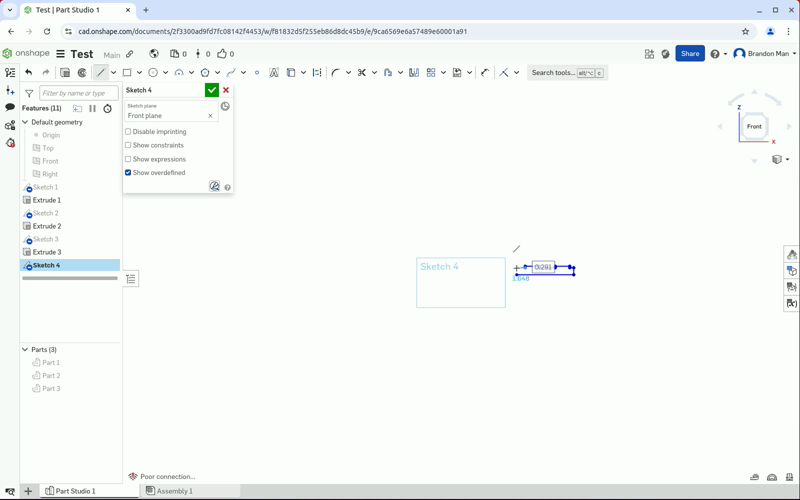
click(516, 267)
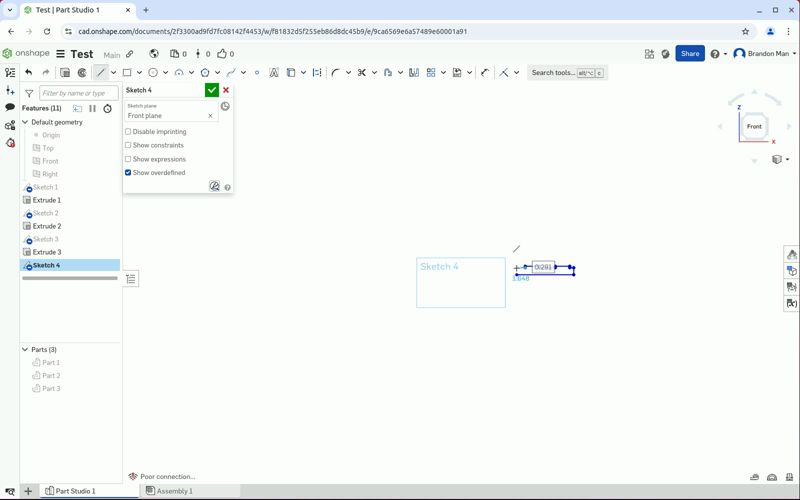
key_up(shift)
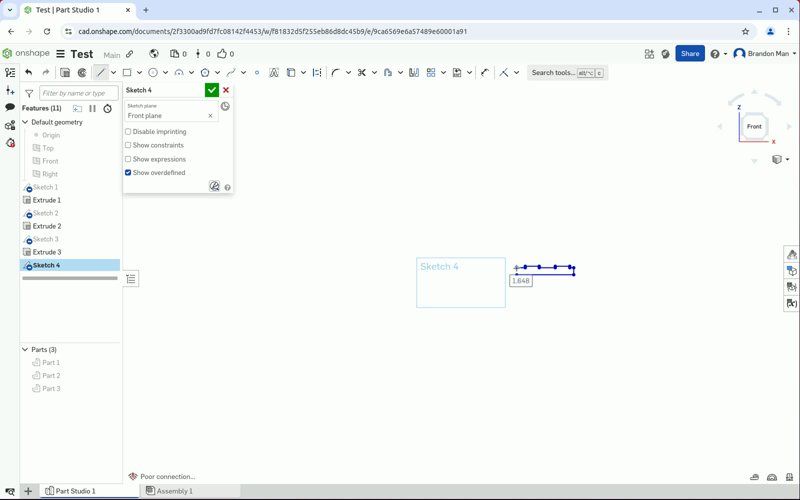
mouse_move(546, 267)
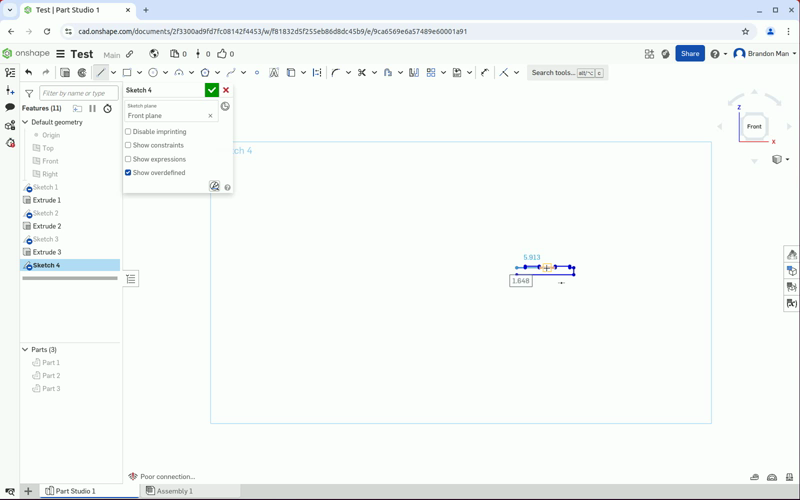
key_down(shift)
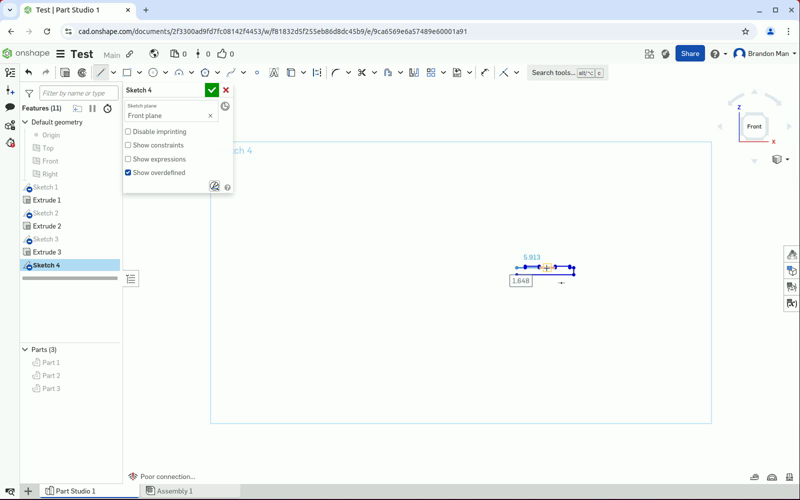
mouse_move(516, 274)
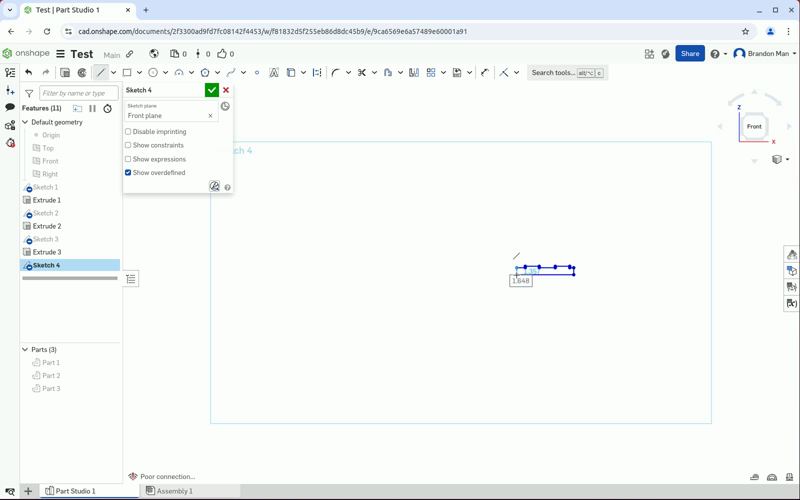
scroll(6)
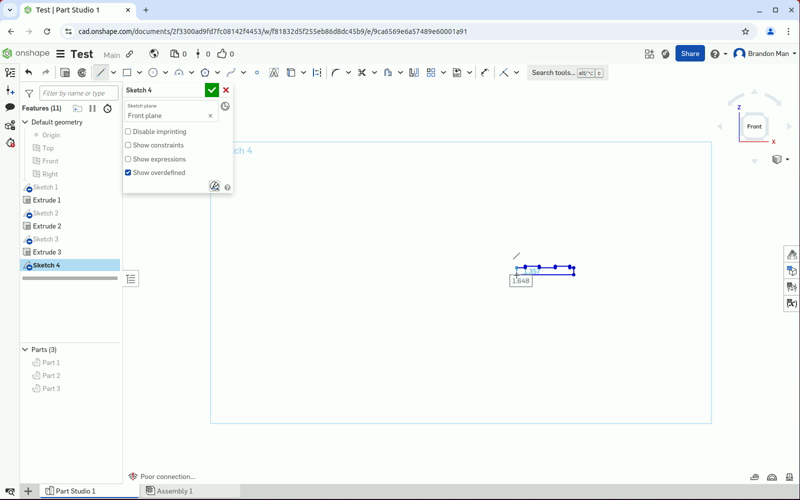
scroll(6)
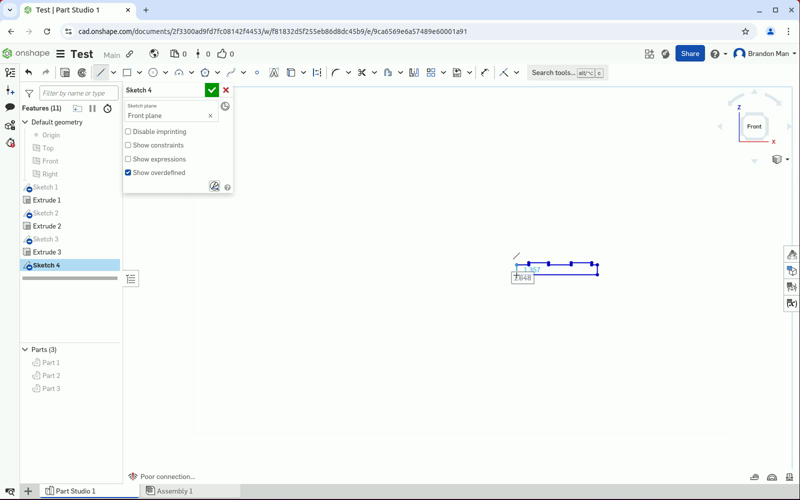
scroll(6)
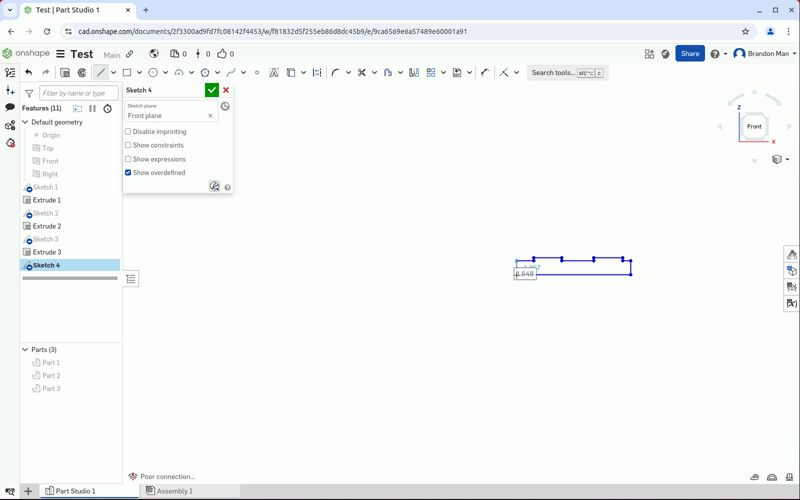
scroll(6)
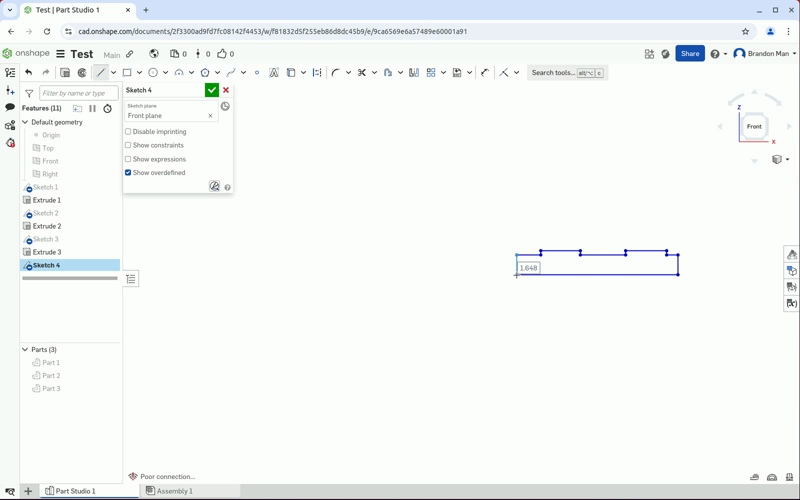
scroll(6)
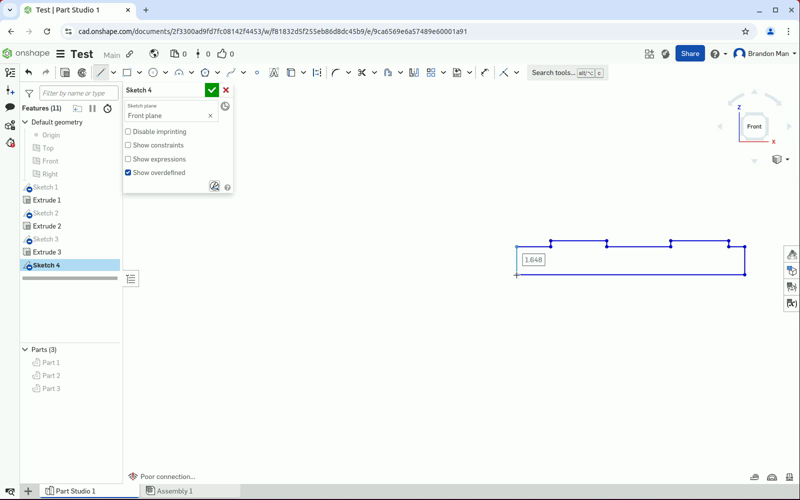
scroll(6)
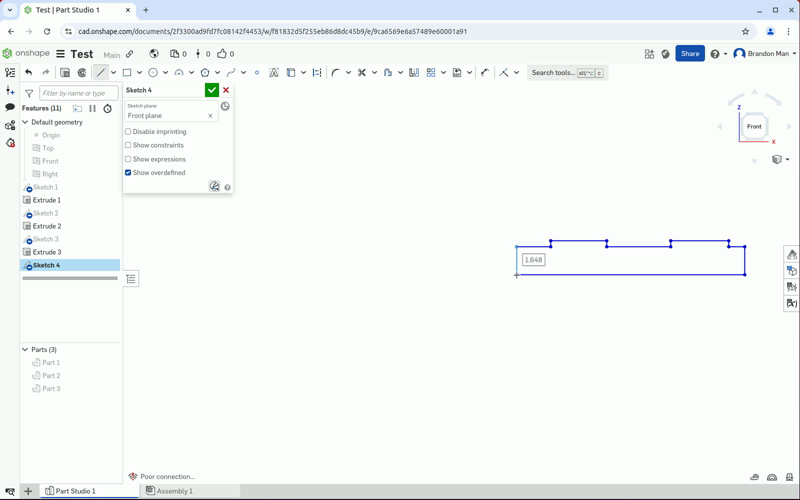
scroll(6)
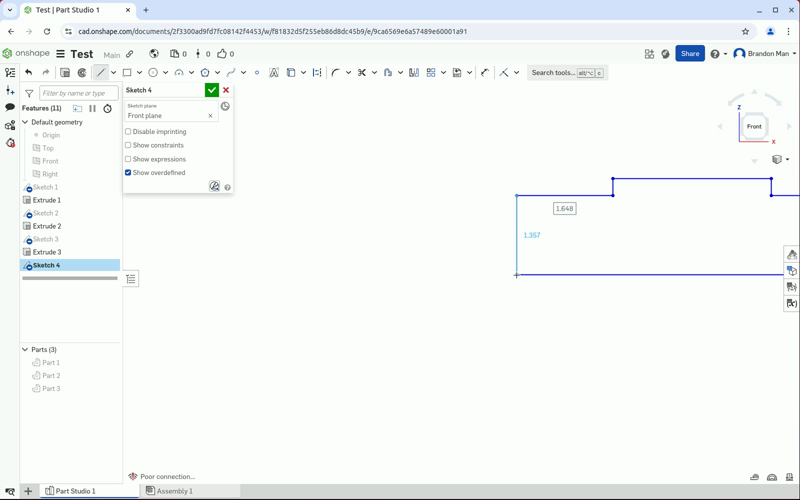
key_up(shift)
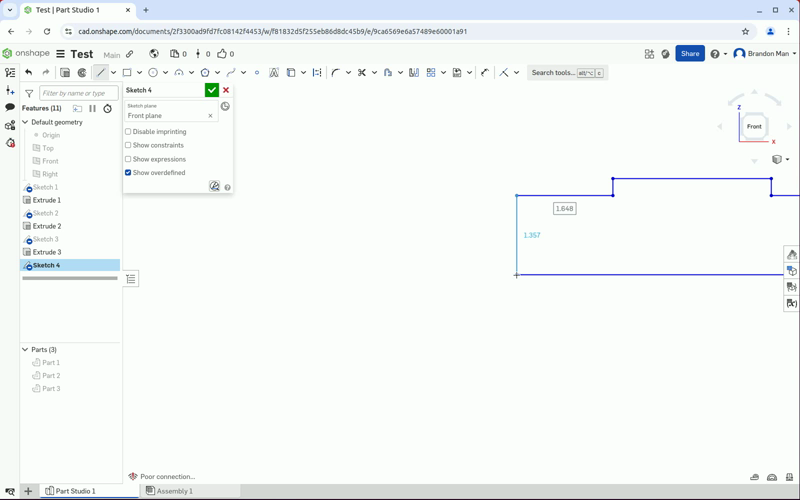
click(516, 274)
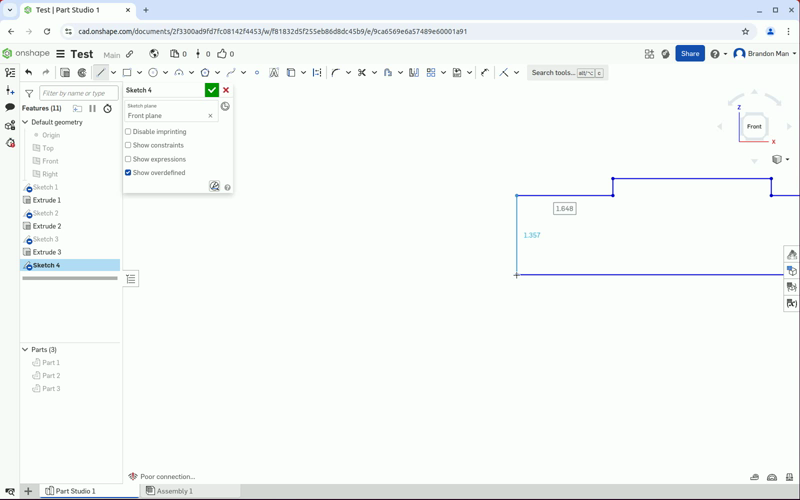
scroll(-6)
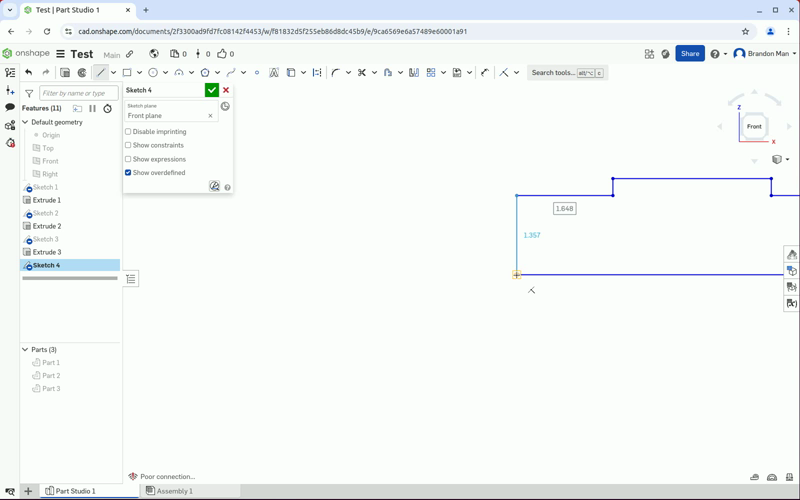
scroll(-6)
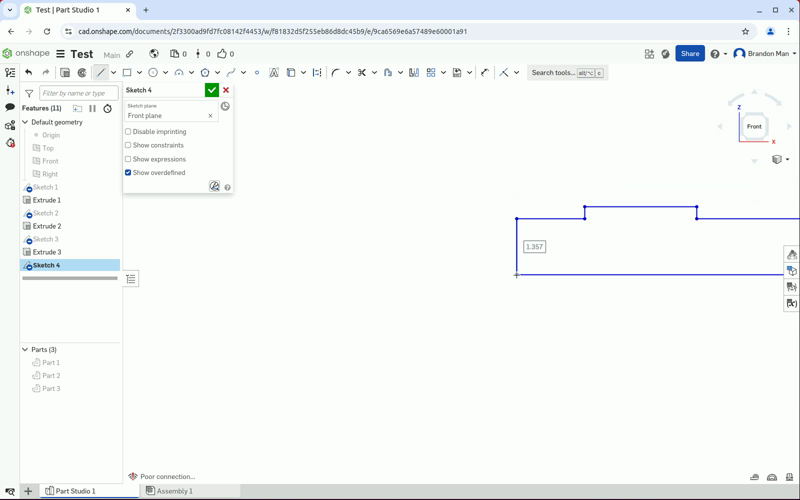
scroll(-6)
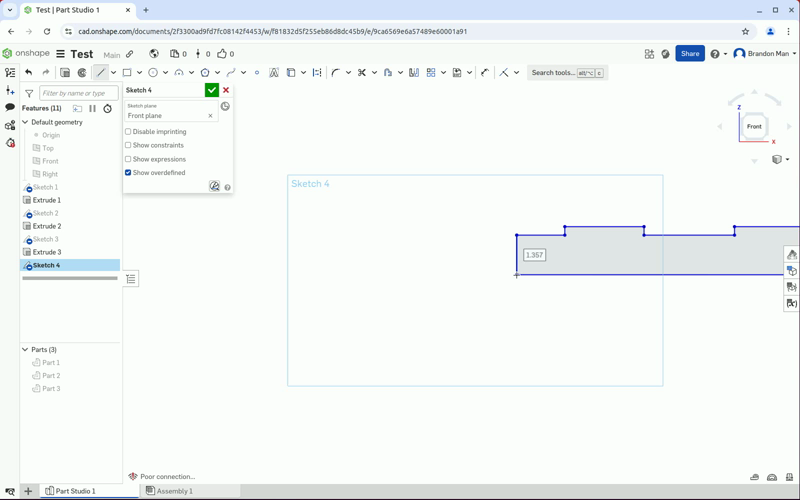
scroll(-6)
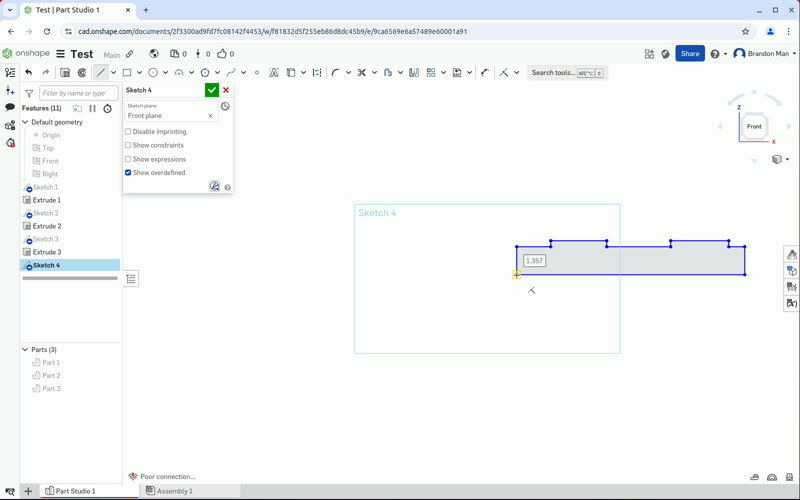
scroll(-6)
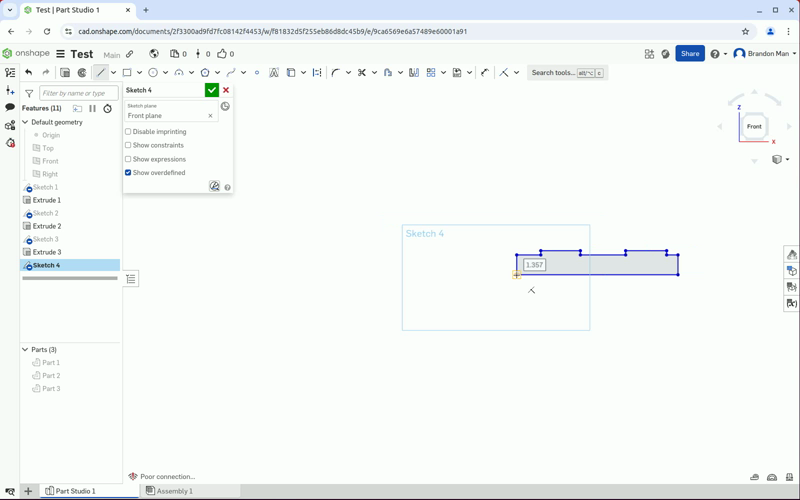
scroll(-6)
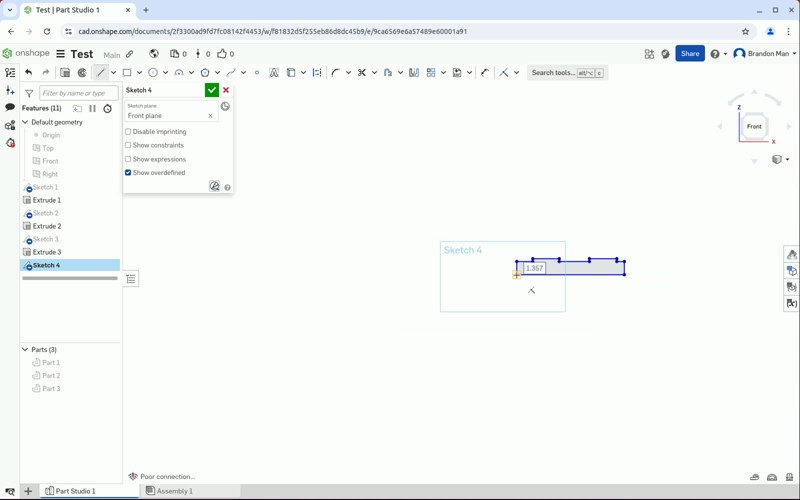
scroll(-6)
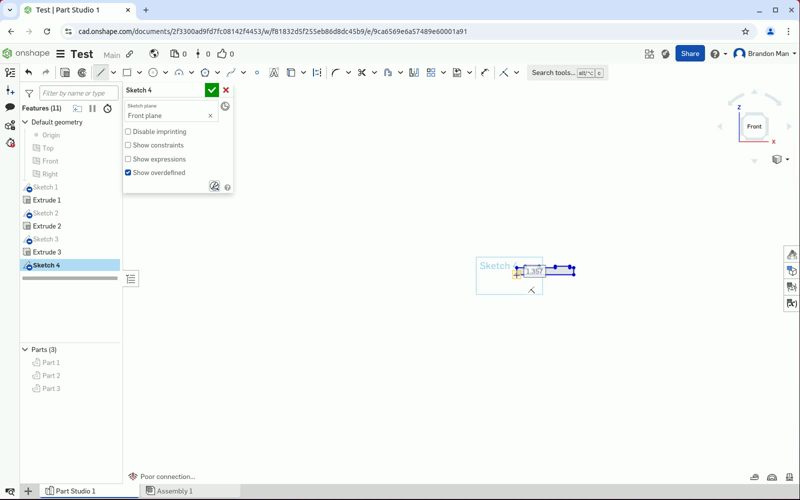
key(esc)
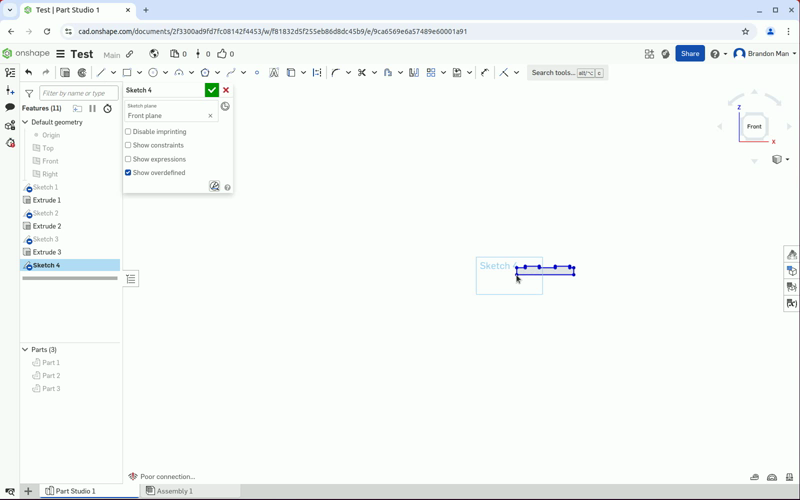
mouse_move(552, 271)
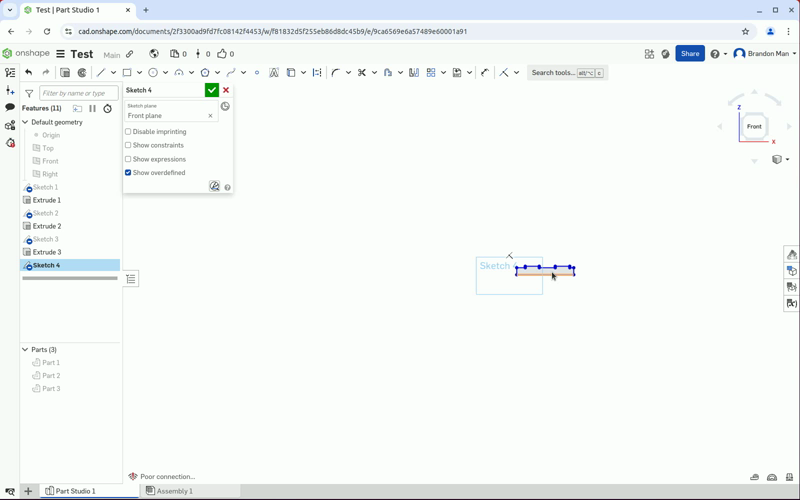
scroll(6)
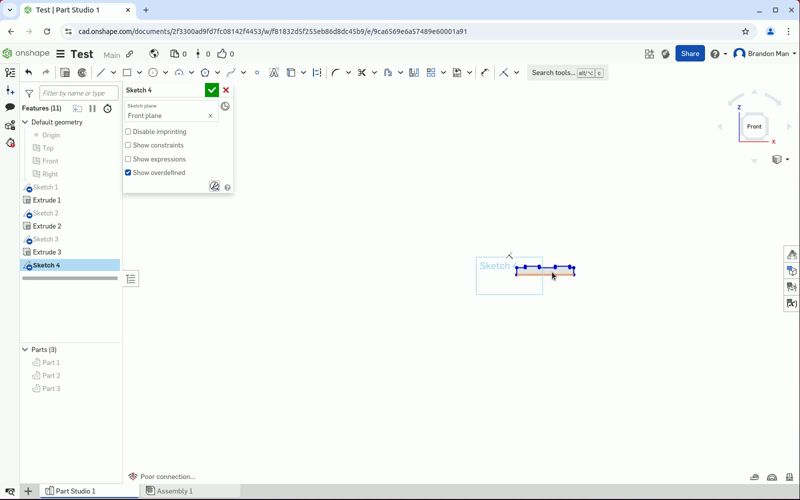
scroll(6)
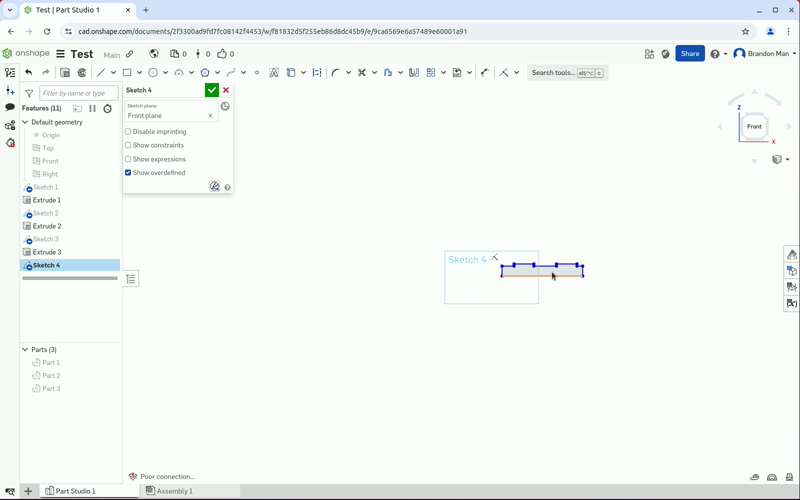
scroll(6)
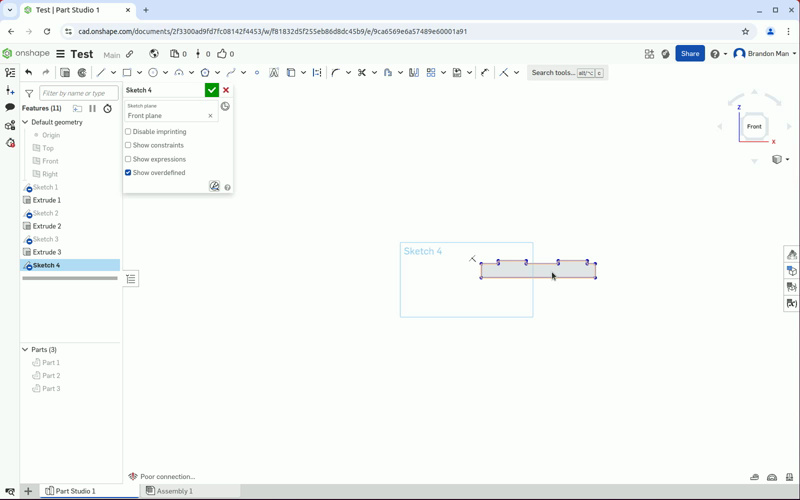
scroll(6)
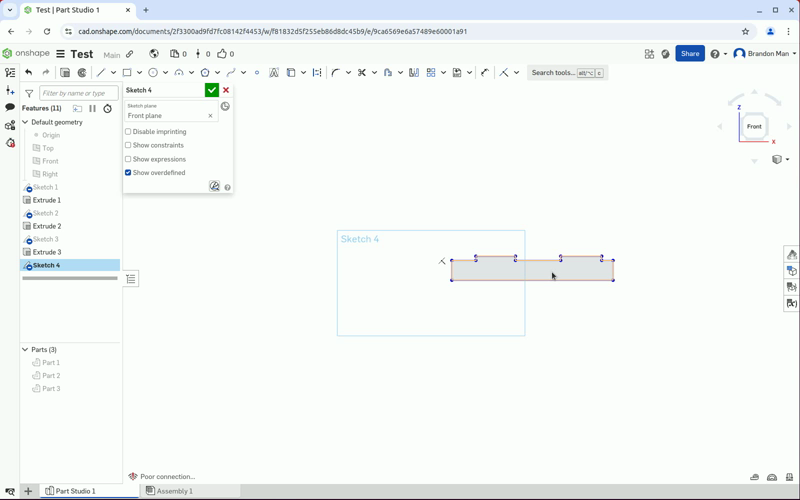
scroll(6)
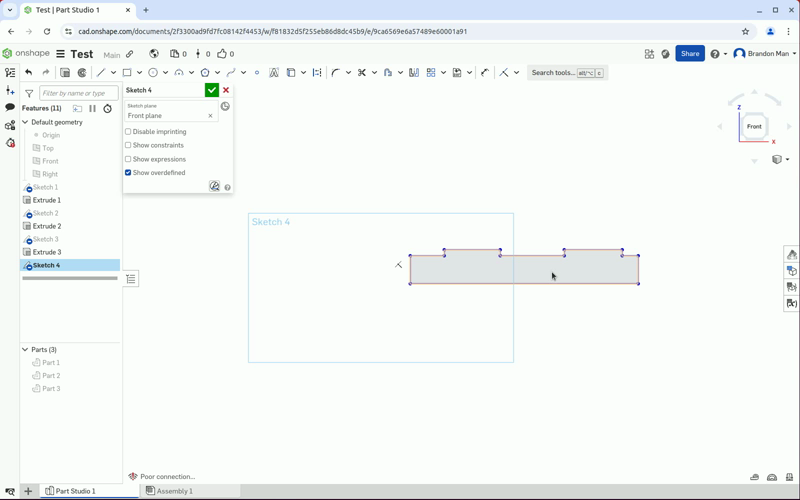
scroll(6)
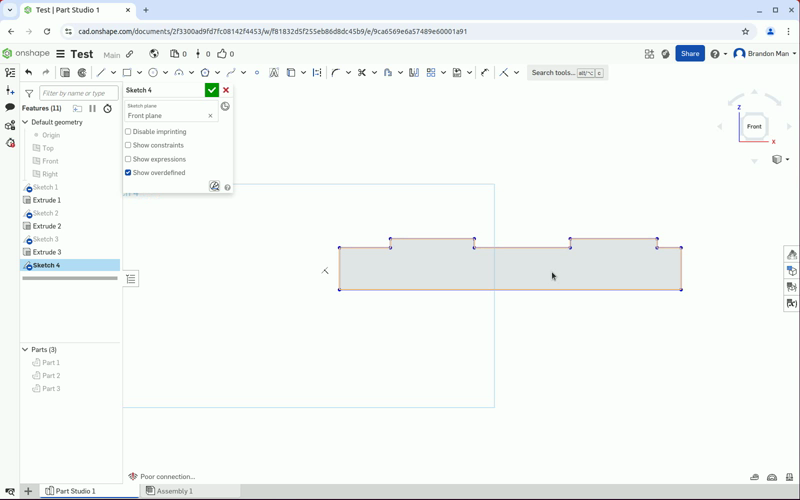
scroll(6)
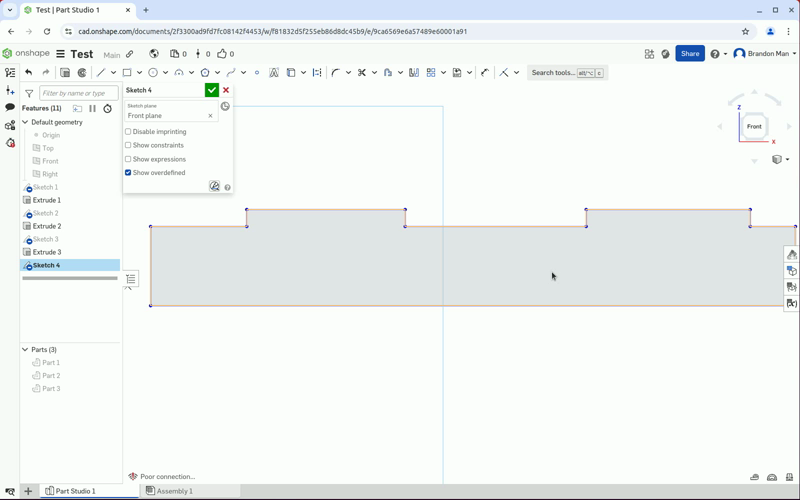
click(552, 271)
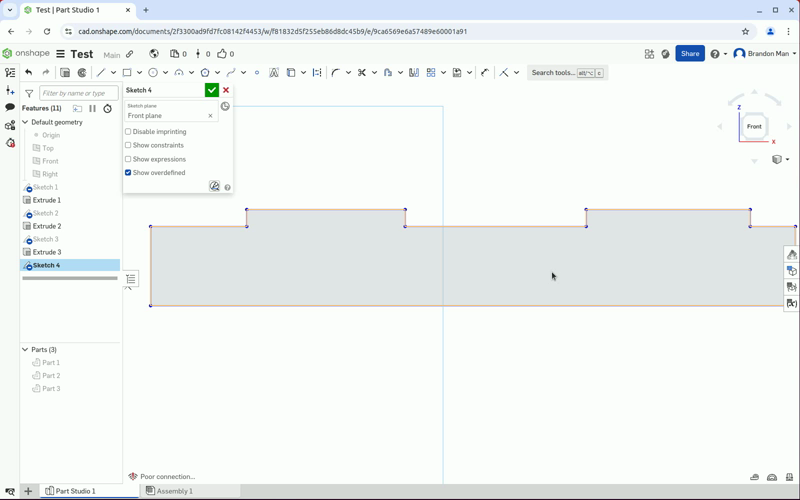
scroll(-6)
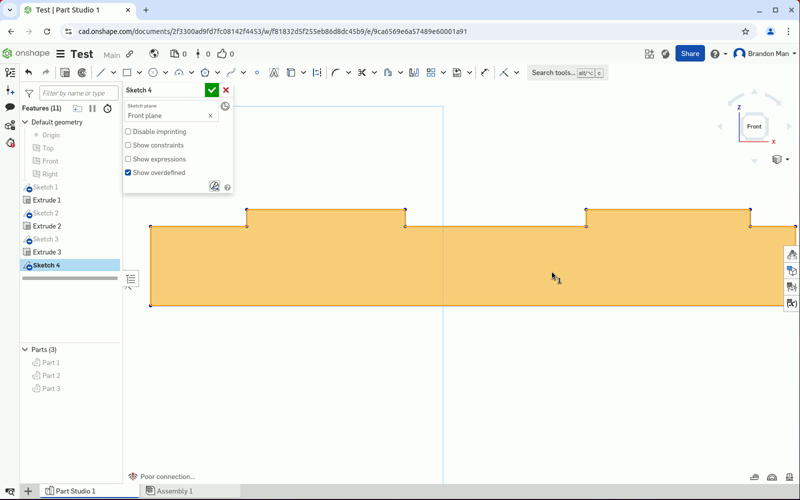
scroll(-6)
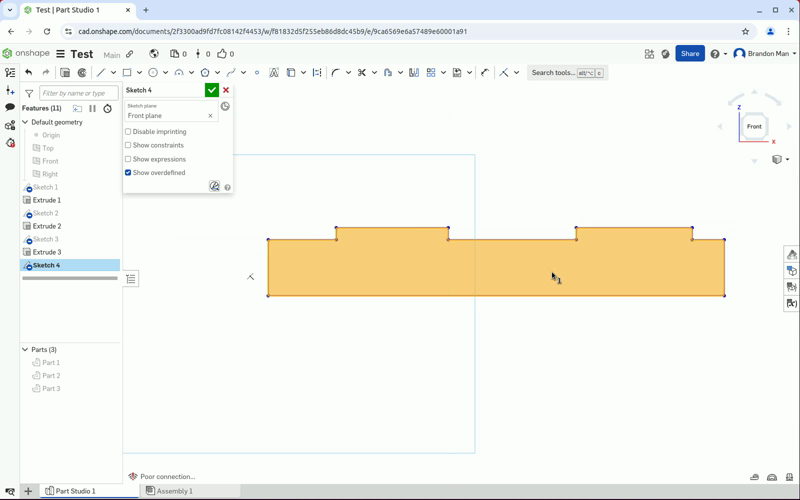
scroll(-6)
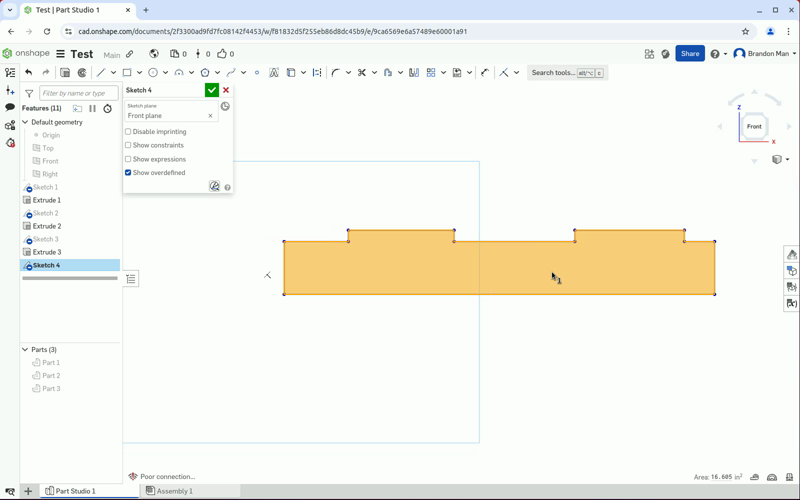
scroll(-6)
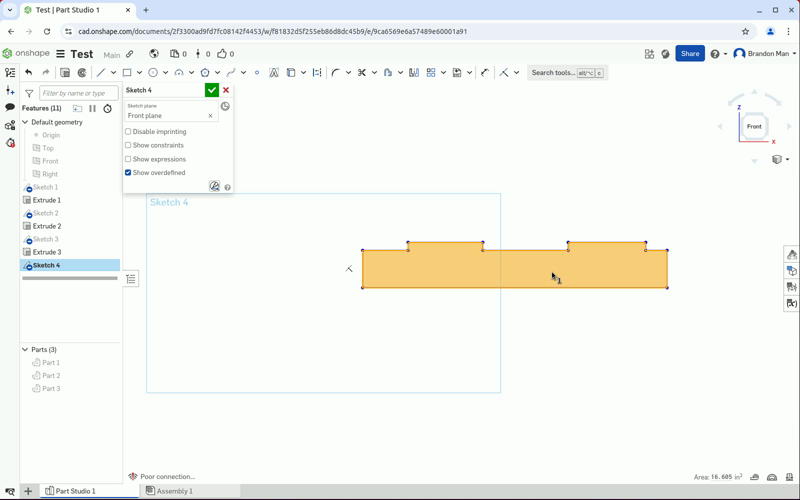
scroll(-6)
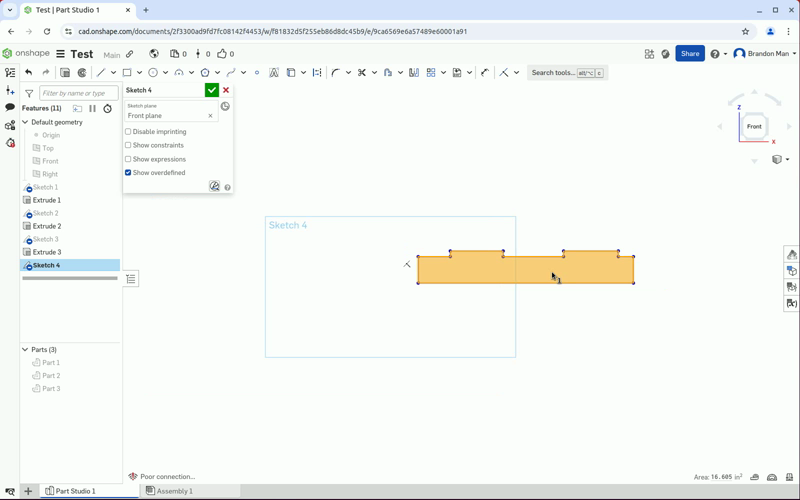
scroll(-6)
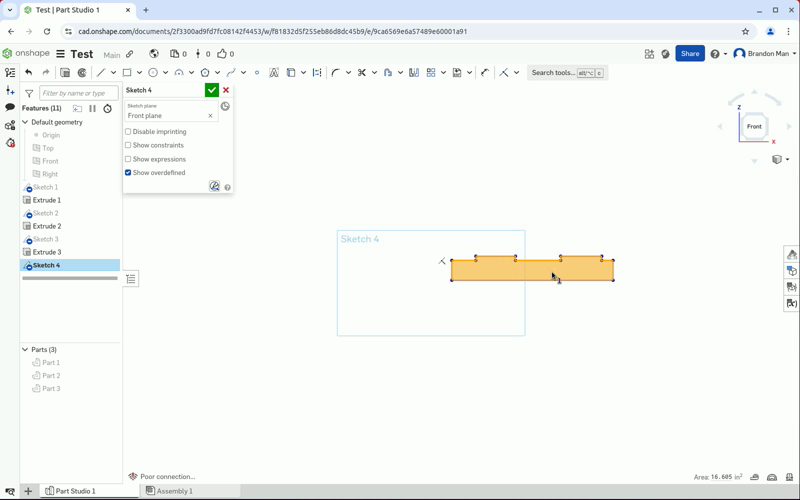
scroll(-6)
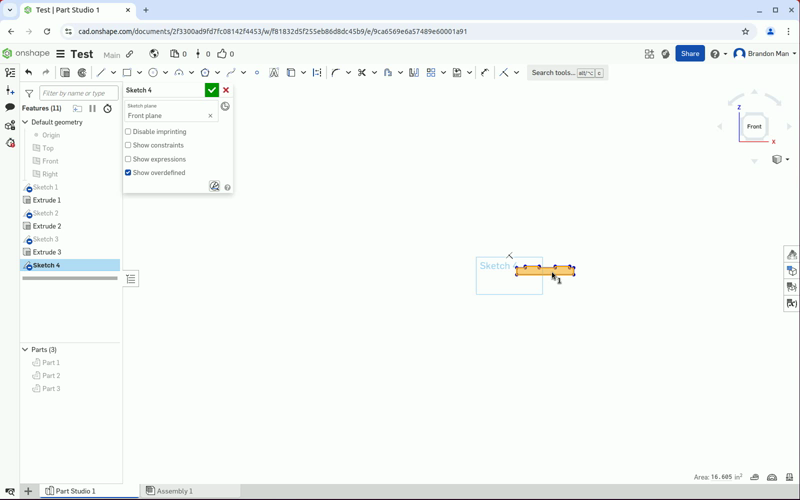
mouse_move(73, 352)
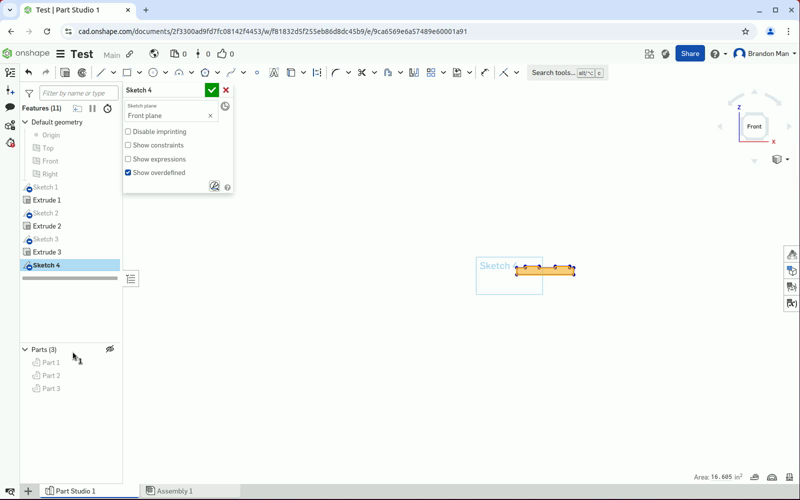
key(shift+y)
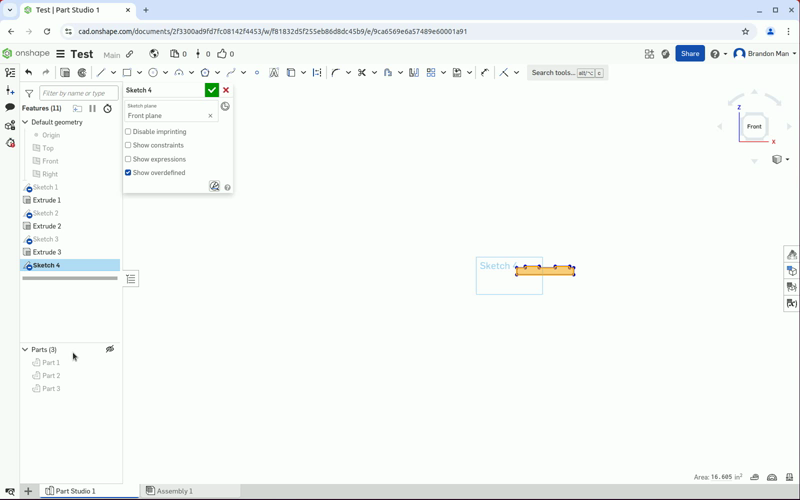
key(shift+e)
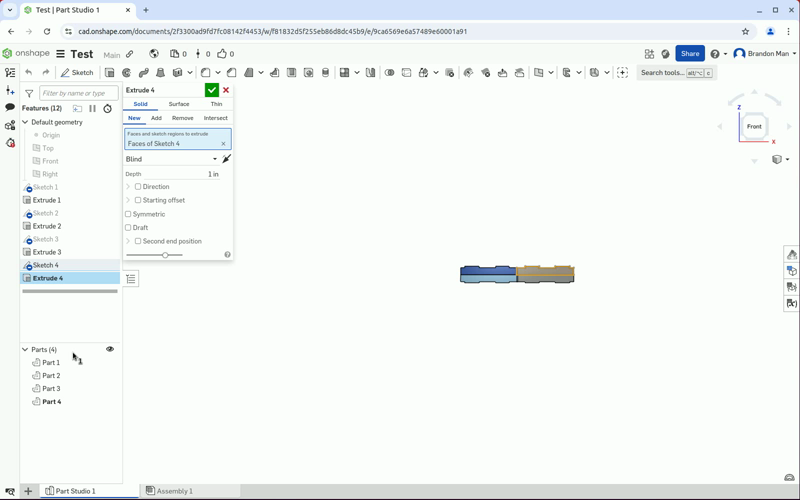
mouse_move(143, 106)
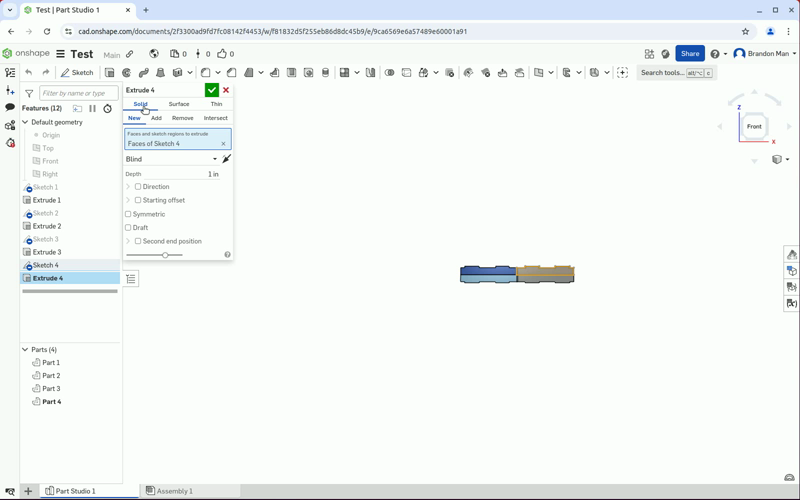
click(143, 106)
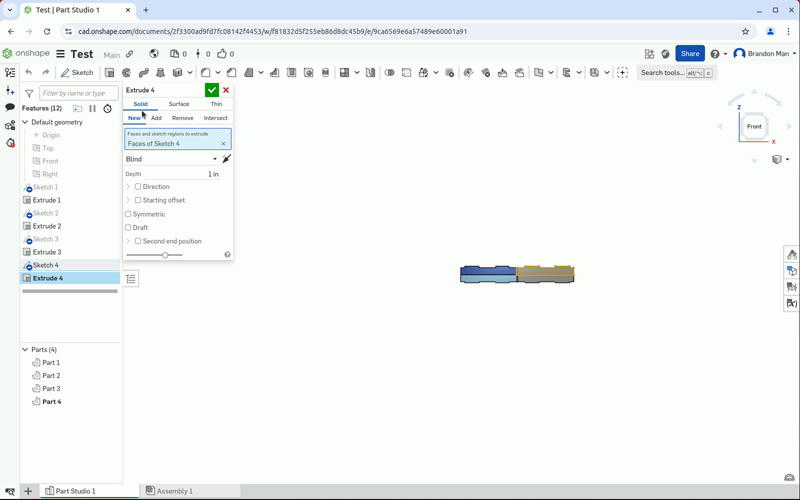
mouse_move(137, 120)
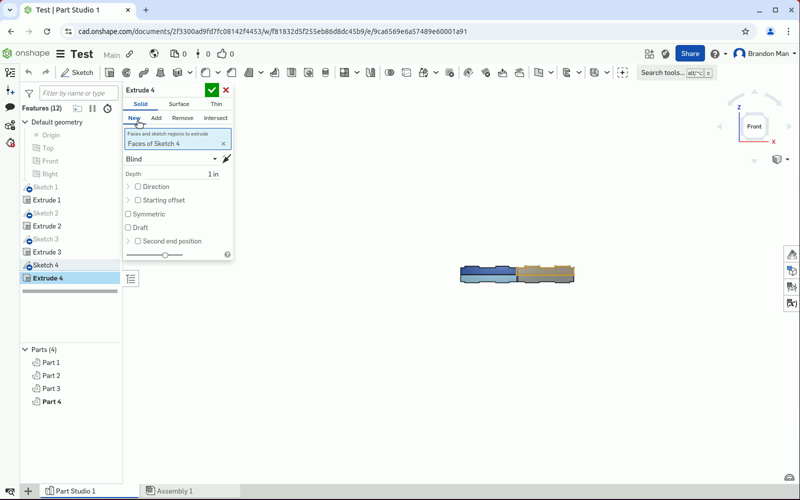
click(137, 120)
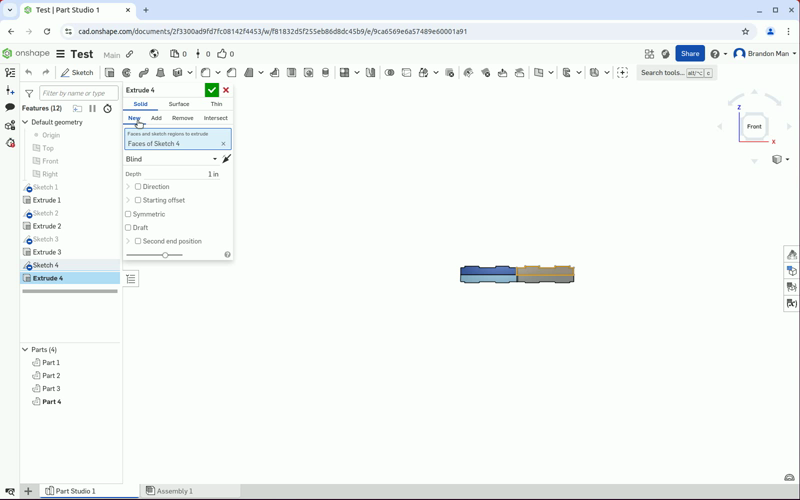
key(tab, 4)
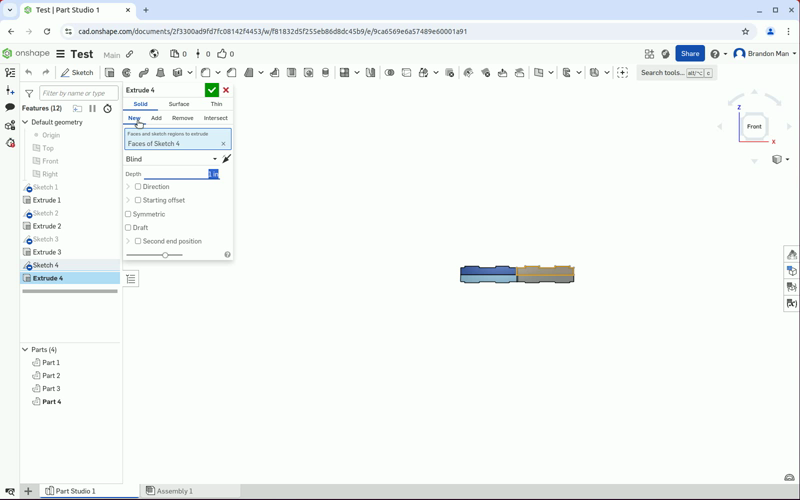
text(0.241)
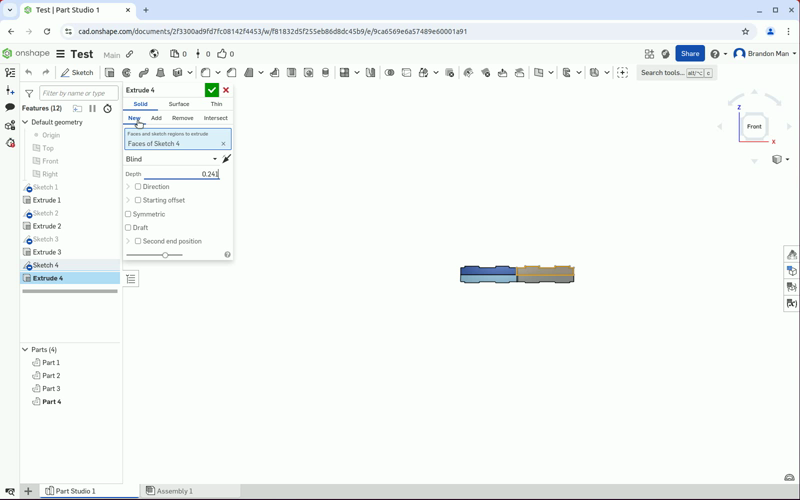
key(enter)
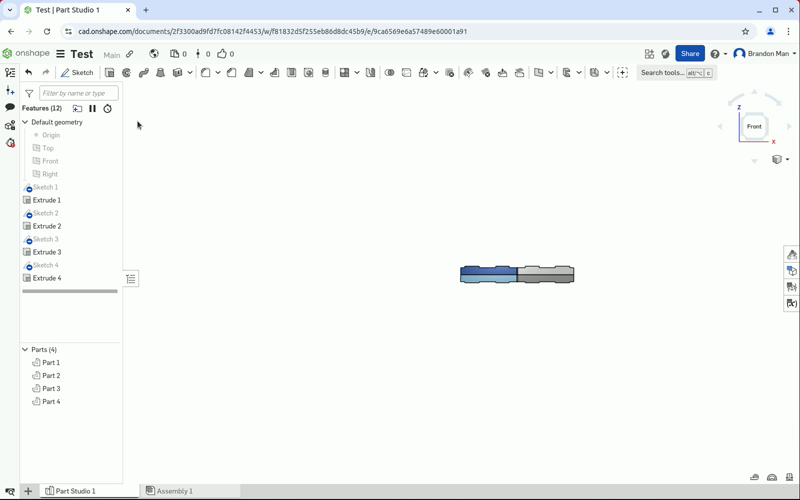
key(shift+h)
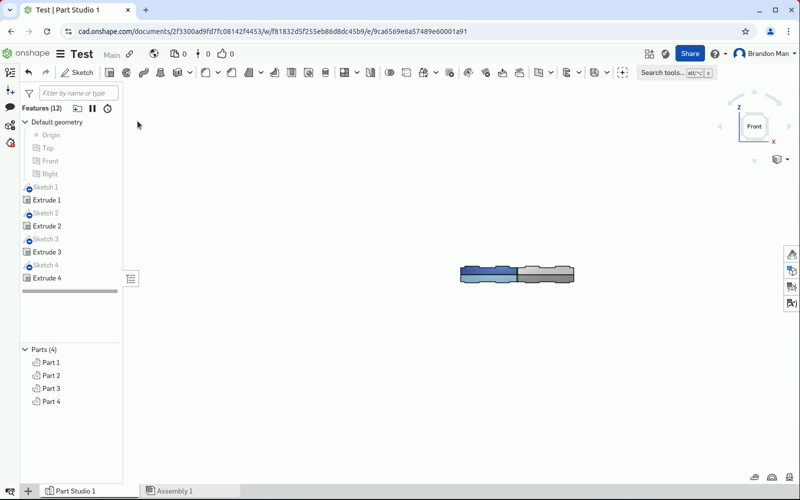
key(shift+h)
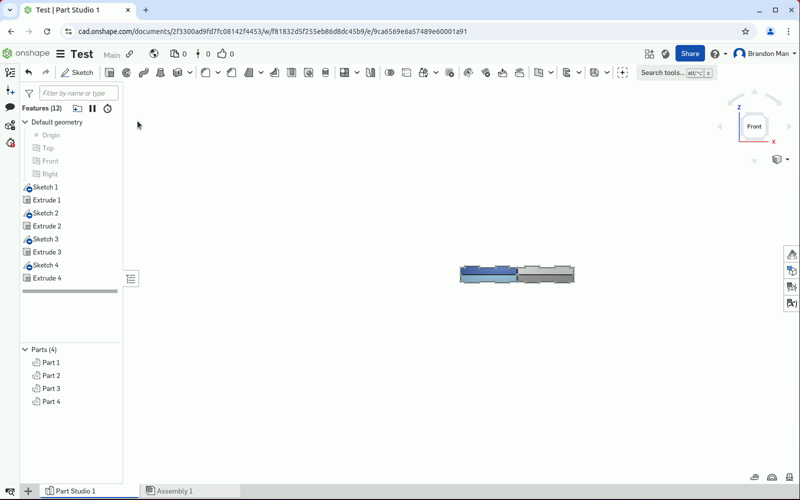
key(shift+7)
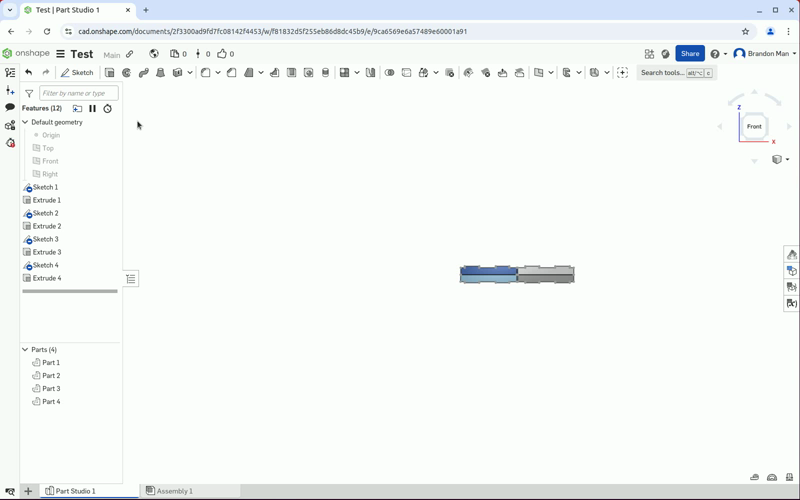
key(left, 2)
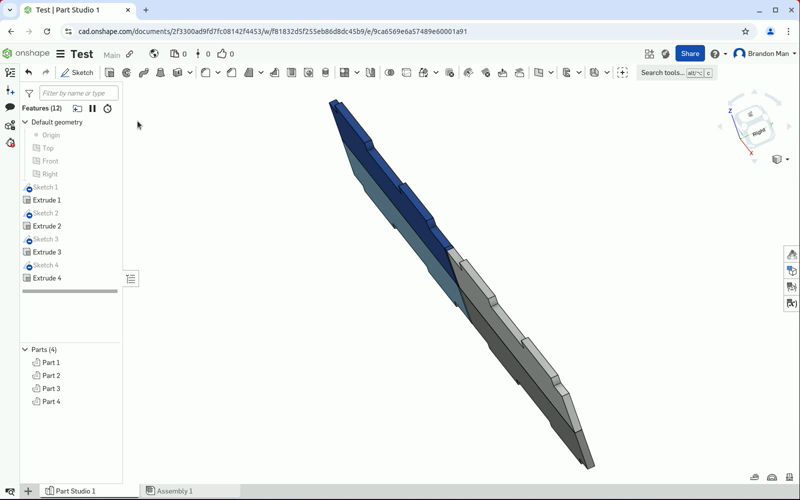
key(down, 2)
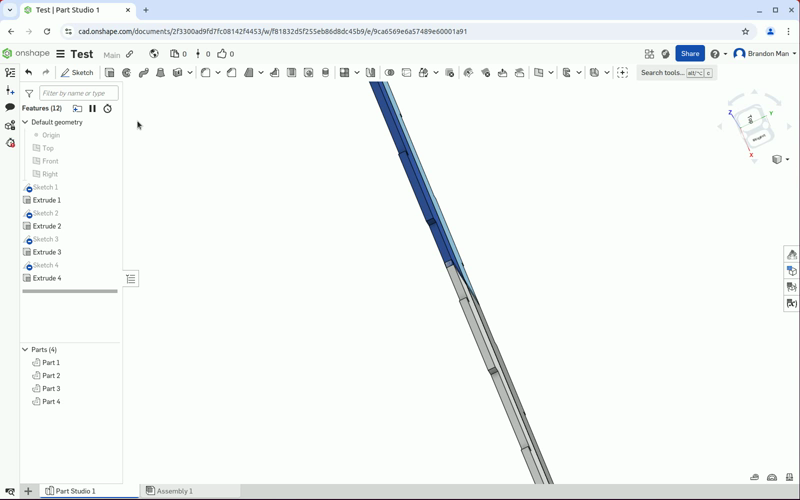
key(up, 2)
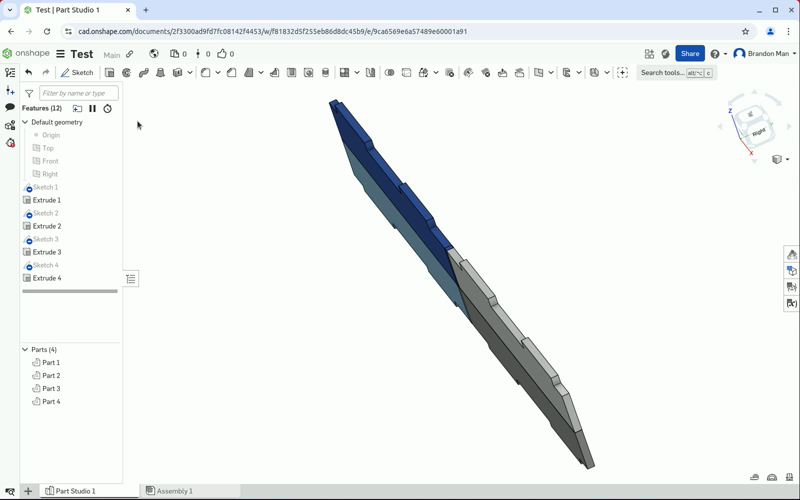
key(right, 2)
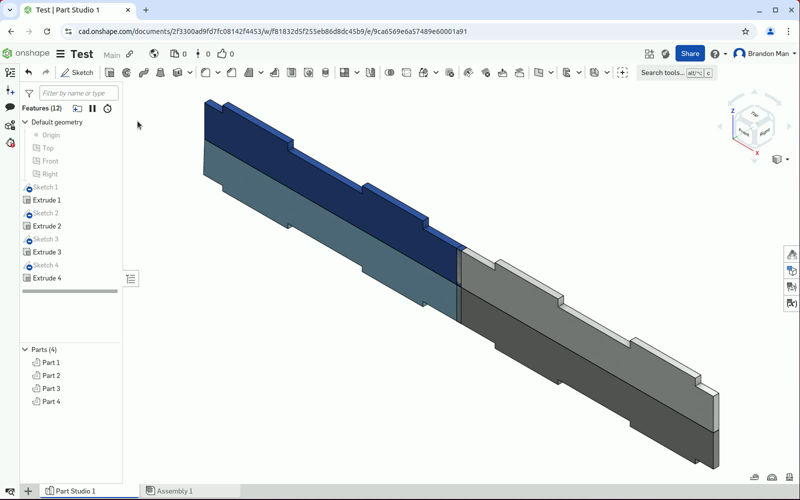
mouse_move(73, 189)
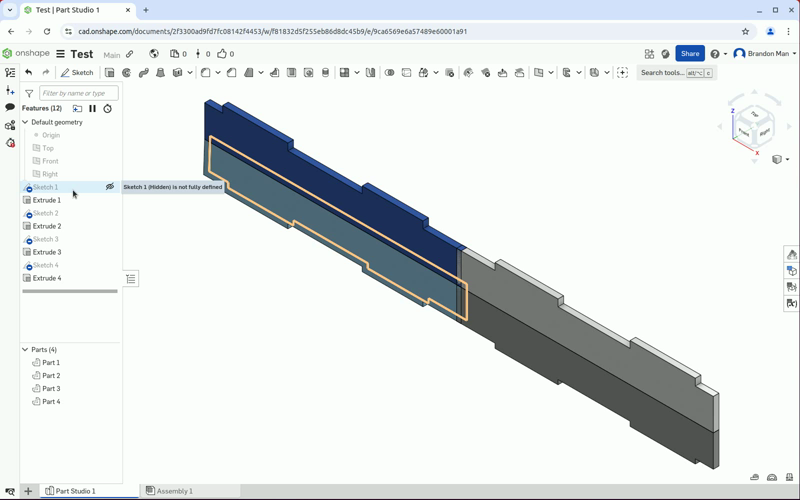
click(73, 189)